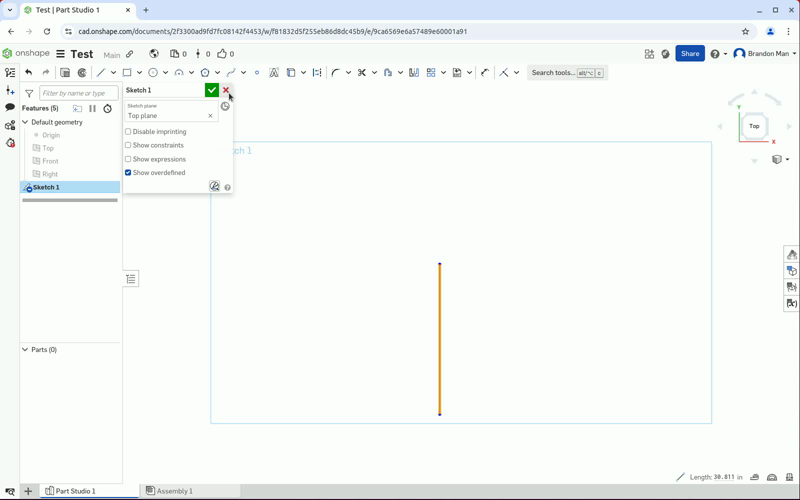
key(shift+h)
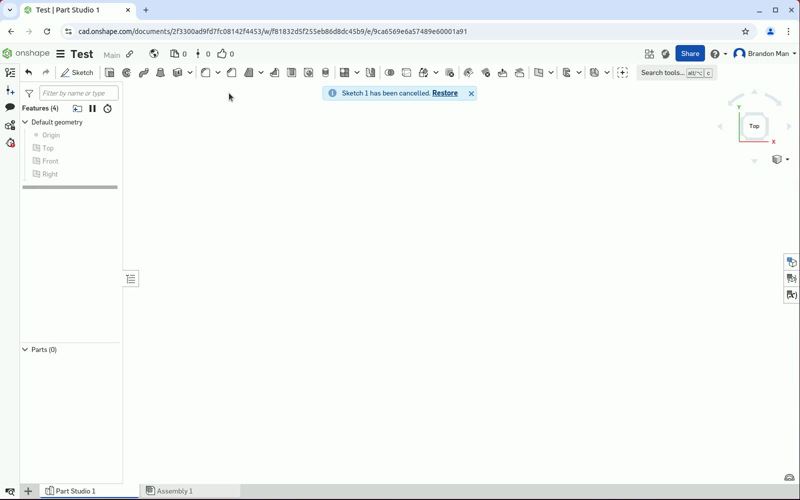
mouse_move(73, 352)
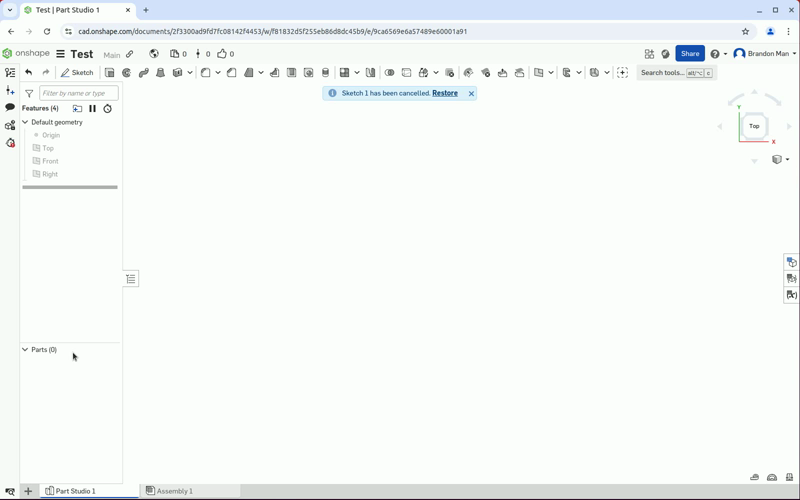
key(y)
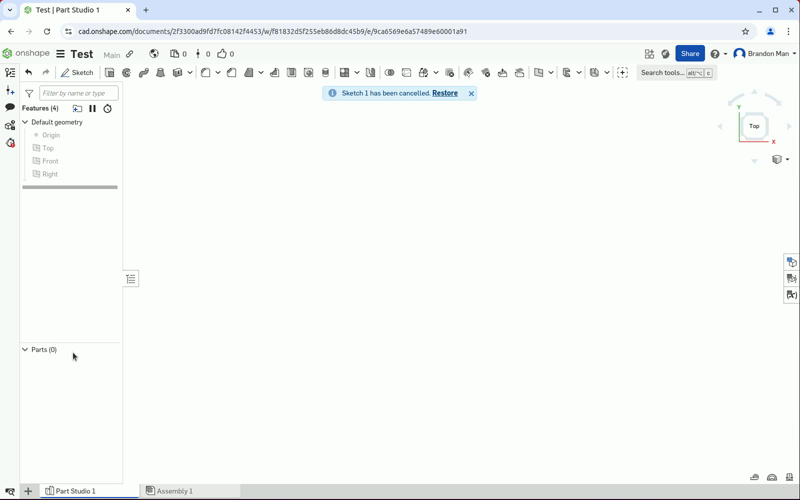
key(shift+p)
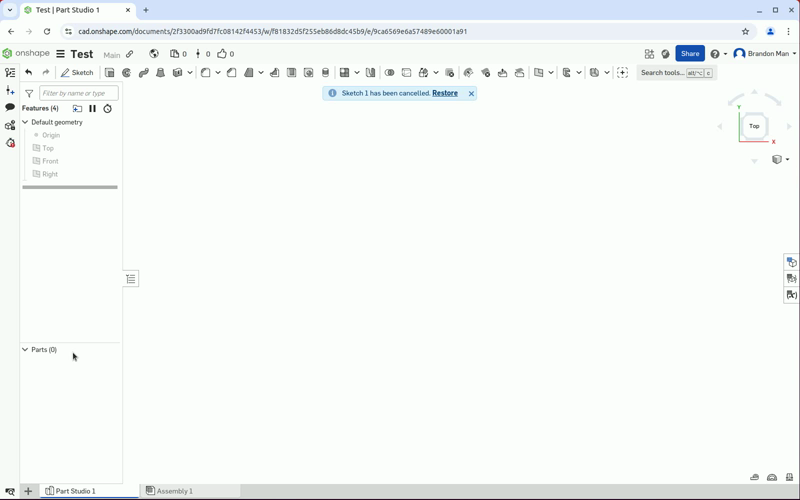
key(space)
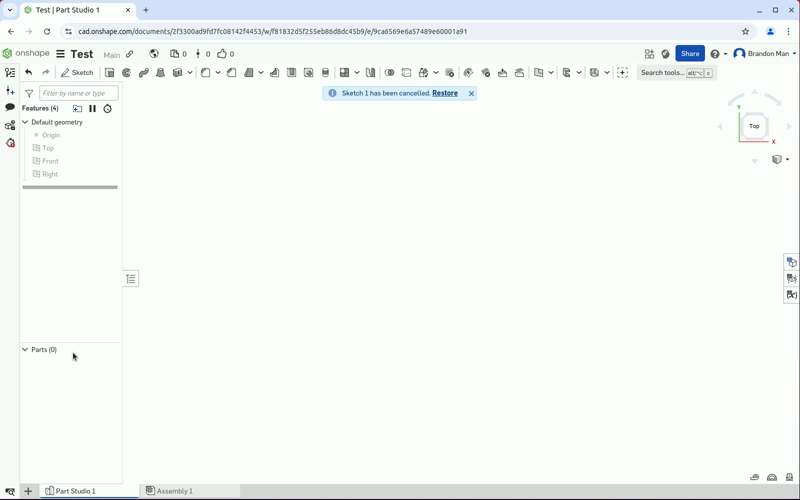
key_down(shift)
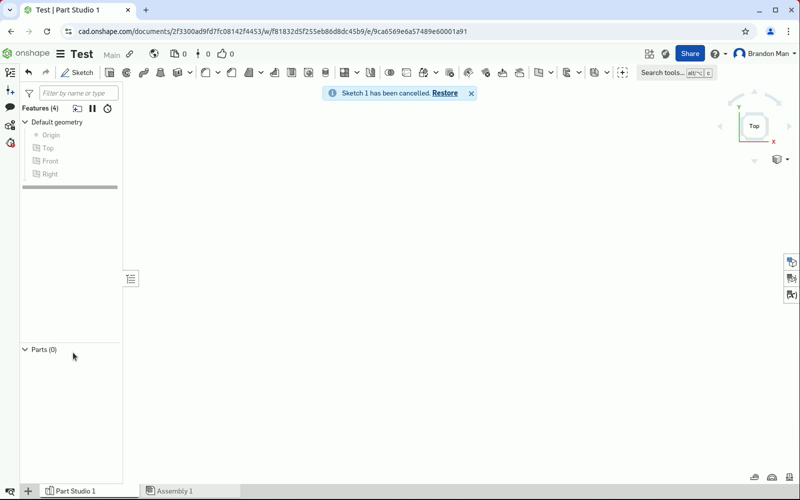
key(up)
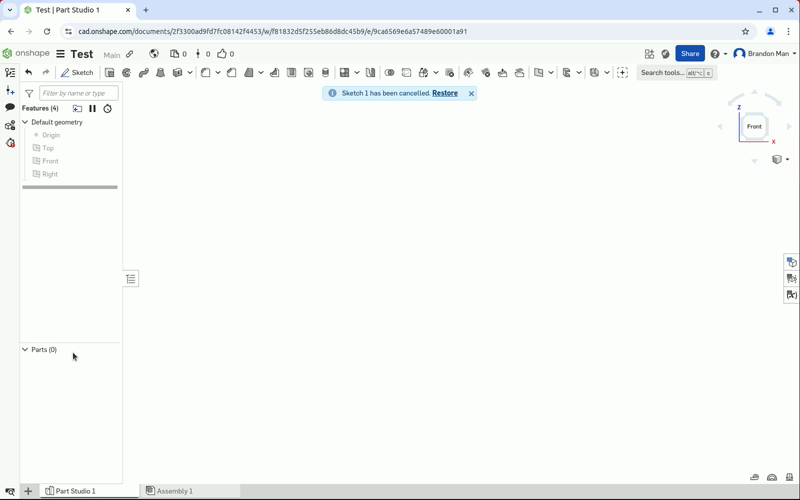
key_up(shift)
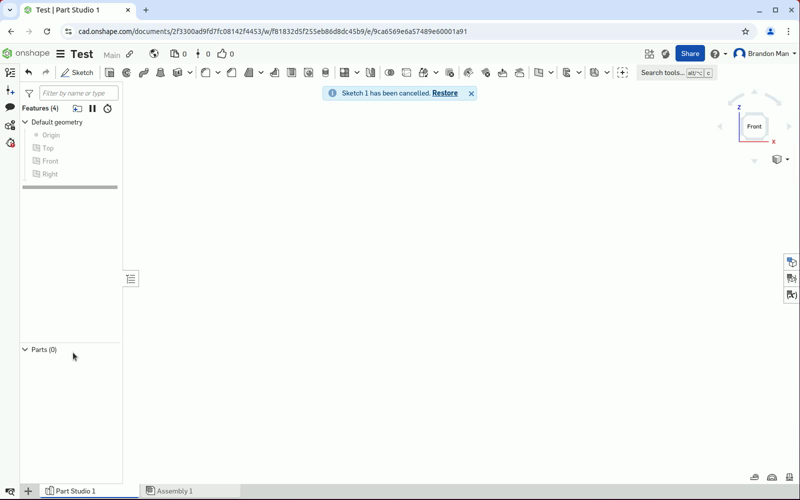
mouse_move(73, 352)
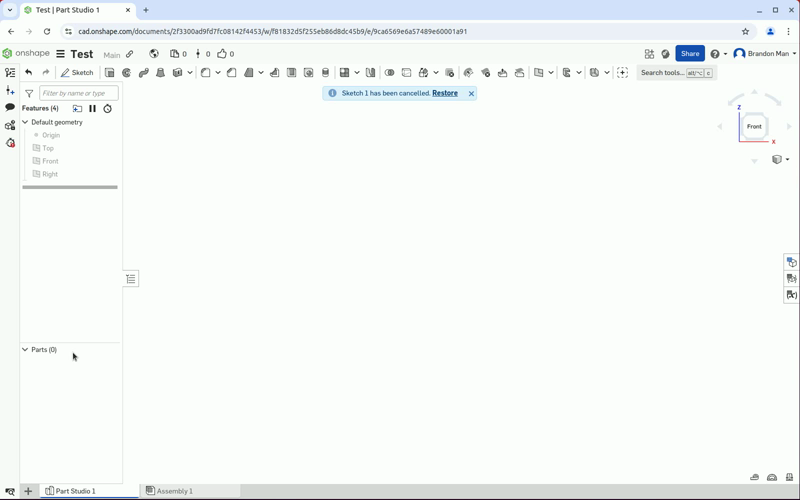
key(shift+y)
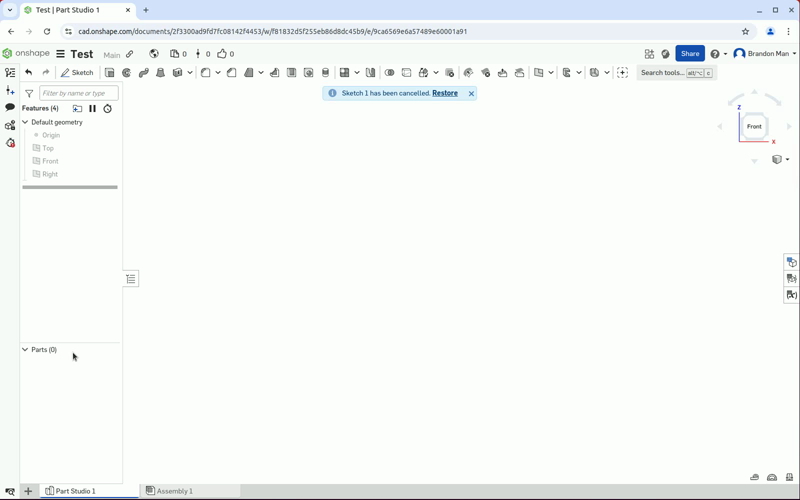
key(shift+s)
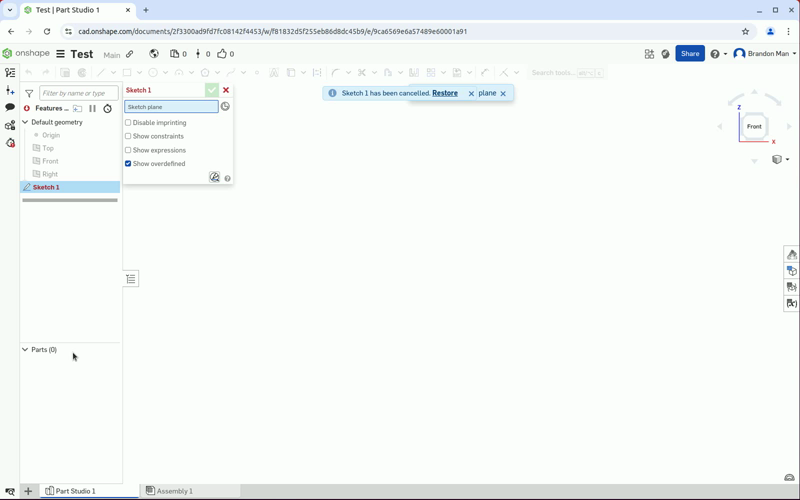
mouse_move(73, 163)
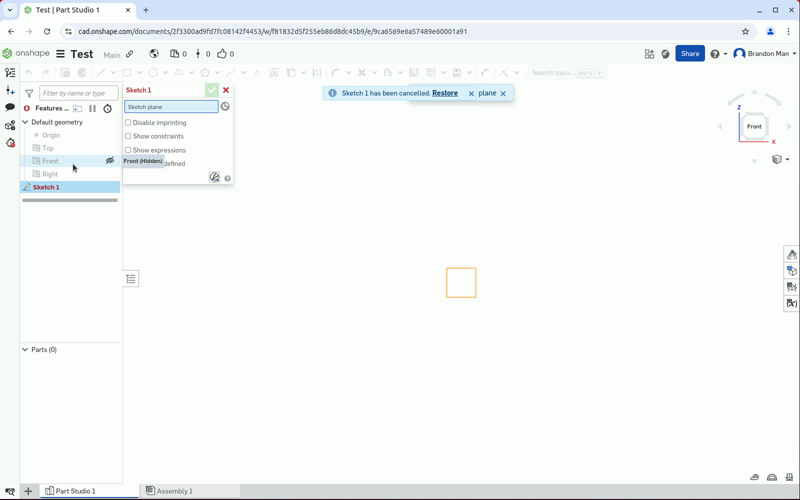
click(73, 163)
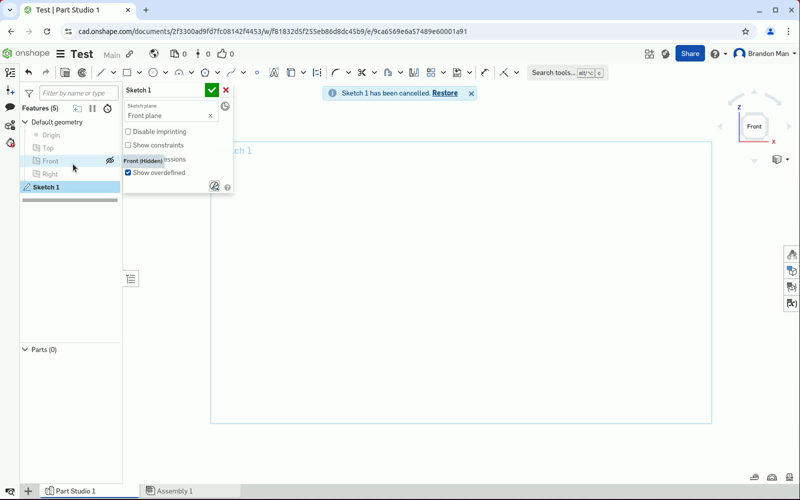
mouse_move(73, 352)
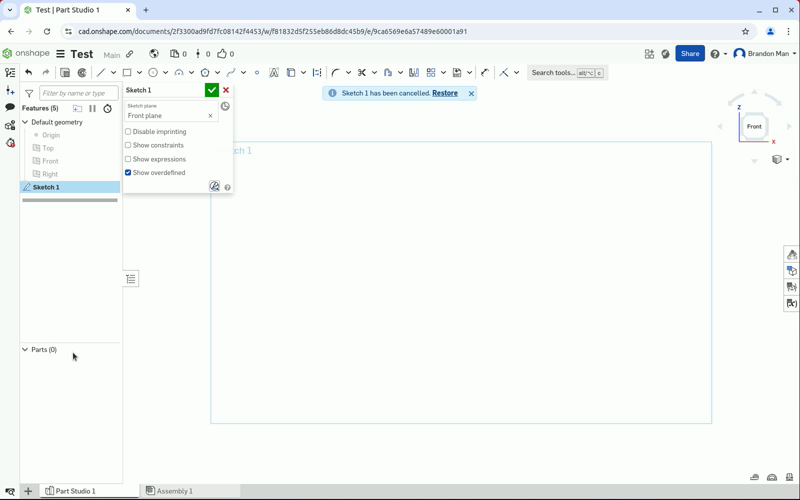
key(y)
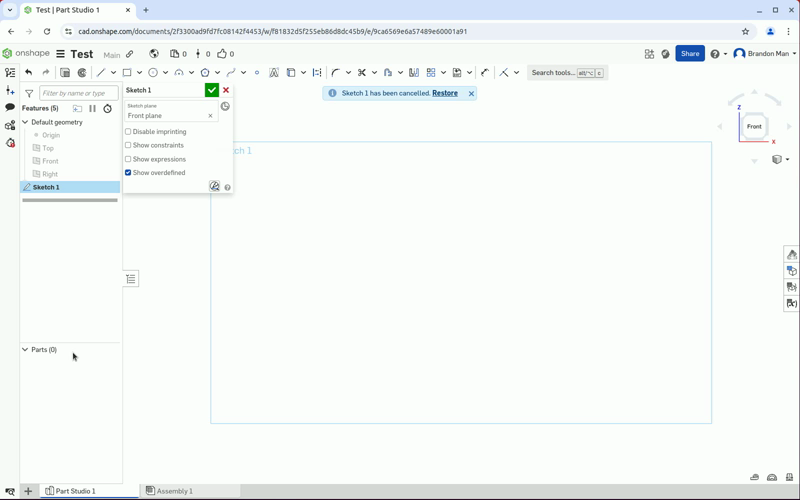
key(c)
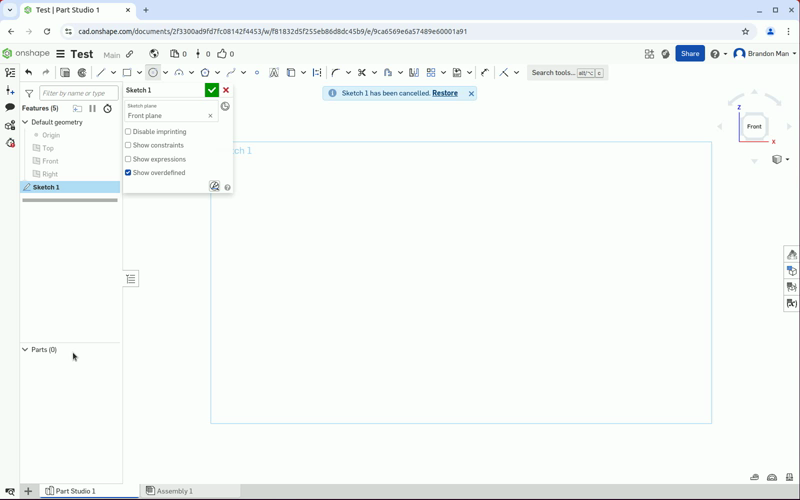
key_down(shift)
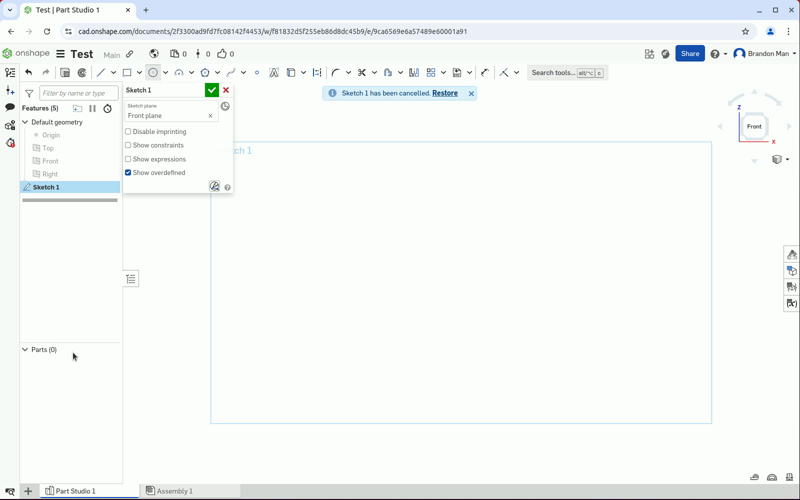
mouse_move(461, 282)
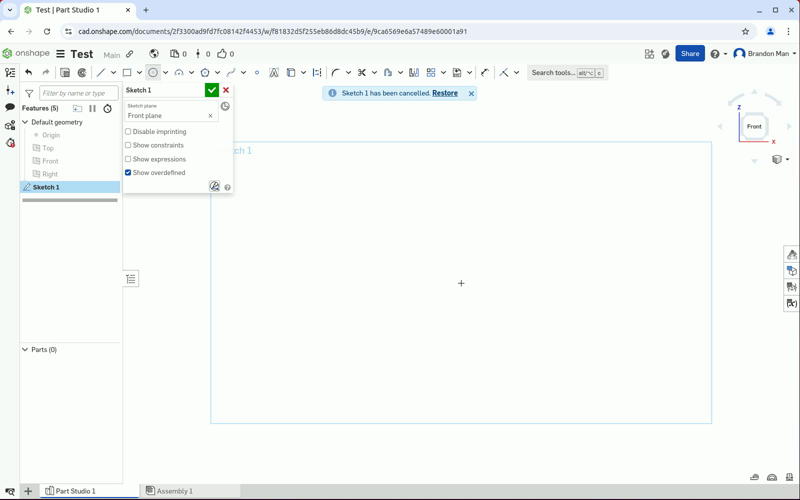
click(461, 282)
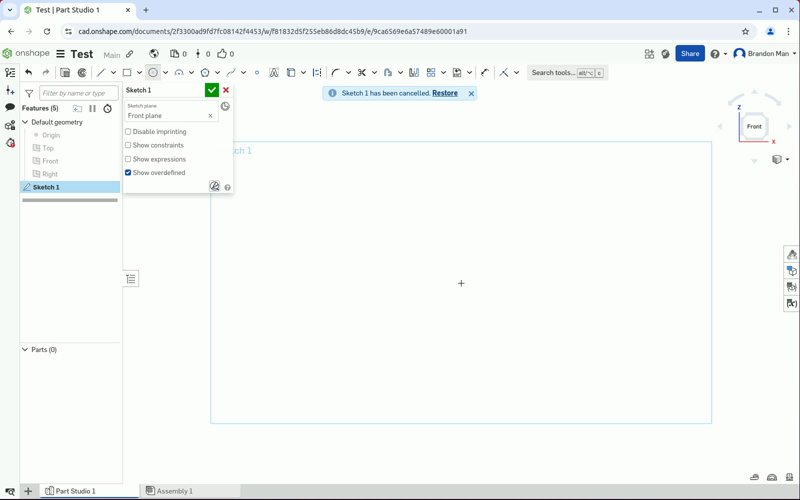
key_up(shift)
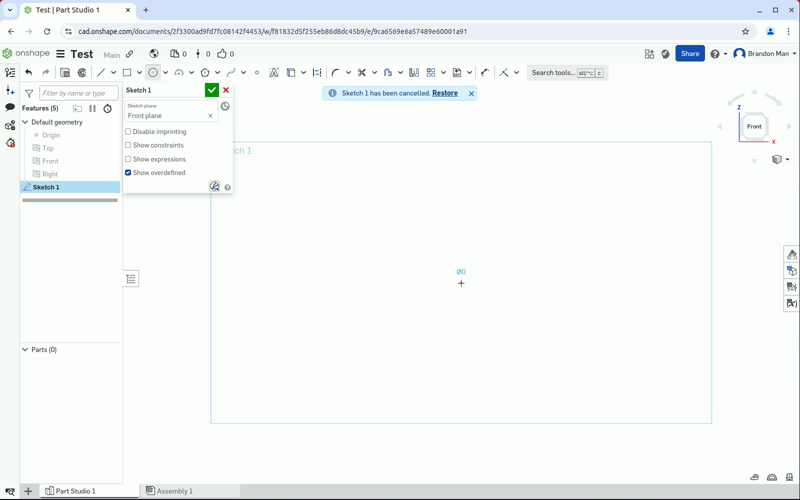
mouse_move(574, 282)
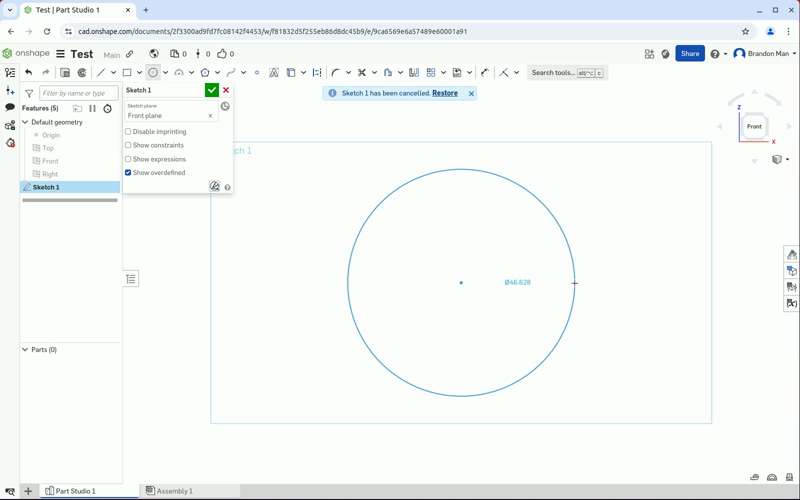
click(574, 282)
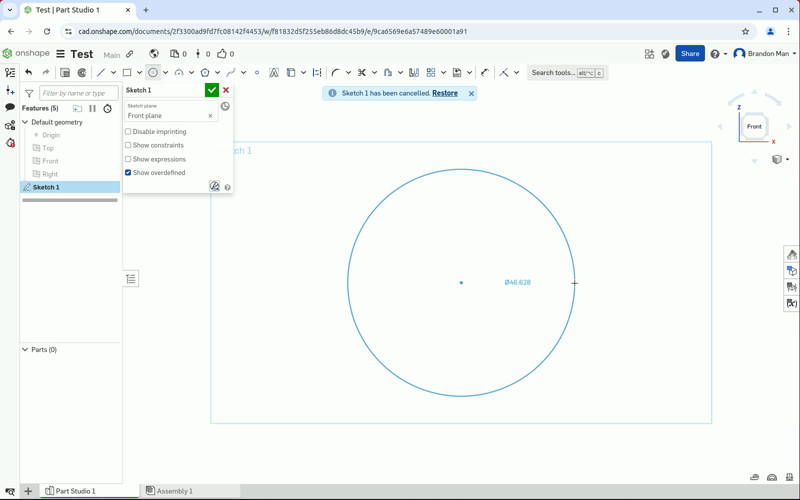
key(esc)
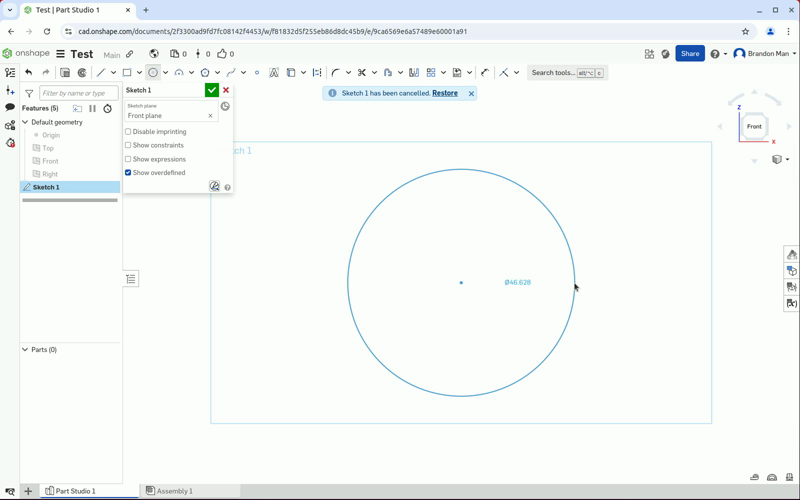
key(a)
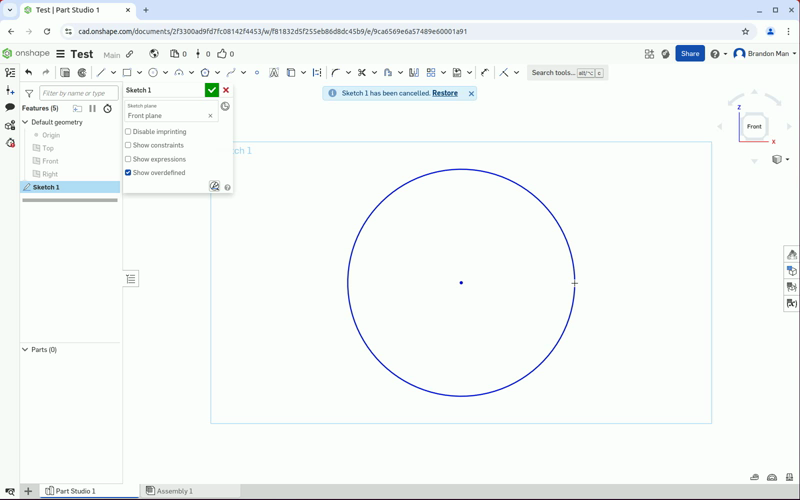
key_down(shift)
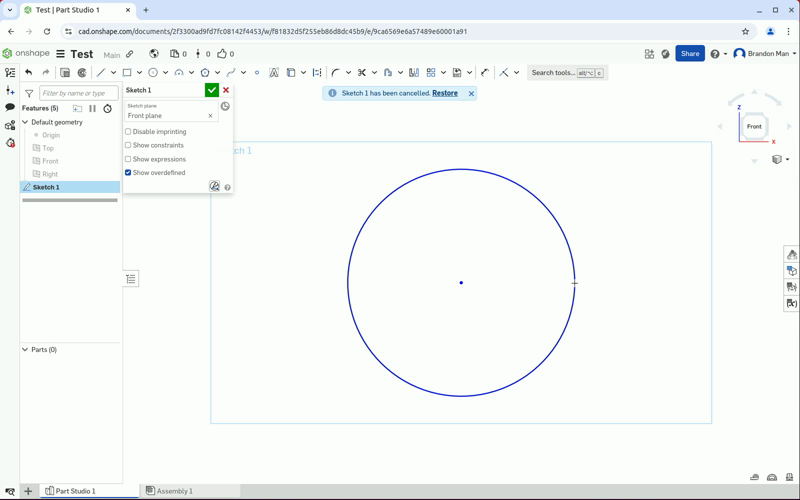
mouse_move(388, 318)
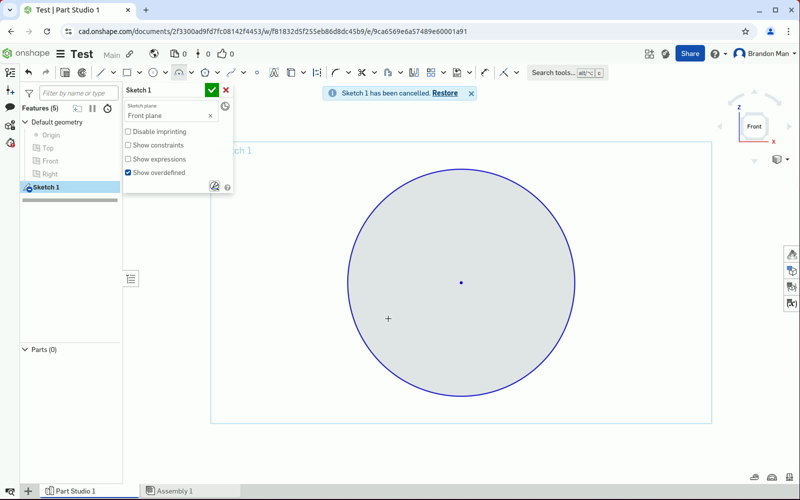
click(388, 318)
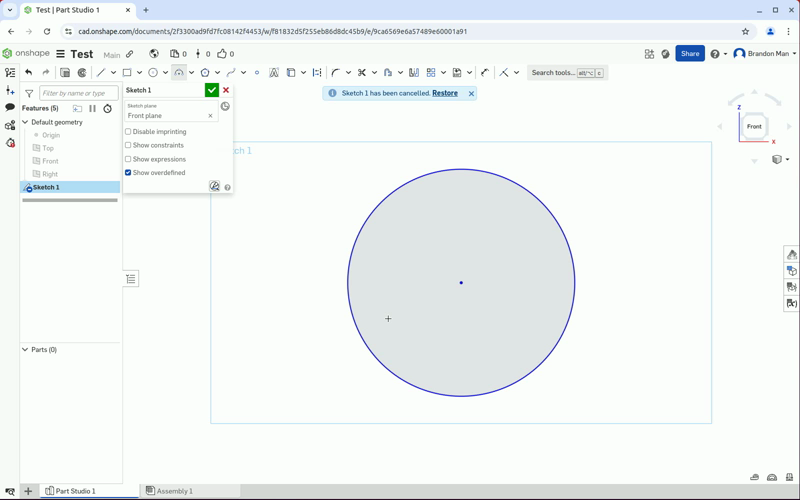
key_up(shift)
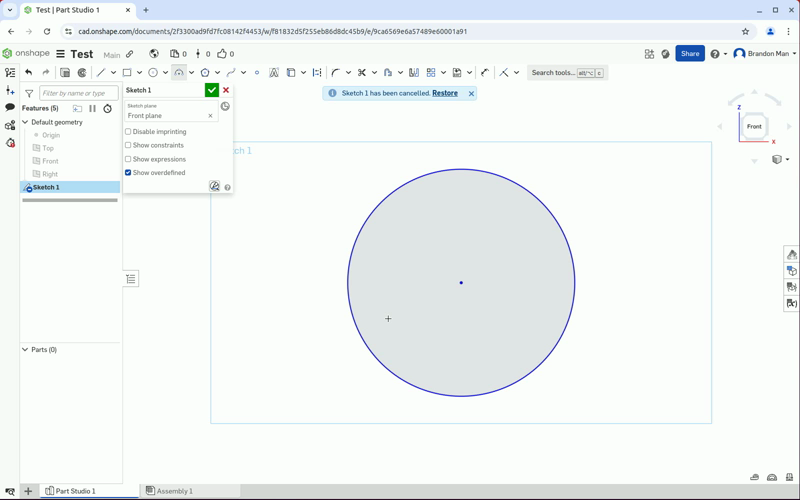
key_down(shift)
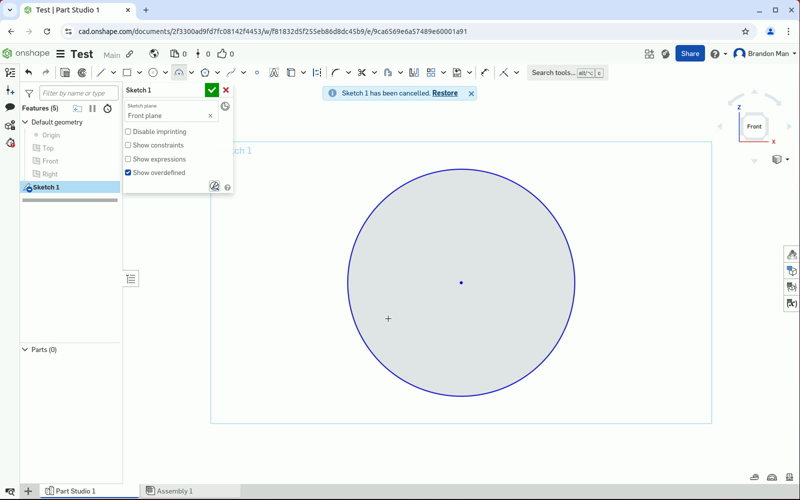
mouse_move(454, 205)
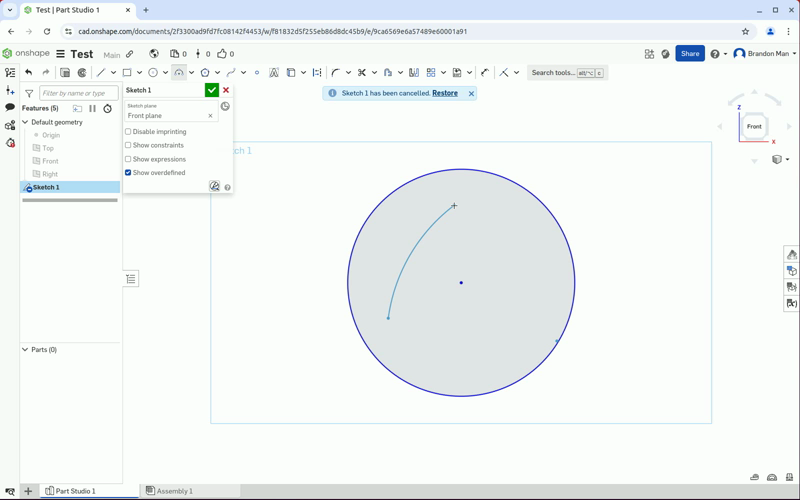
click(454, 205)
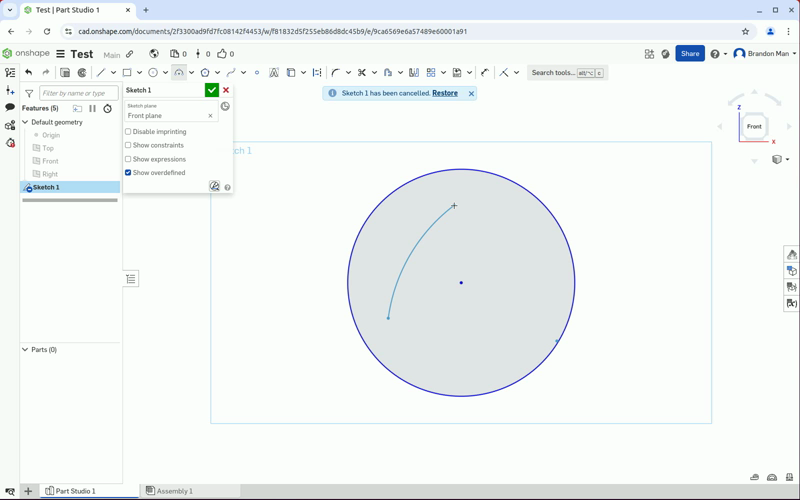
mouse_move(391, 244)
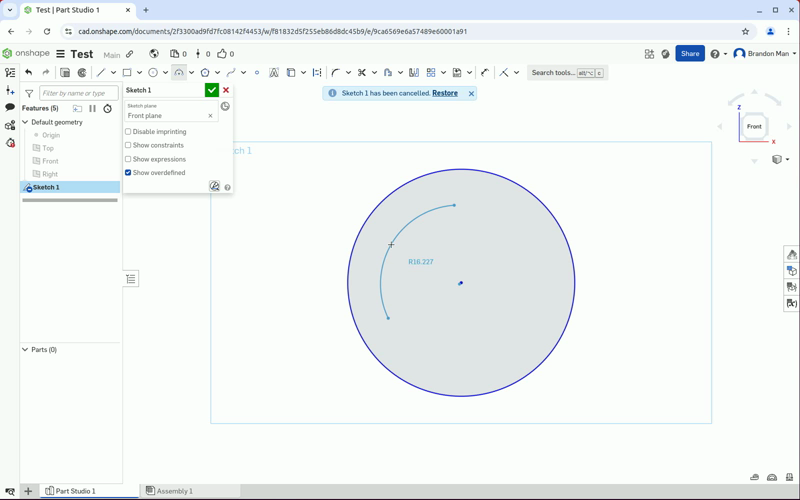
click(391, 244)
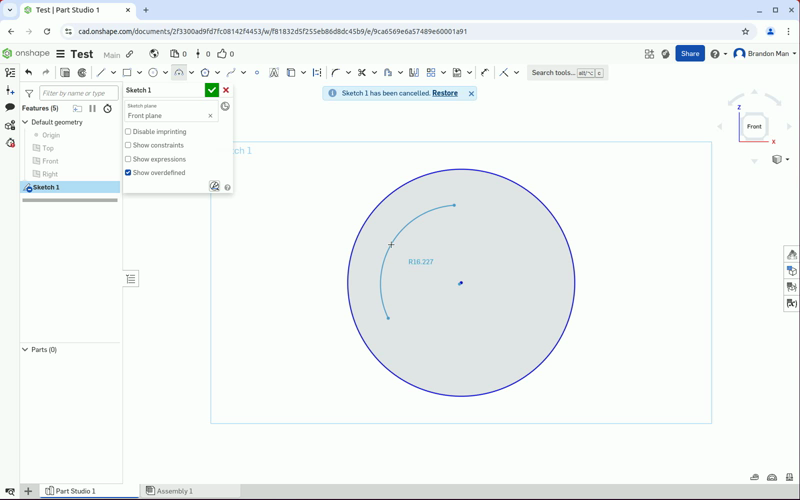
key_up(shift)
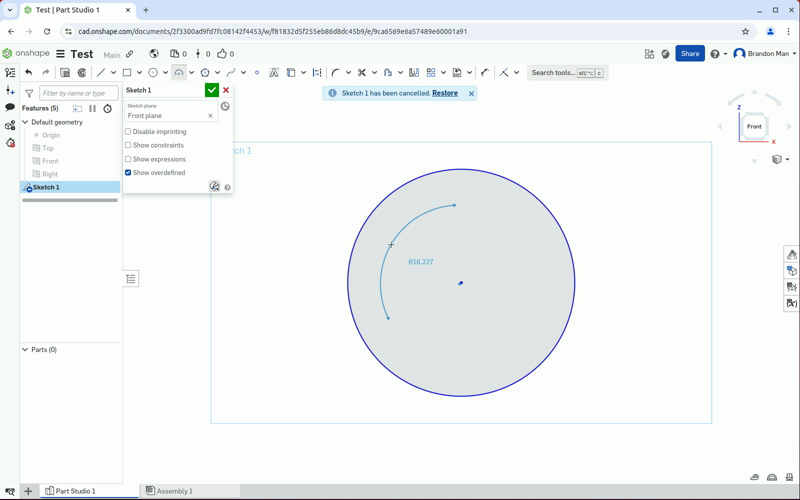
mouse_move(454, 205)
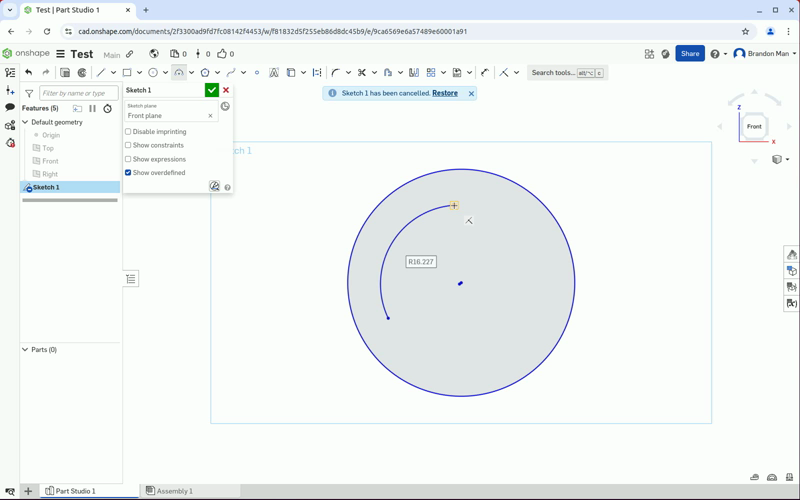
click(454, 205)
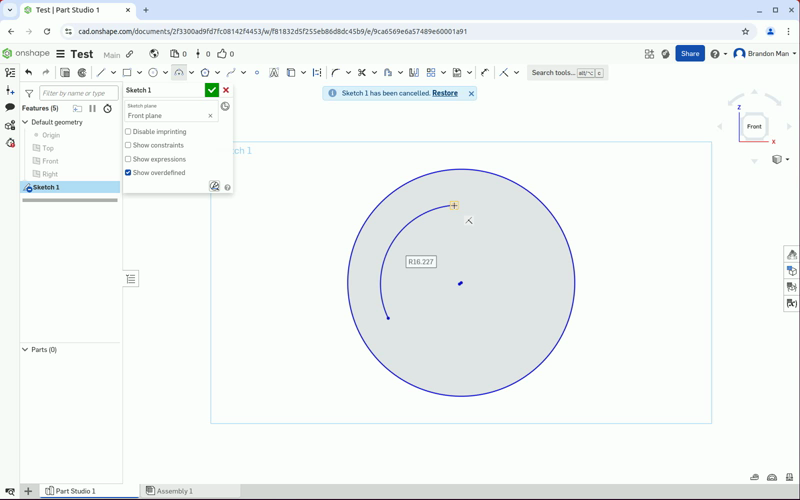
key_down(shift)
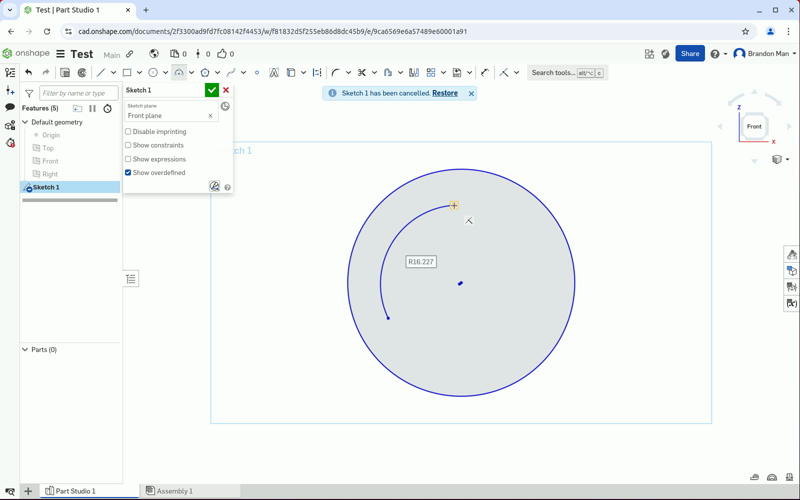
mouse_move(466, 205)
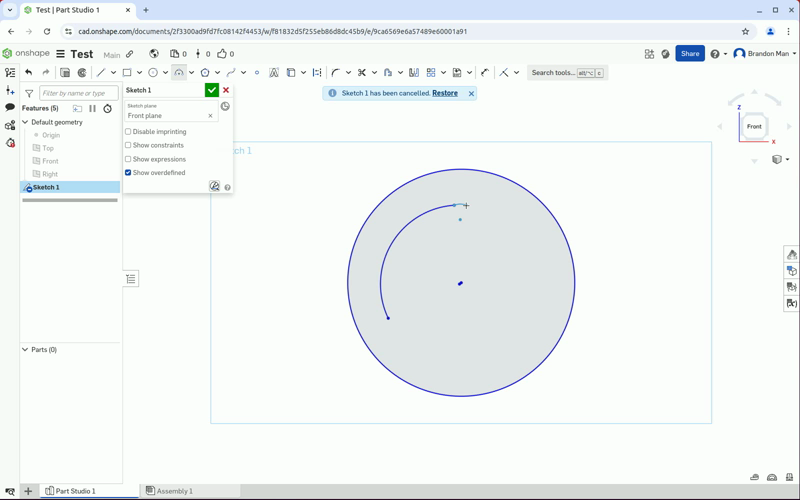
click(466, 205)
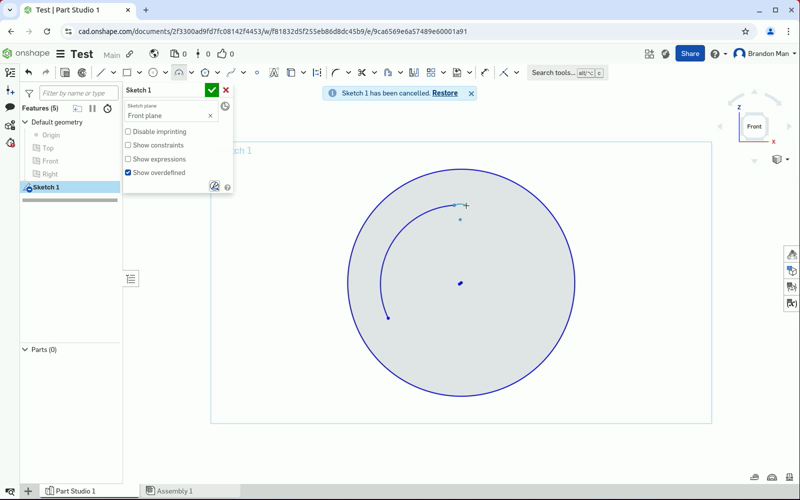
mouse_move(460, 198)
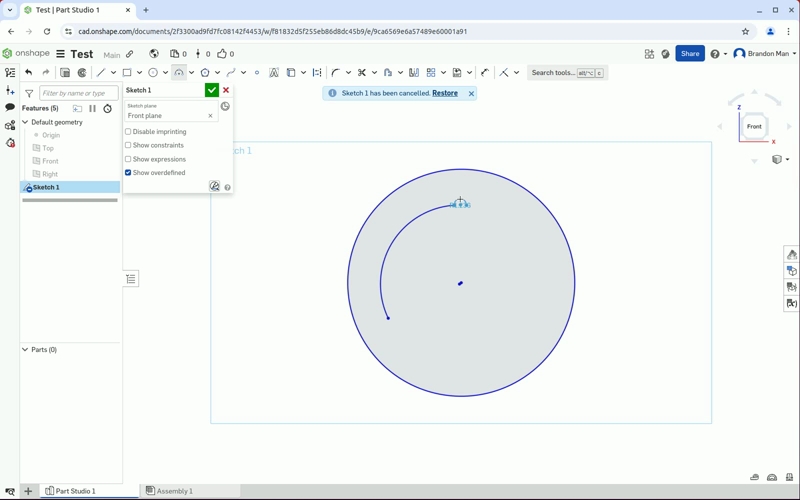
click(460, 198)
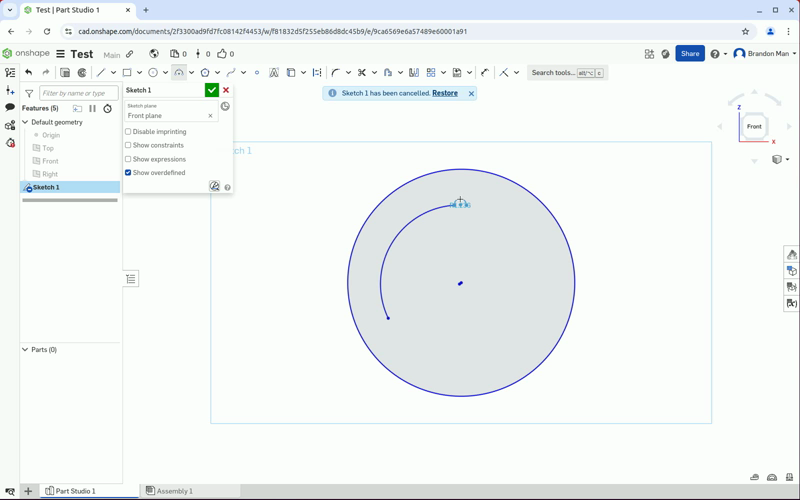
key_up(shift)
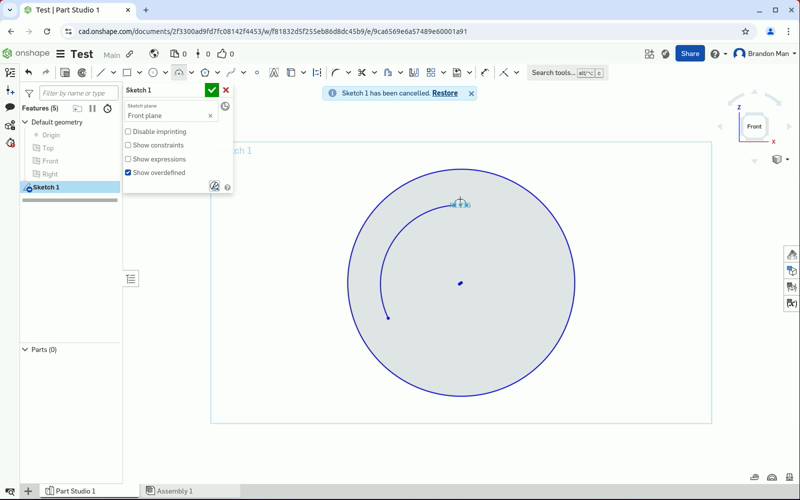
mouse_move(466, 205)
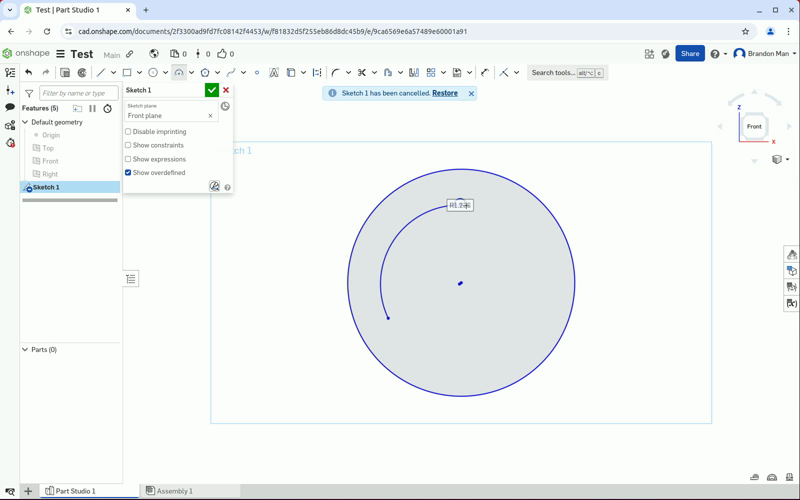
click(466, 205)
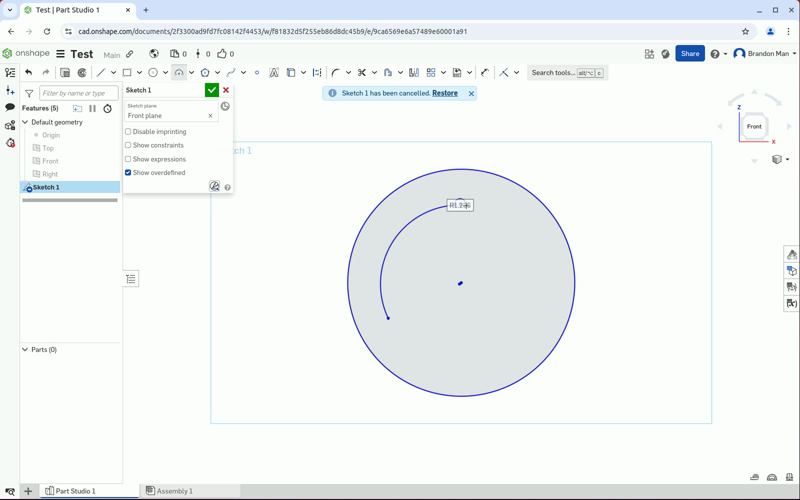
key_down(shift)
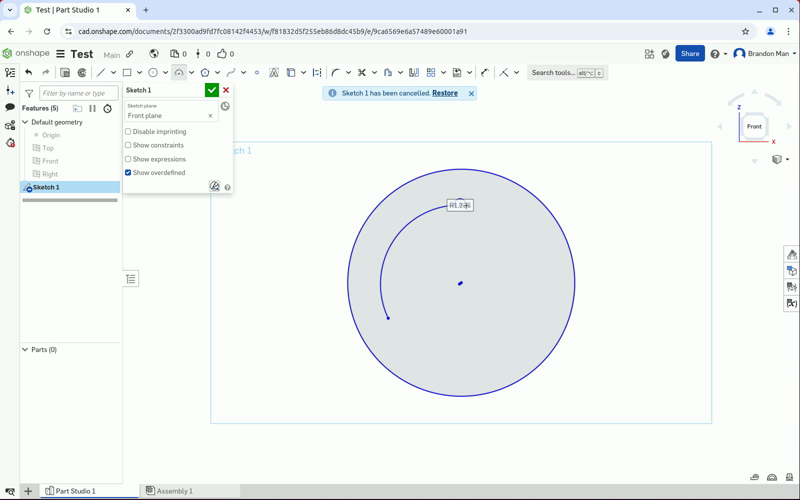
mouse_move(532, 318)
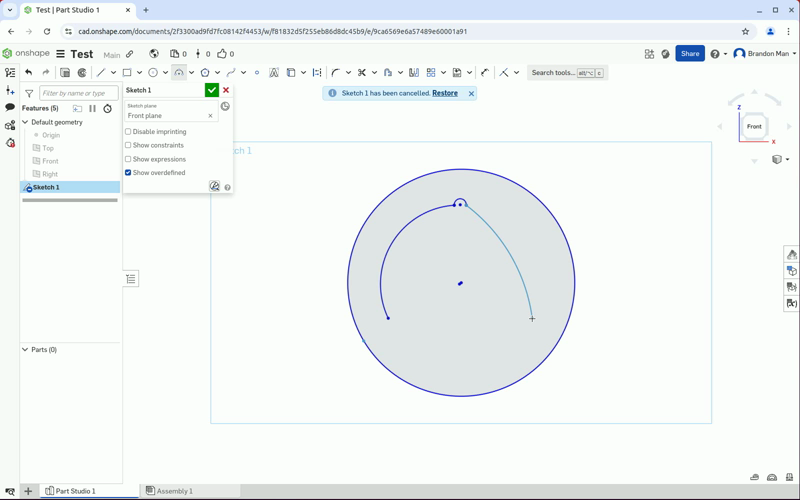
click(532, 318)
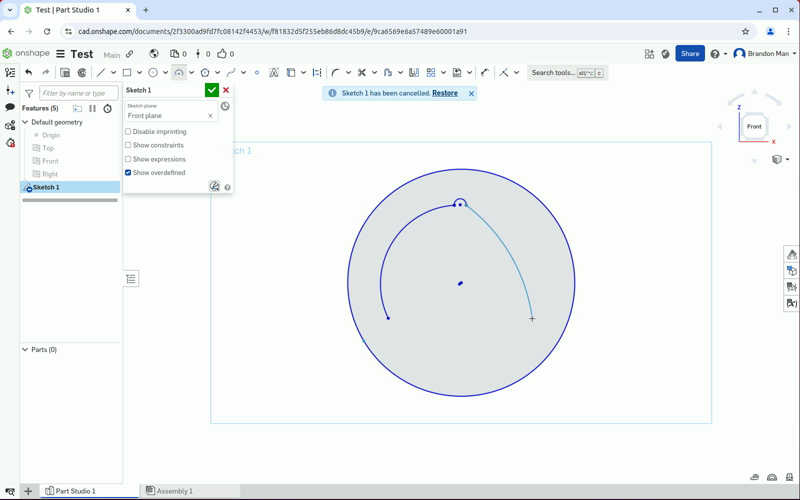
mouse_move(528, 244)
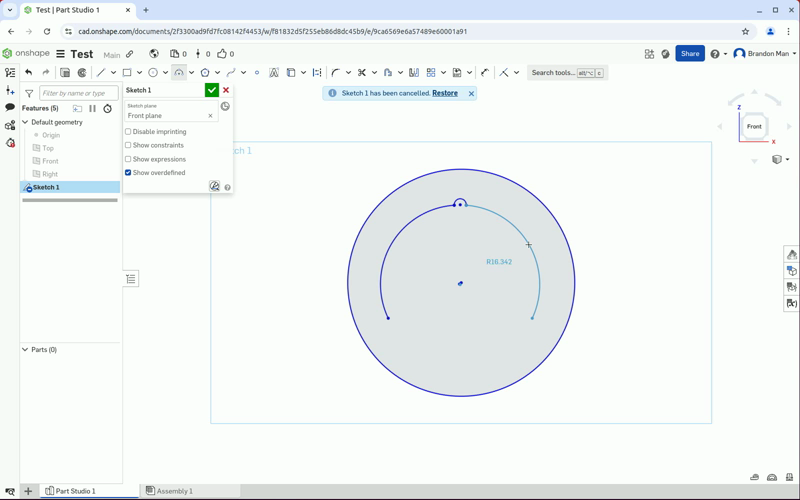
click(528, 244)
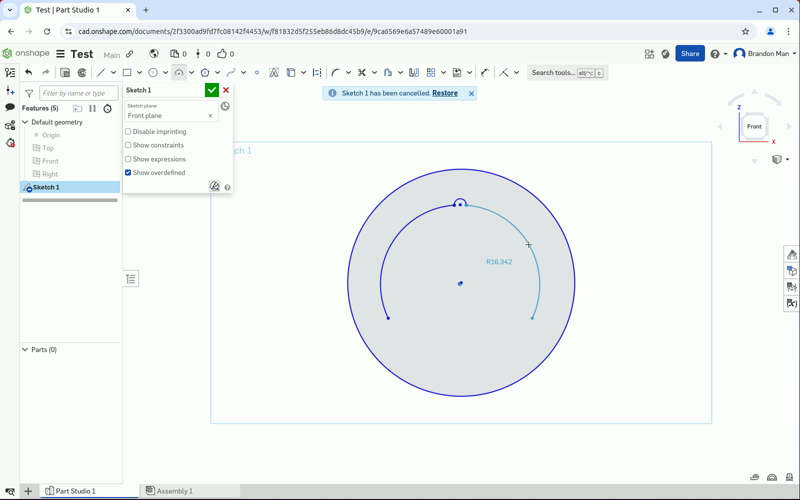
key_up(shift)
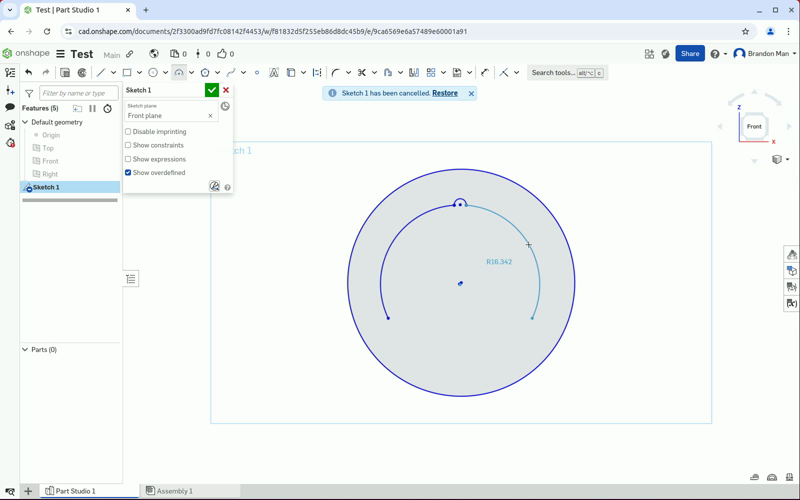
mouse_move(532, 318)
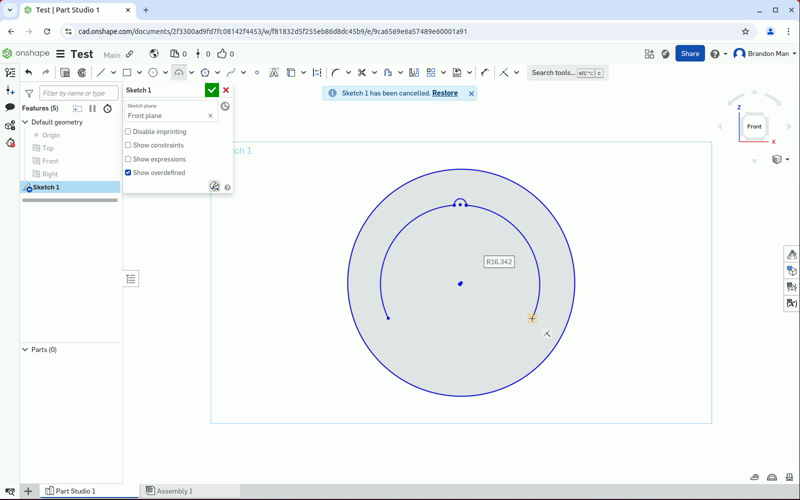
click(532, 318)
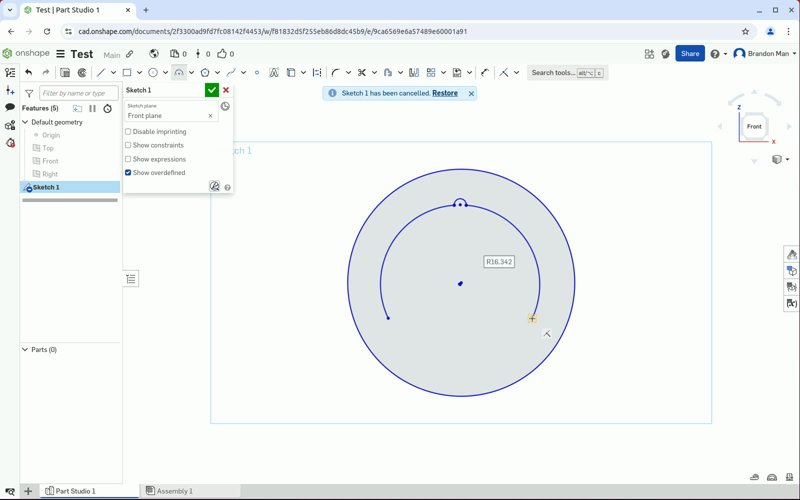
key_down(shift)
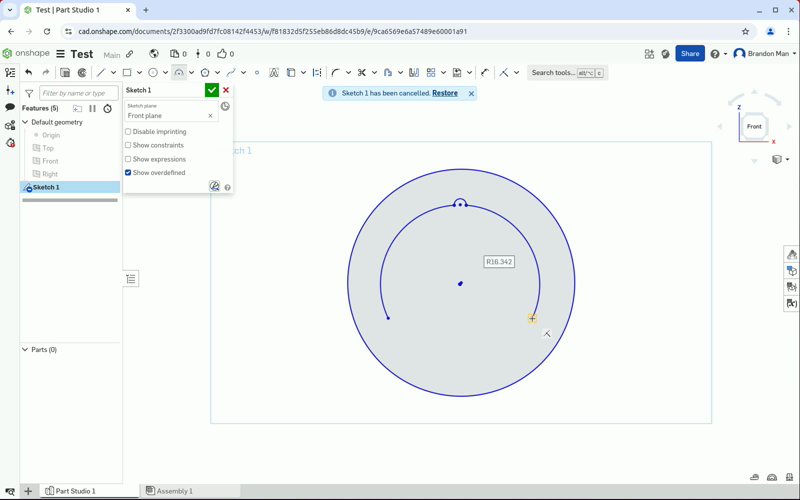
mouse_move(525, 327)
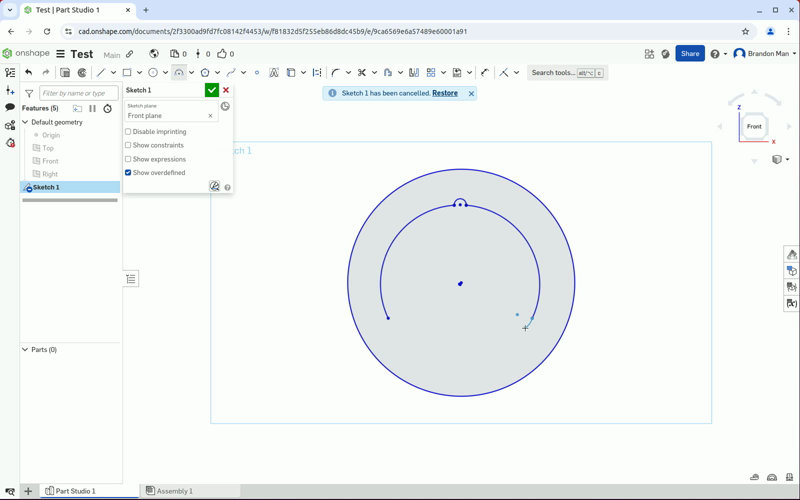
click(525, 327)
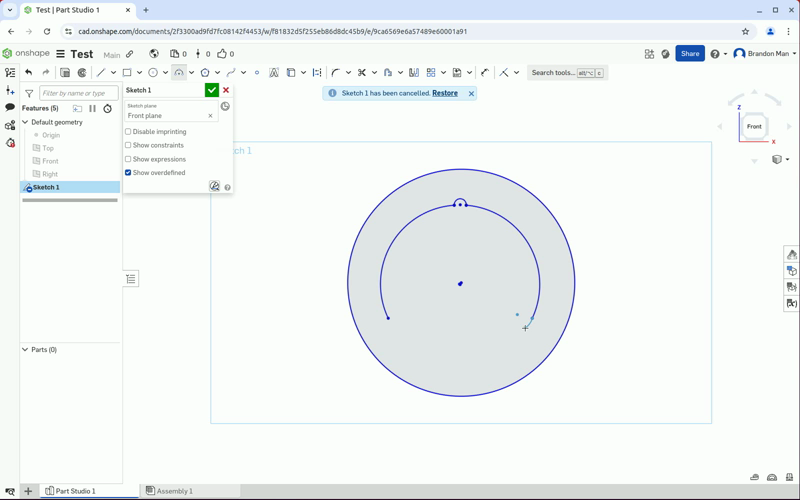
mouse_move(533, 326)
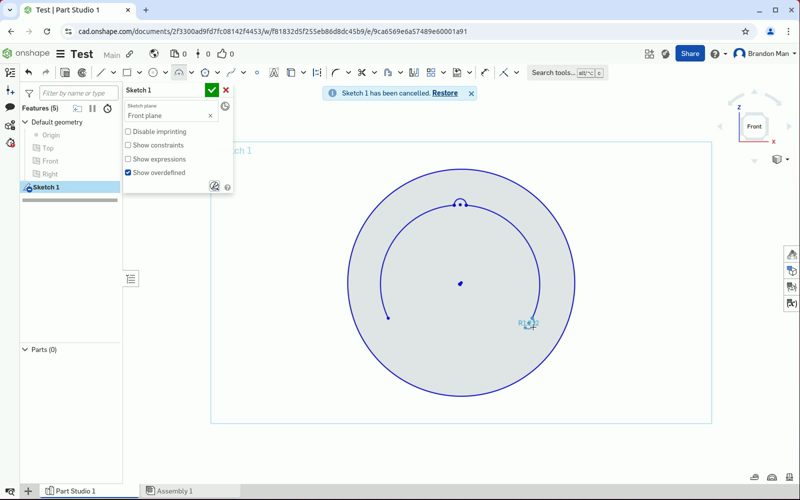
click(533, 326)
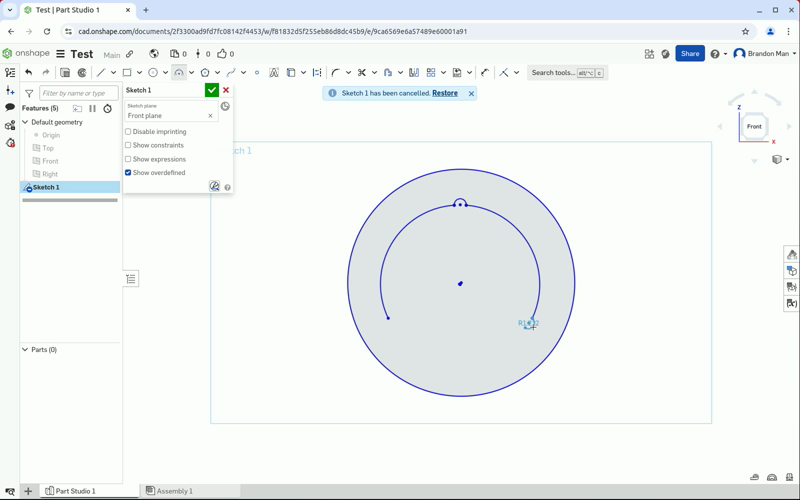
key_up(shift)
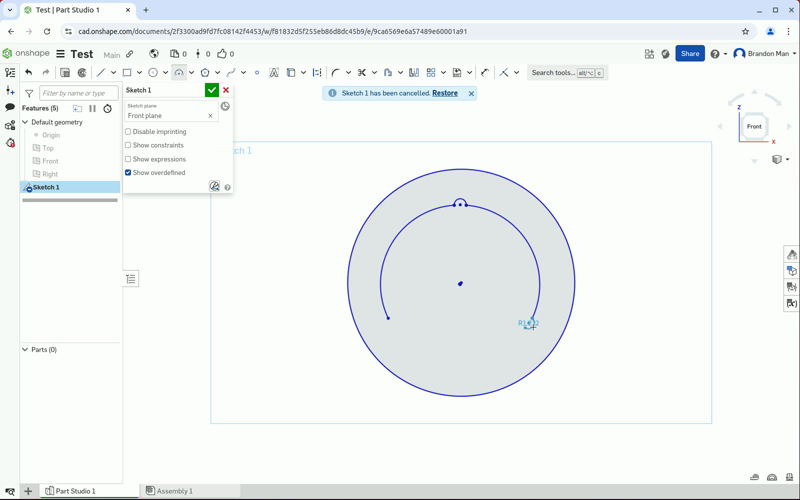
mouse_move(525, 327)
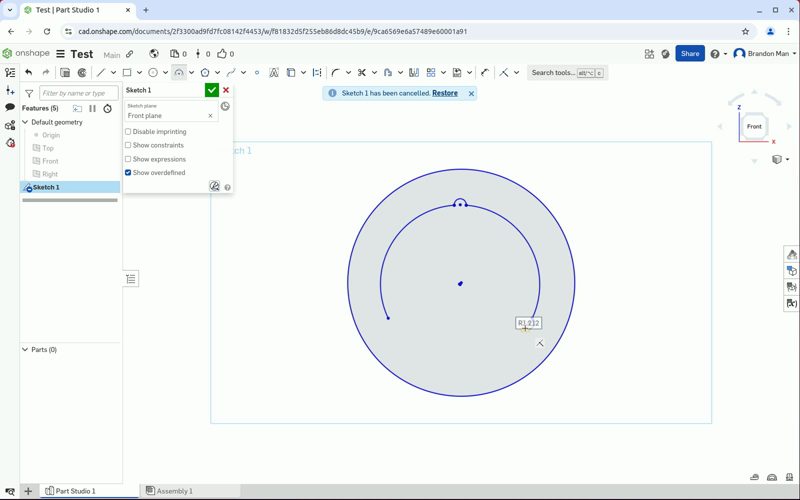
click(525, 327)
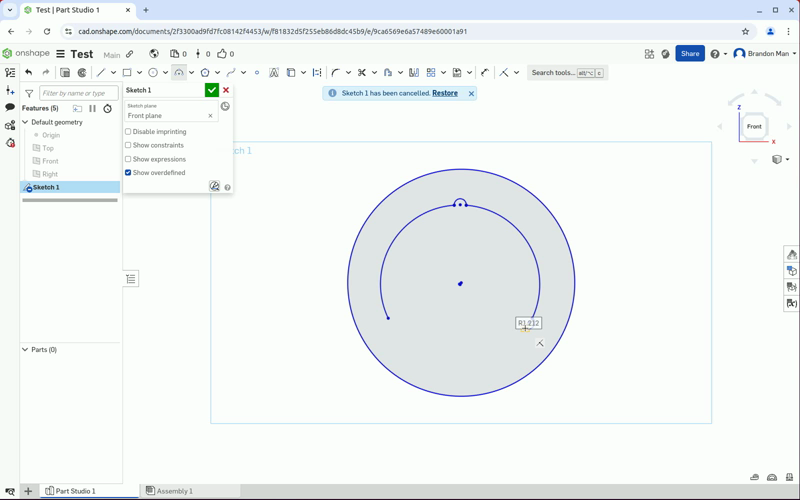
key_down(shift)
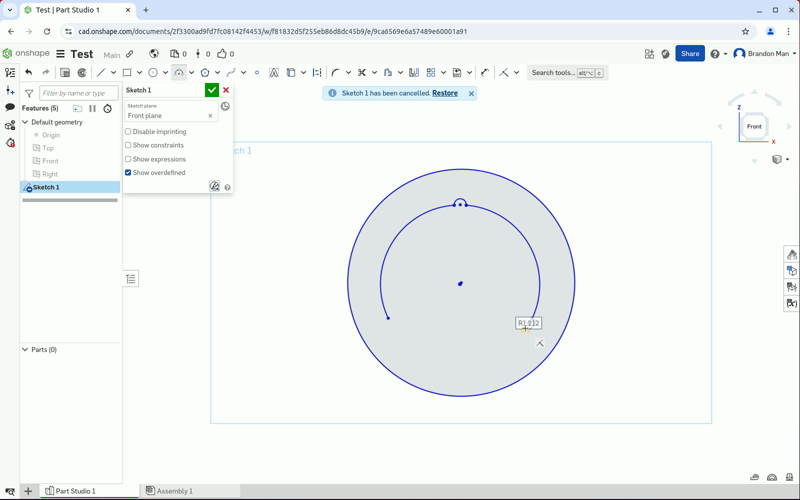
mouse_move(395, 327)
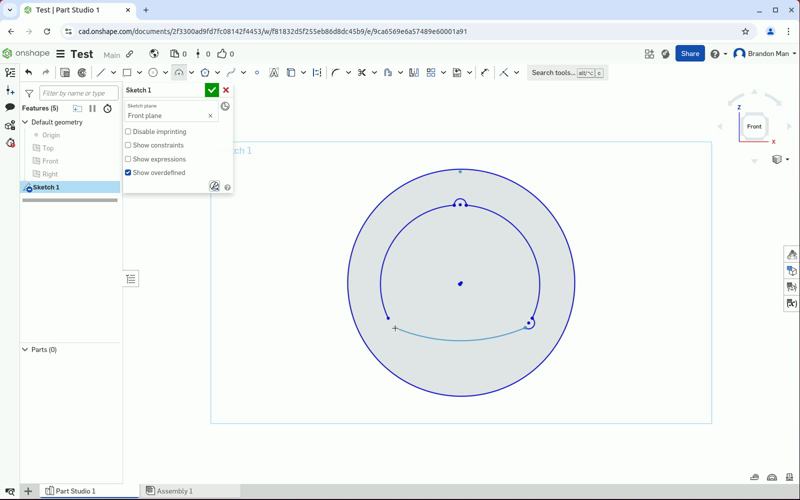
click(395, 327)
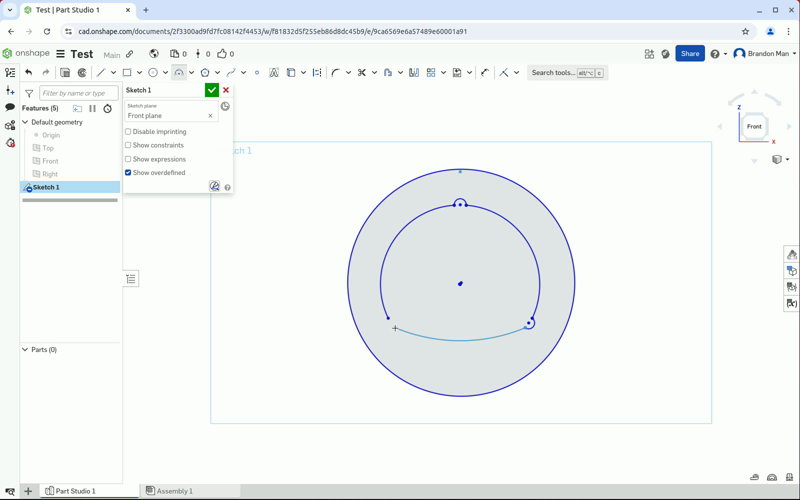
mouse_move(460, 361)
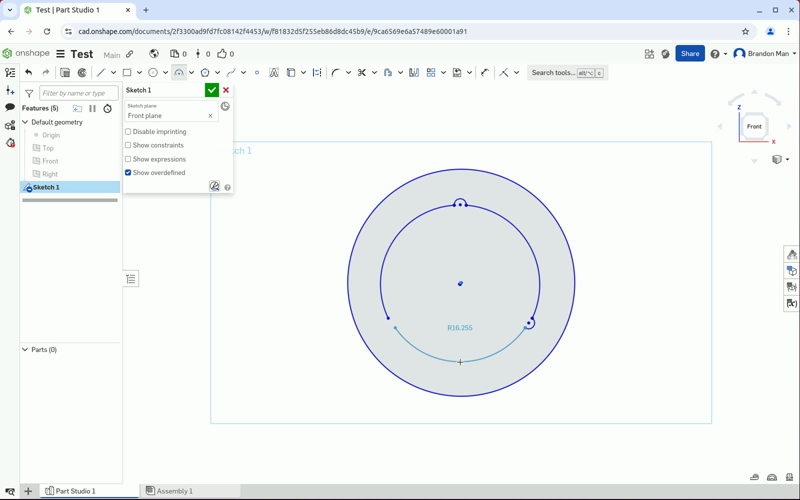
click(460, 361)
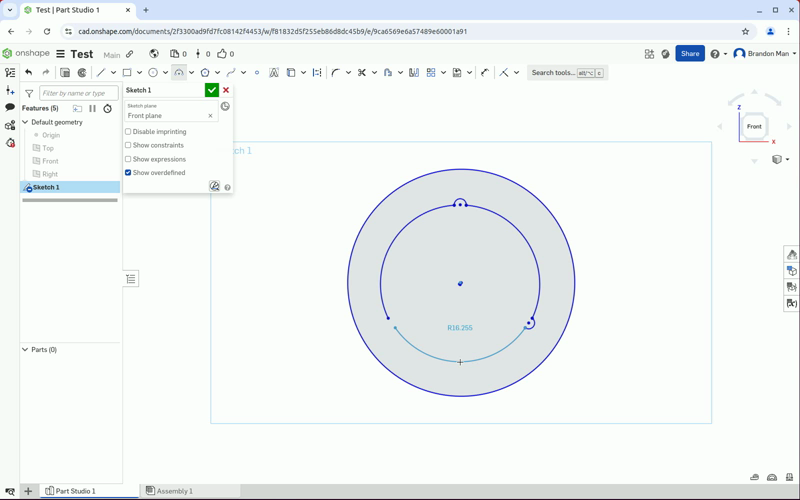
key_up(shift)
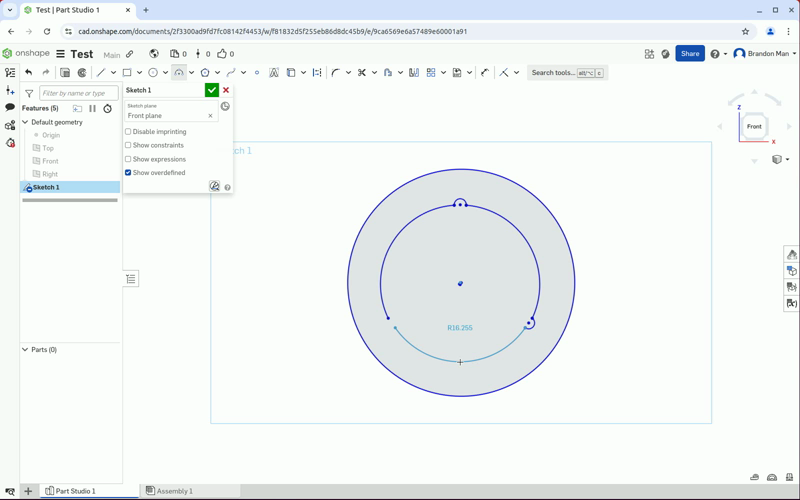
mouse_move(395, 327)
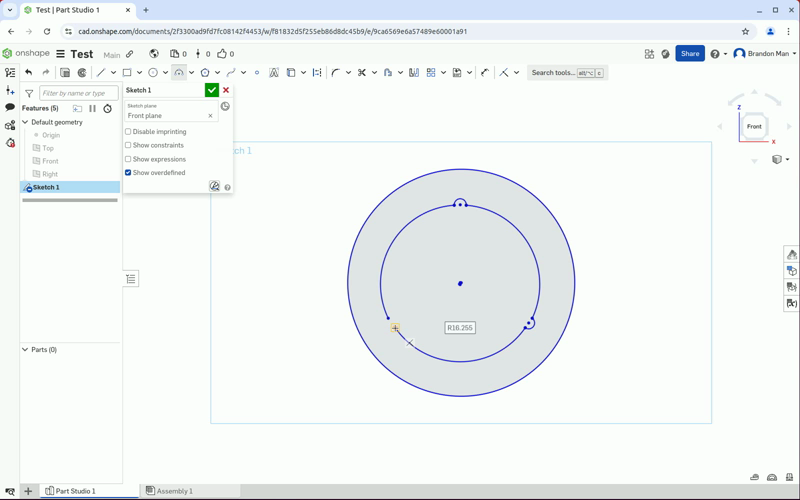
click(395, 327)
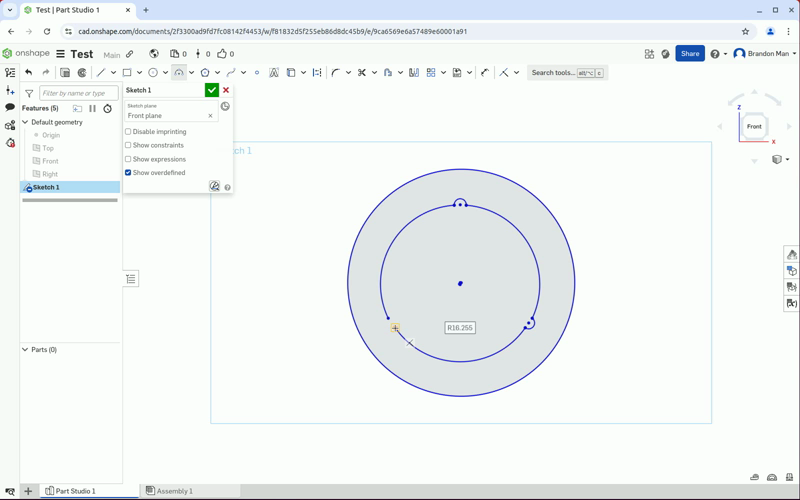
mouse_move(388, 318)
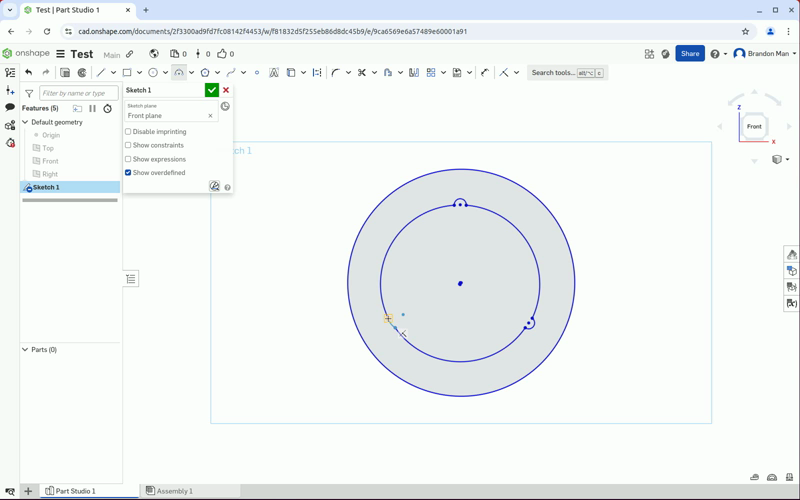
click(388, 318)
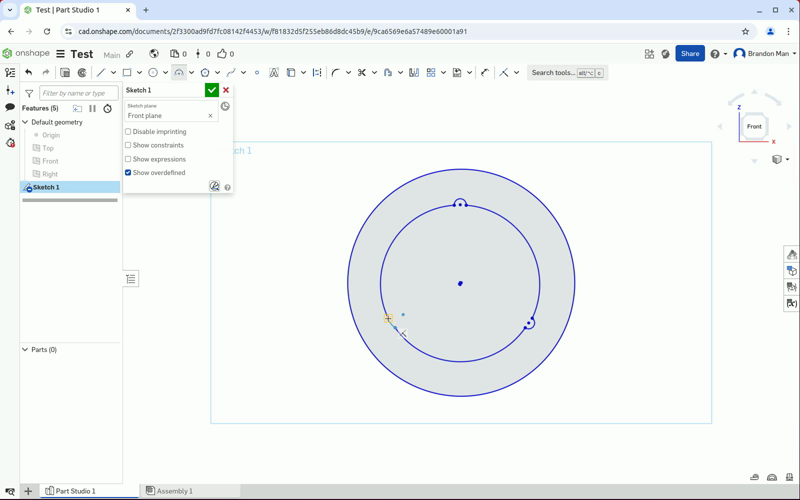
key_down(shift)
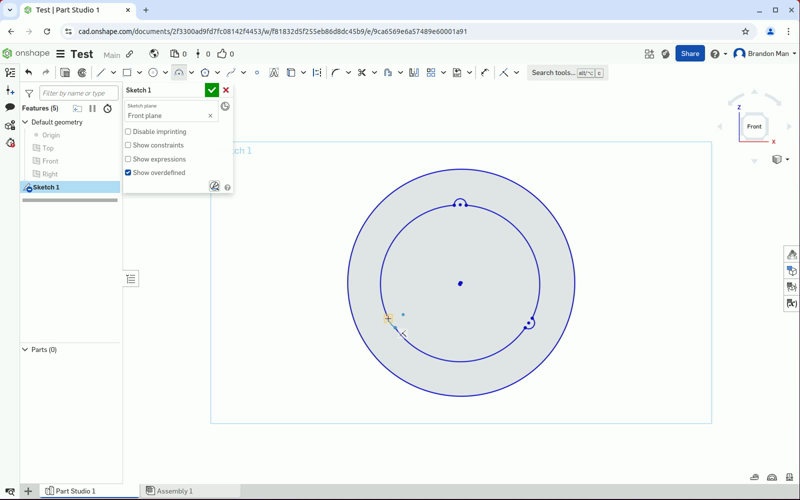
mouse_move(386, 326)
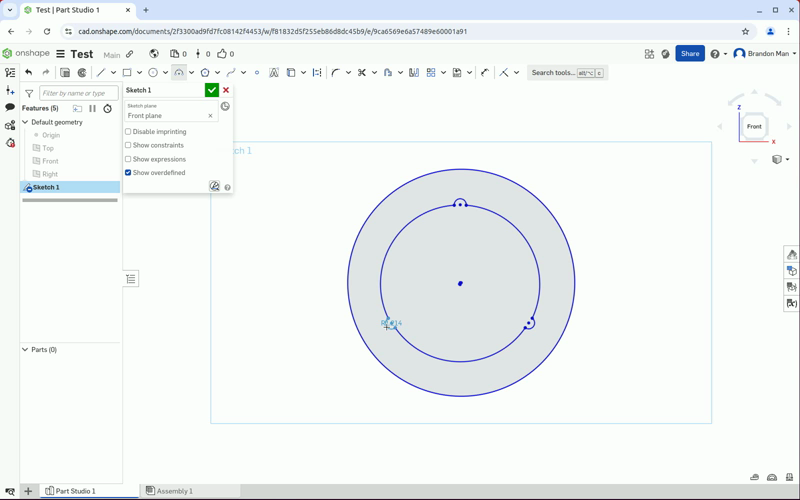
click(386, 326)
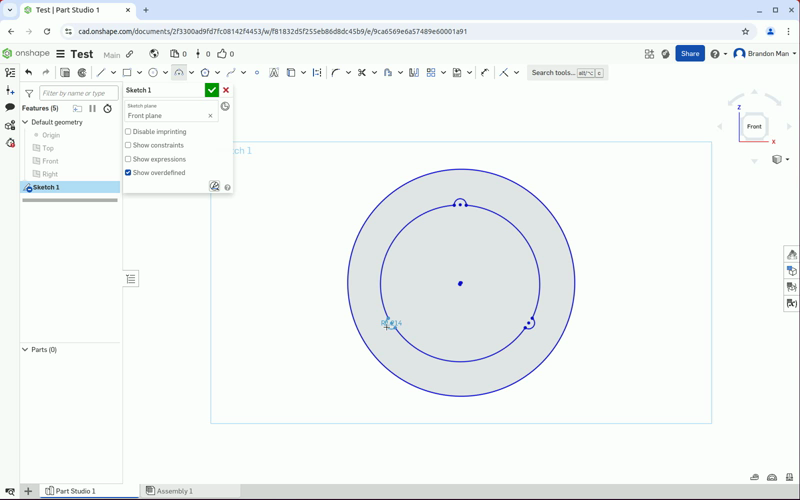
key_up(shift)
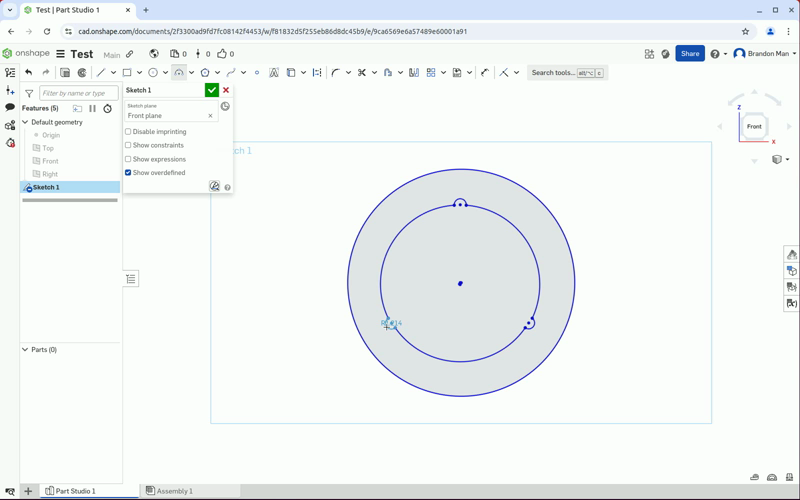
key(esc)
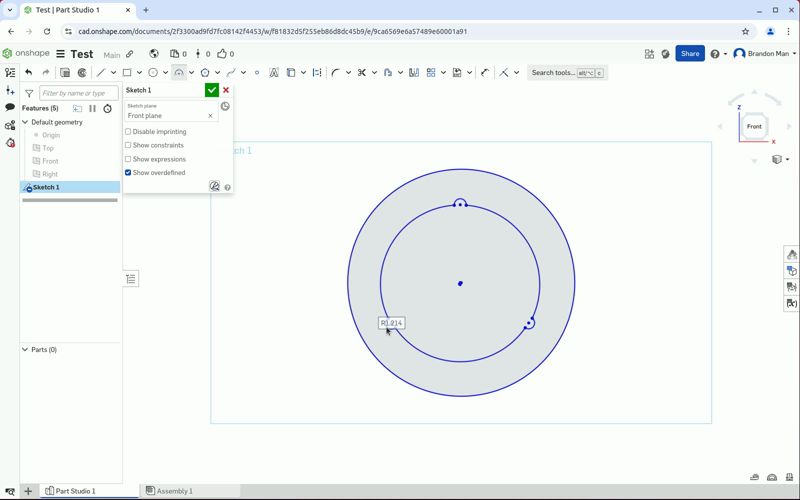
mouse_move(419, 367)
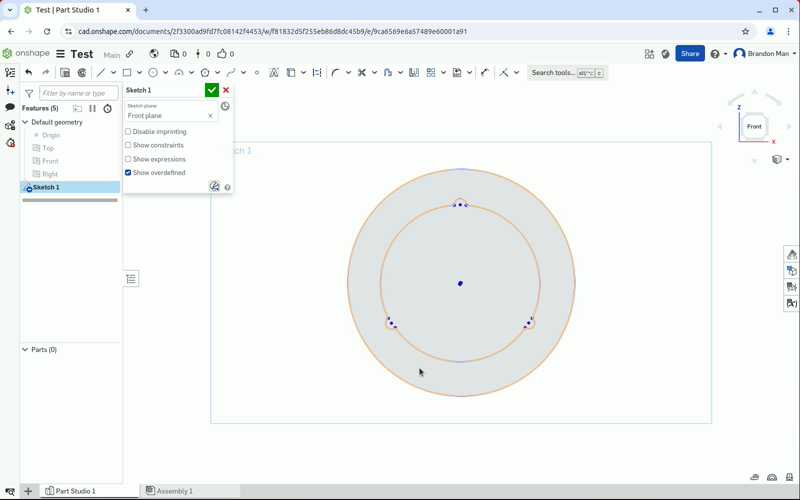
click(419, 367)
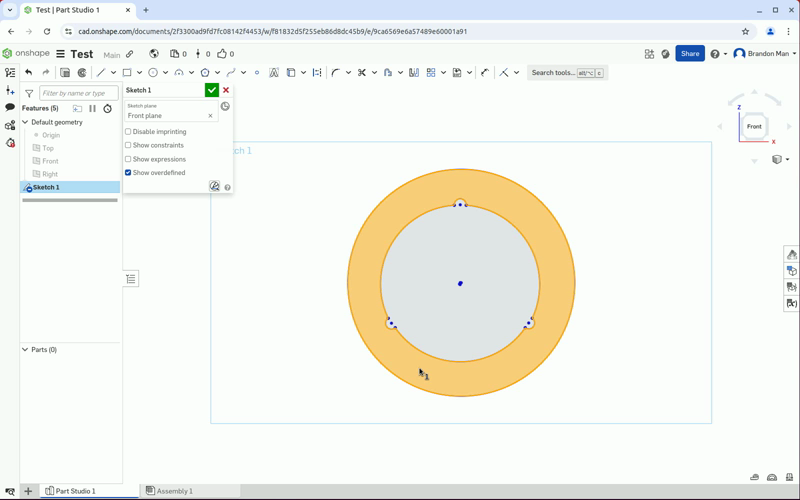
mouse_move(73, 352)
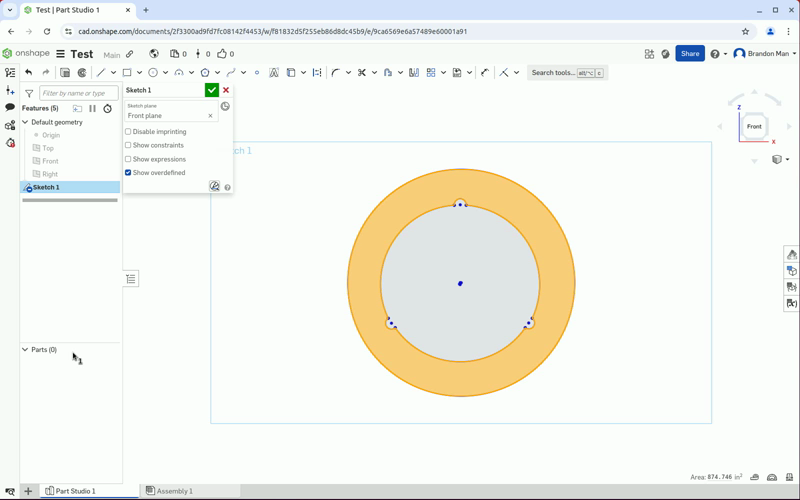
key(shift+y)
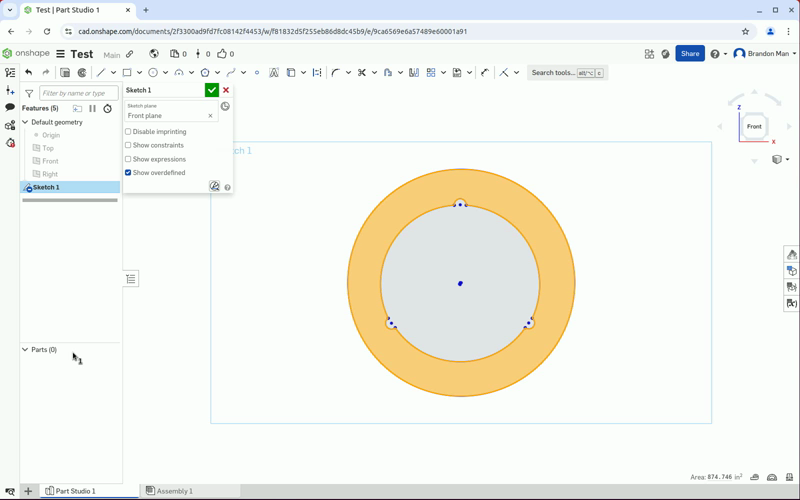
key(shift+e)
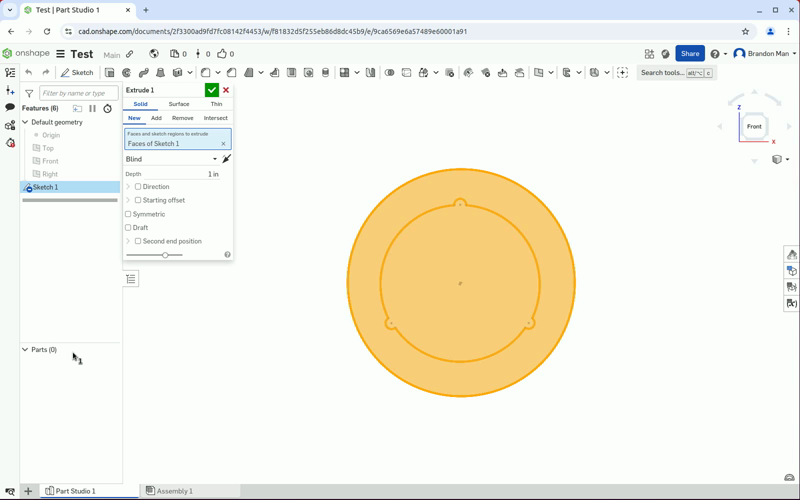
mouse_move(143, 106)
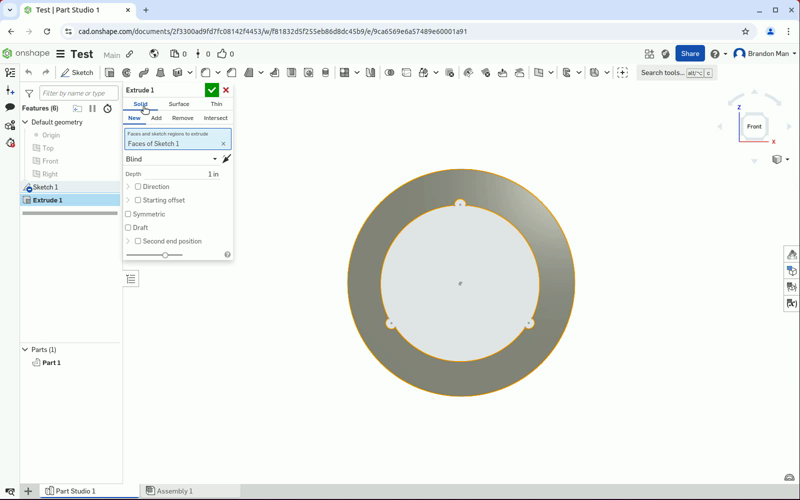
click(143, 106)
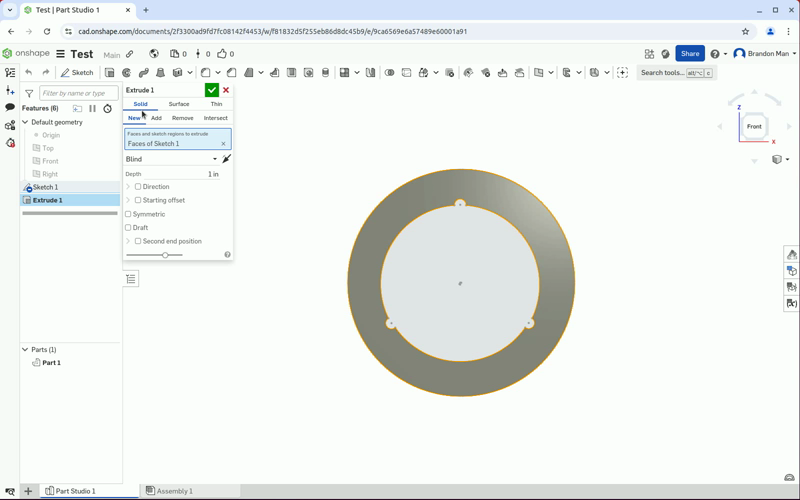
mouse_move(137, 120)
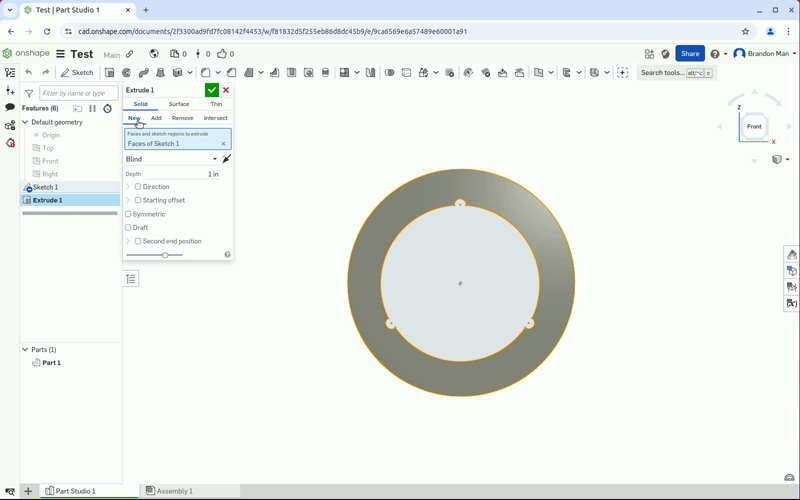
click(137, 120)
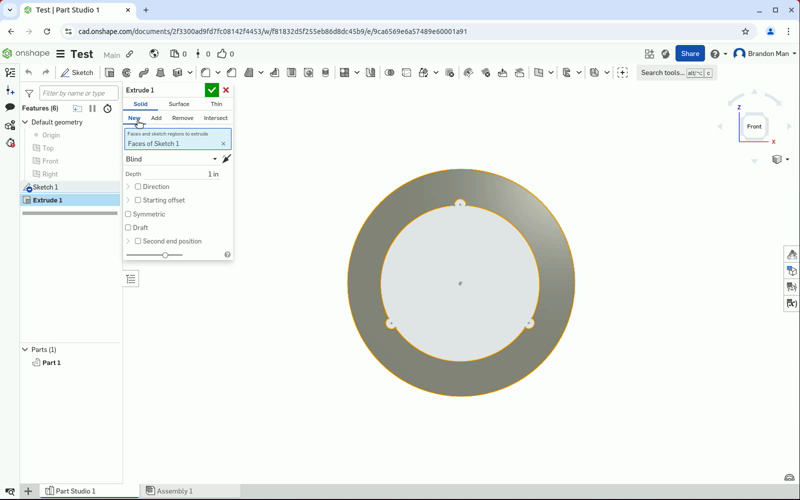
key(tab, 4)
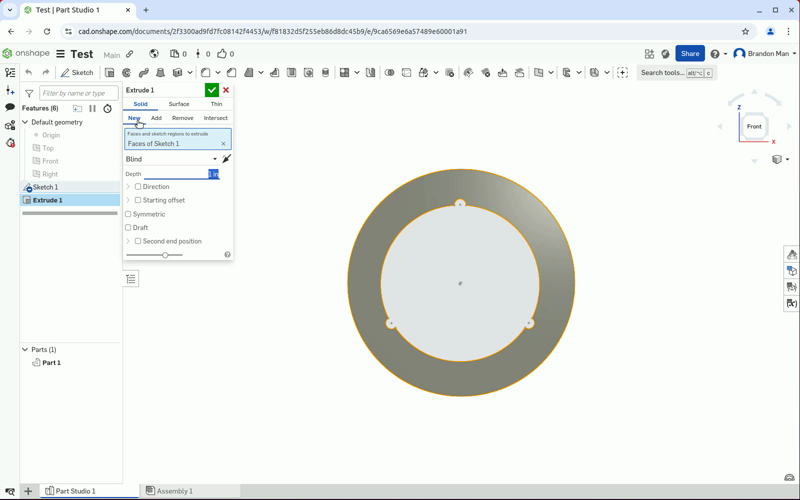
text(0.963)
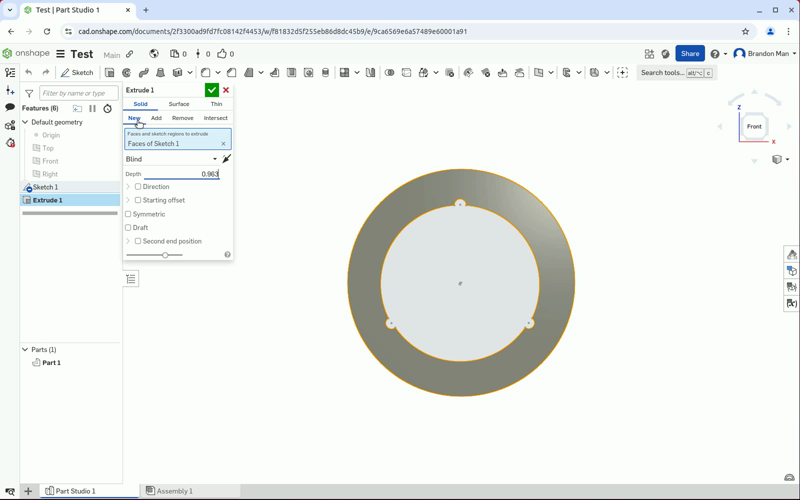
key(enter)
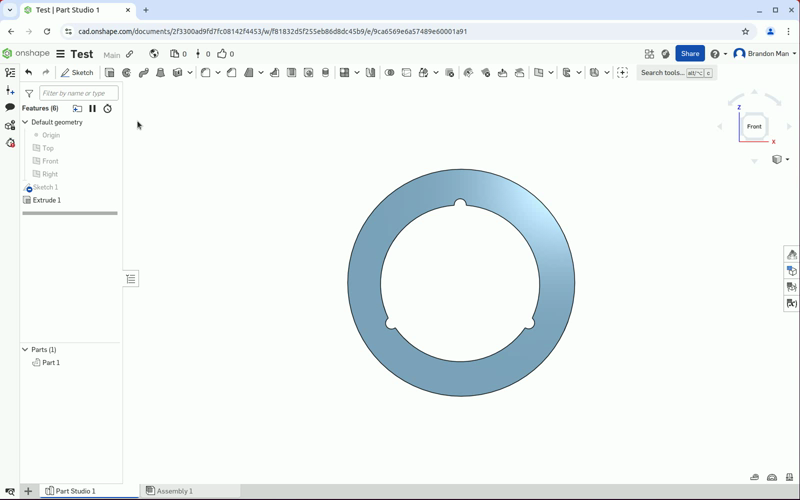
key(shift+h)
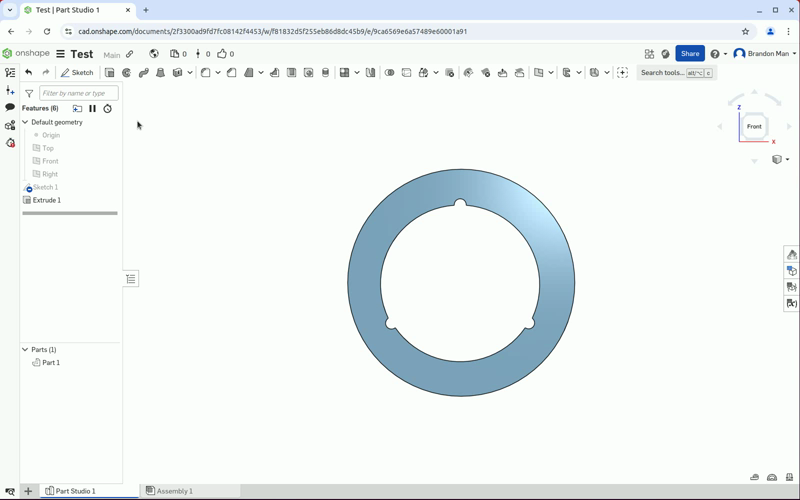
key(shift+h)
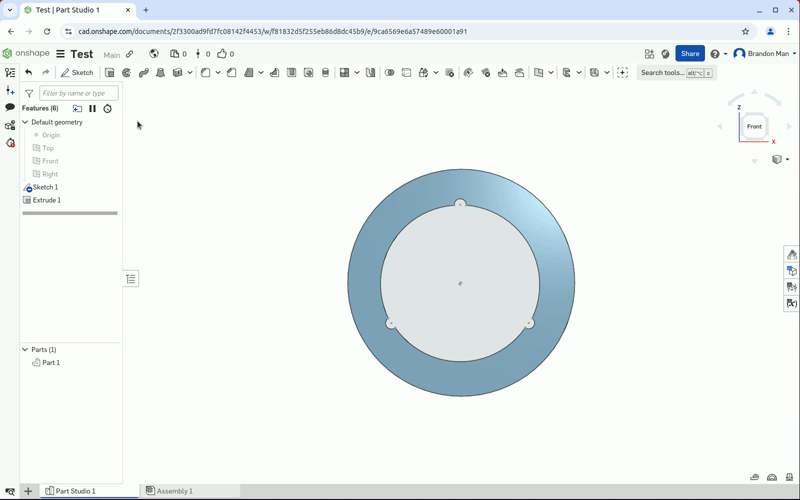
mouse_move(73, 189)
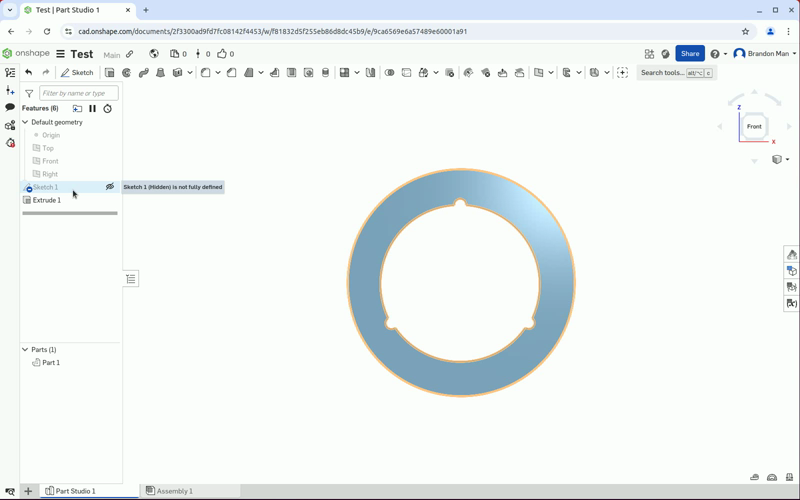
click(73, 189)
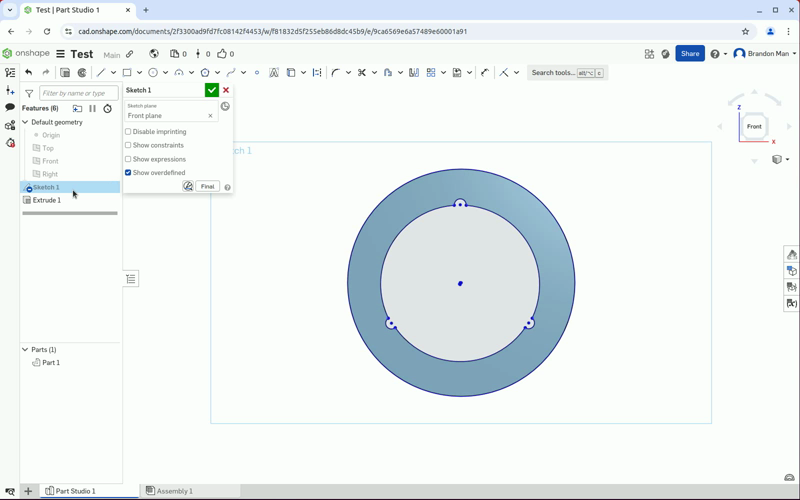
mouse_move(229, 92)
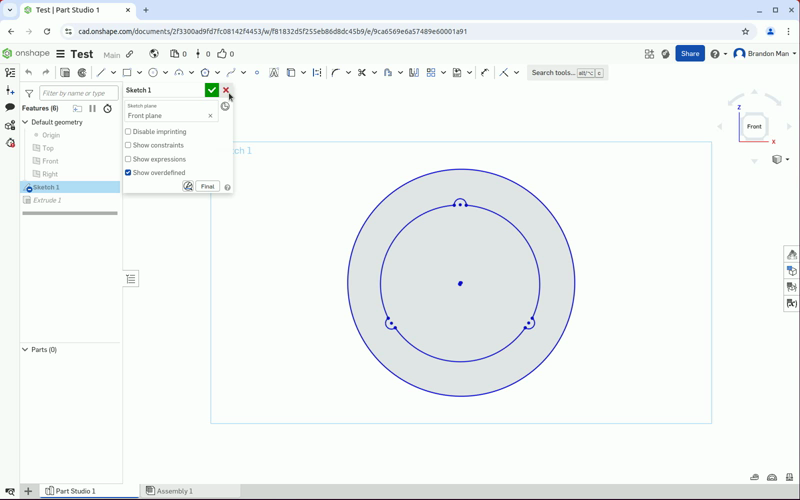
click(229, 92)
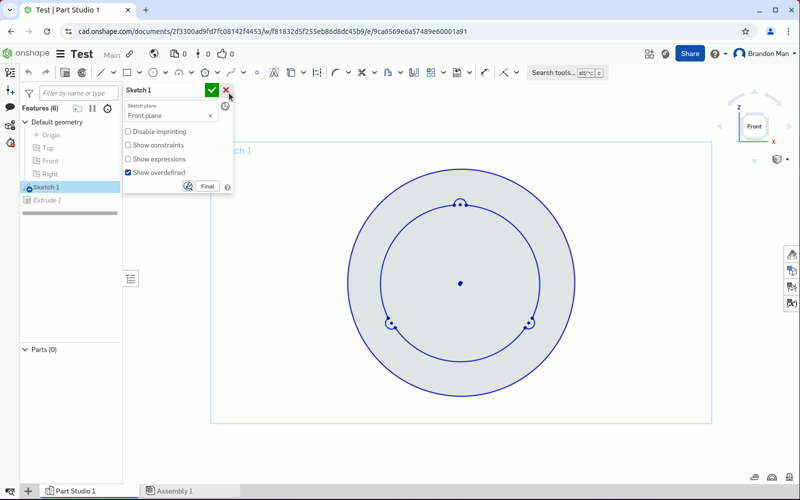
key(shift+s)
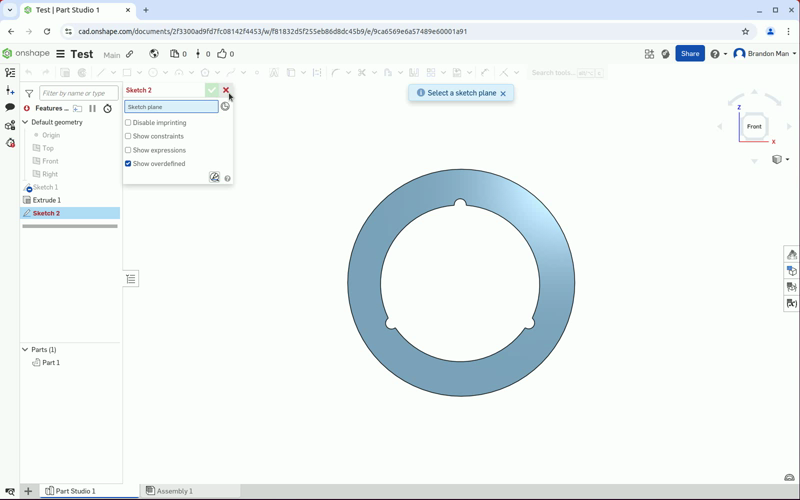
mouse_move(73, 163)
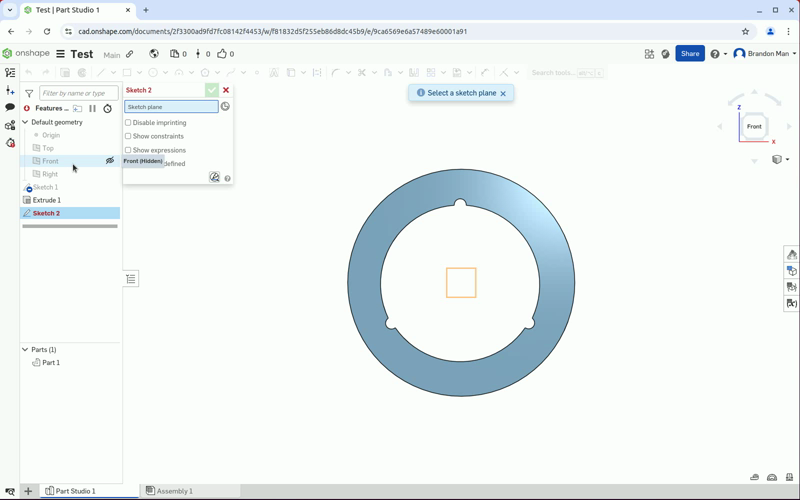
click(73, 163)
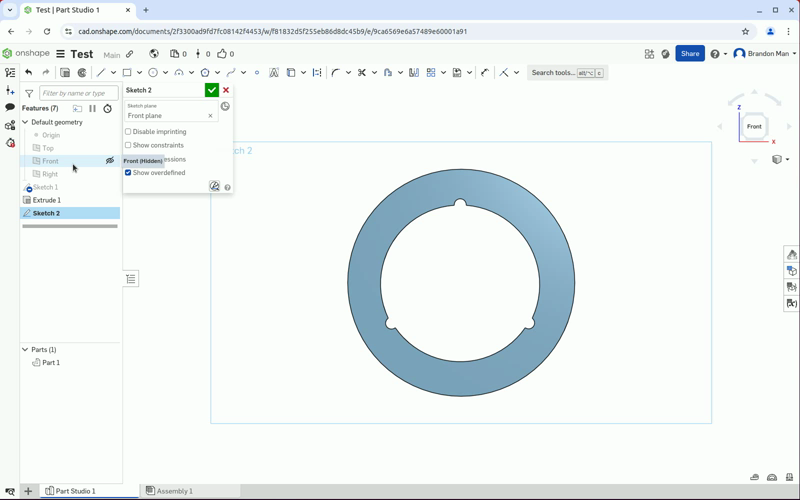
mouse_move(73, 352)
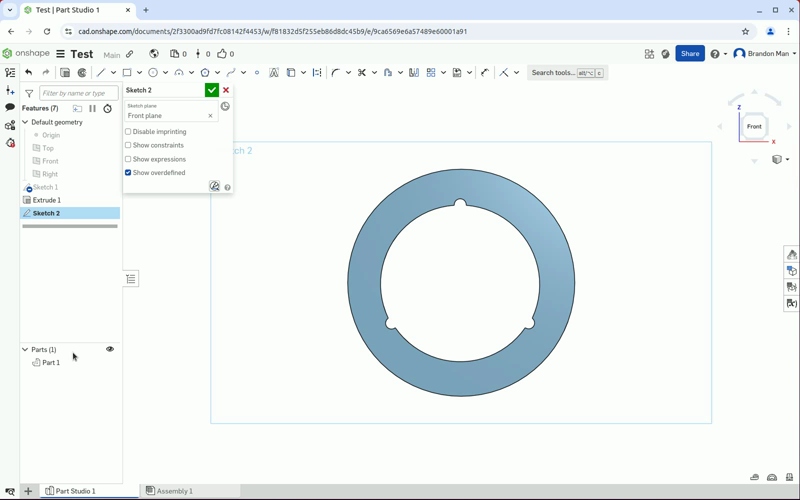
key(y)
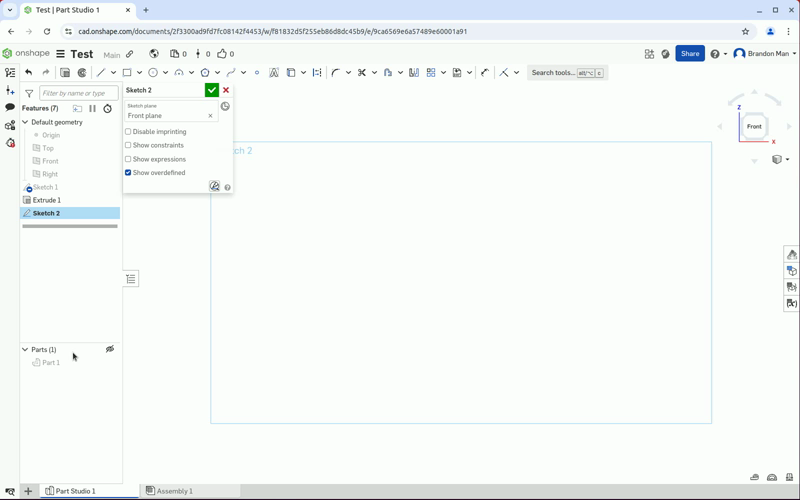
key(a)
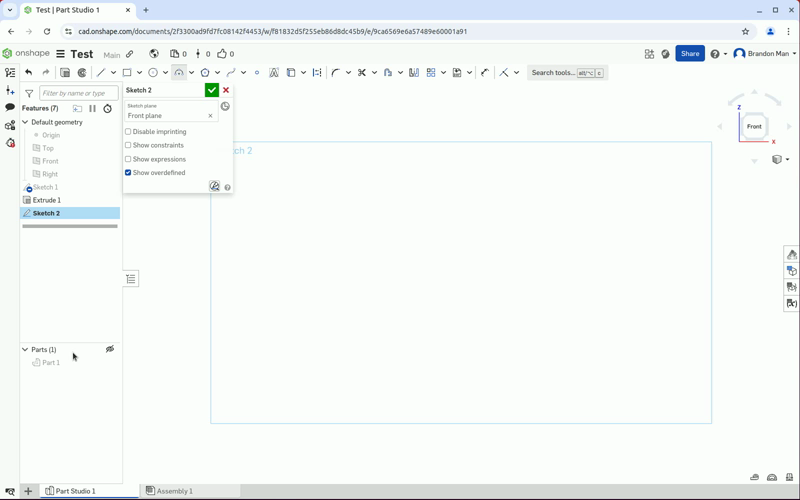
key_down(shift)
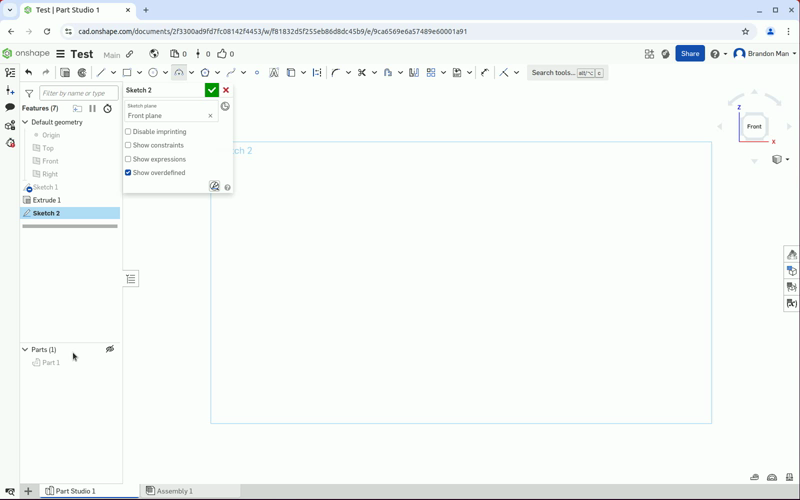
mouse_move(389, 318)
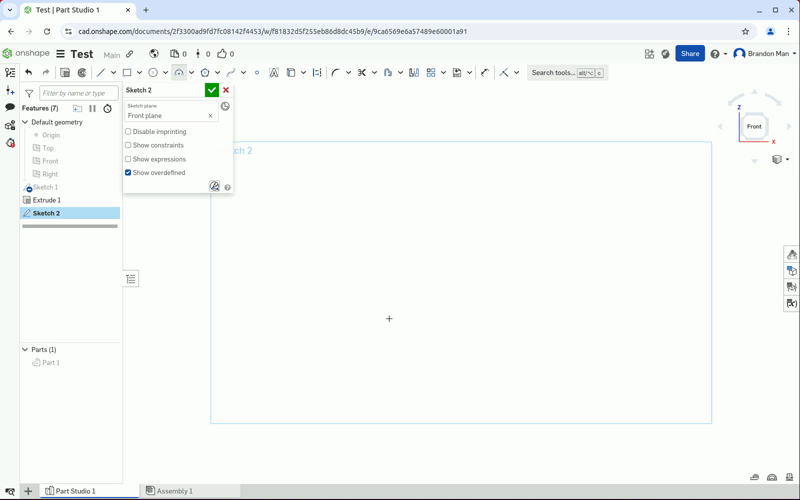
click(389, 318)
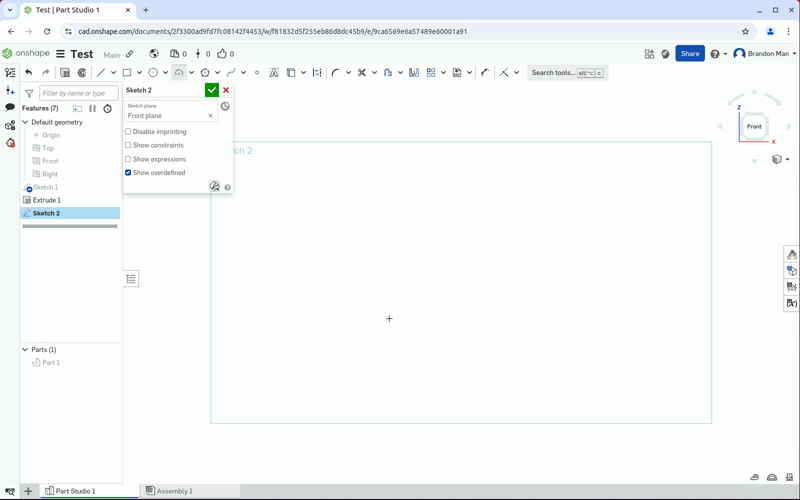
key_up(shift)
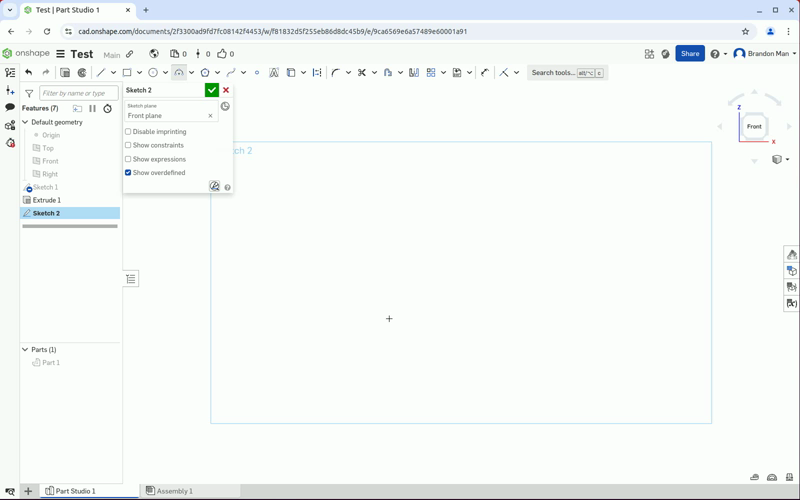
key_down(shift)
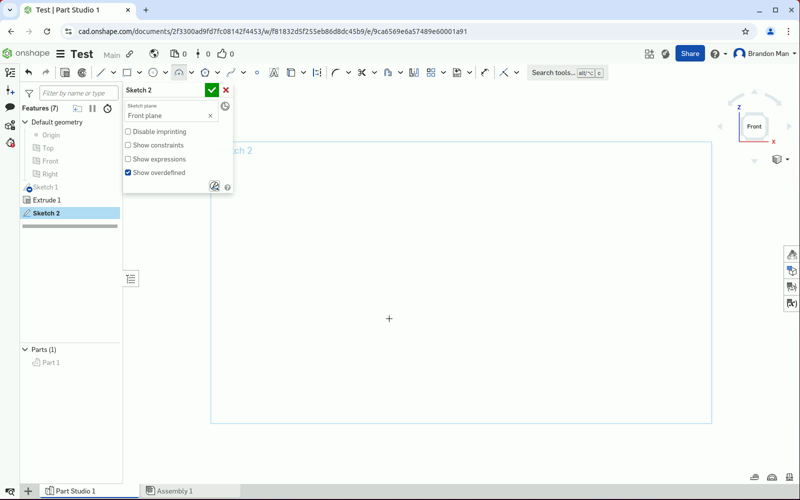
mouse_move(395, 327)
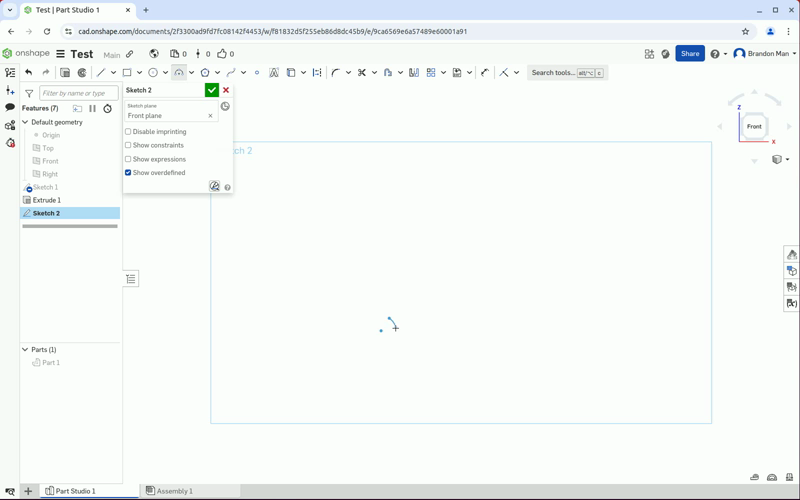
click(395, 327)
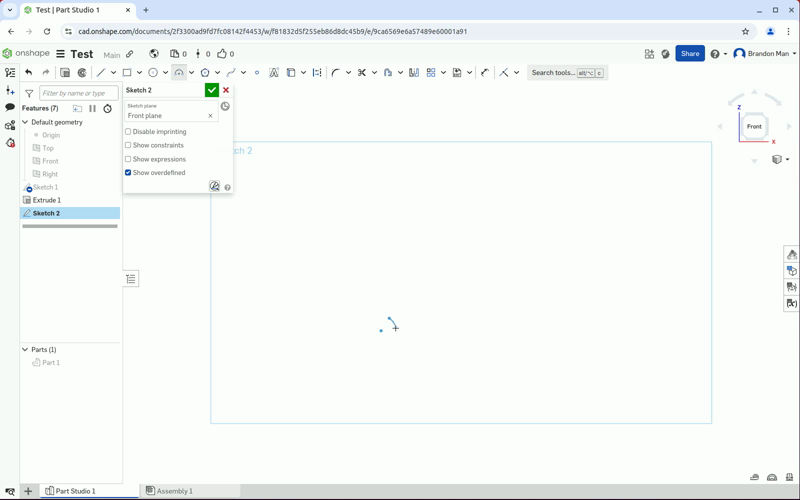
mouse_move(396, 319)
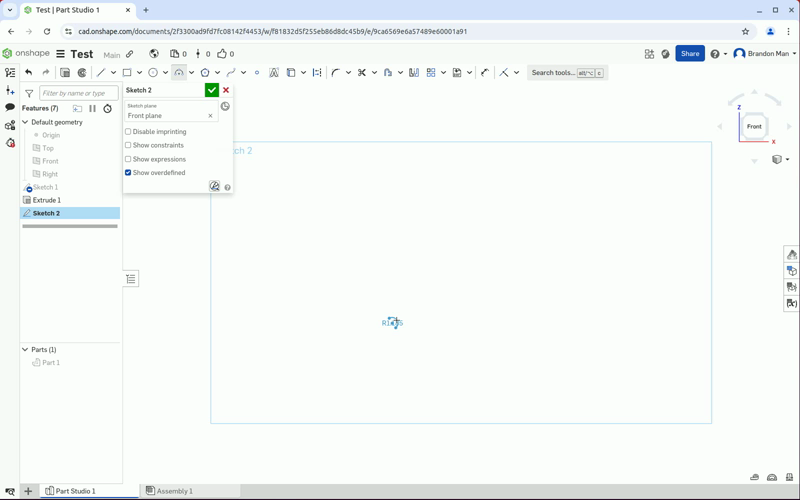
click(396, 319)
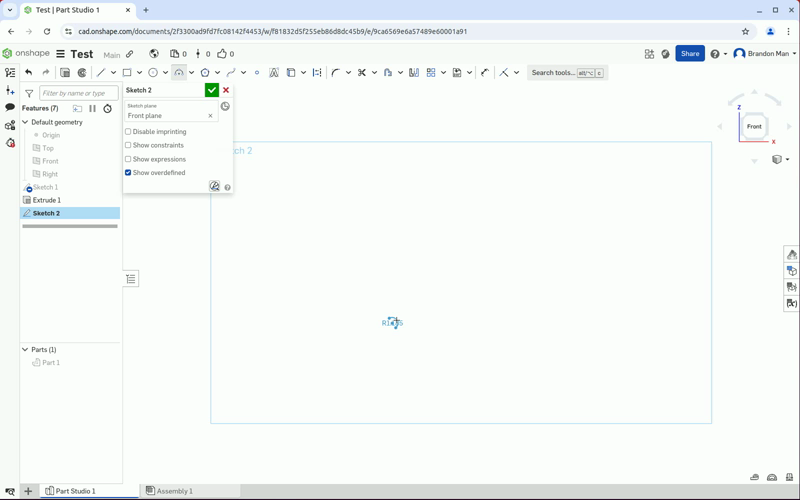
key_up(shift)
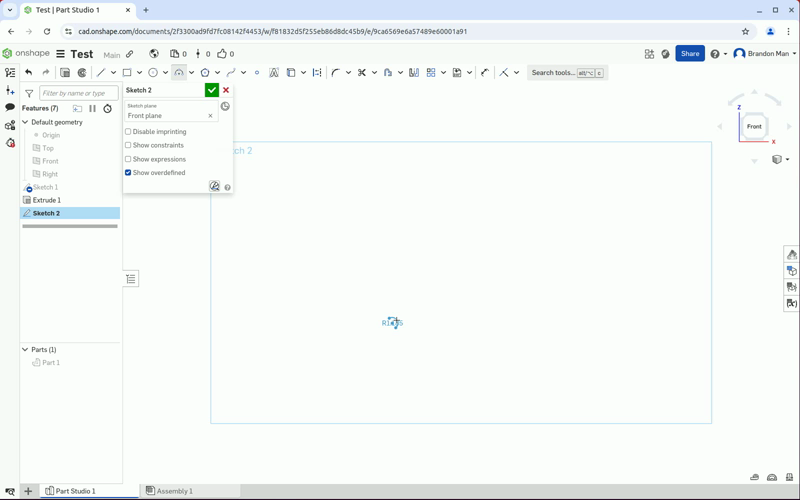
mouse_move(395, 327)
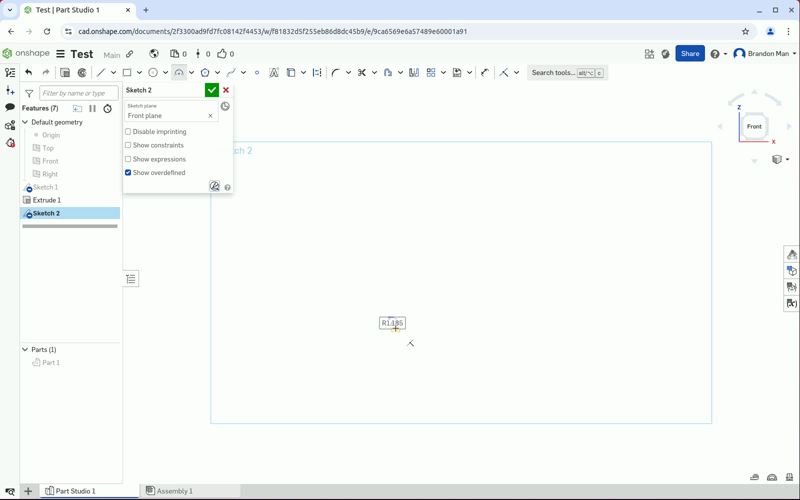
click(395, 327)
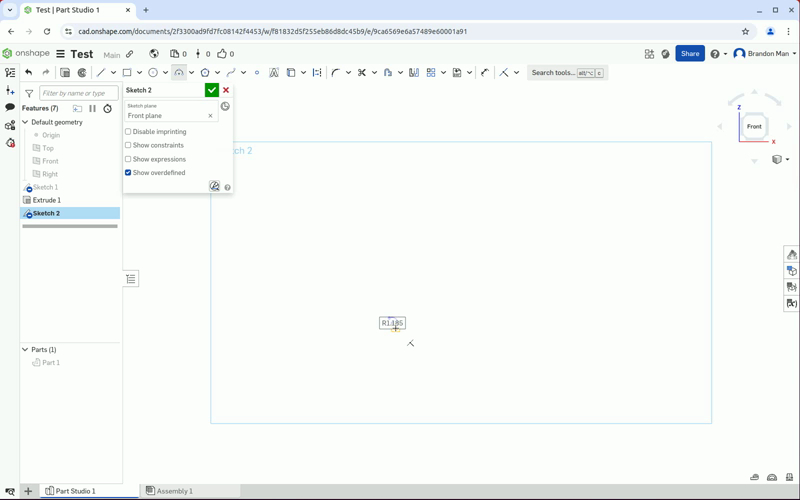
key_down(shift)
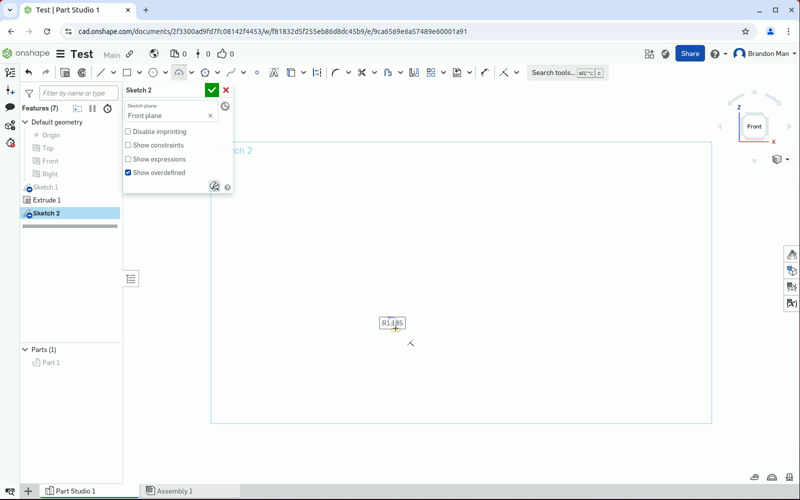
mouse_move(525, 327)
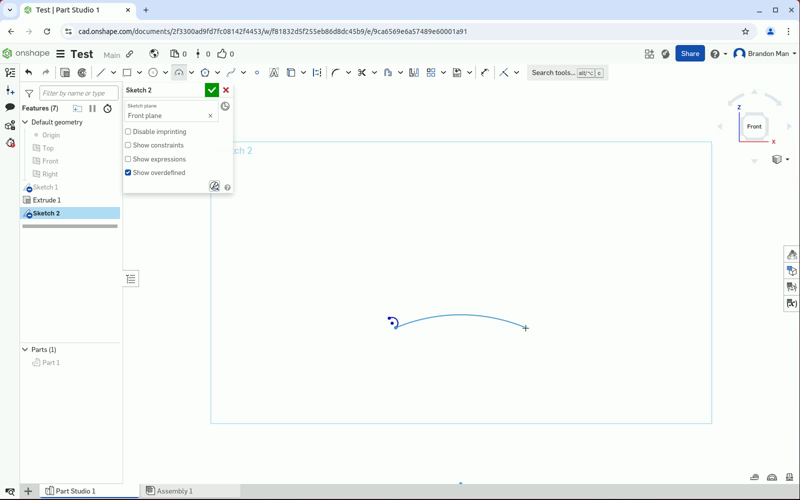
click(525, 327)
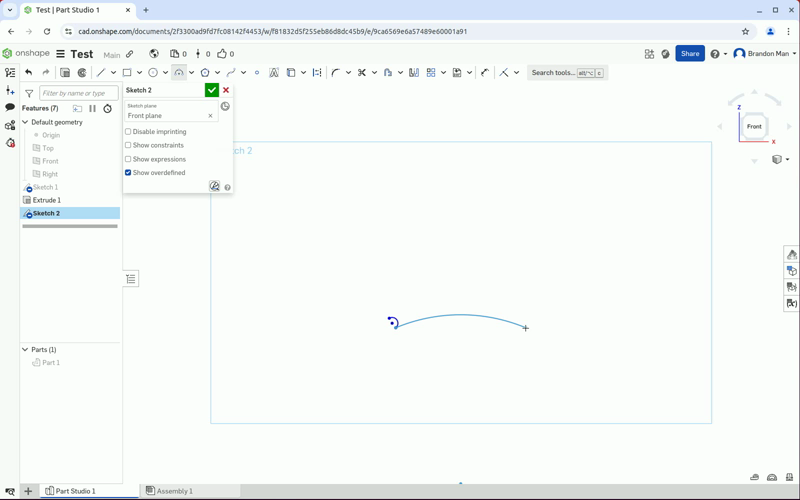
mouse_move(460, 361)
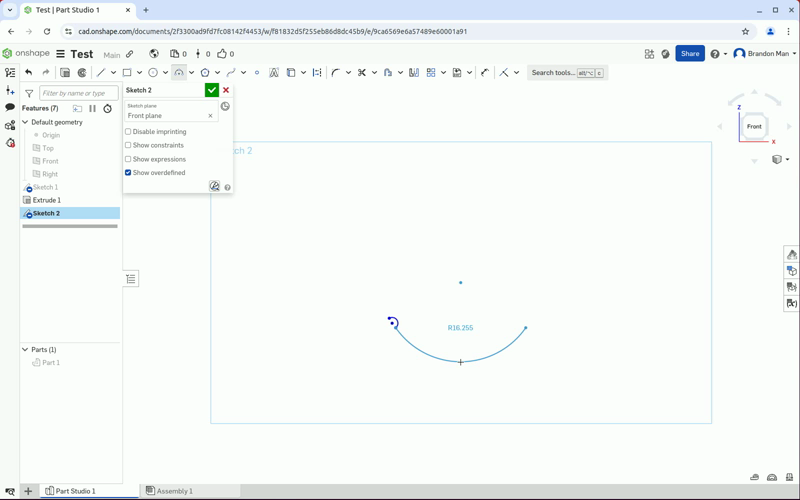
click(460, 361)
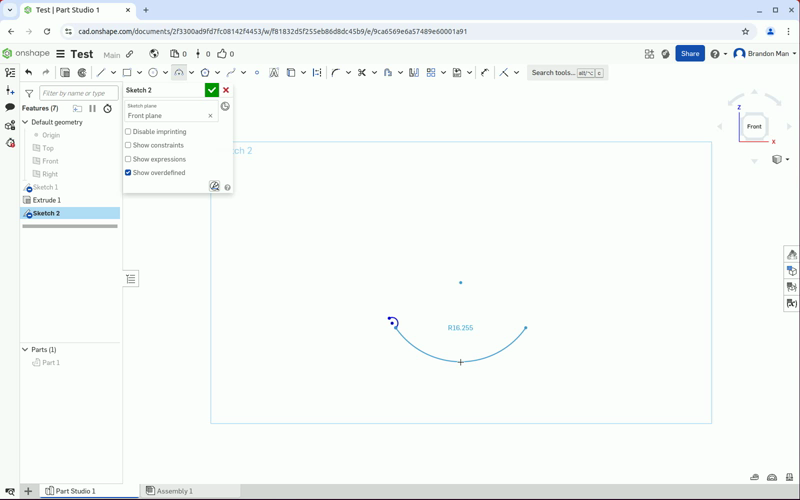
key_up(shift)
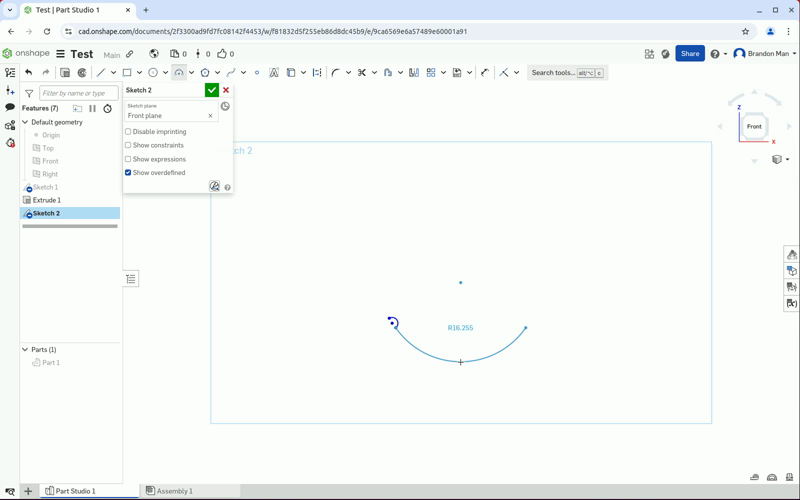
mouse_move(525, 327)
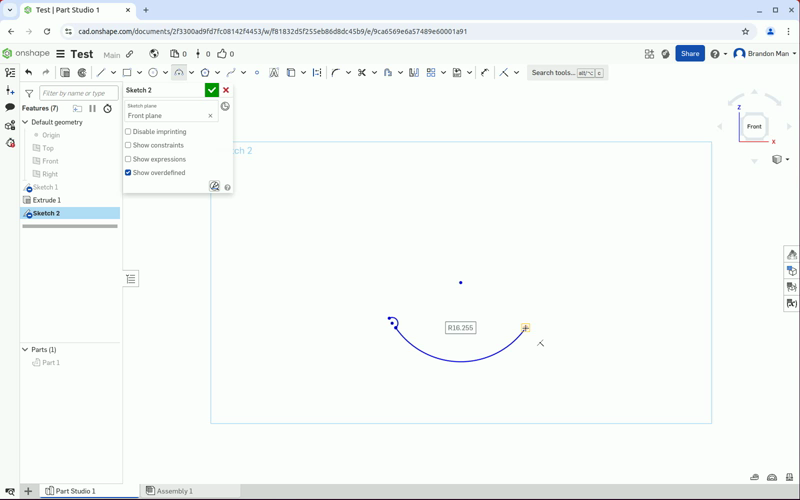
click(525, 327)
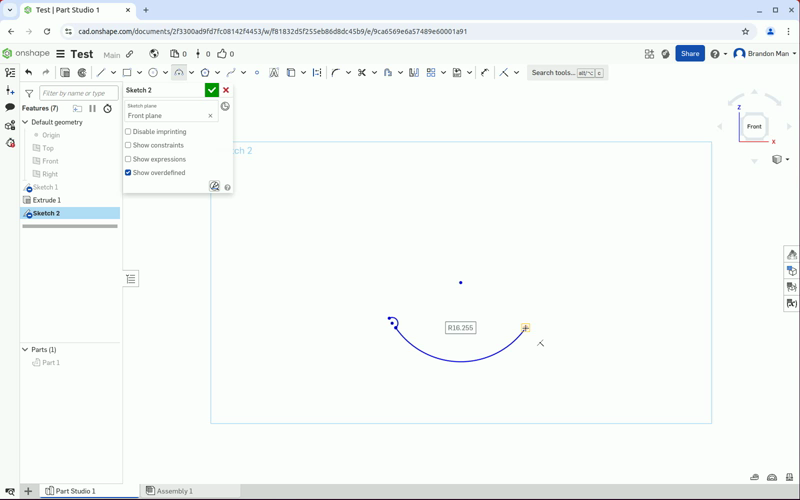
key_down(shift)
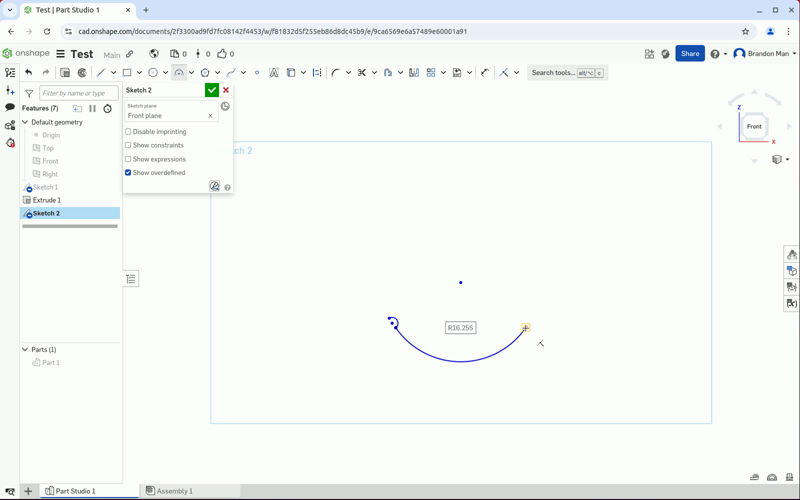
mouse_move(532, 318)
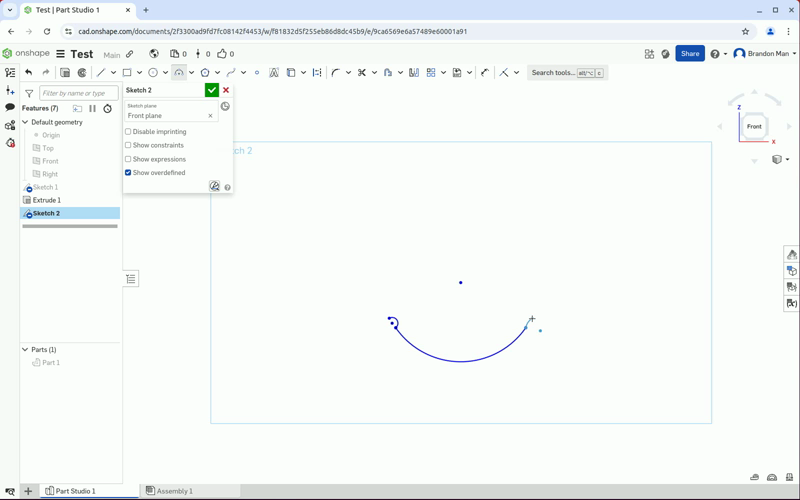
click(532, 318)
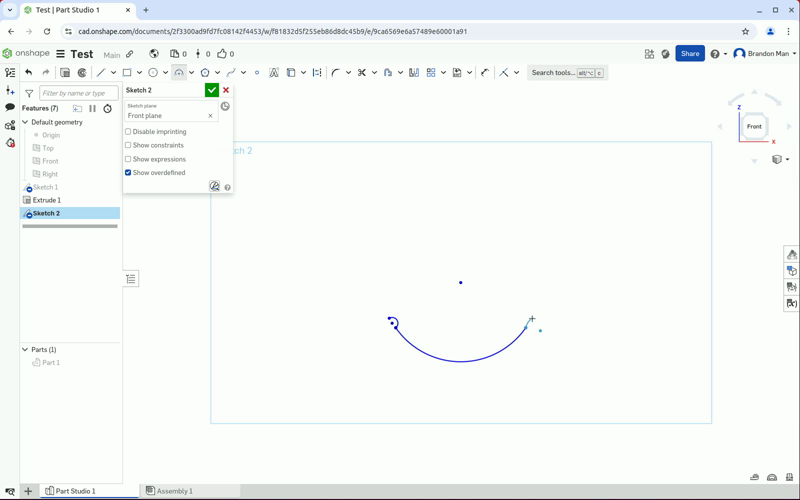
mouse_move(524, 319)
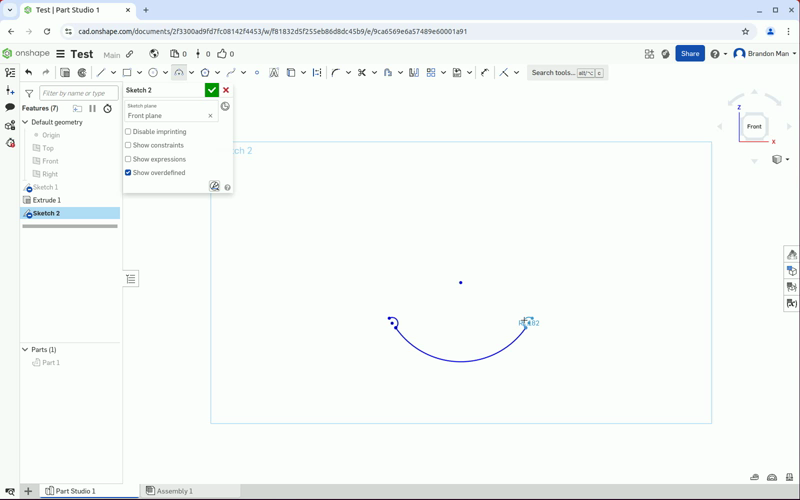
click(524, 319)
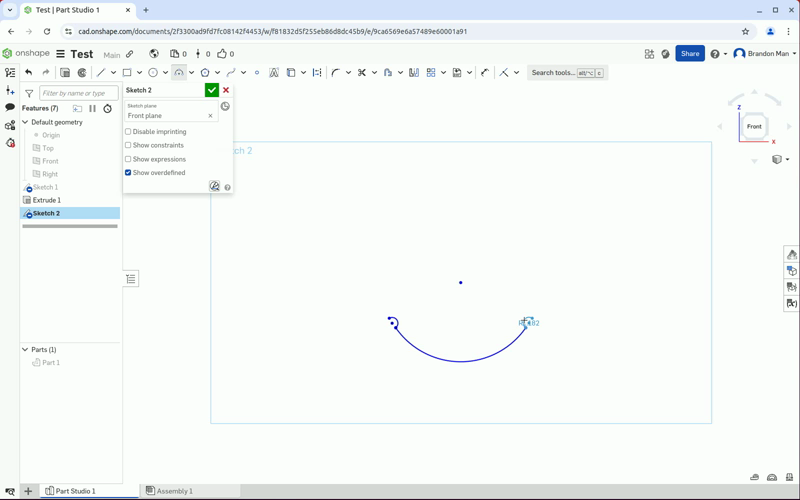
key_up(shift)
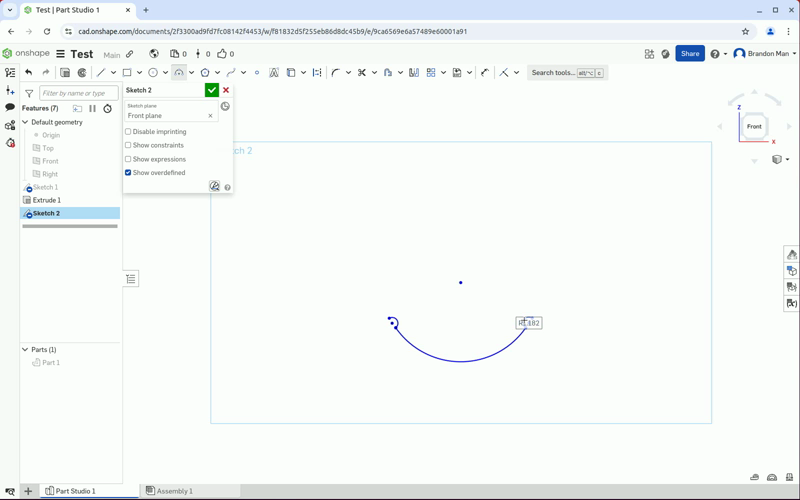
mouse_move(532, 318)
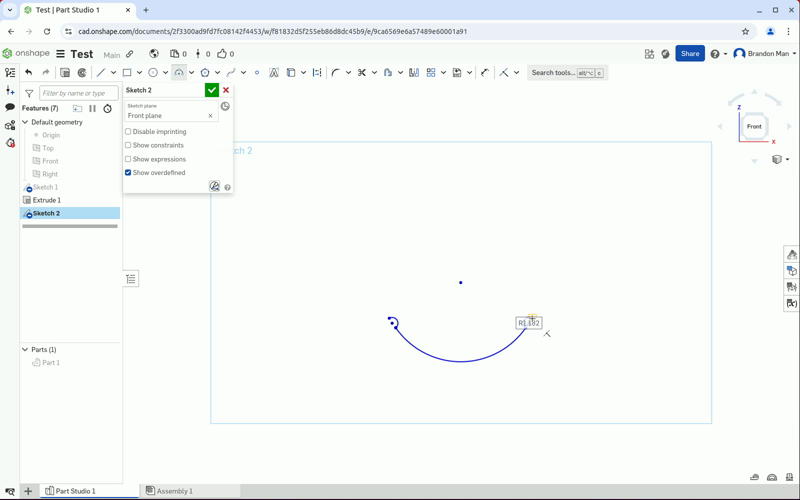
click(532, 318)
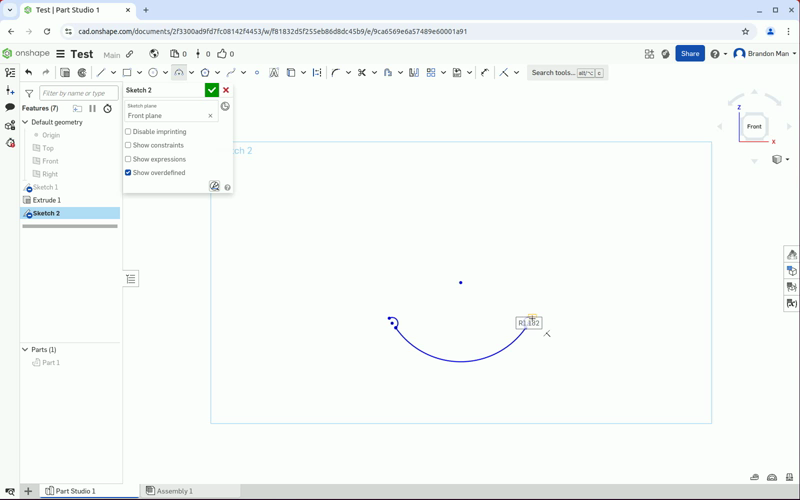
key_down(shift)
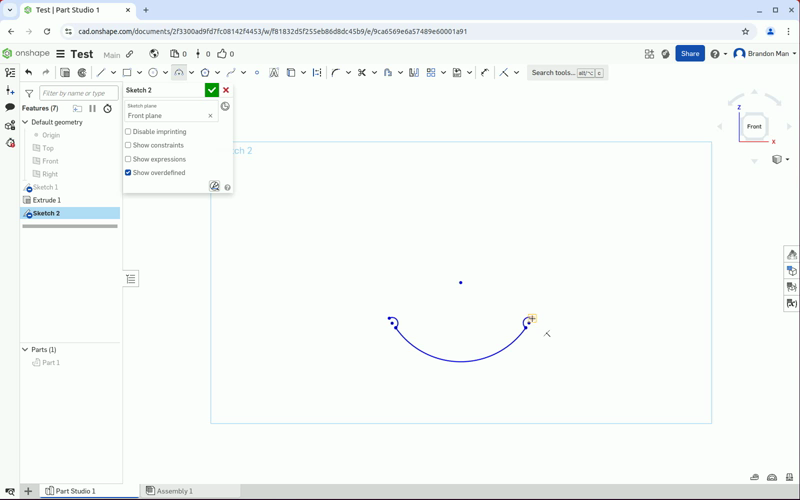
mouse_move(467, 203)
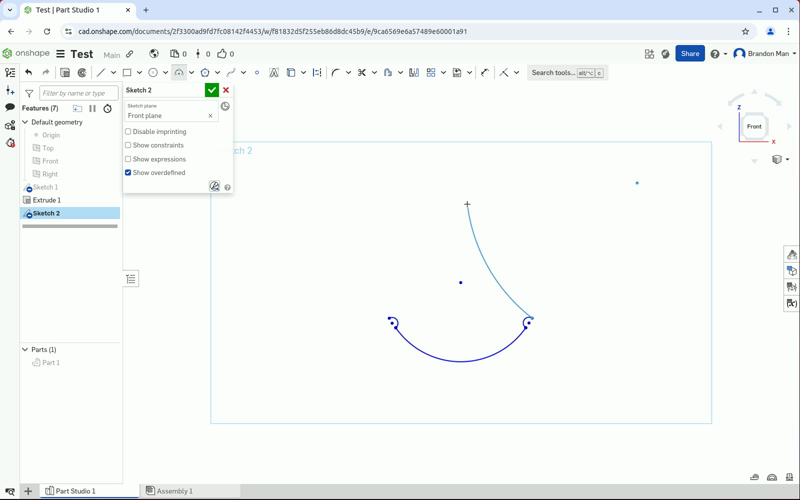
click(467, 203)
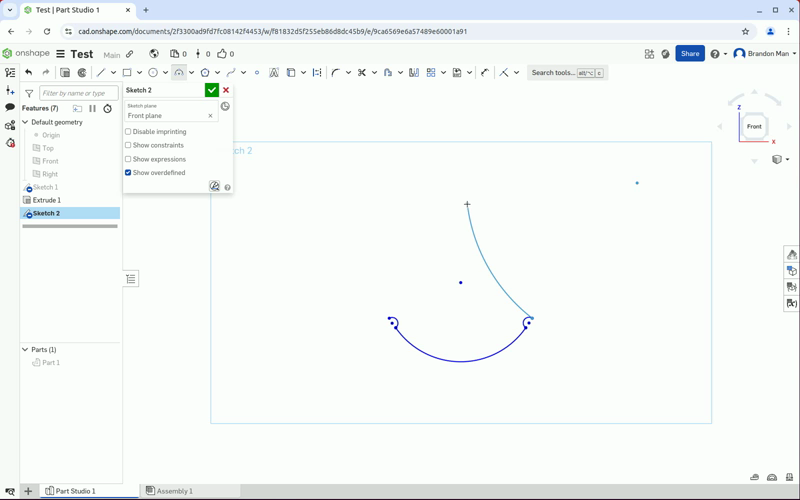
mouse_move(529, 243)
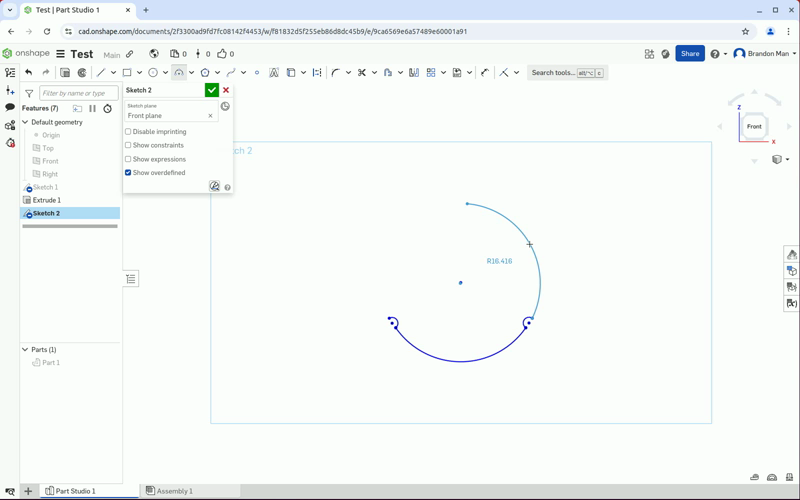
click(529, 243)
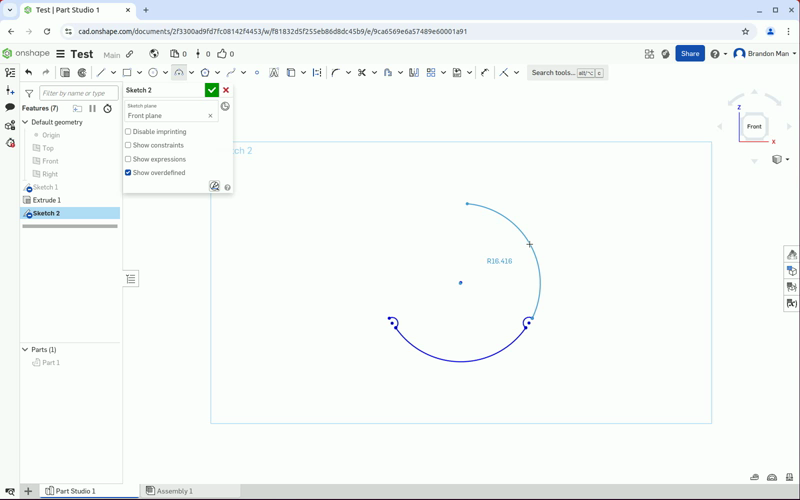
key_up(shift)
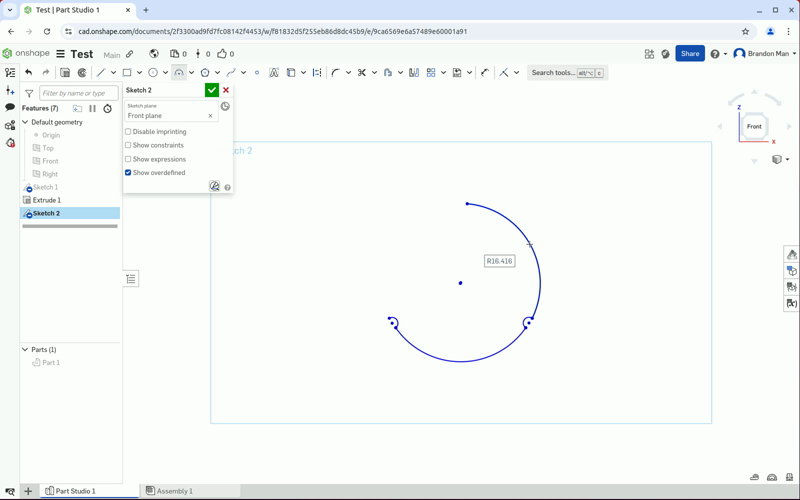
mouse_move(467, 203)
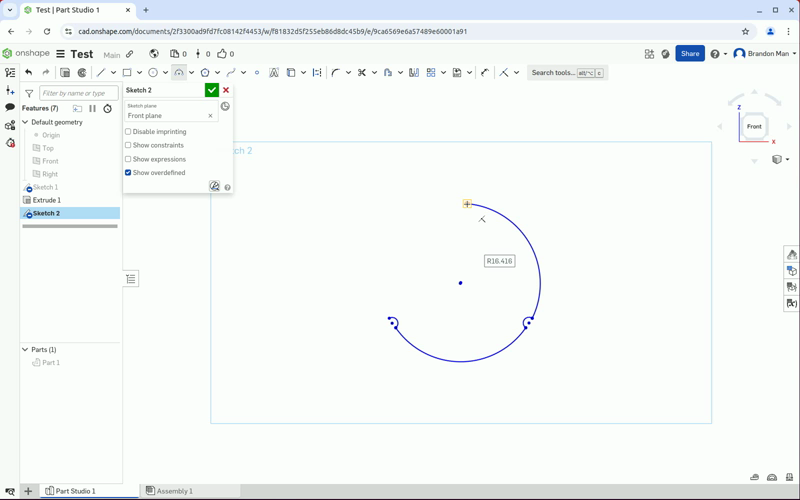
click(467, 203)
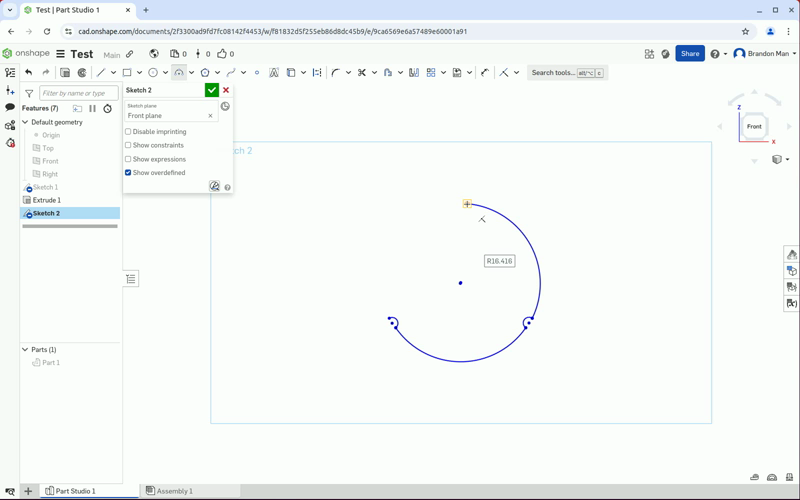
key_down(shift)
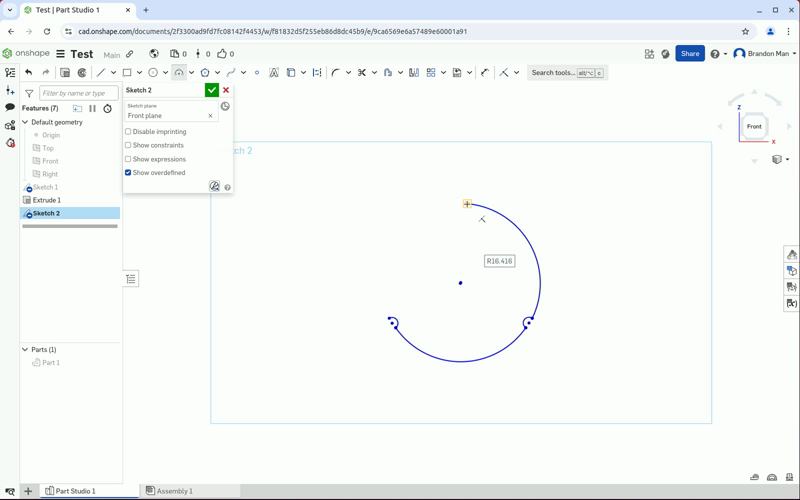
mouse_move(454, 203)
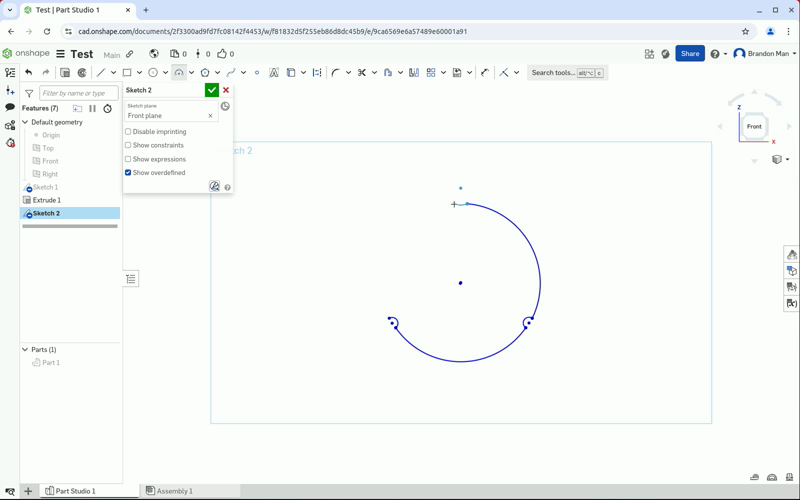
click(454, 203)
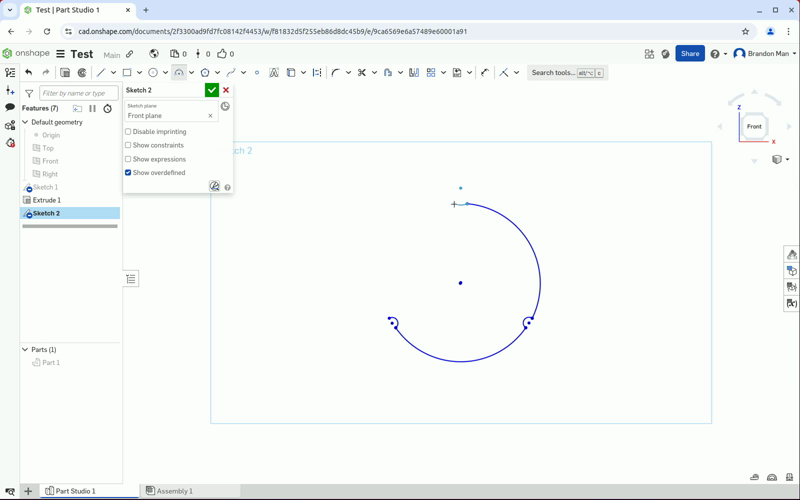
mouse_move(460, 209)
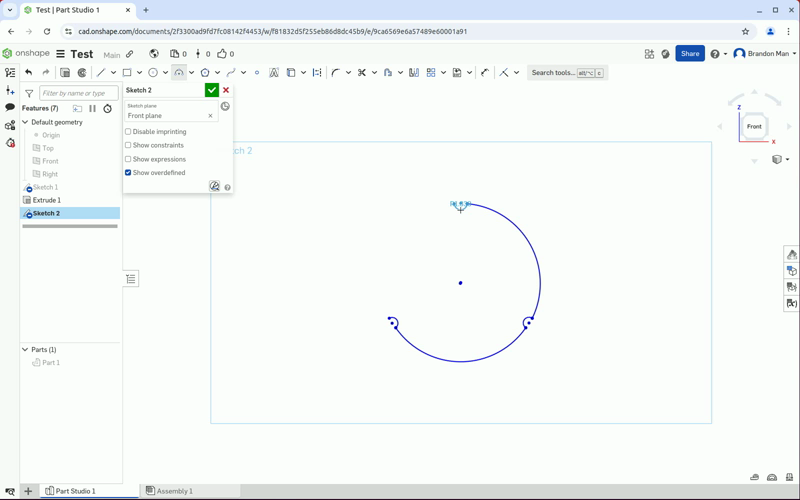
click(460, 209)
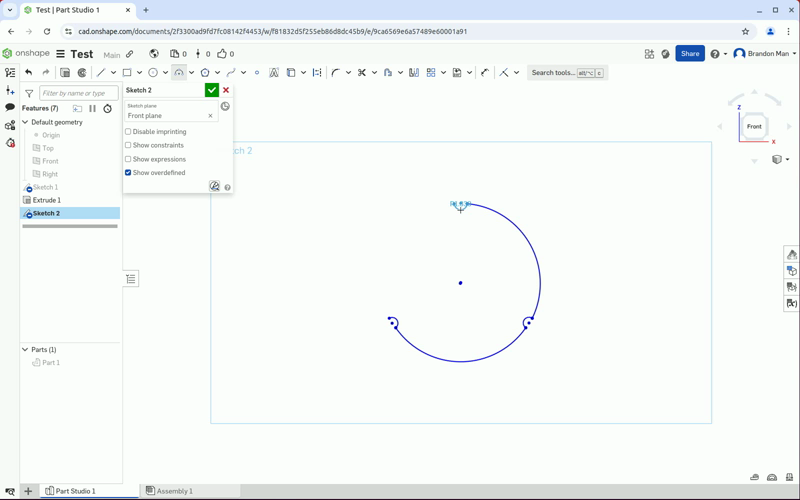
key_up(shift)
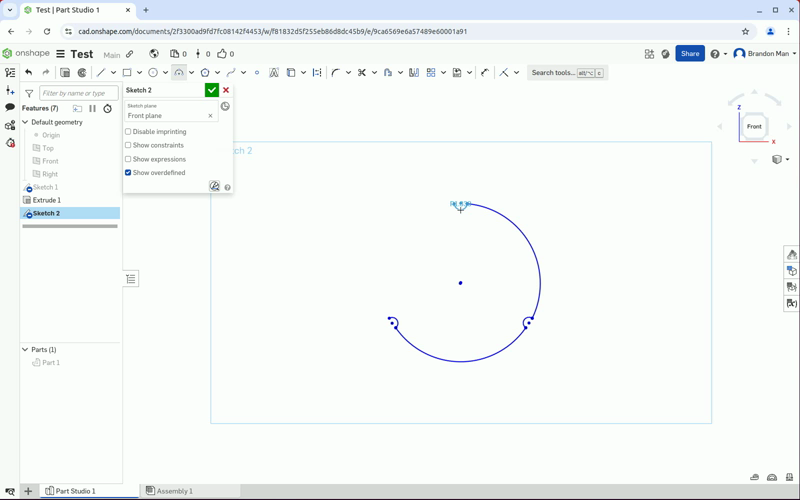
mouse_move(454, 203)
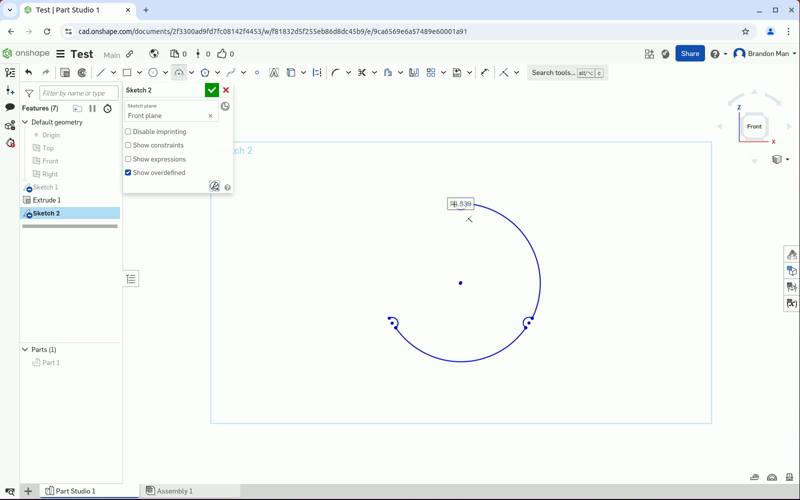
click(454, 203)
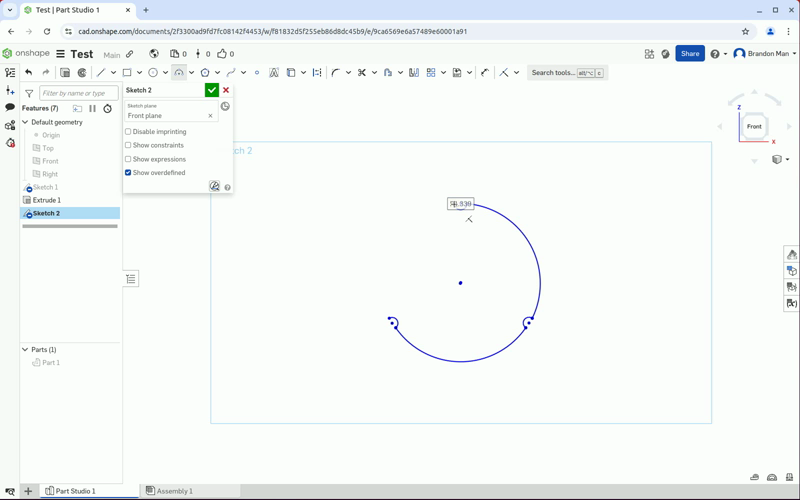
mouse_move(389, 318)
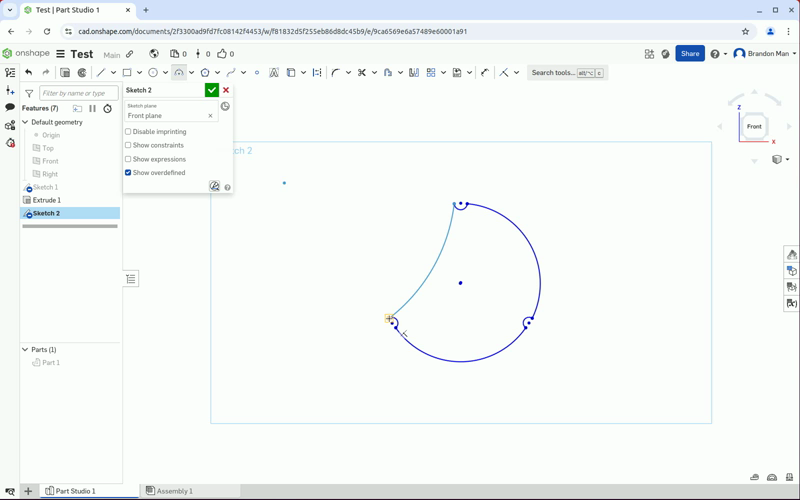
click(389, 318)
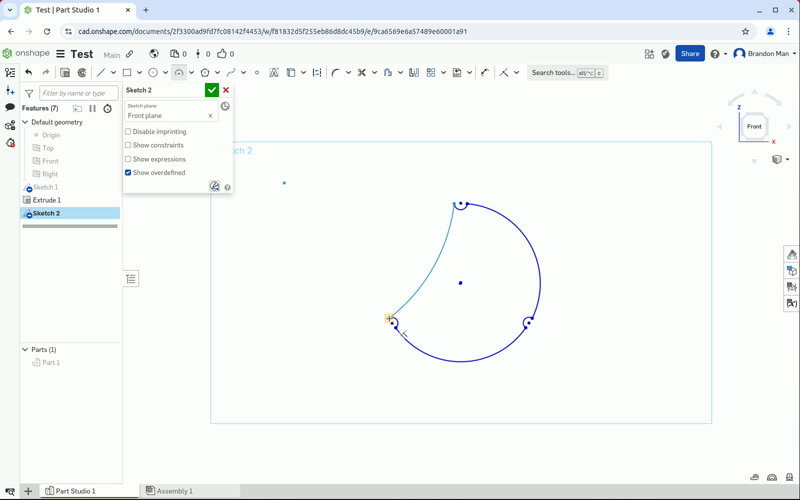
key_down(shift)
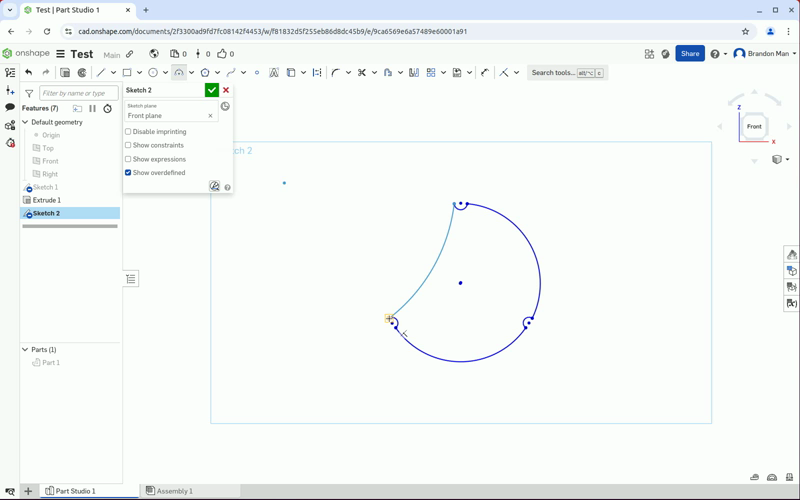
mouse_move(391, 243)
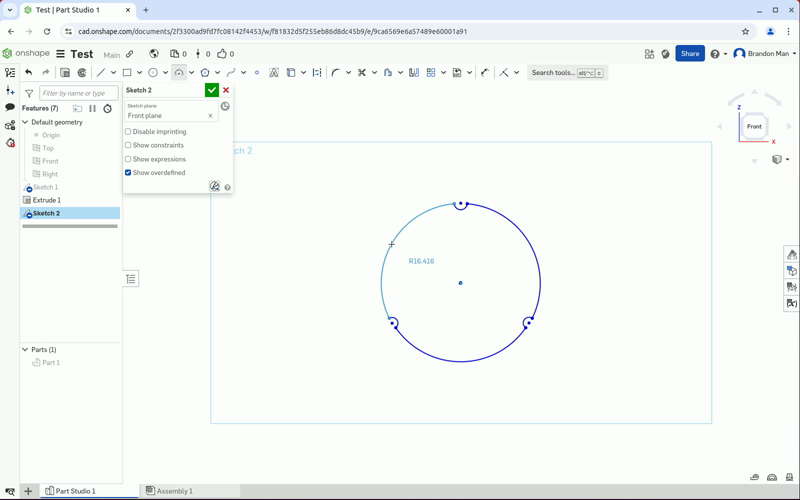
click(391, 243)
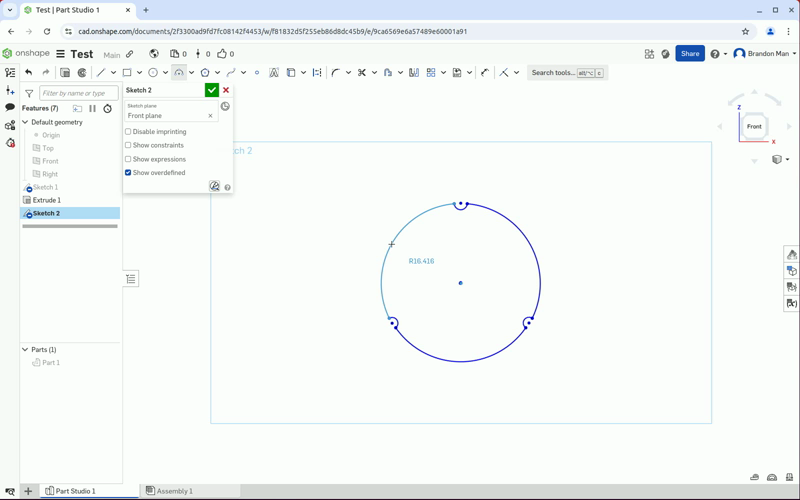
key_up(shift)
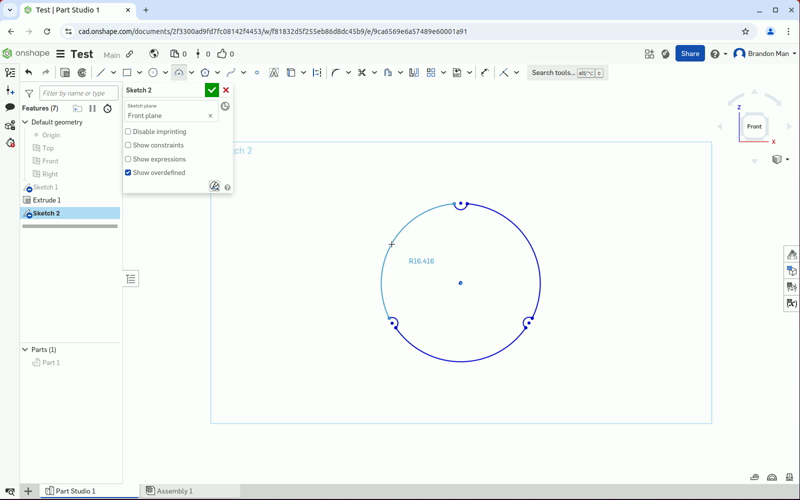
key(esc)
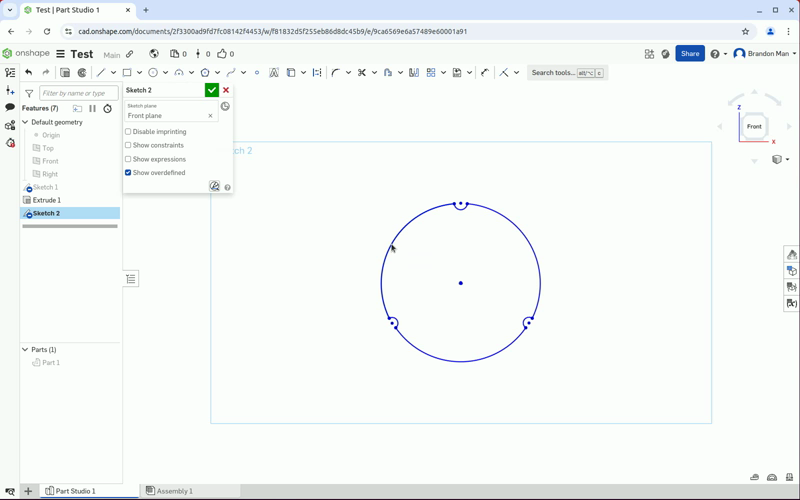
key(l)
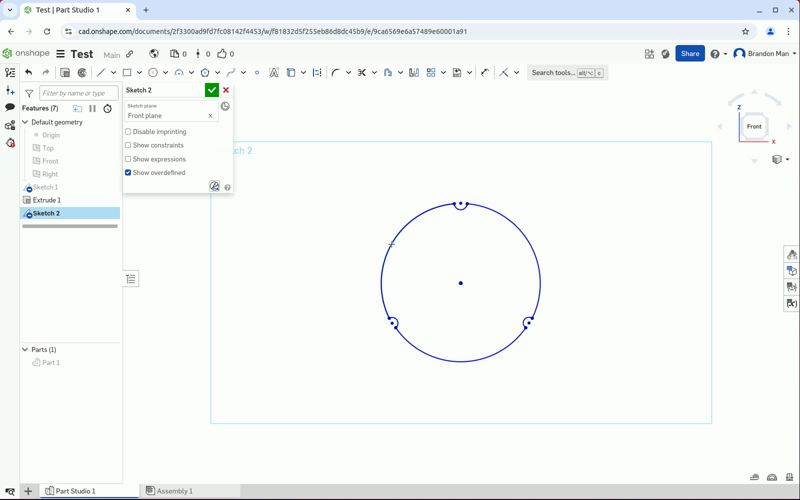
key_down(shift)
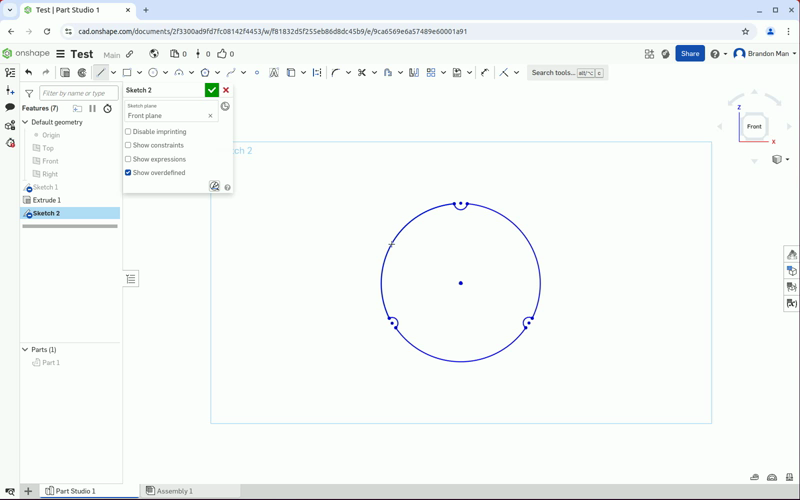
mouse_move(449, 291)
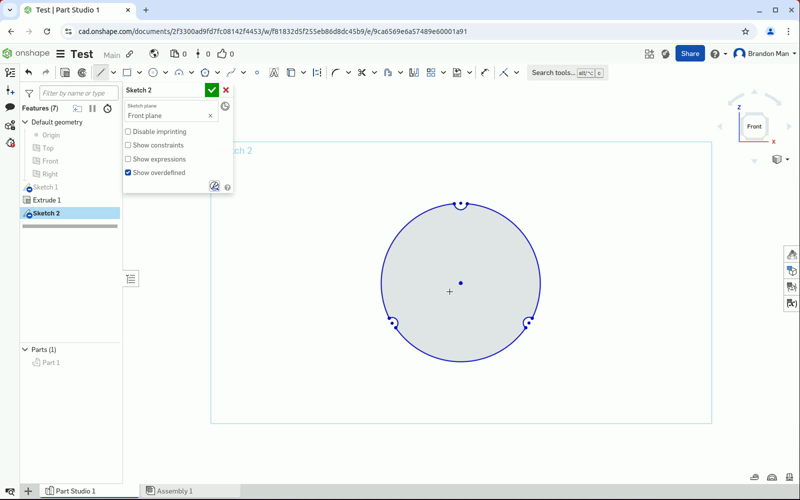
click(449, 291)
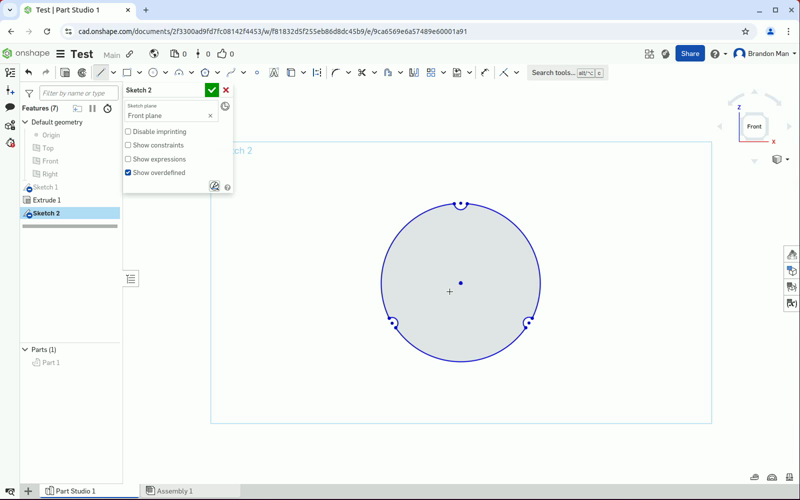
key_up(shift)
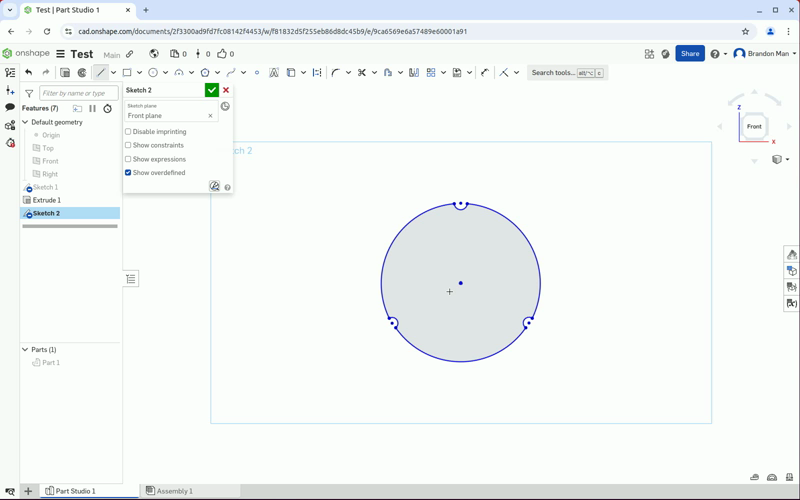
key_down(shift)
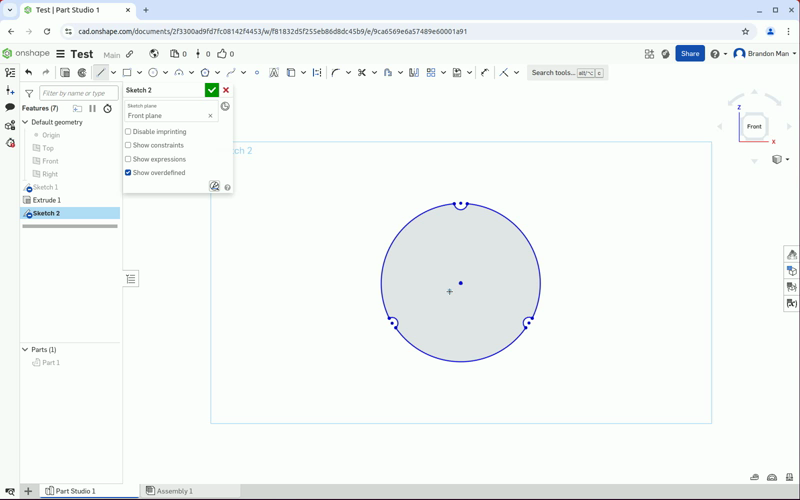
mouse_move(479, 291)
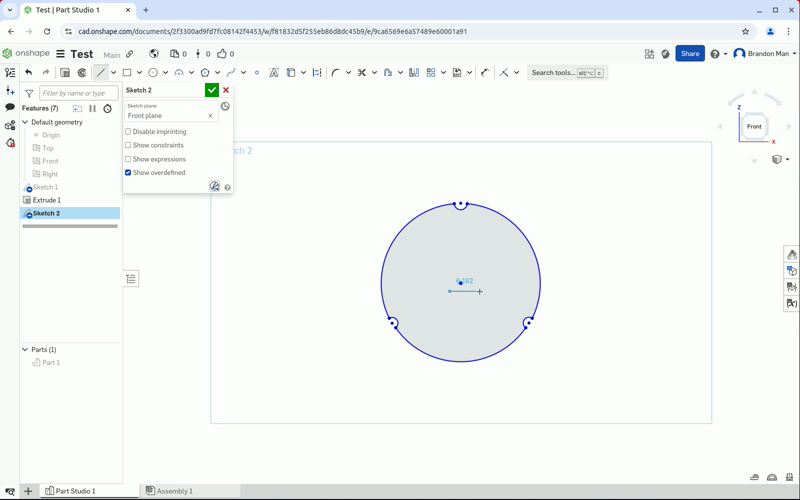
mouse_move(449, 276)
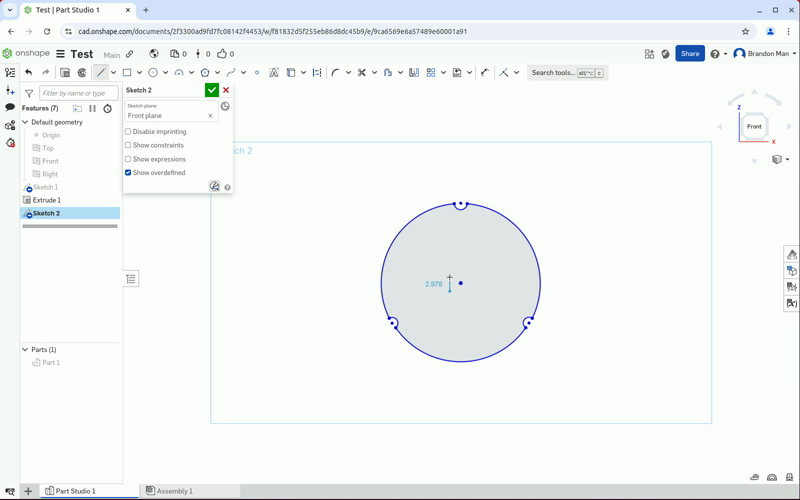
click(449, 276)
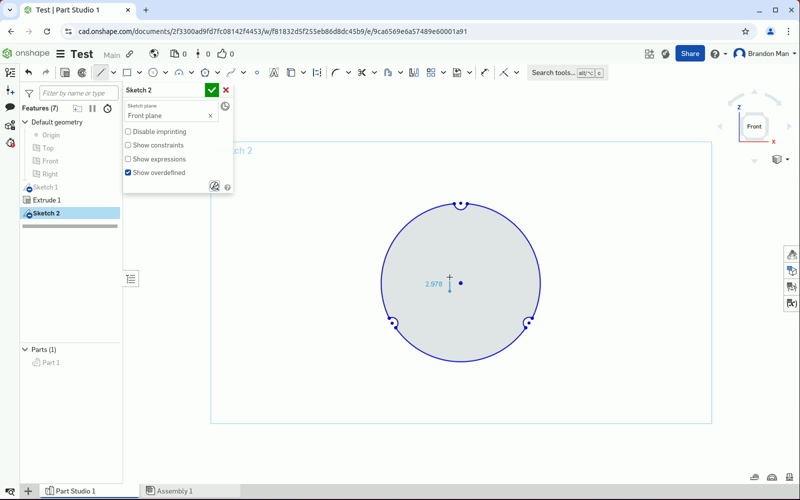
key_up(shift)
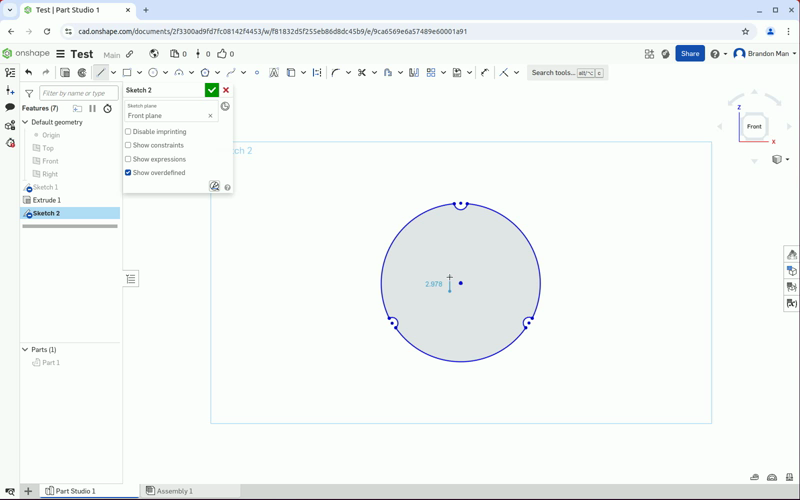
key(esc)
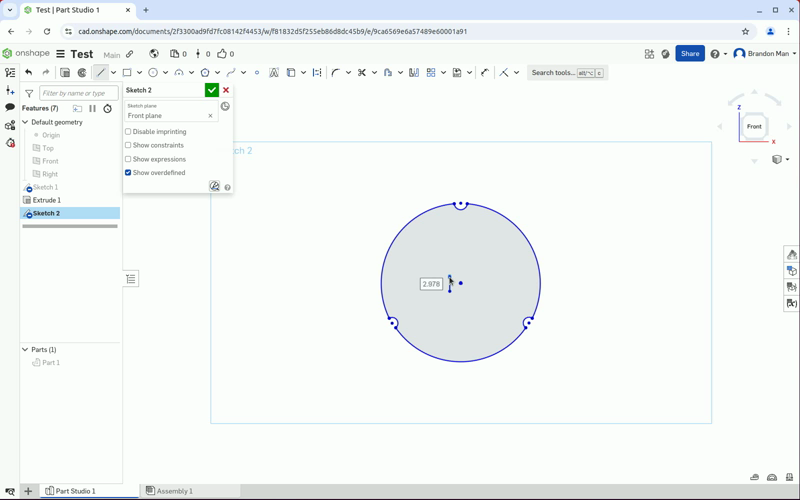
key(a)
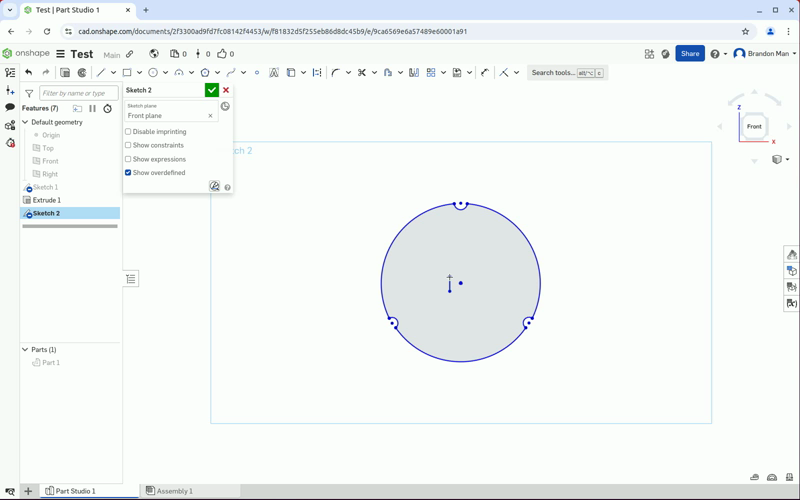
mouse_move(449, 276)
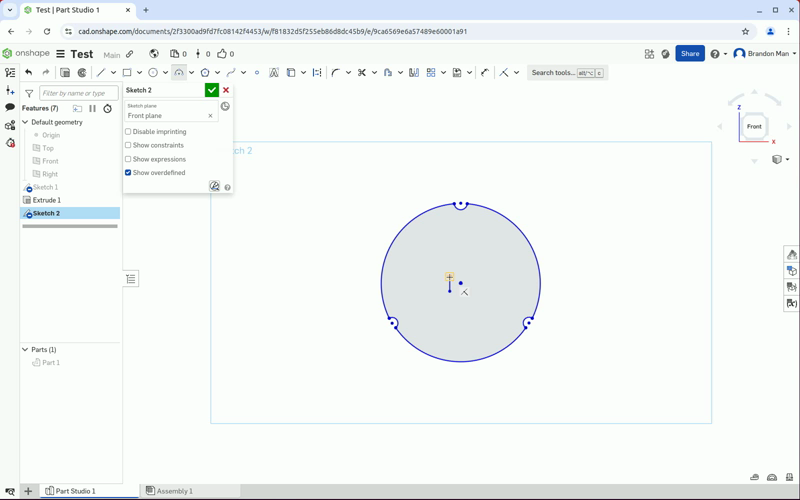
click(449, 276)
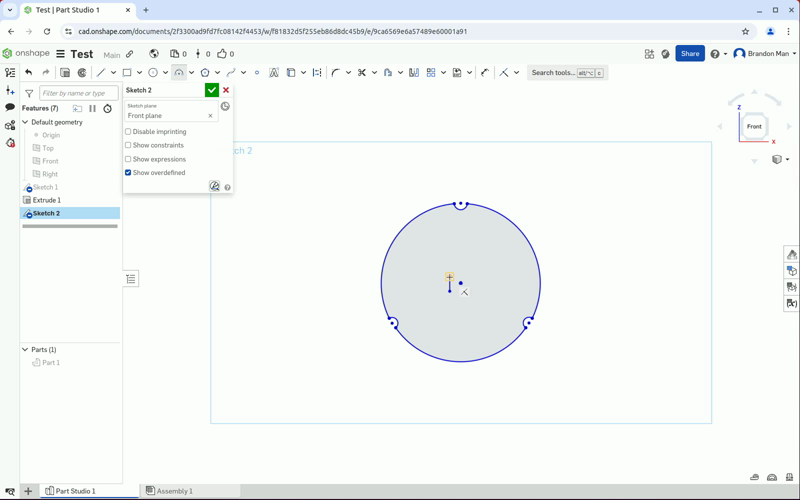
key_down(shift)
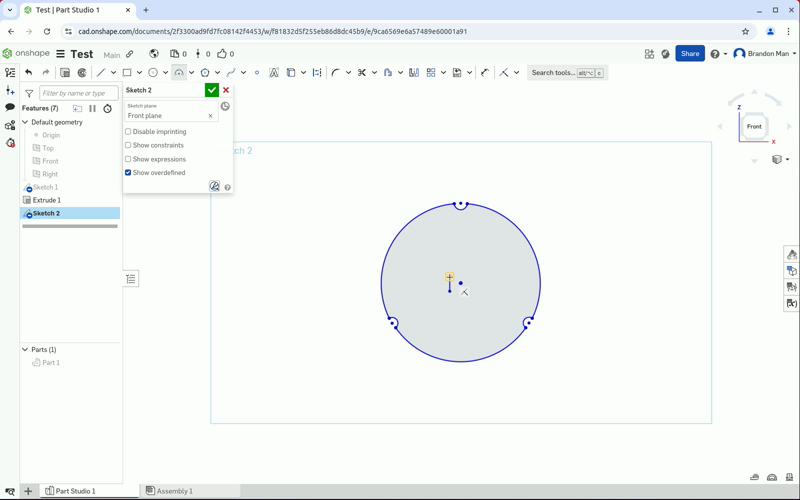
mouse_move(452, 272)
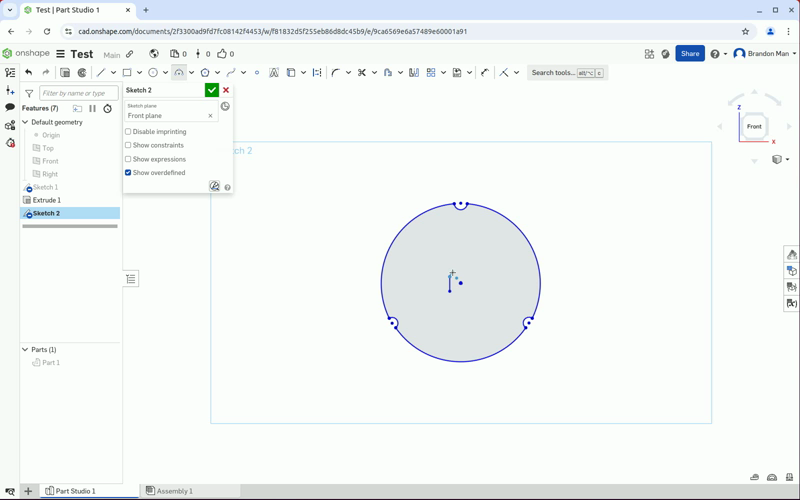
scroll(6)
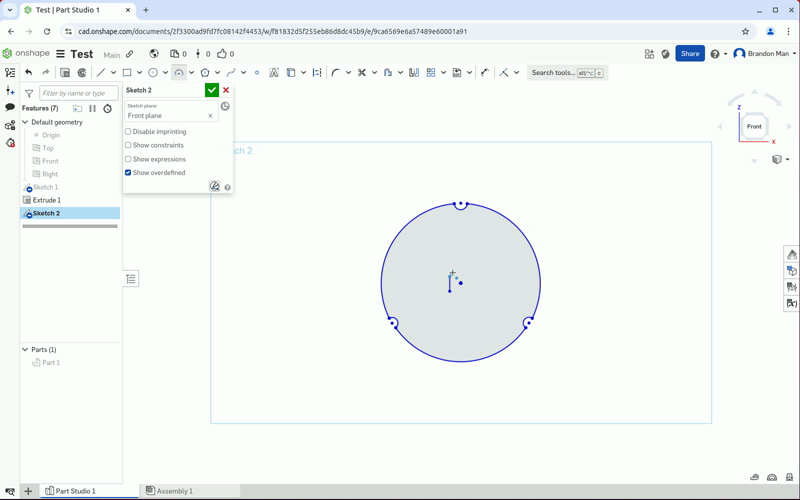
scroll(6)
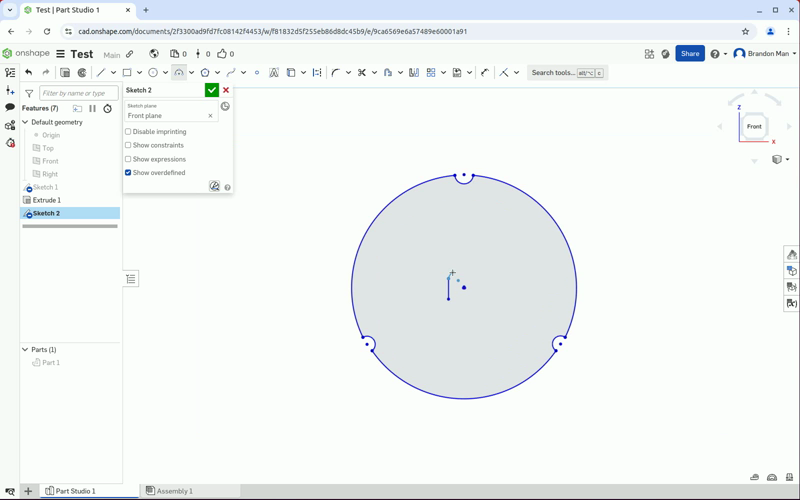
scroll(6)
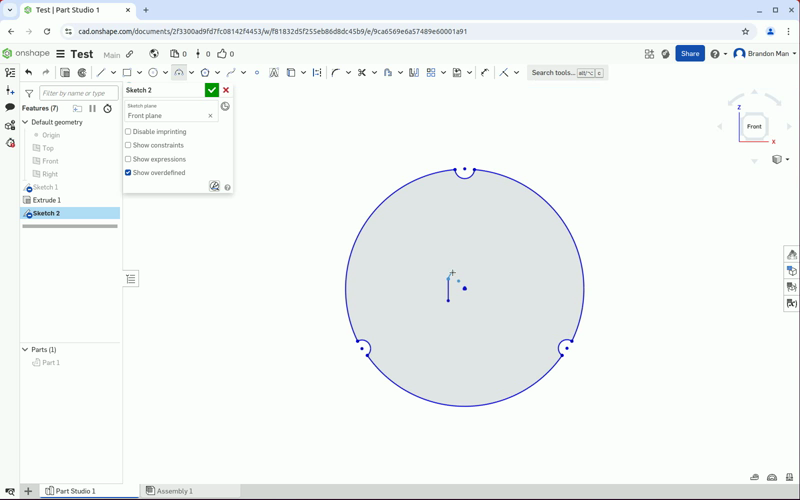
scroll(6)
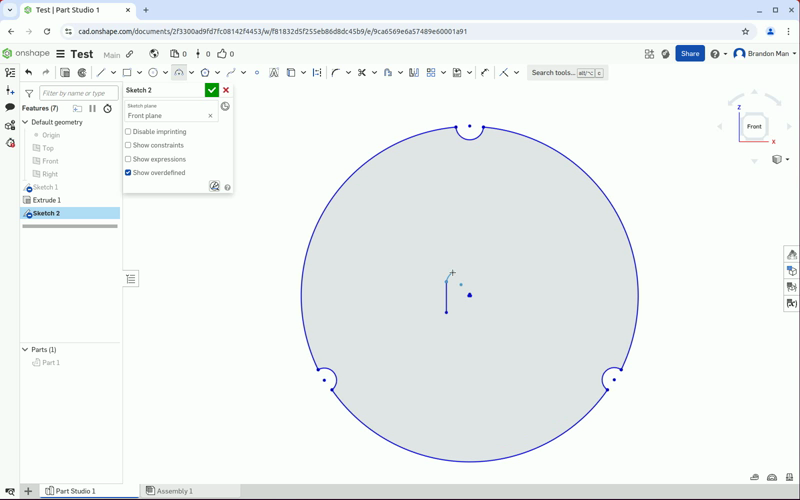
scroll(6)
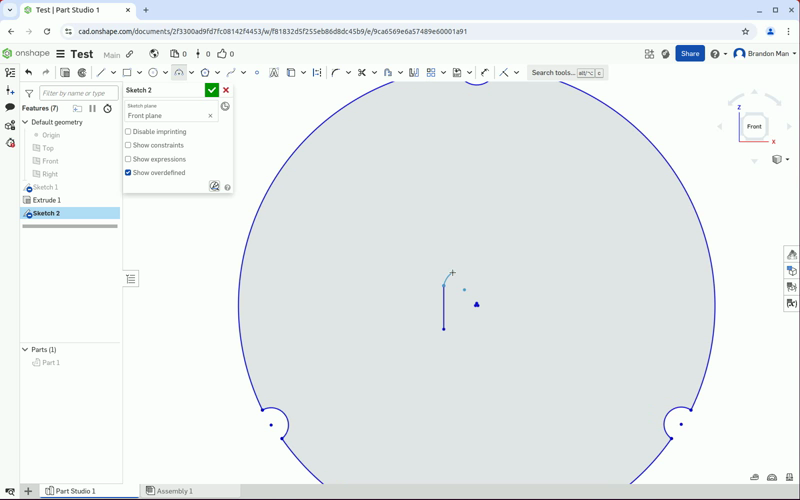
scroll(6)
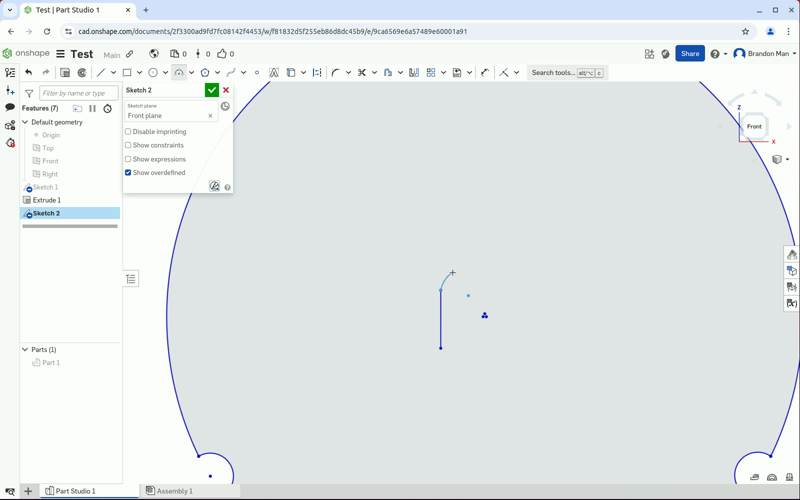
scroll(6)
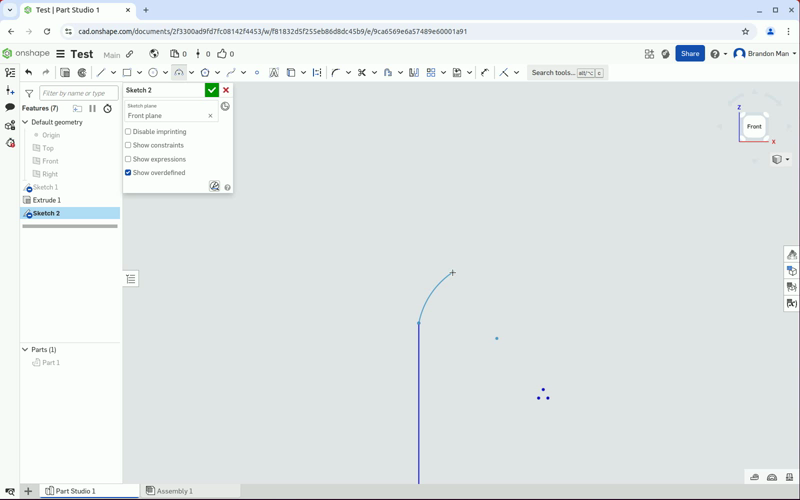
click(452, 272)
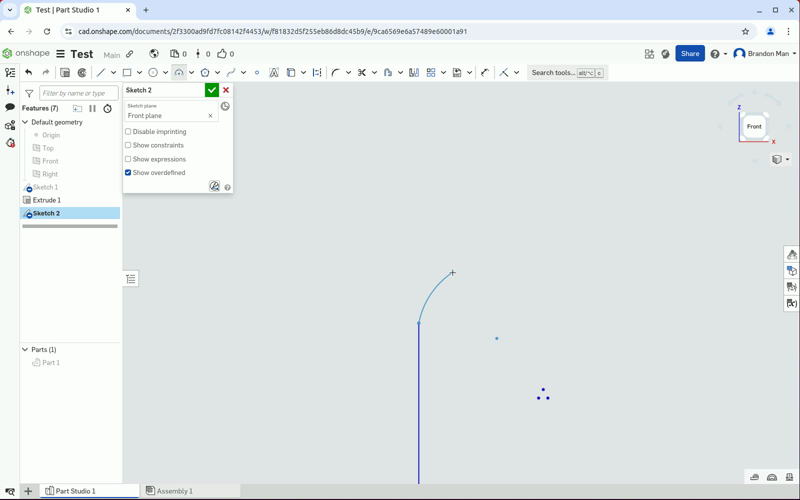
scroll(-6)
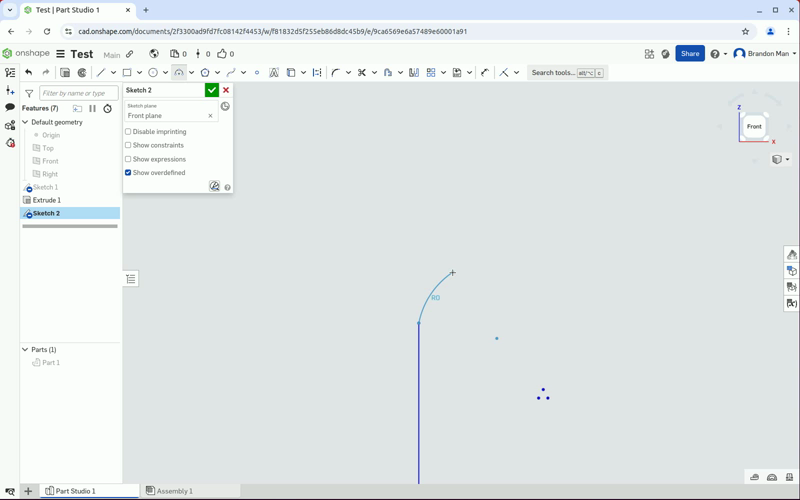
scroll(-6)
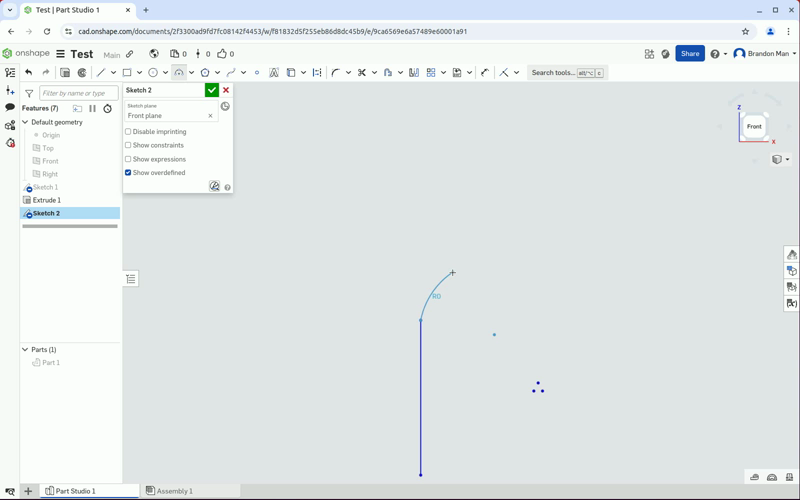
scroll(-6)
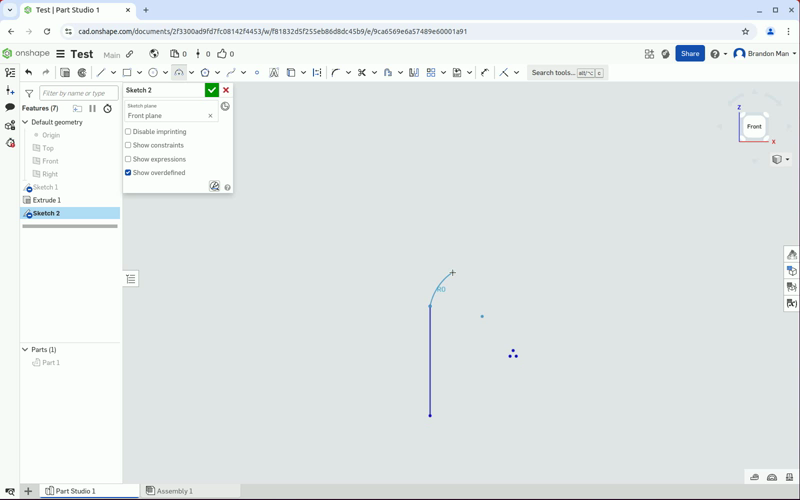
scroll(-6)
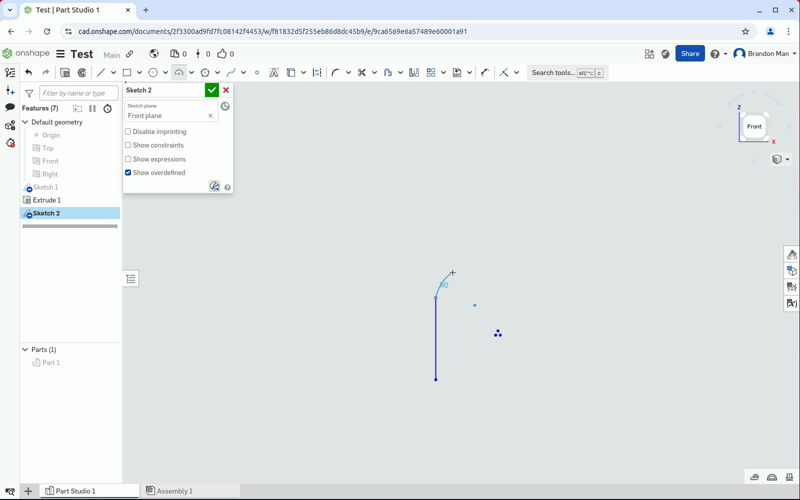
scroll(-6)
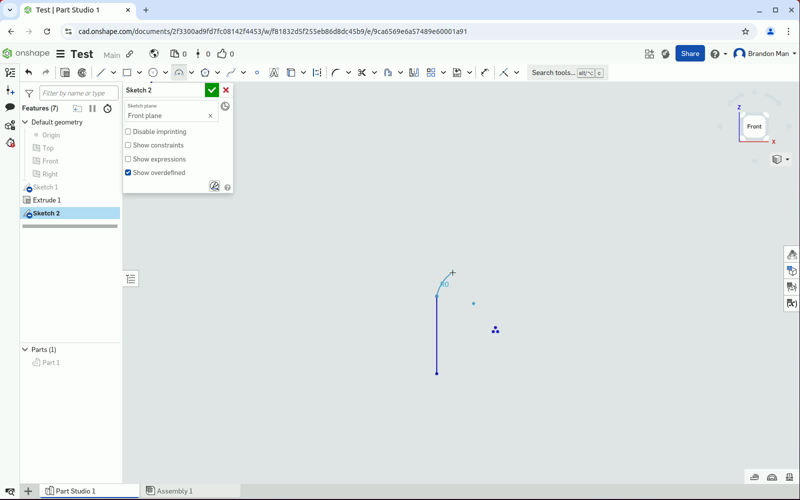
scroll(-6)
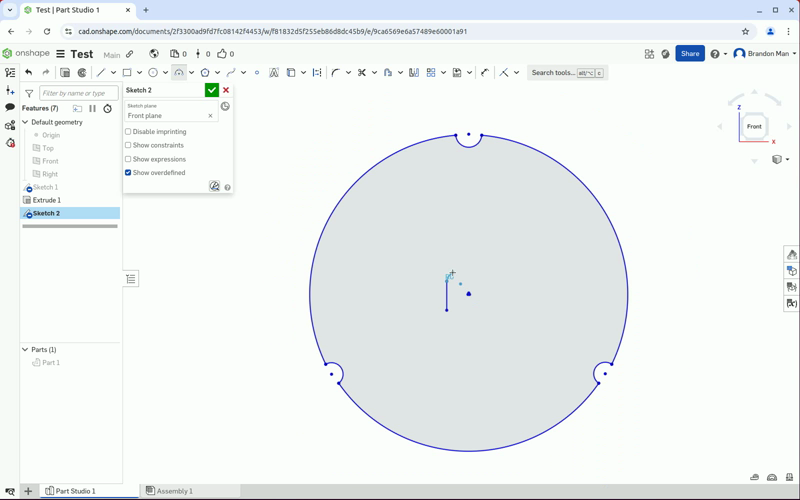
scroll(-6)
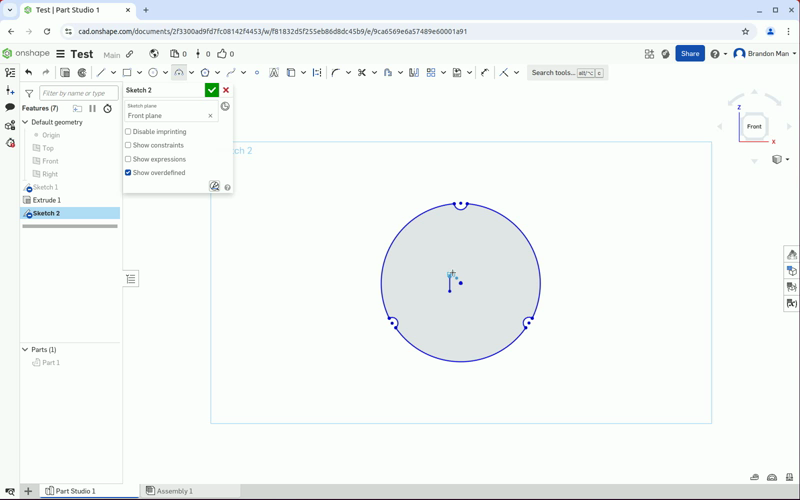
mouse_move(445, 270)
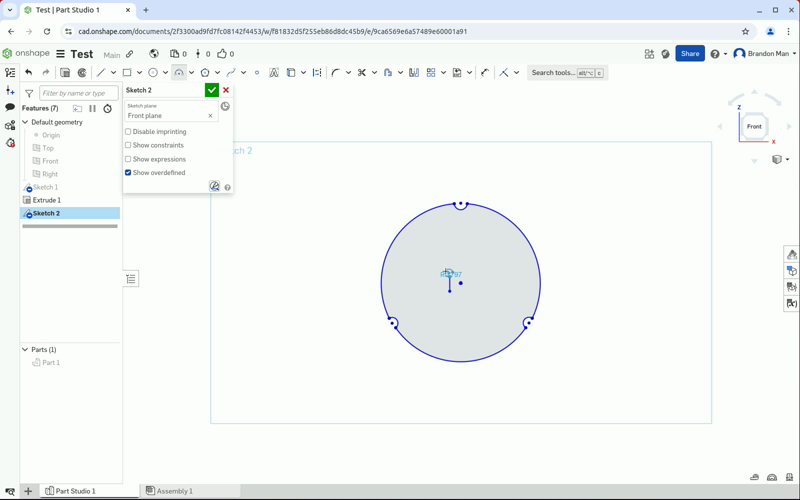
scroll(6)
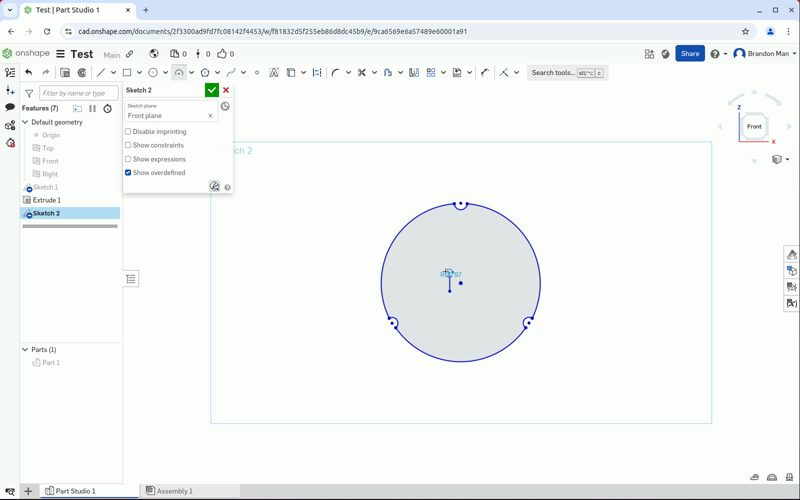
scroll(6)
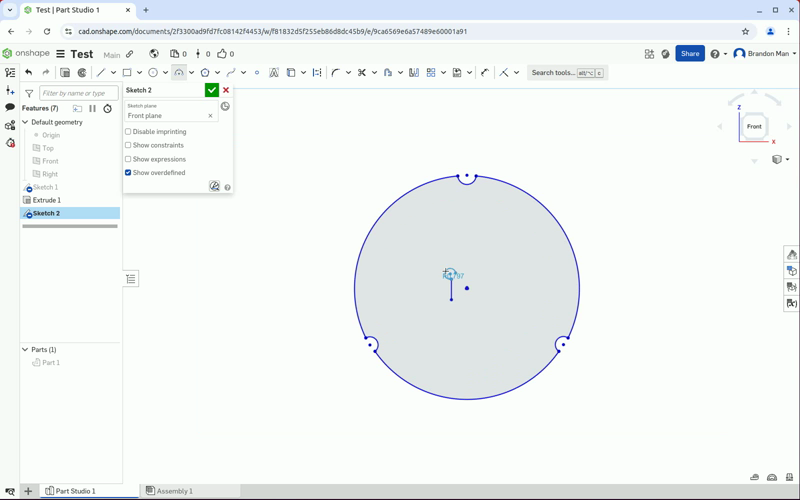
scroll(6)
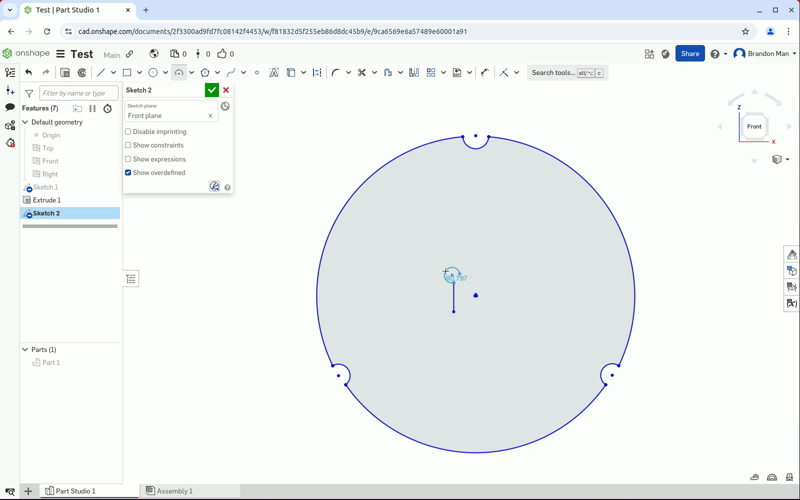
scroll(6)
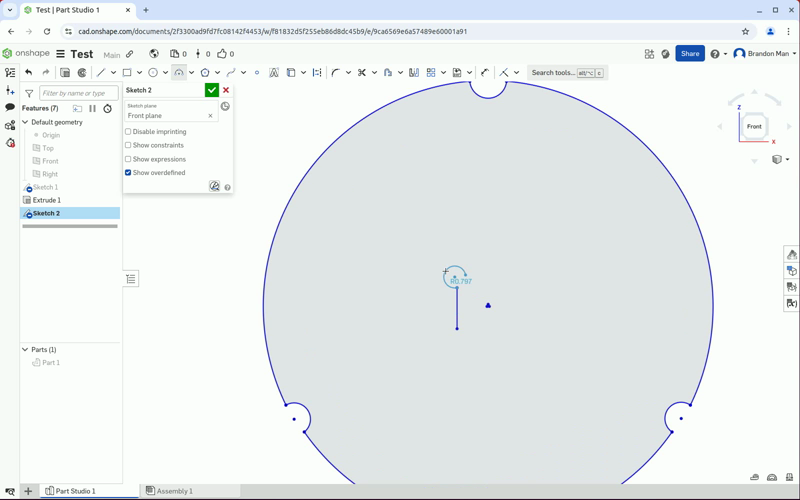
scroll(6)
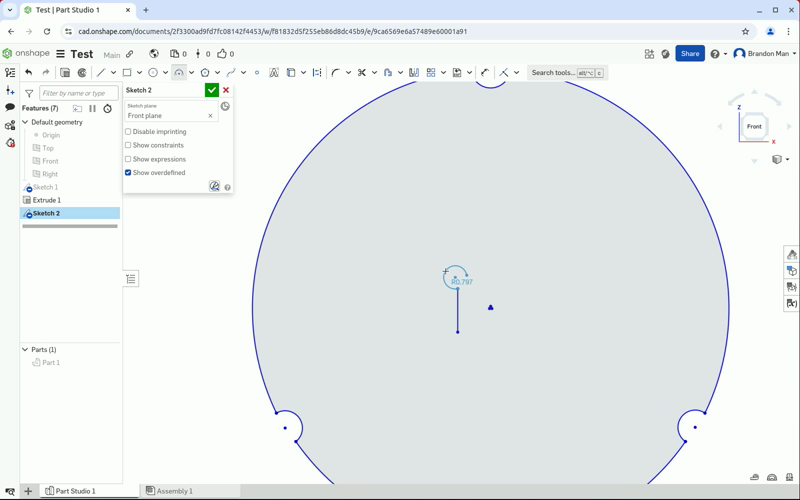
scroll(6)
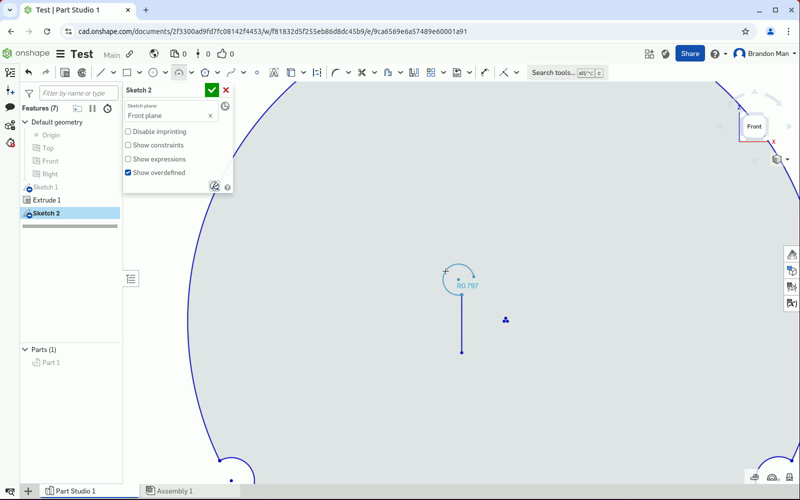
scroll(6)
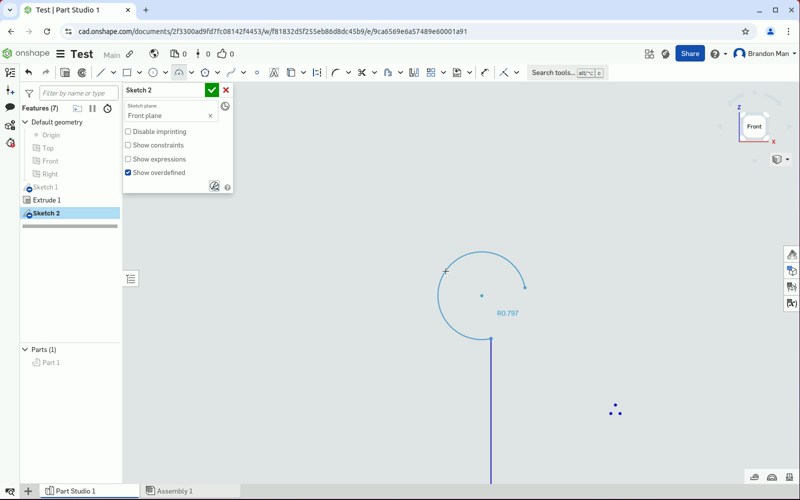
click(445, 270)
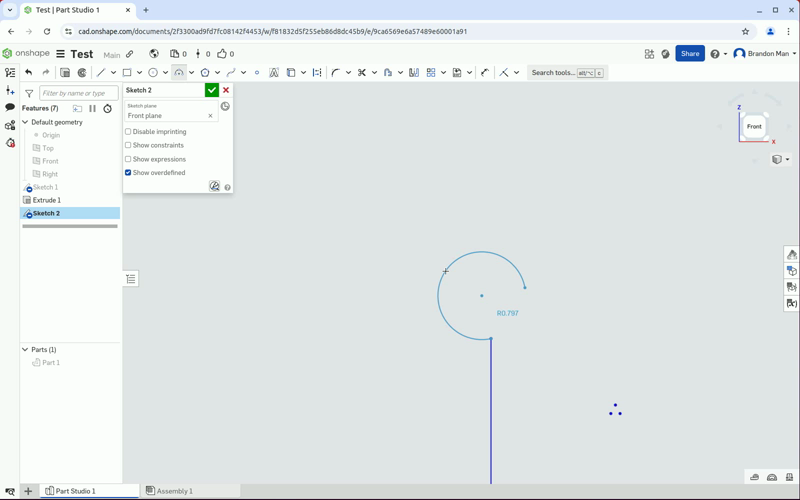
scroll(-6)
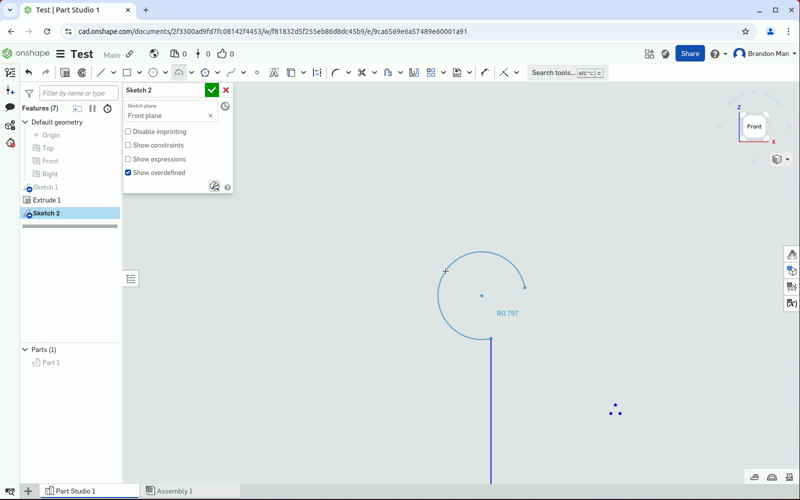
scroll(-6)
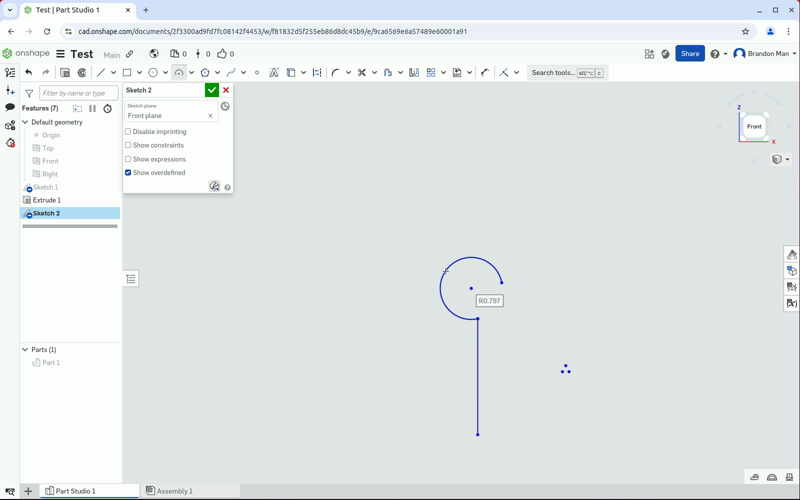
scroll(-6)
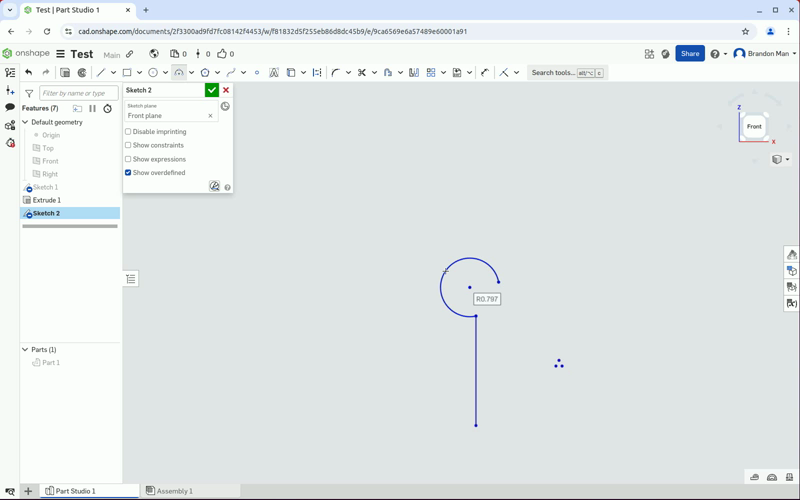
scroll(-6)
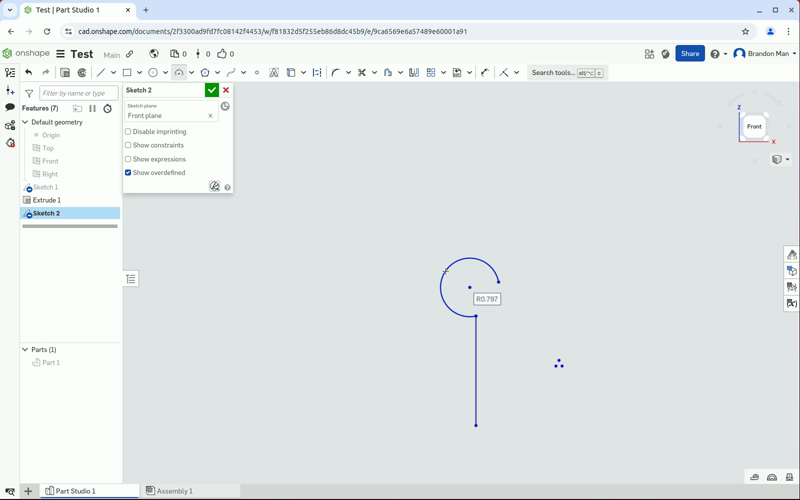
scroll(-6)
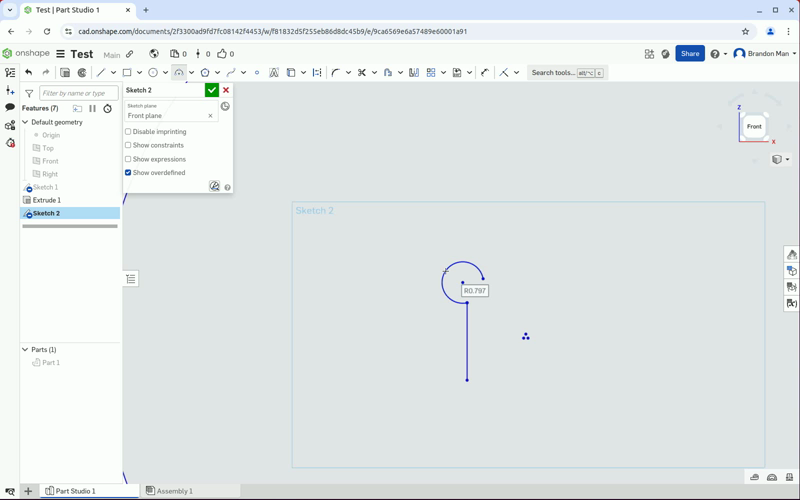
scroll(-6)
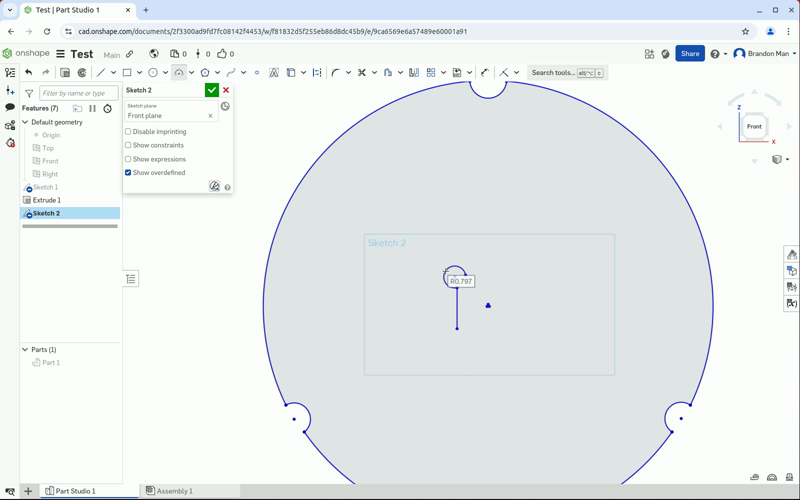
scroll(-6)
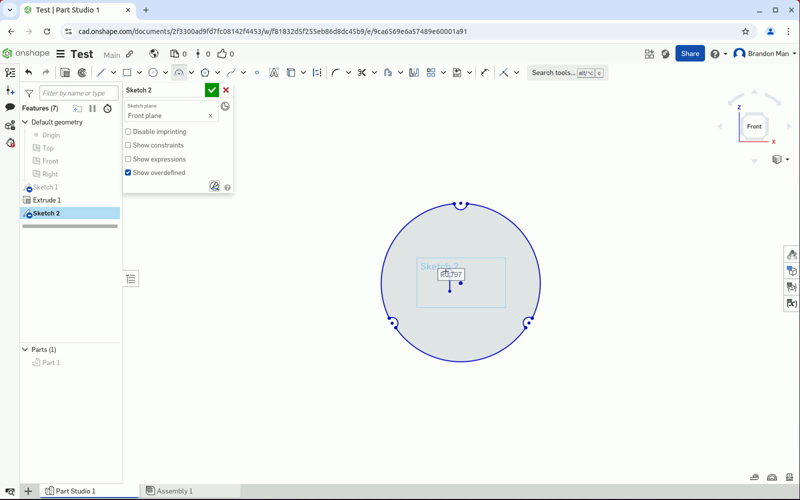
key_up(shift)
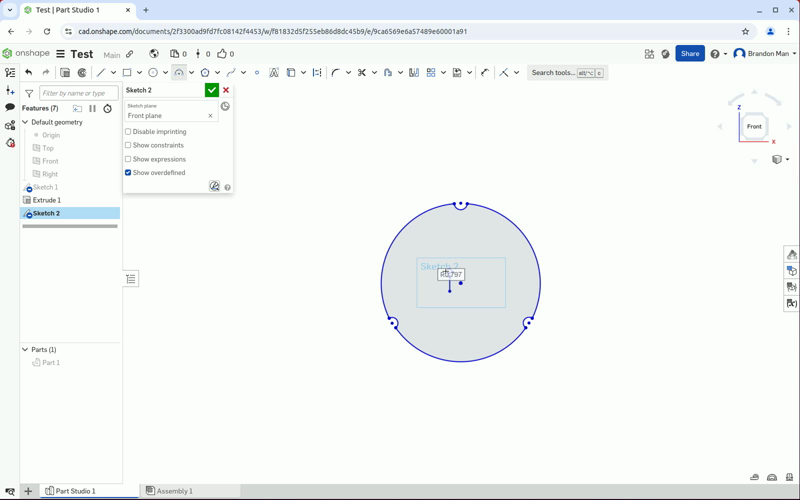
key(esc)
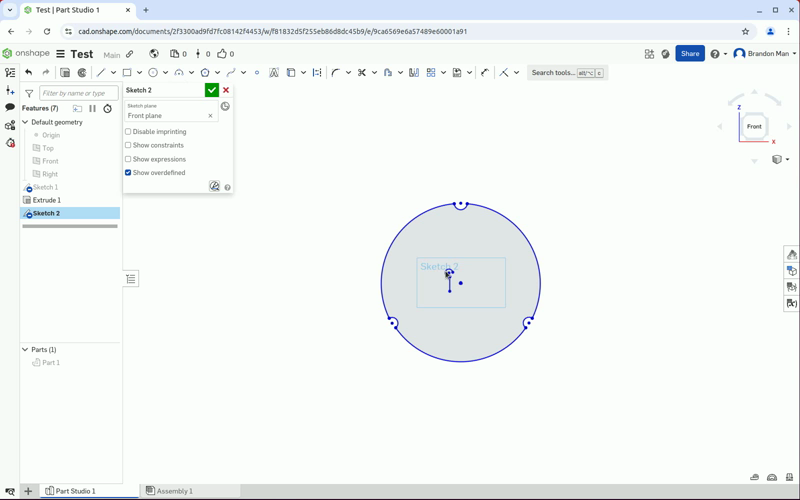
key(l)
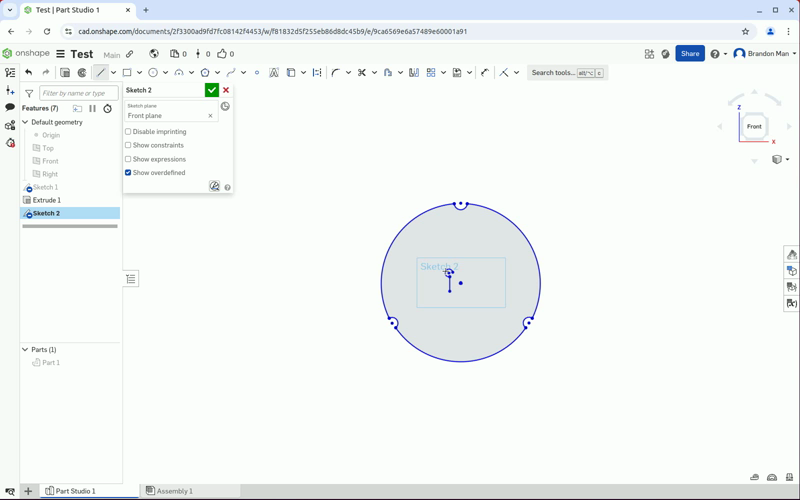
mouse_move(452, 272)
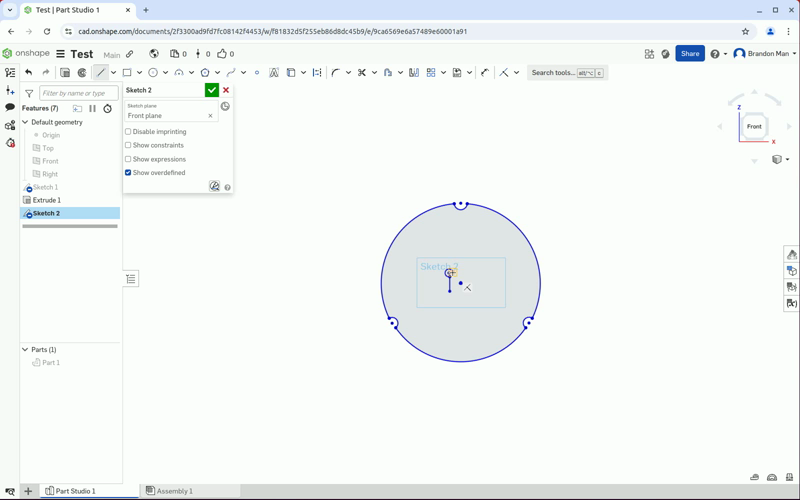
scroll(6)
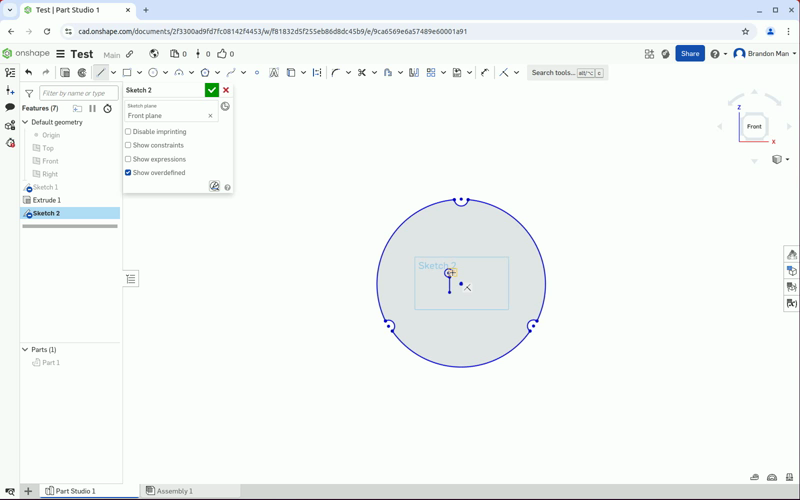
scroll(6)
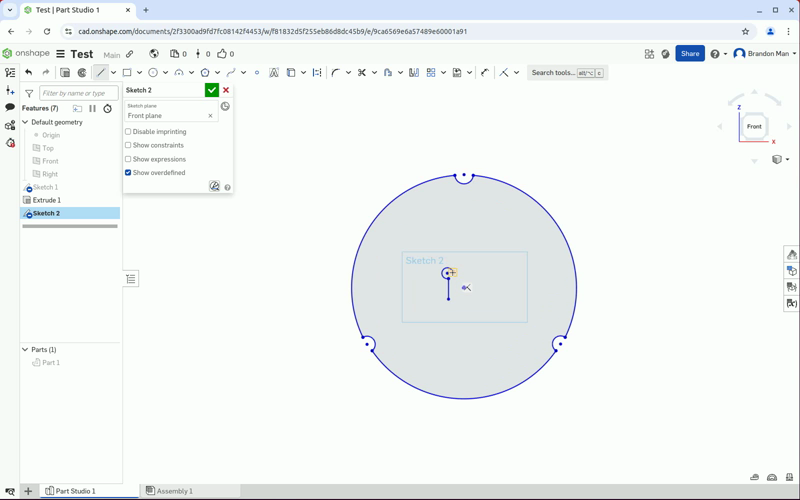
scroll(6)
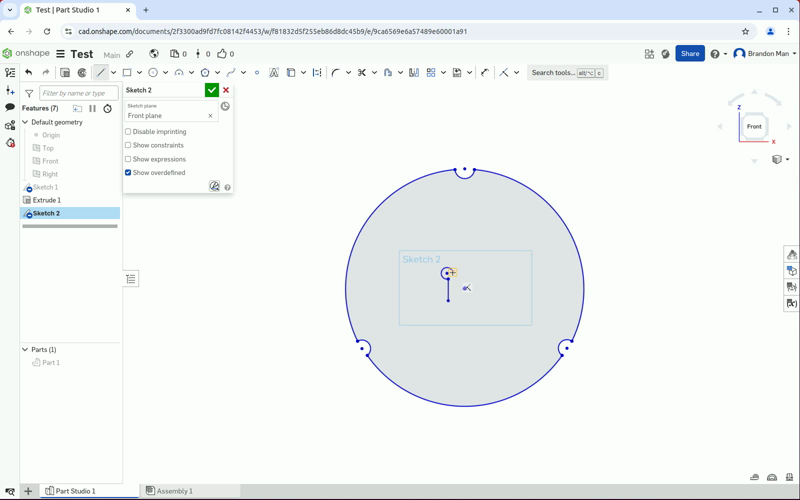
scroll(6)
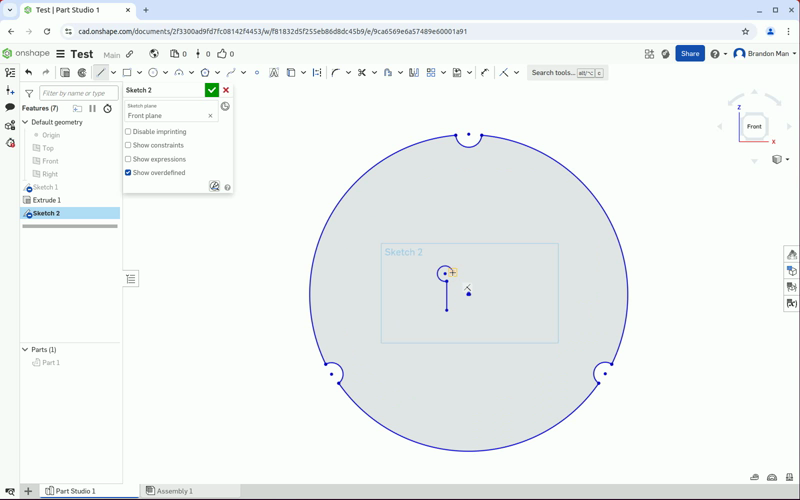
scroll(6)
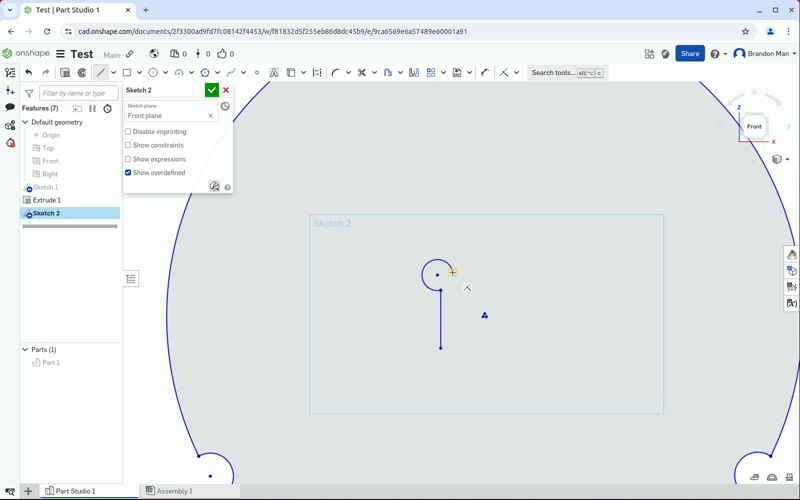
scroll(6)
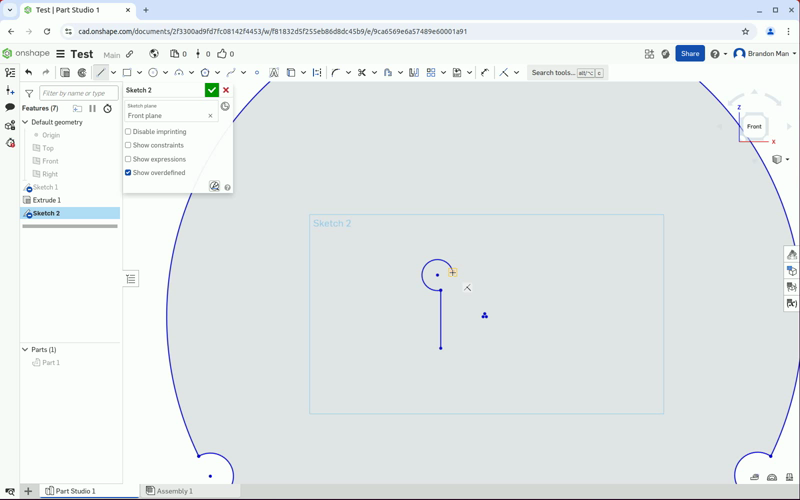
scroll(6)
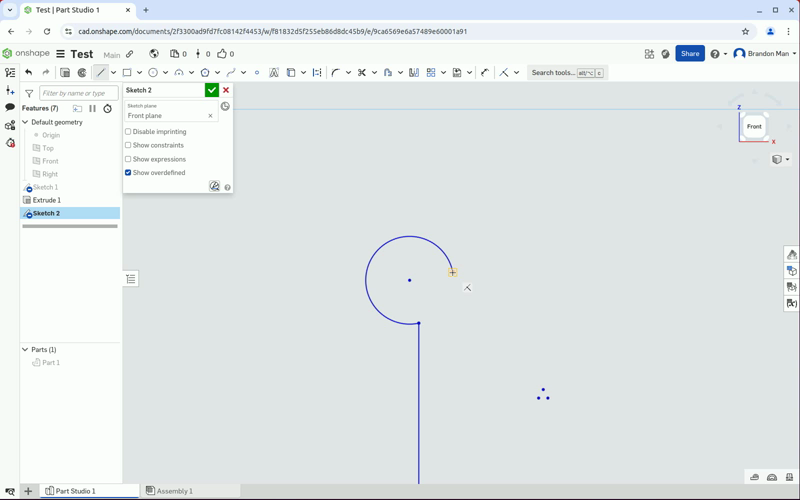
click(452, 272)
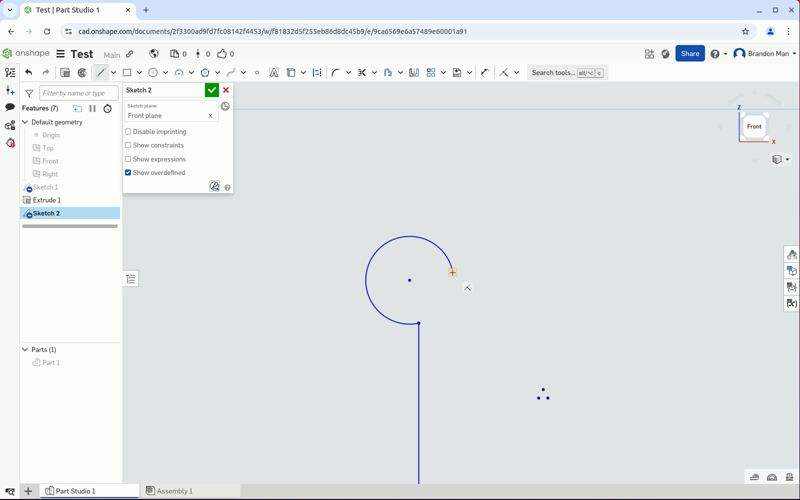
scroll(-6)
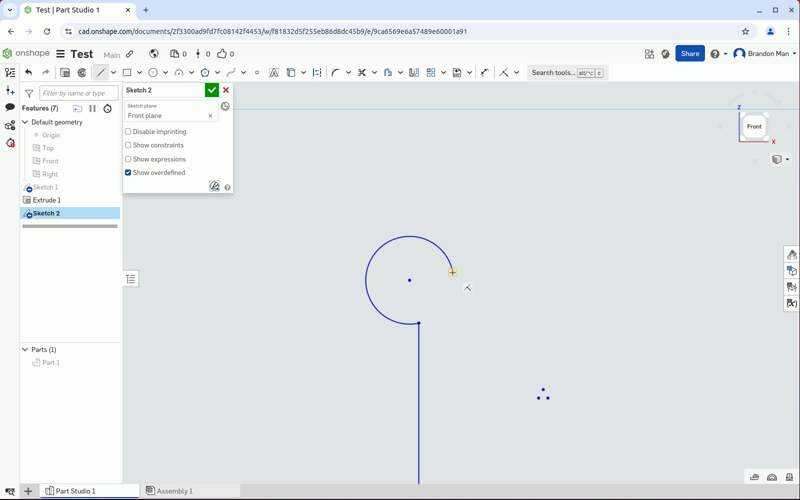
scroll(-6)
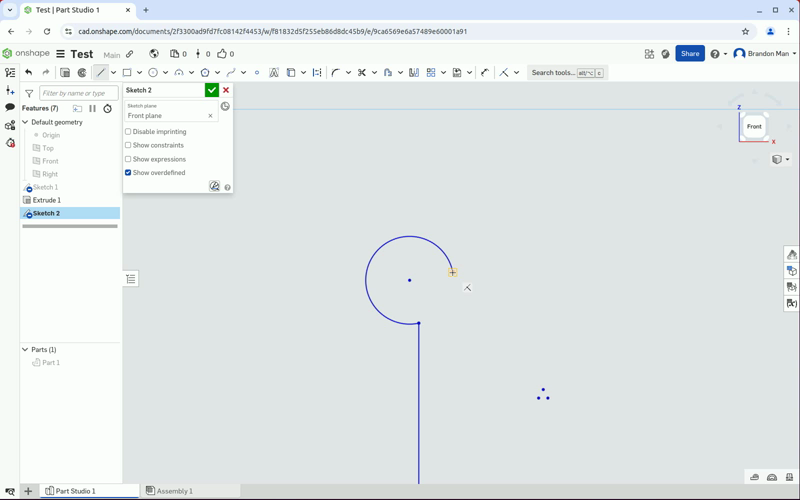
scroll(-6)
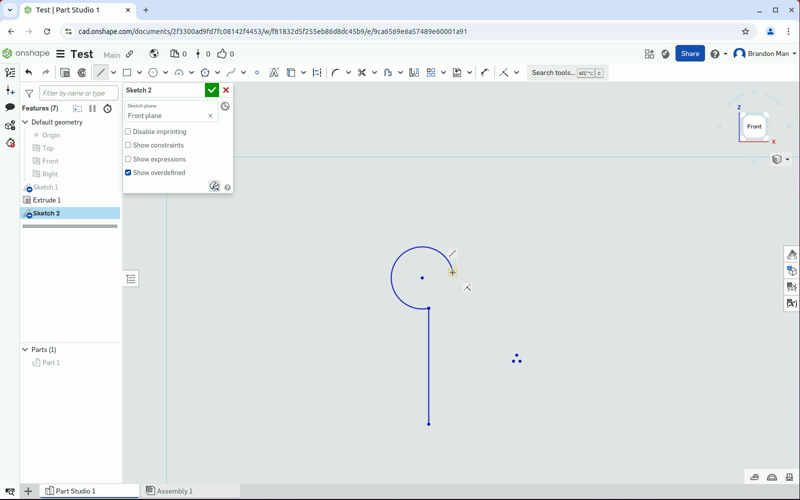
scroll(-6)
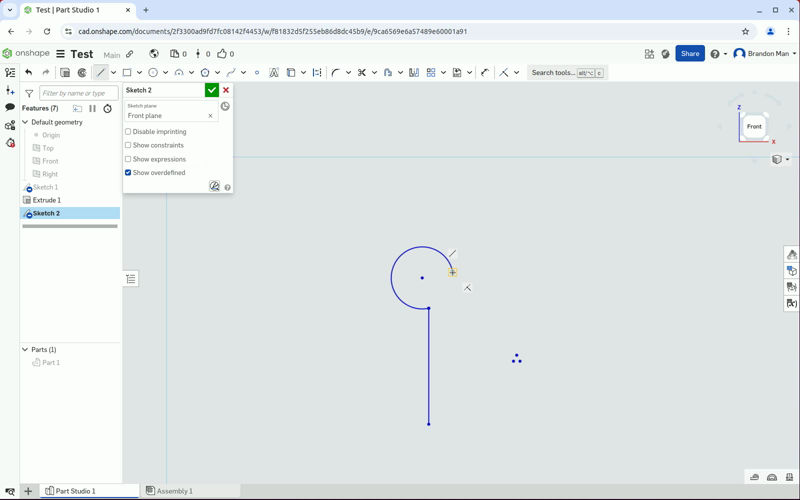
scroll(-6)
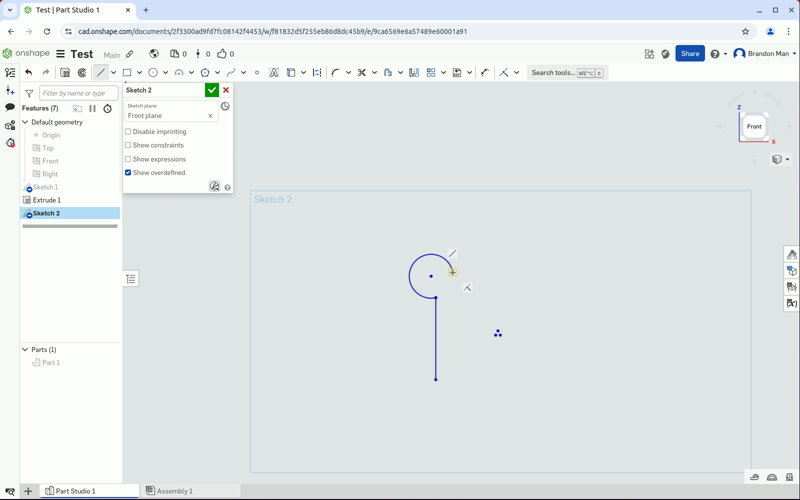
scroll(-6)
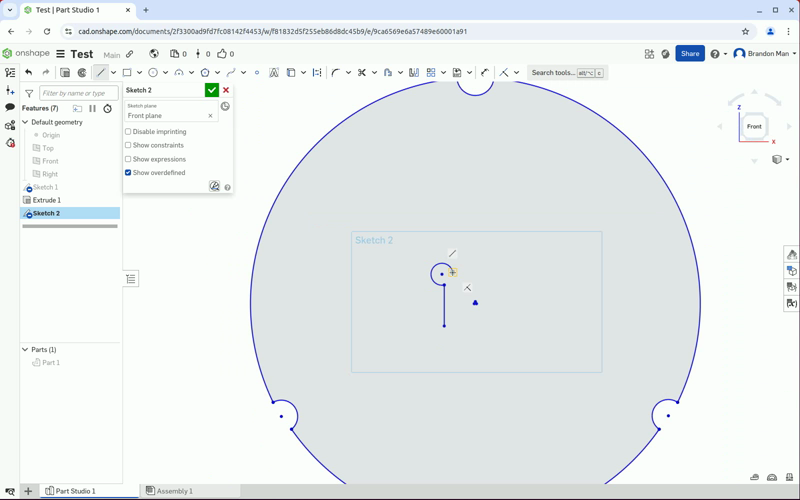
scroll(-6)
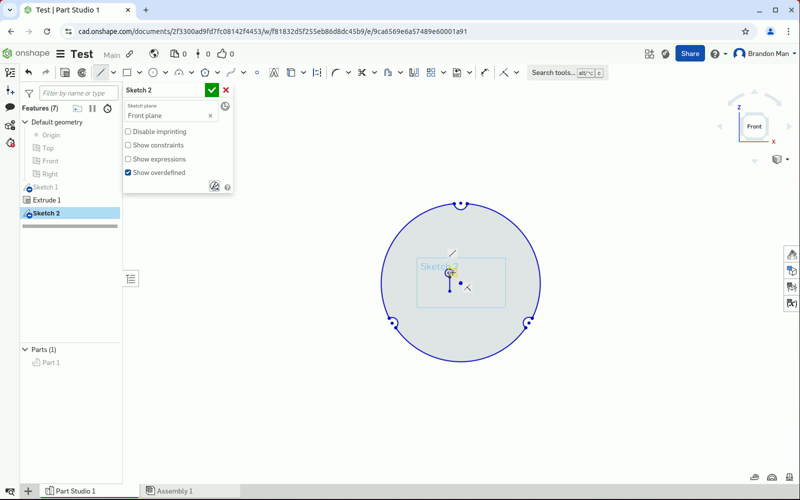
key_down(shift)
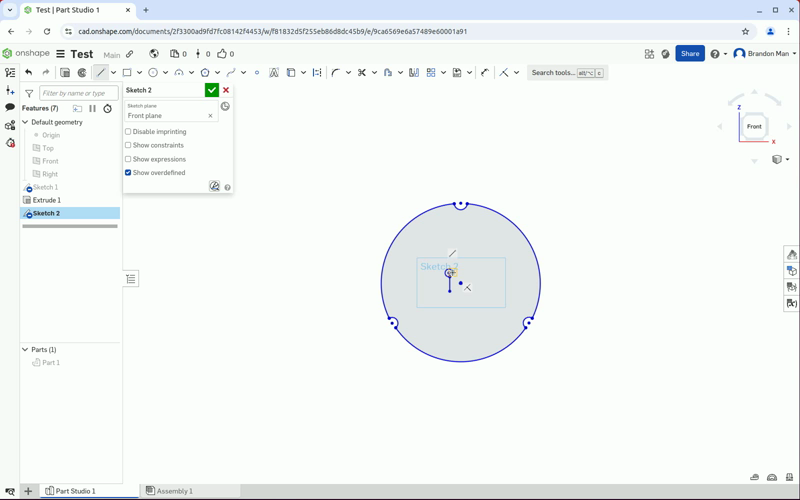
mouse_move(482, 272)
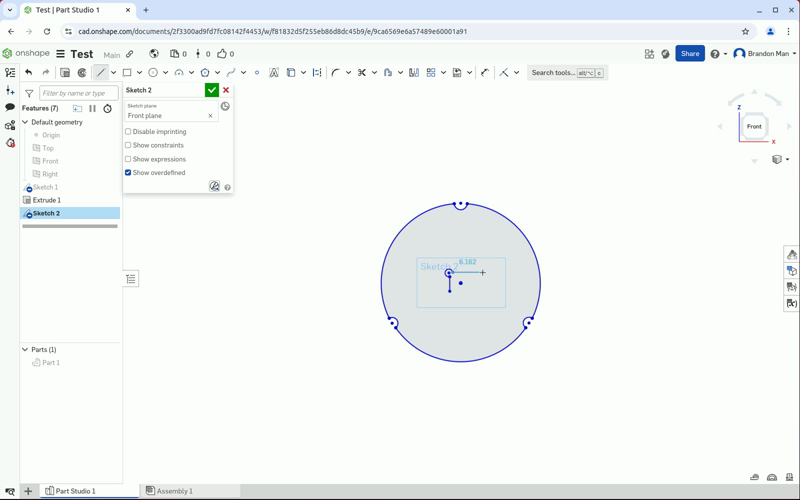
mouse_move(468, 272)
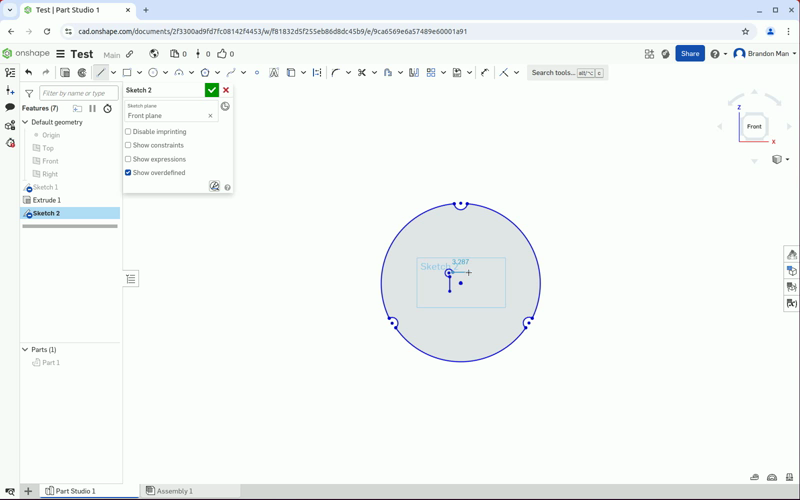
click(468, 272)
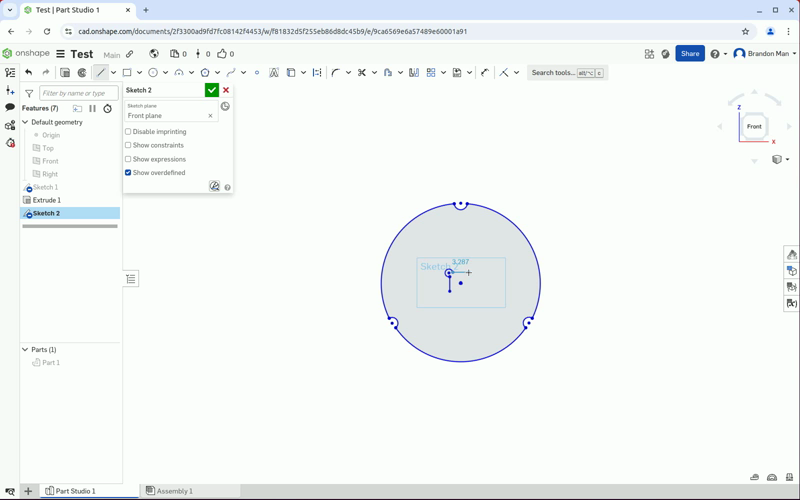
key_up(shift)
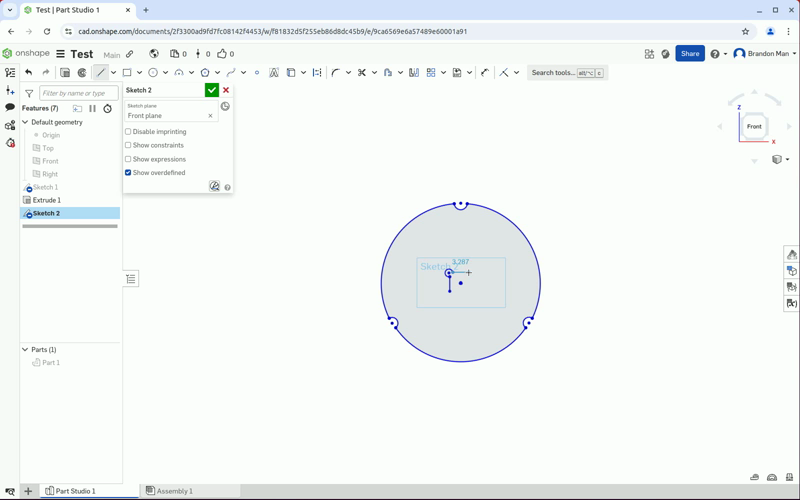
key(esc)
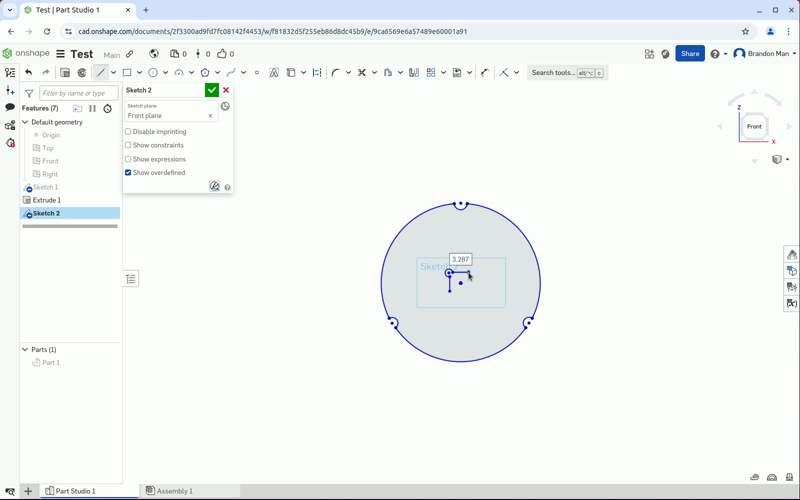
key(a)
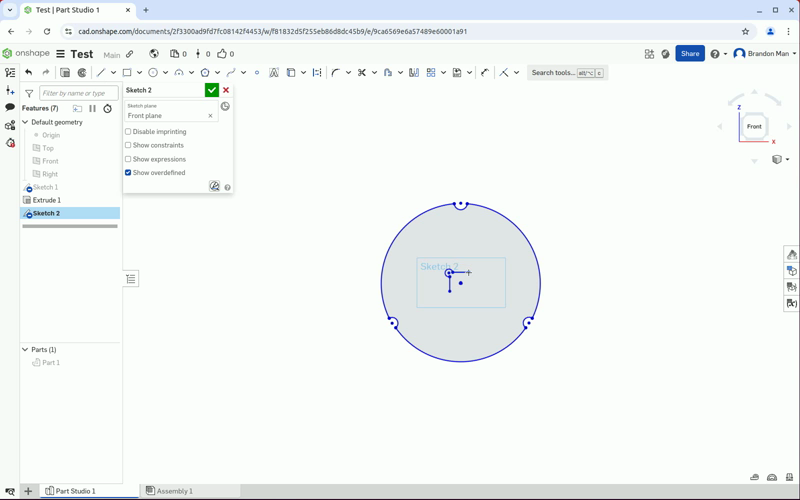
mouse_move(468, 272)
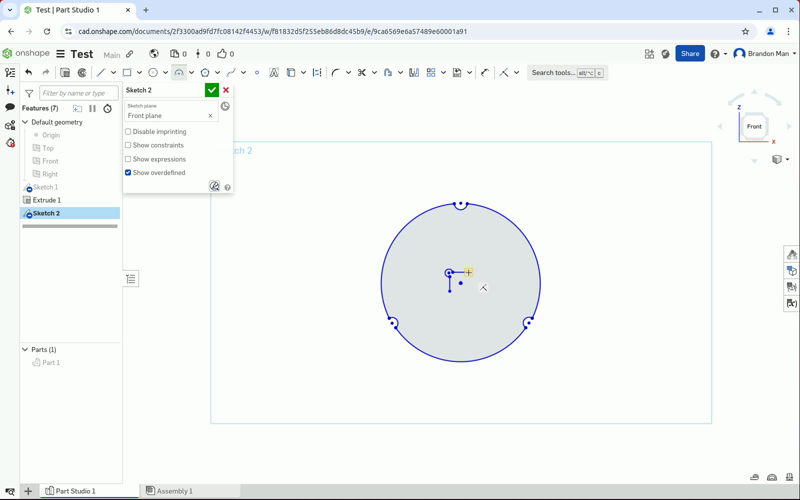
click(468, 272)
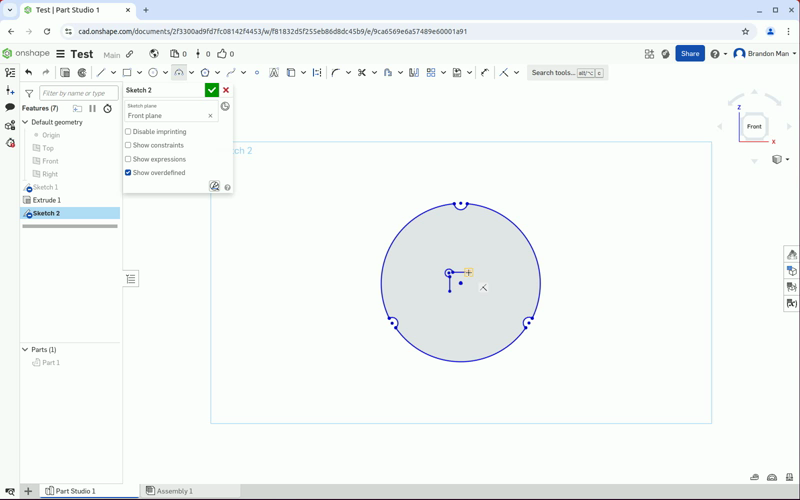
key_down(shift)
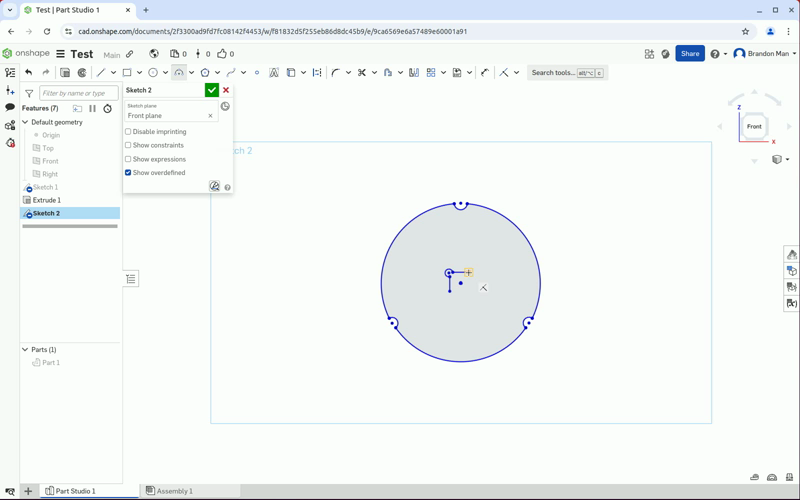
mouse_move(471, 276)
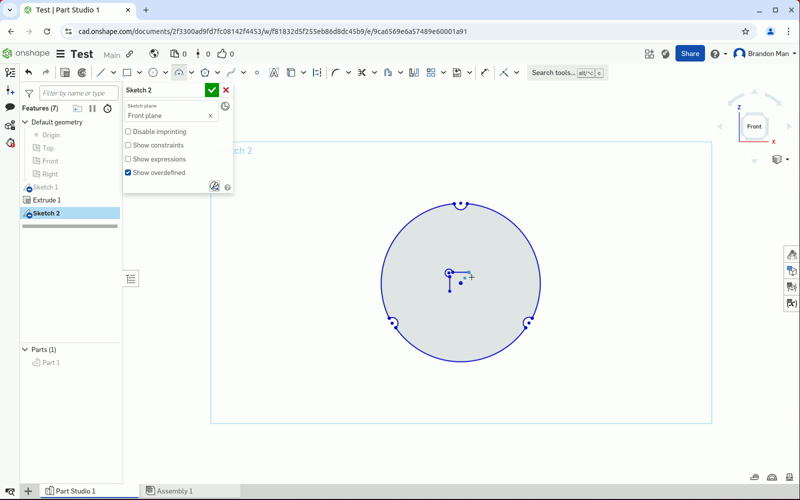
scroll(6)
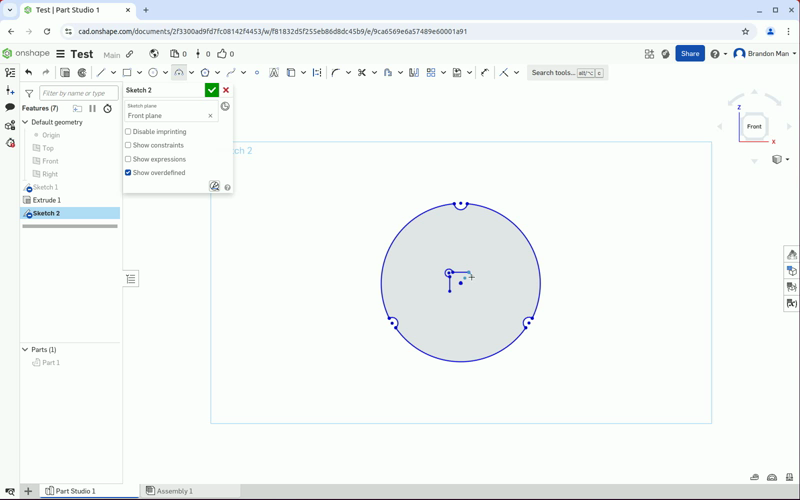
scroll(6)
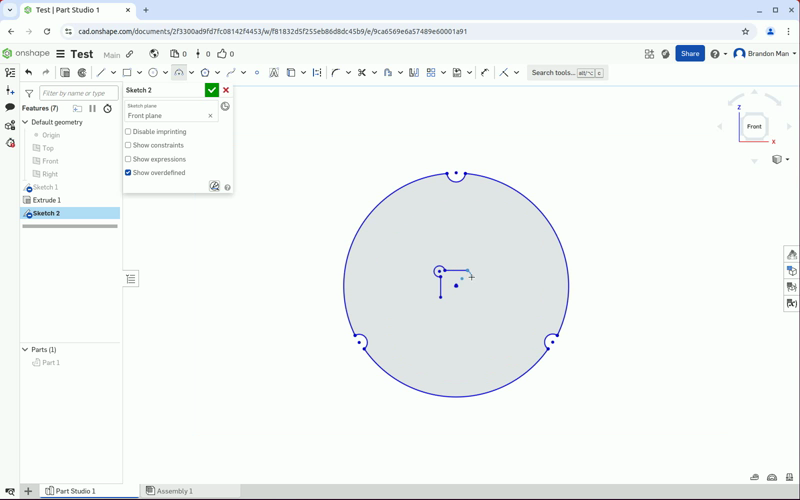
scroll(6)
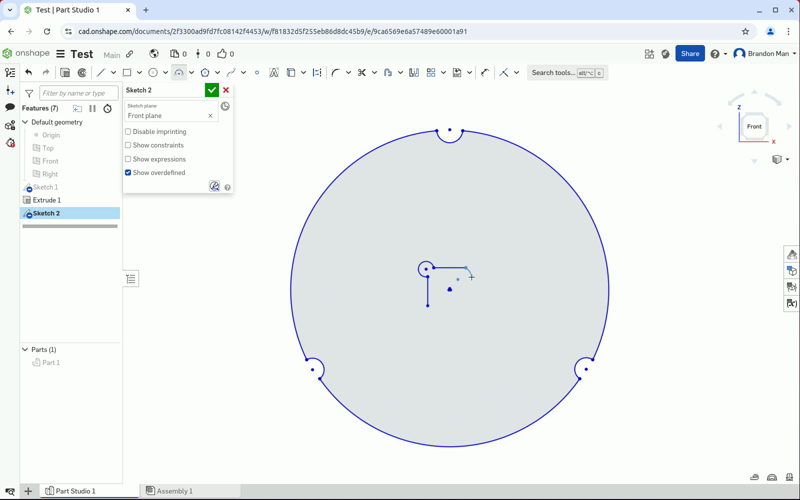
scroll(6)
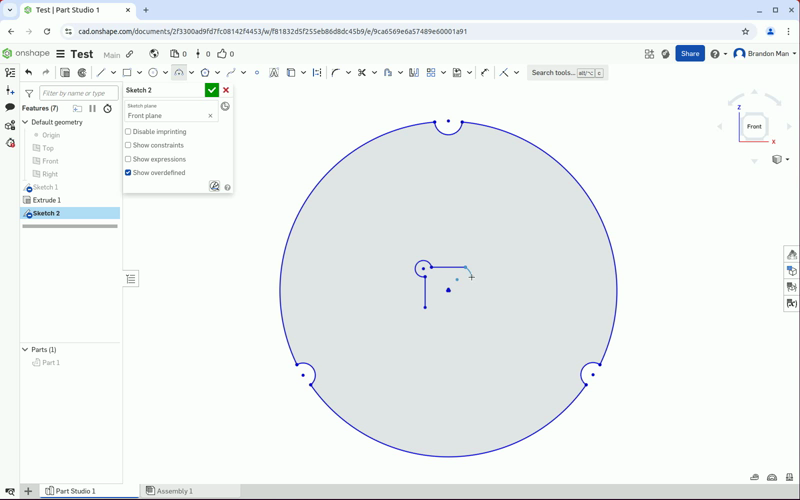
scroll(6)
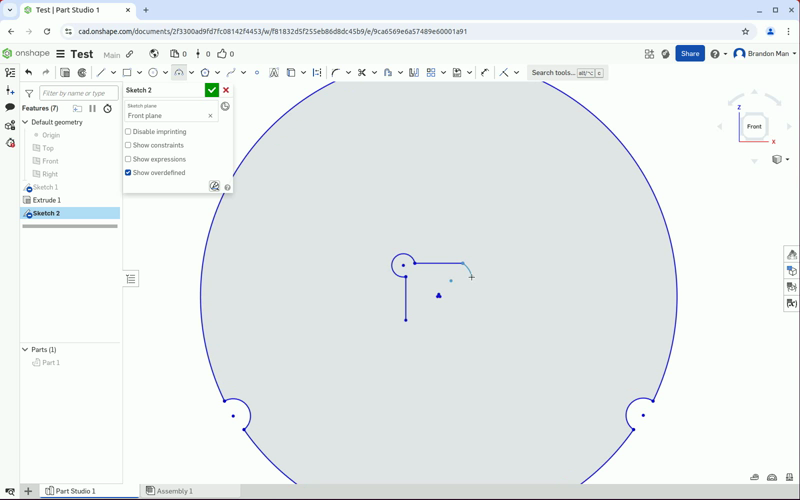
scroll(6)
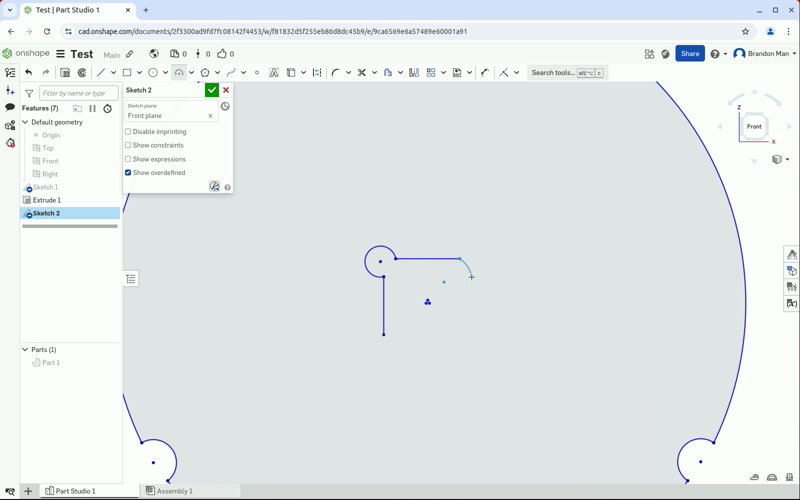
scroll(6)
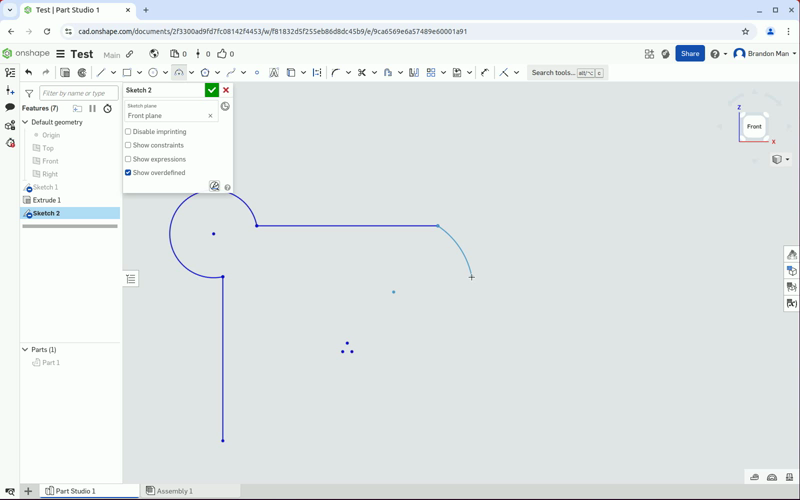
click(471, 276)
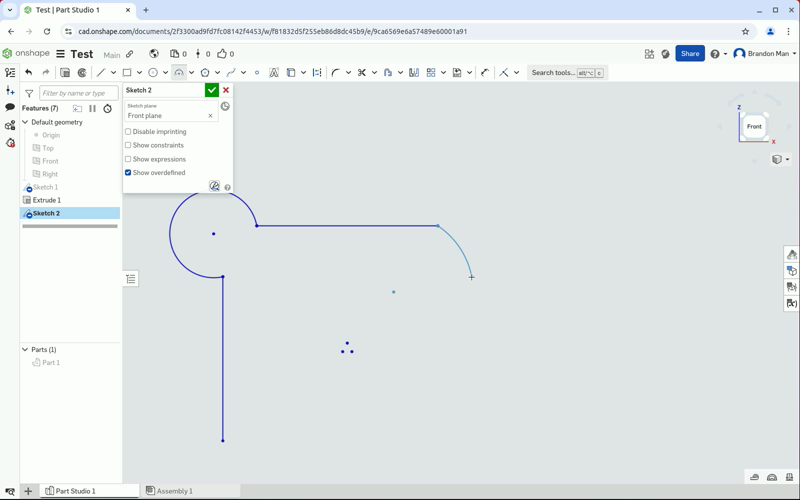
scroll(-6)
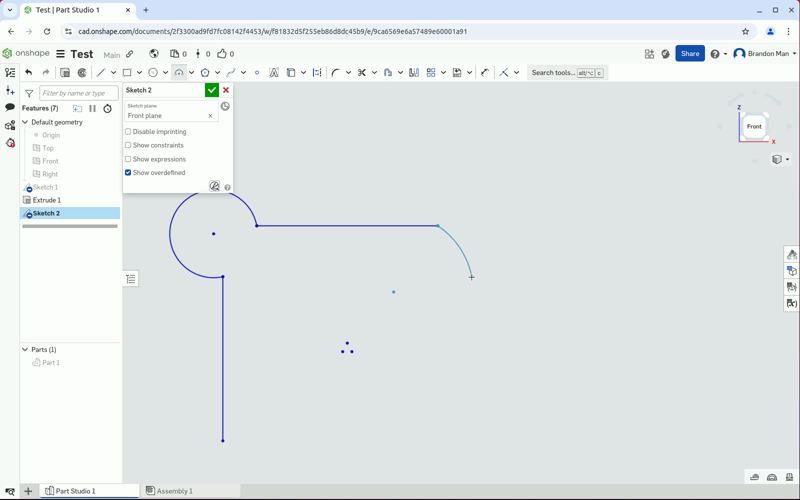
scroll(-6)
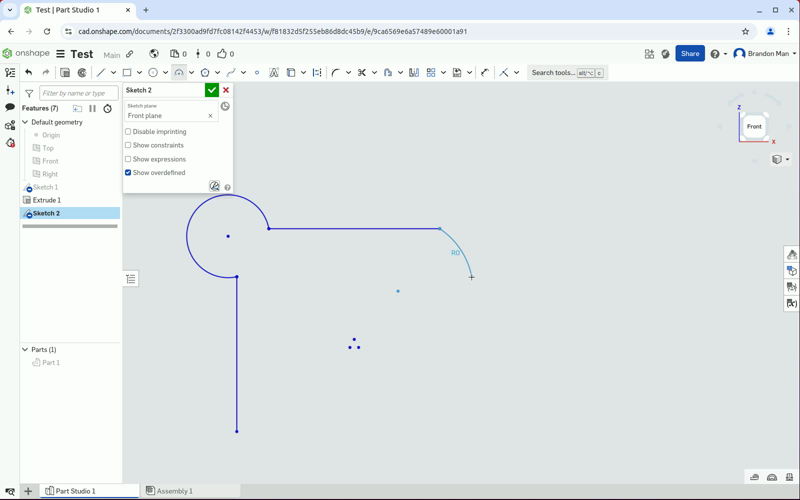
scroll(-6)
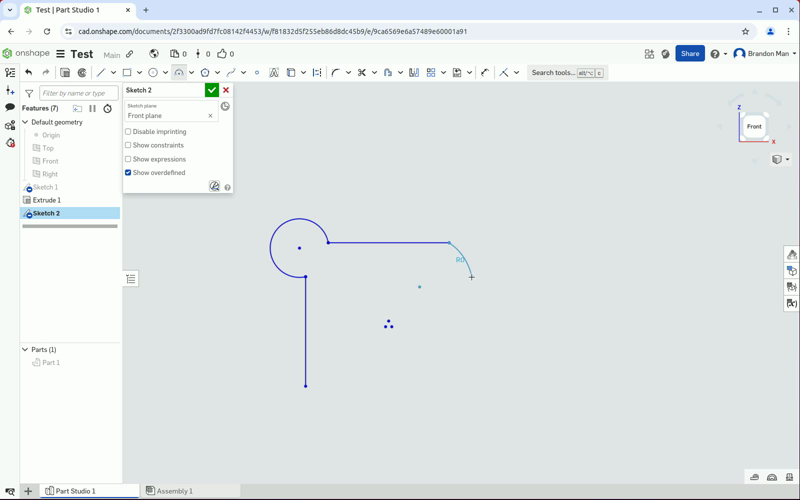
scroll(-6)
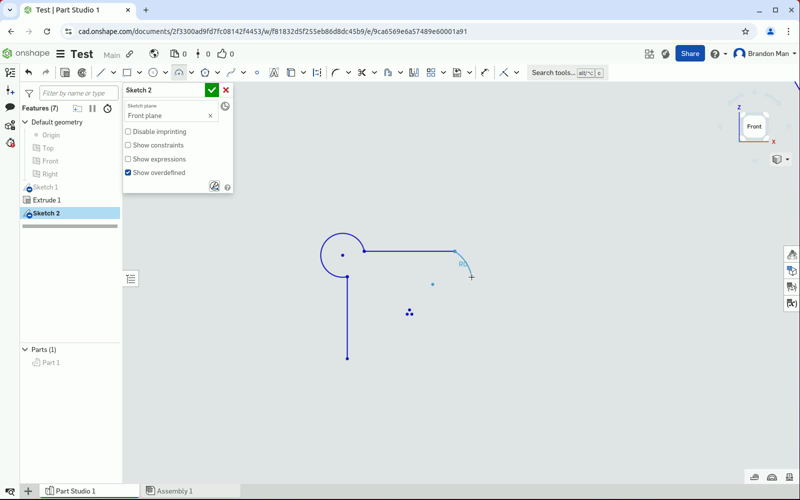
scroll(-6)
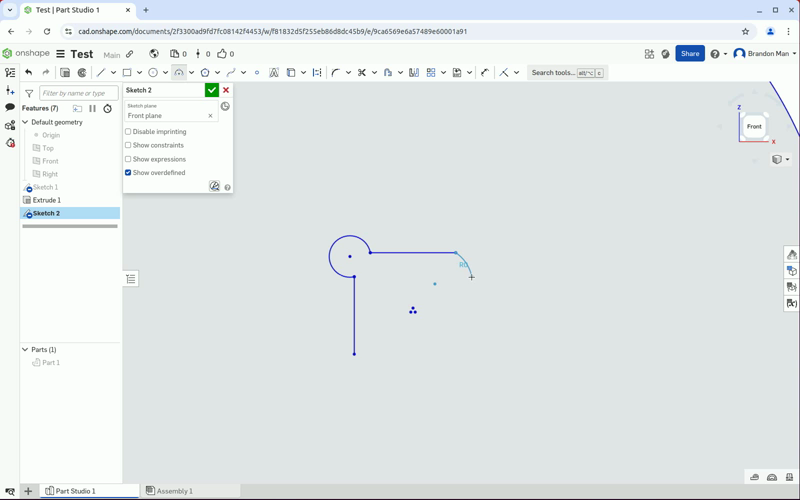
scroll(-6)
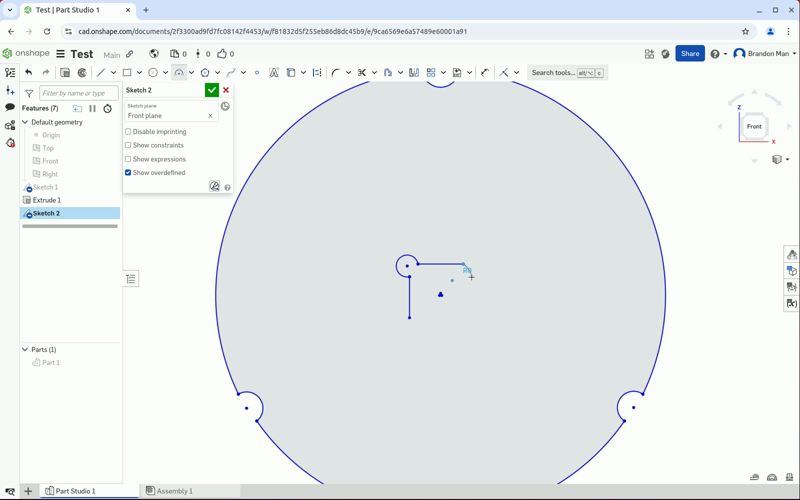
scroll(-6)
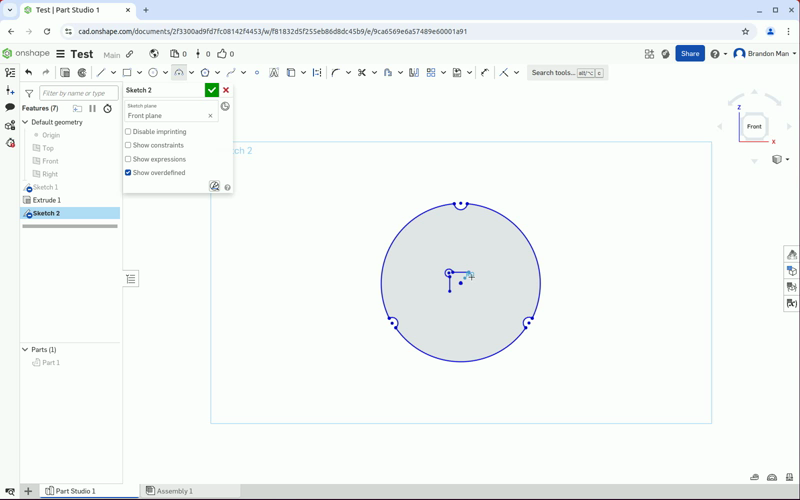
mouse_move(475, 270)
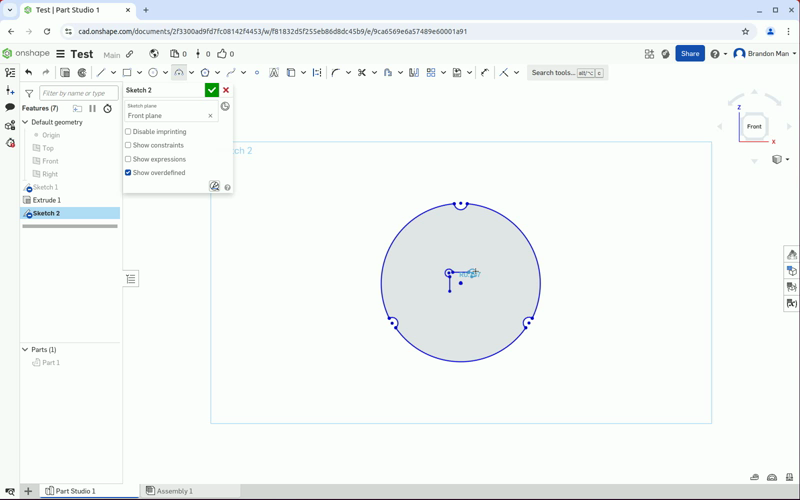
scroll(6)
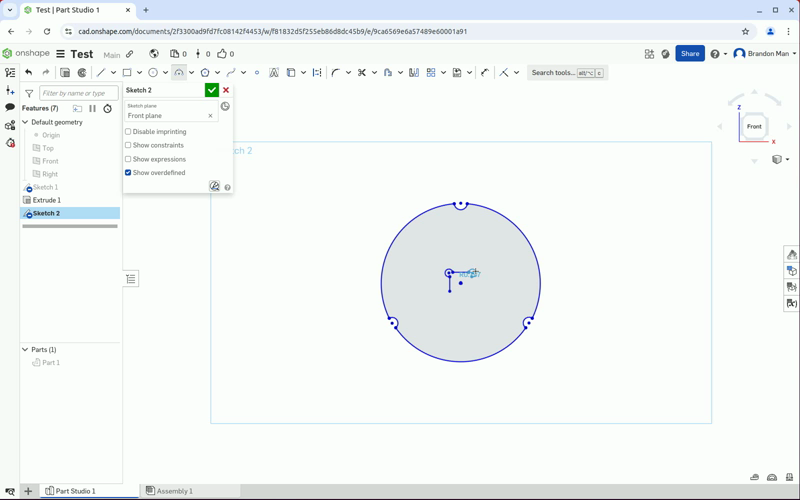
scroll(6)
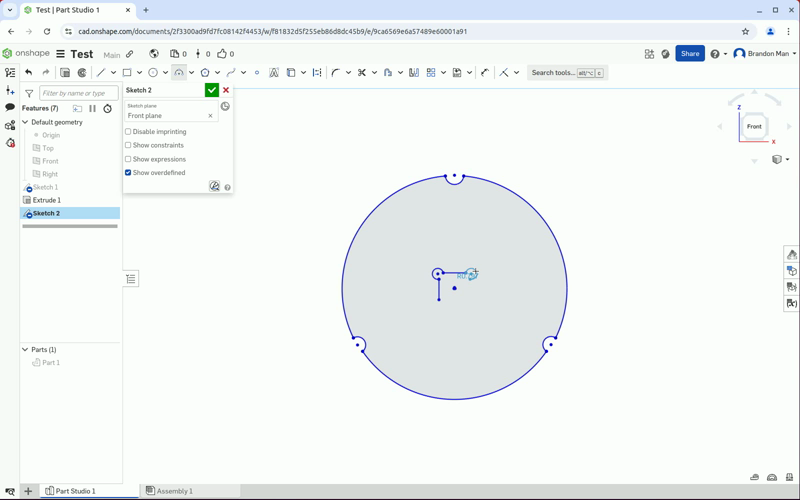
scroll(6)
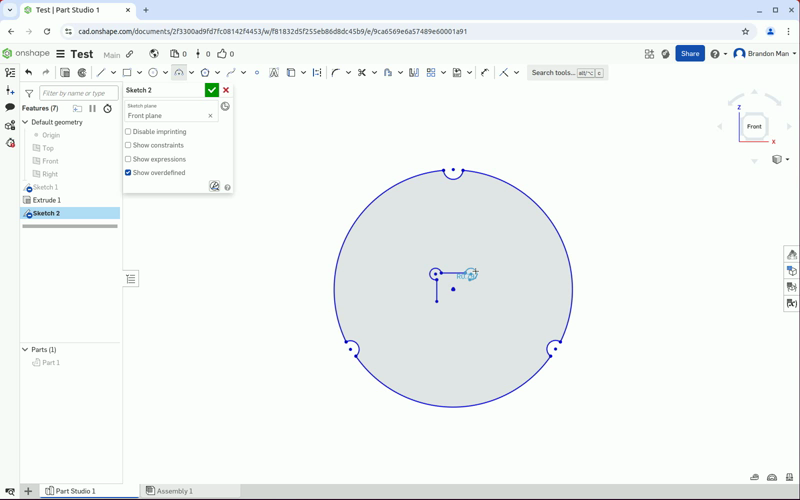
scroll(6)
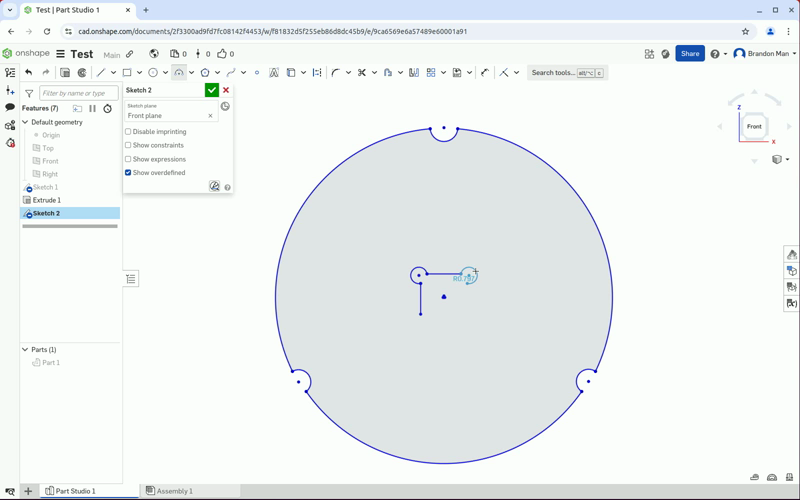
scroll(6)
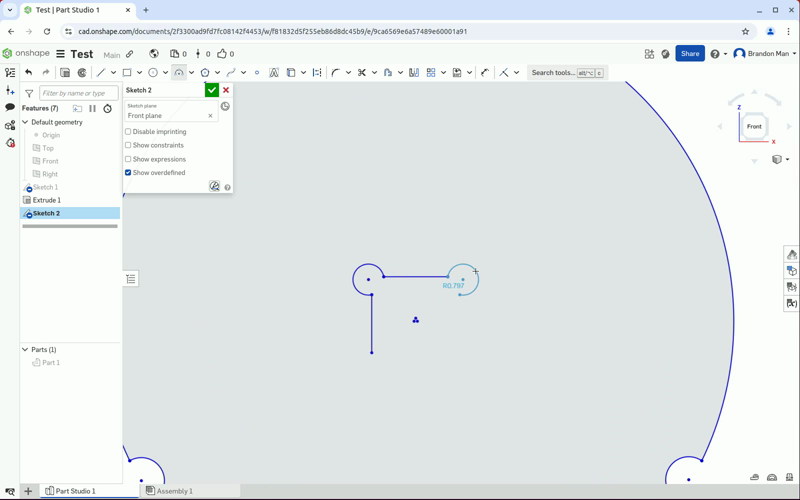
scroll(6)
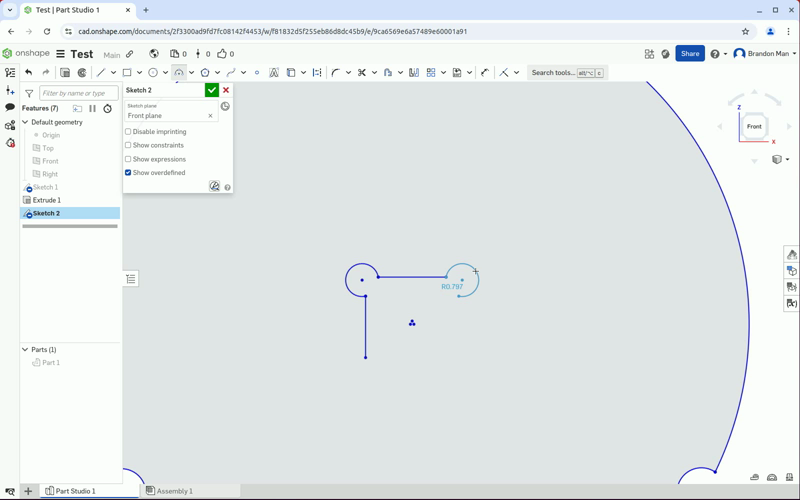
scroll(6)
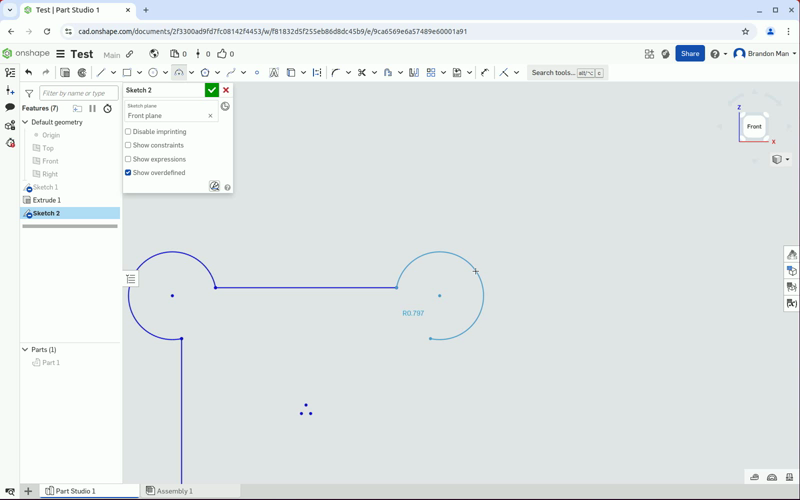
click(475, 270)
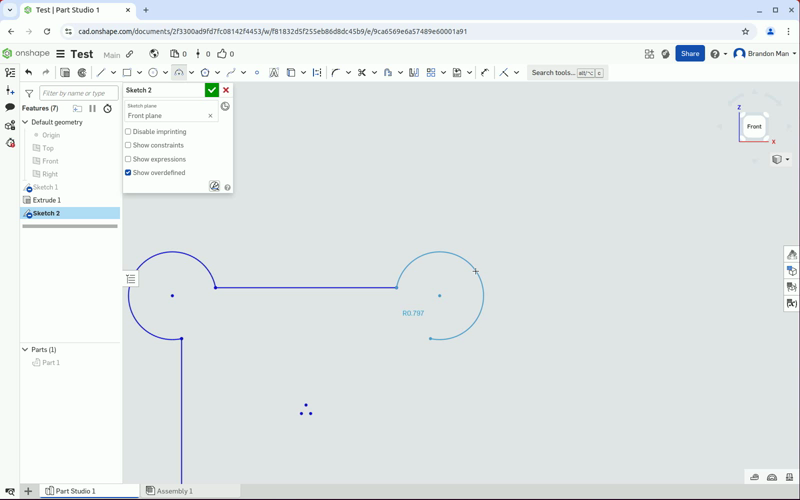
scroll(-6)
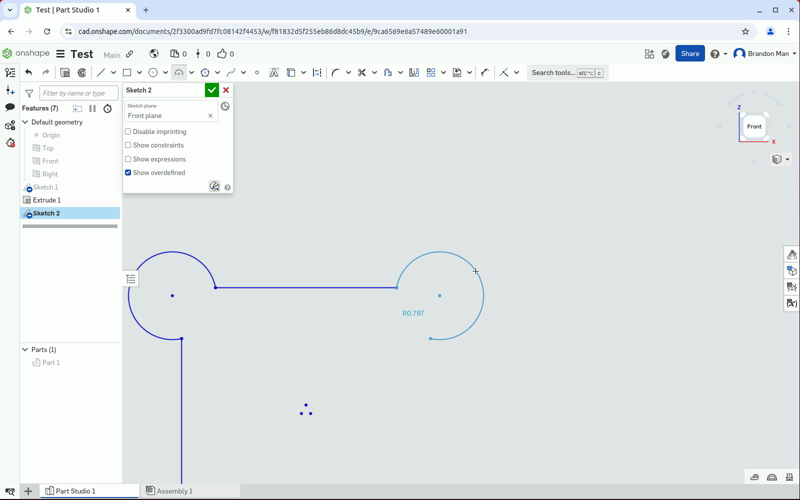
scroll(-6)
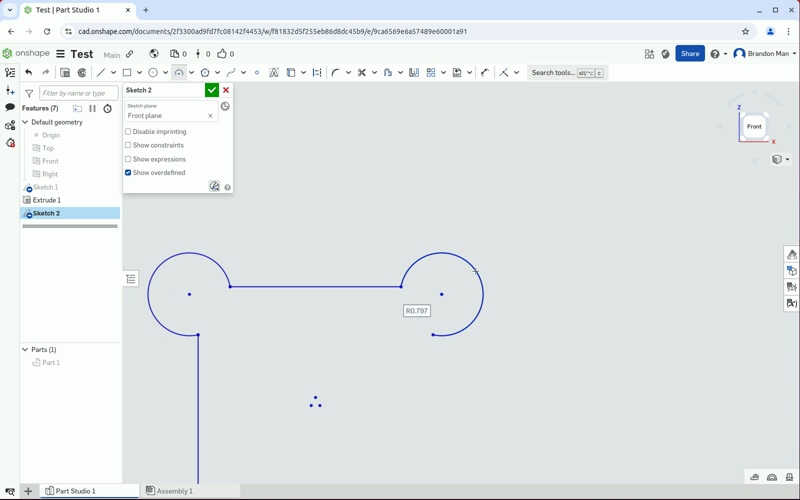
scroll(-6)
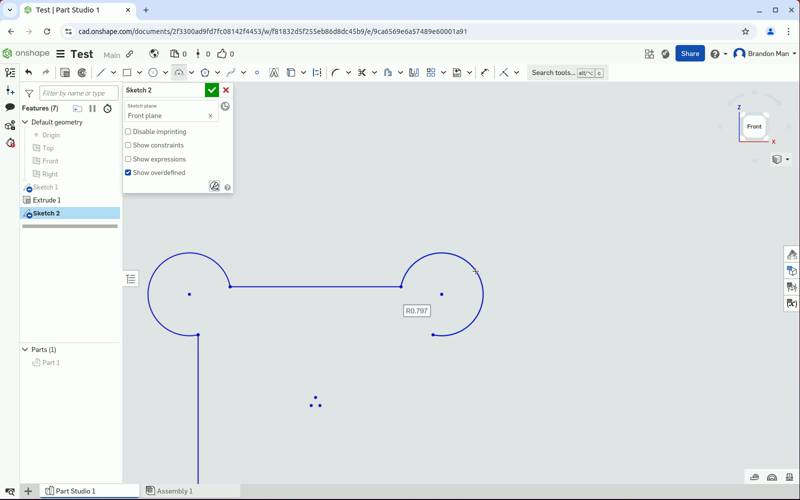
scroll(-6)
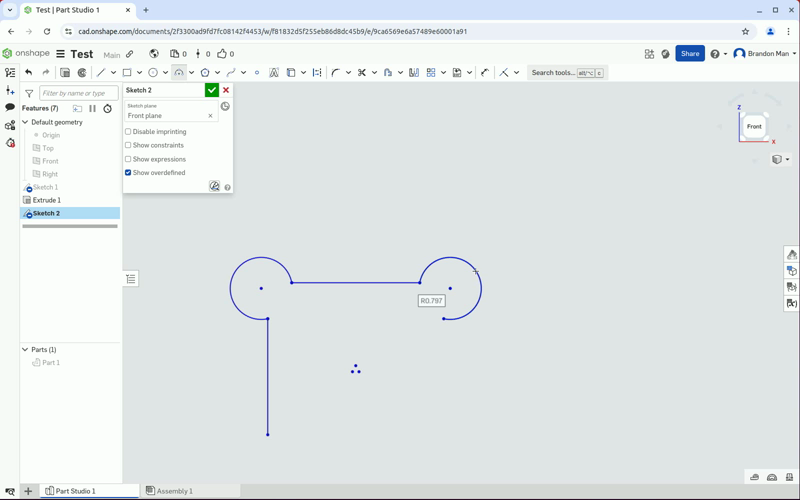
scroll(-6)
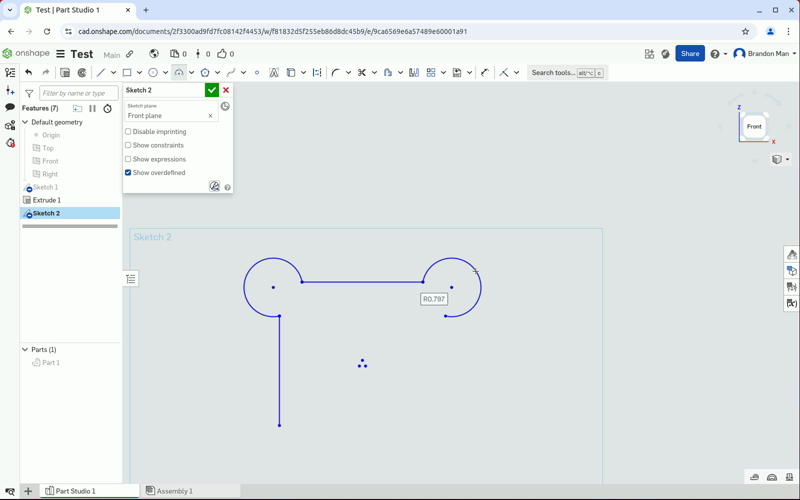
scroll(-6)
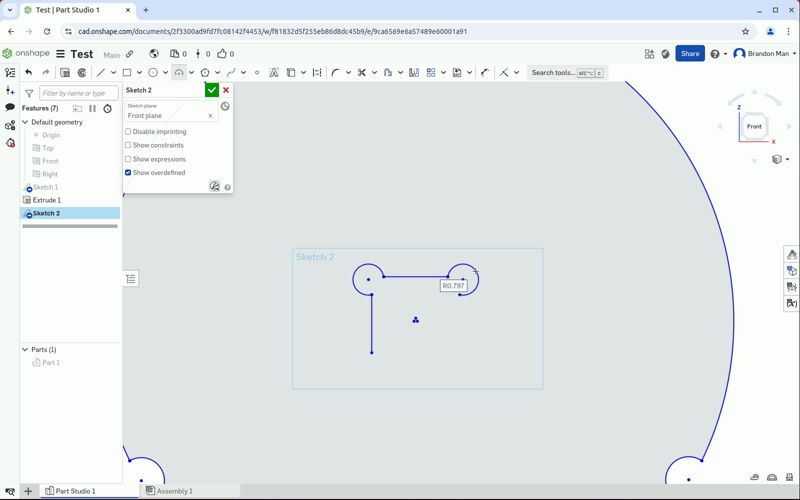
scroll(-6)
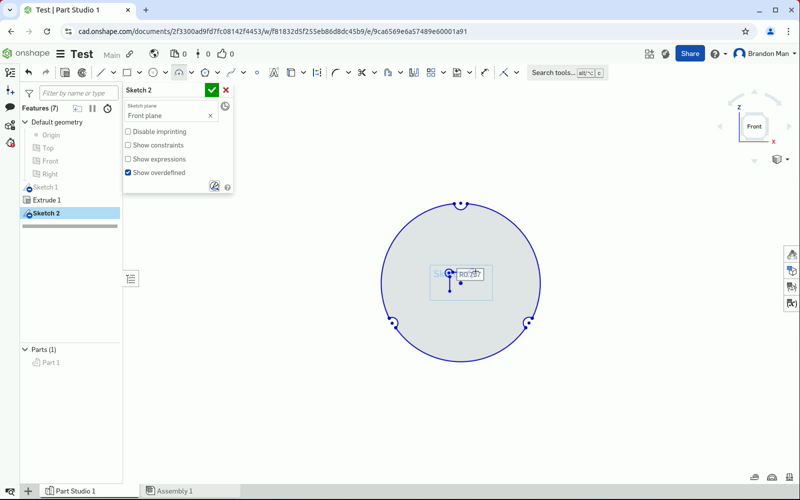
key_up(shift)
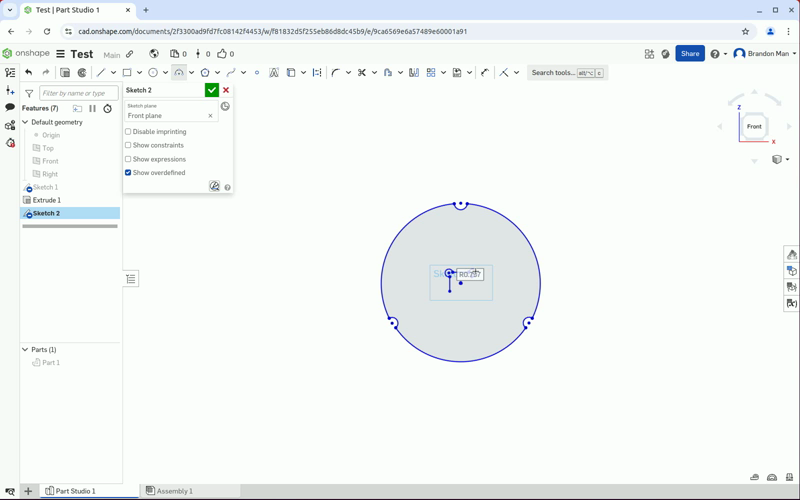
key(esc)
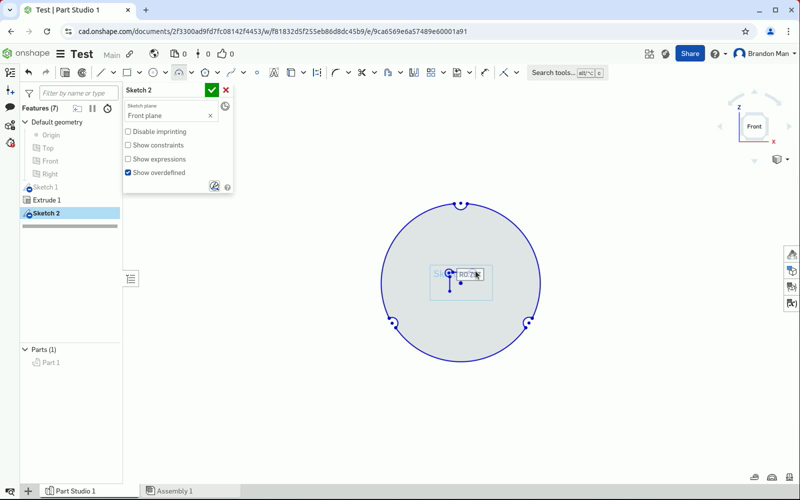
key(l)
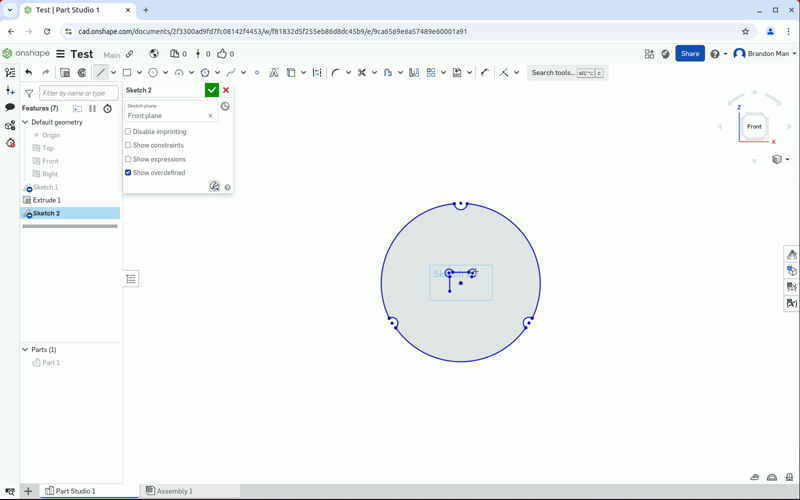
mouse_move(471, 276)
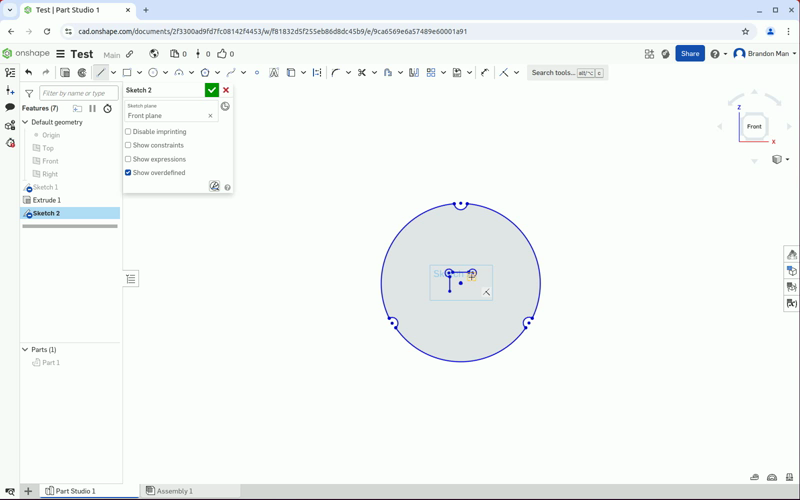
scroll(6)
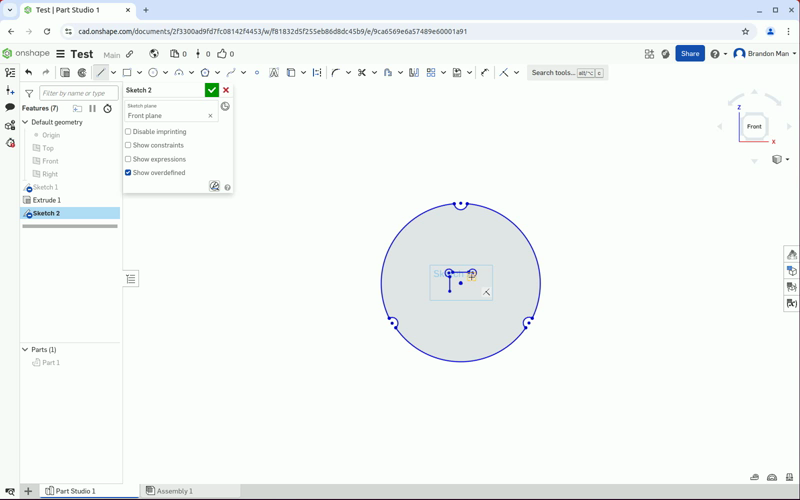
scroll(6)
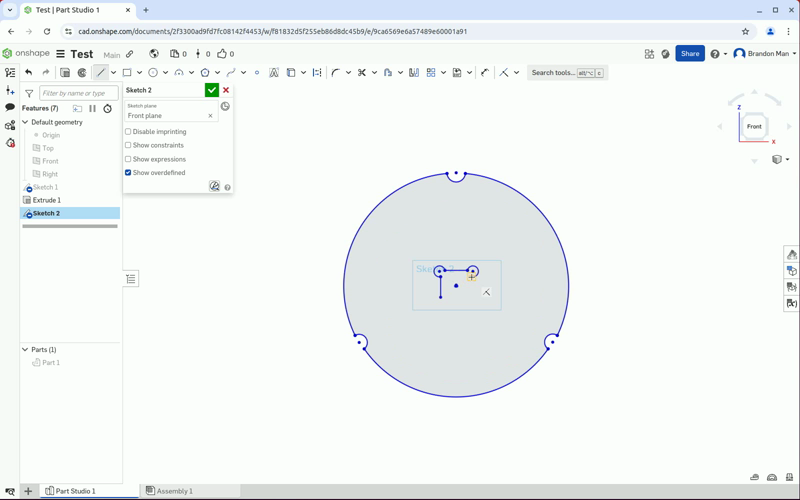
scroll(6)
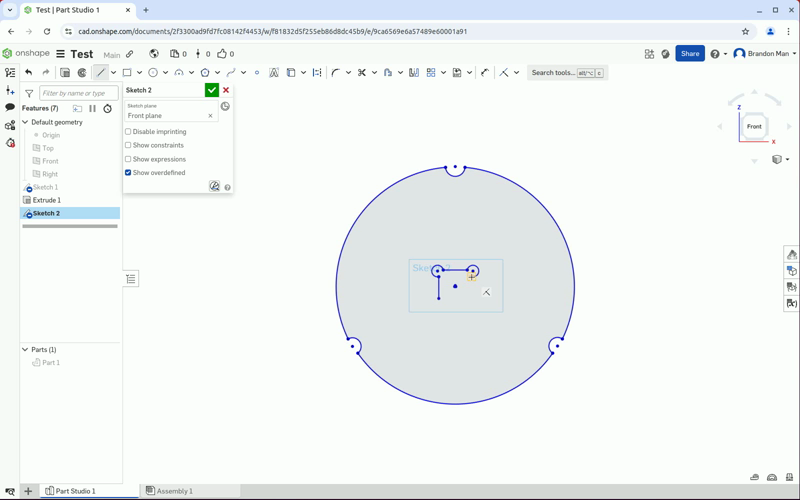
scroll(6)
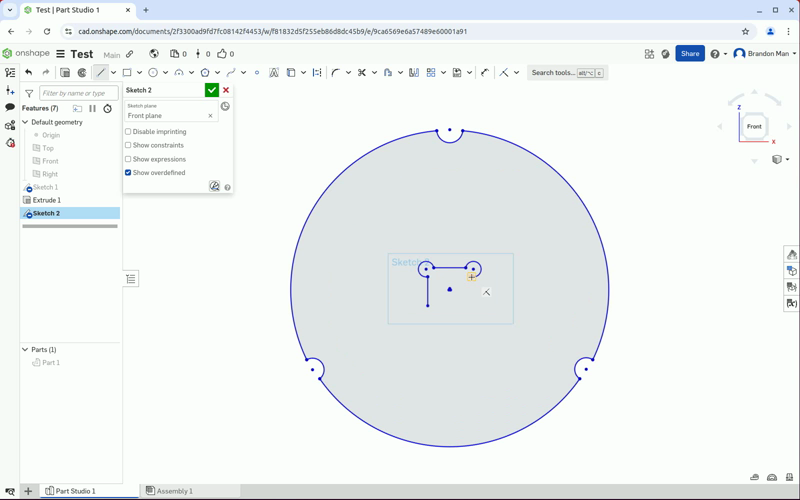
scroll(6)
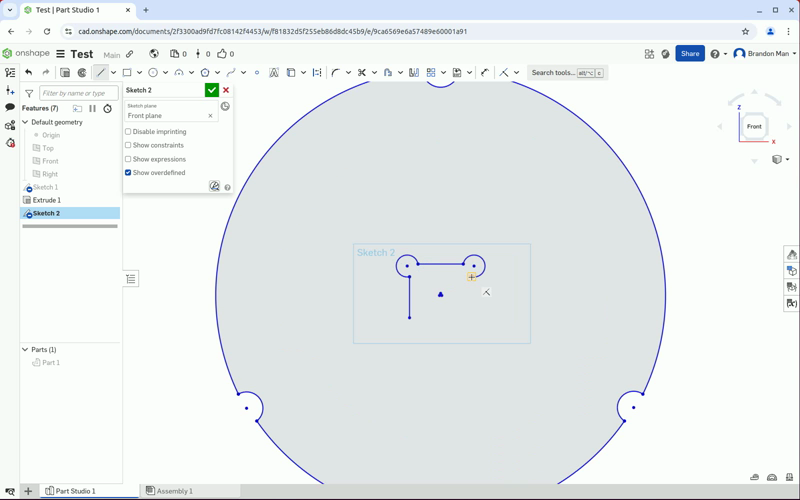
scroll(6)
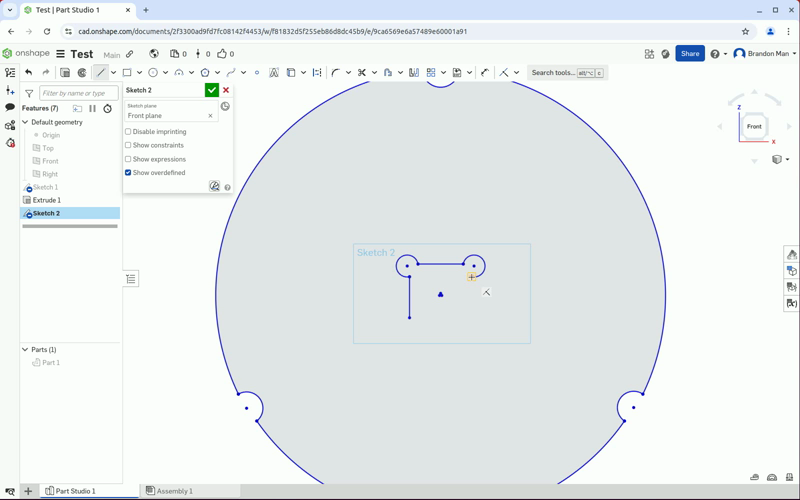
scroll(6)
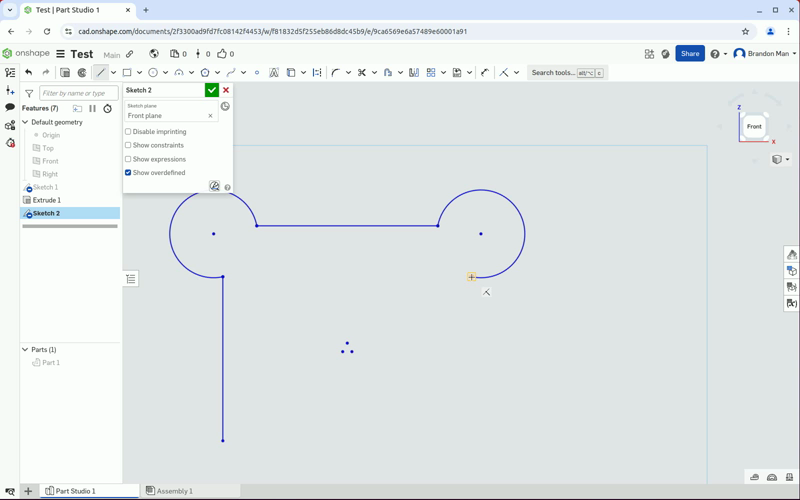
click(471, 276)
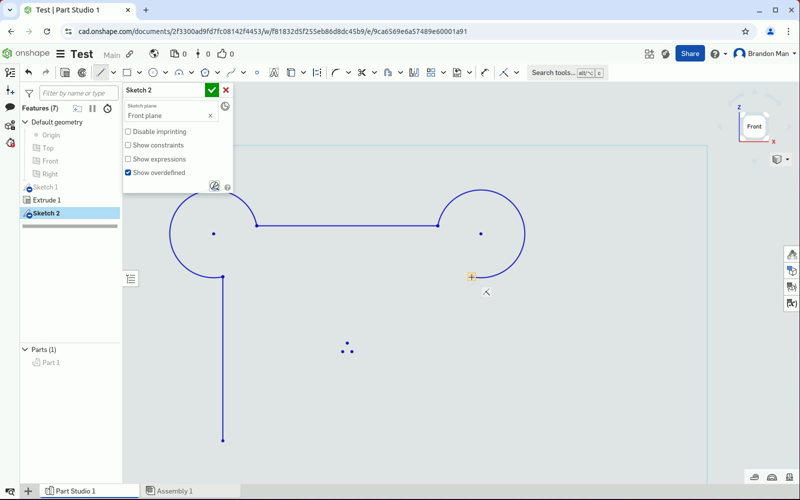
scroll(-6)
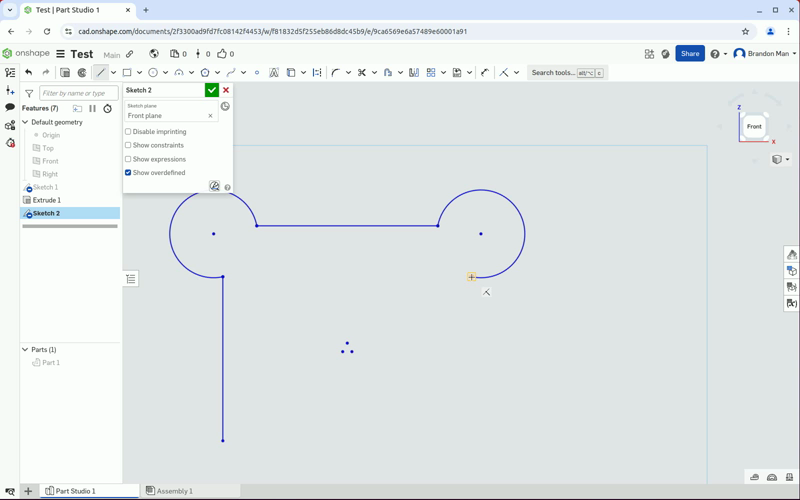
scroll(-6)
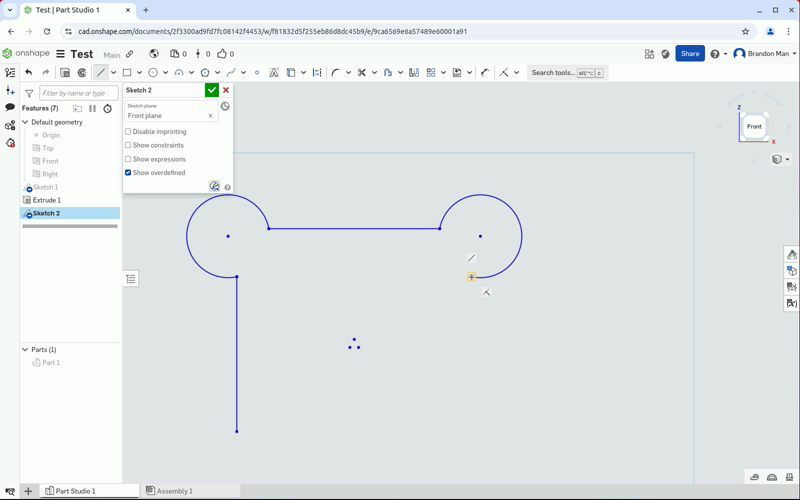
scroll(-6)
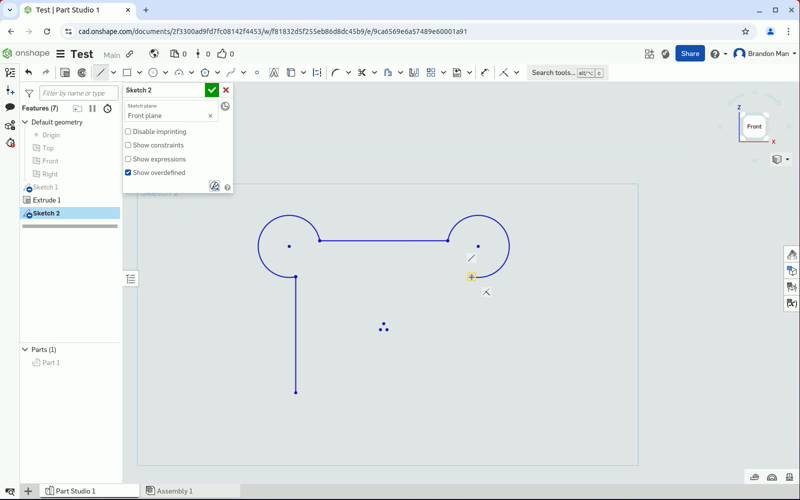
scroll(-6)
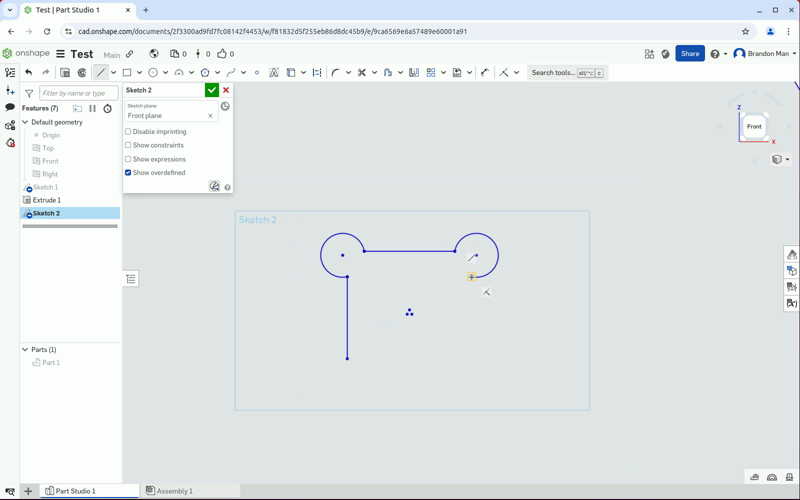
scroll(-6)
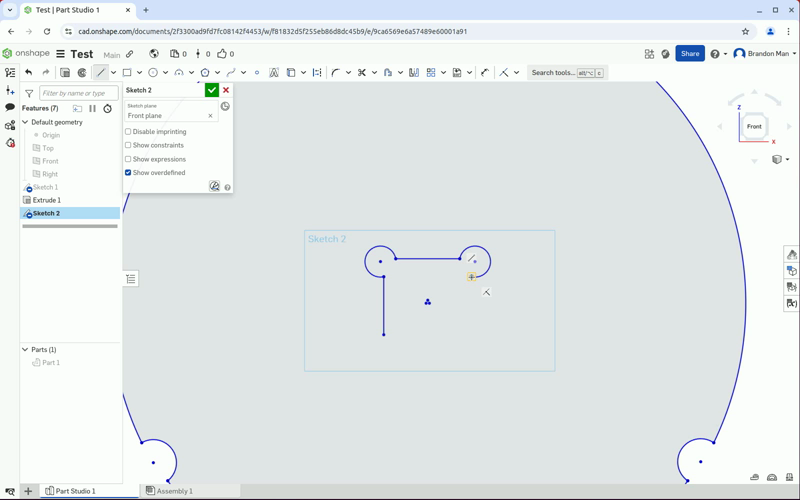
scroll(-6)
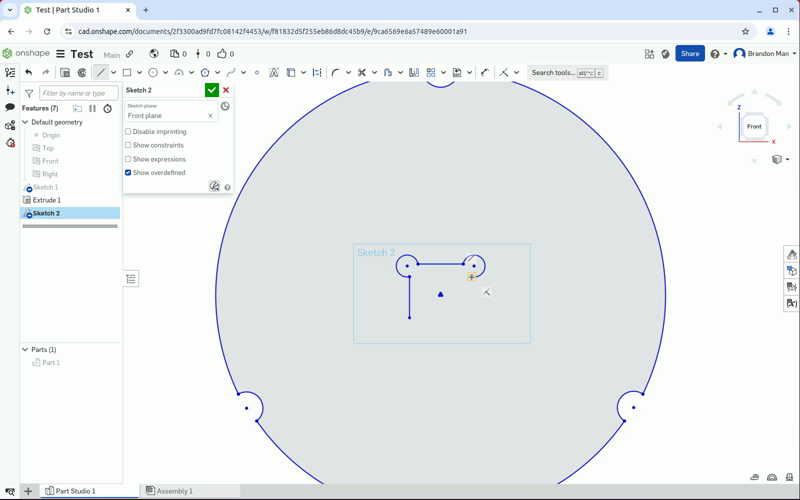
scroll(-6)
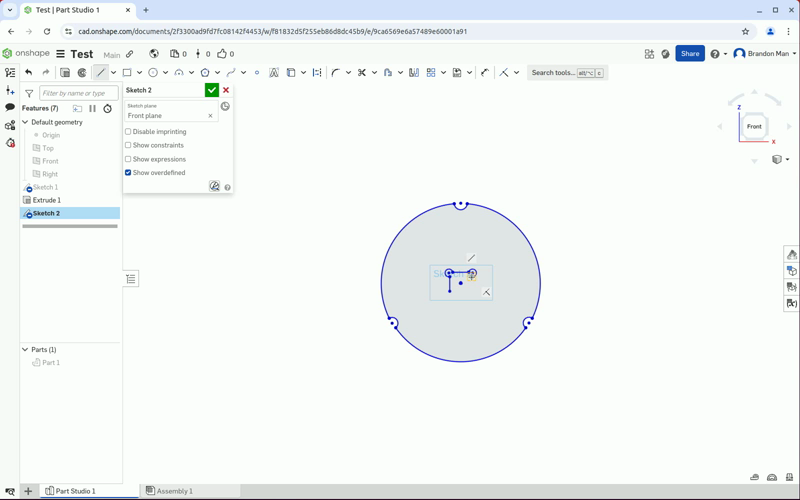
key_down(shift)
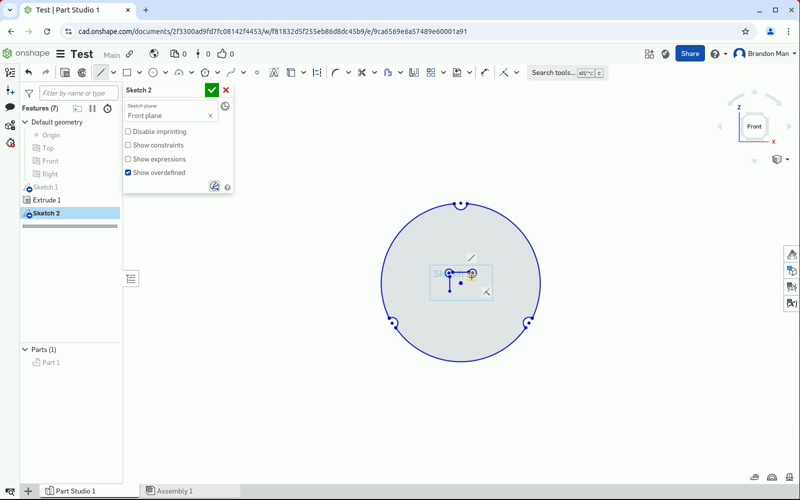
mouse_move(501, 276)
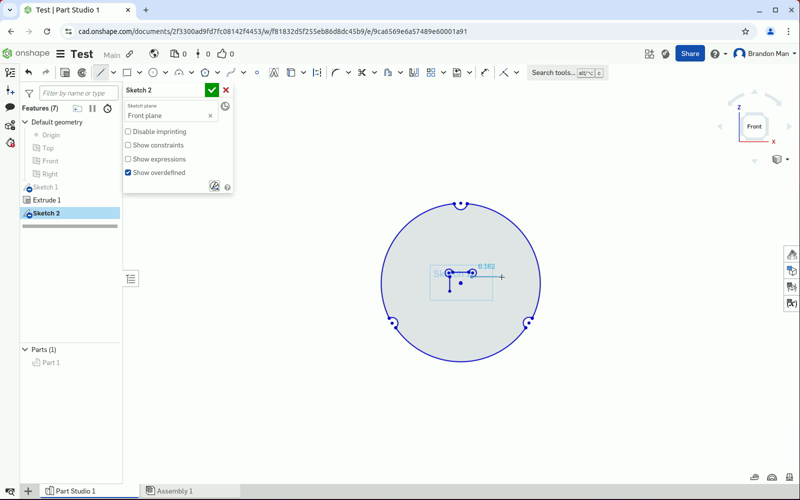
mouse_move(471, 291)
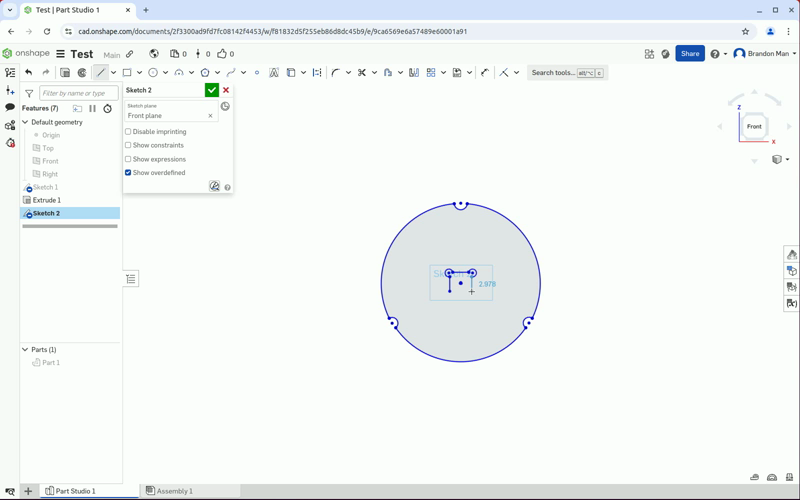
click(471, 291)
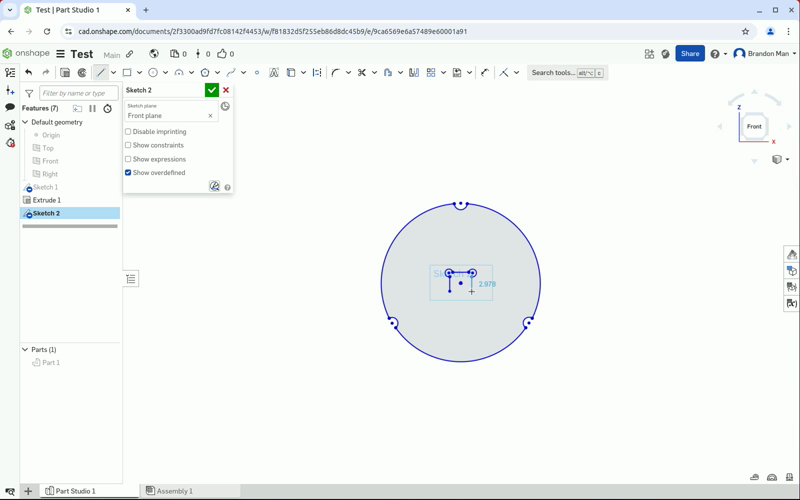
key_up(shift)
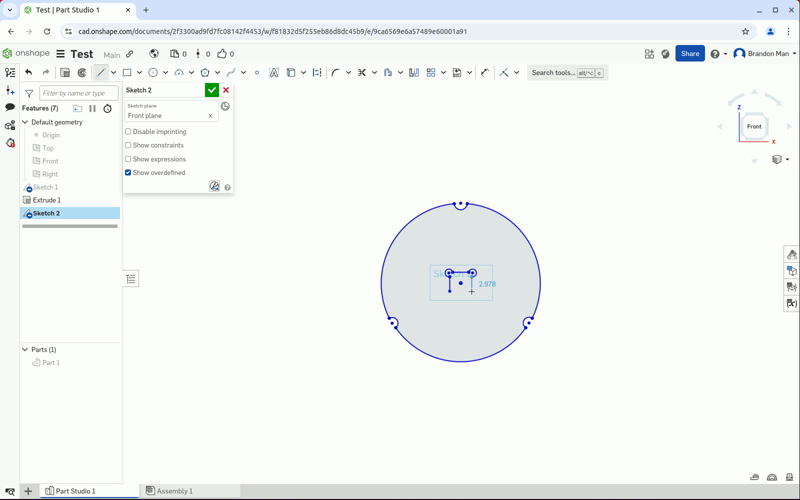
key(esc)
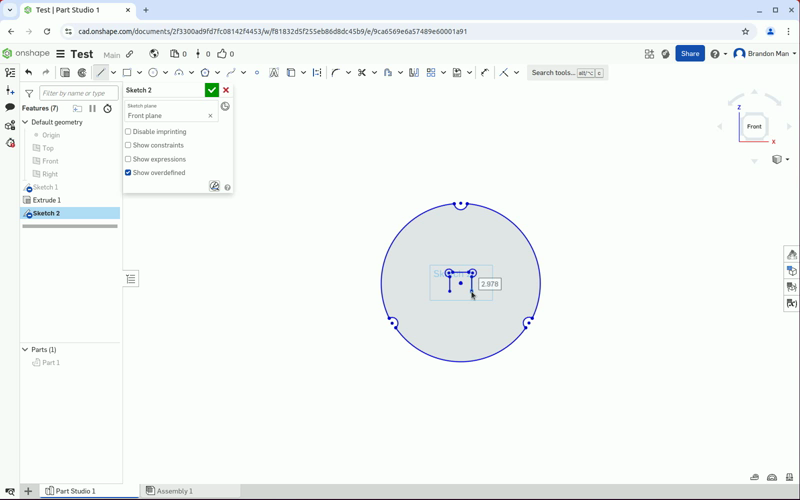
key(a)
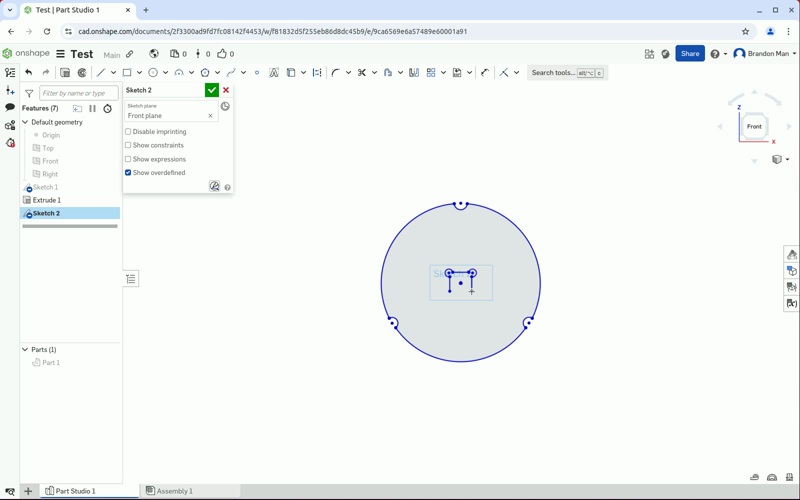
mouse_move(471, 291)
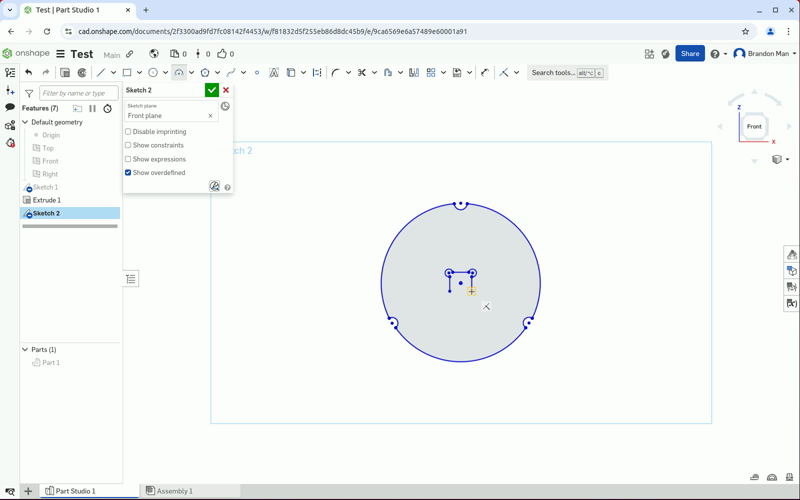
click(471, 291)
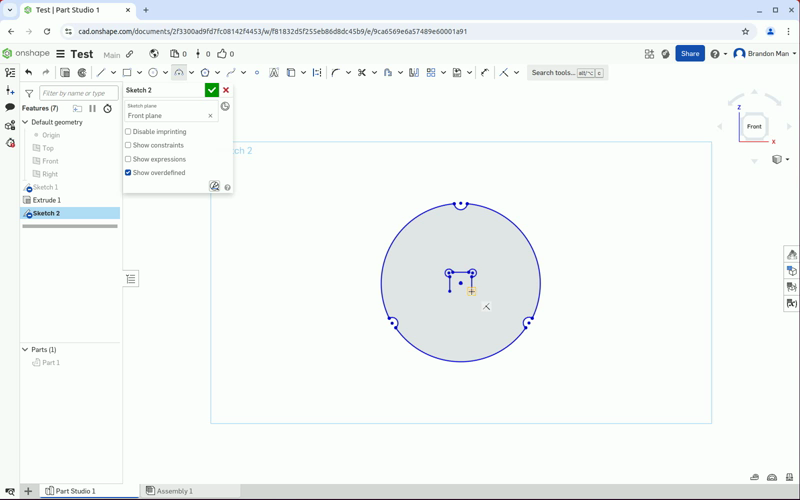
key_down(shift)
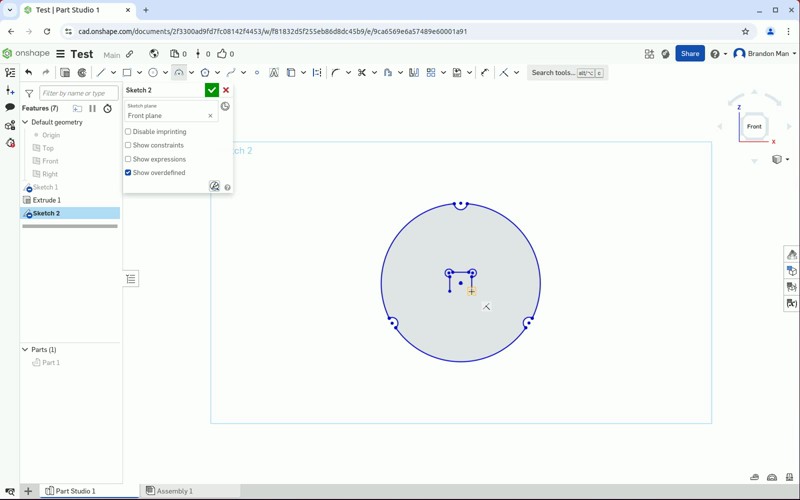
mouse_move(468, 294)
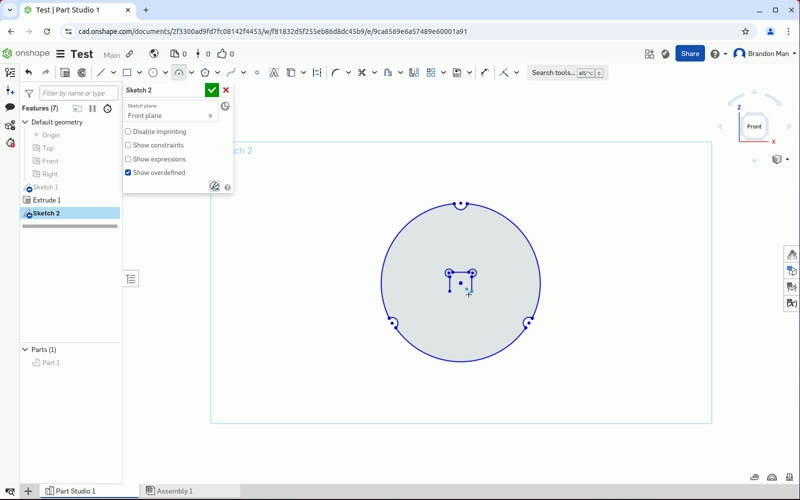
scroll(6)
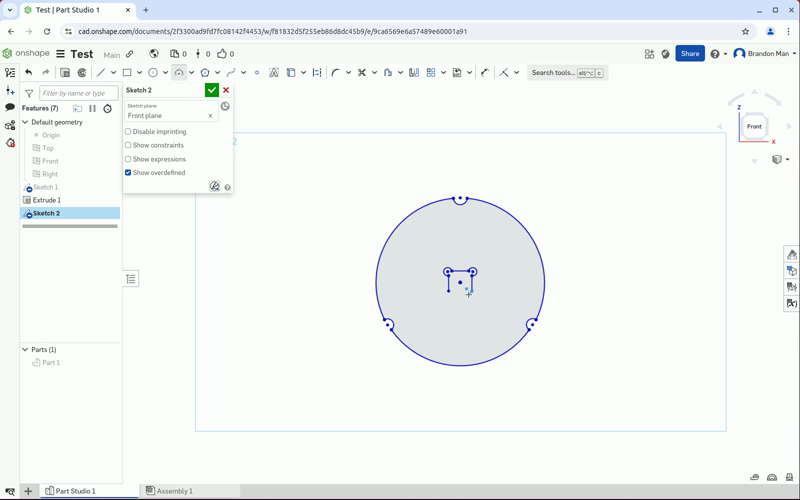
scroll(6)
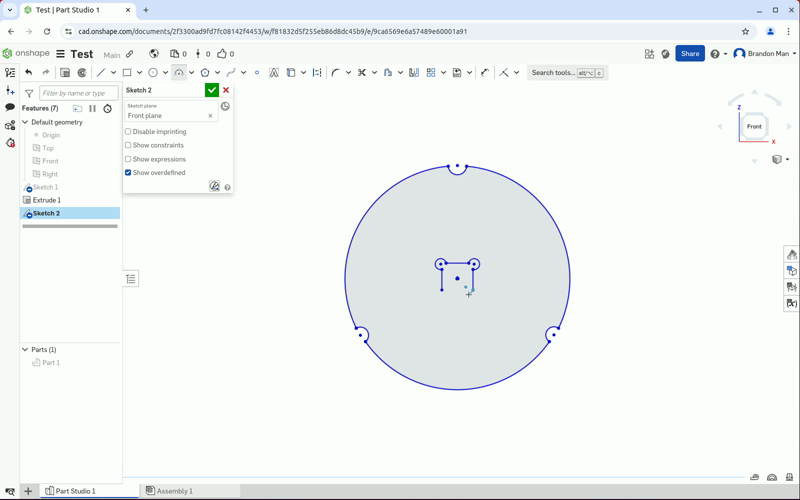
scroll(6)
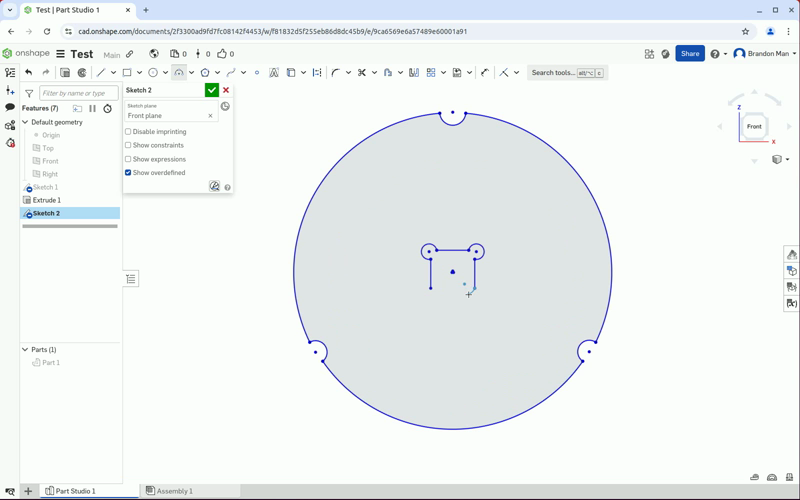
scroll(6)
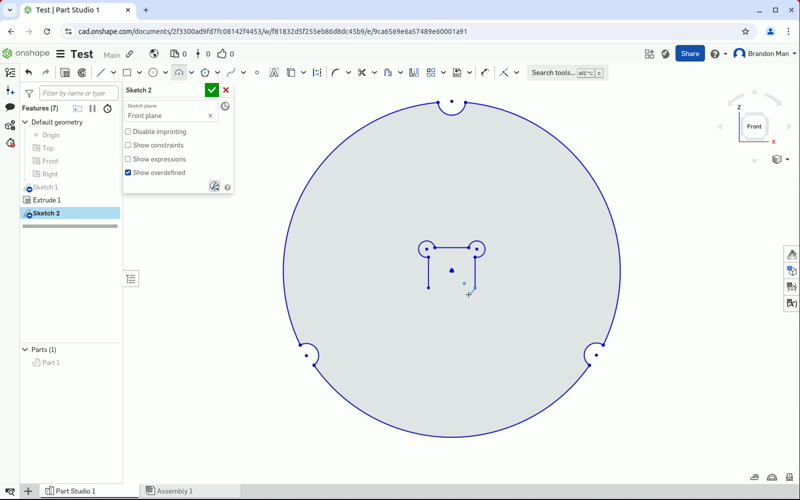
scroll(6)
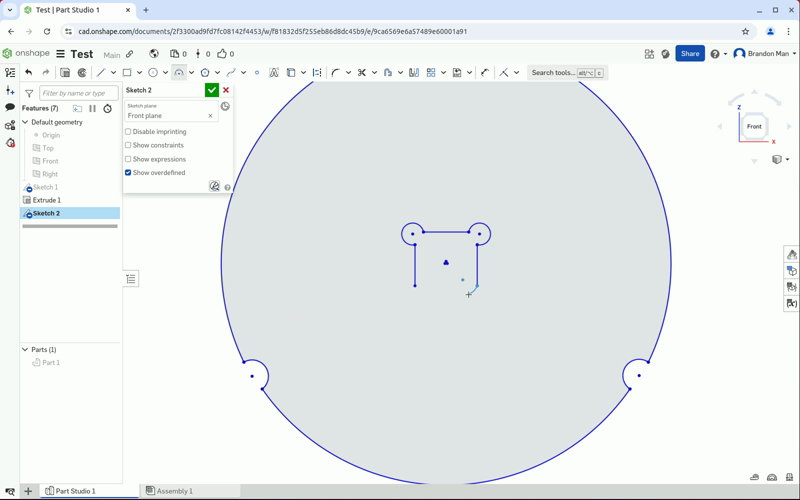
scroll(6)
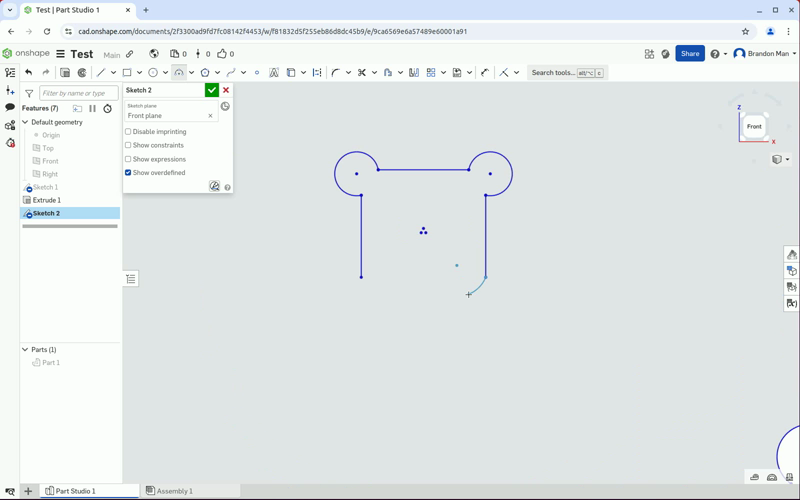
scroll(6)
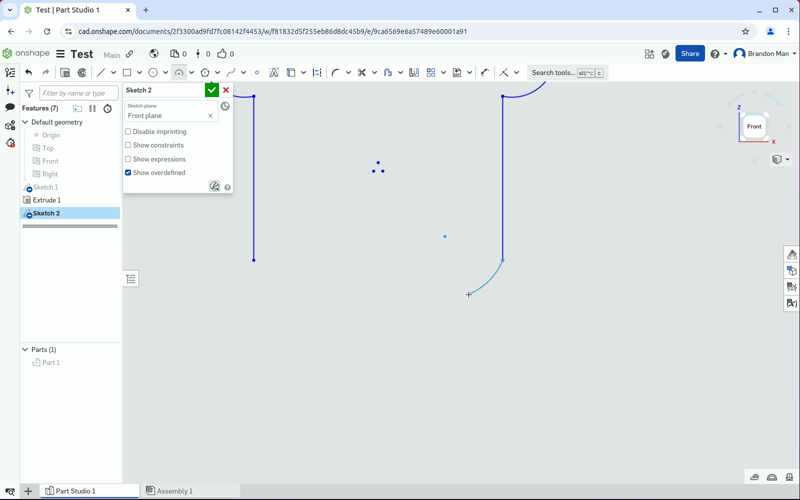
click(468, 294)
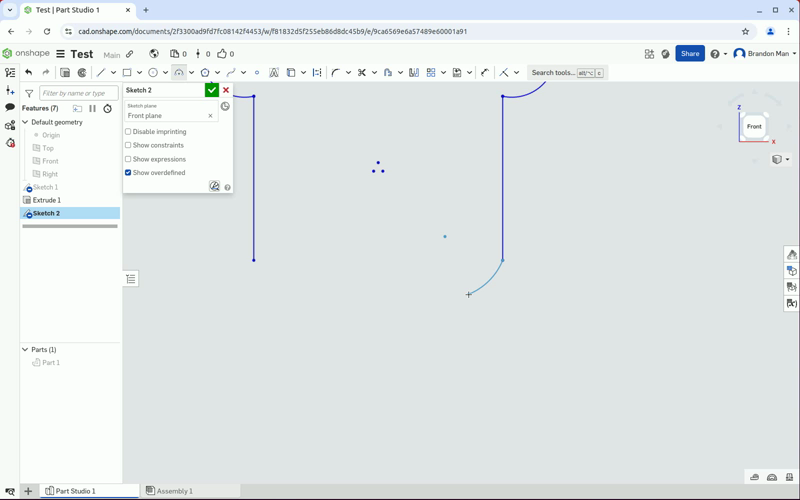
scroll(-6)
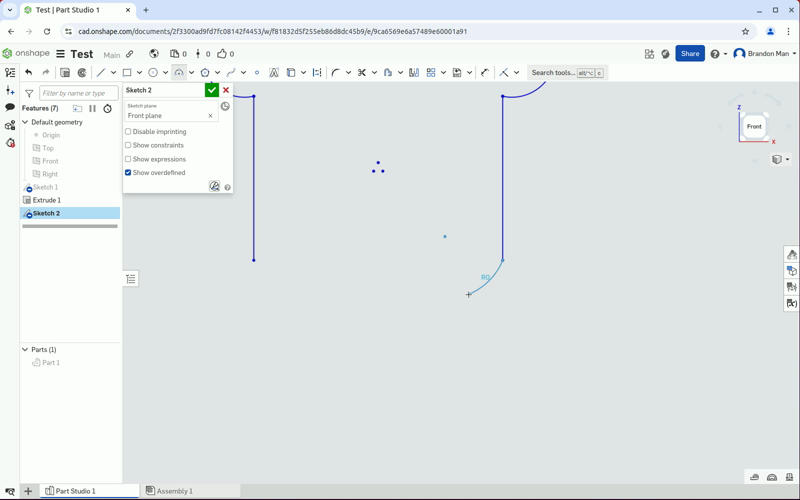
scroll(-6)
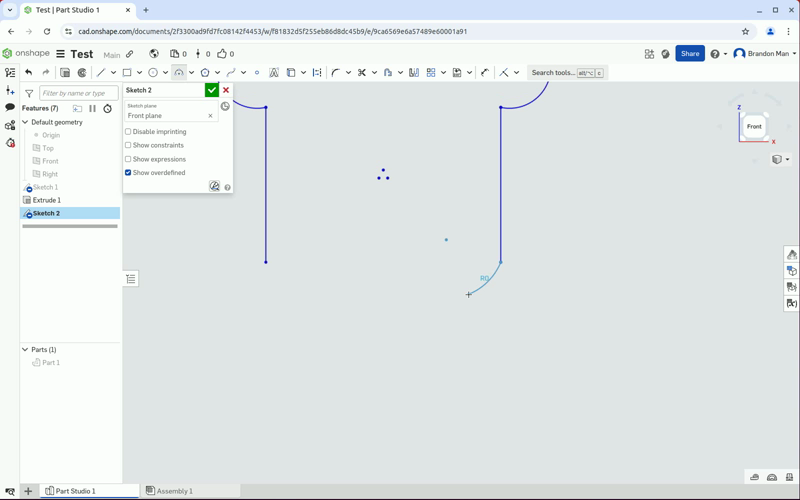
scroll(-6)
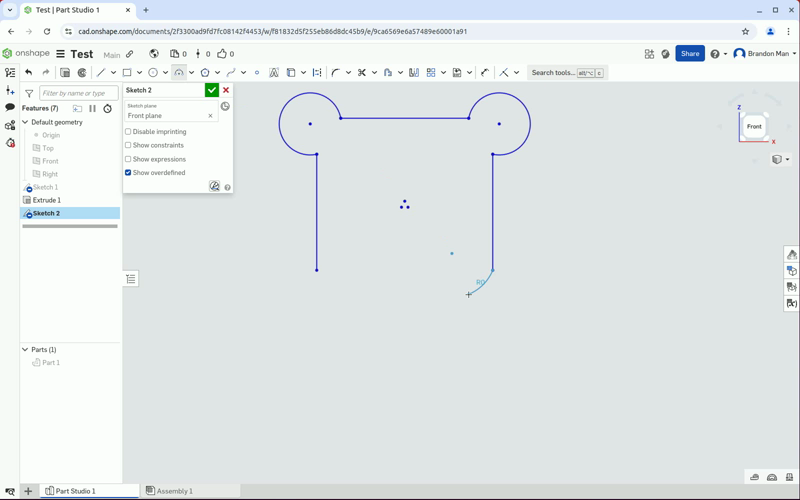
scroll(-6)
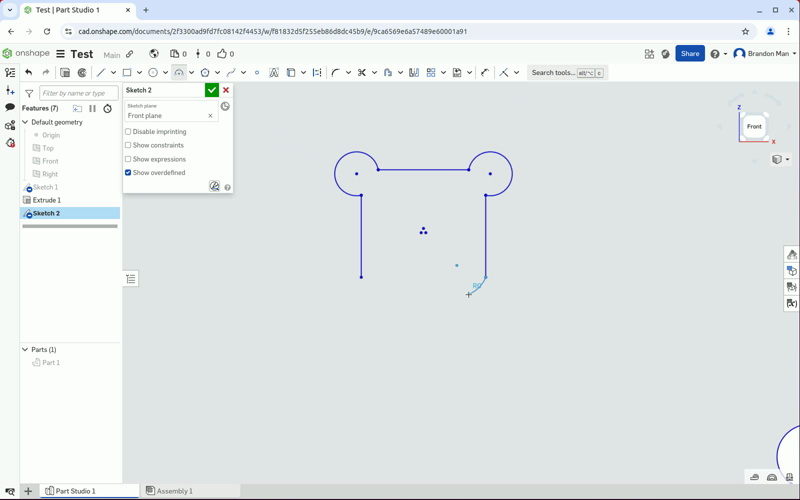
scroll(-6)
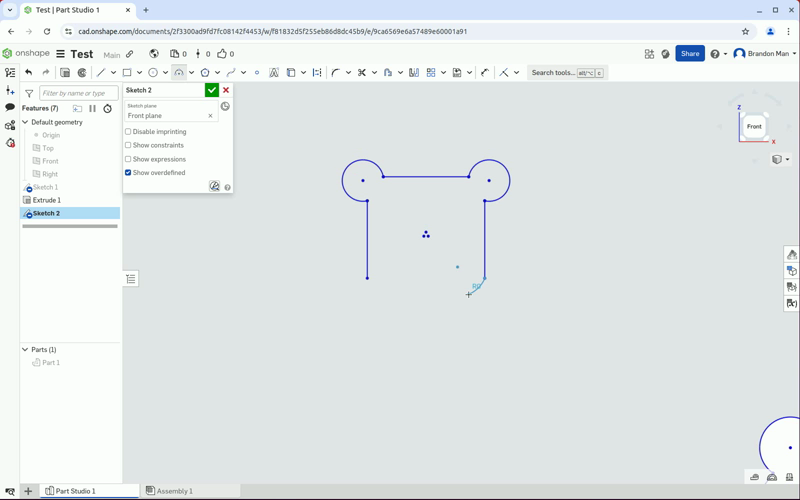
scroll(-6)
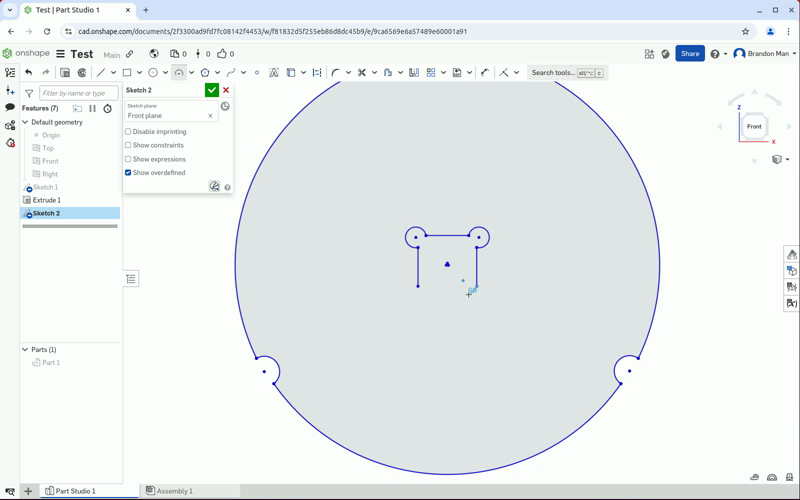
scroll(-6)
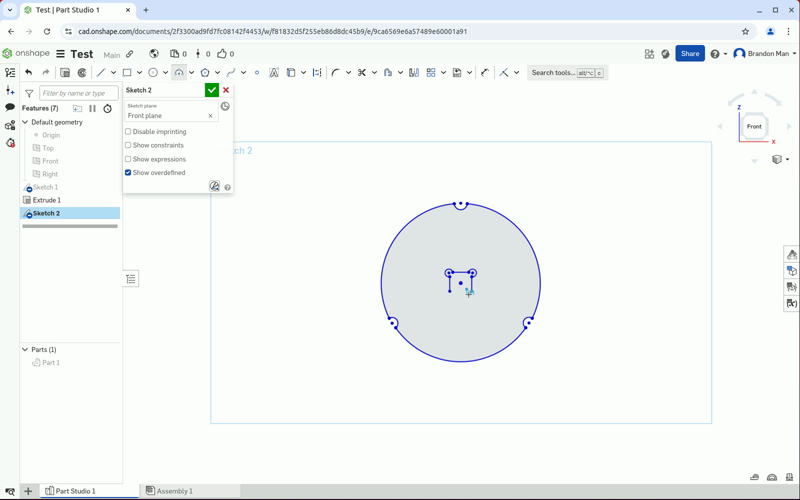
mouse_move(474, 296)
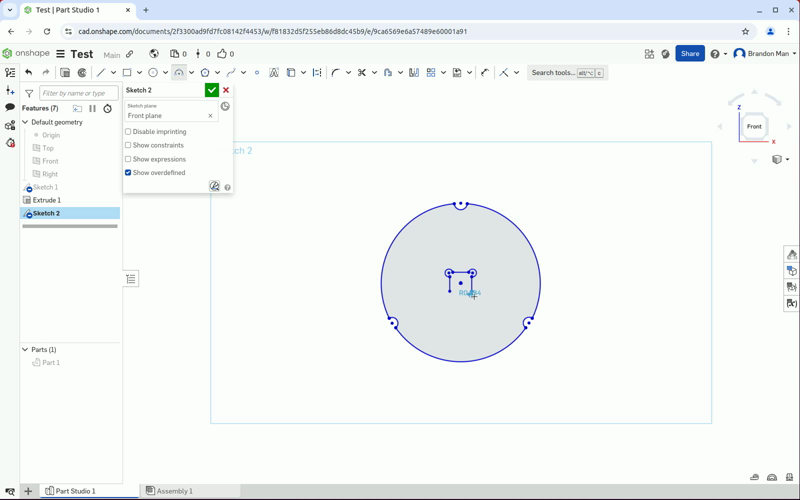
scroll(6)
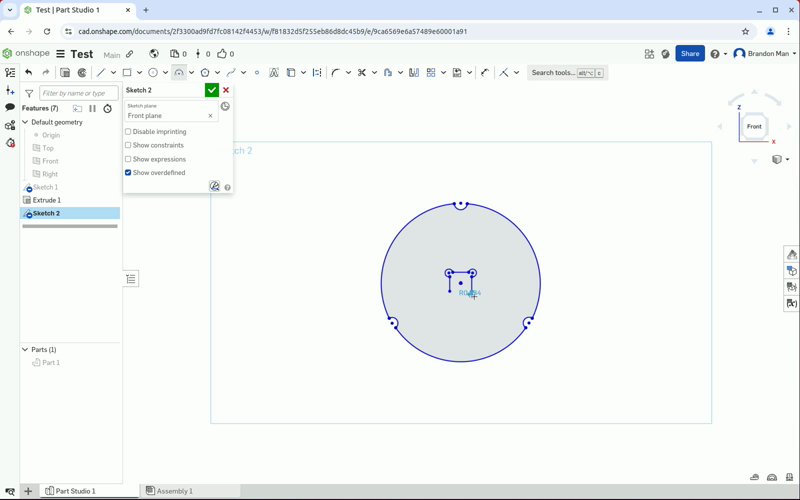
scroll(6)
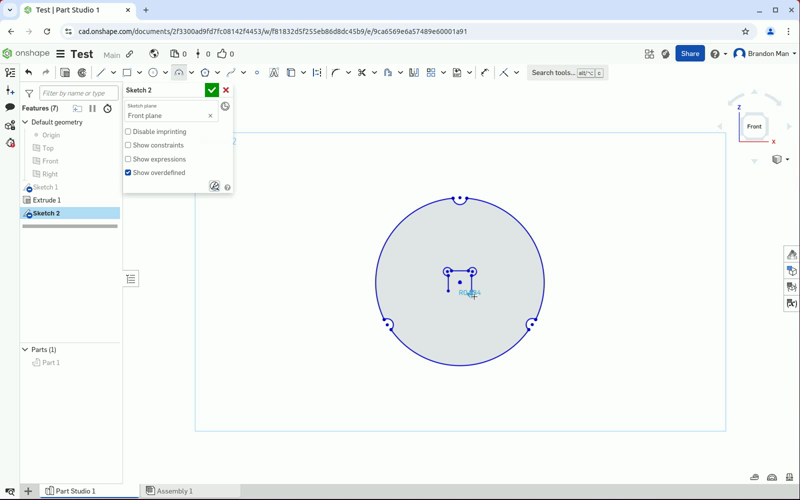
scroll(6)
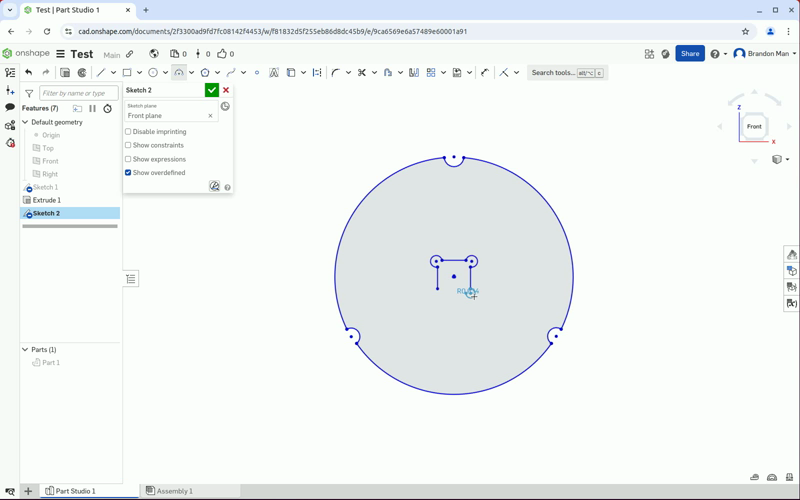
scroll(6)
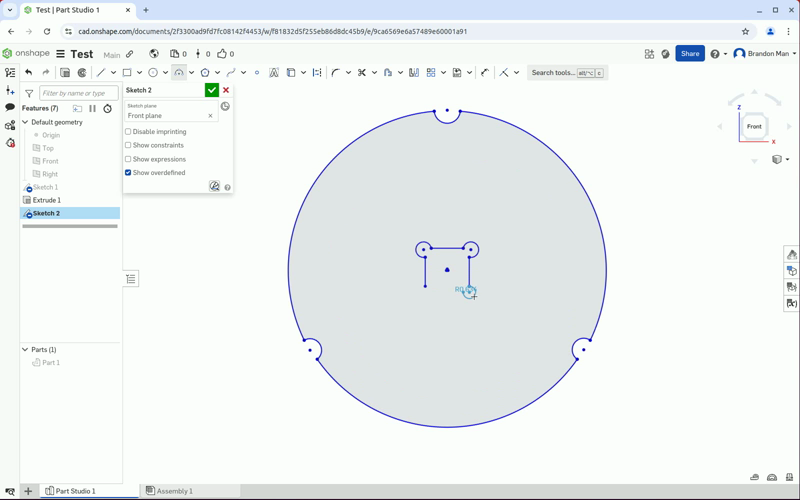
scroll(6)
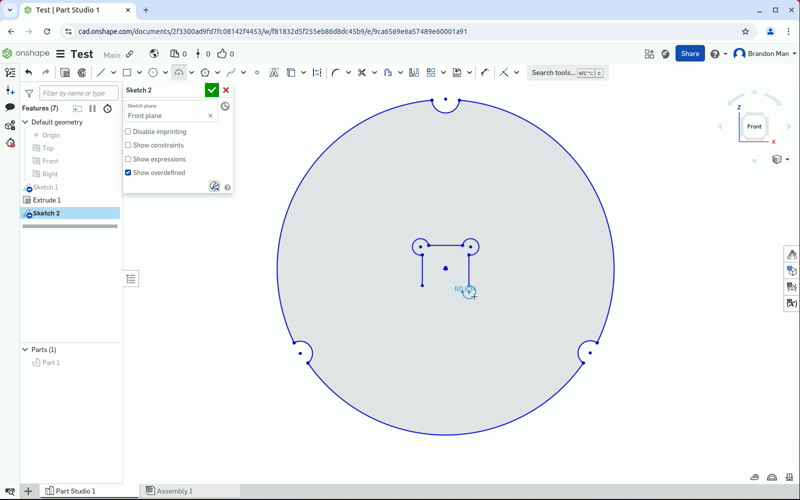
scroll(6)
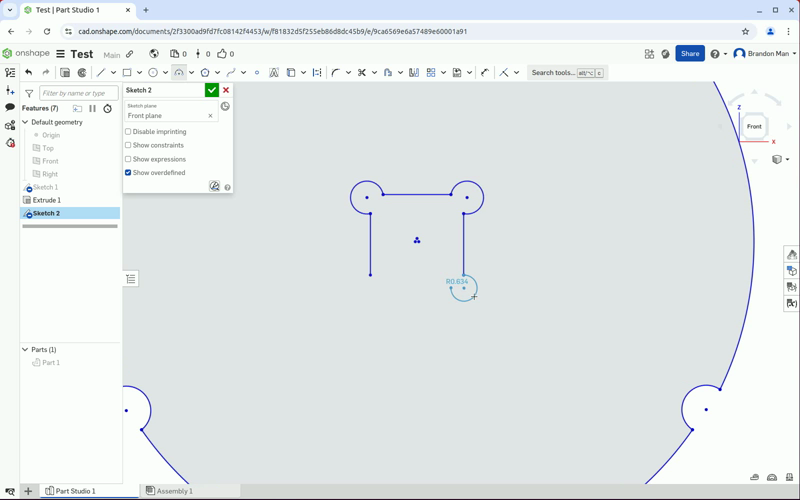
scroll(6)
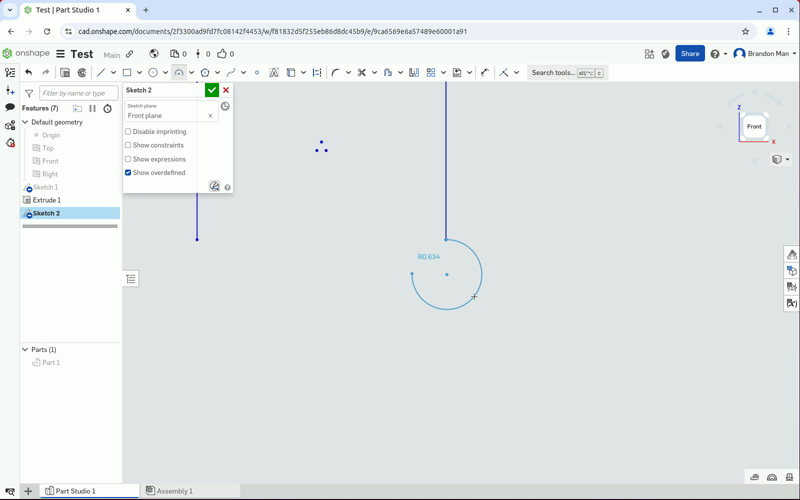
click(474, 296)
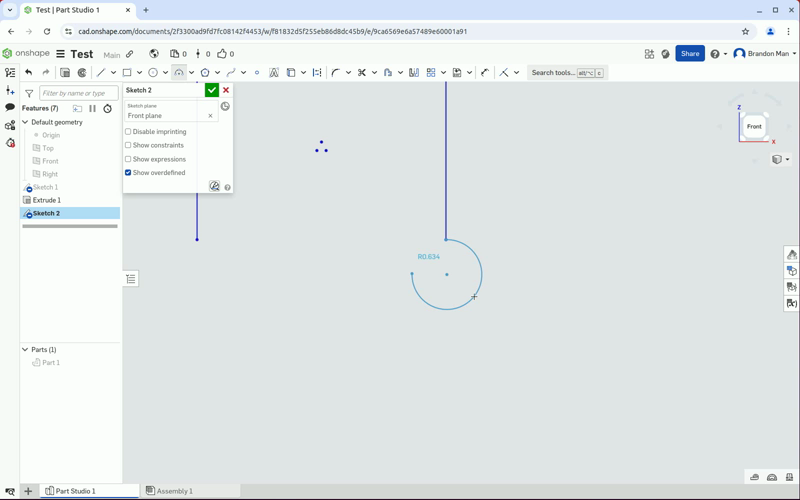
scroll(-6)
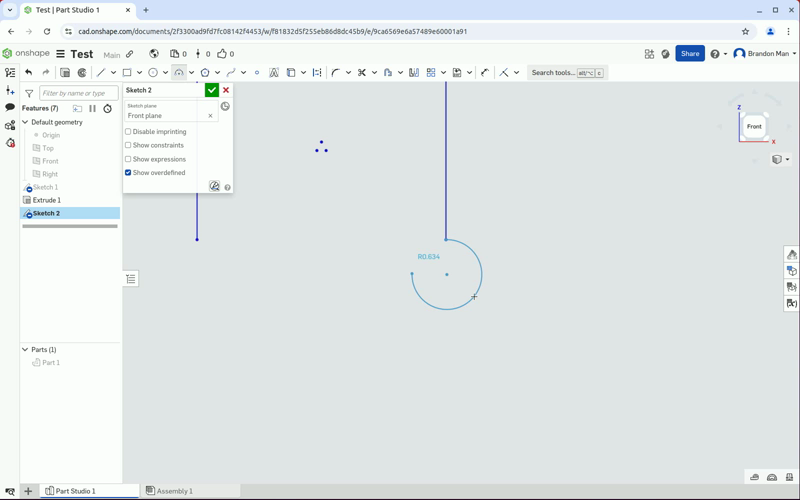
scroll(-6)
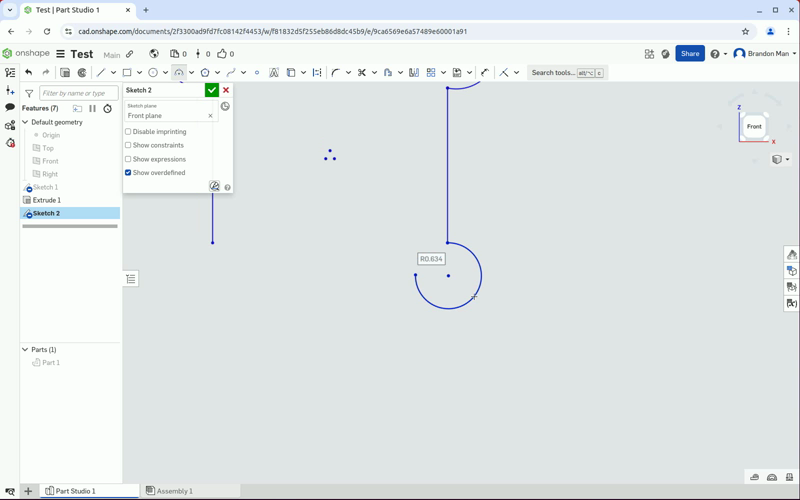
scroll(-6)
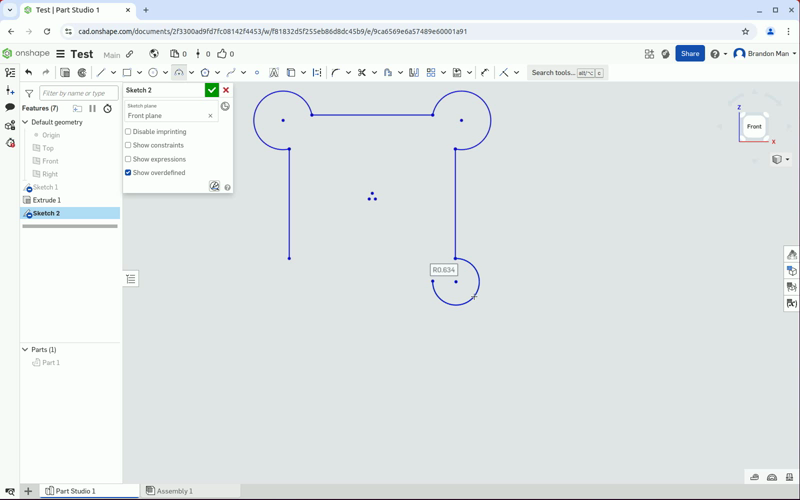
scroll(-6)
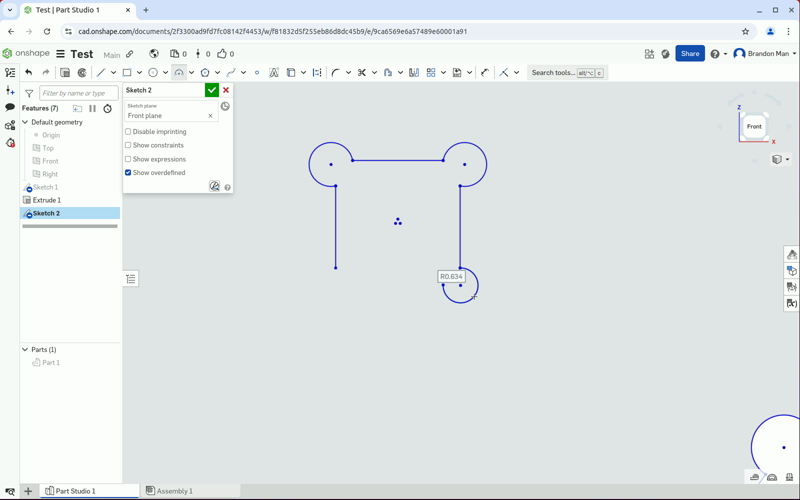
scroll(-6)
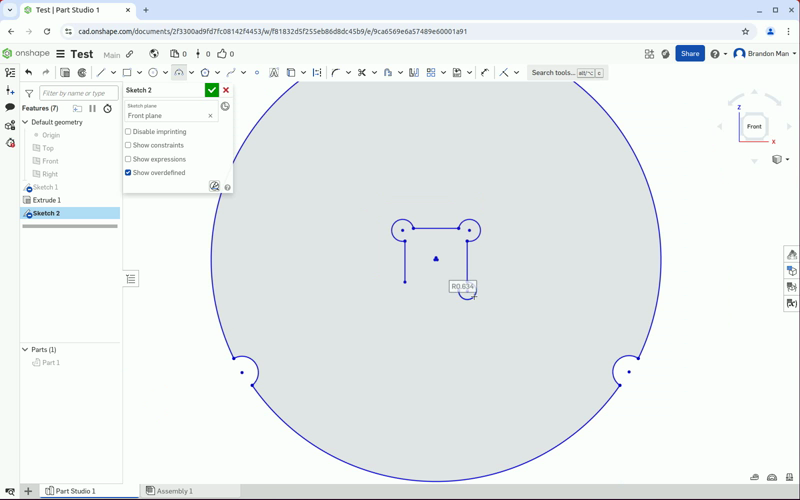
scroll(-6)
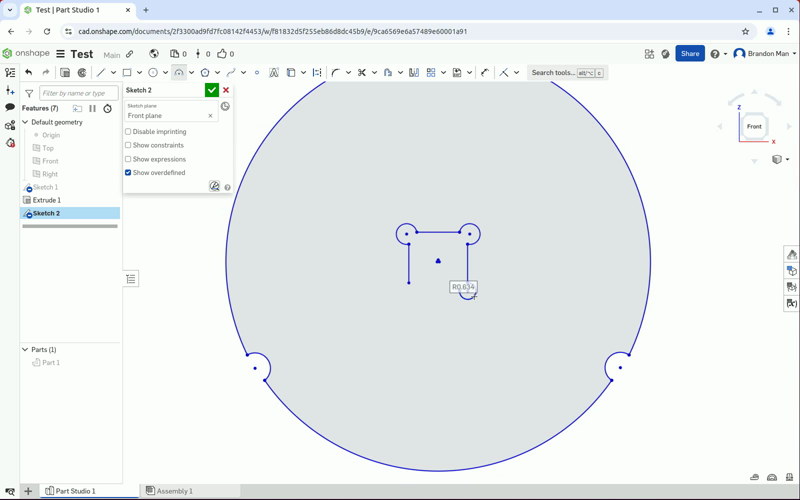
scroll(-6)
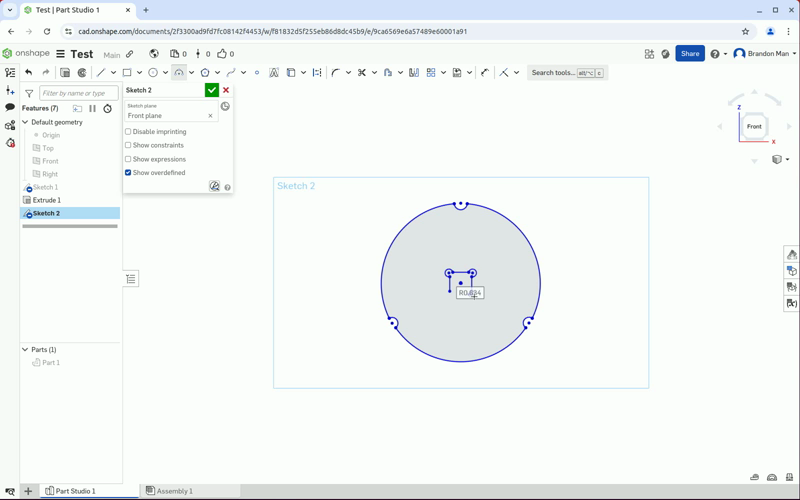
key_up(shift)
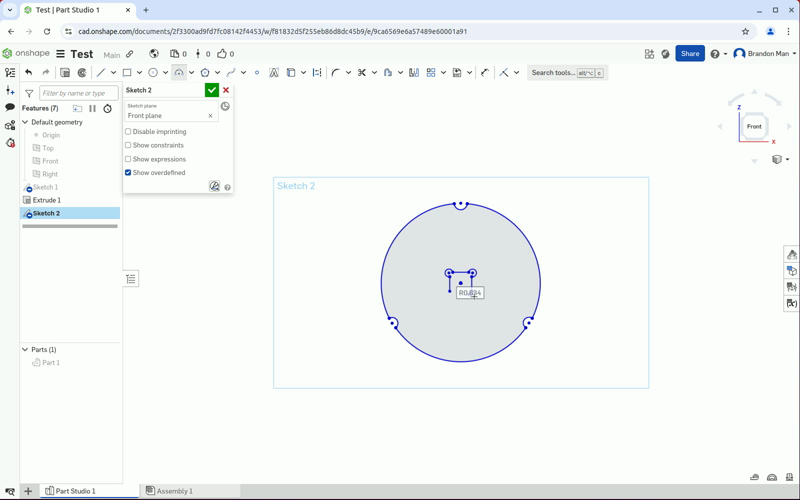
key(esc)
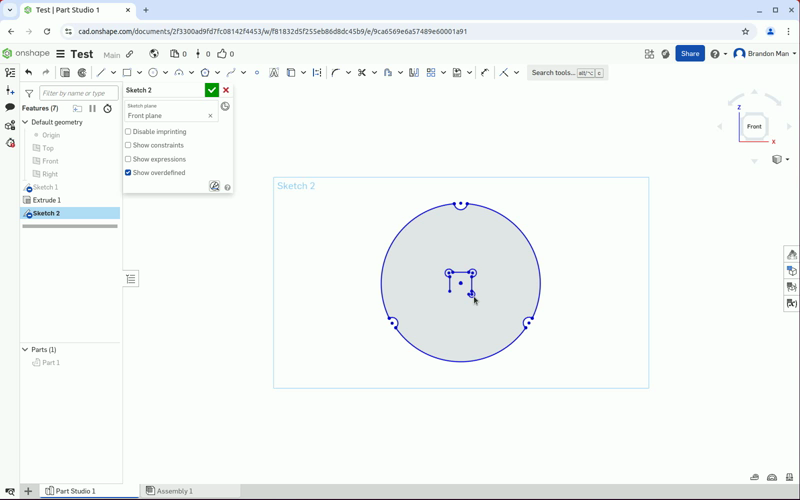
key(l)
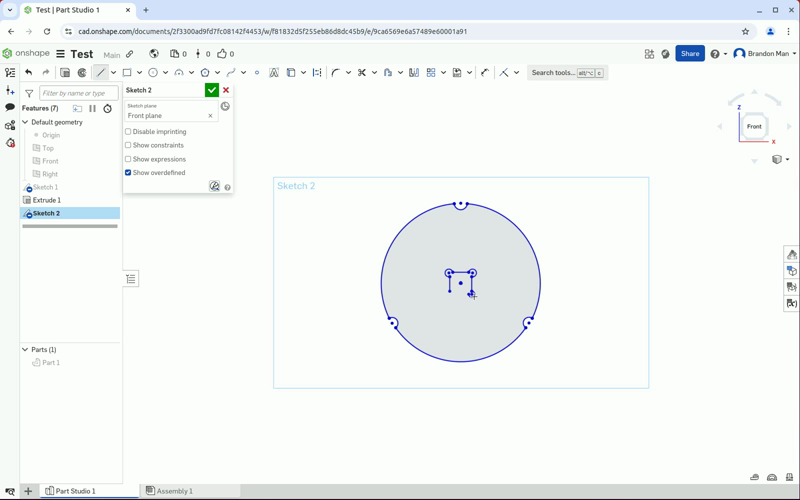
mouse_move(468, 294)
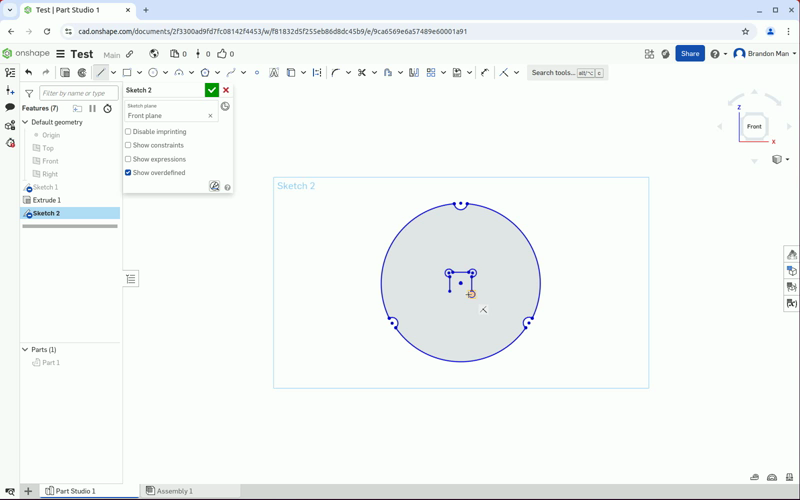
scroll(6)
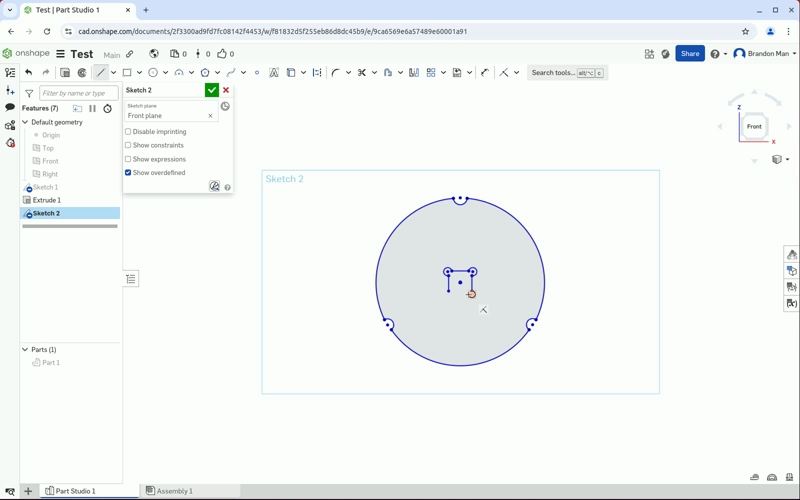
scroll(6)
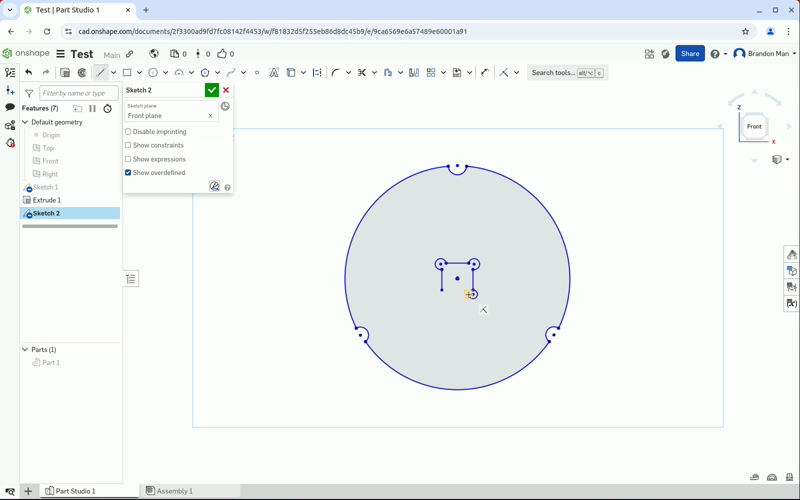
scroll(6)
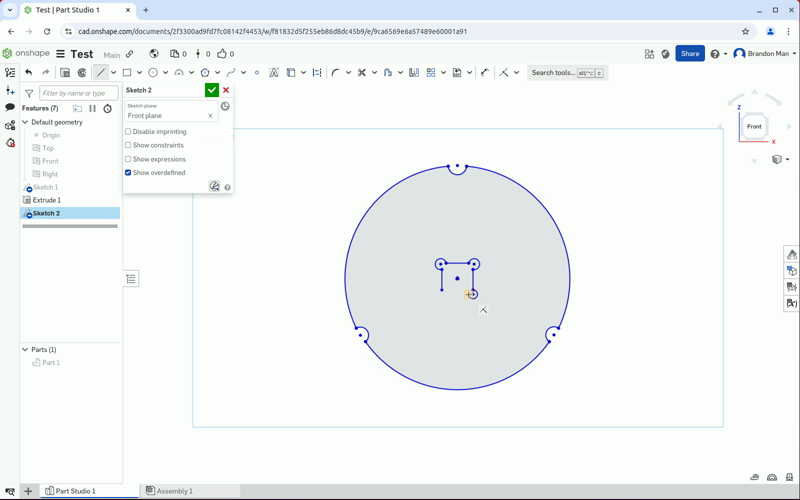
scroll(6)
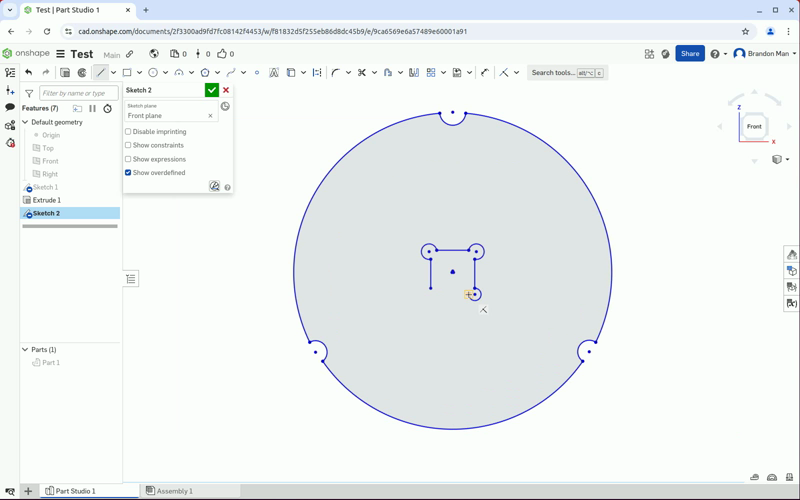
scroll(6)
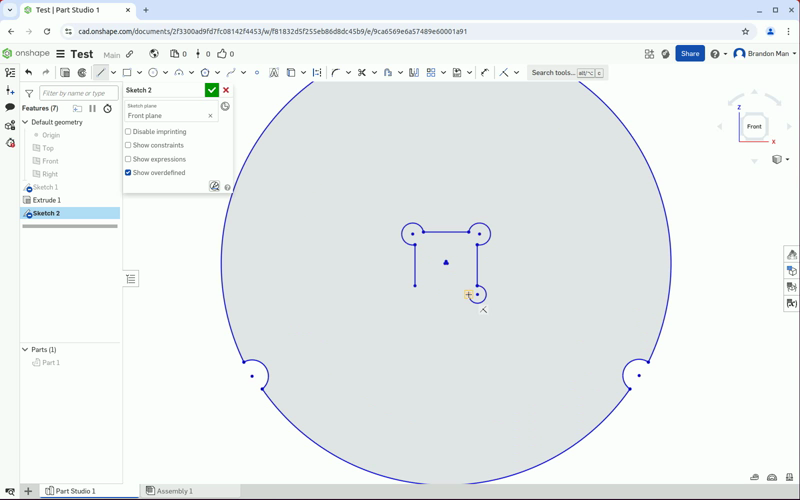
scroll(6)
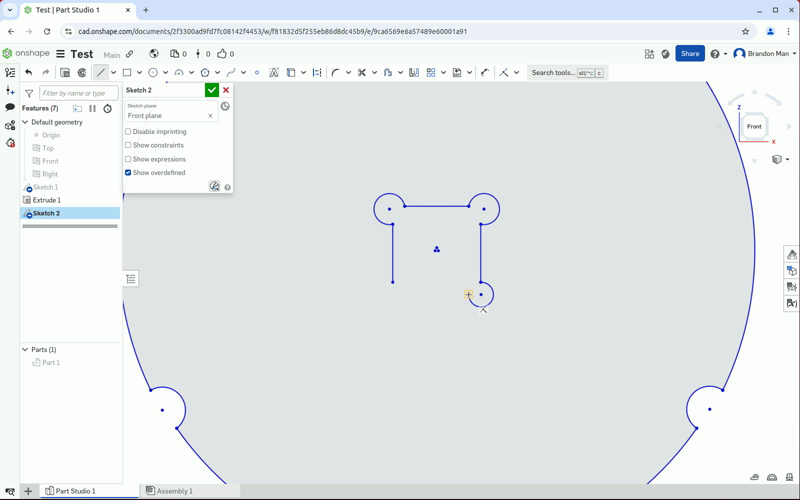
scroll(6)
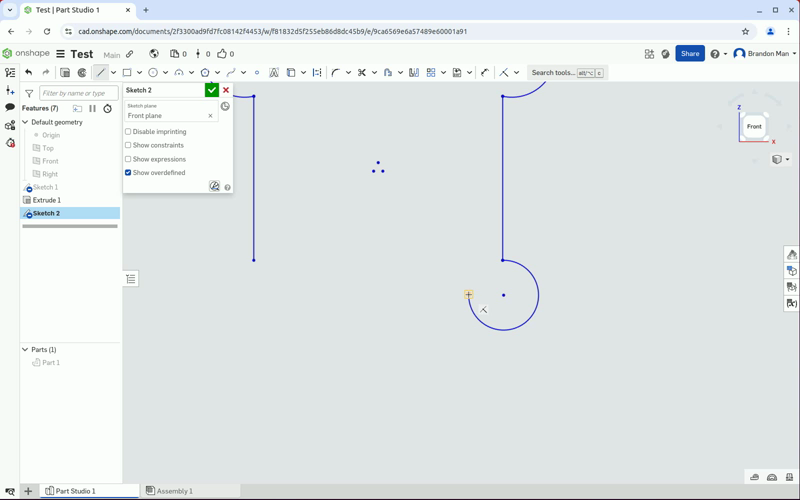
click(468, 294)
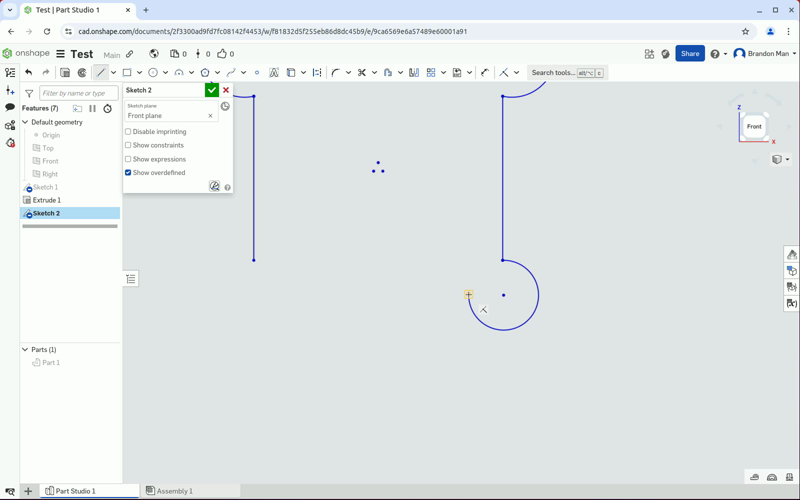
scroll(-6)
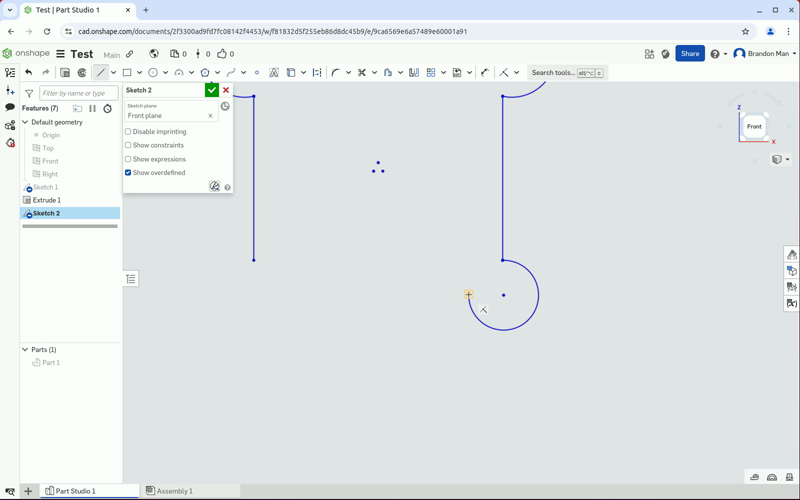
scroll(-6)
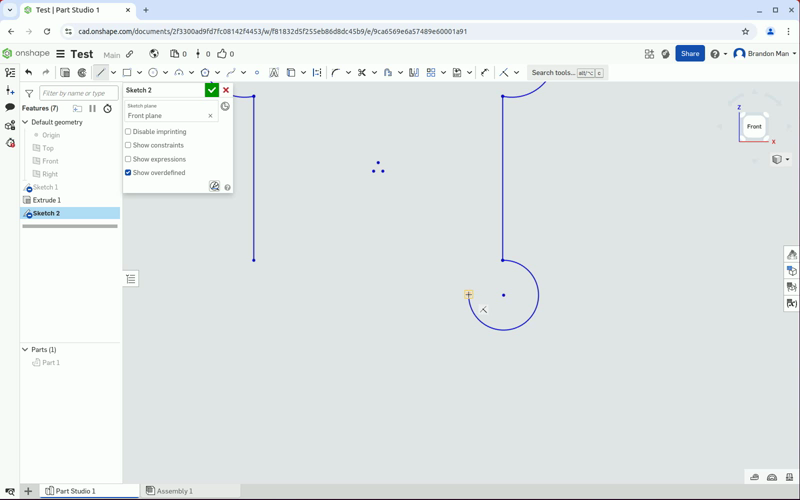
scroll(-6)
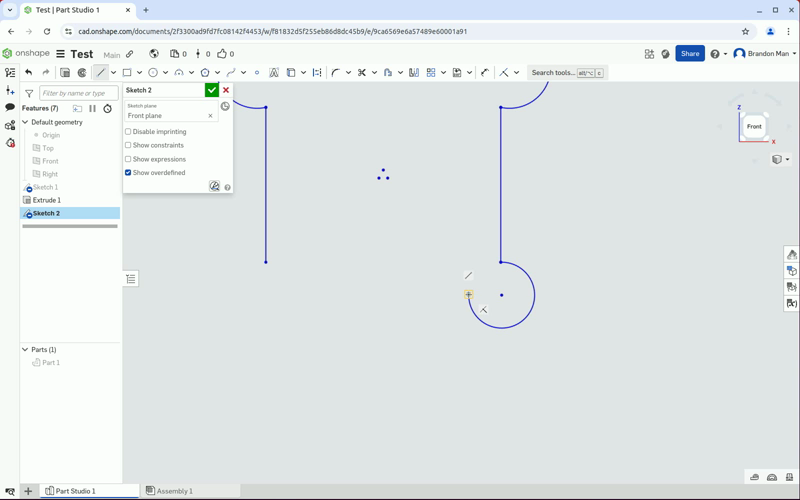
scroll(-6)
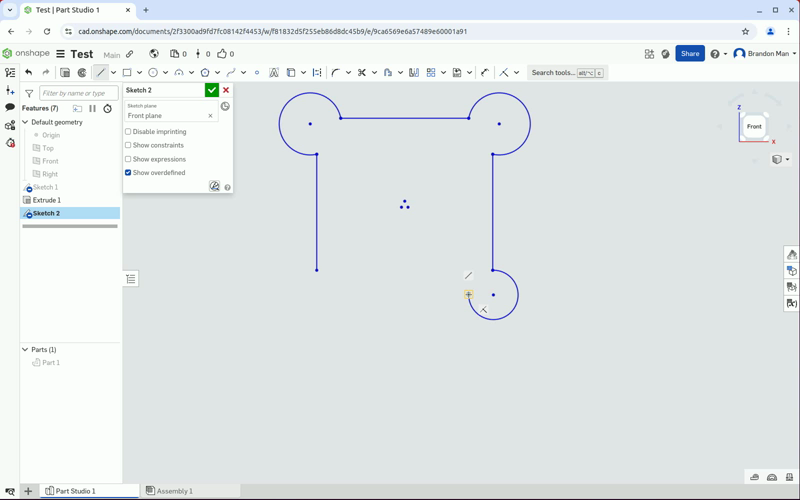
scroll(-6)
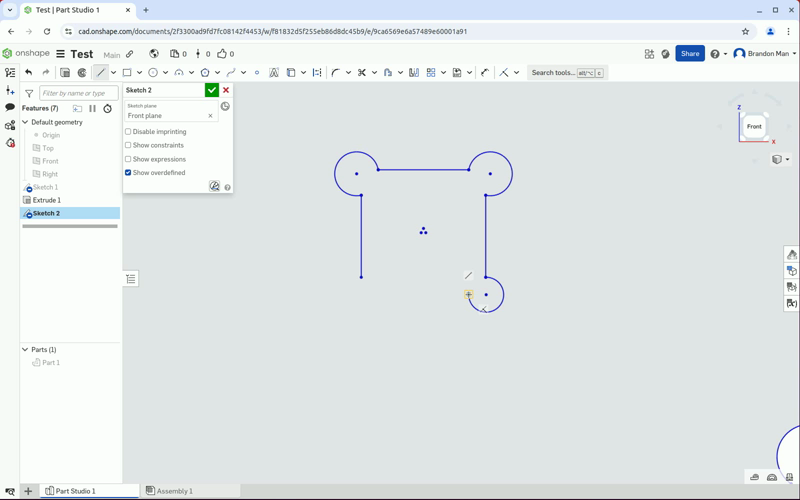
scroll(-6)
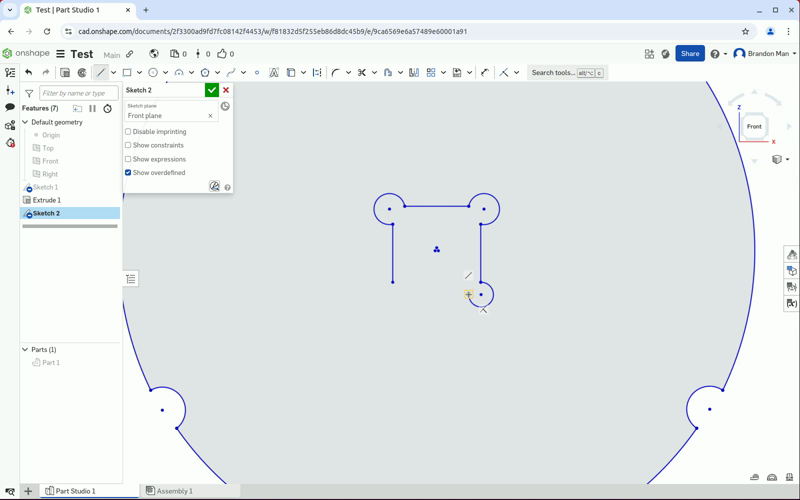
scroll(-6)
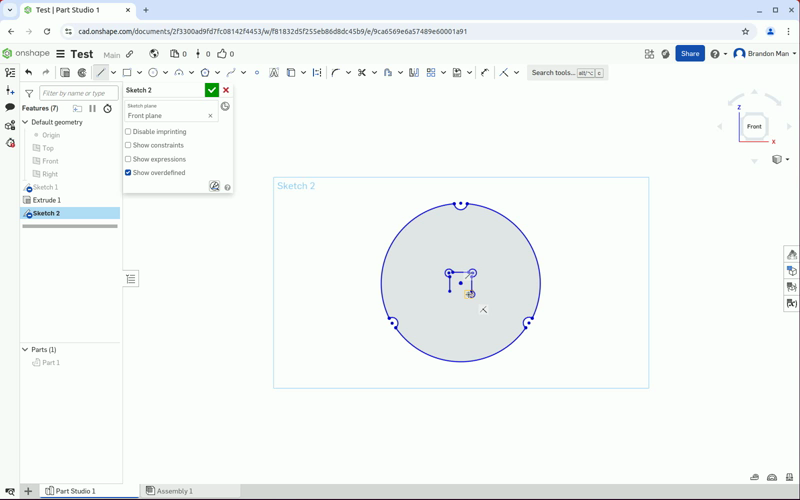
key_down(shift)
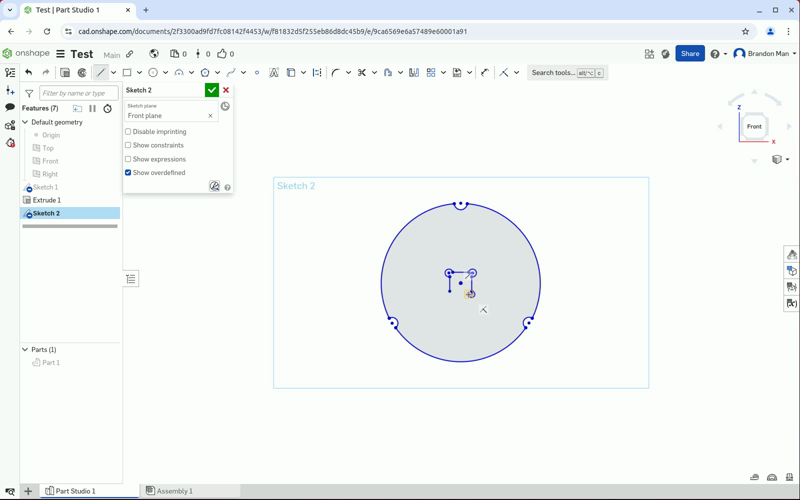
mouse_move(498, 294)
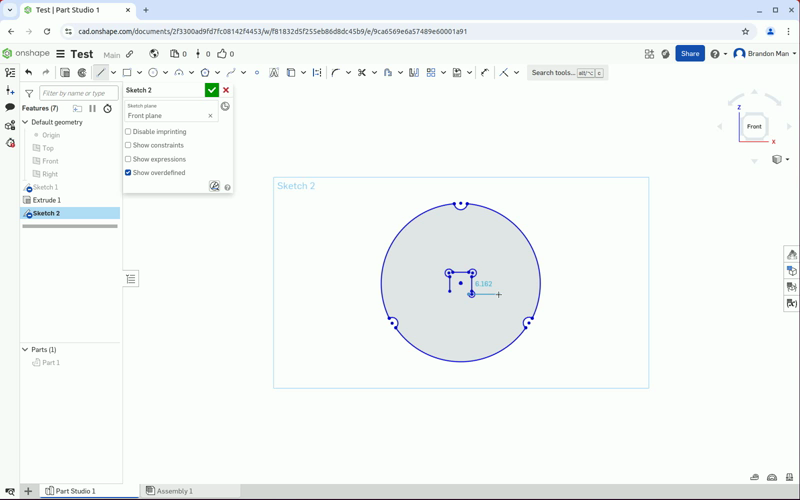
mouse_move(452, 294)
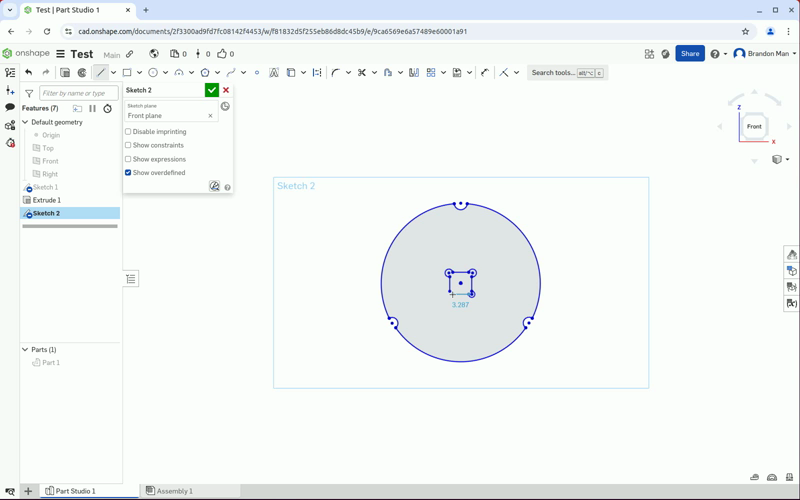
scroll(6)
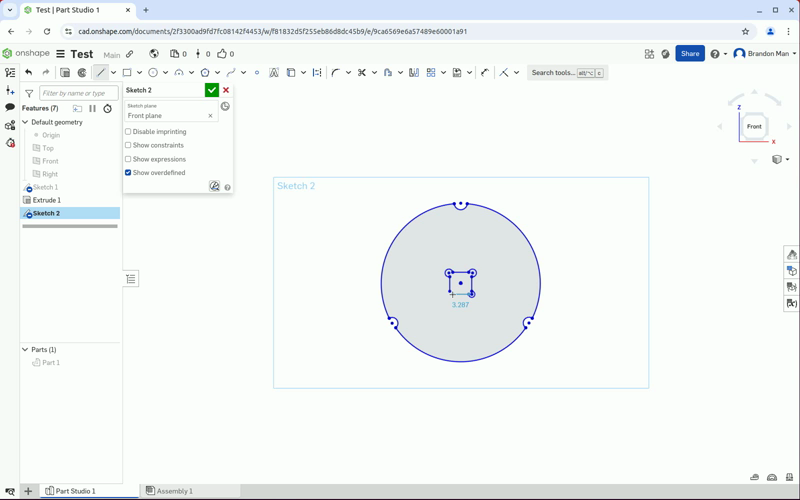
scroll(6)
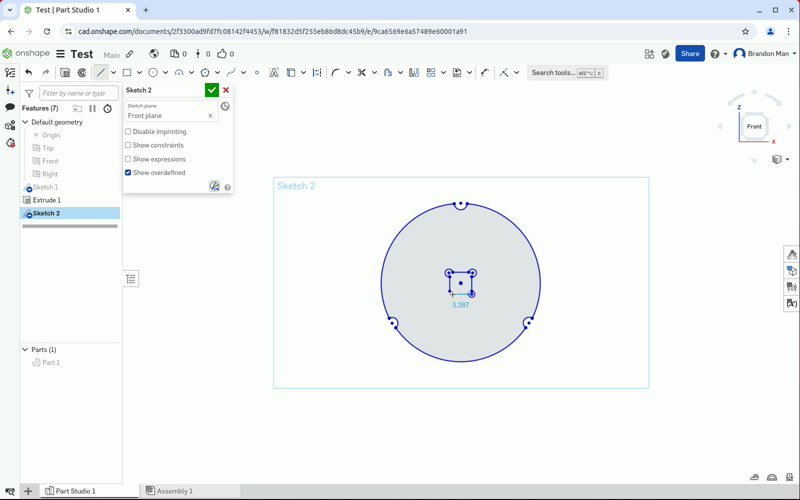
scroll(6)
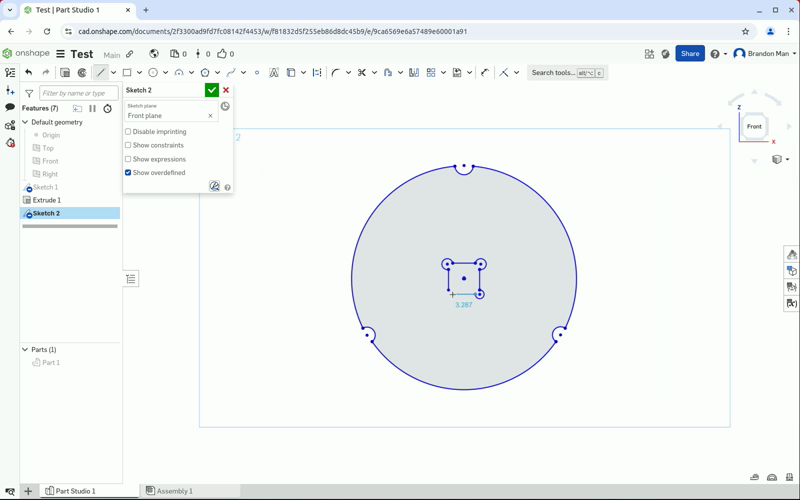
scroll(6)
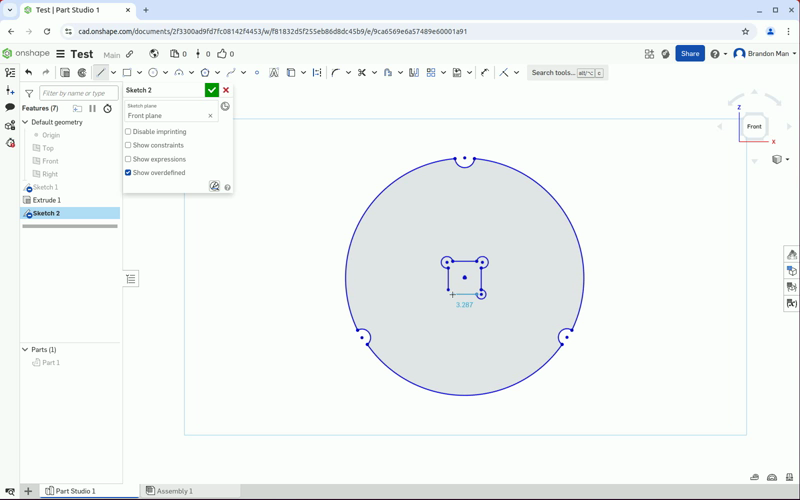
scroll(6)
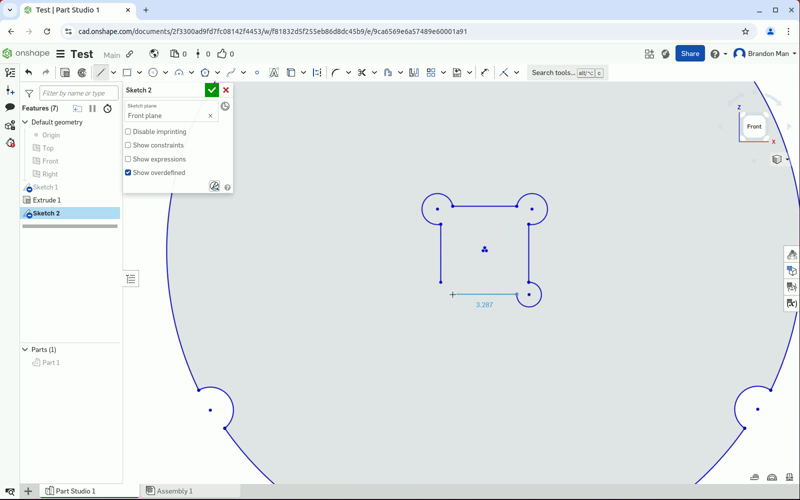
scroll(6)
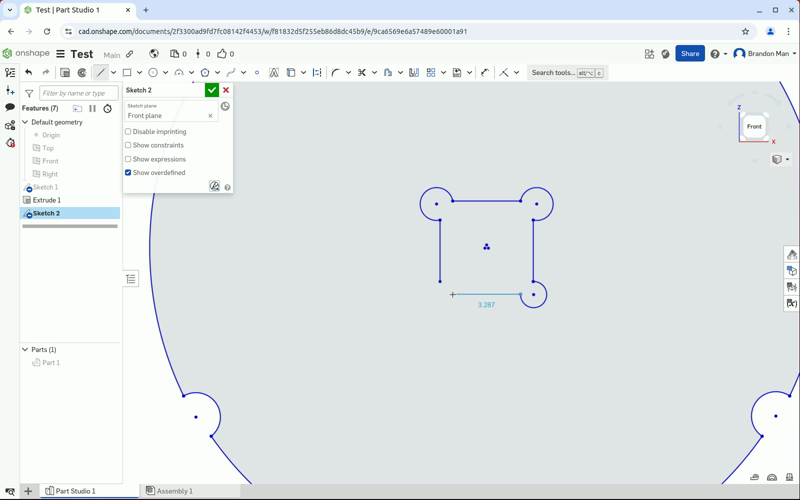
scroll(6)
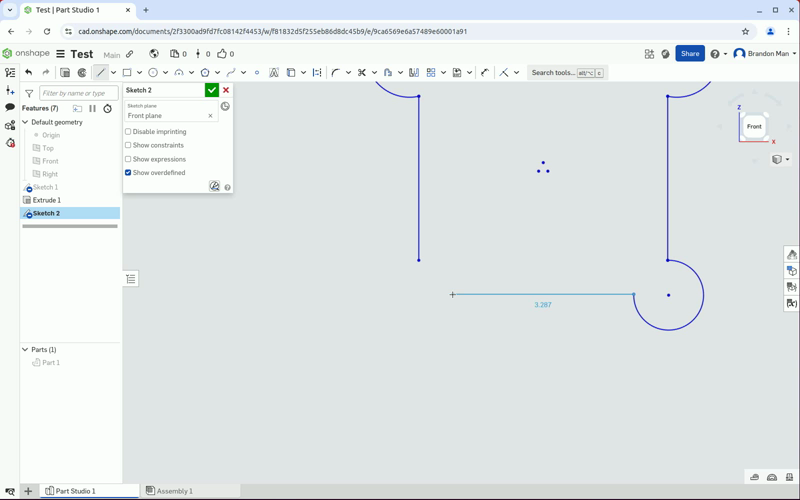
click(452, 294)
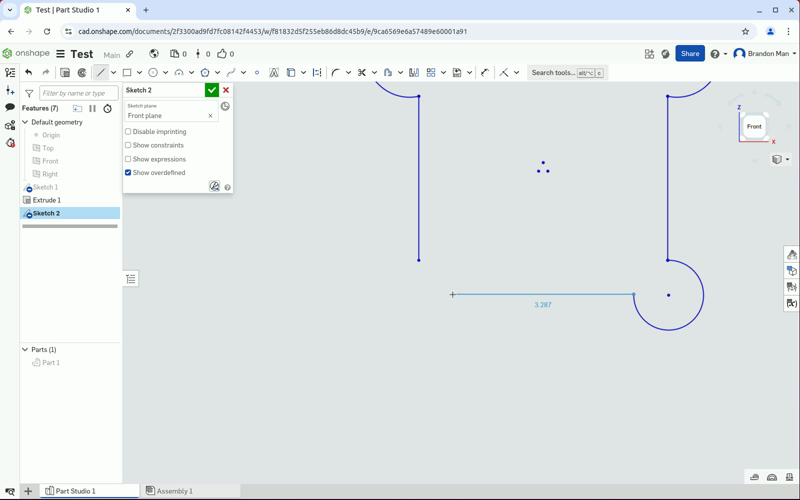
scroll(-6)
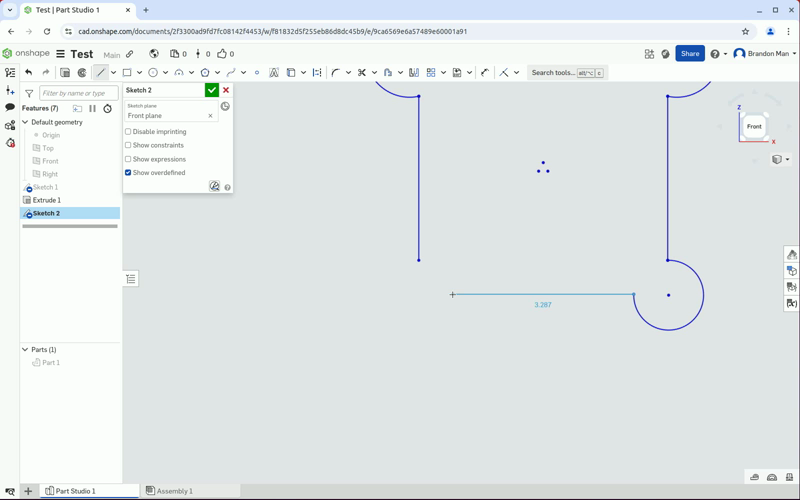
scroll(-6)
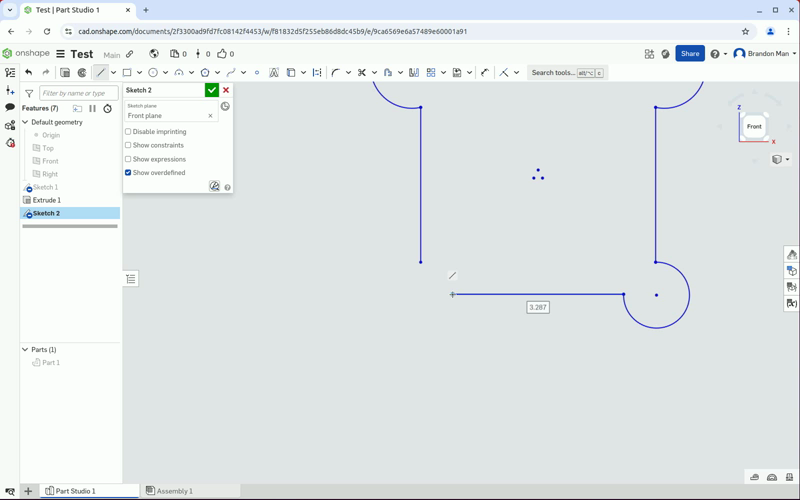
scroll(-6)
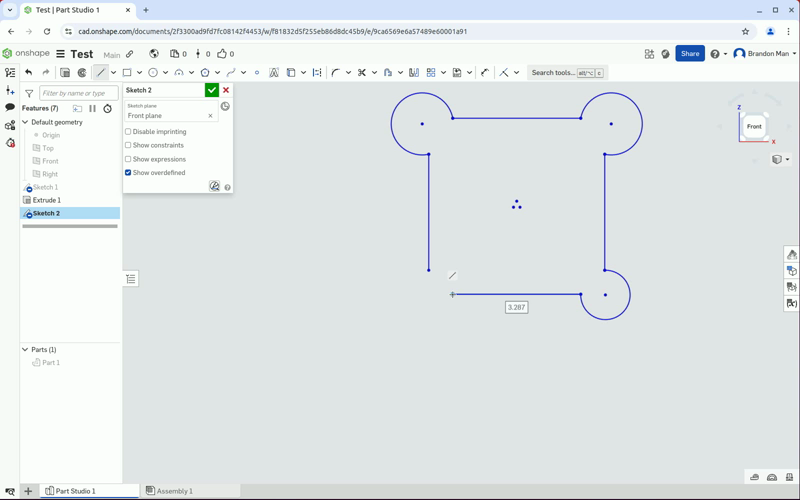
scroll(-6)
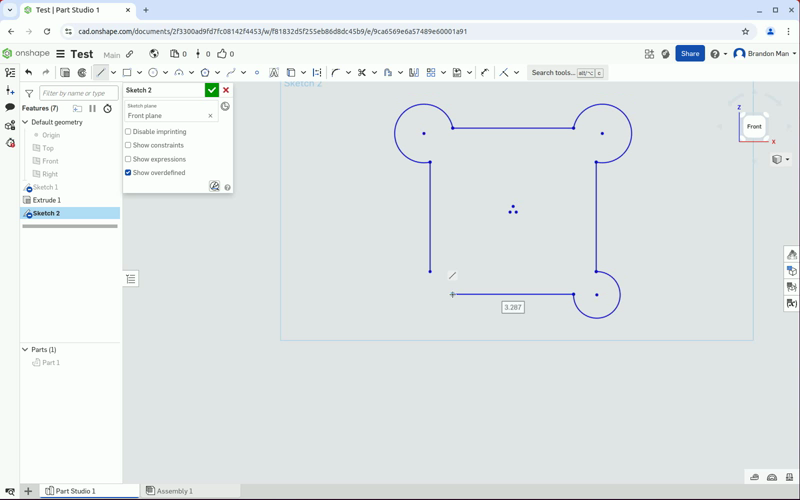
scroll(-6)
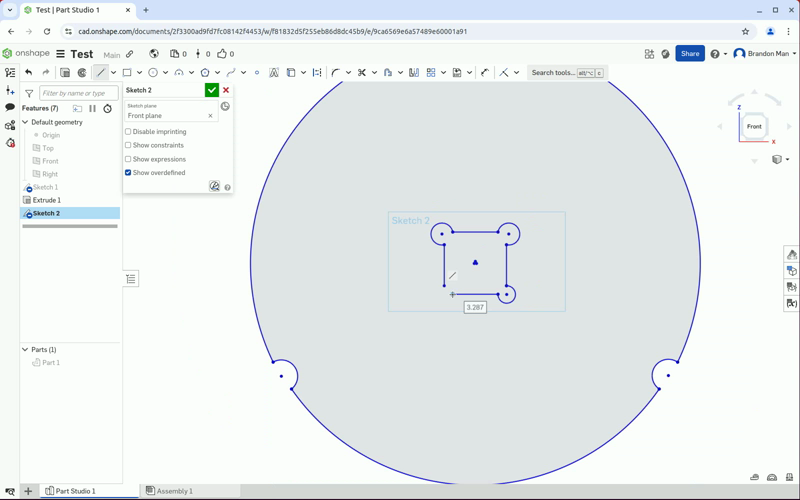
scroll(-6)
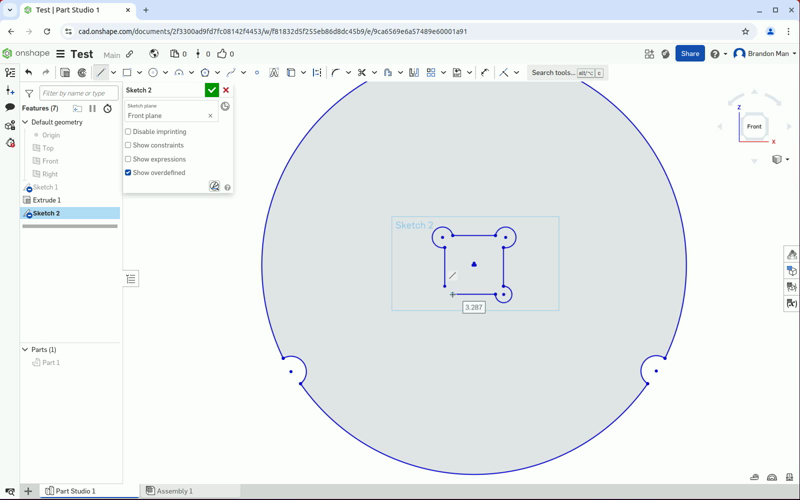
scroll(-6)
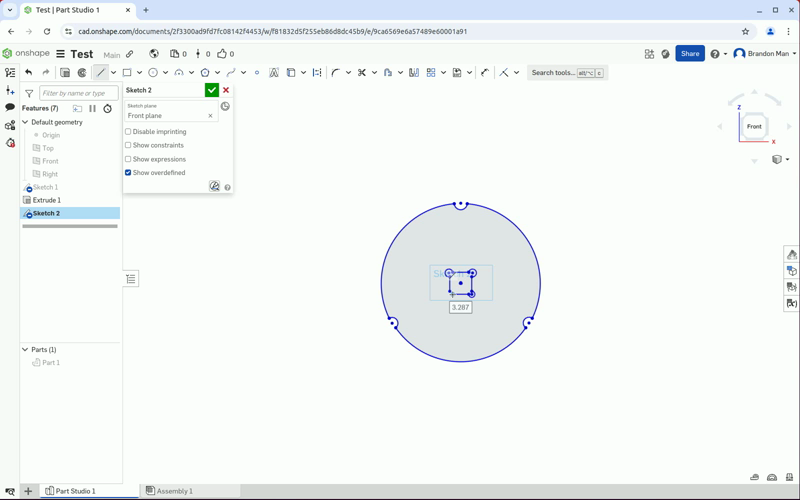
key_up(shift)
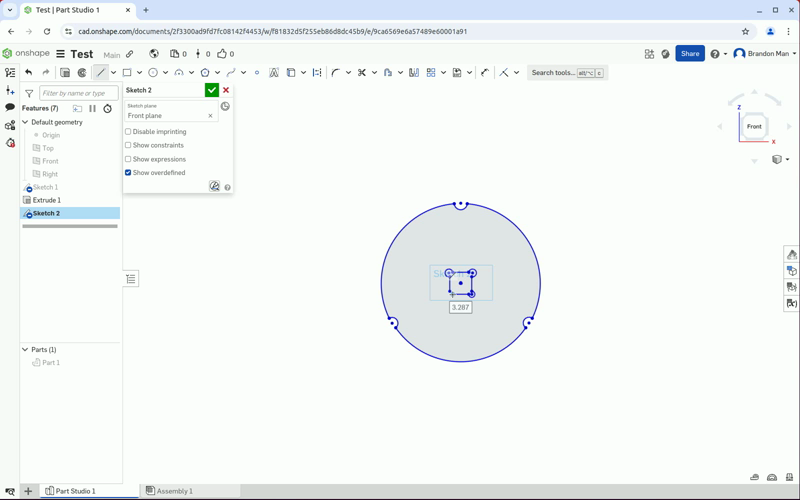
key(esc)
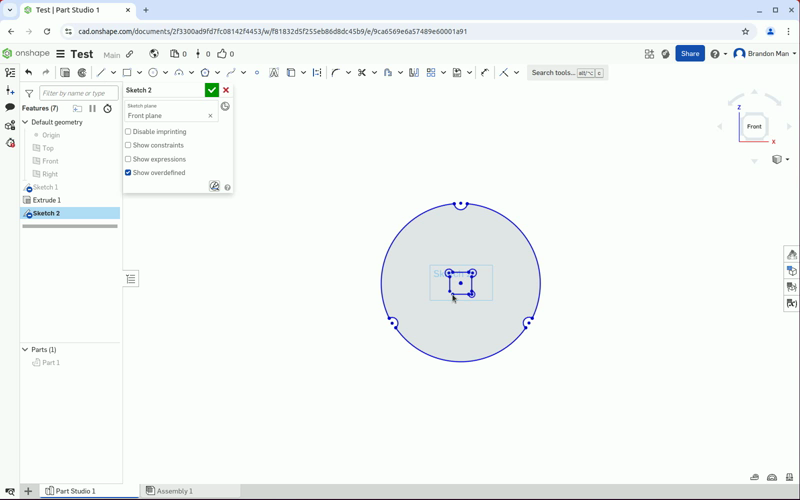
key(a)
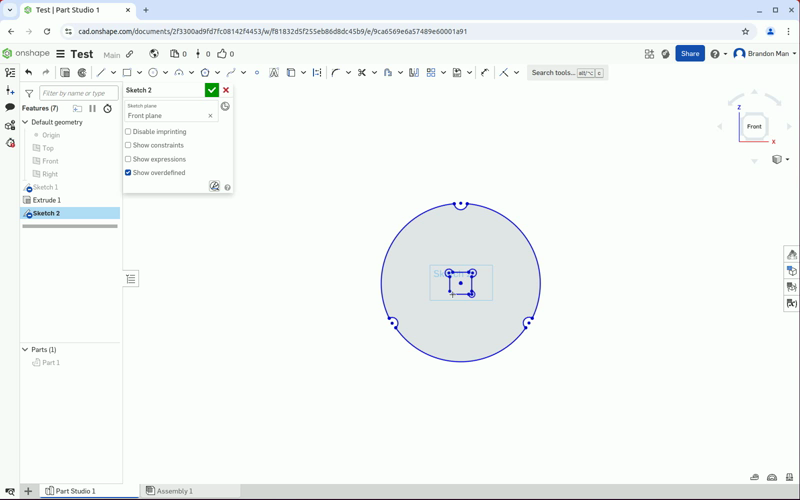
mouse_move(452, 294)
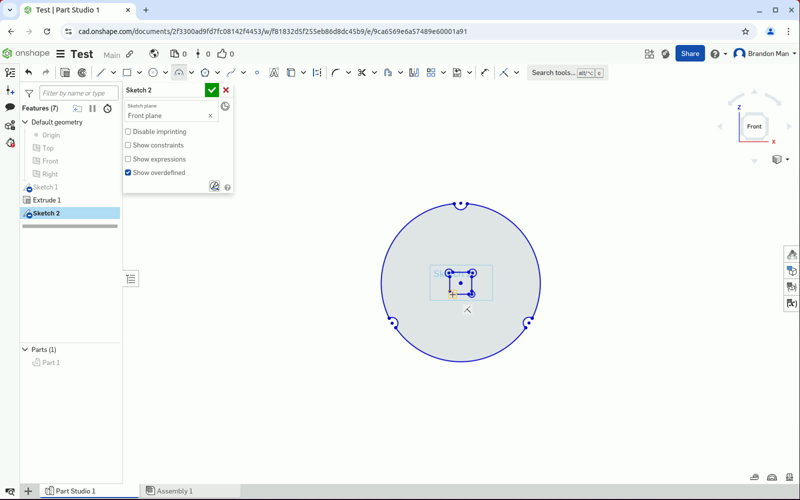
scroll(6)
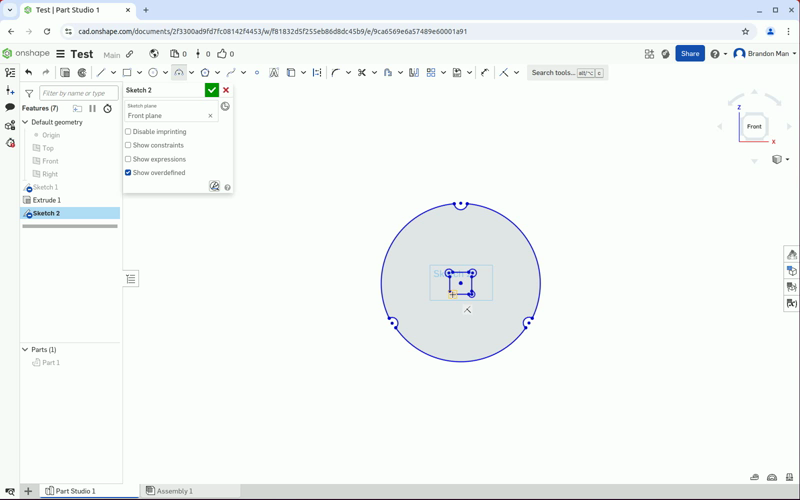
scroll(6)
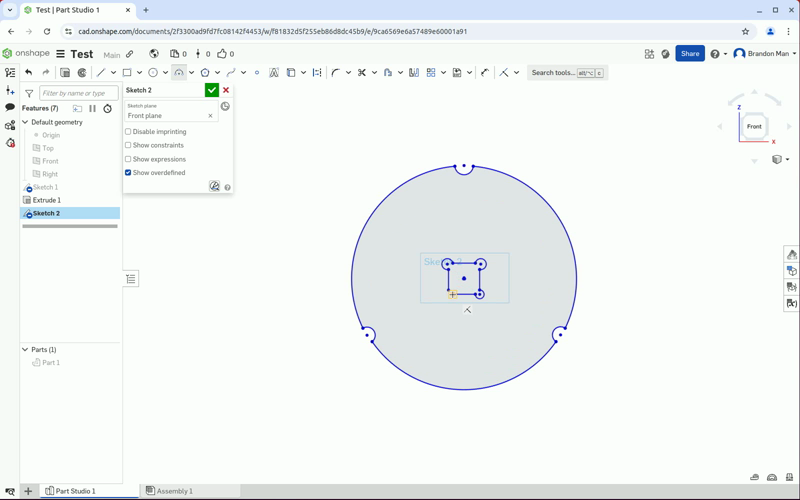
scroll(6)
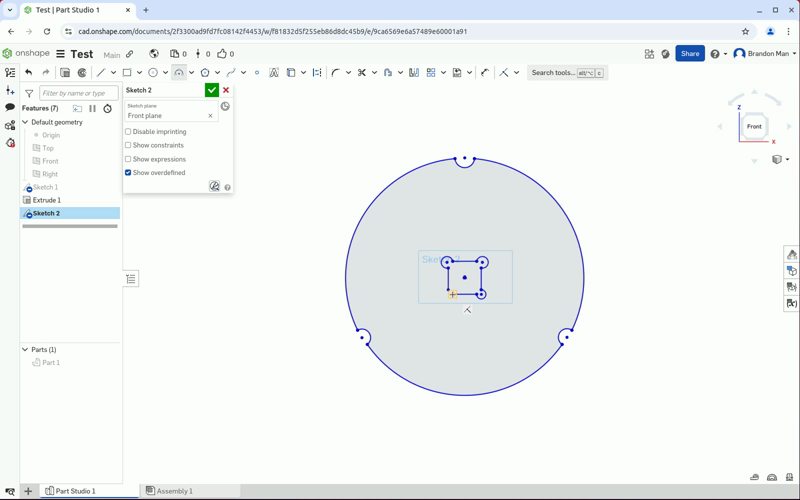
scroll(6)
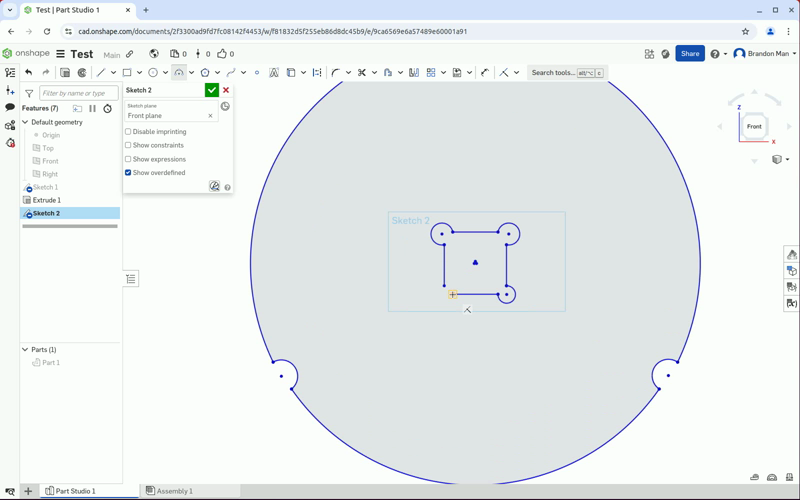
scroll(6)
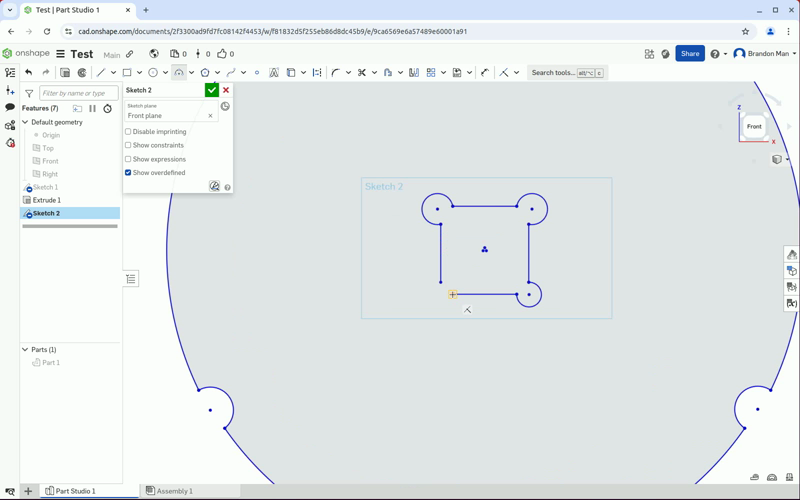
scroll(6)
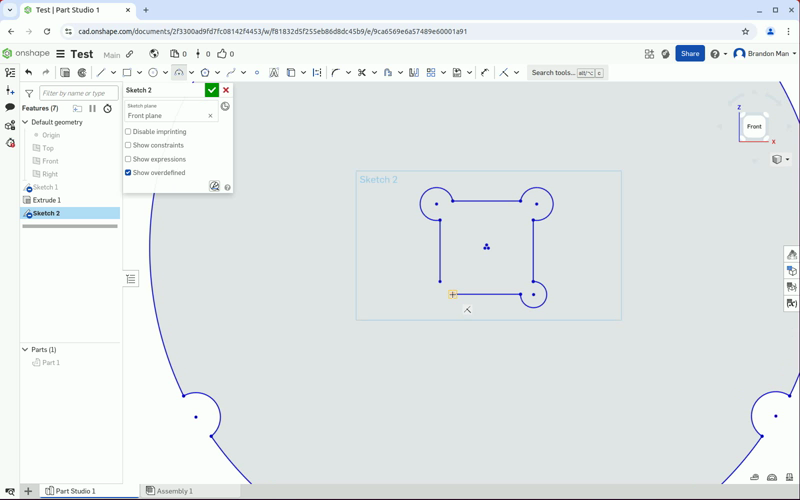
scroll(6)
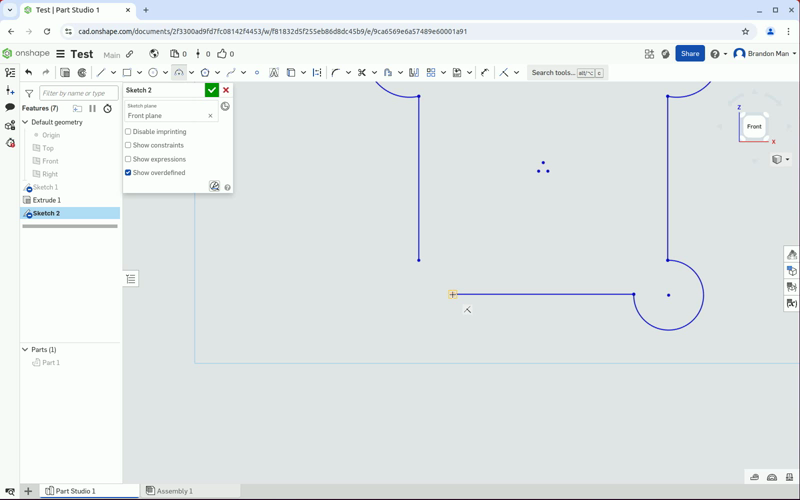
click(452, 294)
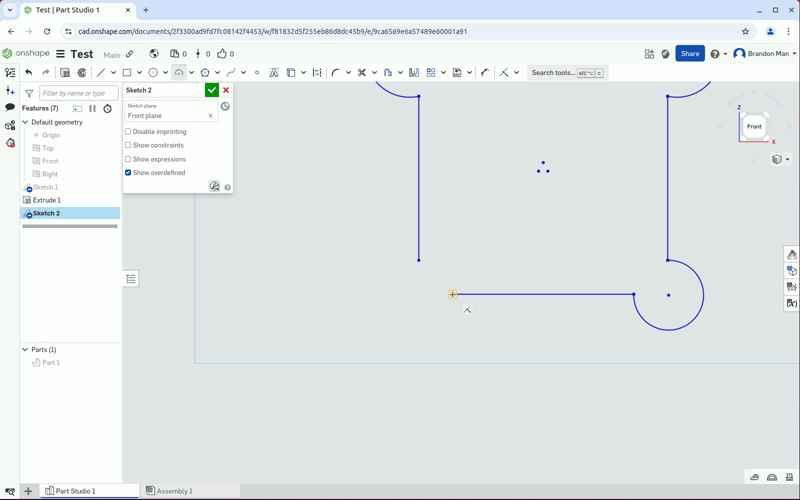
scroll(-6)
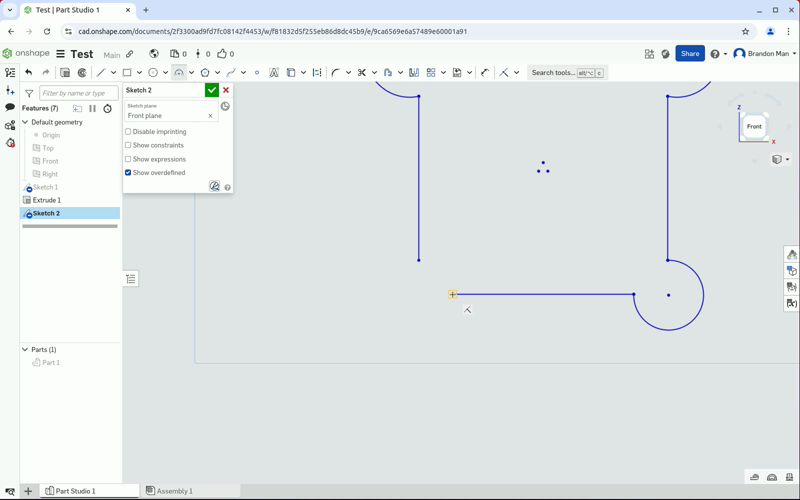
scroll(-6)
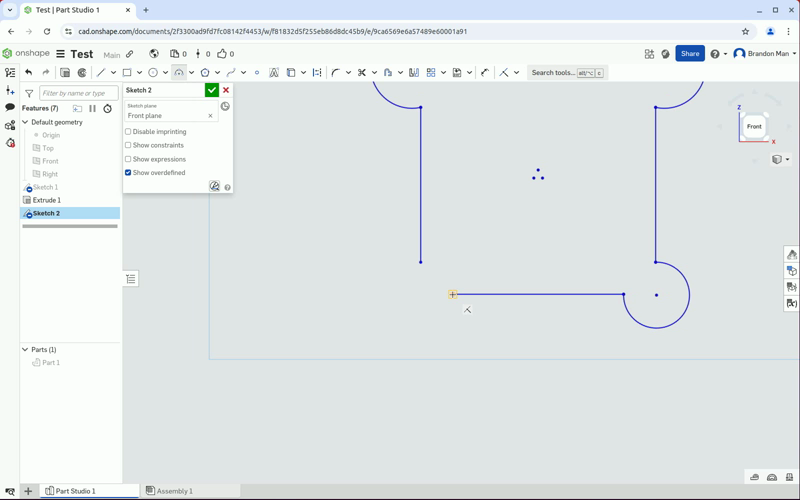
scroll(-6)
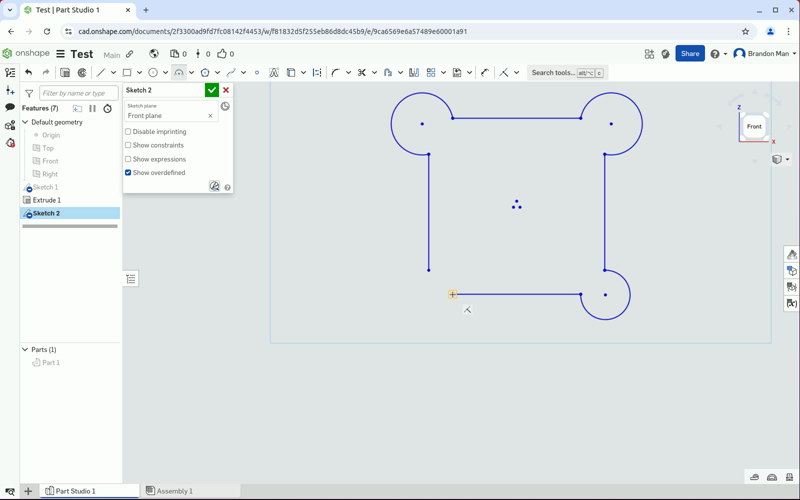
scroll(-6)
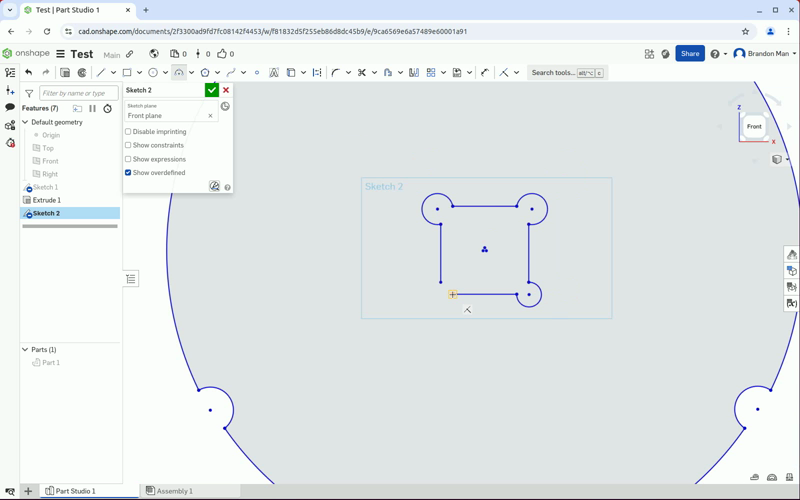
scroll(-6)
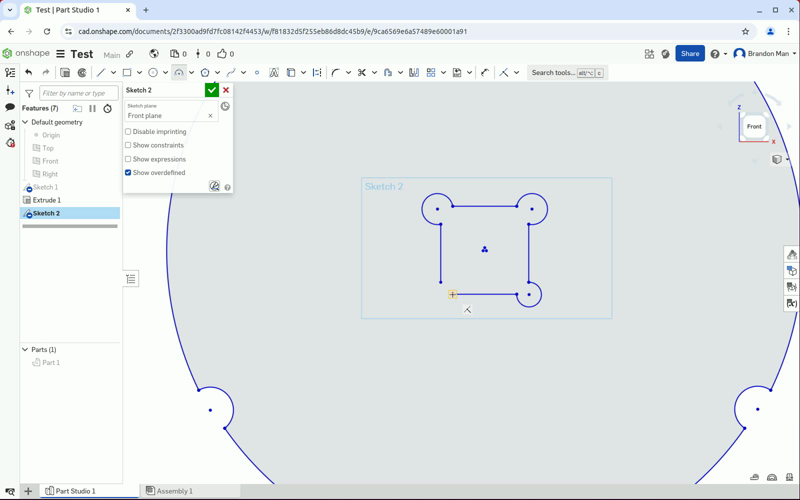
scroll(-6)
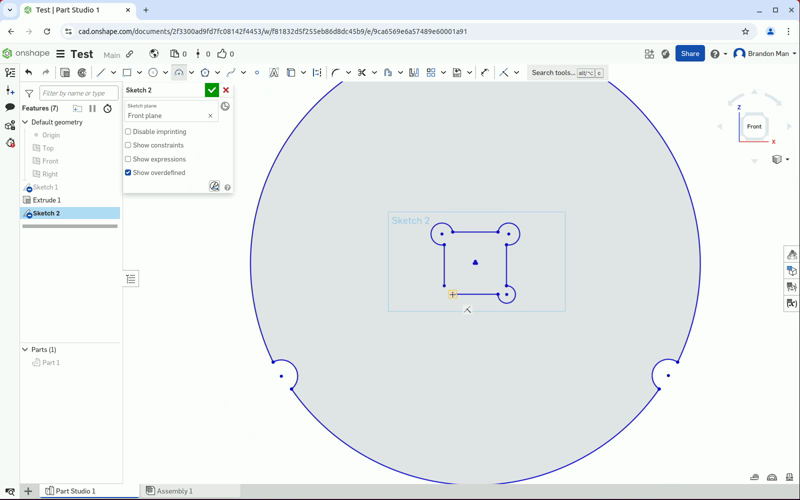
scroll(-6)
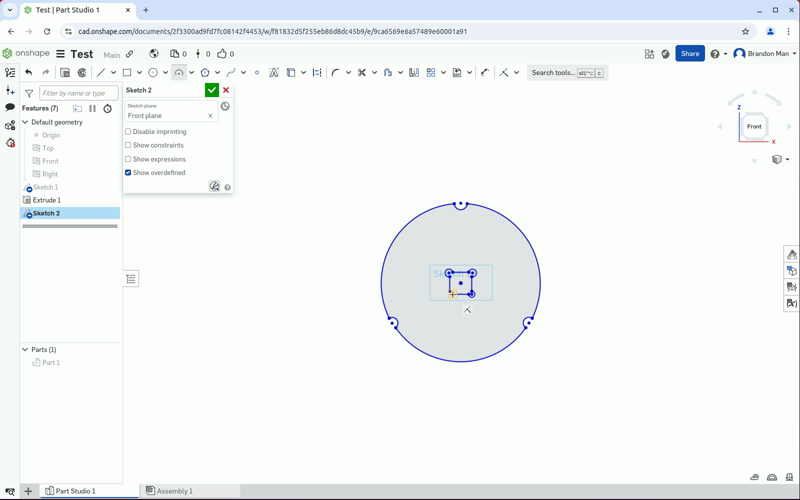
mouse_move(449, 291)
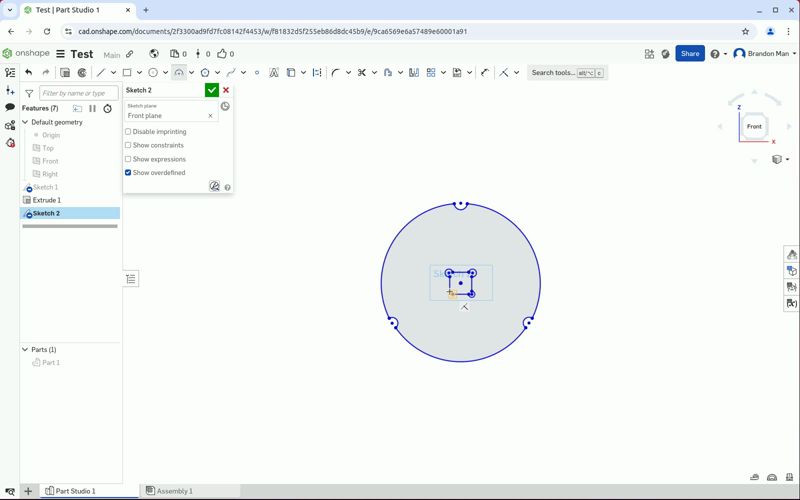
scroll(6)
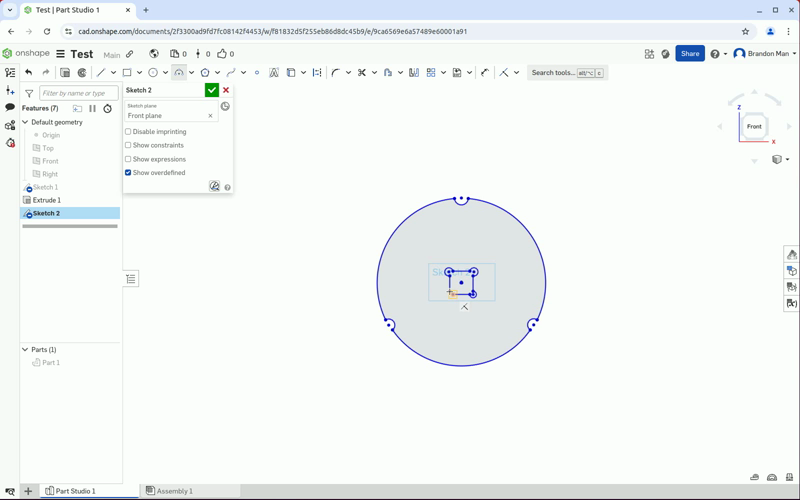
scroll(6)
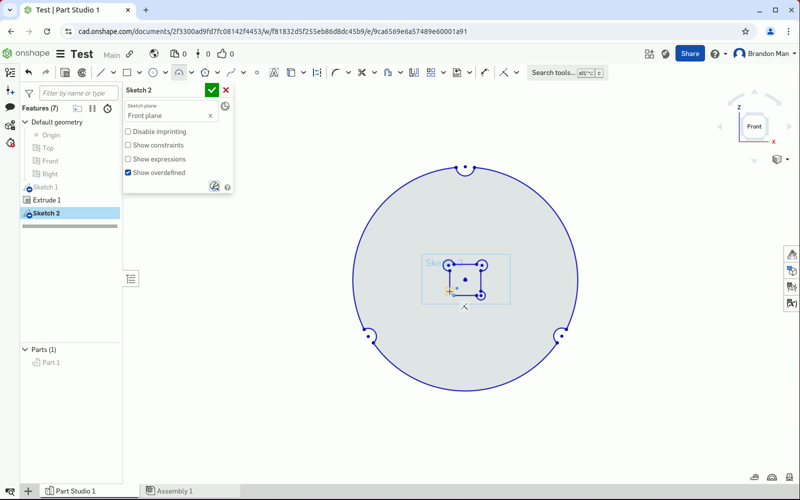
scroll(6)
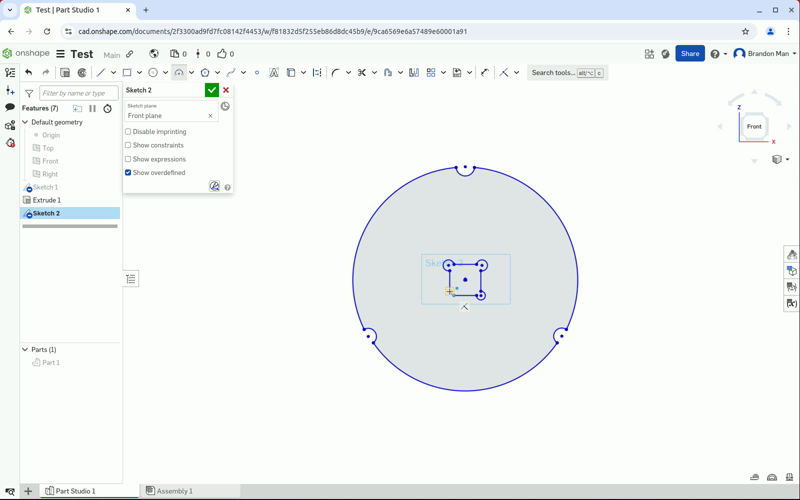
scroll(6)
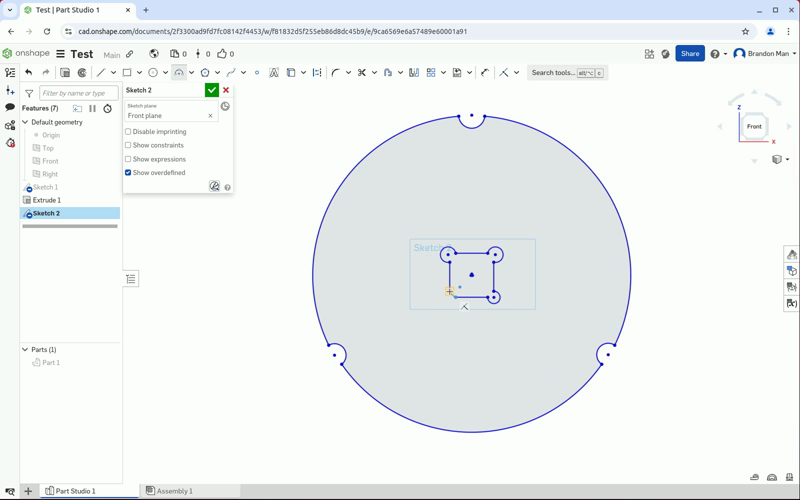
scroll(6)
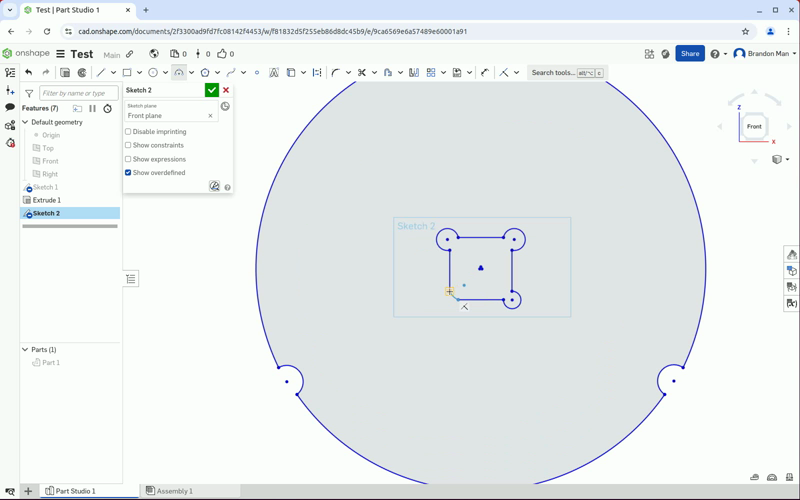
scroll(6)
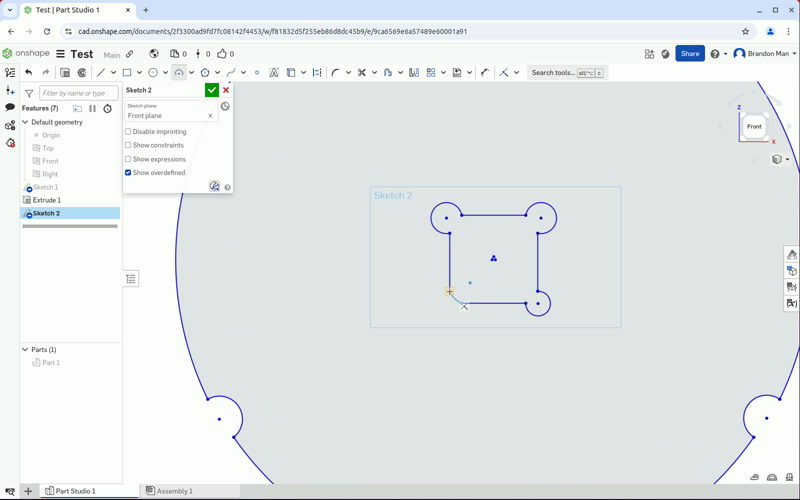
scroll(6)
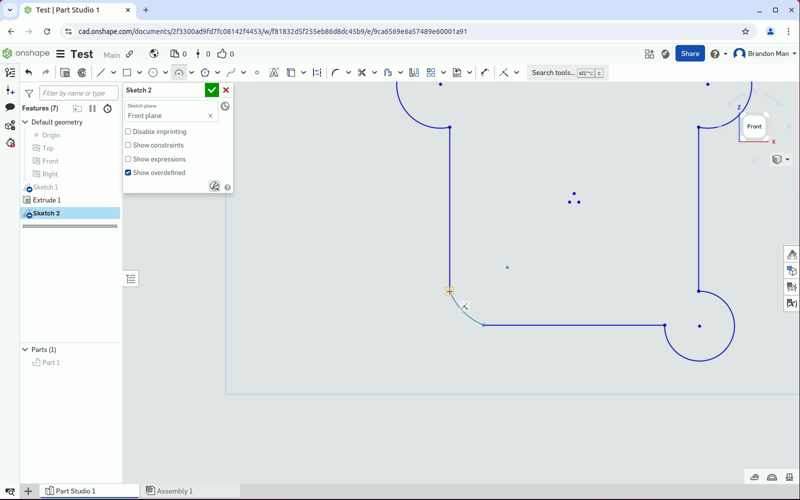
click(449, 291)
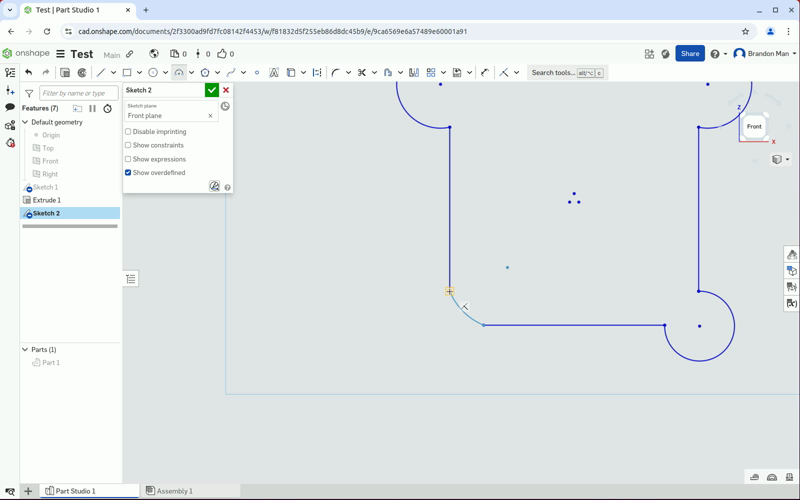
scroll(-6)
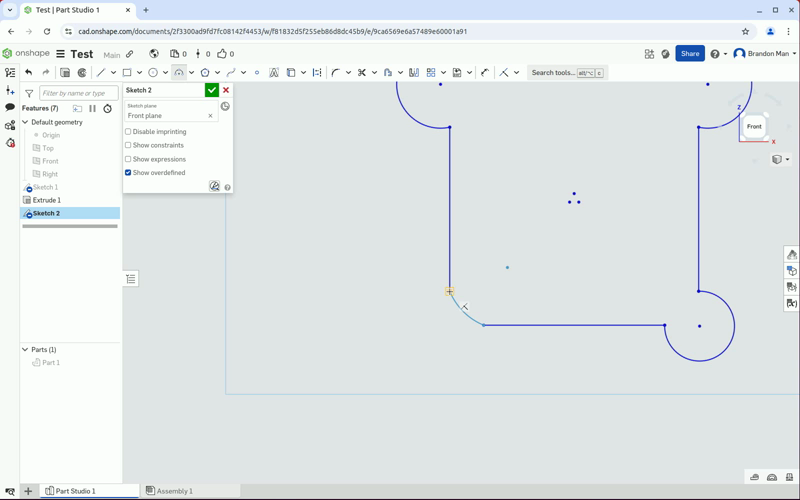
scroll(-6)
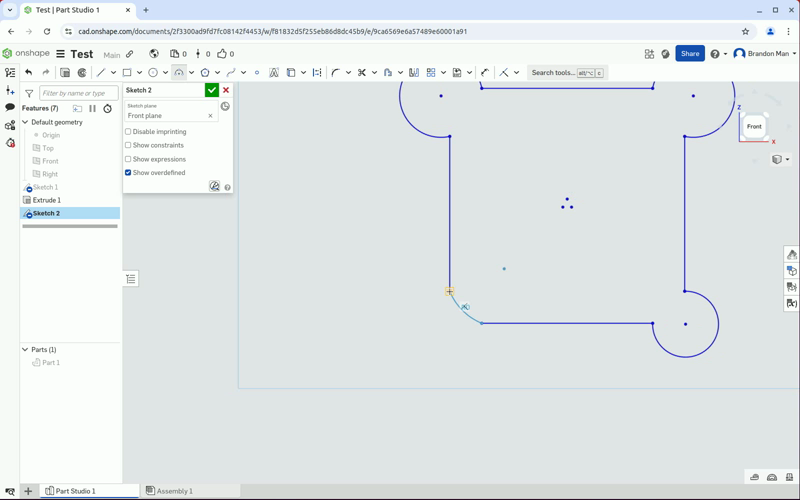
scroll(-6)
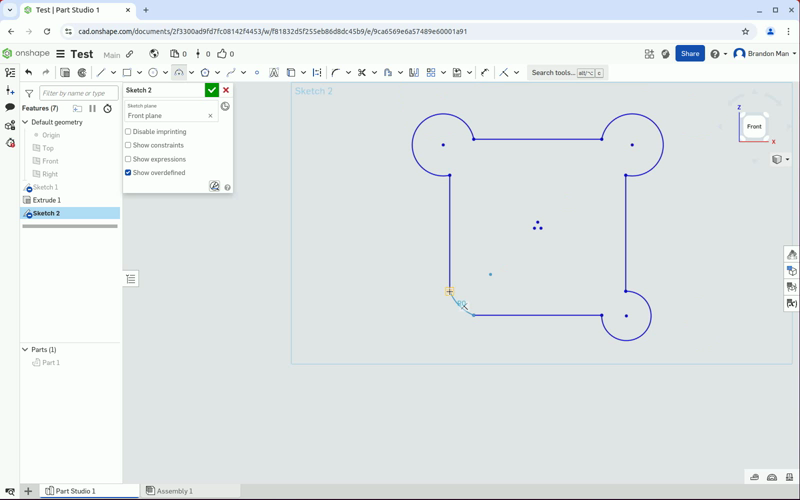
scroll(-6)
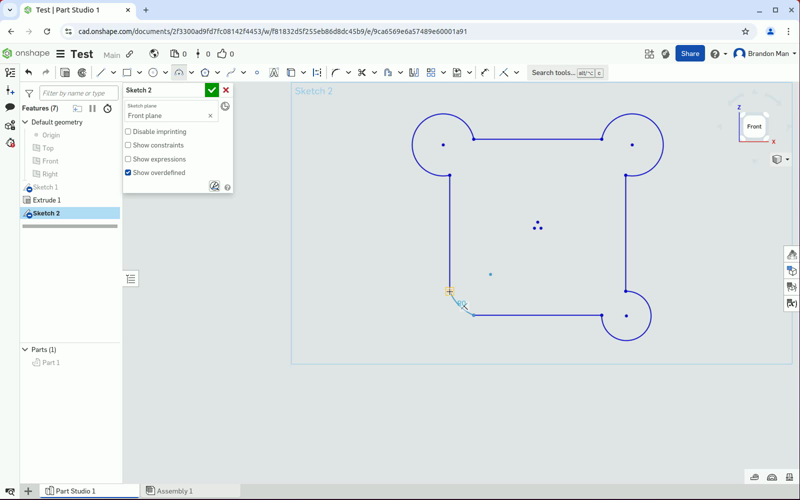
scroll(-6)
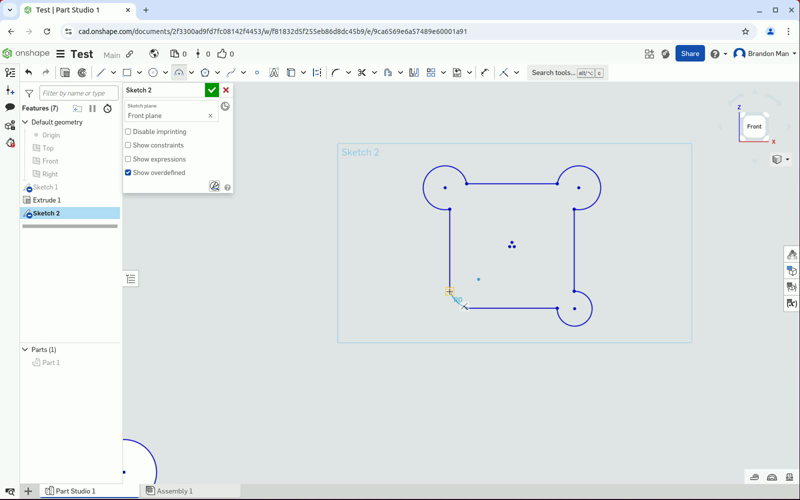
scroll(-6)
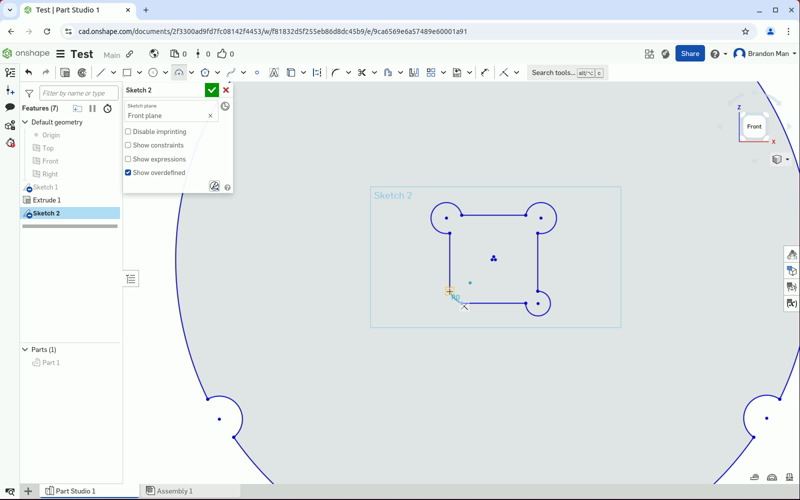
scroll(-6)
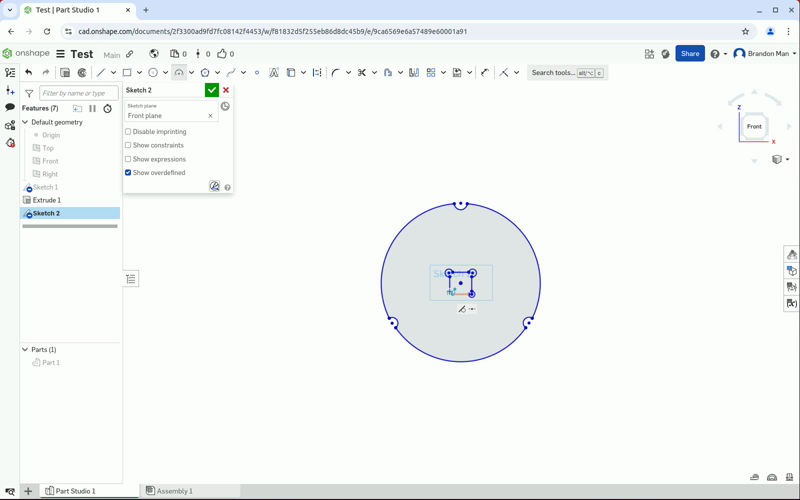
key_down(shift)
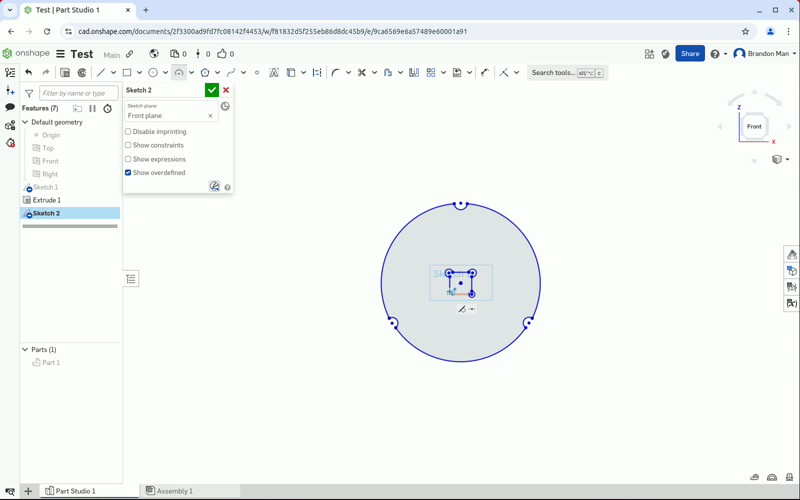
mouse_move(447, 296)
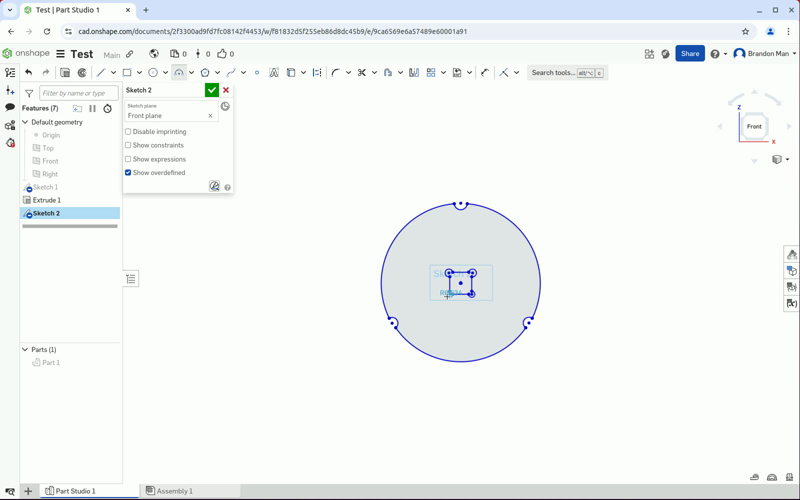
scroll(6)
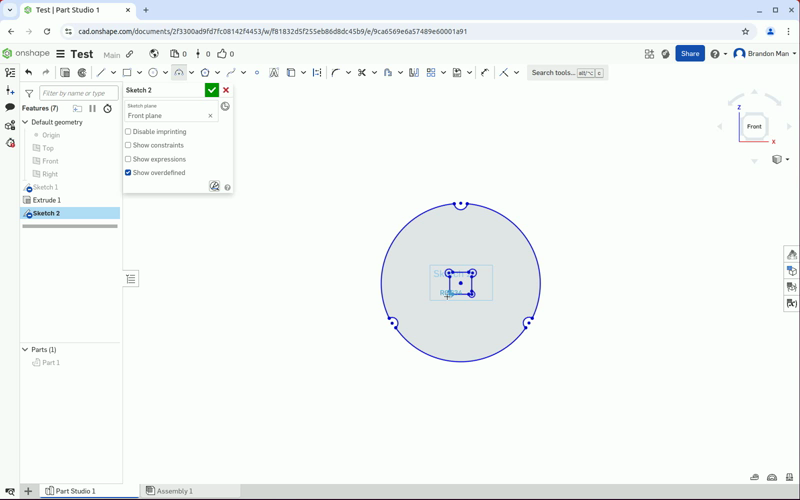
scroll(6)
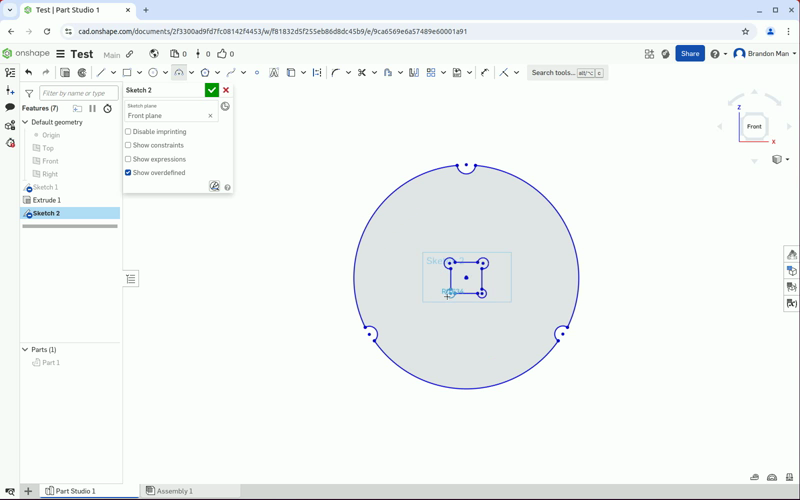
scroll(6)
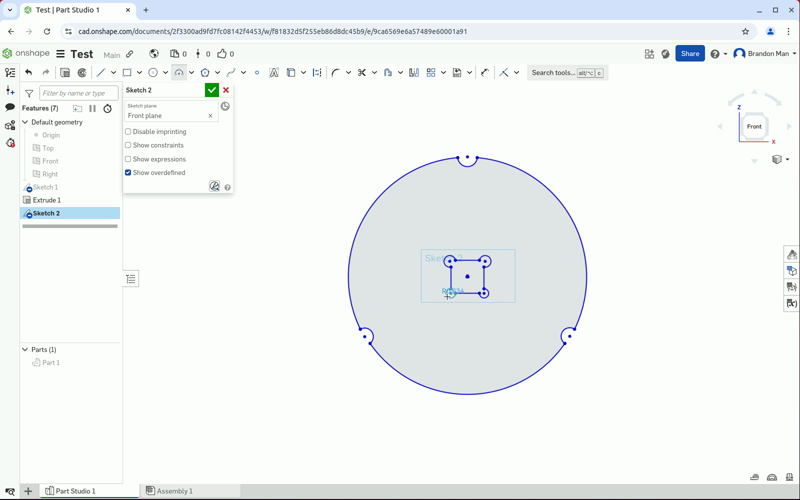
scroll(6)
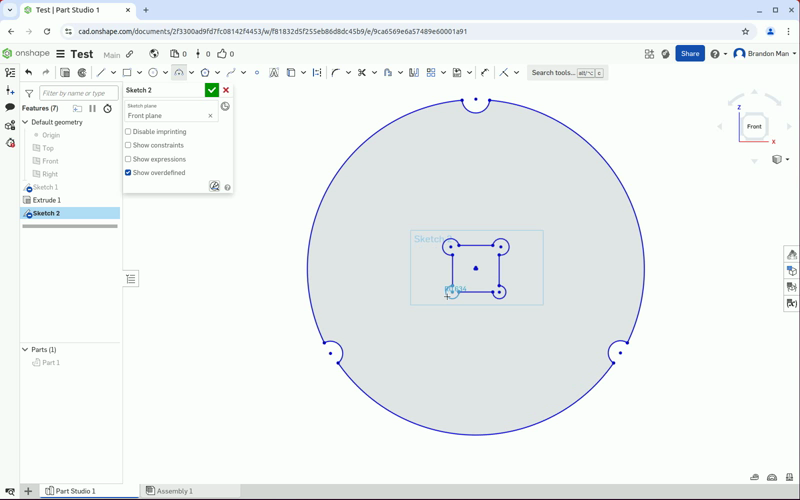
scroll(6)
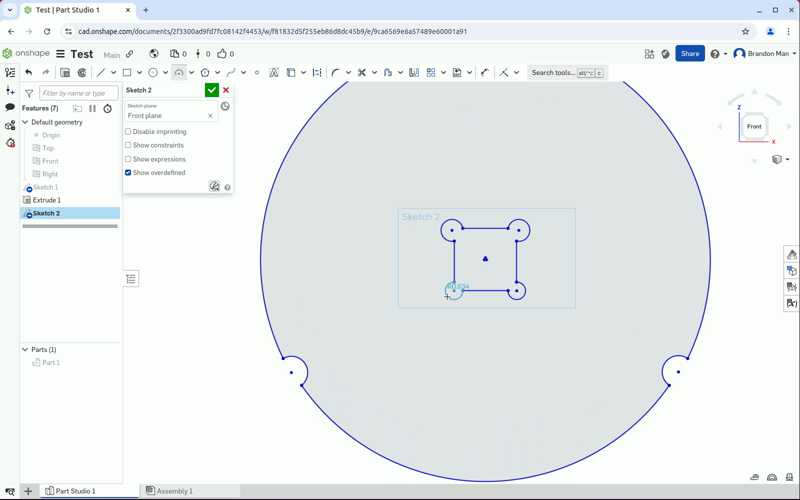
scroll(6)
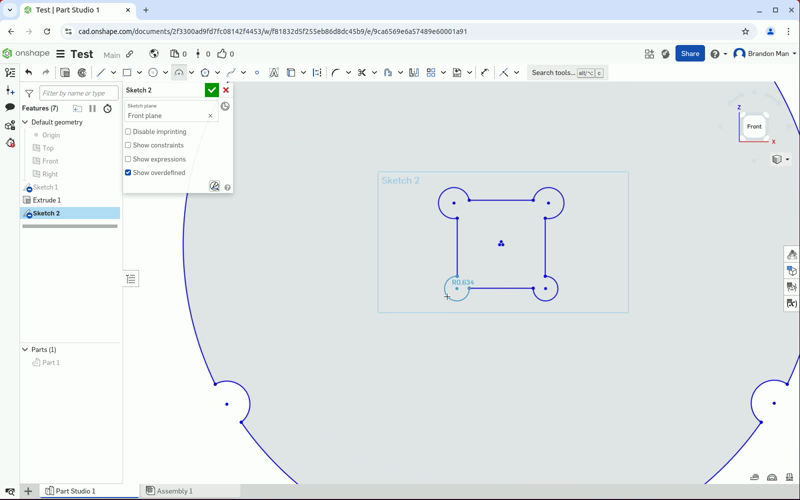
scroll(6)
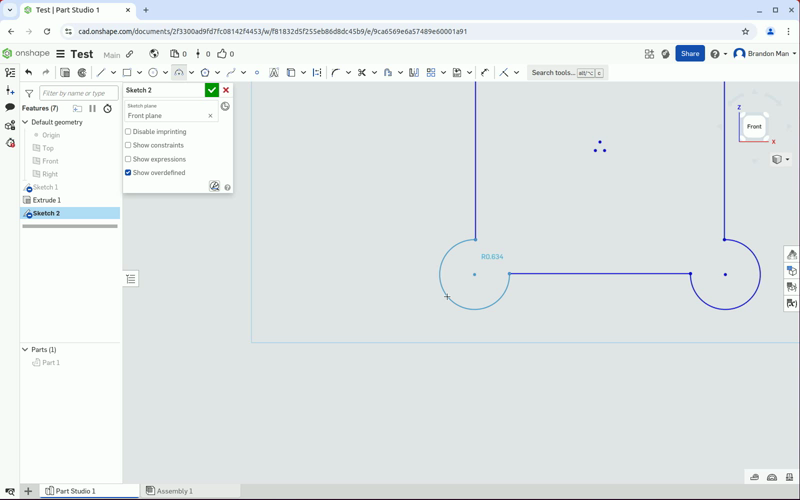
click(447, 296)
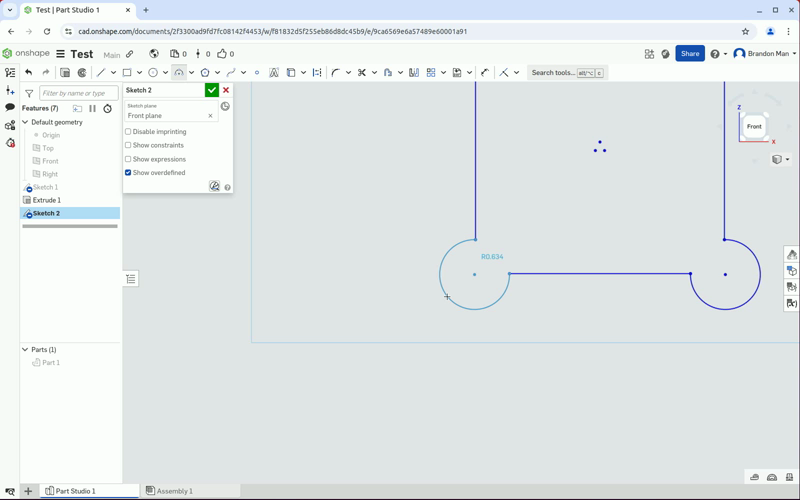
scroll(-6)
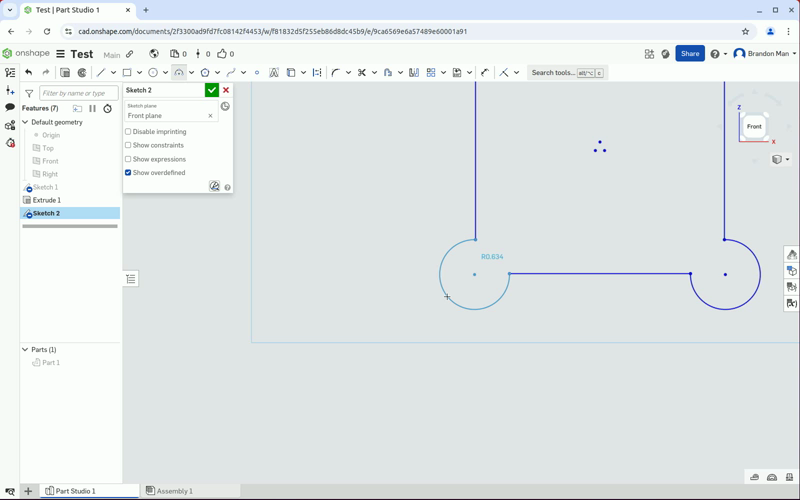
scroll(-6)
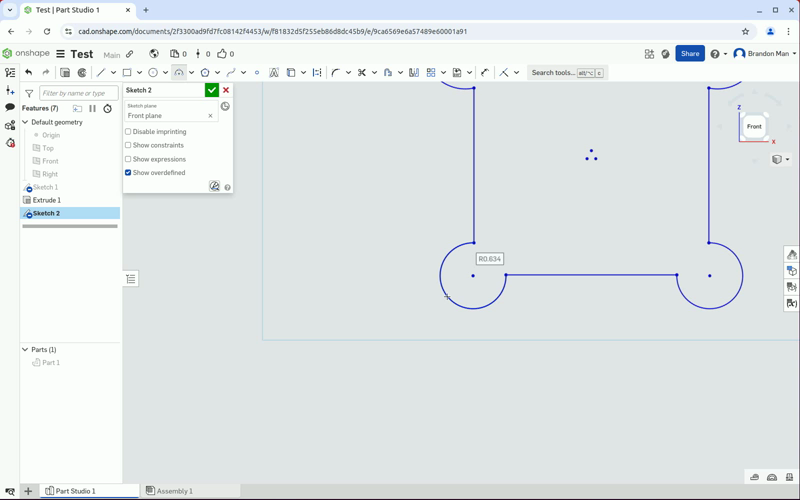
scroll(-6)
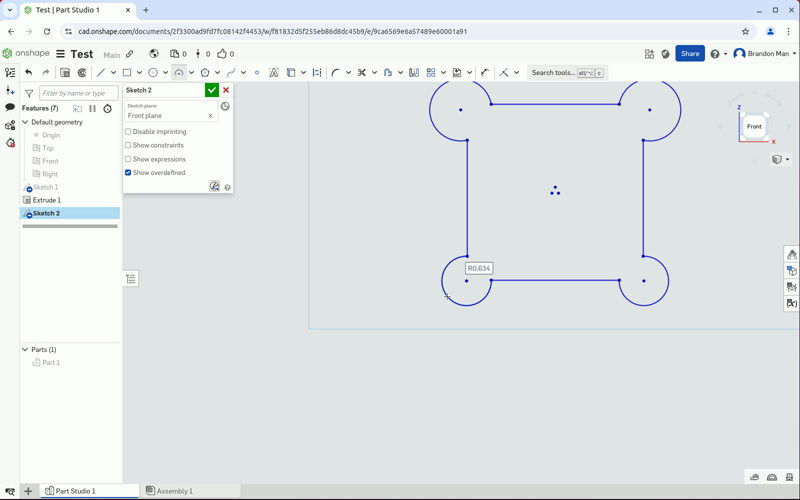
scroll(-6)
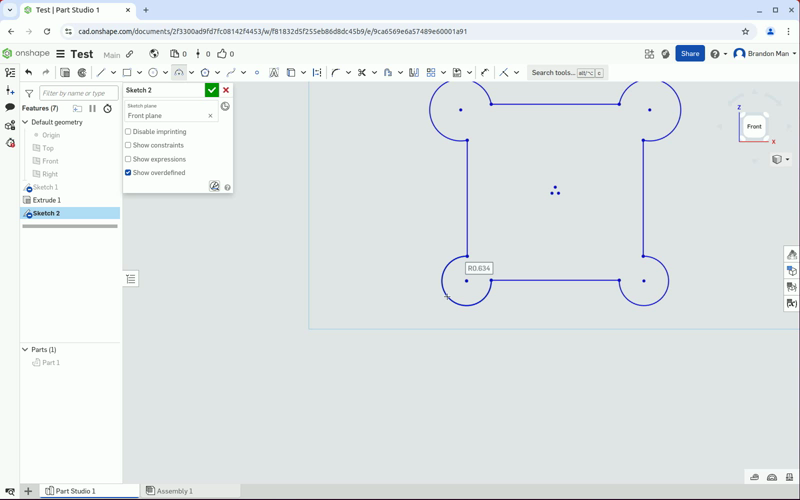
scroll(-6)
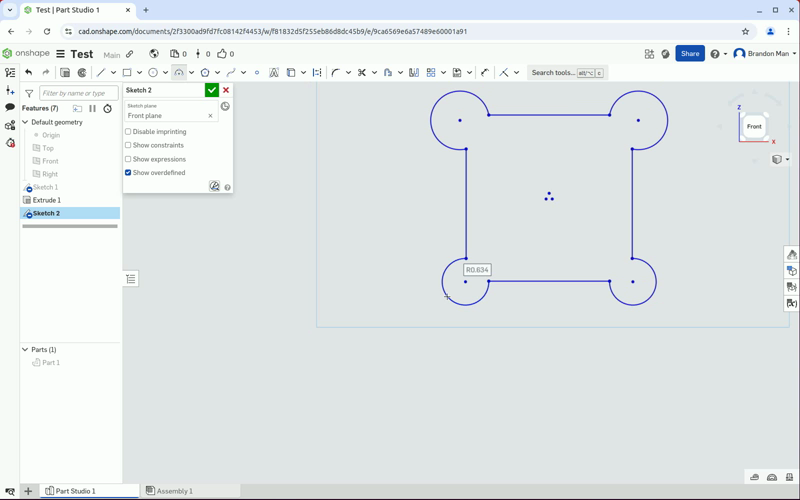
scroll(-6)
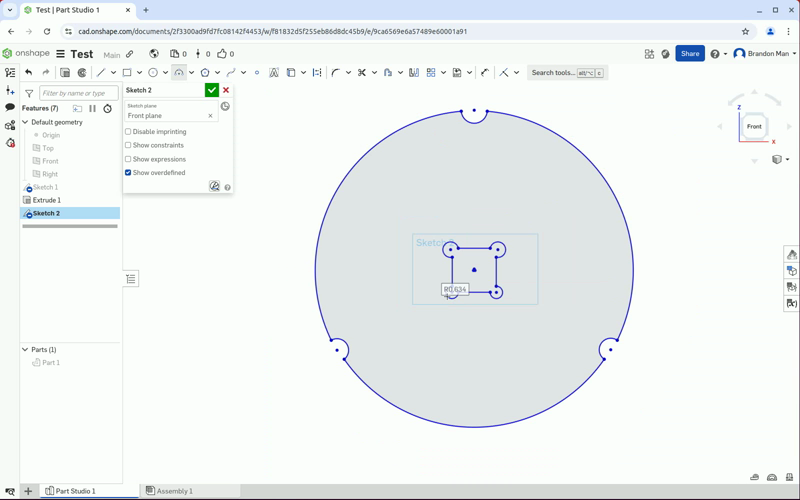
scroll(-6)
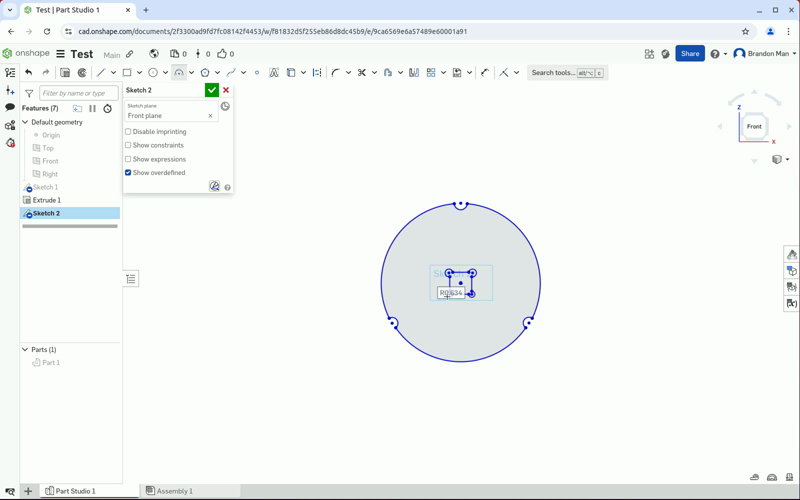
key_up(shift)
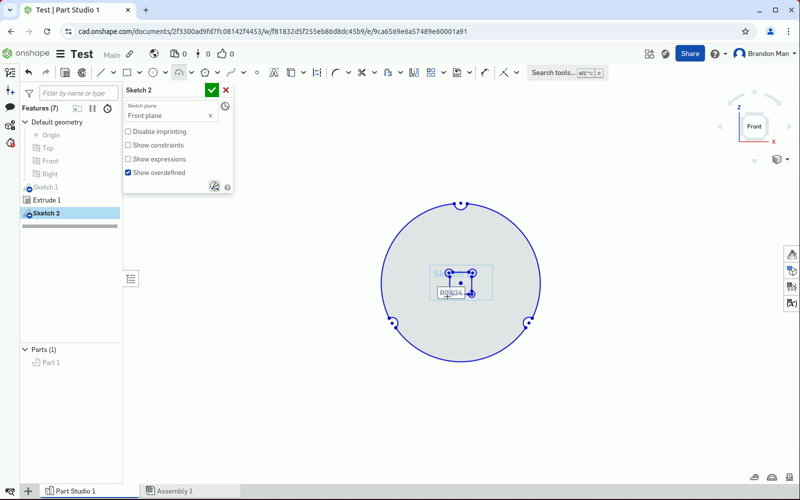
key(esc)
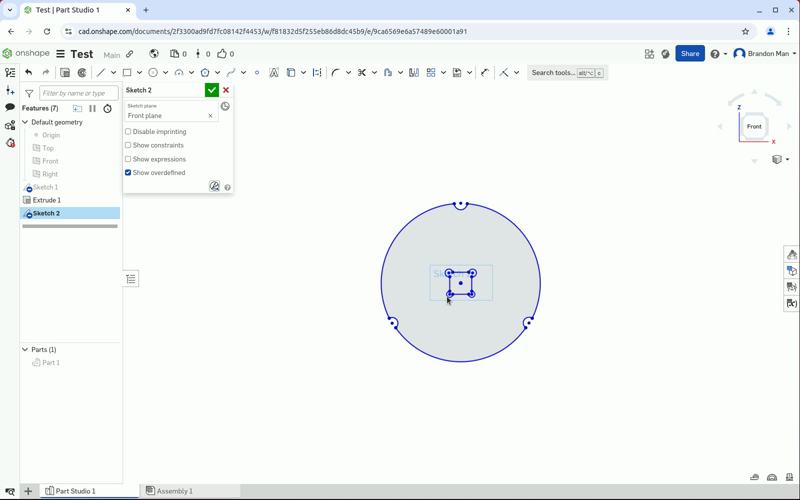
mouse_move(447, 228)
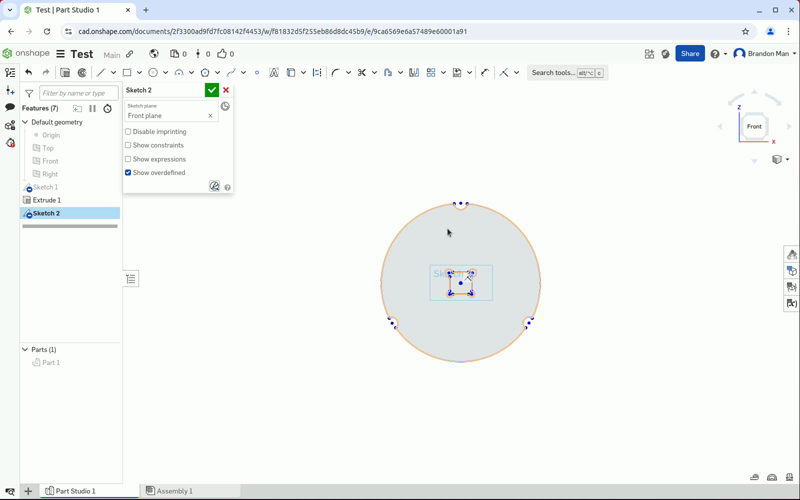
click(447, 228)
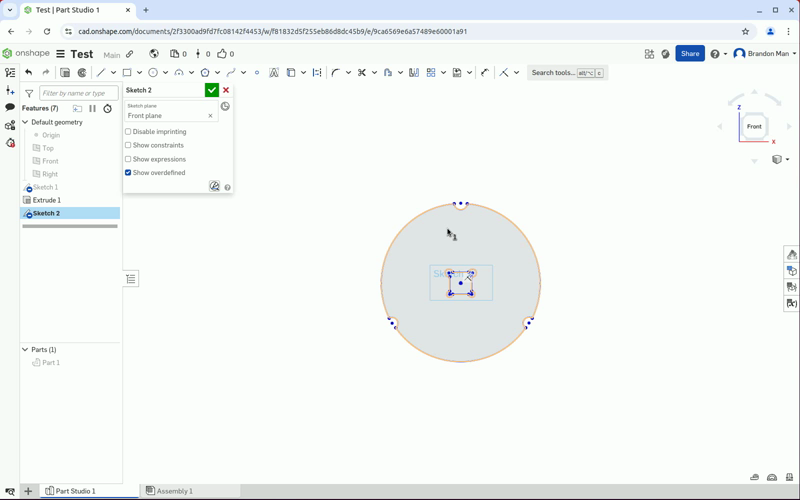
mouse_move(73, 352)
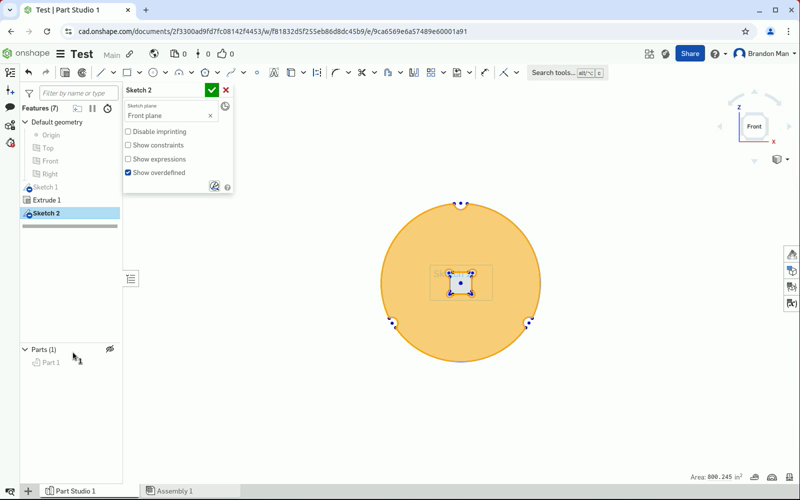
key(shift+y)
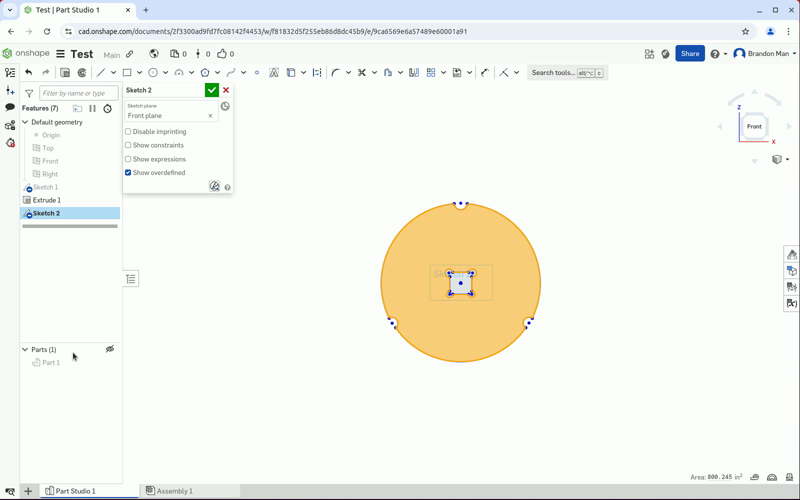
key(shift+e)
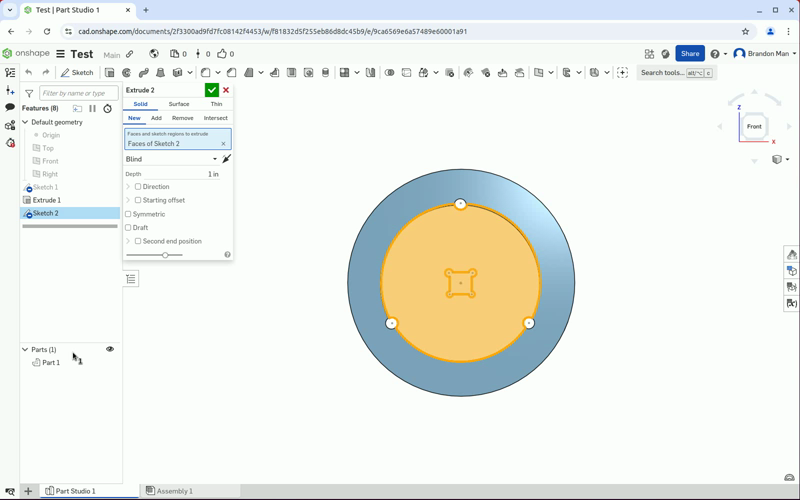
mouse_move(143, 106)
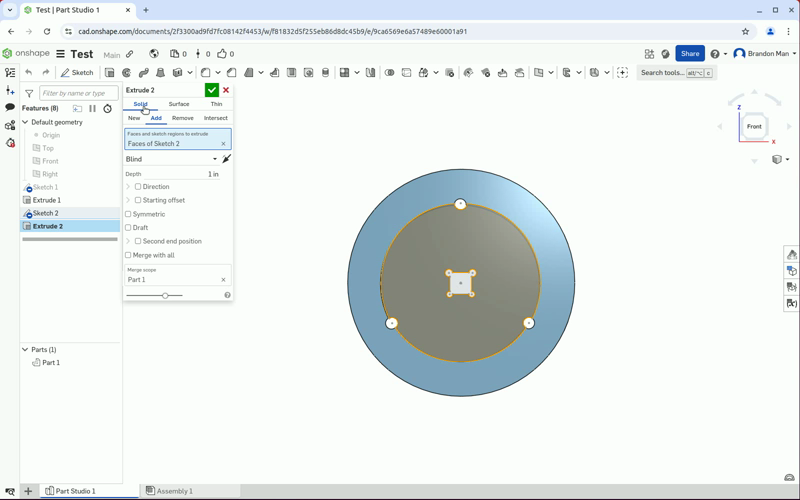
click(143, 106)
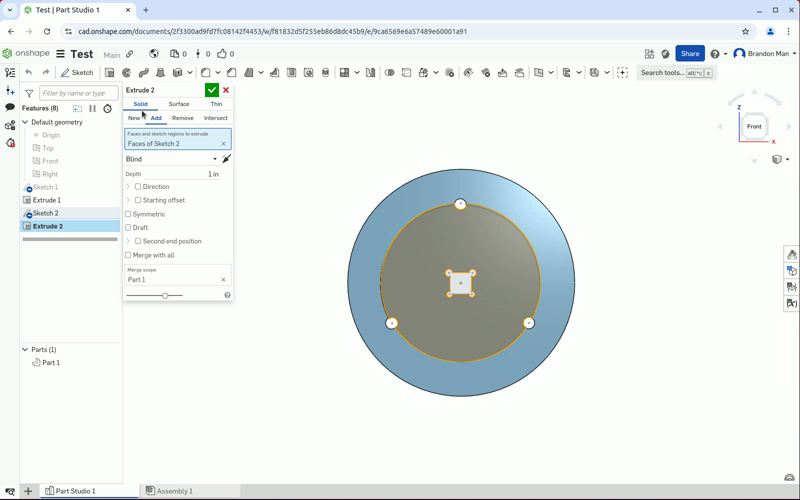
mouse_move(137, 120)
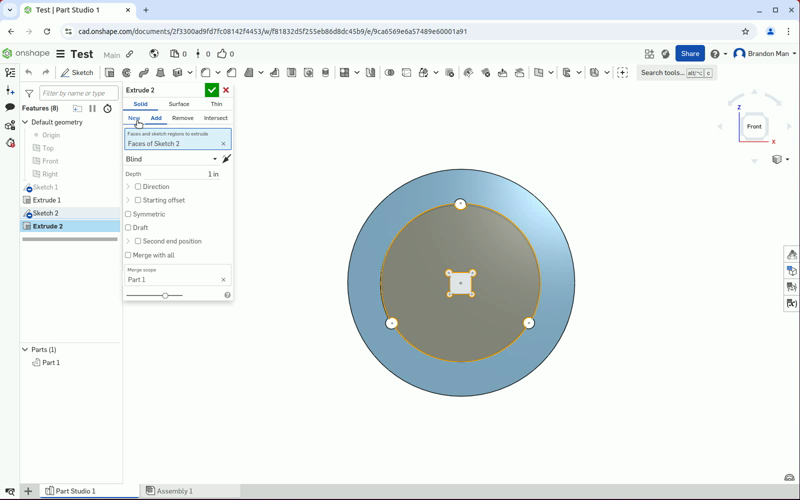
click(137, 120)
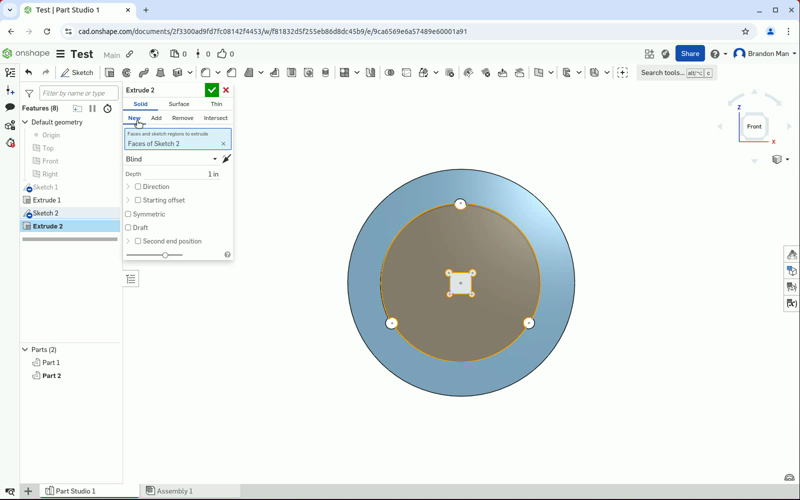
key(tab, 4)
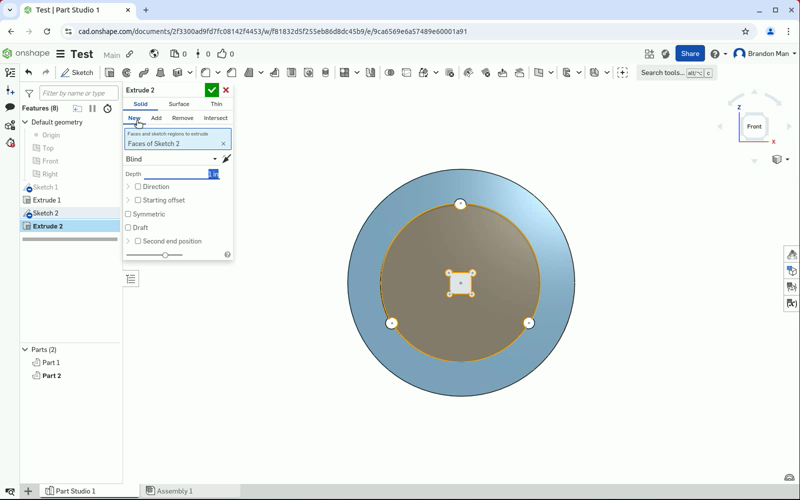
text(0.963)
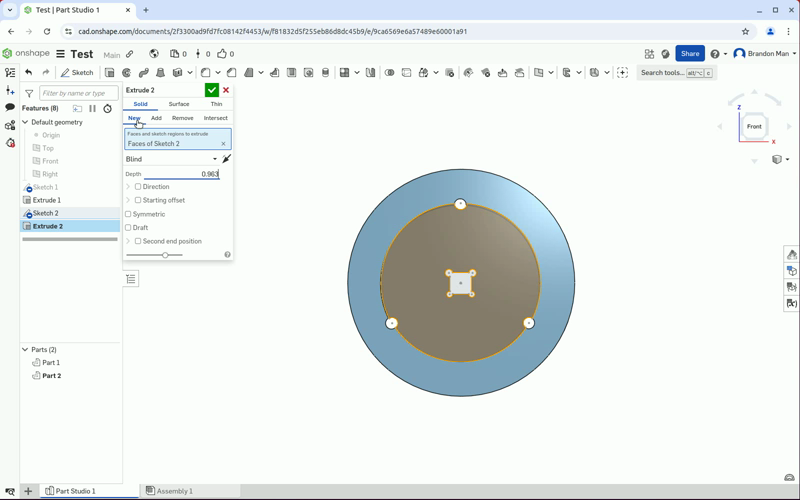
key(enter)
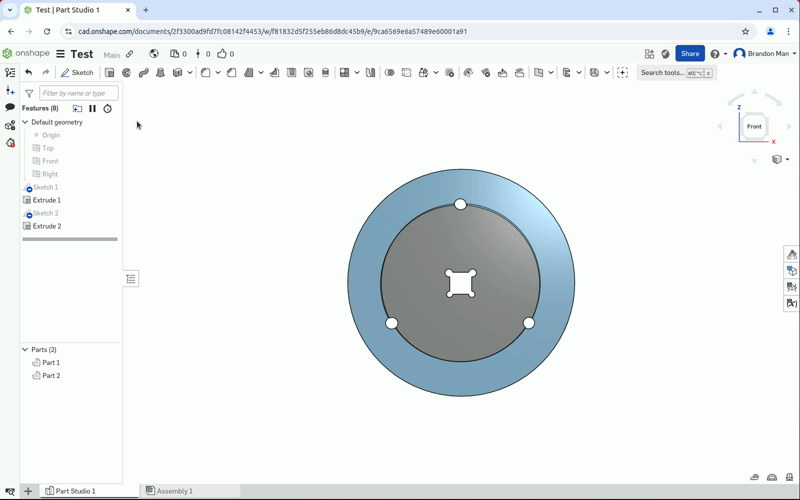
key(shift+h)
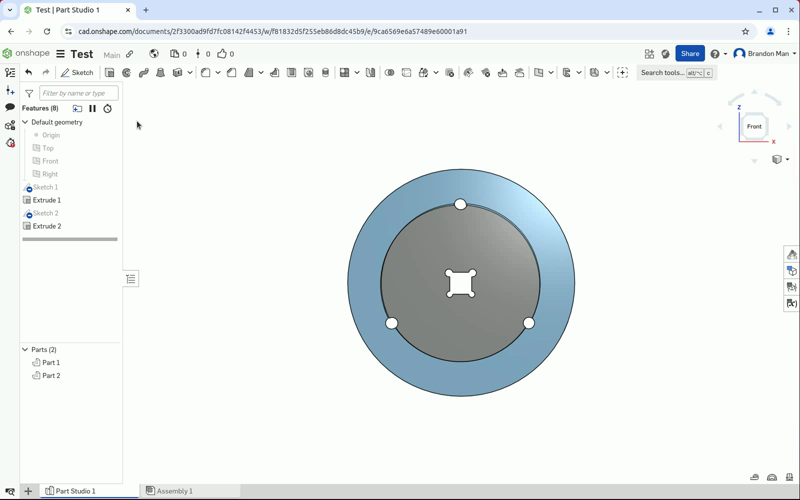
key(shift+h)
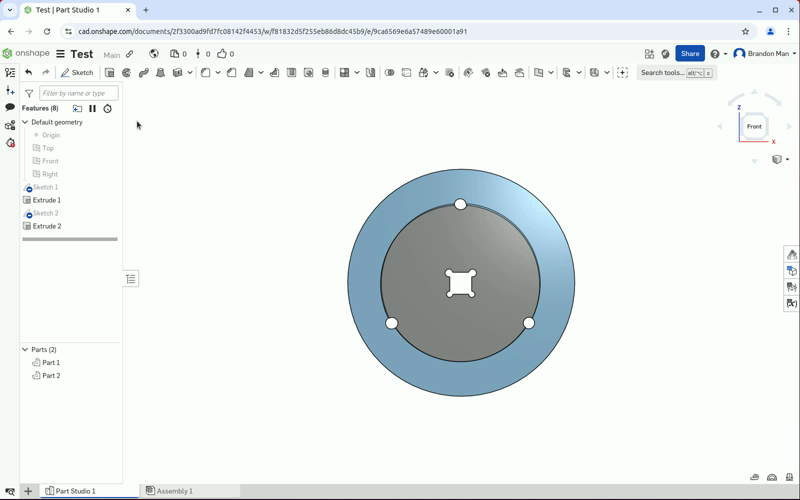
mouse_move(73, 189)
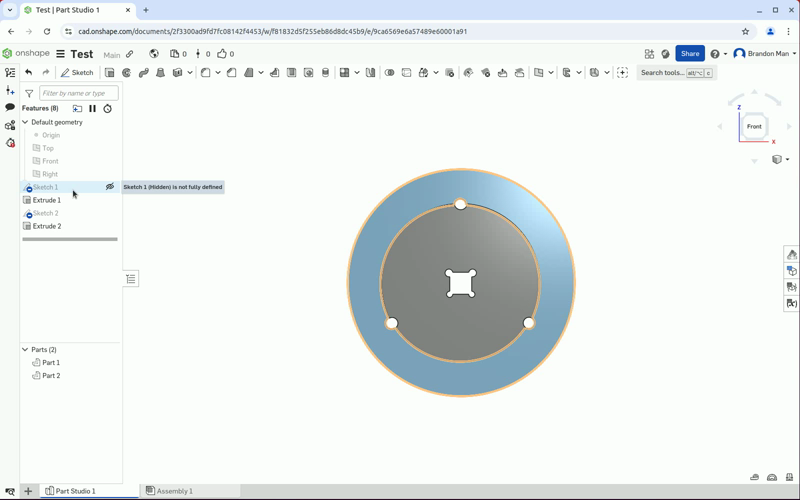
click(73, 189)
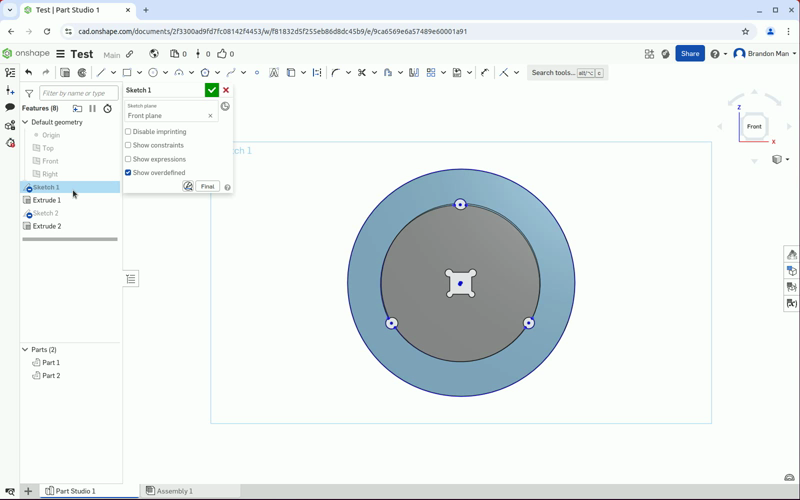
mouse_move(229, 92)
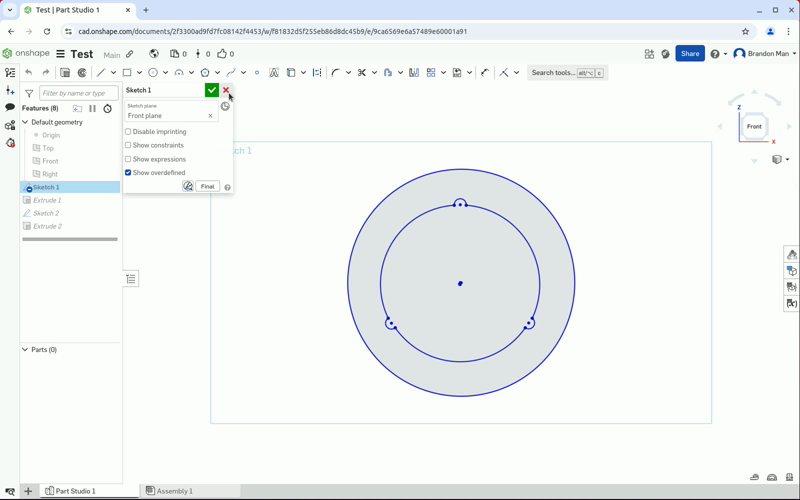
click(229, 92)
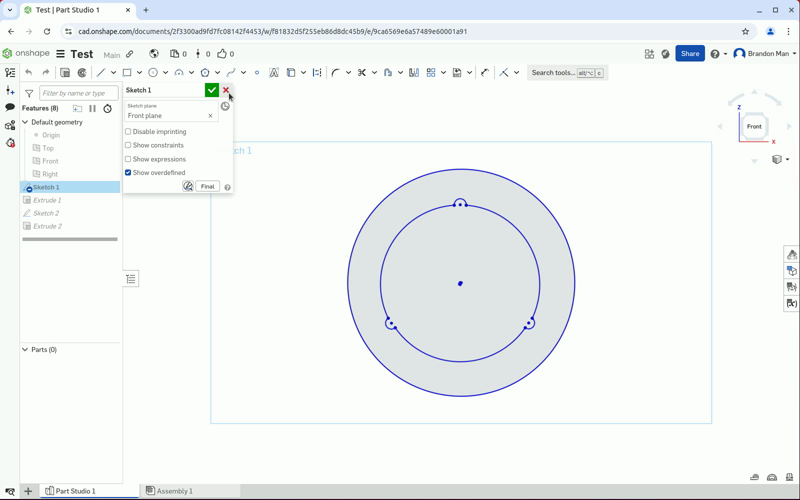
key(shift+s)
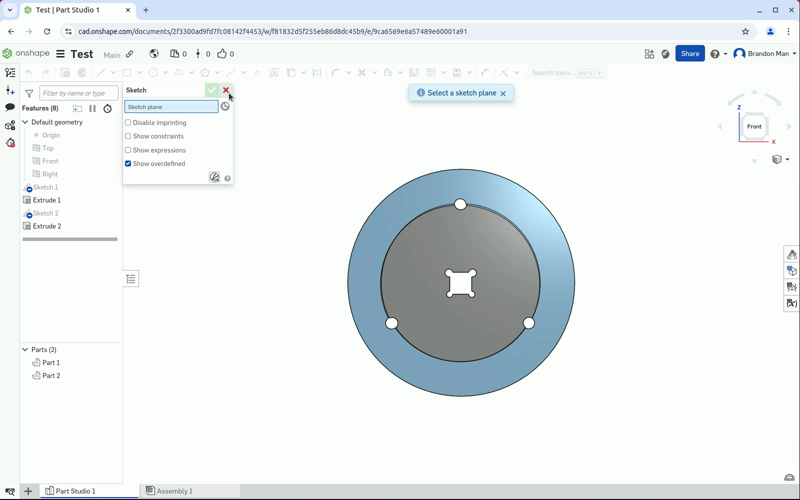
mouse_move(73, 163)
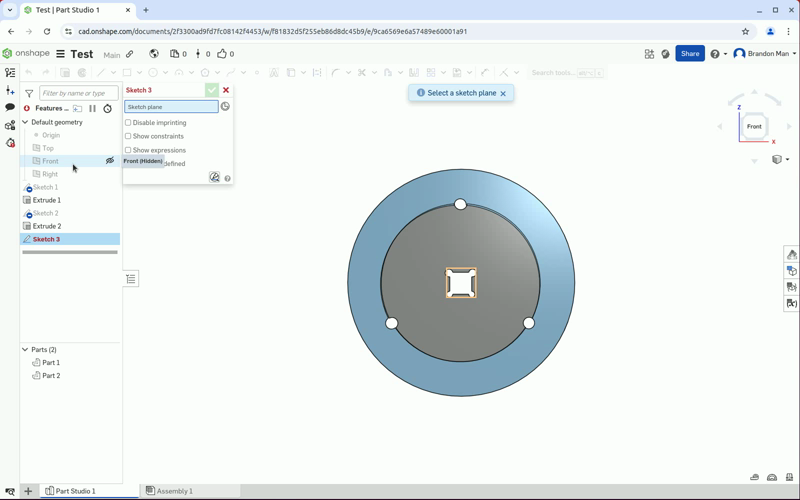
click(73, 163)
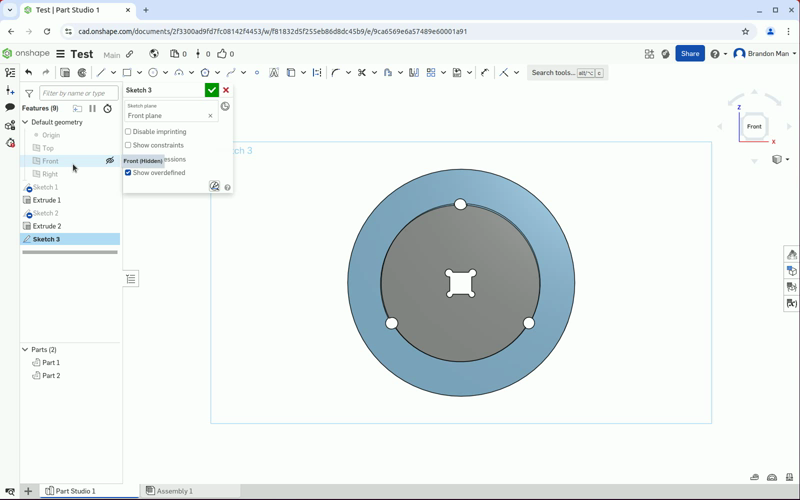
mouse_move(73, 352)
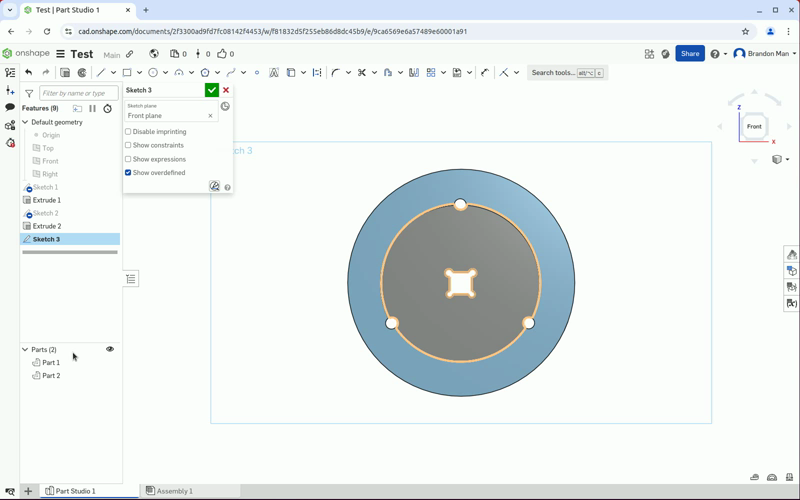
key(y)
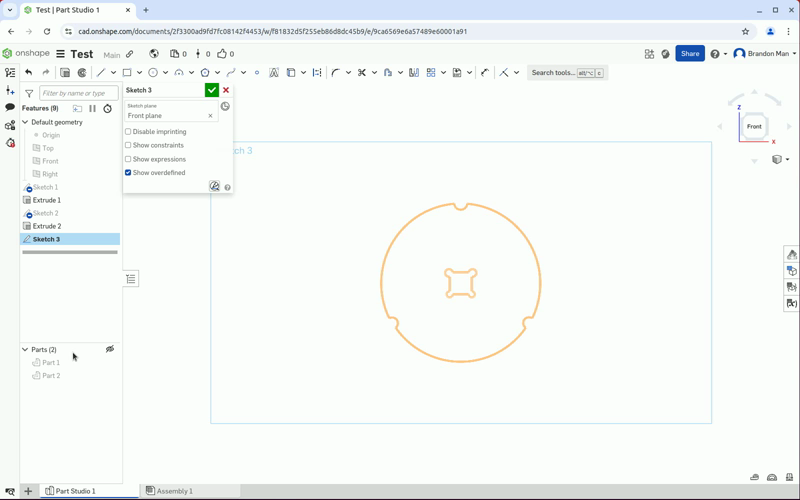
key(a)
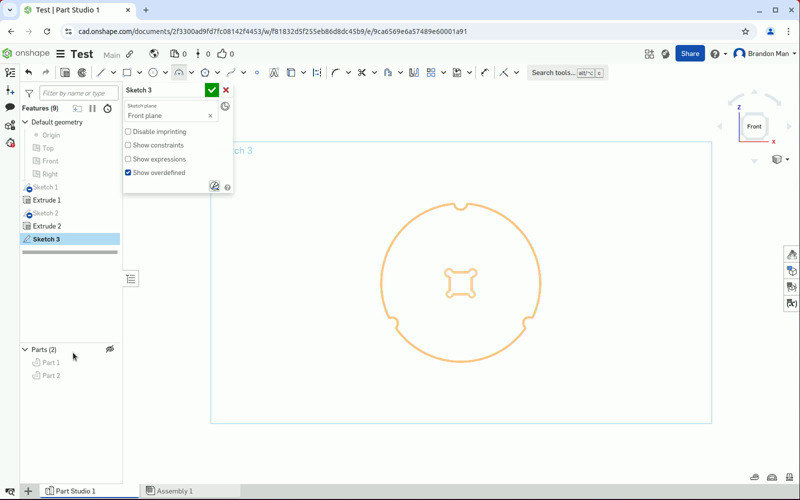
key_down(shift)
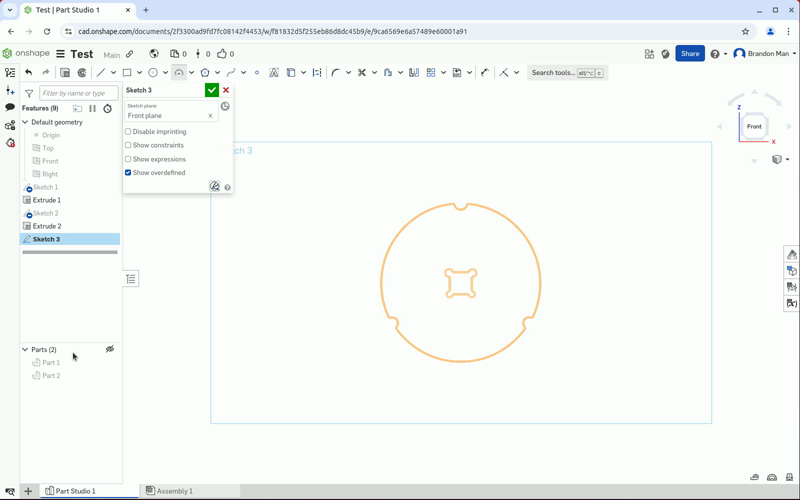
mouse_move(449, 290)
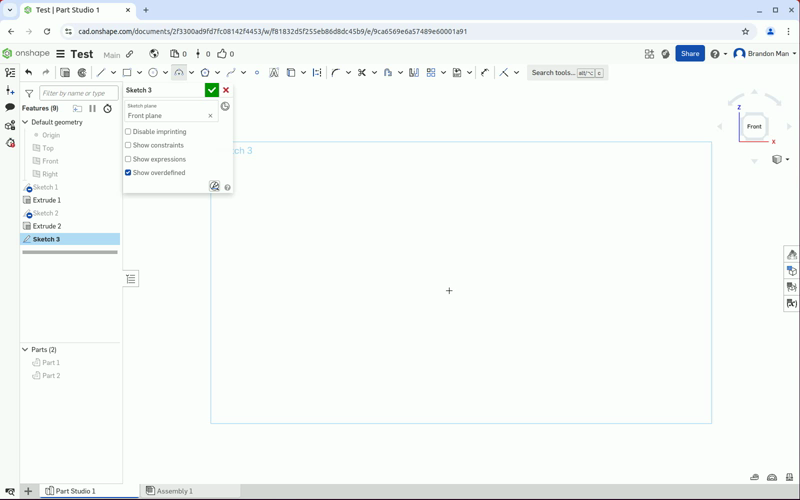
click(449, 290)
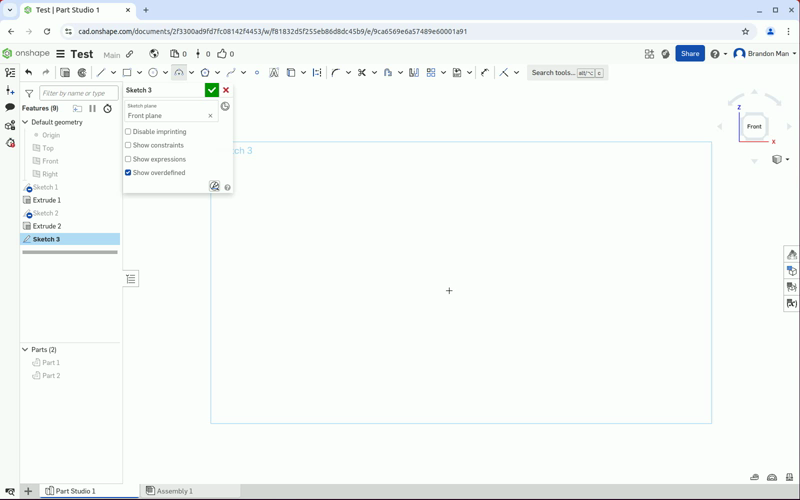
key_up(shift)
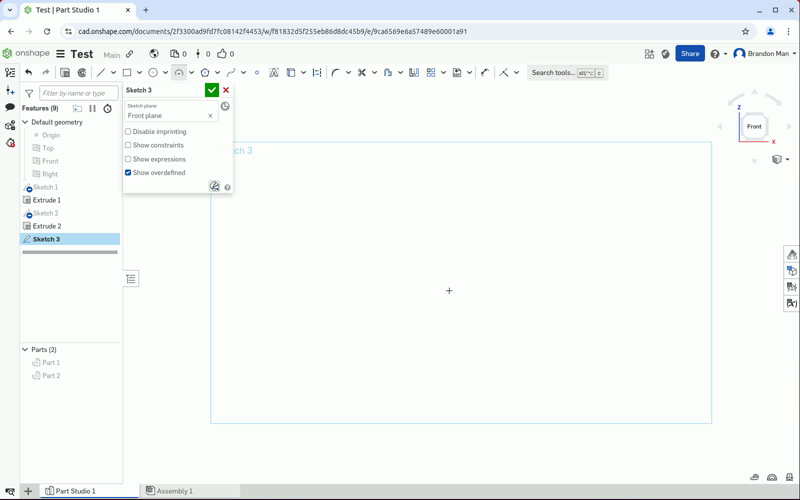
key_down(shift)
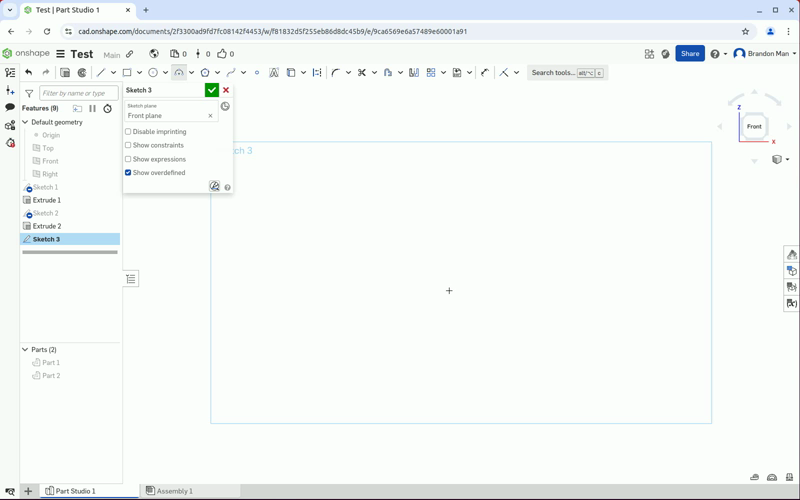
mouse_move(453, 294)
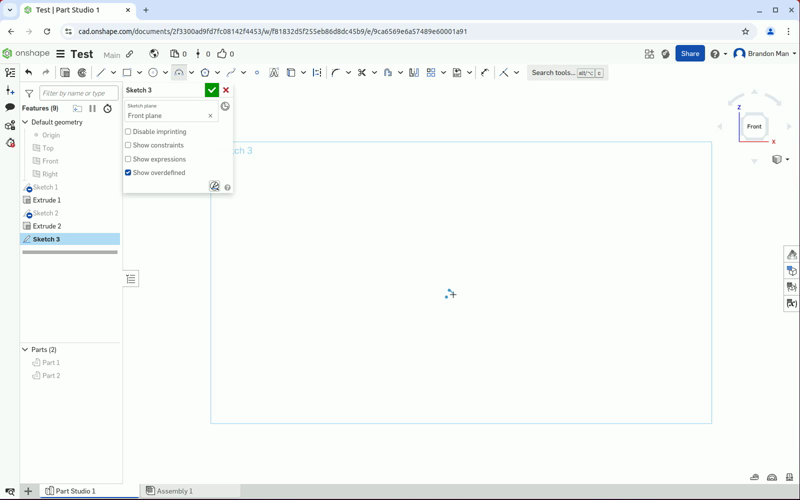
scroll(6)
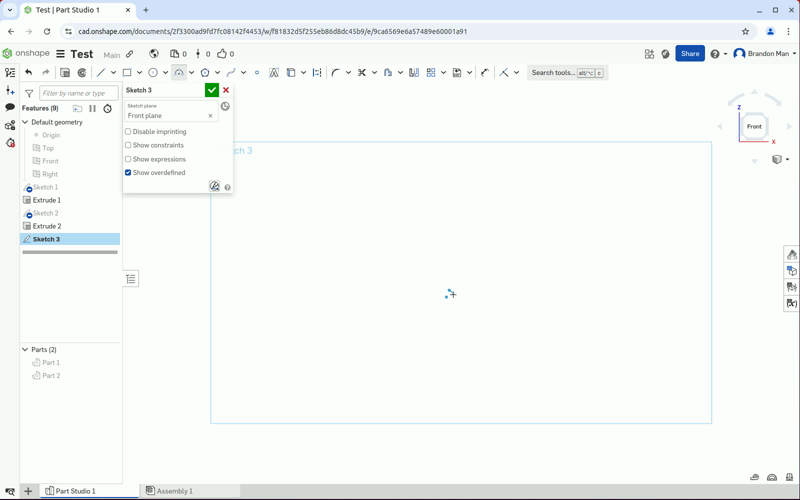
scroll(6)
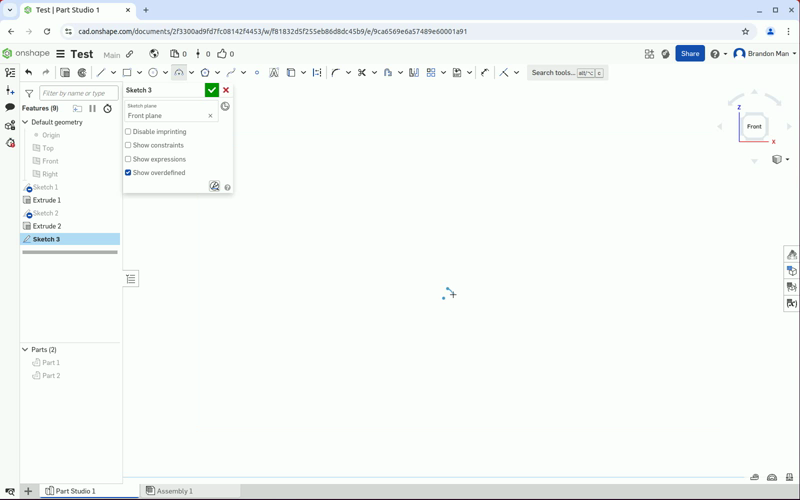
scroll(6)
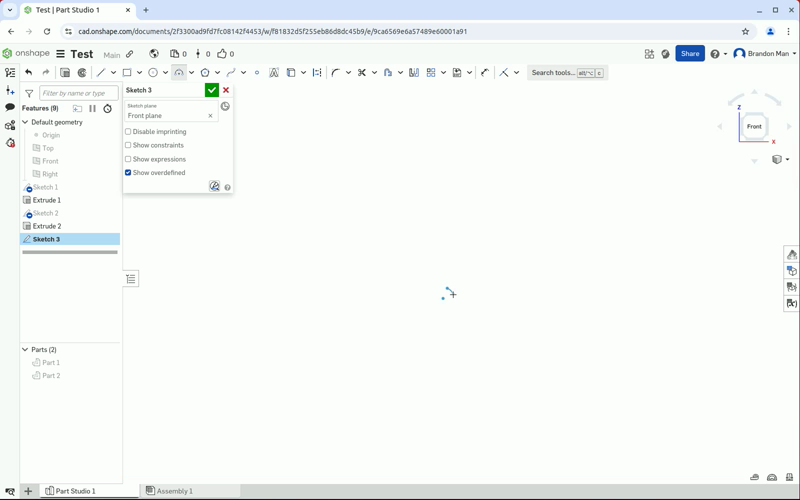
scroll(6)
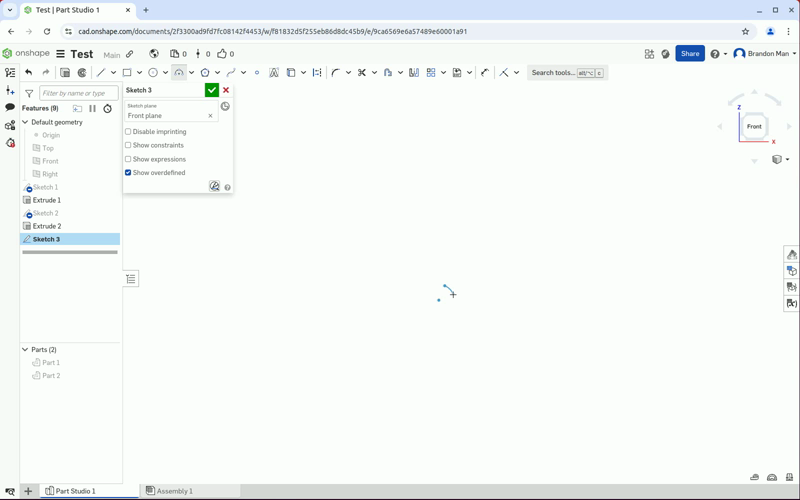
scroll(6)
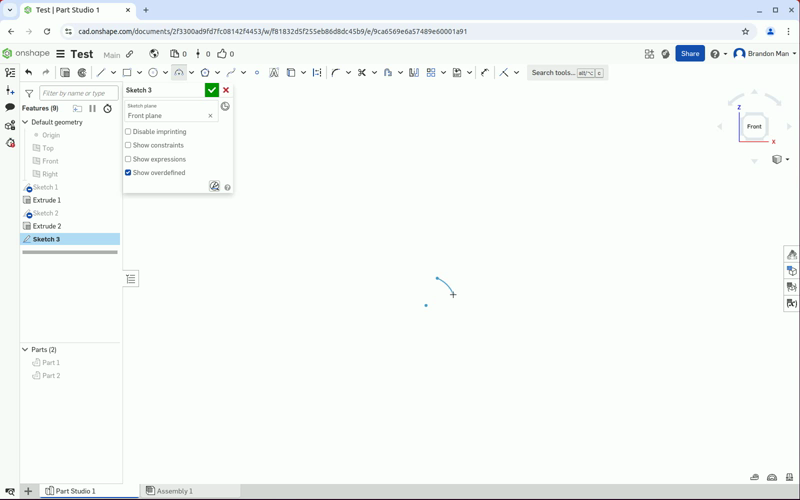
scroll(6)
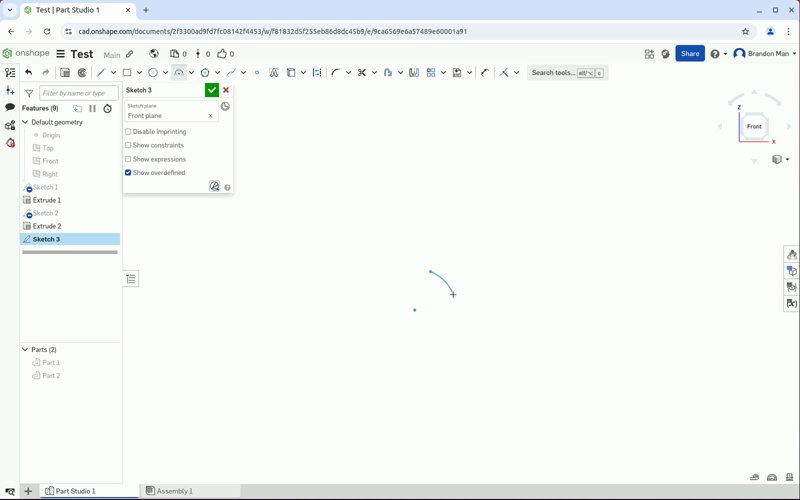
scroll(6)
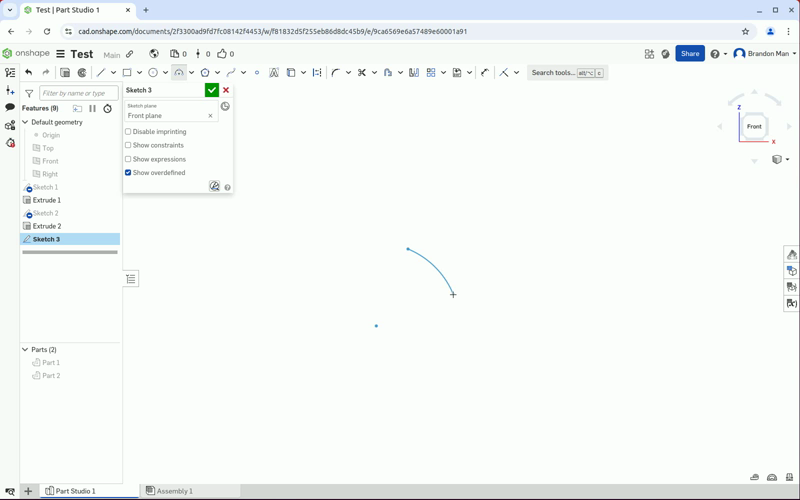
click(453, 294)
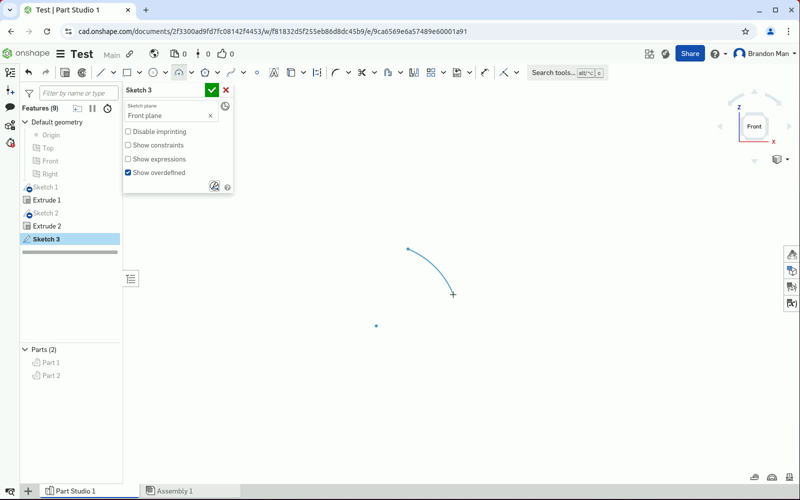
scroll(-6)
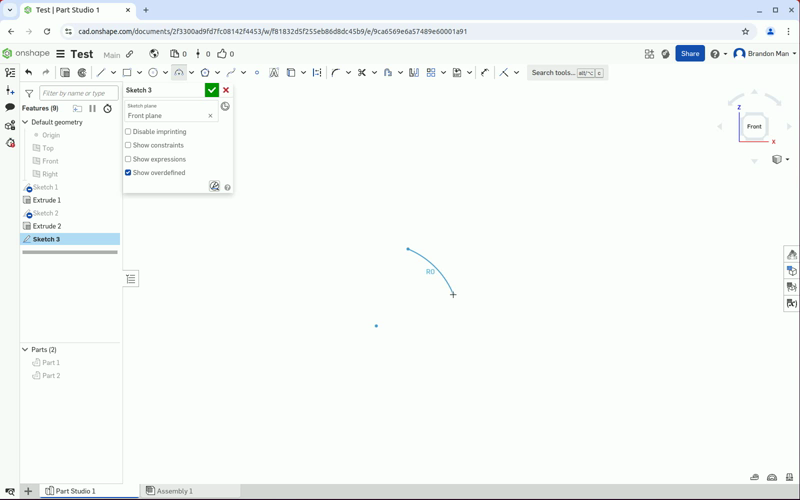
scroll(-6)
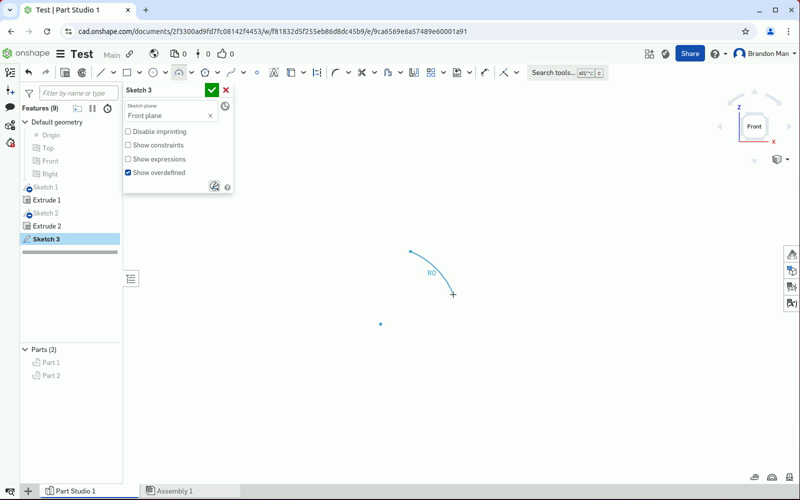
scroll(-6)
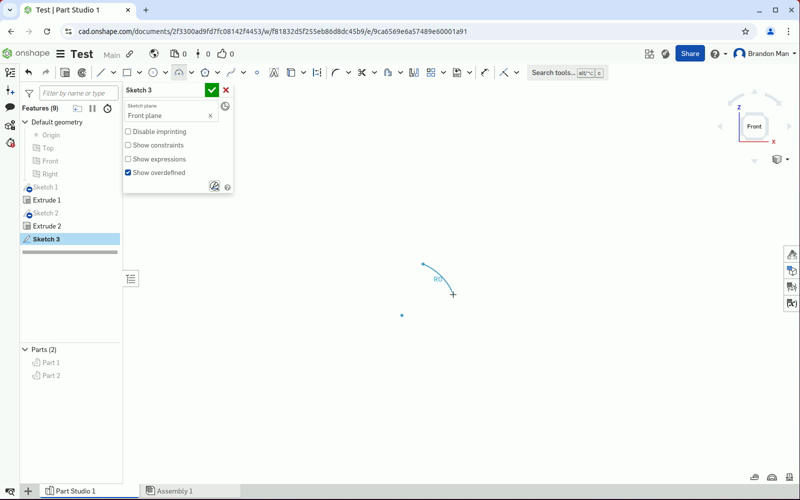
scroll(-6)
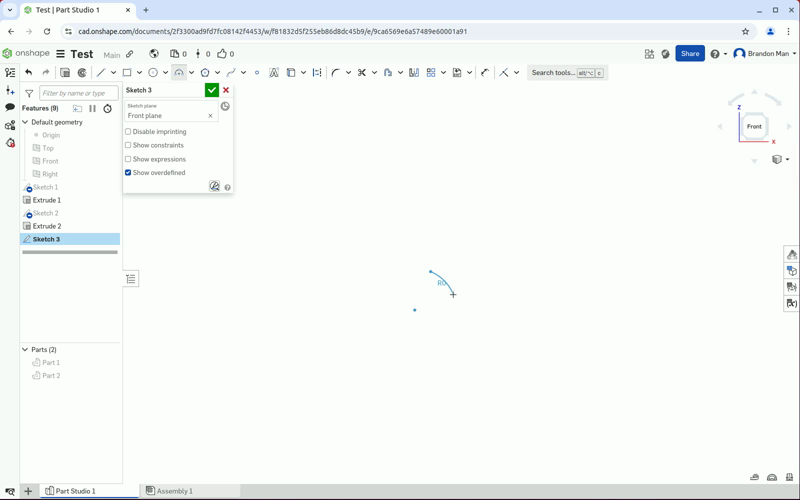
scroll(-6)
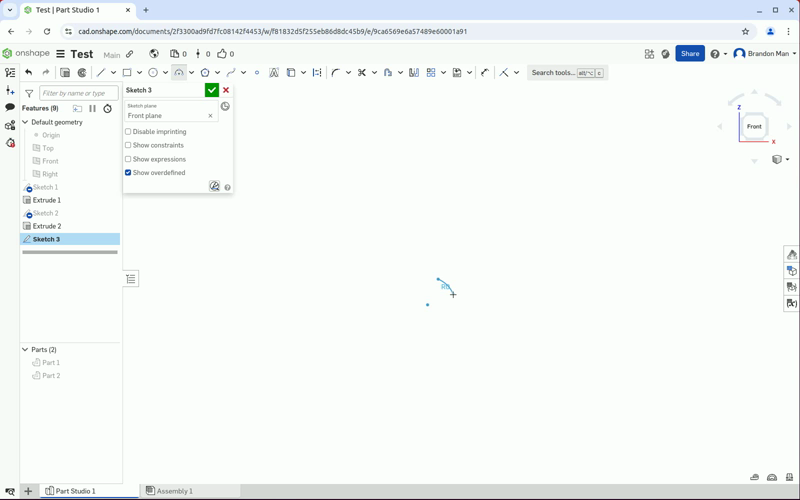
scroll(-6)
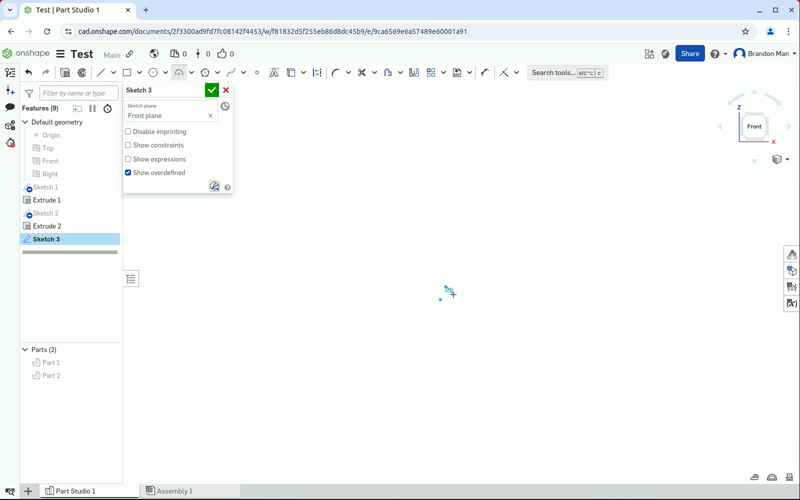
scroll(-6)
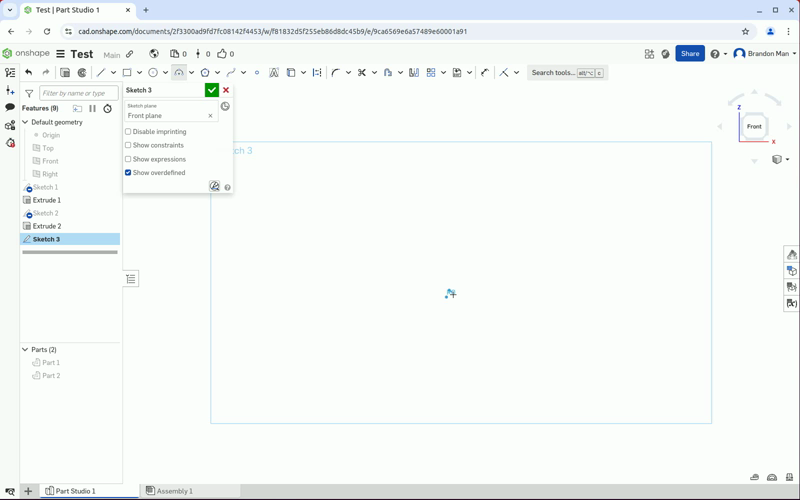
mouse_move(452, 291)
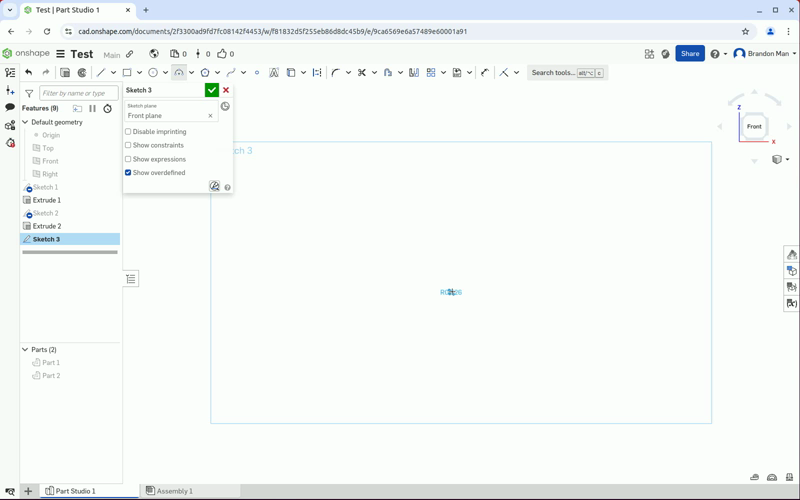
scroll(6)
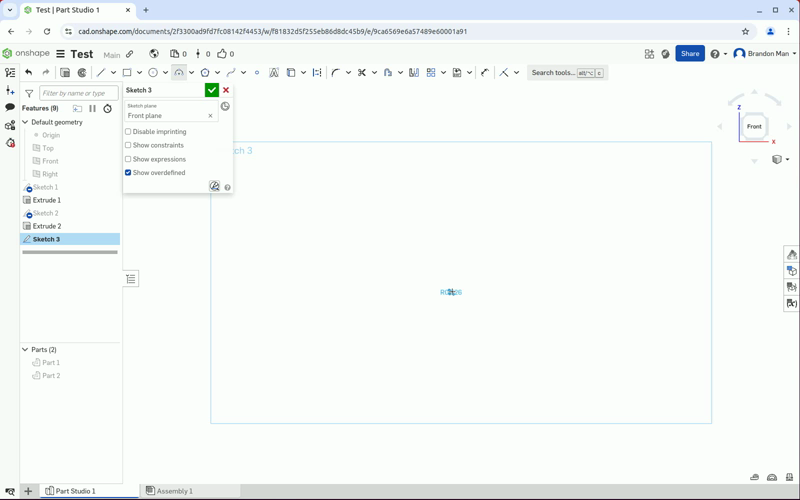
scroll(6)
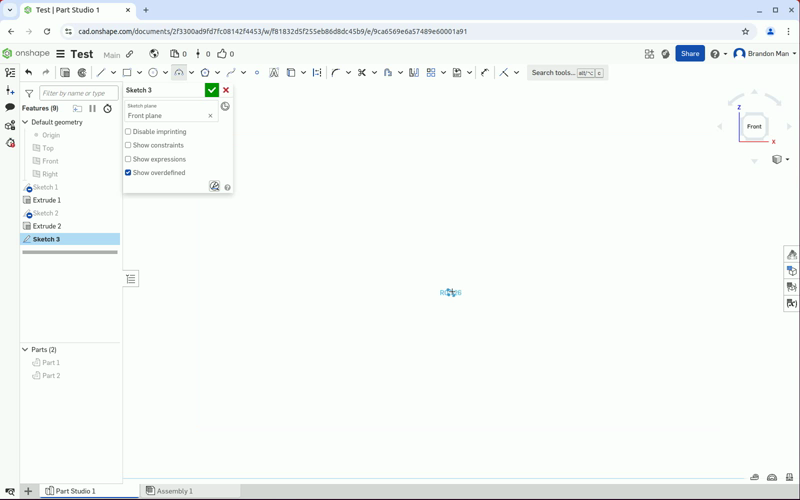
scroll(6)
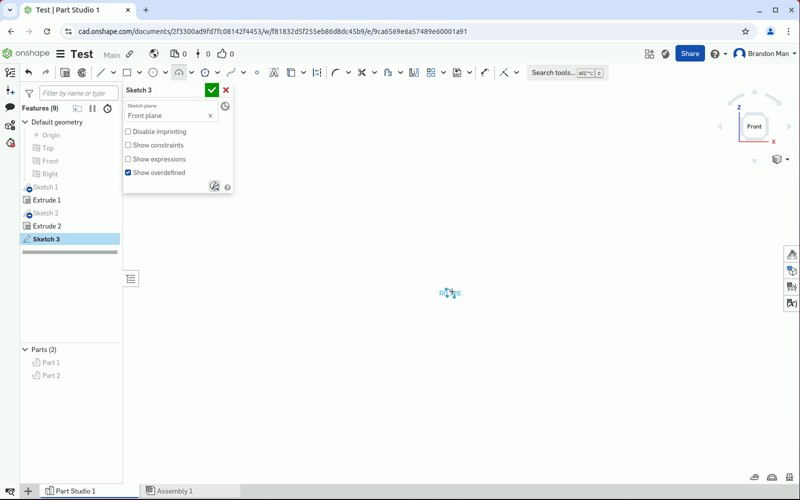
scroll(6)
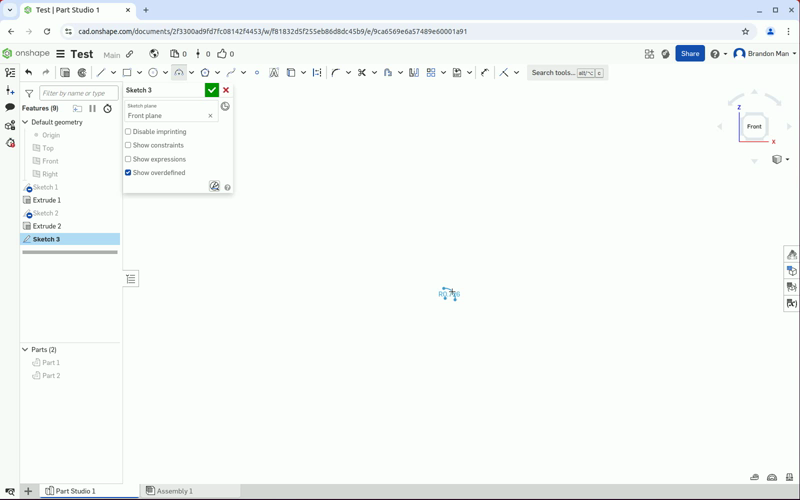
scroll(6)
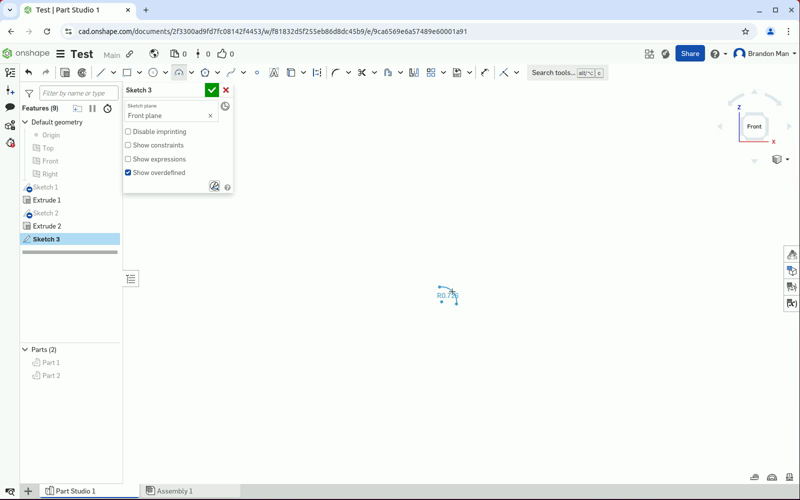
scroll(6)
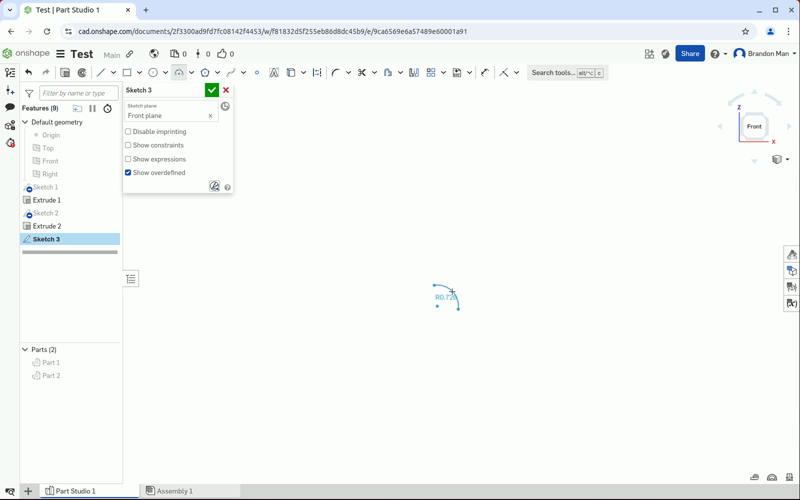
scroll(6)
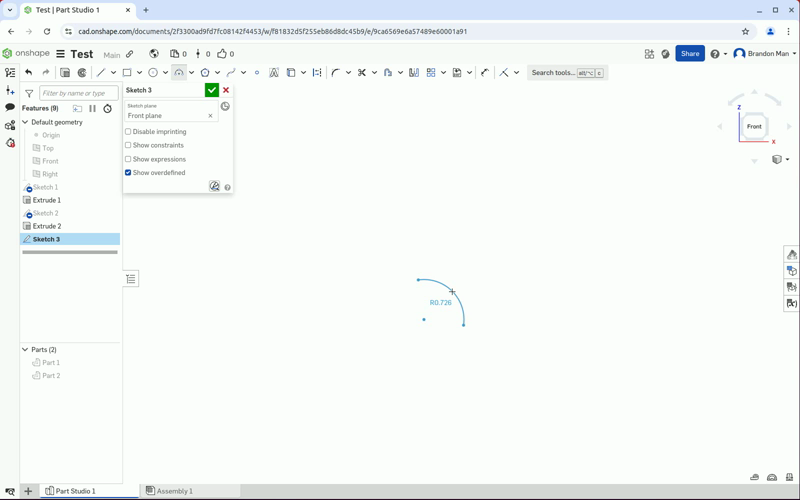
click(452, 291)
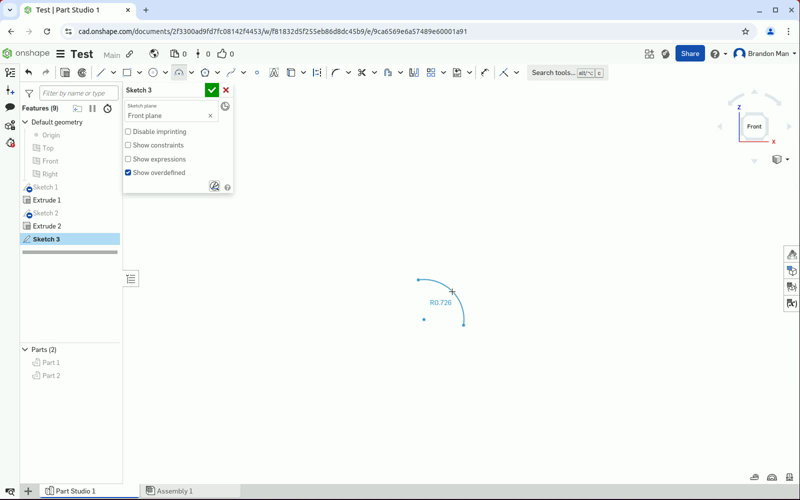
scroll(-6)
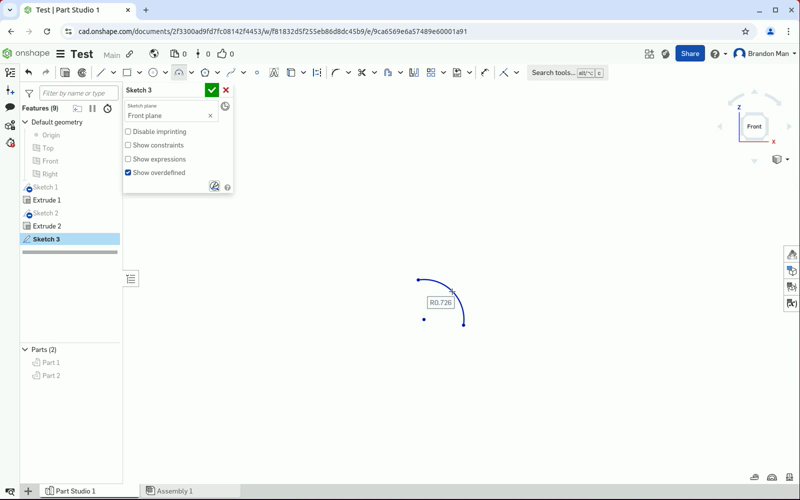
scroll(-6)
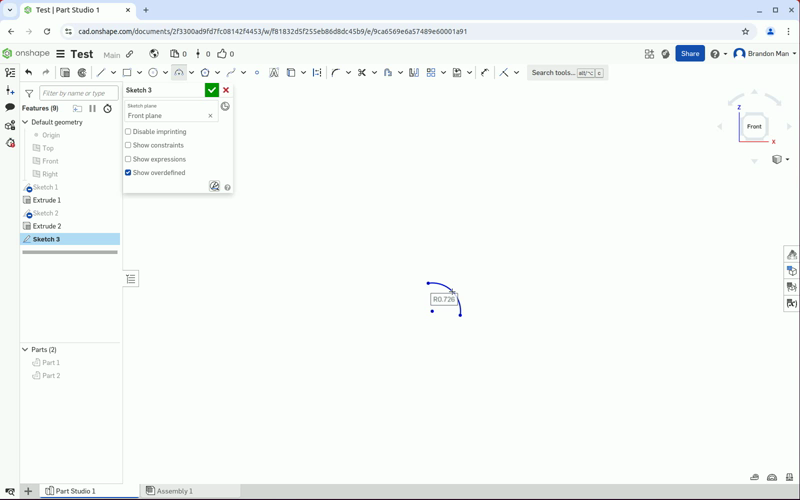
scroll(-6)
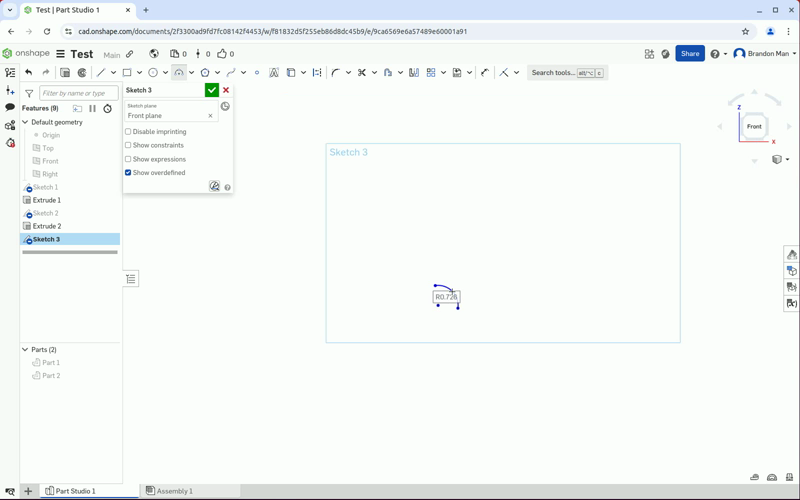
scroll(-6)
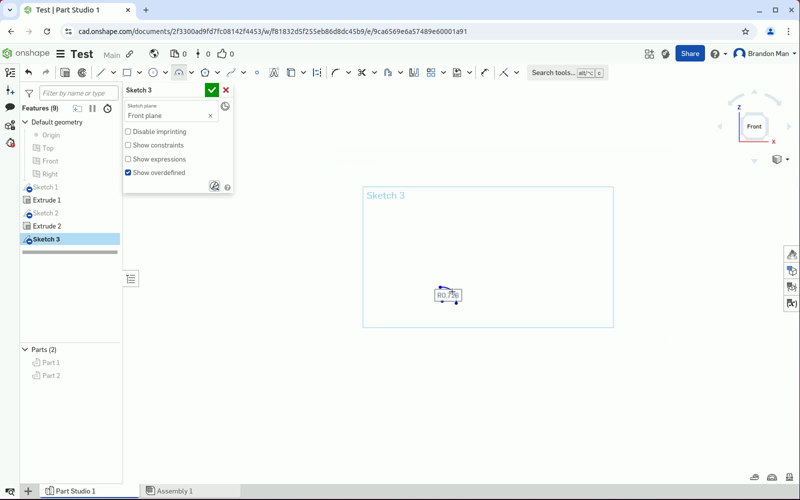
scroll(-6)
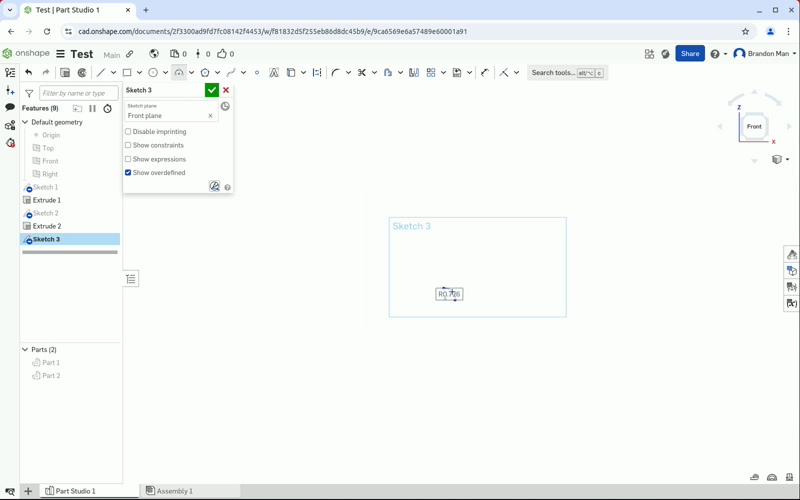
scroll(-6)
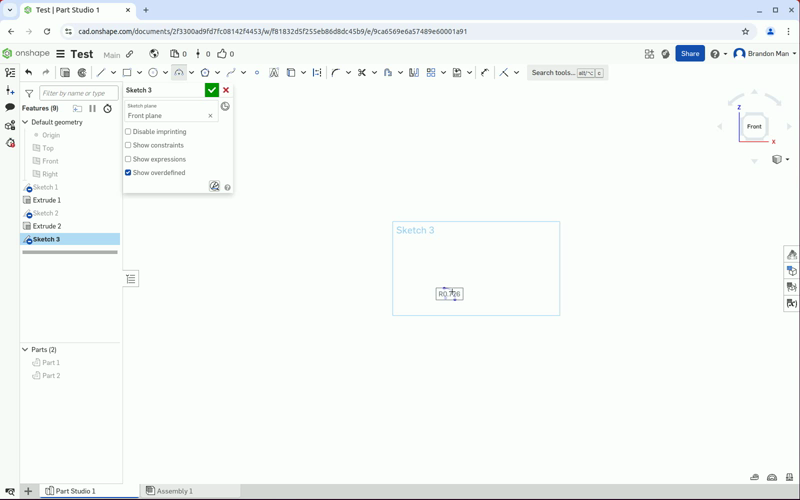
scroll(-6)
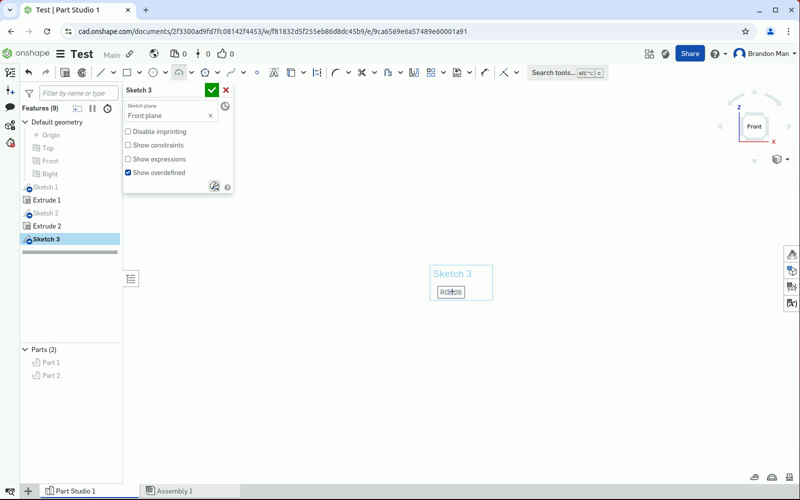
key_up(shift)
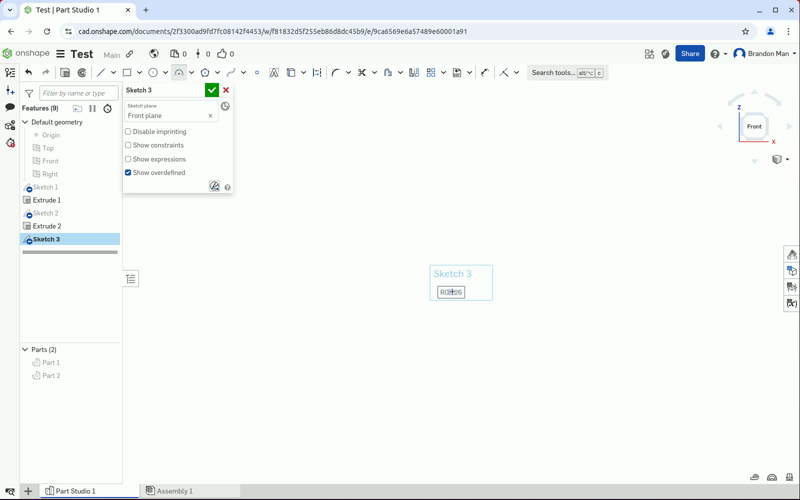
key(esc)
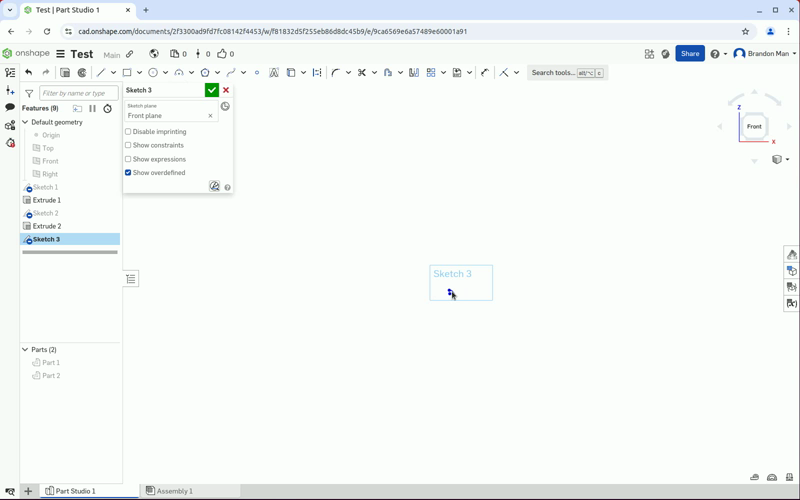
key(l)
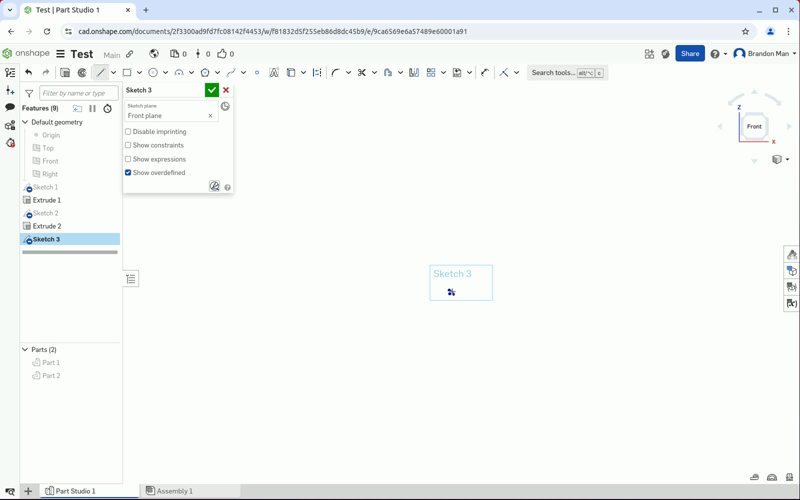
mouse_move(453, 294)
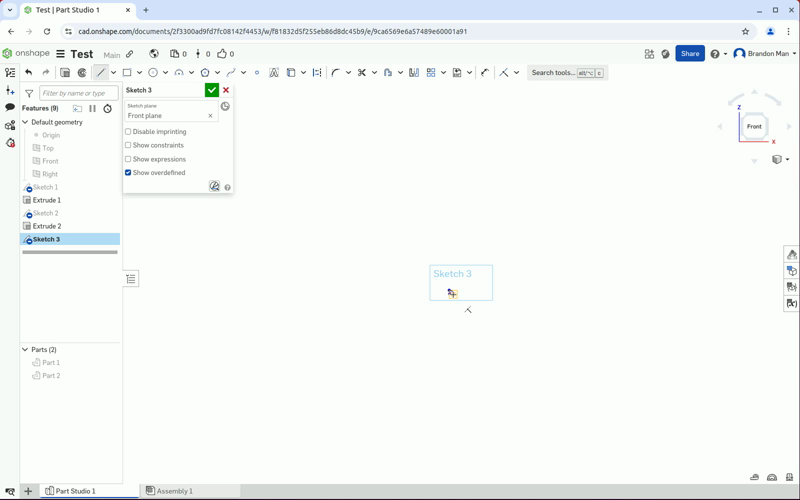
scroll(6)
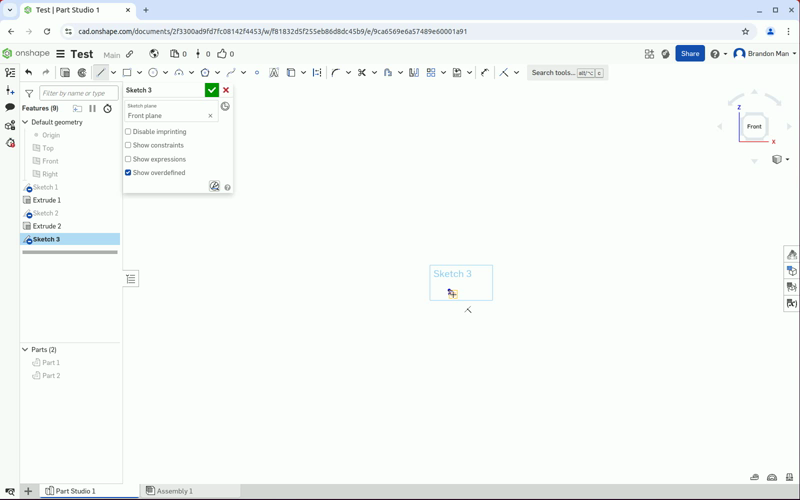
scroll(6)
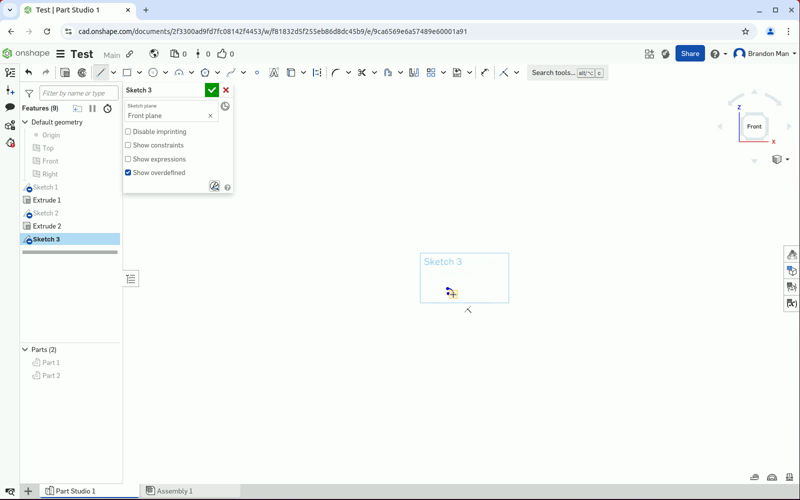
scroll(6)
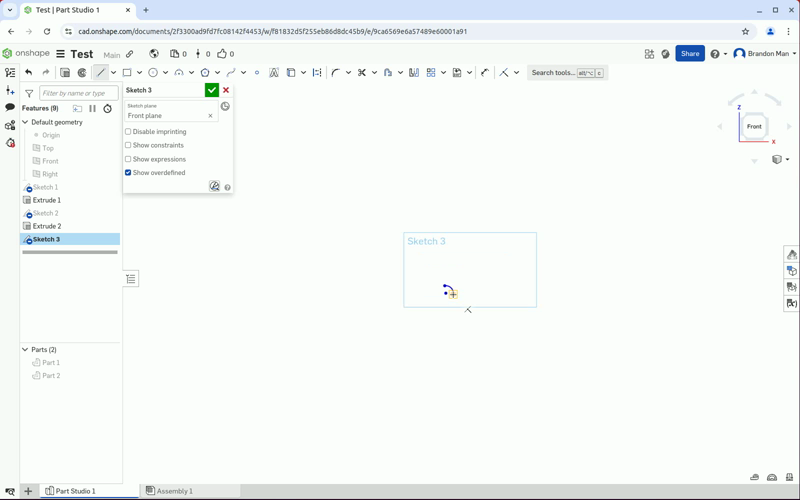
scroll(6)
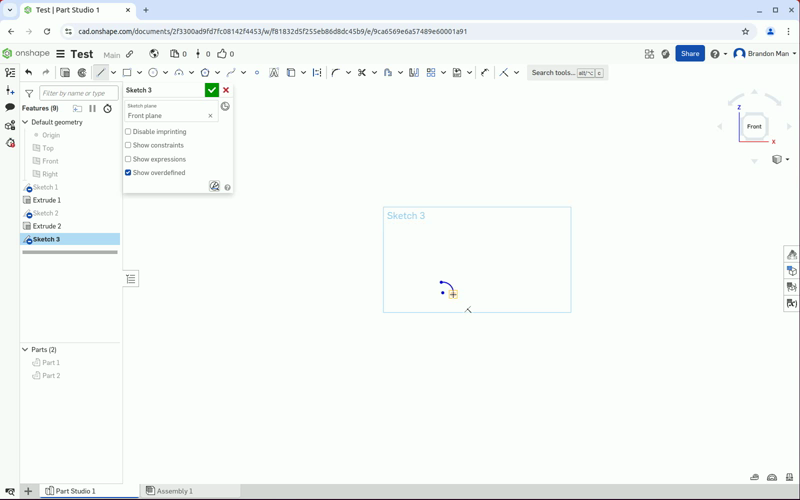
scroll(6)
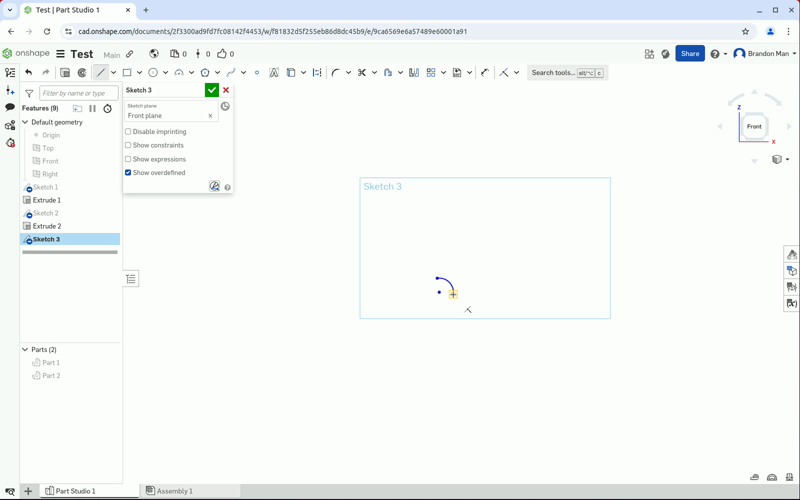
scroll(6)
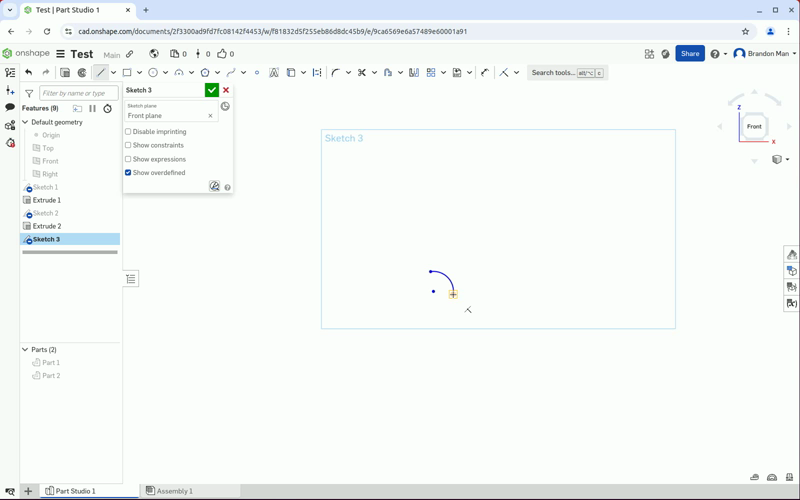
scroll(6)
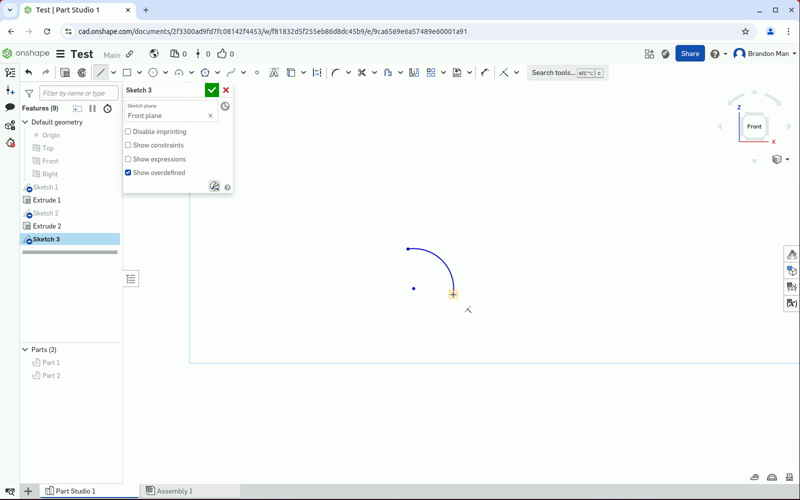
click(453, 294)
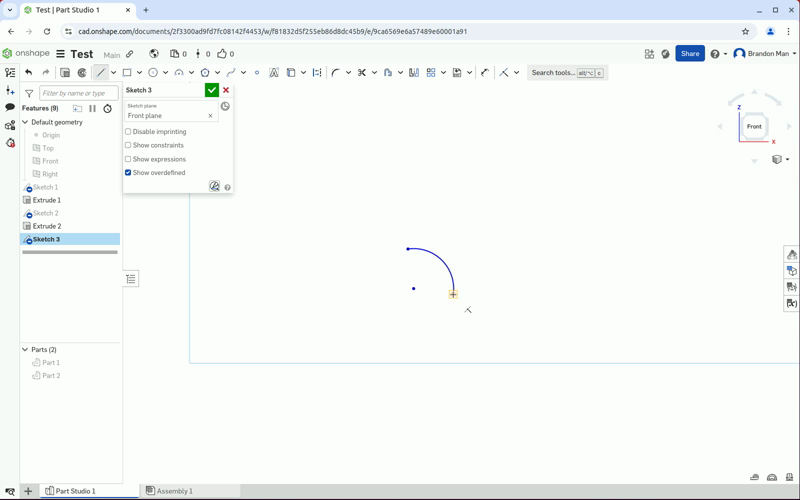
scroll(-6)
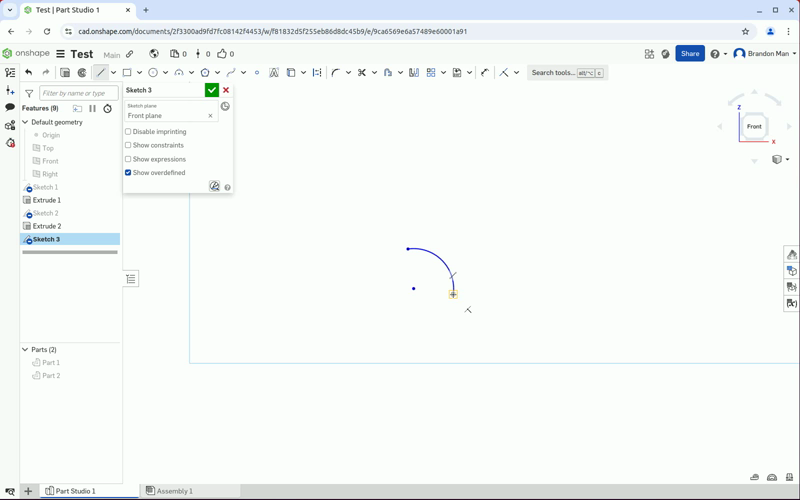
scroll(-6)
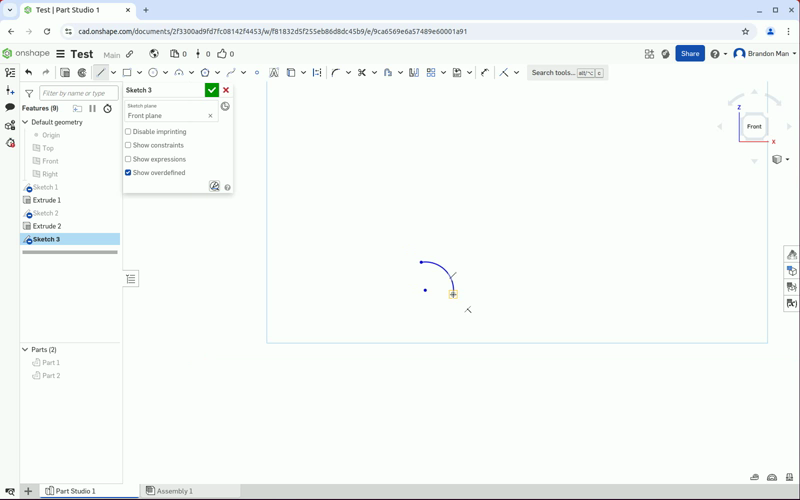
scroll(-6)
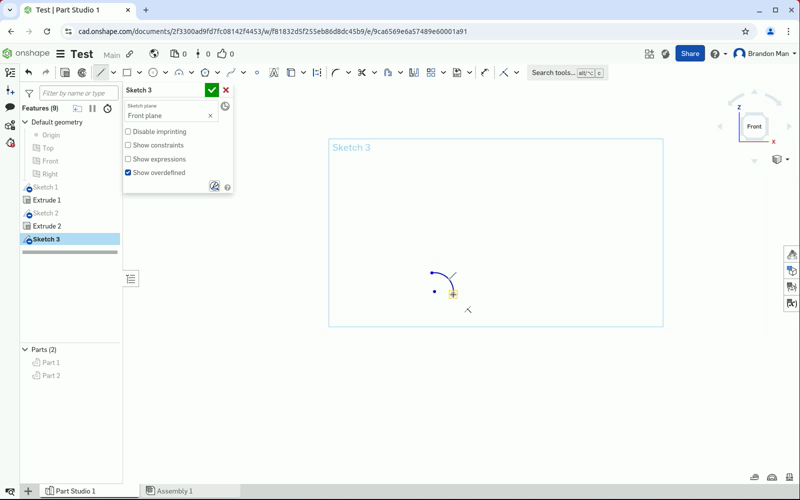
scroll(-6)
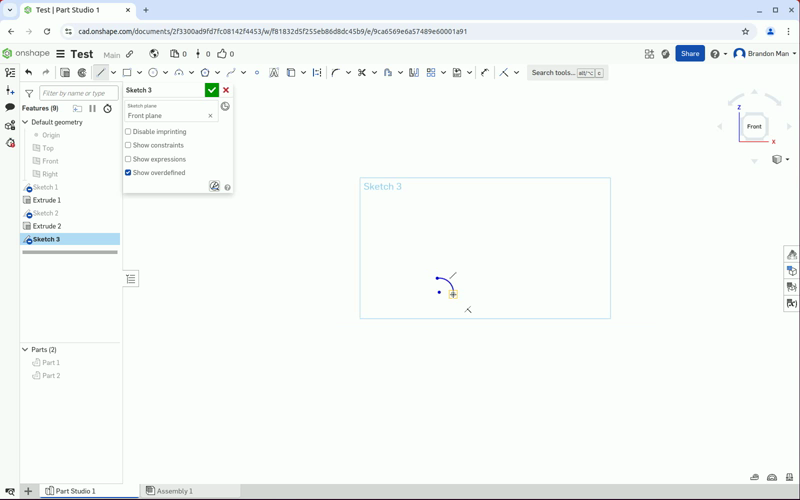
scroll(-6)
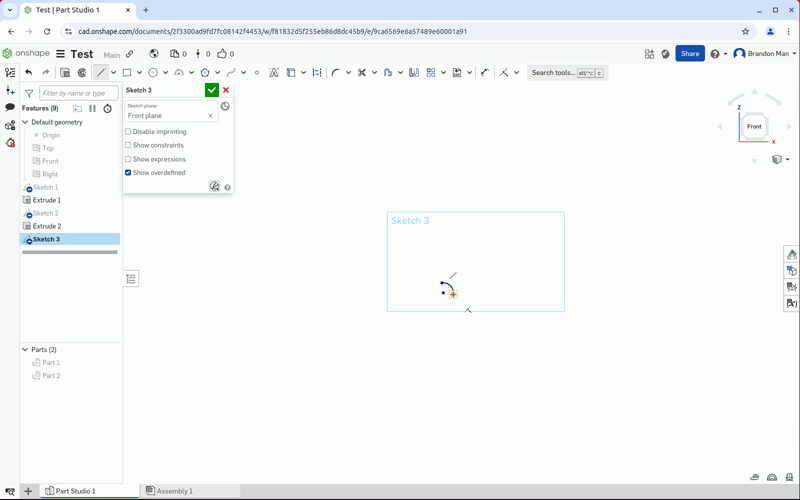
scroll(-6)
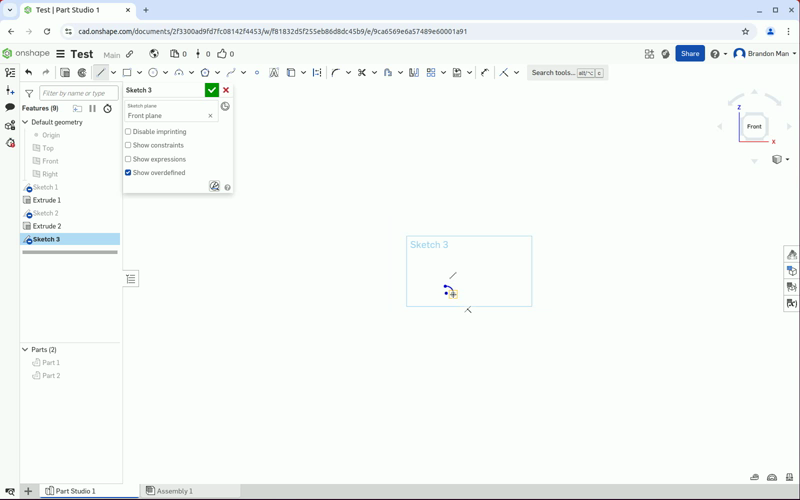
scroll(-6)
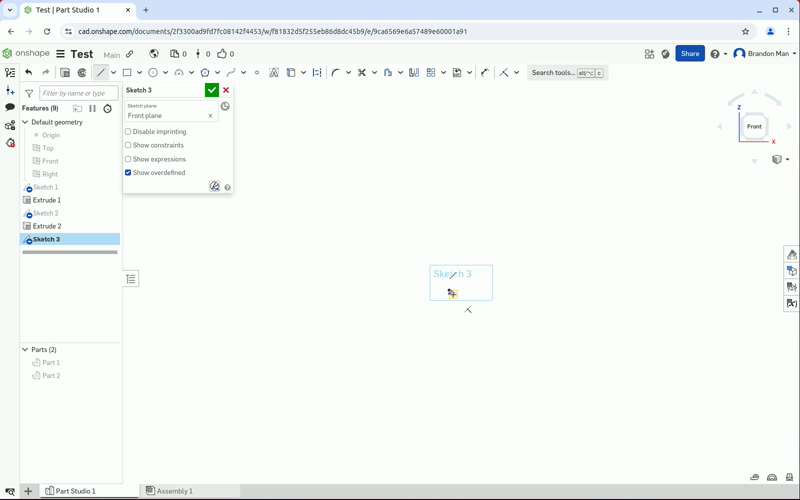
key_down(shift)
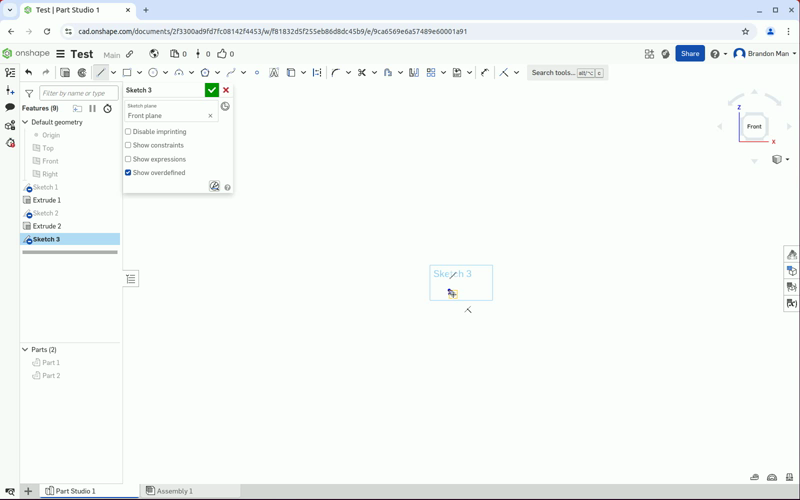
mouse_move(483, 294)
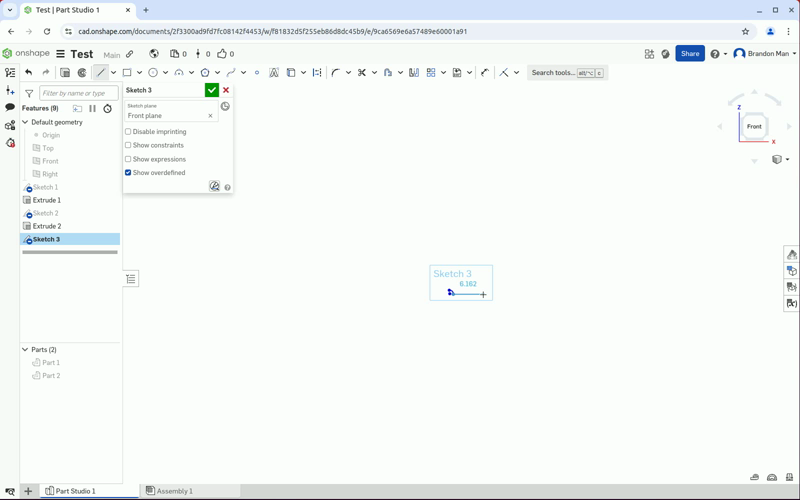
mouse_move(467, 294)
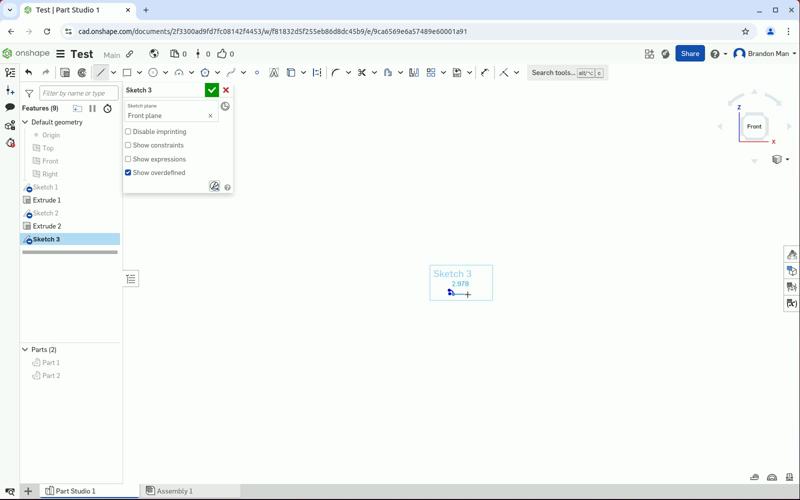
click(467, 294)
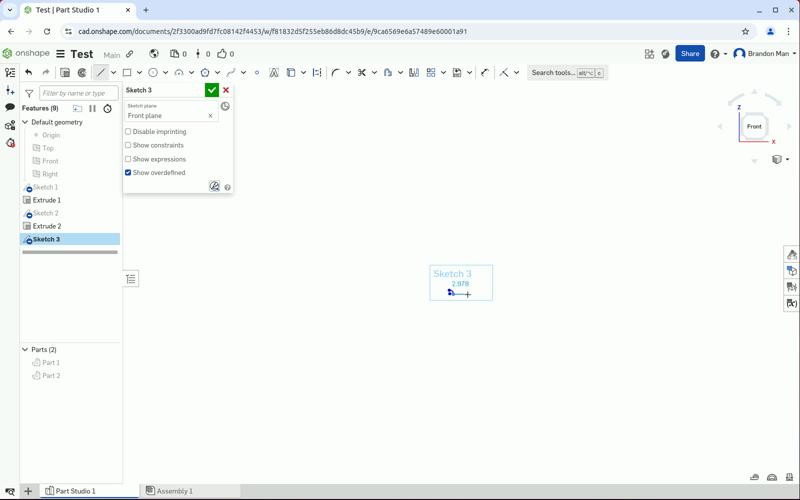
key_up(shift)
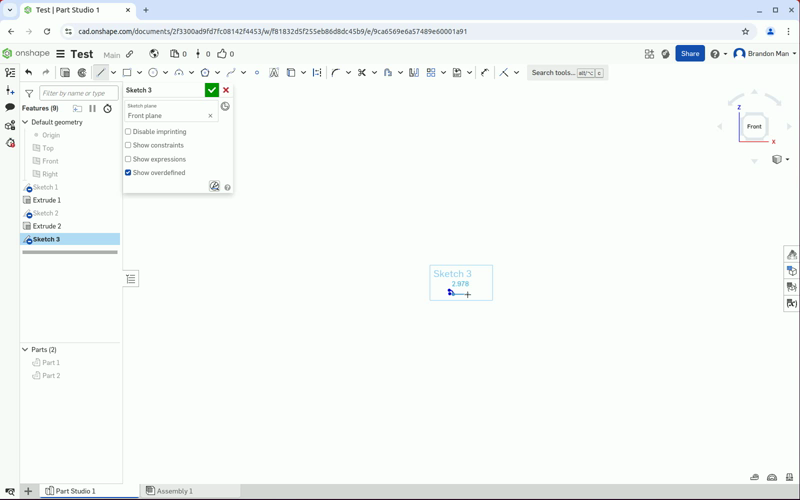
key(esc)
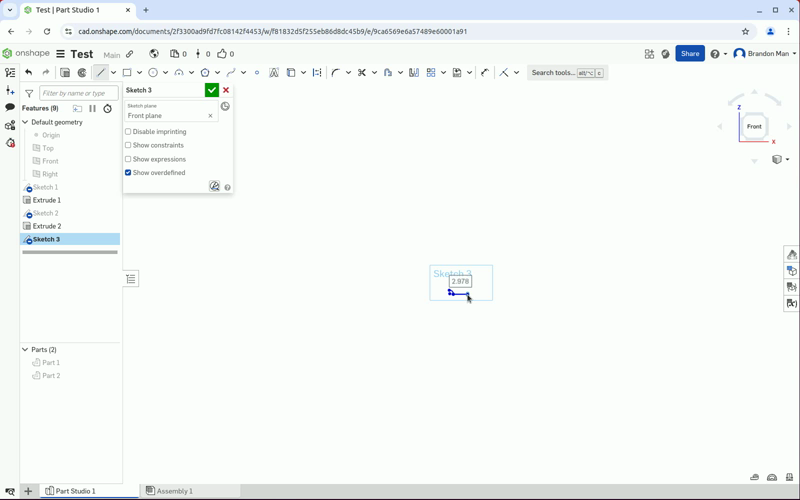
key(a)
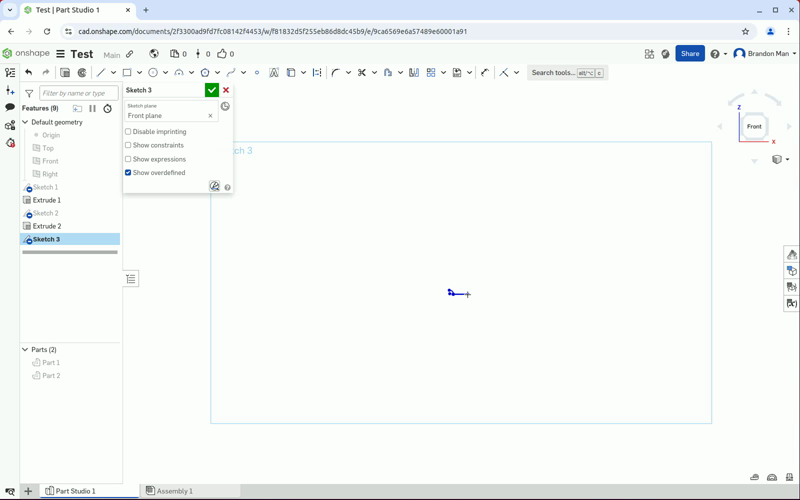
mouse_move(467, 294)
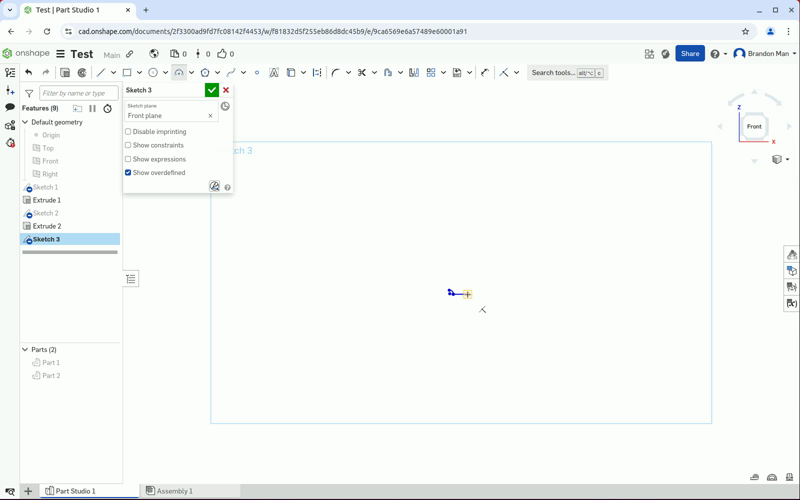
click(467, 294)
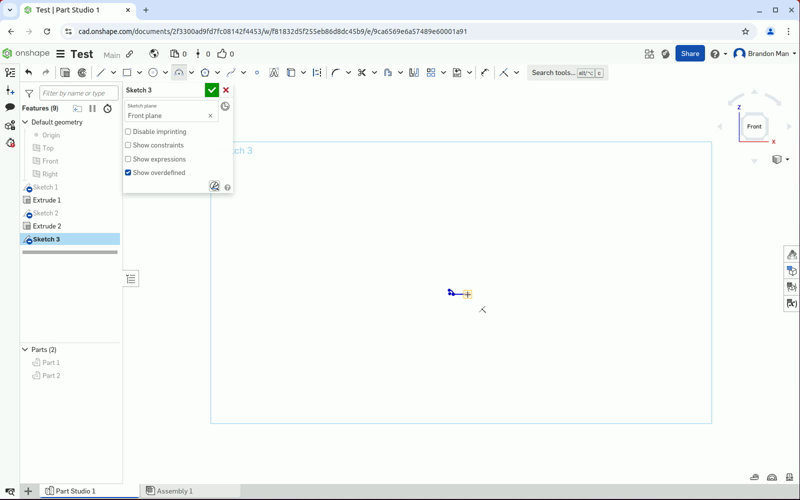
key_down(shift)
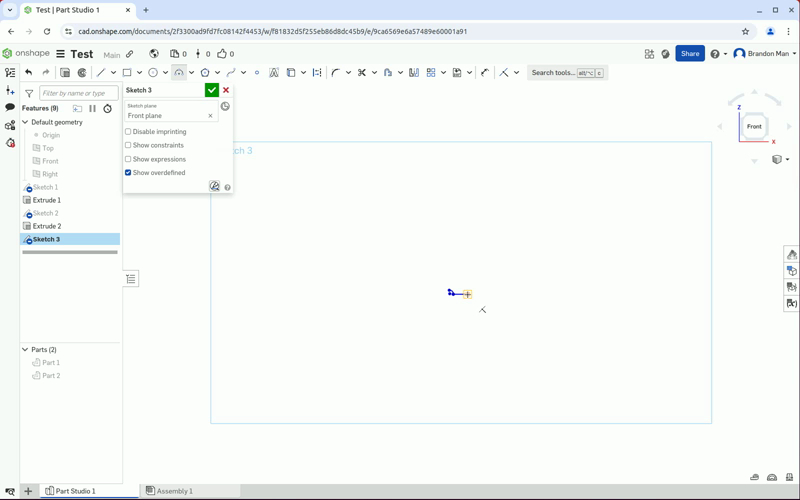
mouse_move(472, 290)
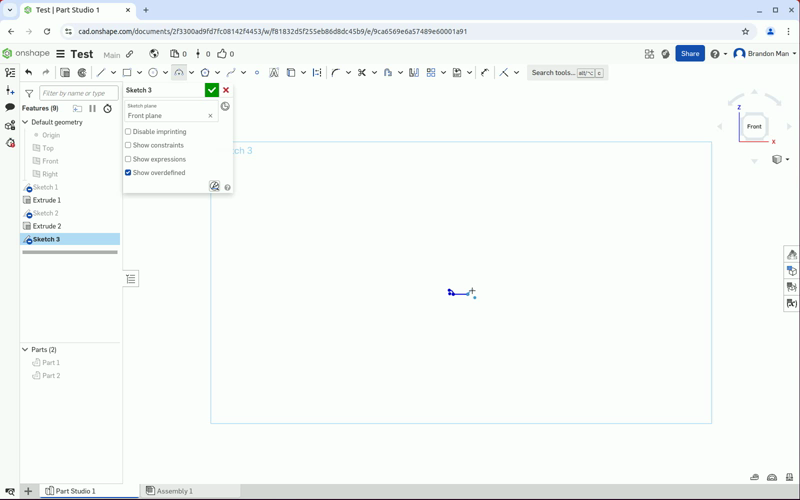
scroll(6)
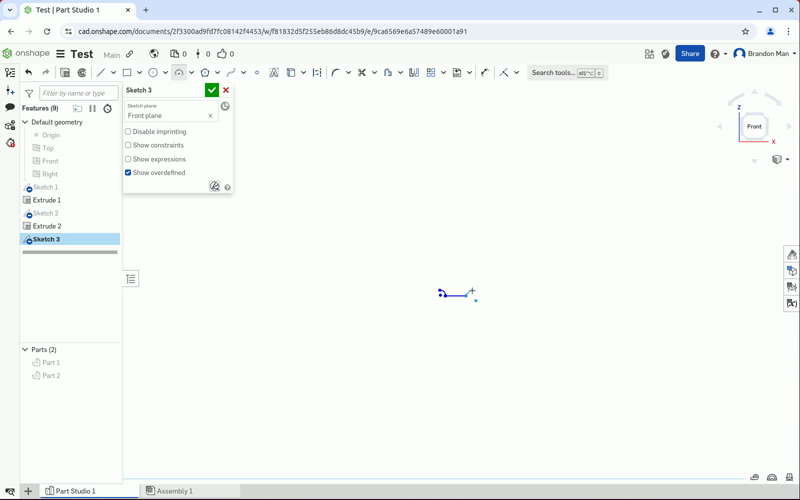
scroll(6)
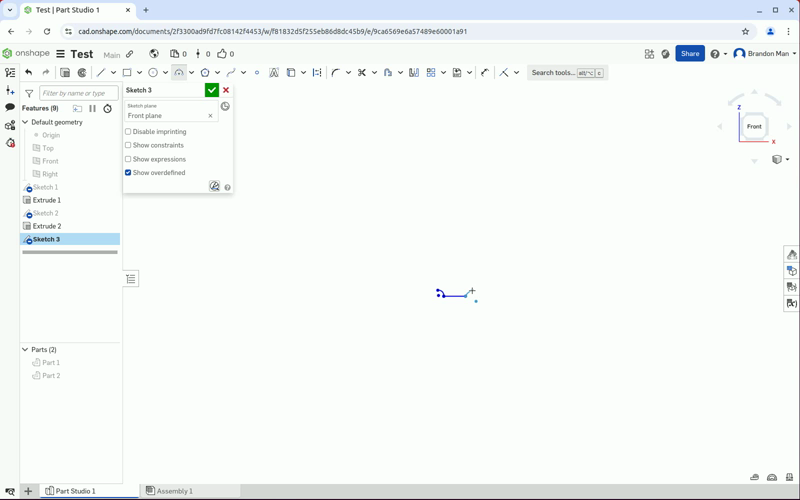
scroll(6)
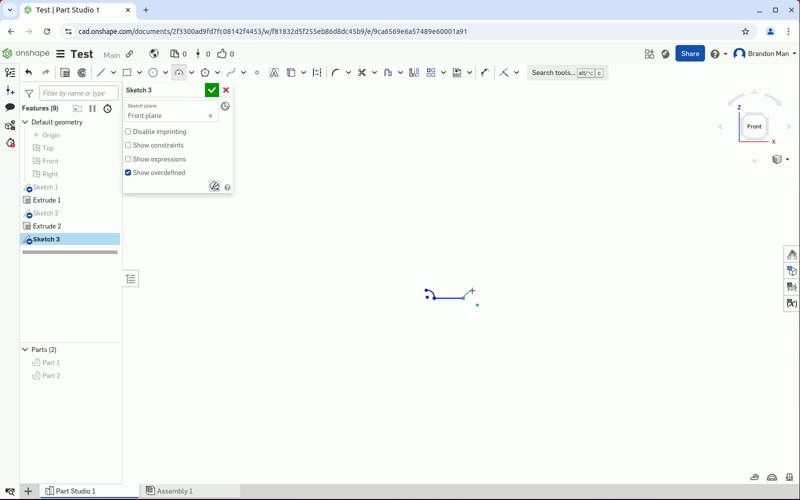
scroll(6)
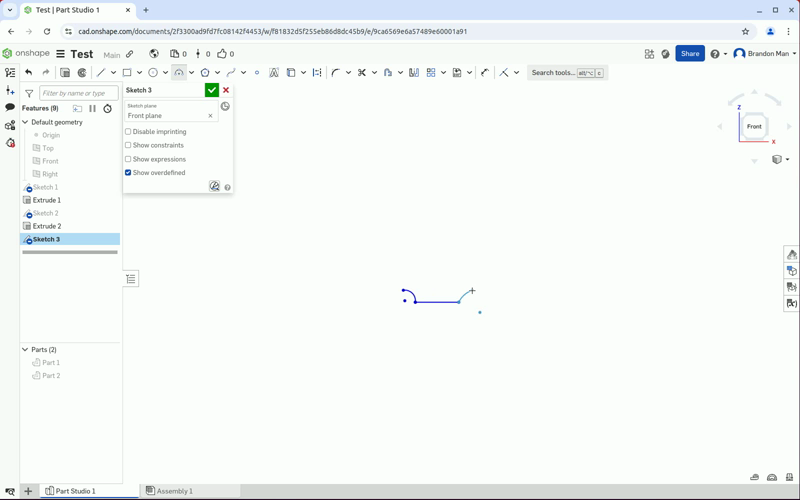
scroll(6)
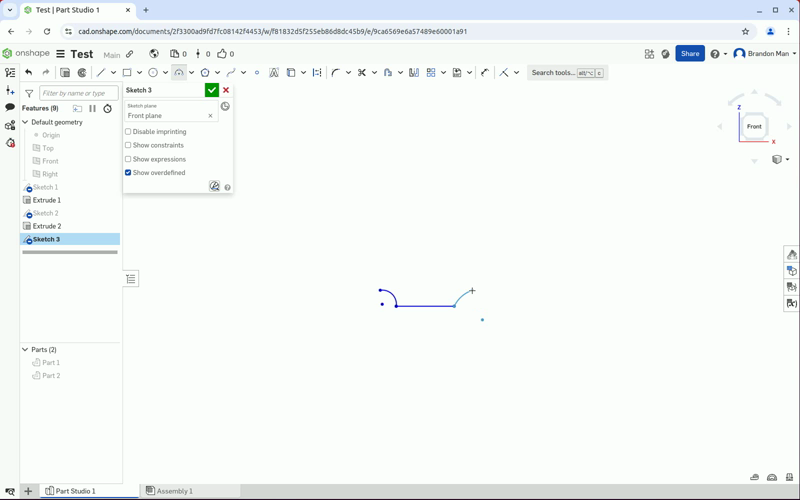
scroll(6)
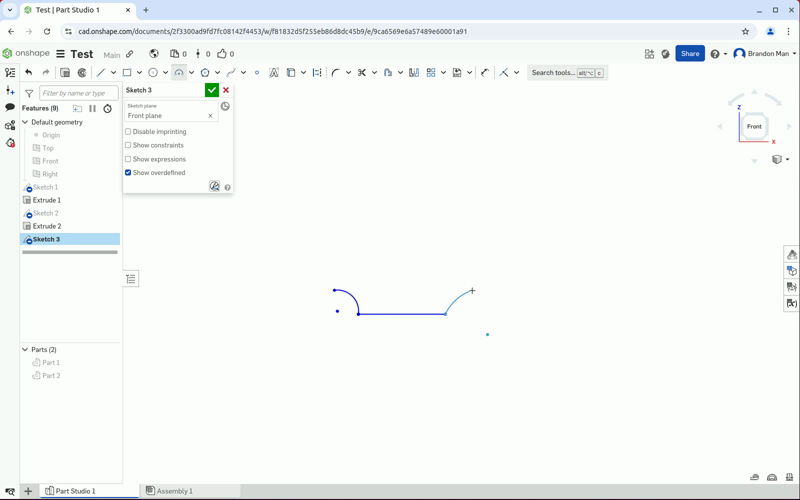
scroll(6)
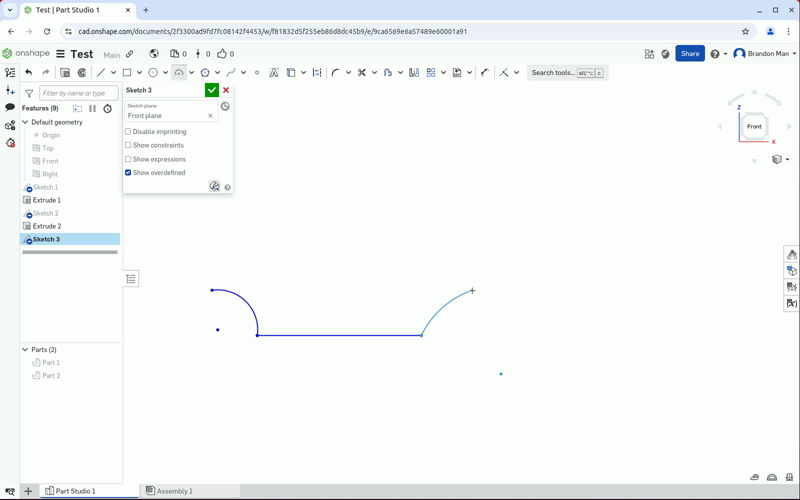
click(472, 290)
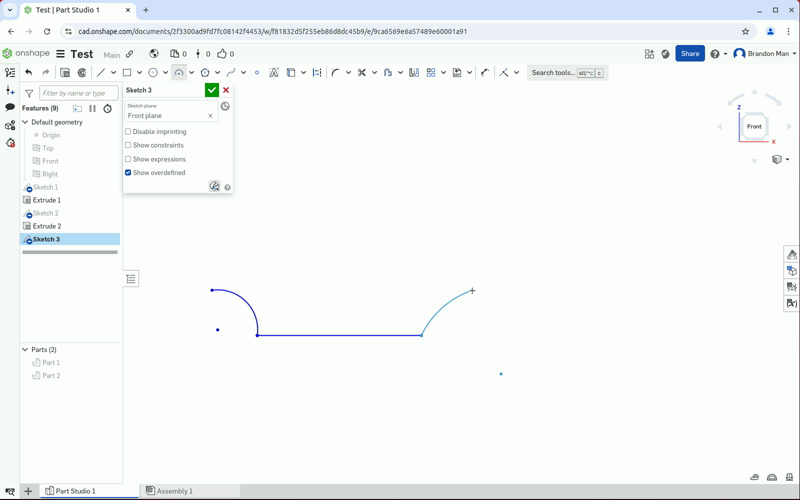
scroll(-6)
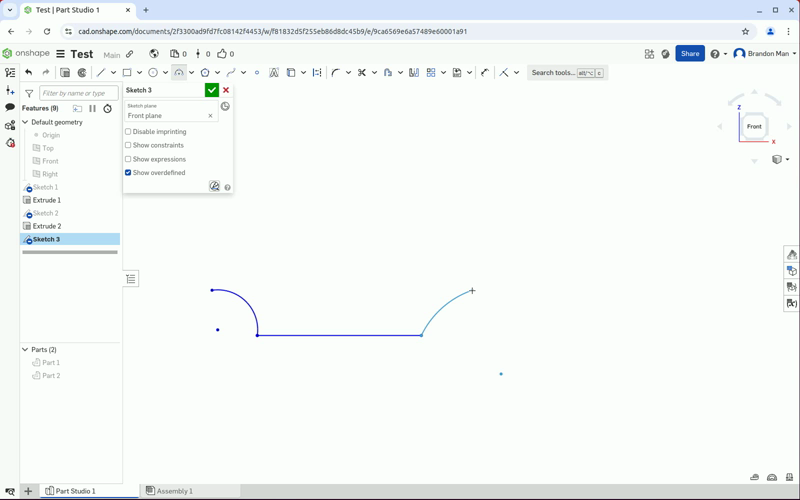
scroll(-6)
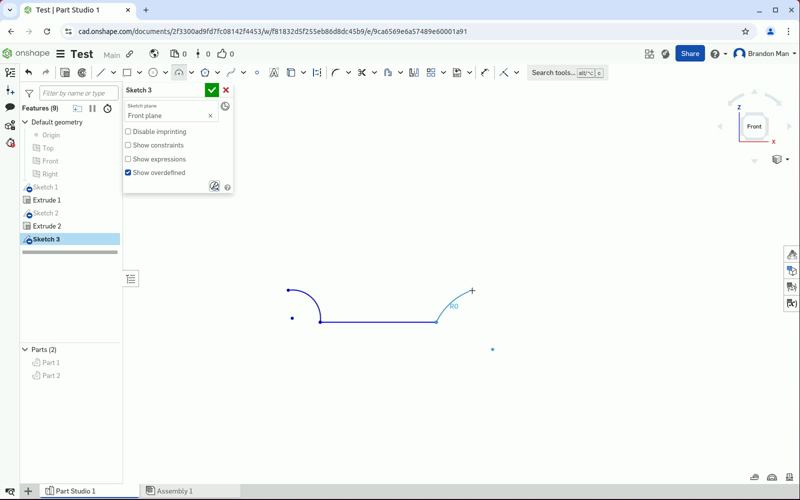
scroll(-6)
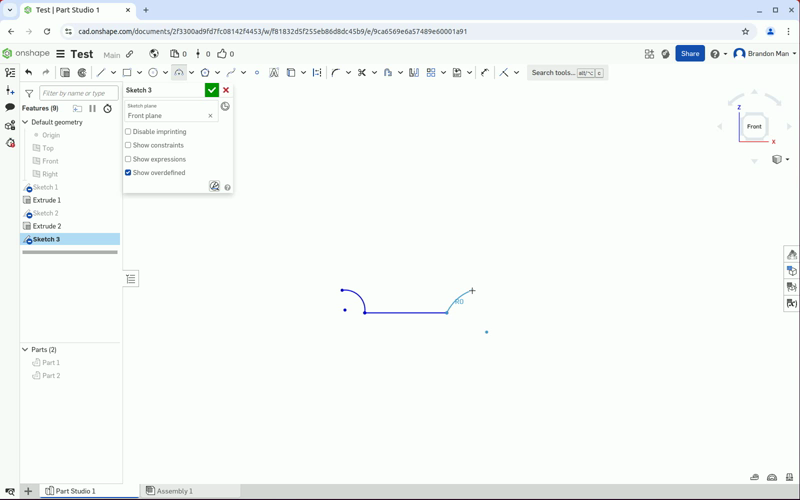
scroll(-6)
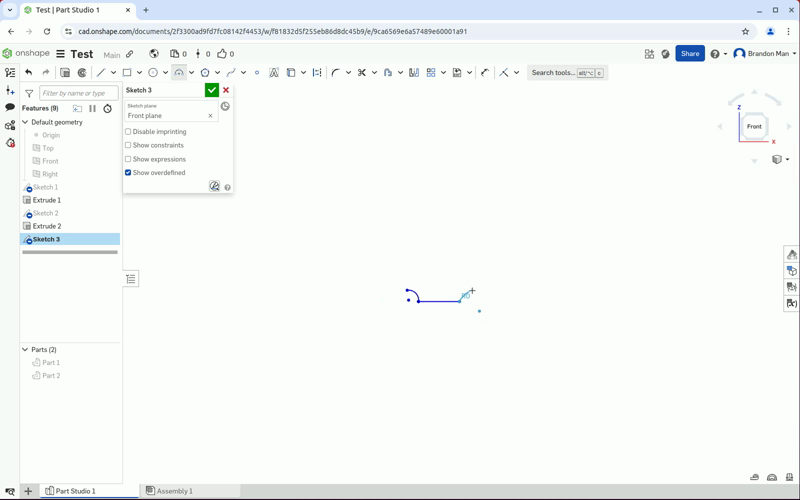
scroll(-6)
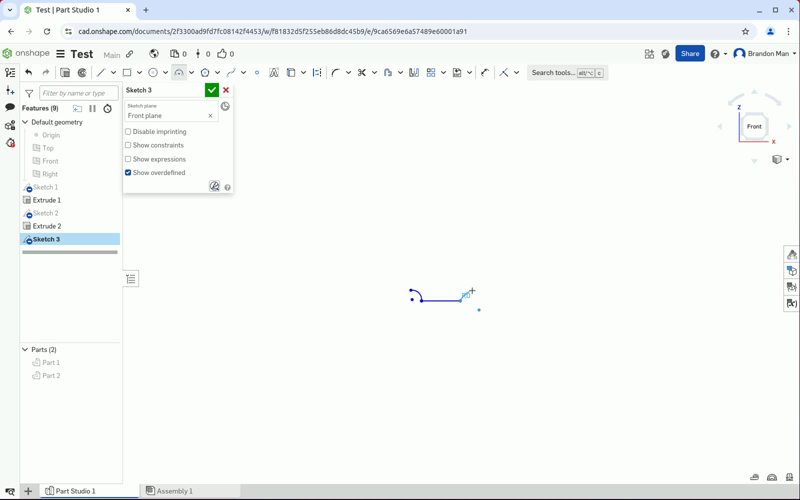
scroll(-6)
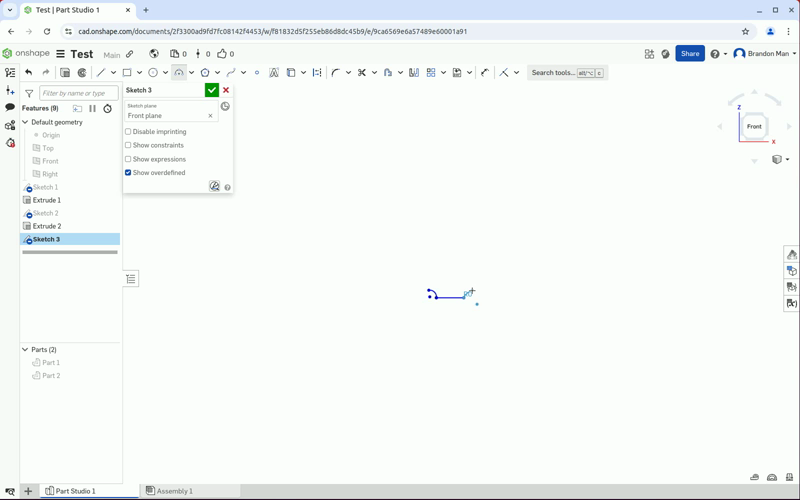
scroll(-6)
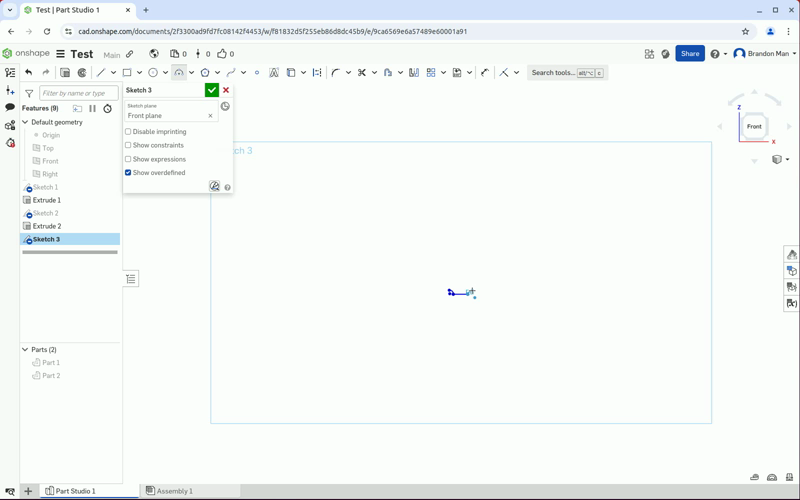
mouse_move(469, 291)
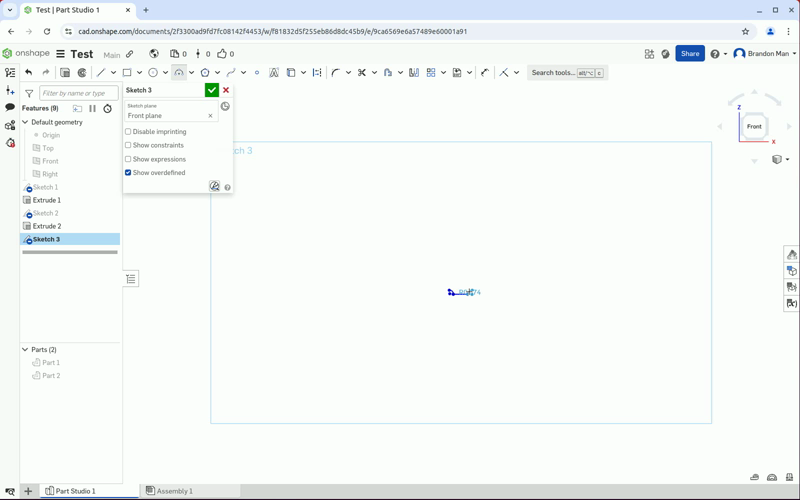
scroll(6)
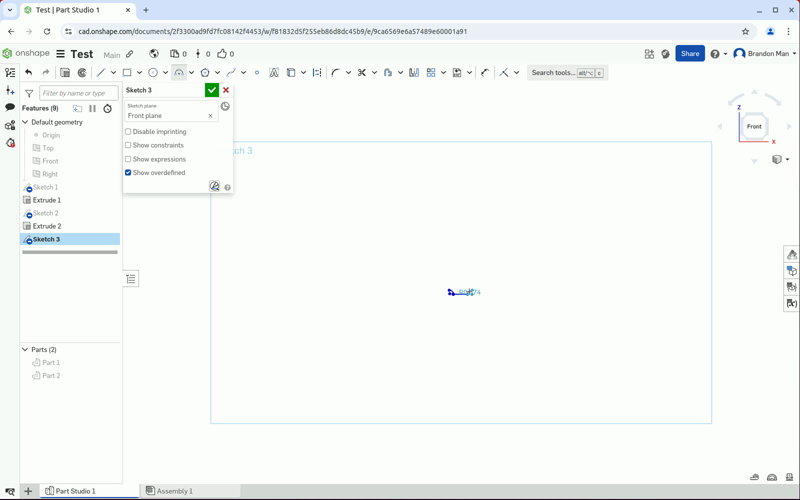
scroll(6)
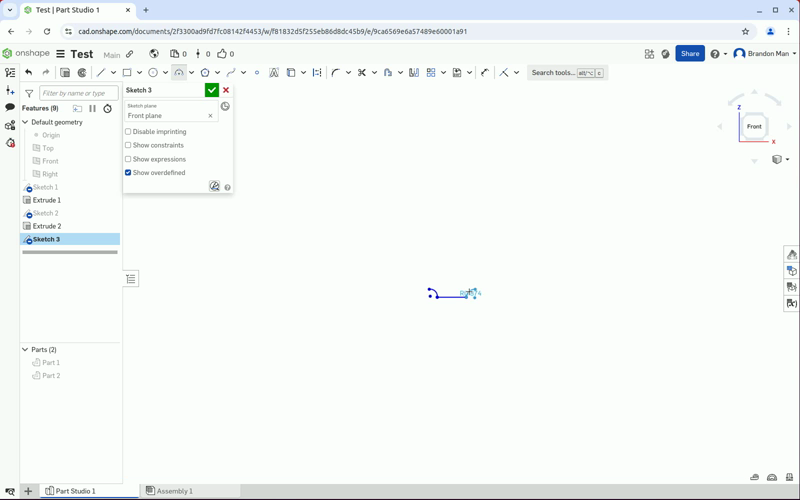
scroll(6)
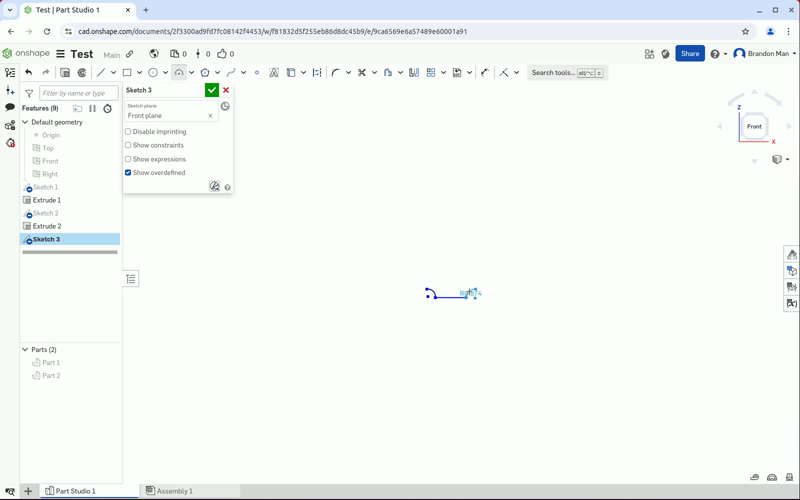
scroll(6)
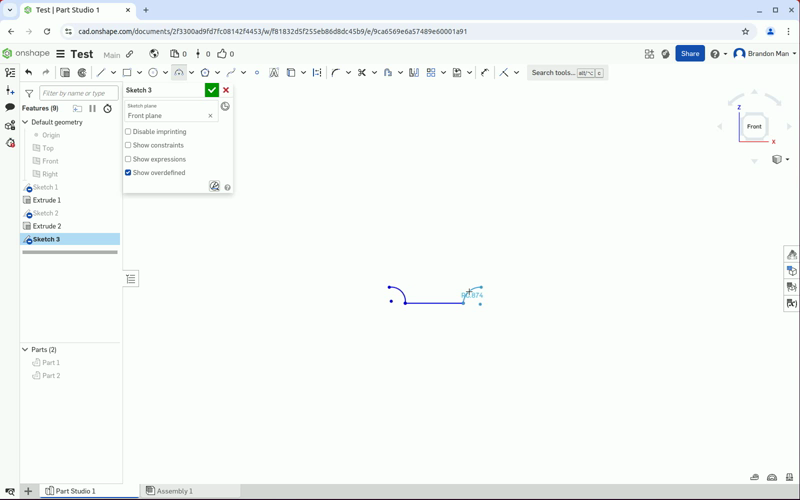
scroll(6)
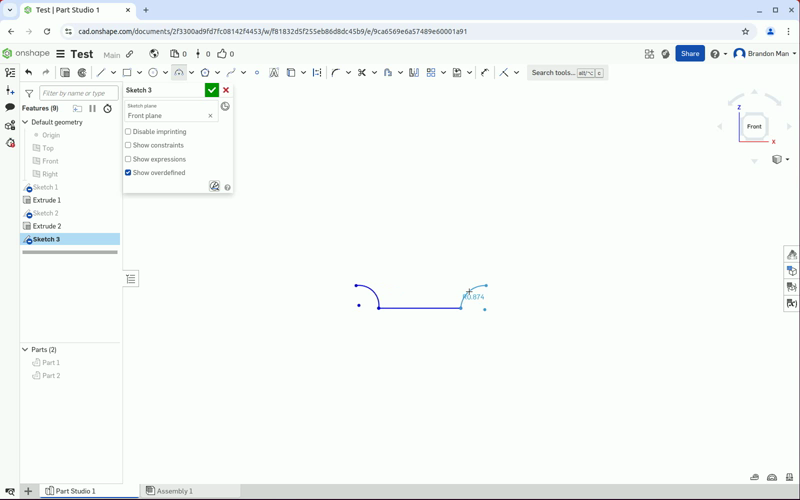
scroll(6)
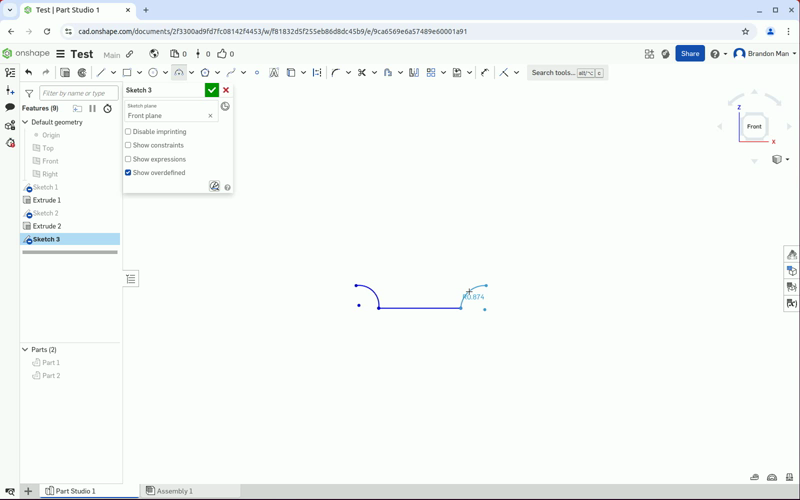
scroll(6)
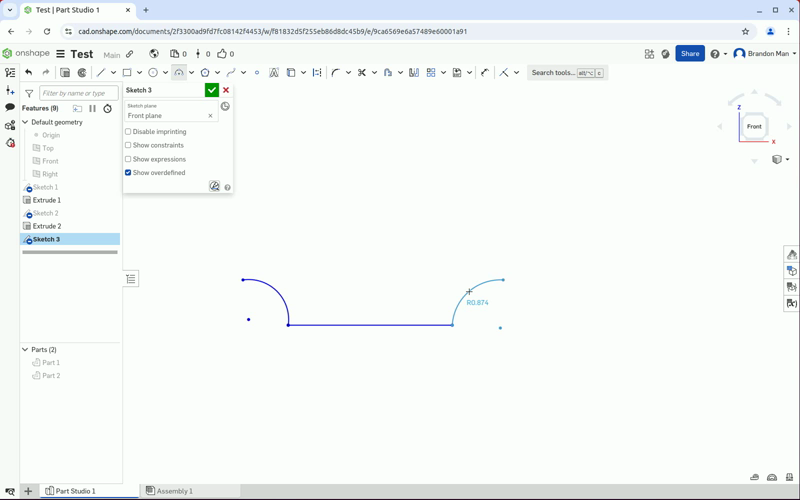
click(469, 291)
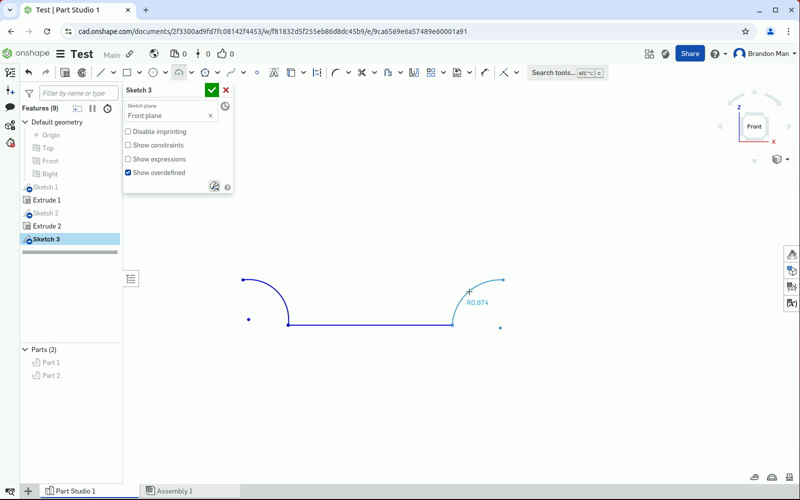
scroll(-6)
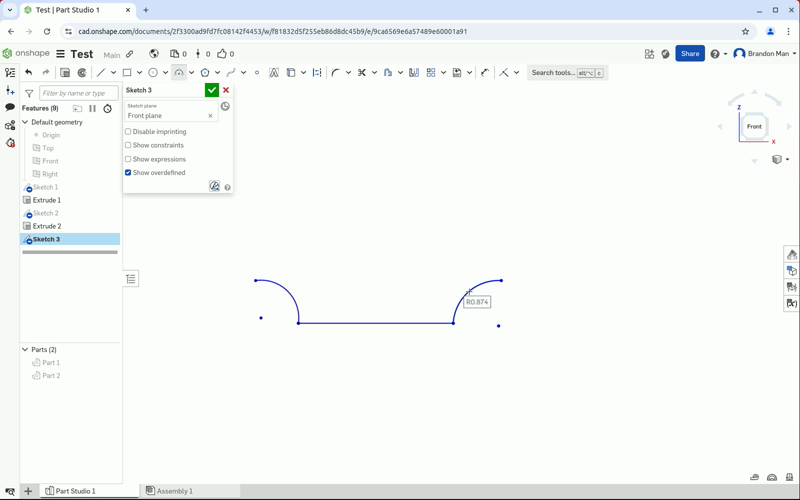
scroll(-6)
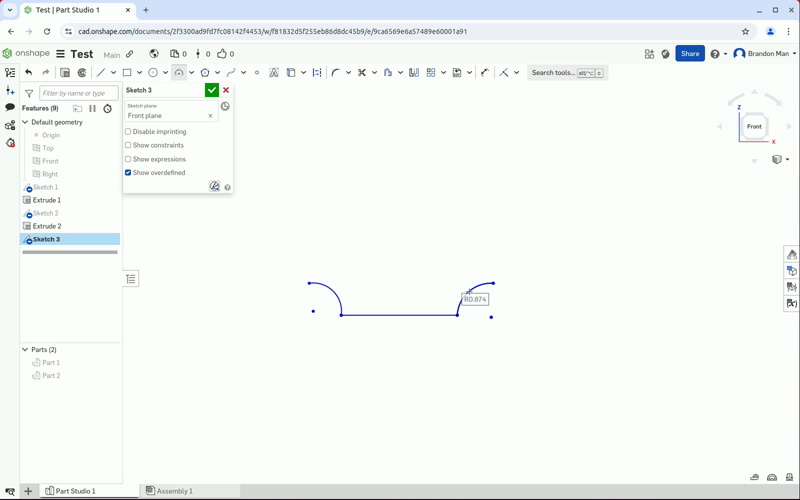
scroll(-6)
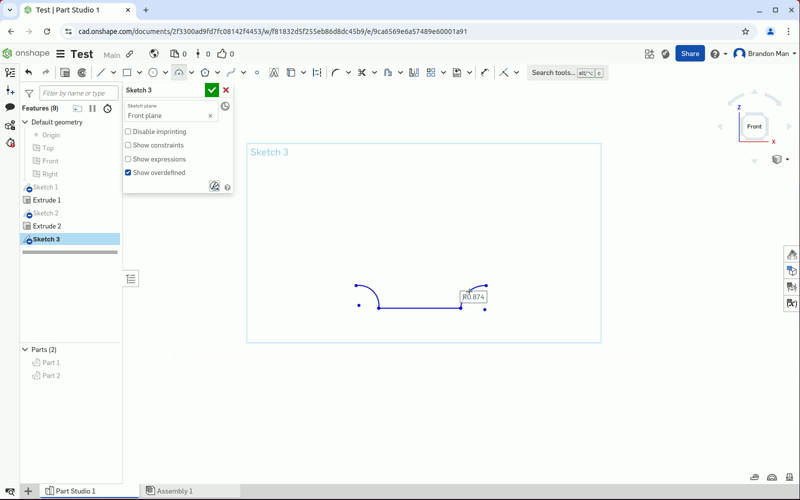
scroll(-6)
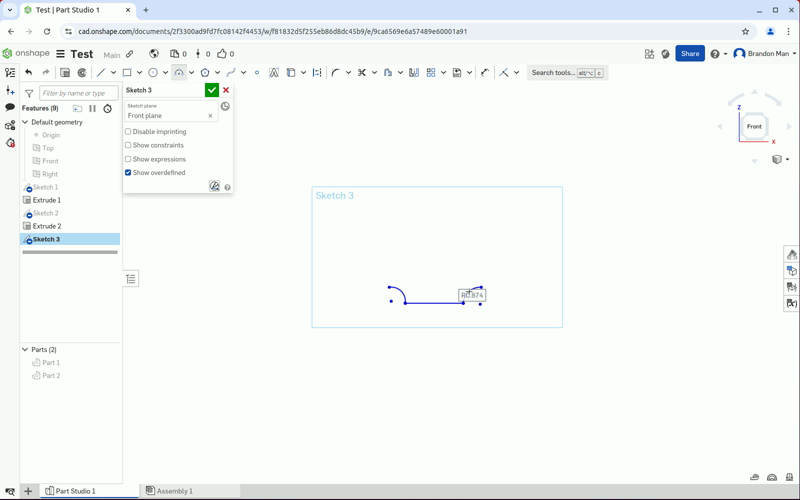
scroll(-6)
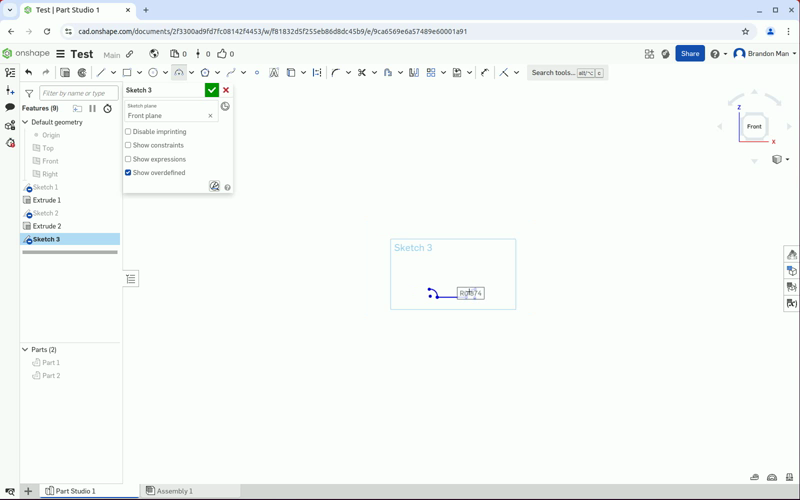
scroll(-6)
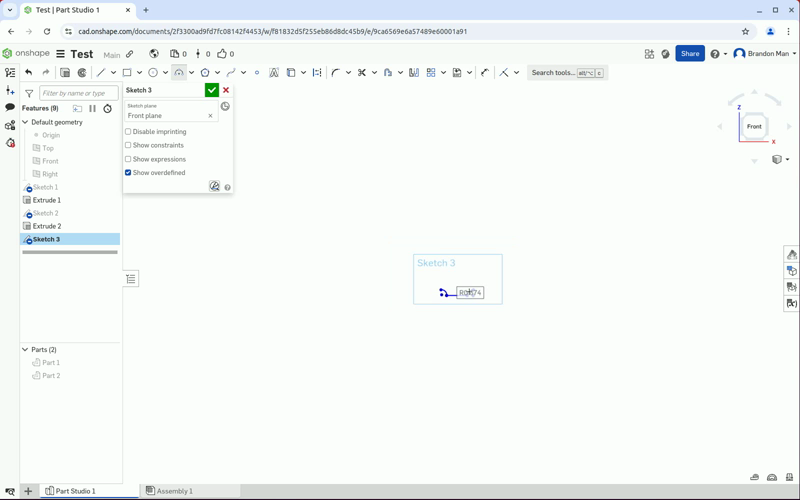
scroll(-6)
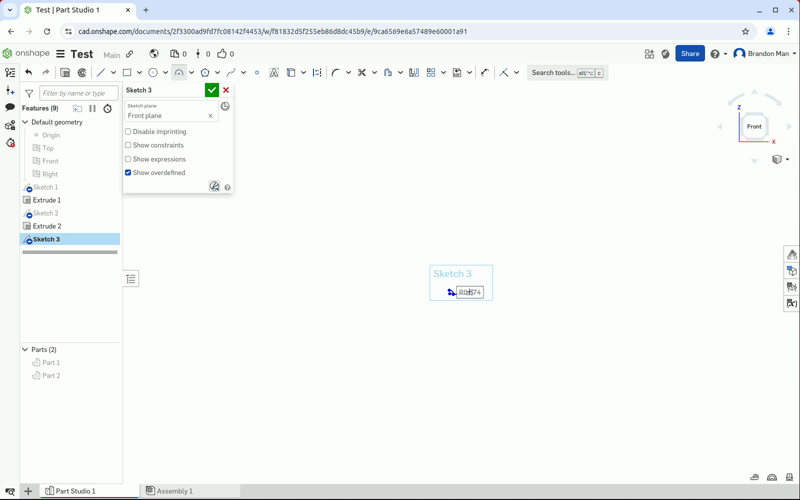
key_up(shift)
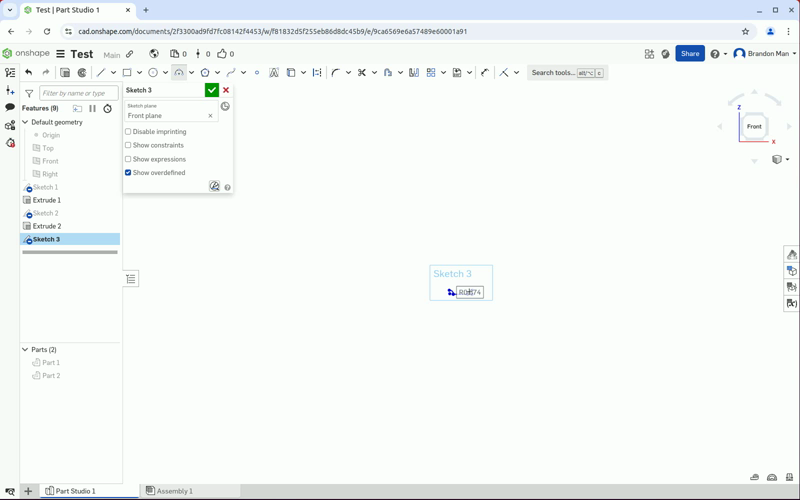
key(esc)
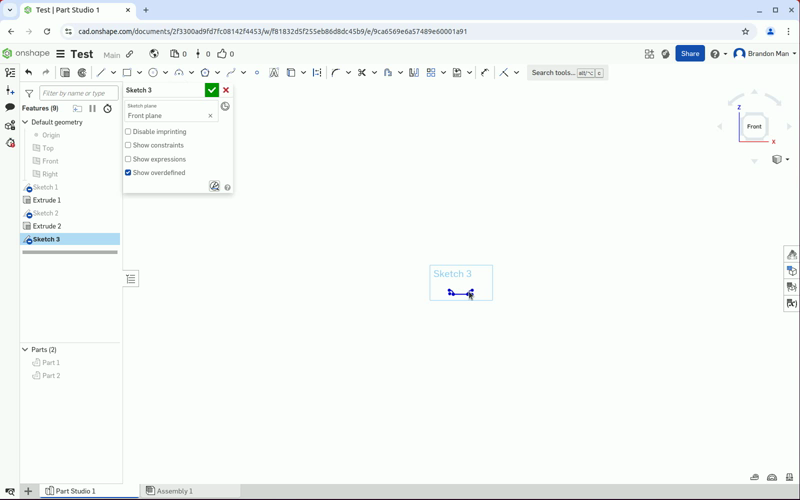
key(l)
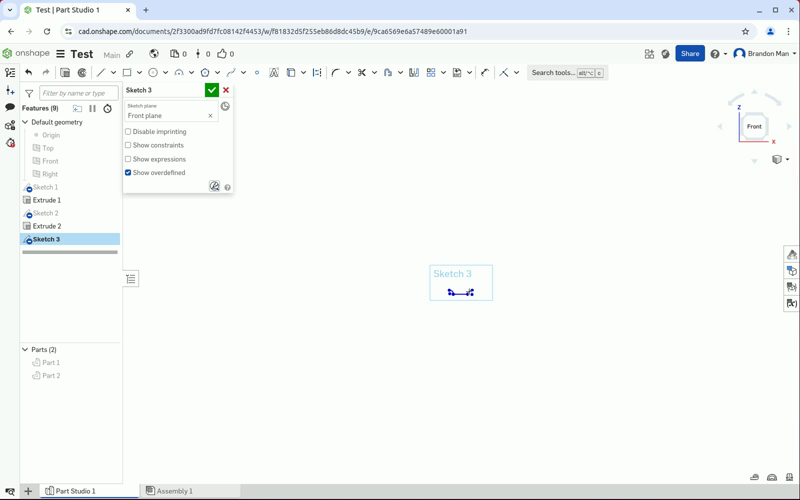
mouse_move(472, 290)
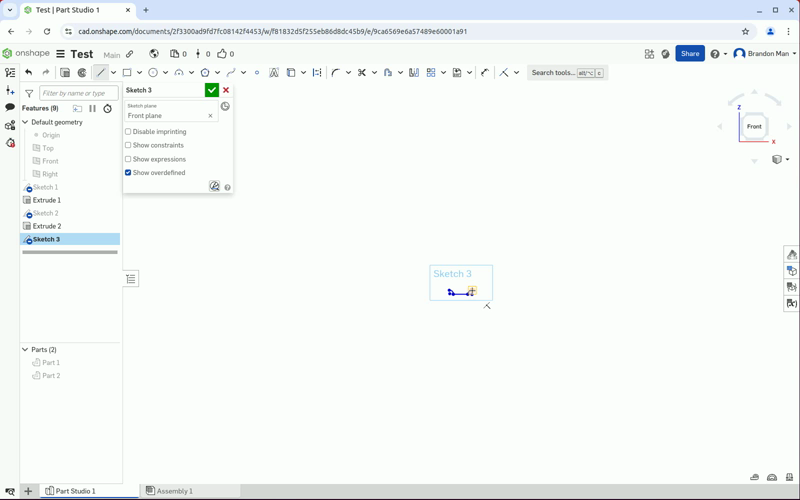
scroll(6)
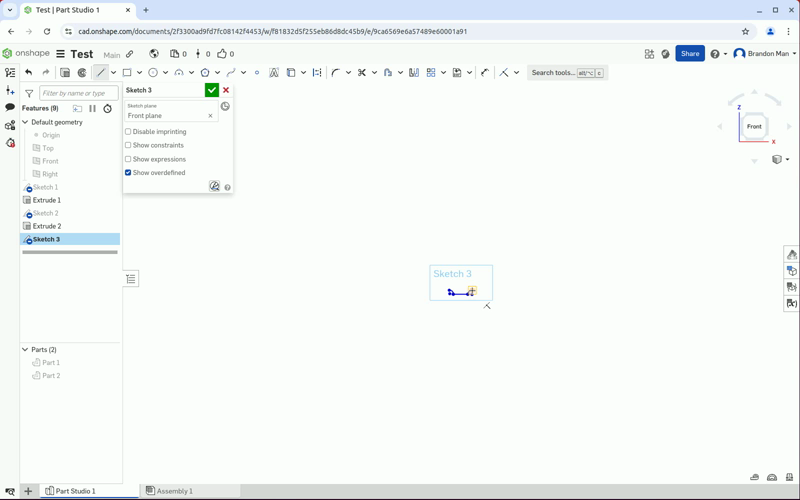
scroll(6)
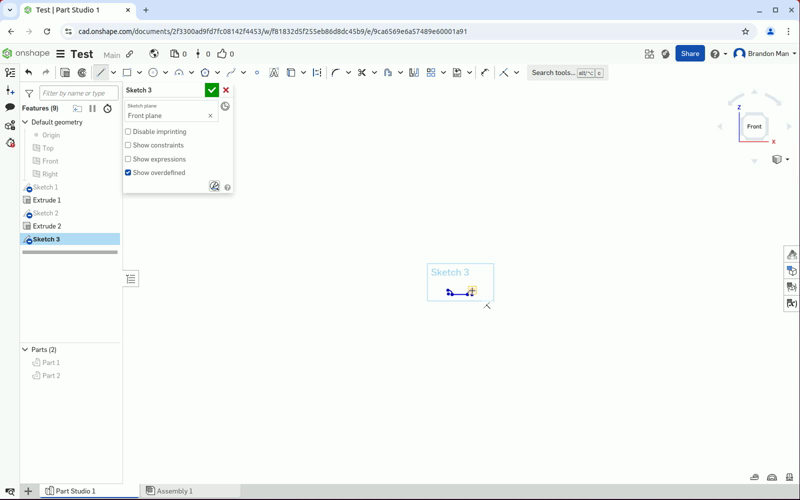
scroll(6)
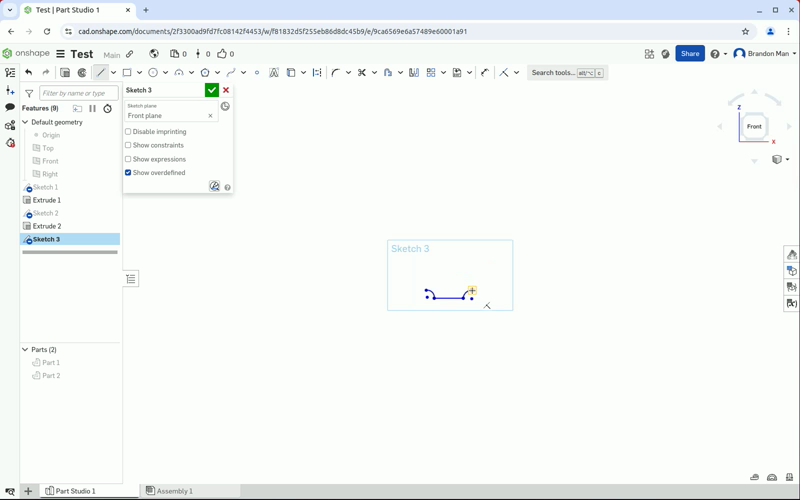
scroll(6)
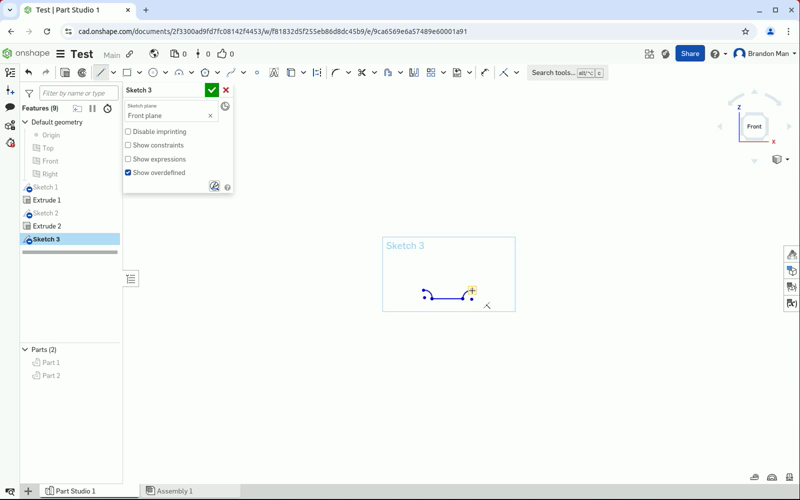
scroll(6)
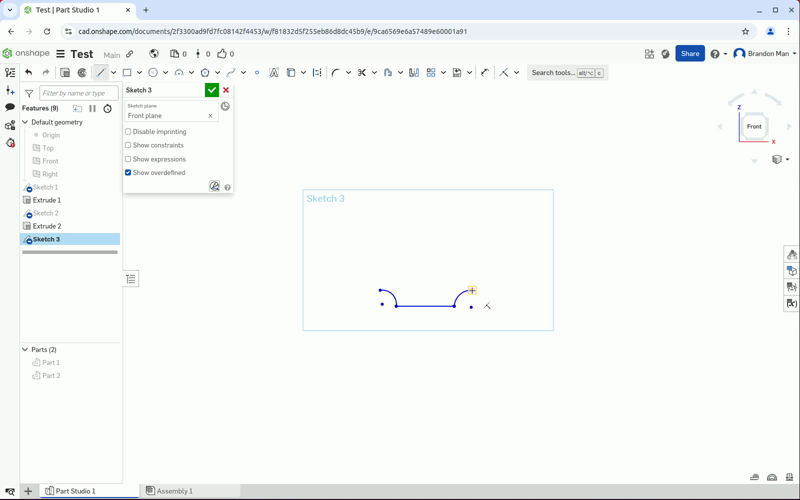
scroll(6)
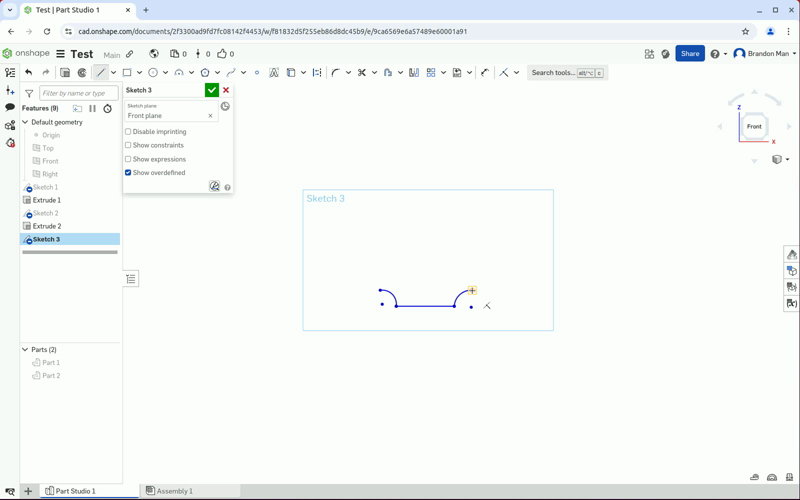
scroll(6)
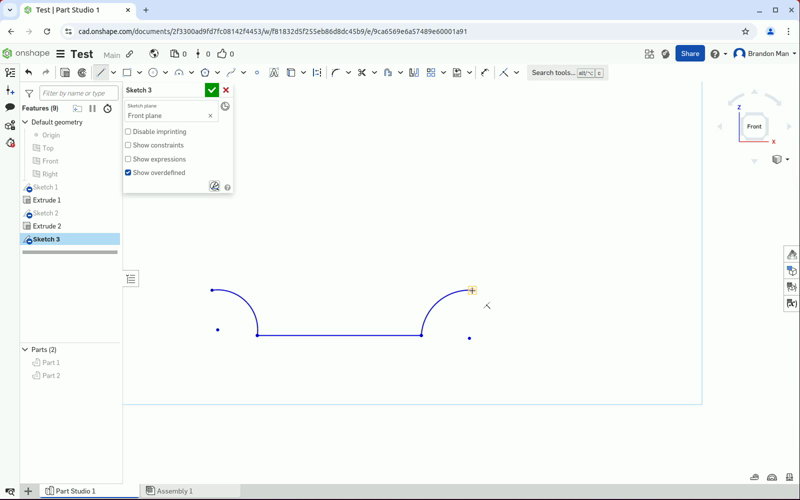
click(472, 290)
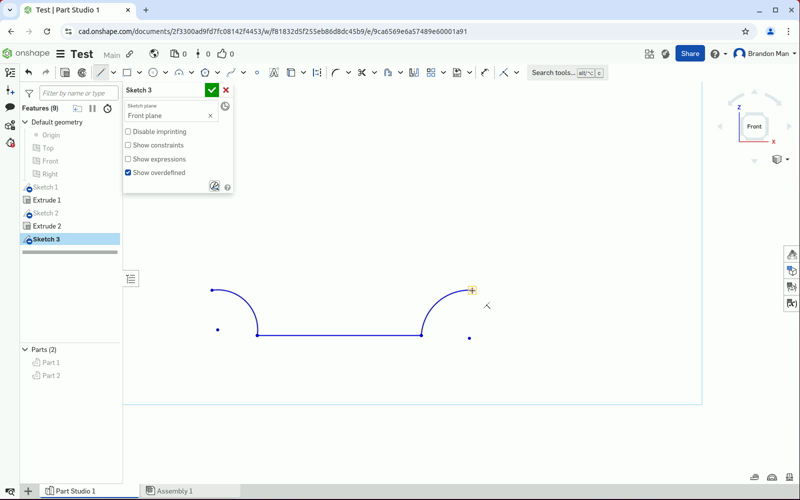
scroll(-6)
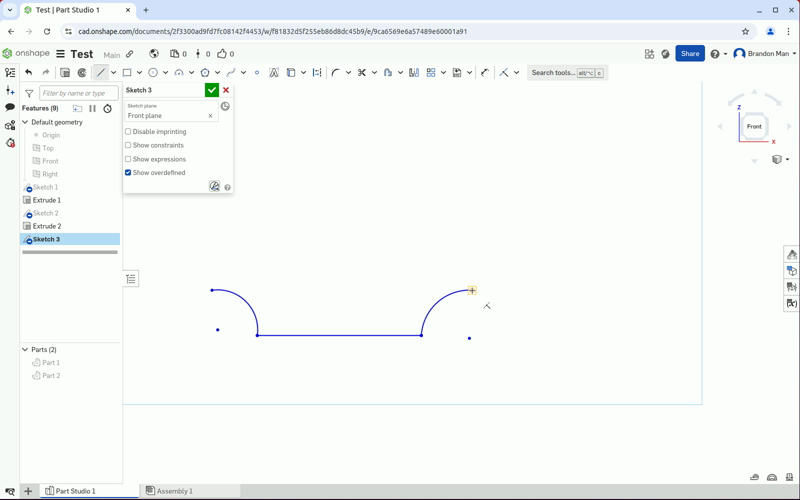
scroll(-6)
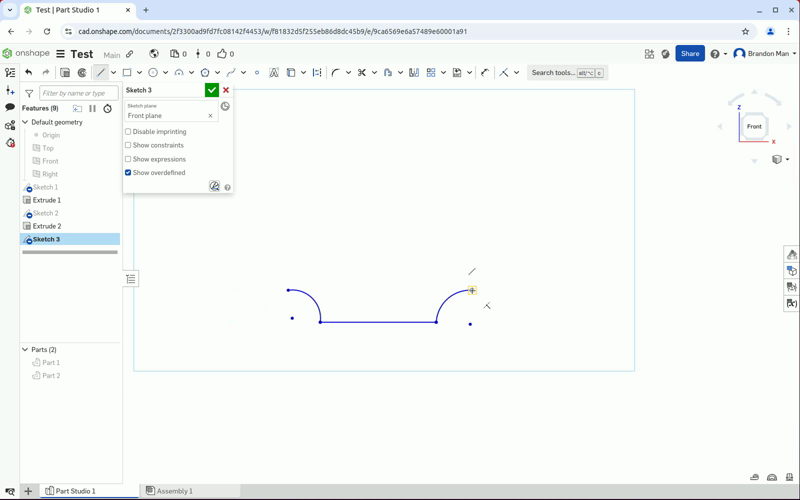
scroll(-6)
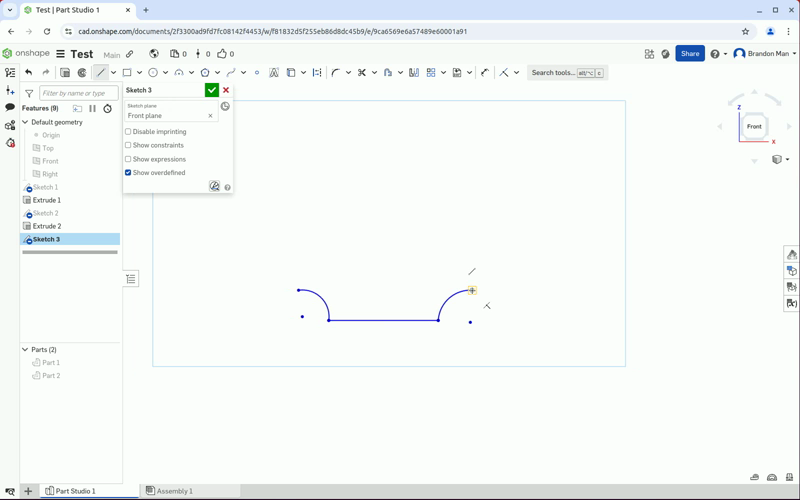
scroll(-6)
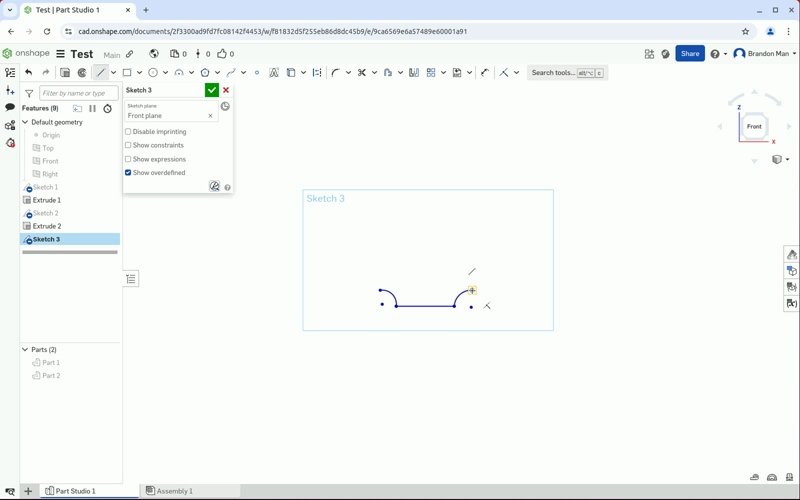
scroll(-6)
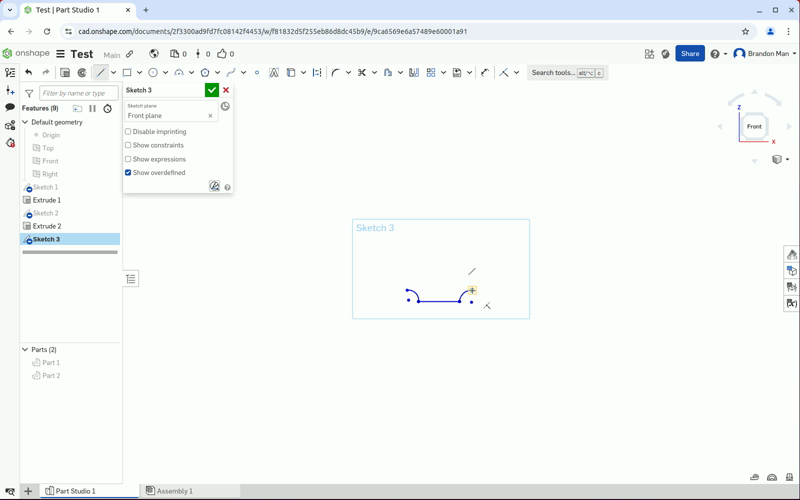
scroll(-6)
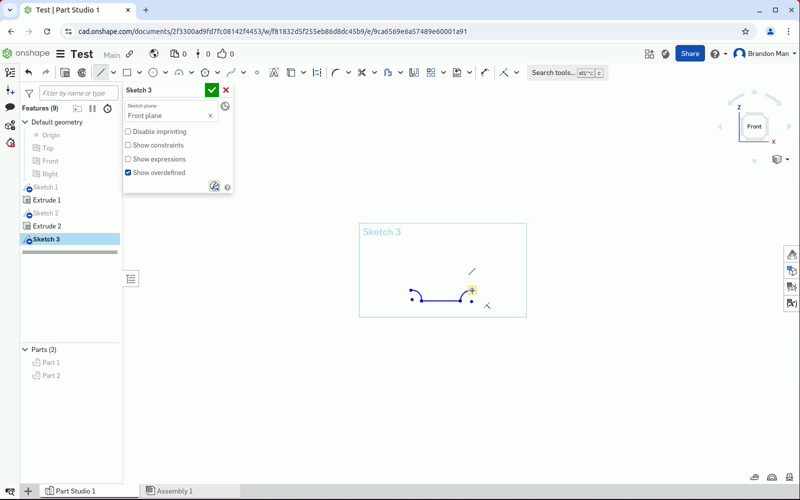
scroll(-6)
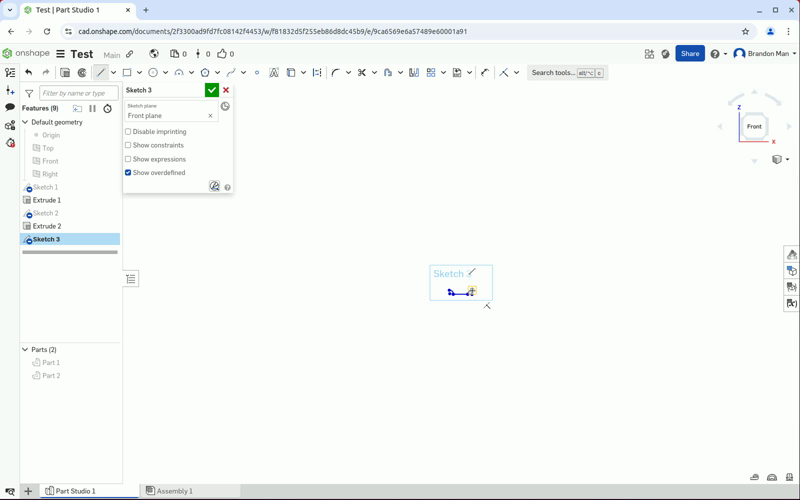
key_down(shift)
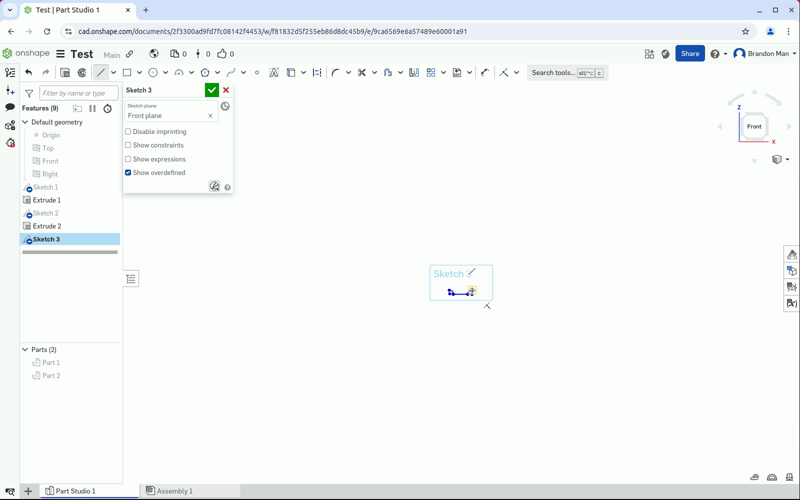
mouse_move(502, 290)
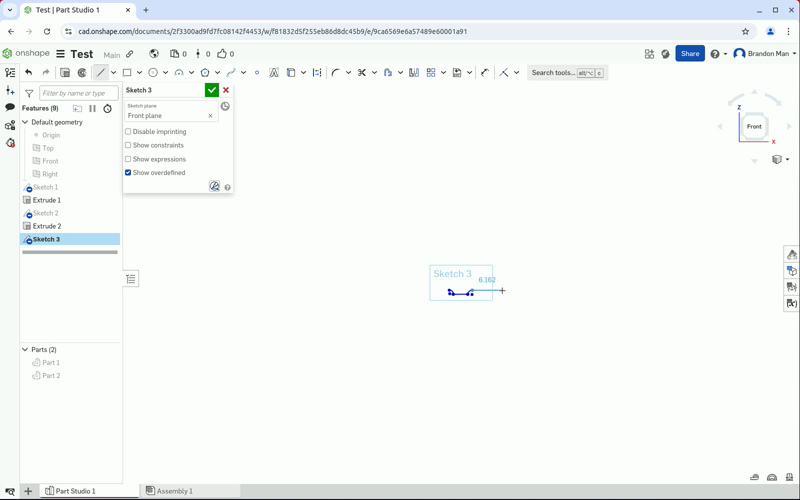
mouse_move(472, 275)
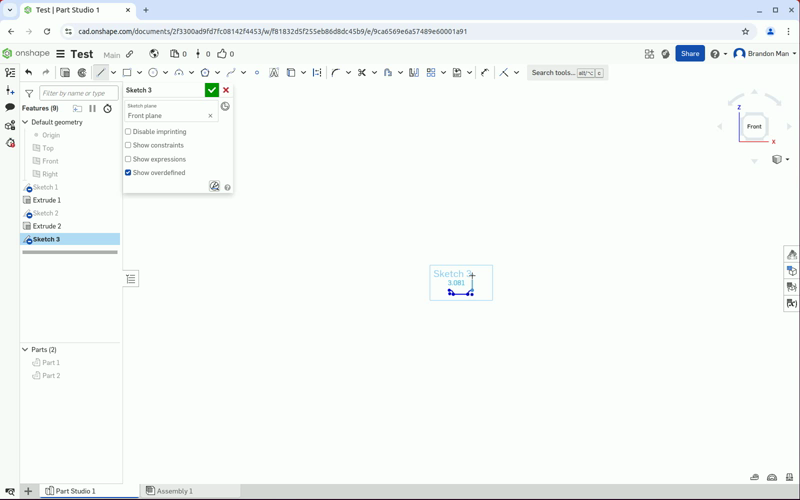
click(472, 275)
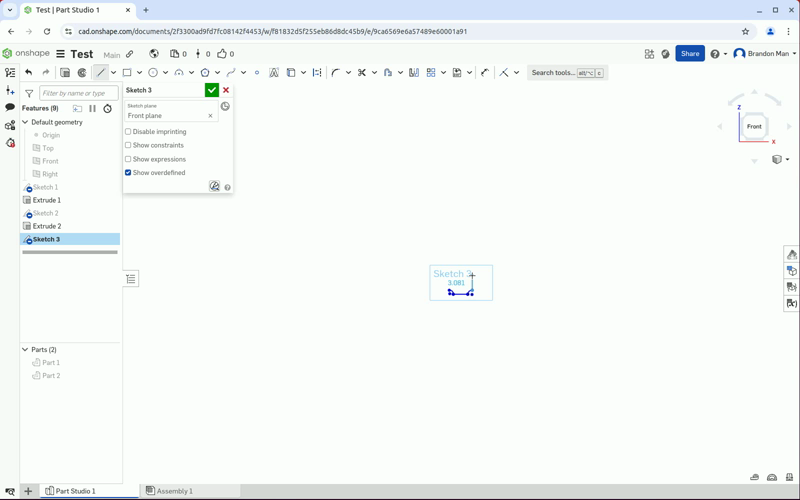
key_up(shift)
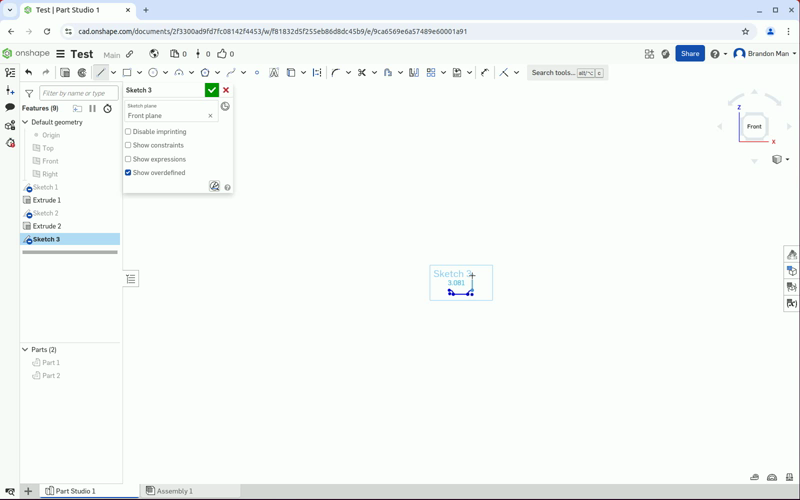
key(esc)
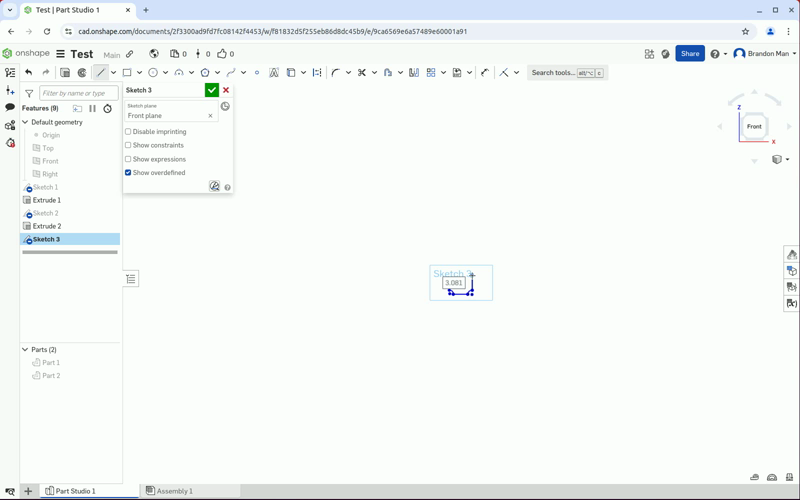
key(a)
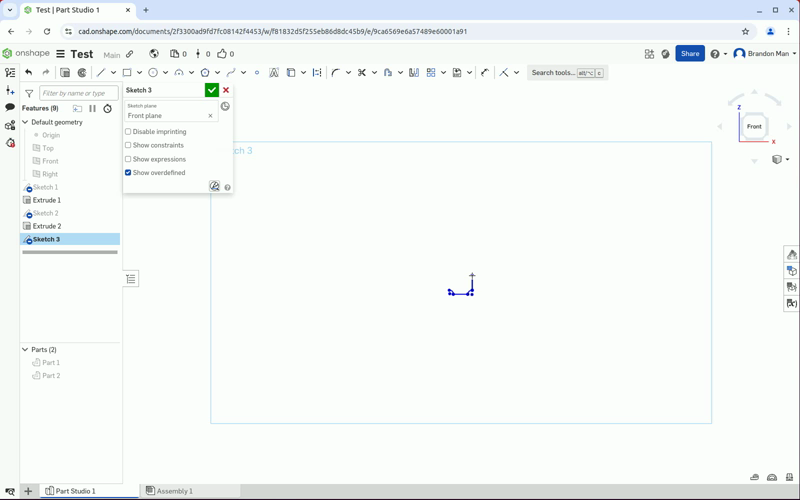
mouse_move(472, 275)
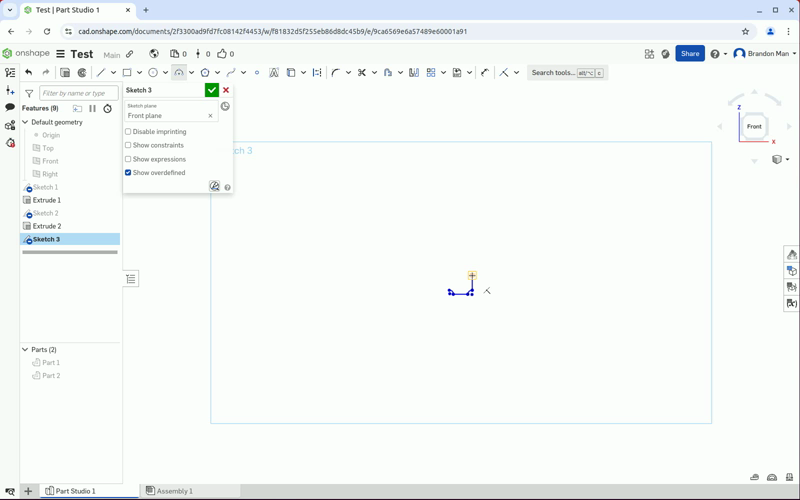
click(472, 275)
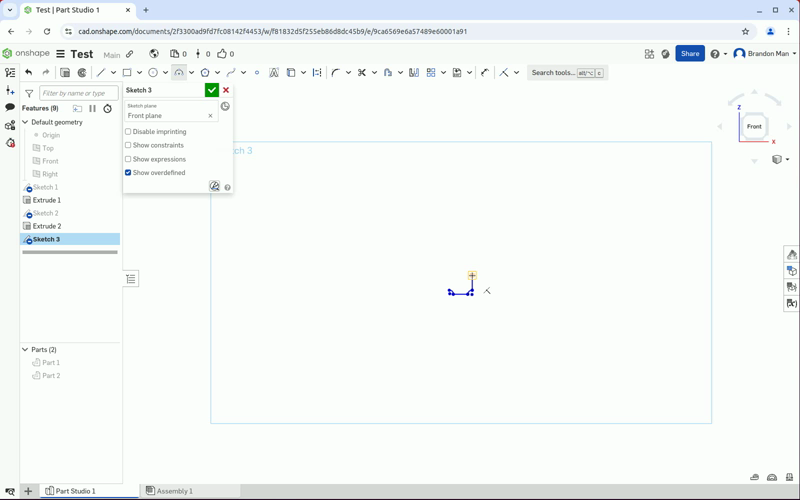
key_down(shift)
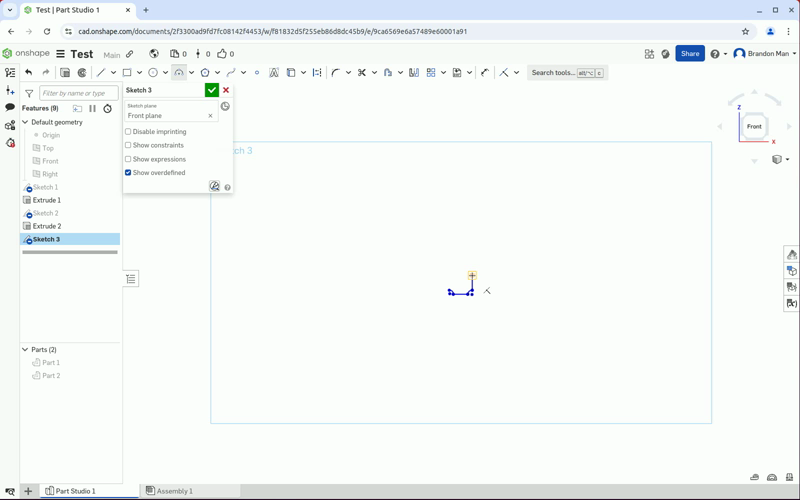
mouse_move(467, 270)
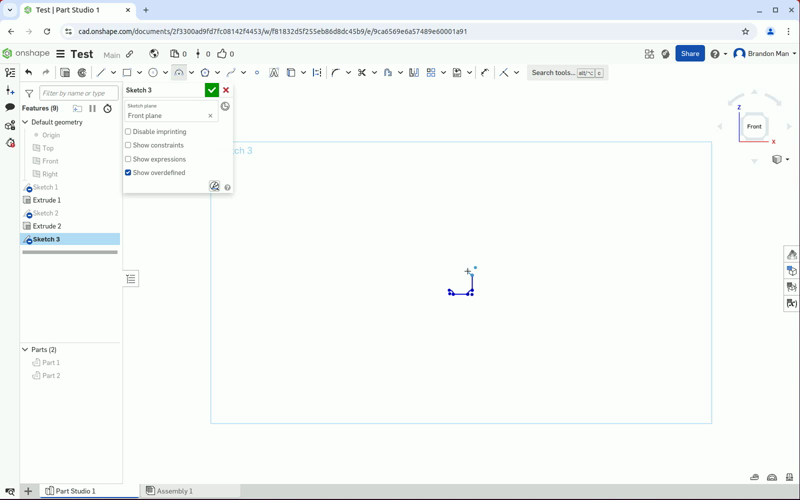
scroll(6)
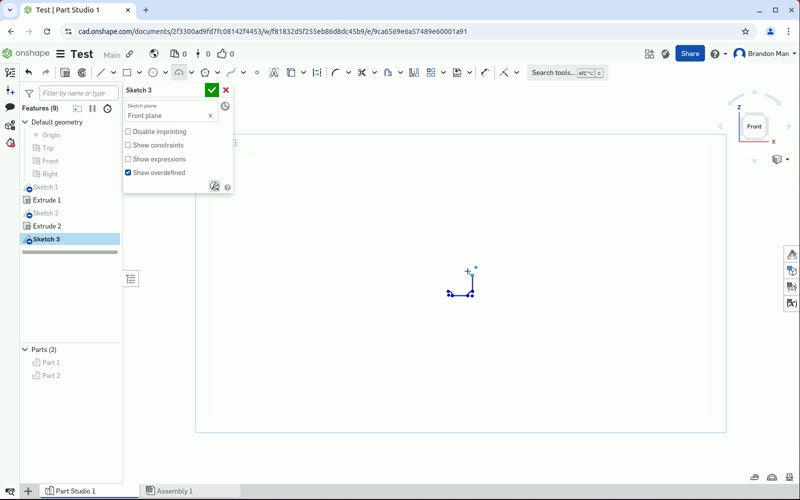
scroll(6)
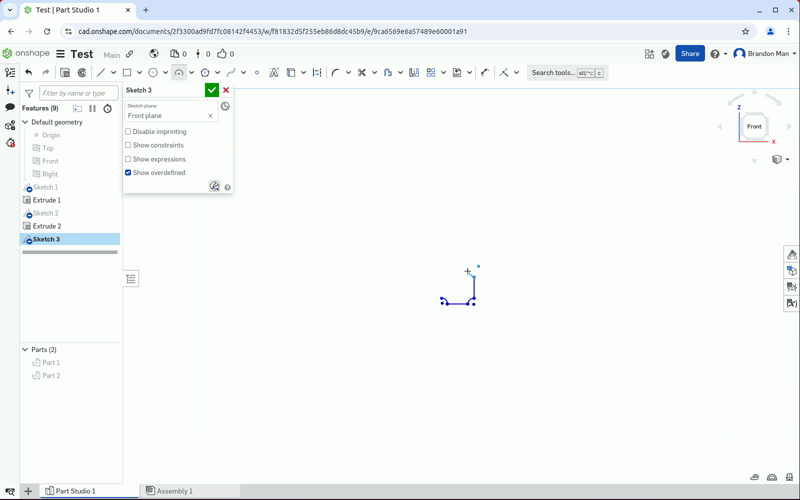
scroll(6)
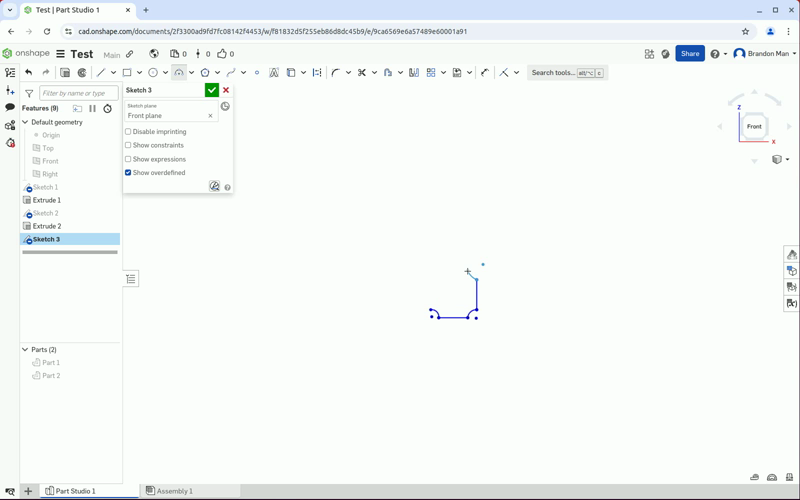
scroll(6)
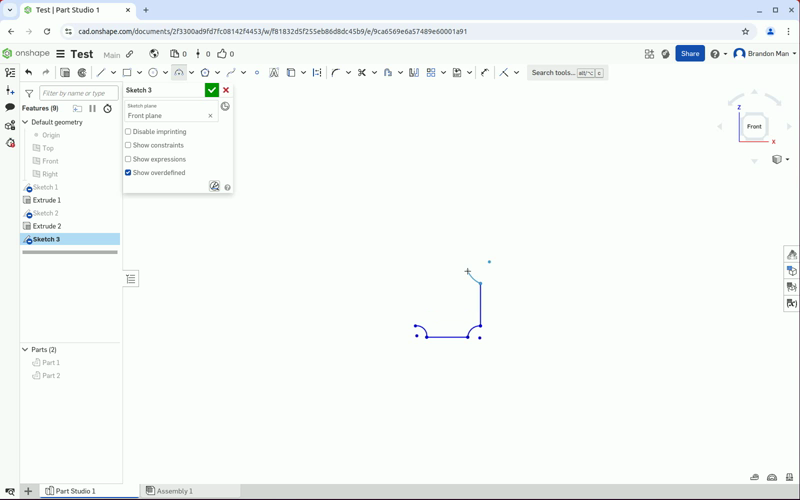
scroll(6)
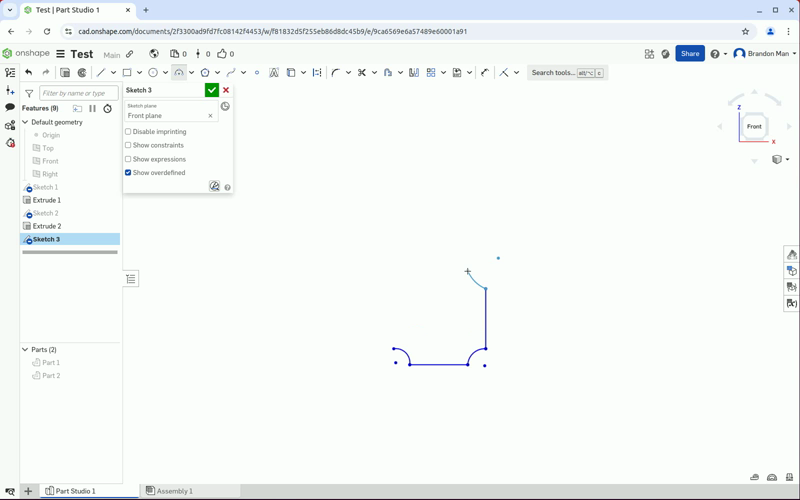
scroll(6)
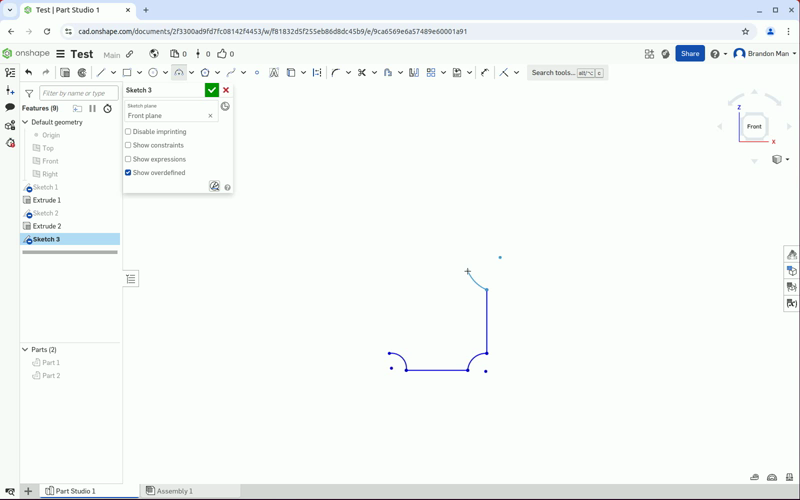
scroll(6)
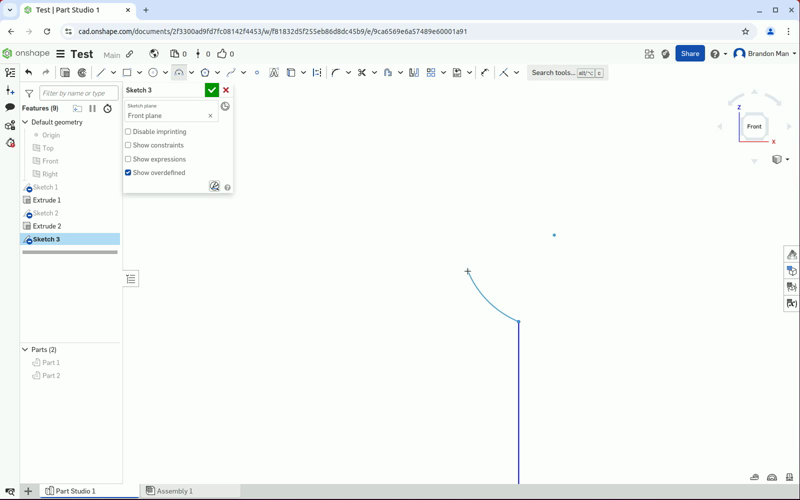
click(467, 270)
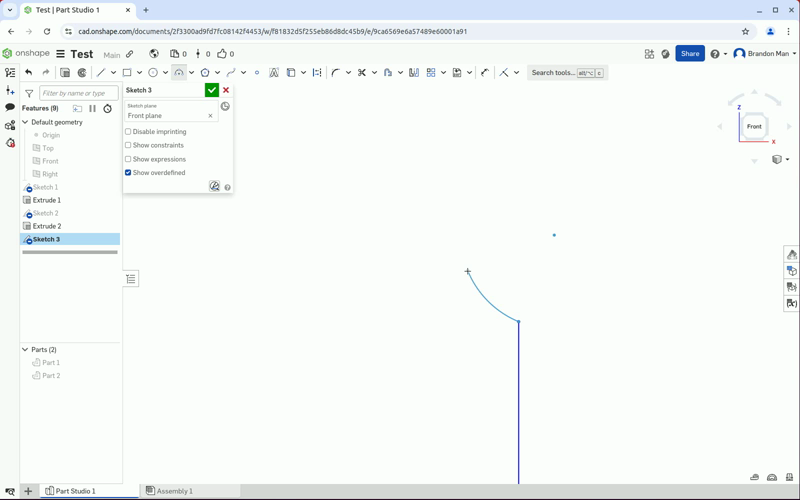
scroll(-6)
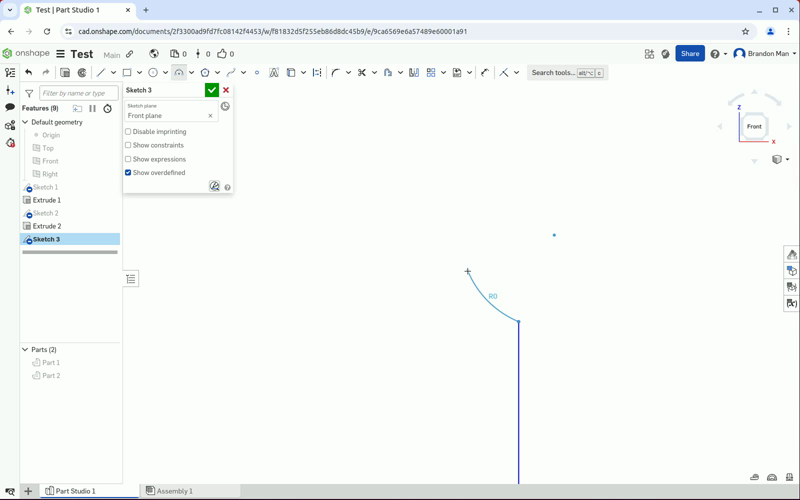
scroll(-6)
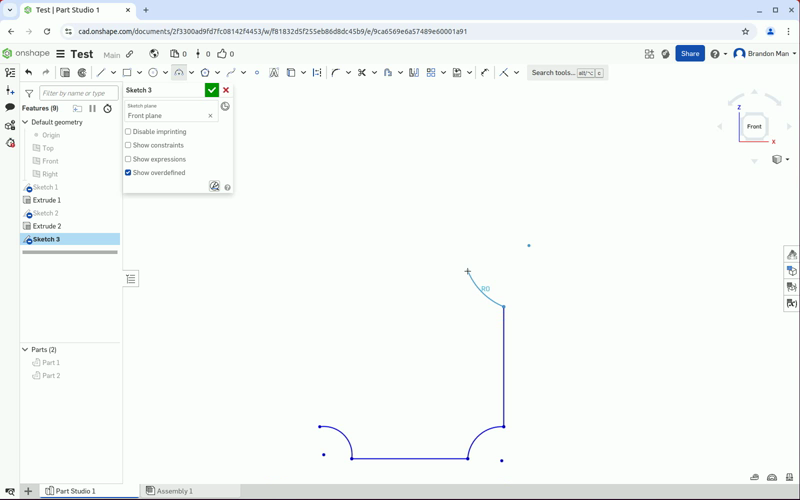
scroll(-6)
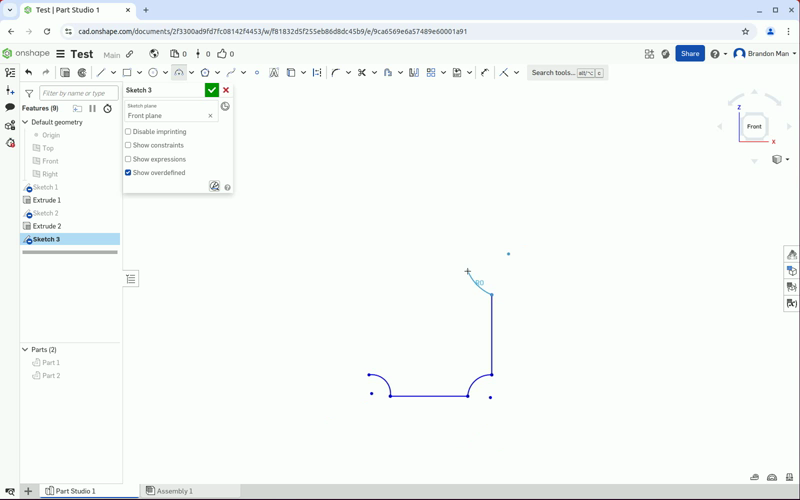
scroll(-6)
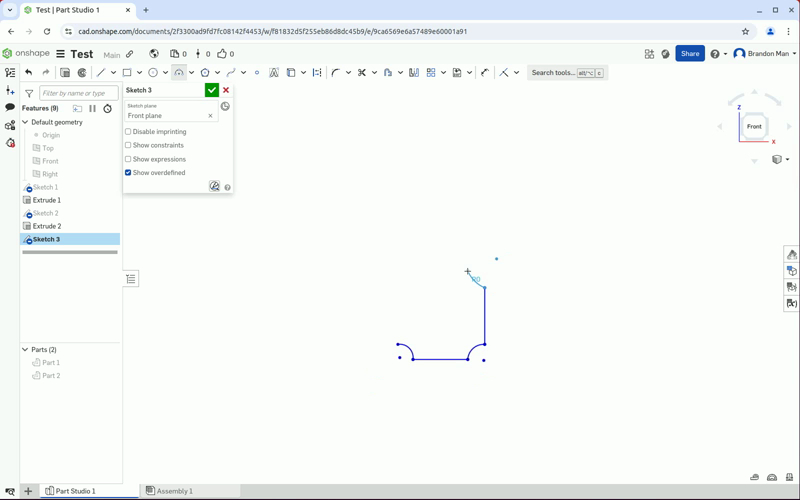
scroll(-6)
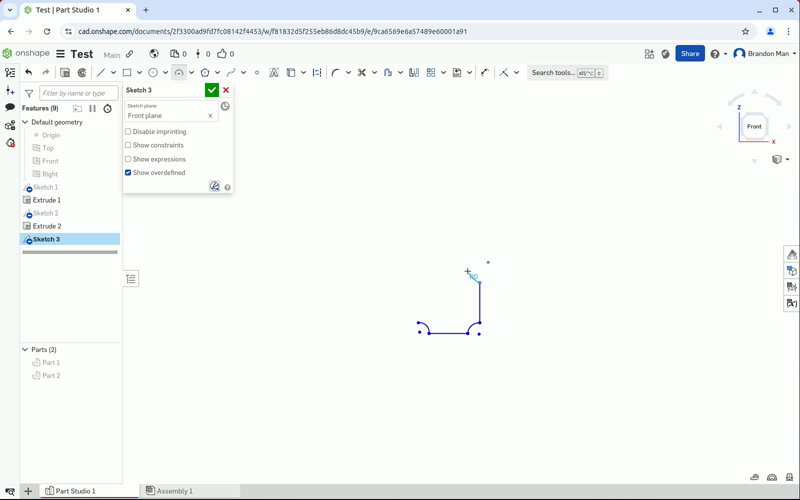
scroll(-6)
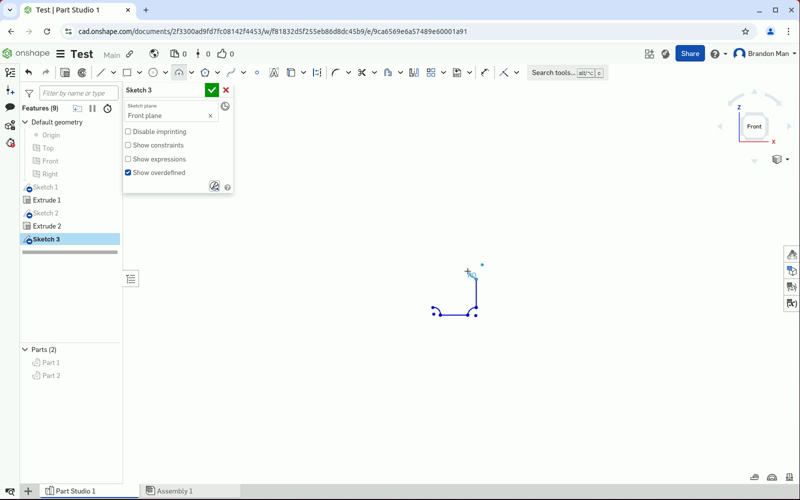
scroll(-6)
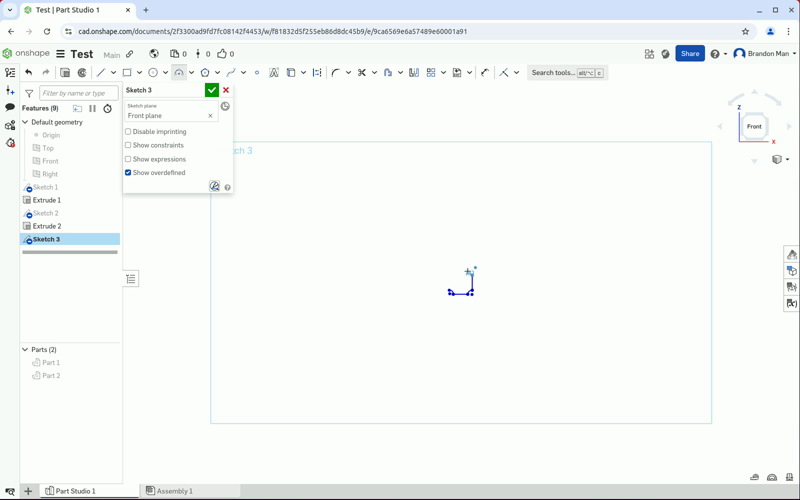
mouse_move(469, 273)
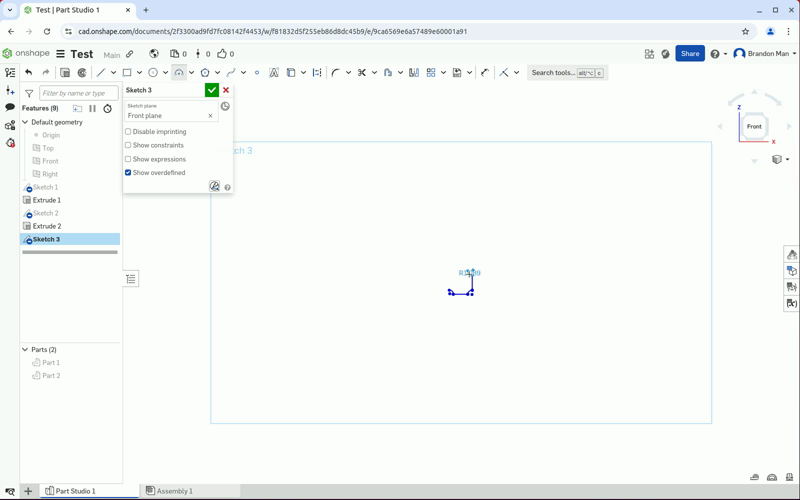
scroll(6)
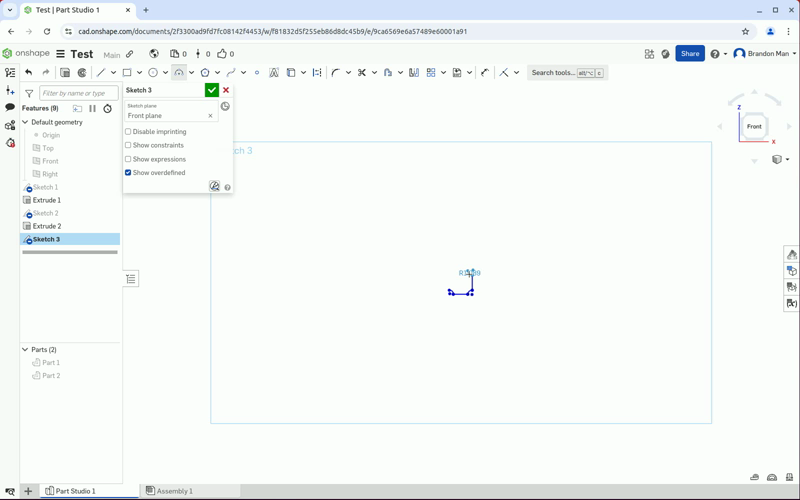
scroll(6)
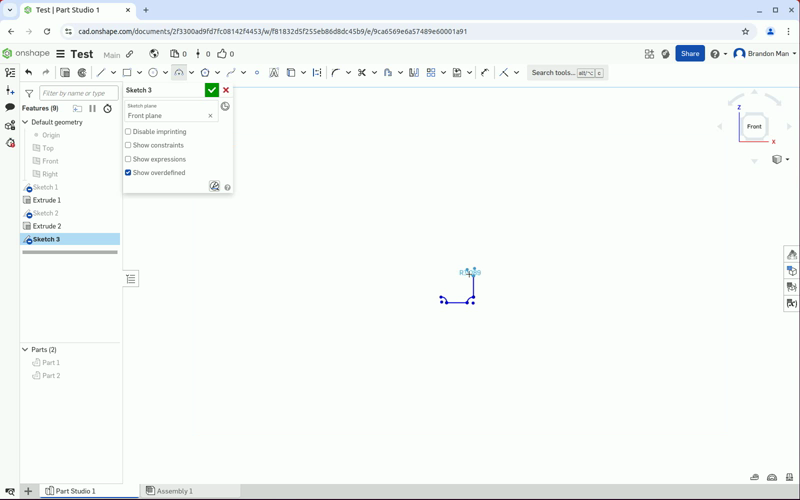
scroll(6)
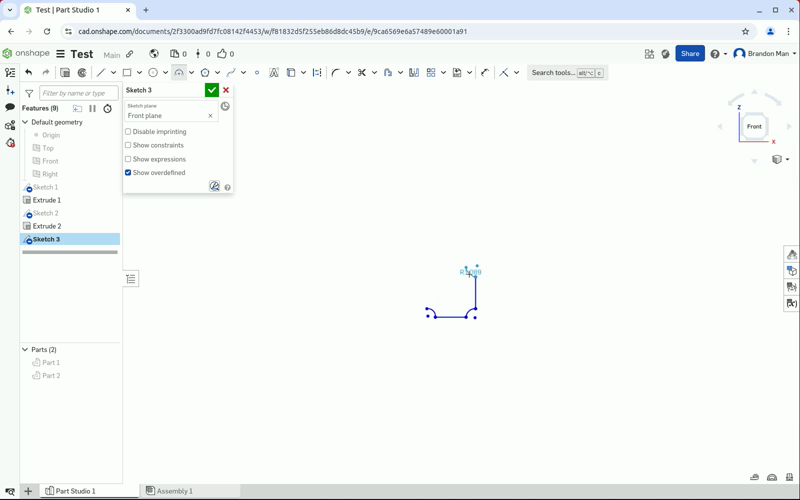
scroll(6)
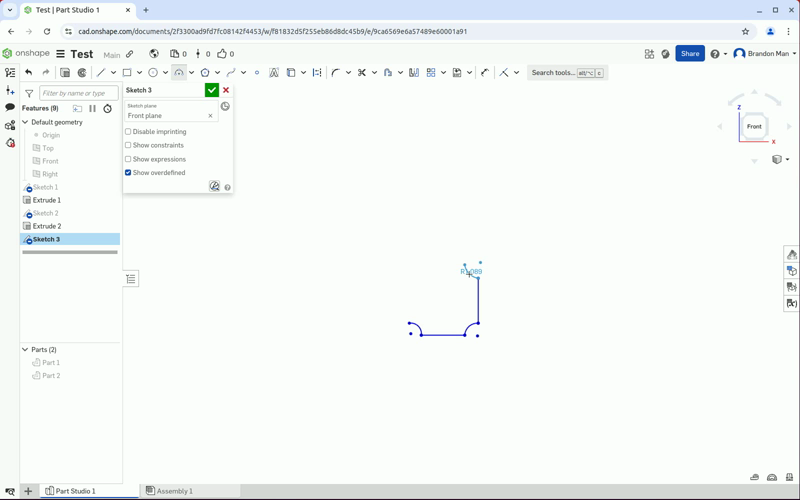
scroll(6)
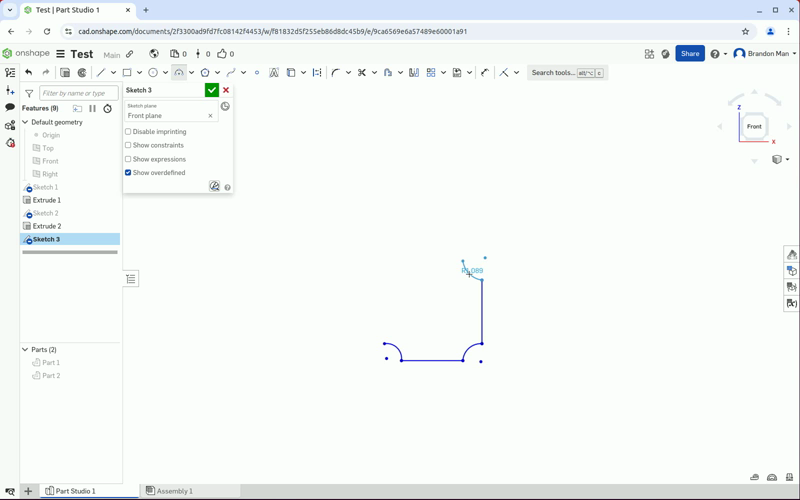
scroll(6)
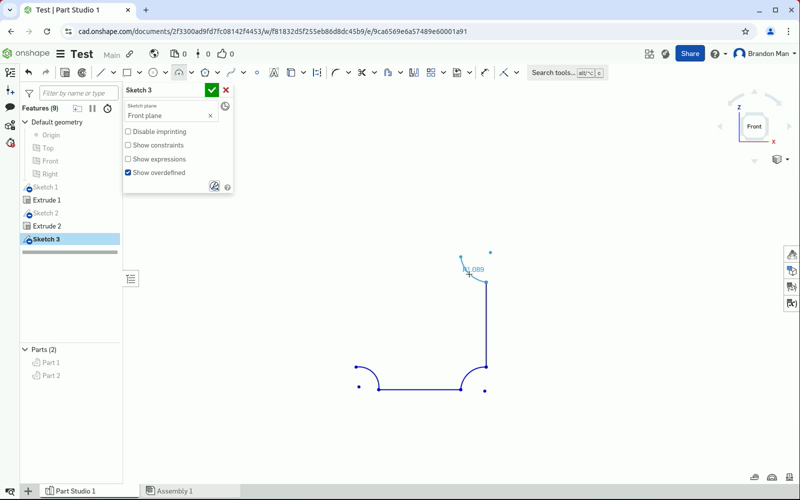
scroll(6)
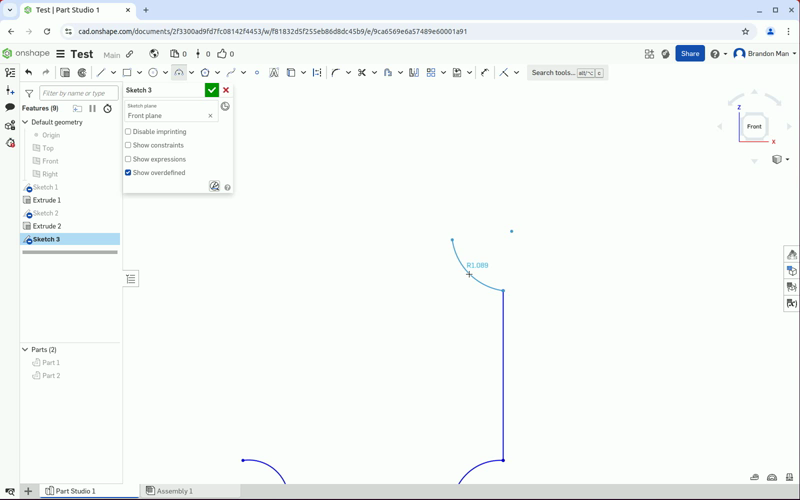
click(469, 273)
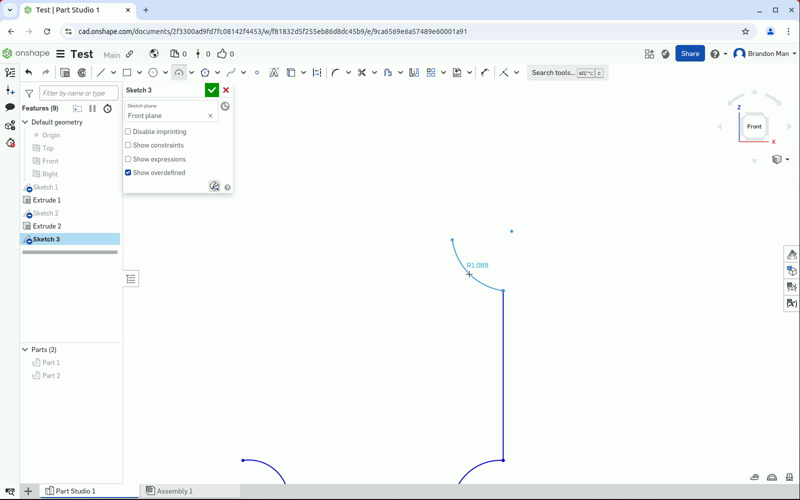
scroll(-6)
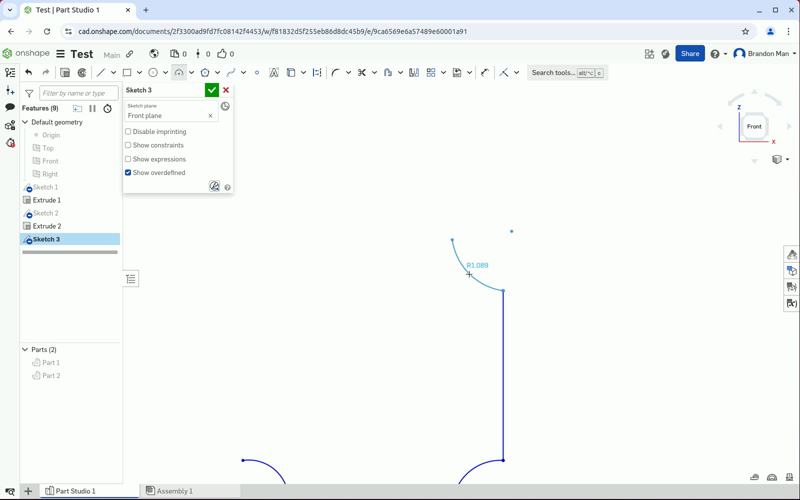
scroll(-6)
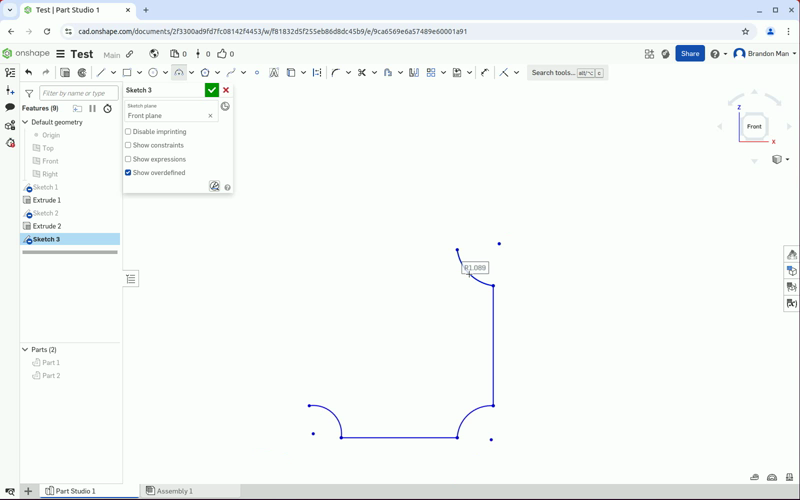
scroll(-6)
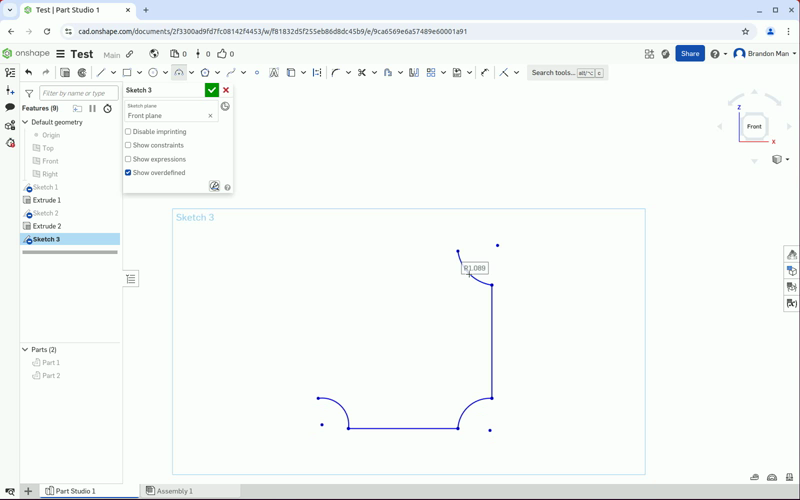
scroll(-6)
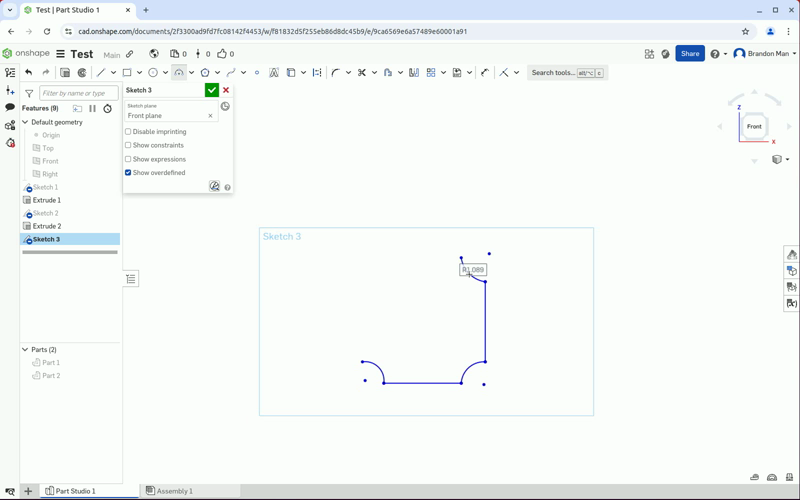
scroll(-6)
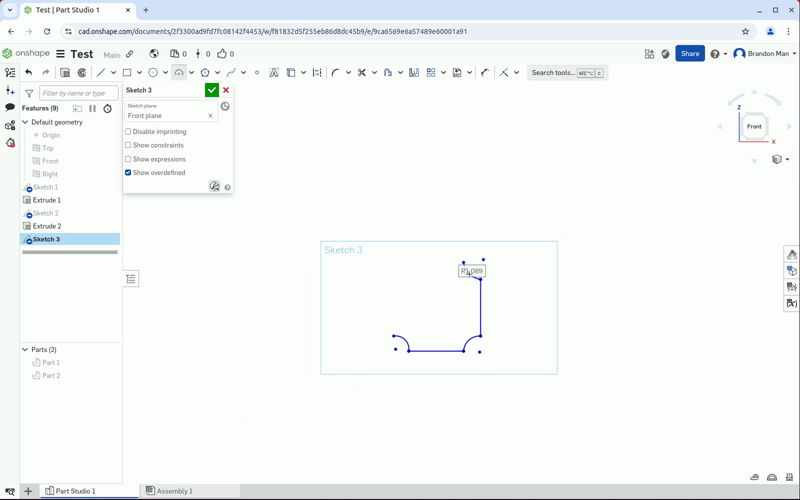
scroll(-6)
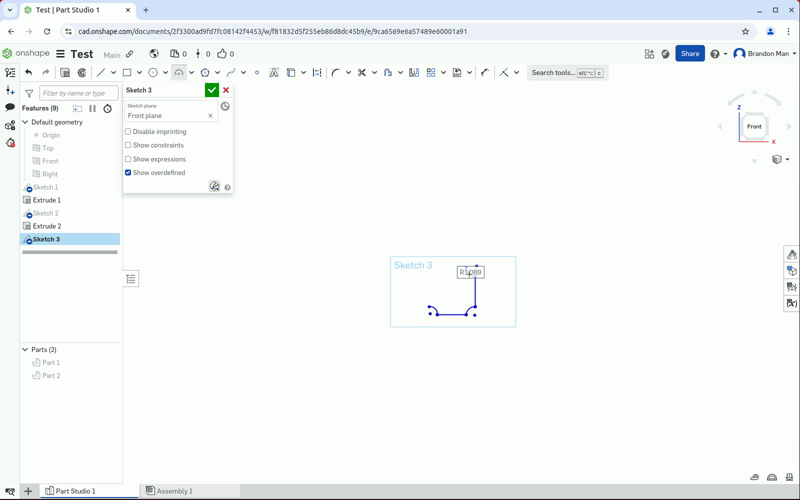
scroll(-6)
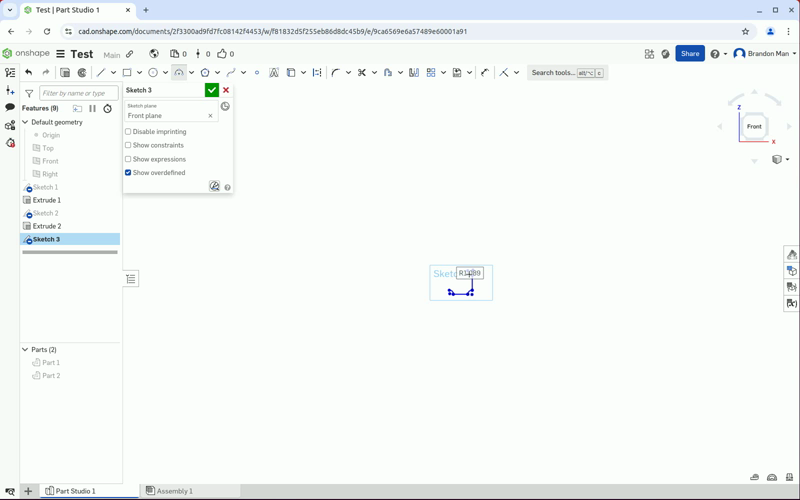
key_up(shift)
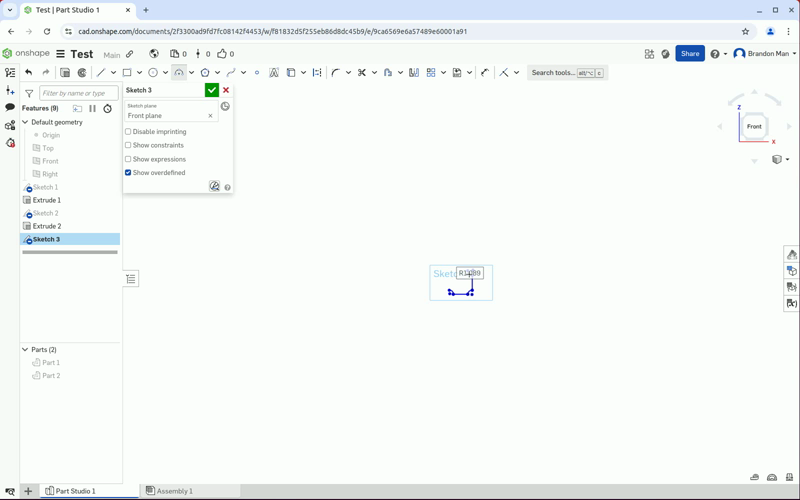
key(esc)
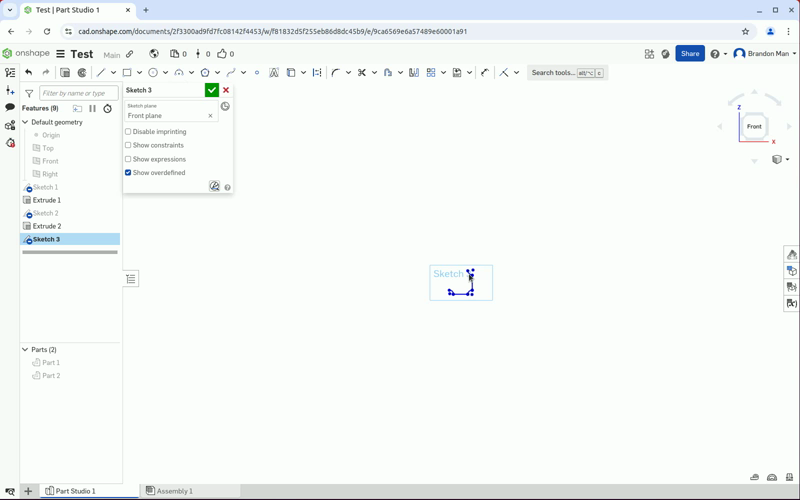
key(l)
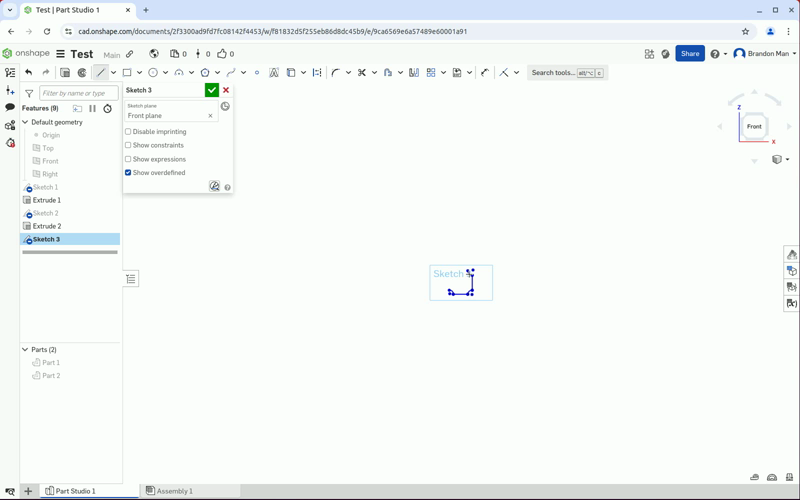
mouse_move(467, 270)
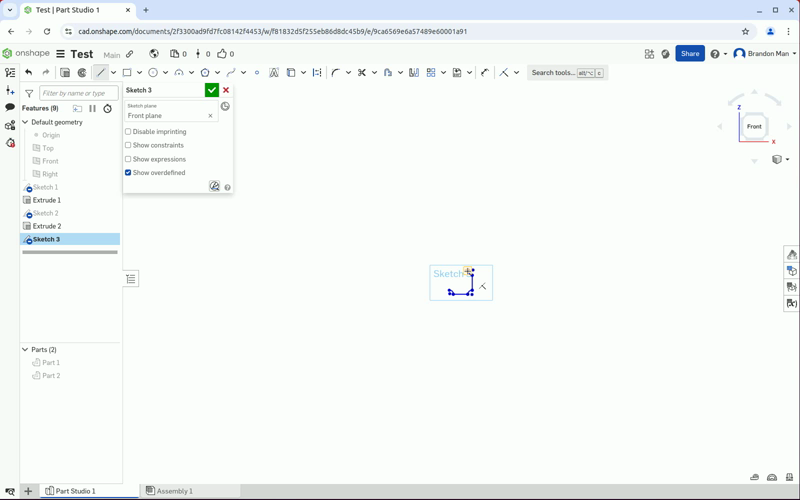
scroll(6)
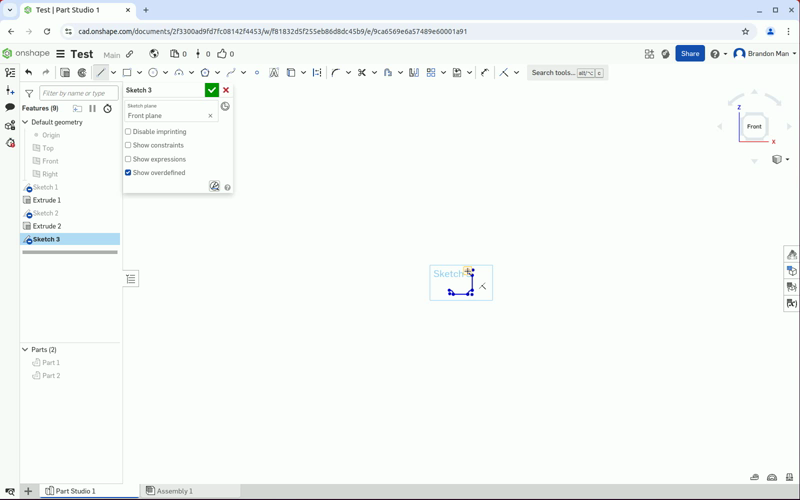
scroll(6)
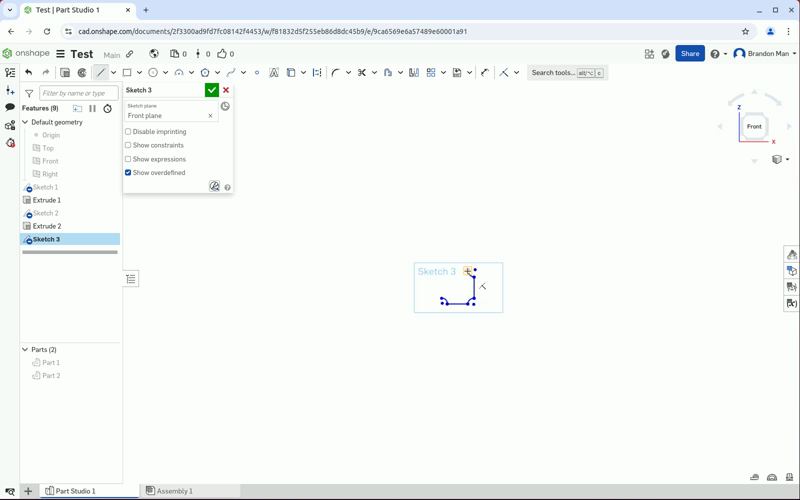
scroll(6)
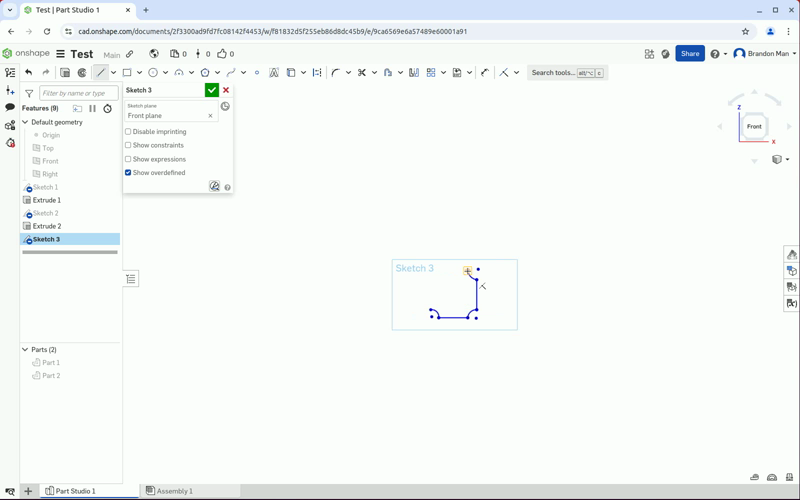
scroll(6)
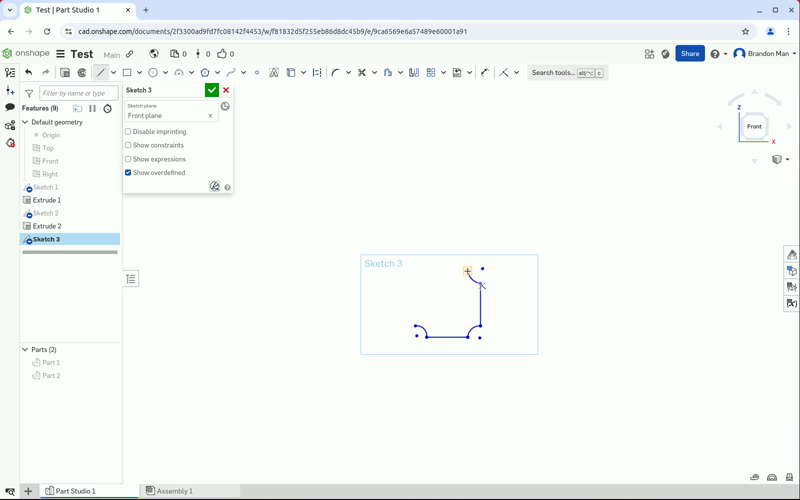
scroll(6)
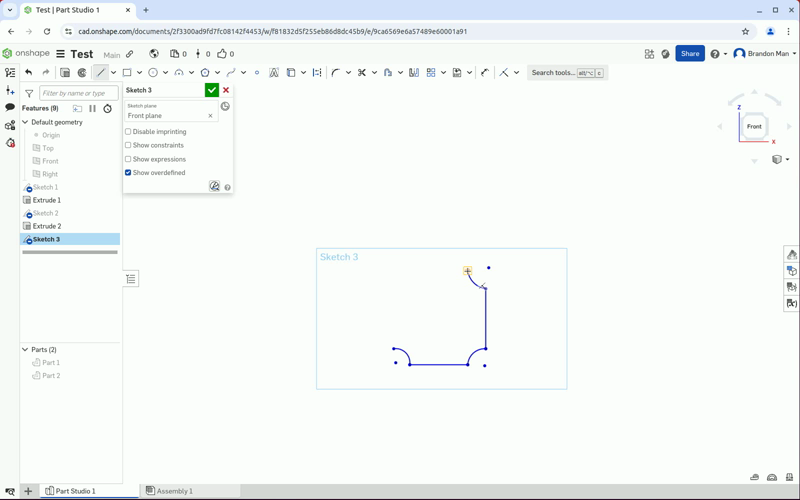
scroll(6)
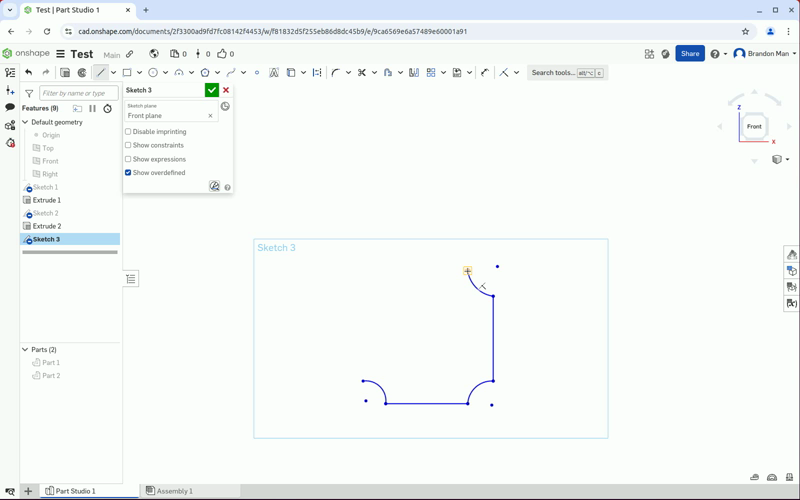
scroll(6)
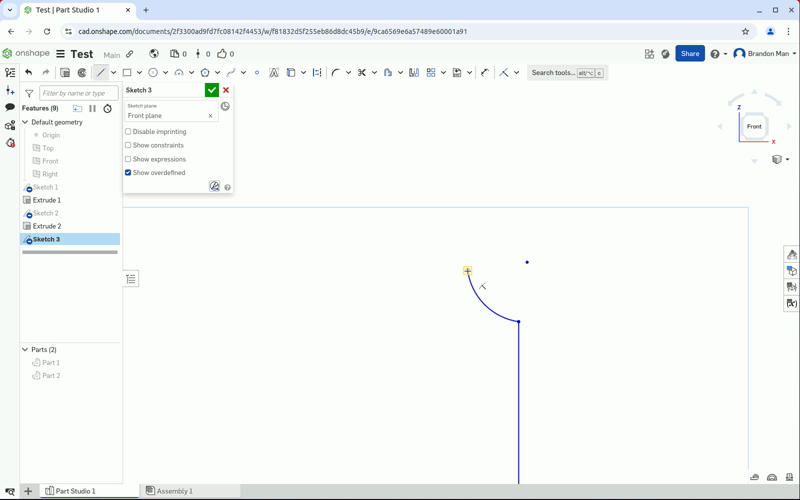
click(467, 270)
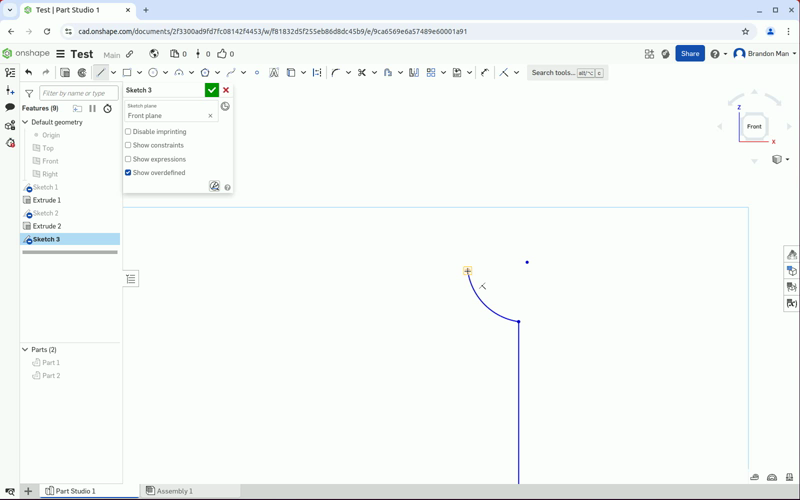
scroll(-6)
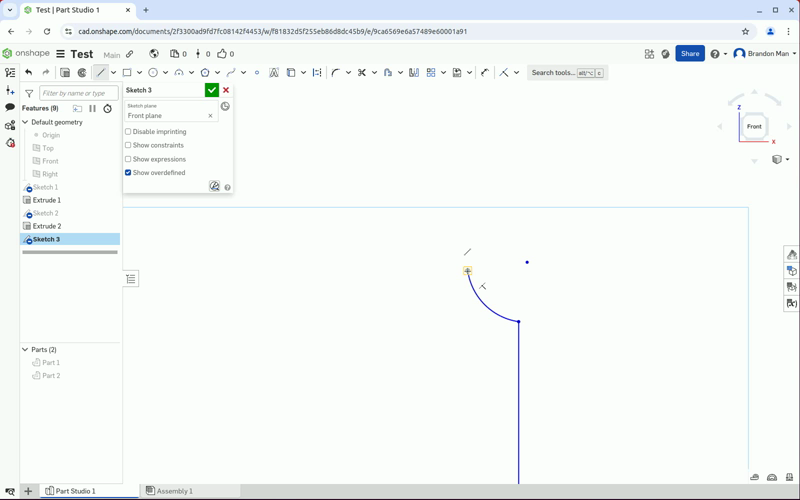
scroll(-6)
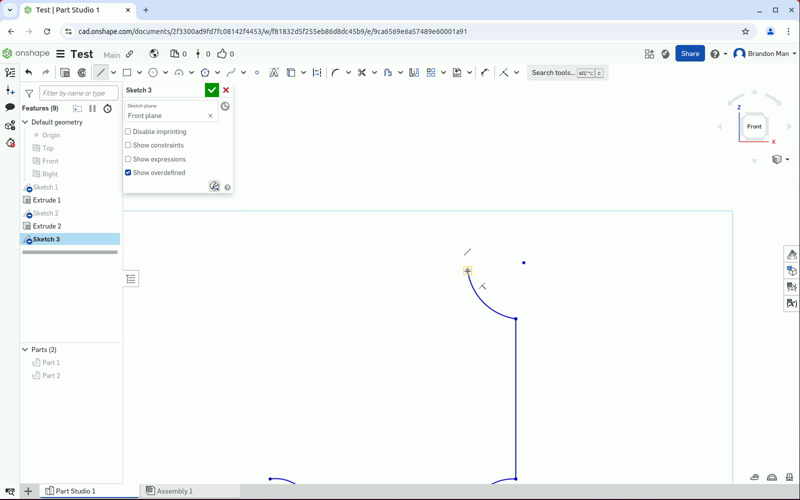
scroll(-6)
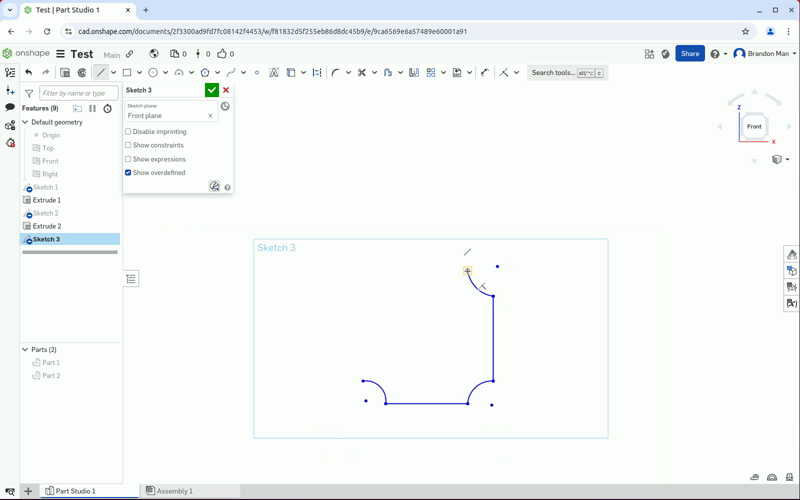
scroll(-6)
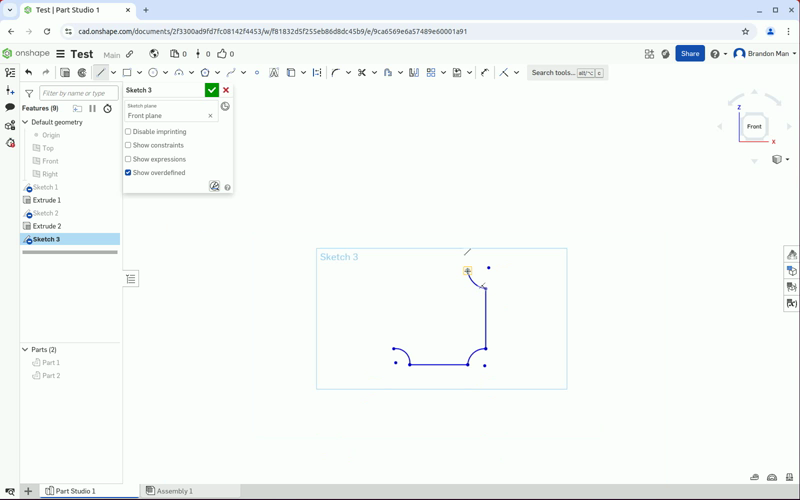
scroll(-6)
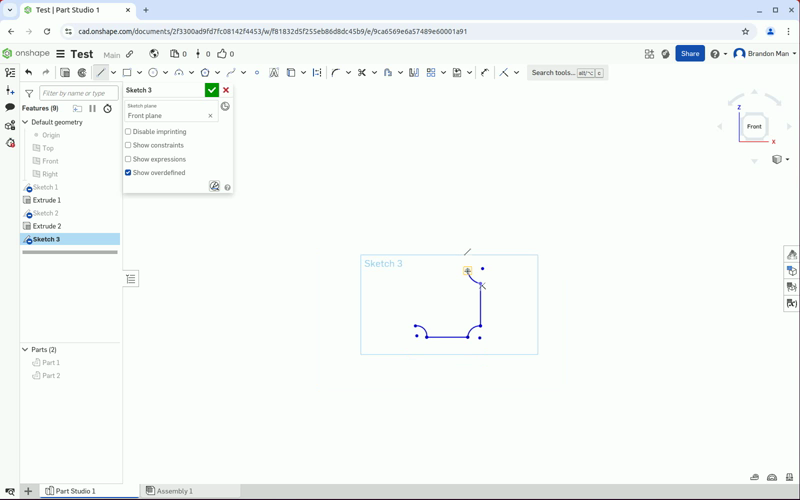
scroll(-6)
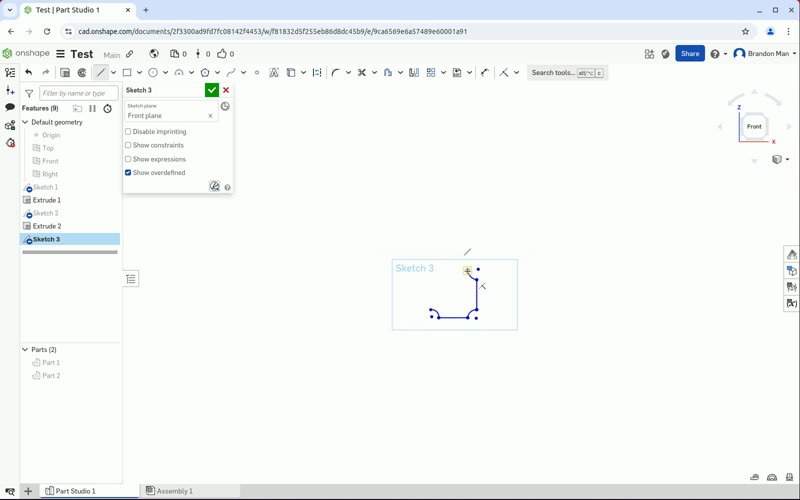
scroll(-6)
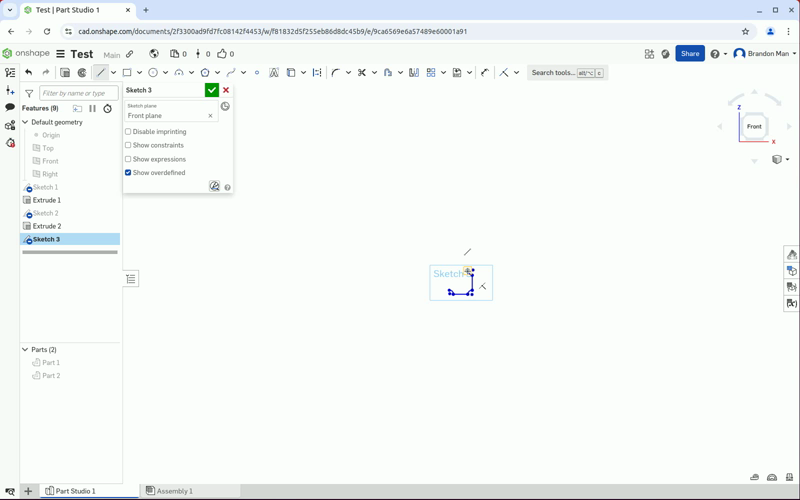
key_down(shift)
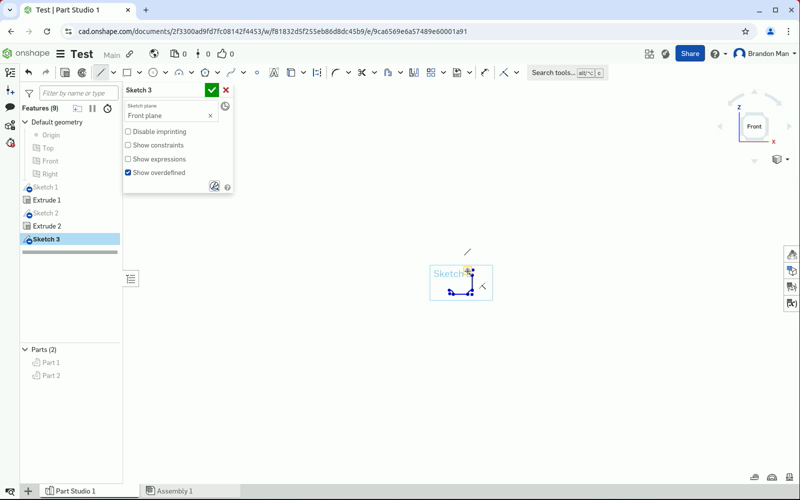
mouse_move(498, 270)
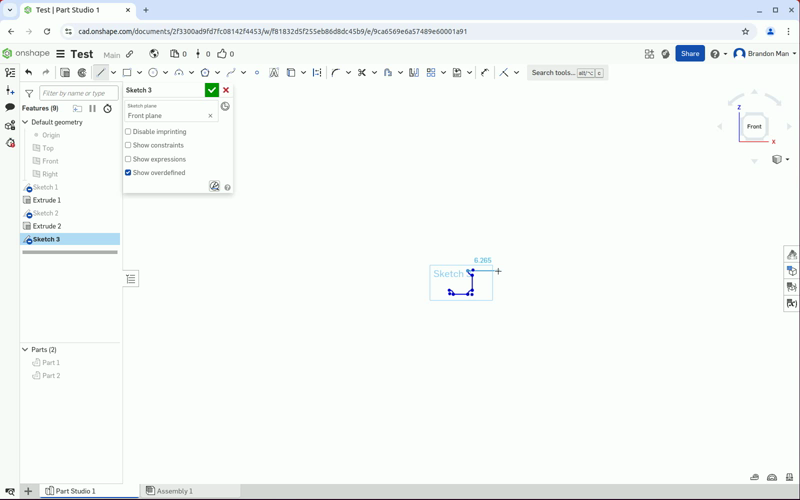
mouse_move(453, 270)
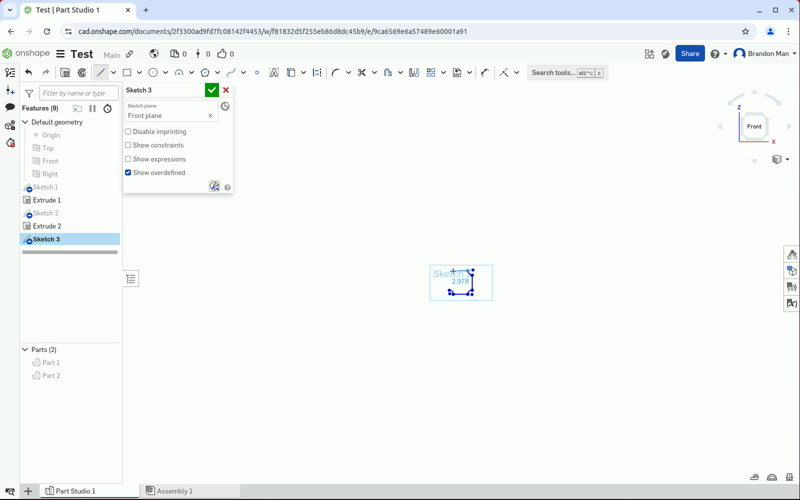
click(453, 270)
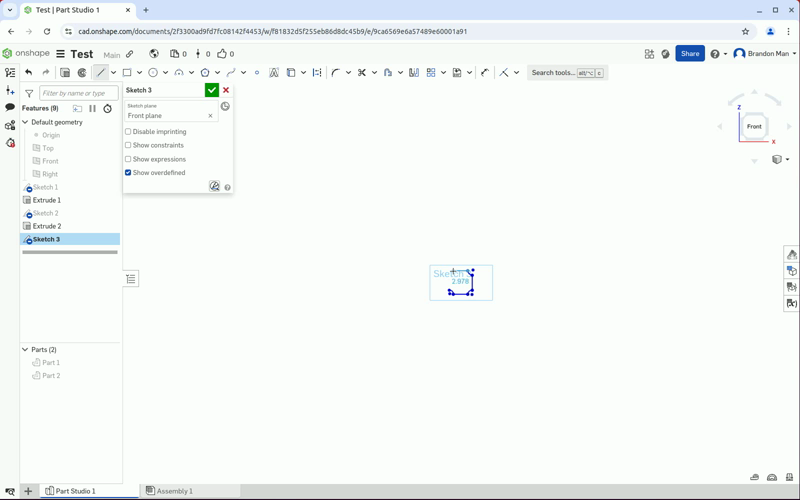
key_up(shift)
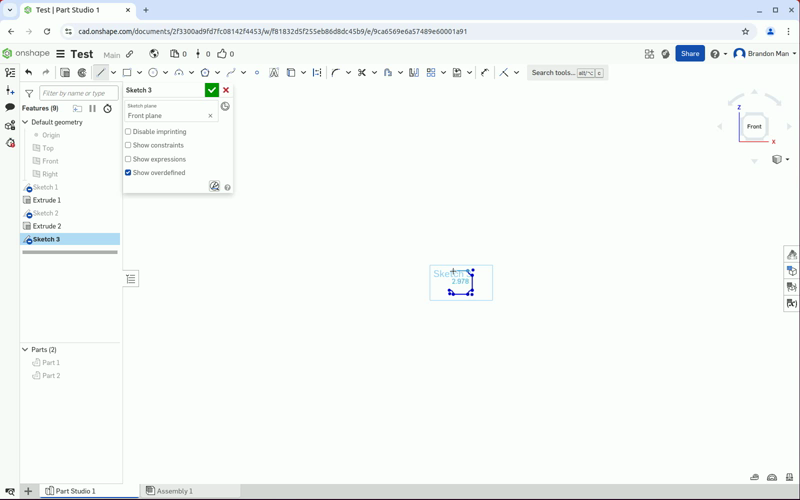
key(esc)
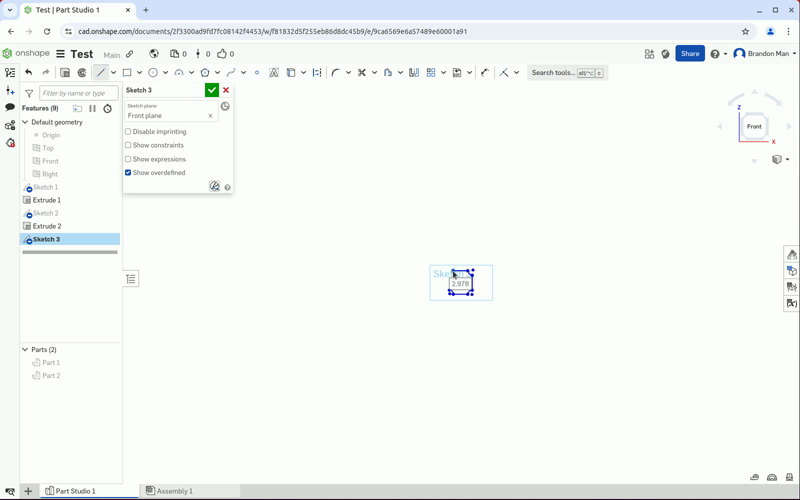
key(a)
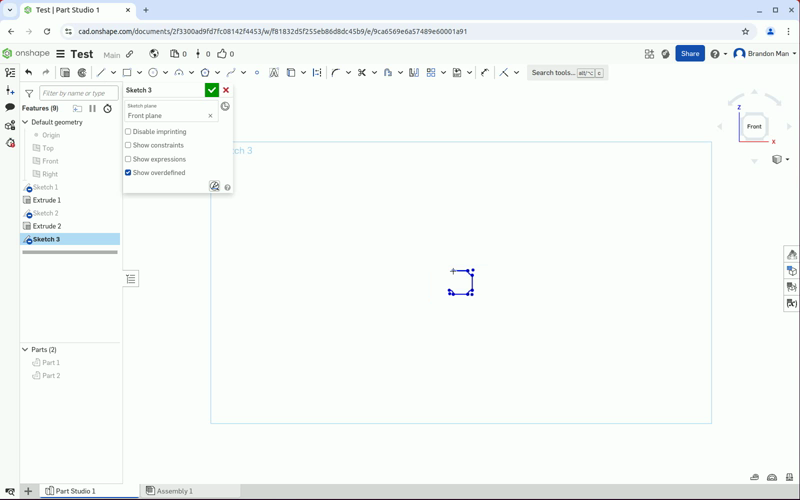
mouse_move(453, 270)
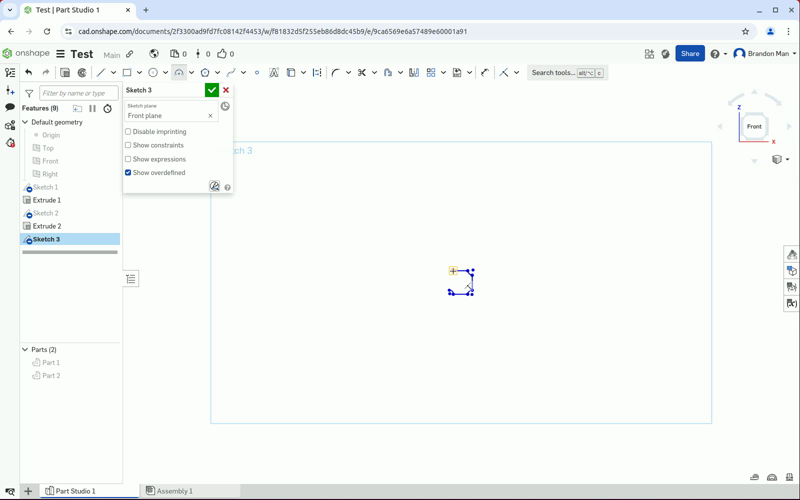
click(453, 270)
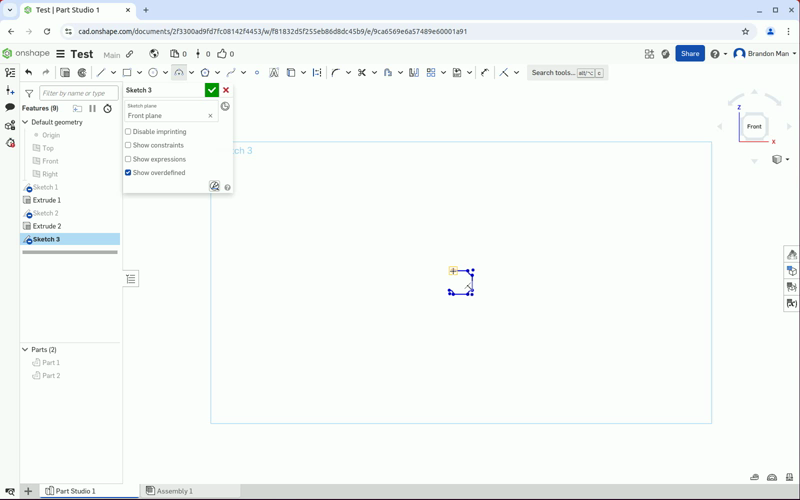
key_down(shift)
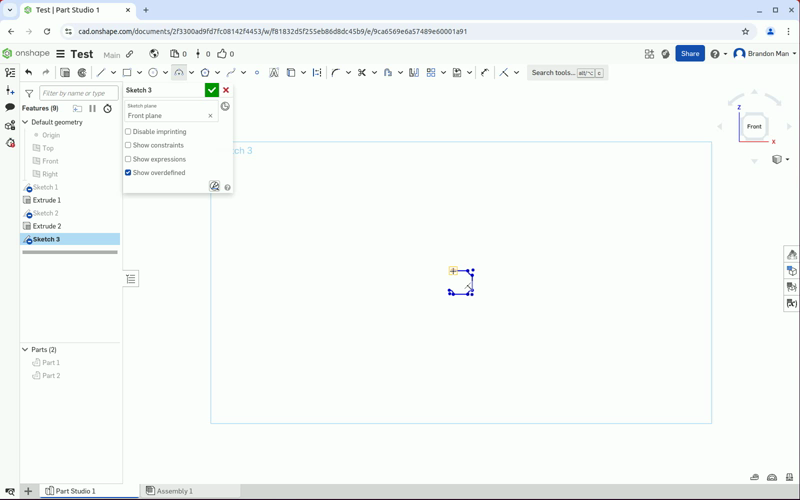
mouse_move(449, 275)
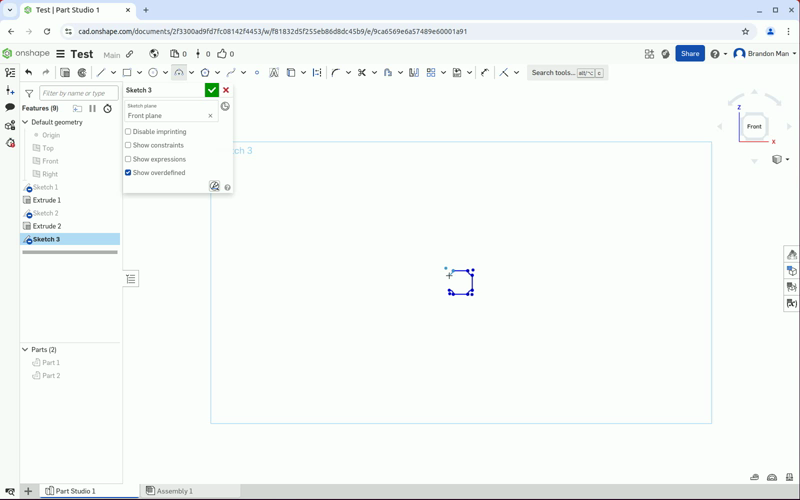
scroll(6)
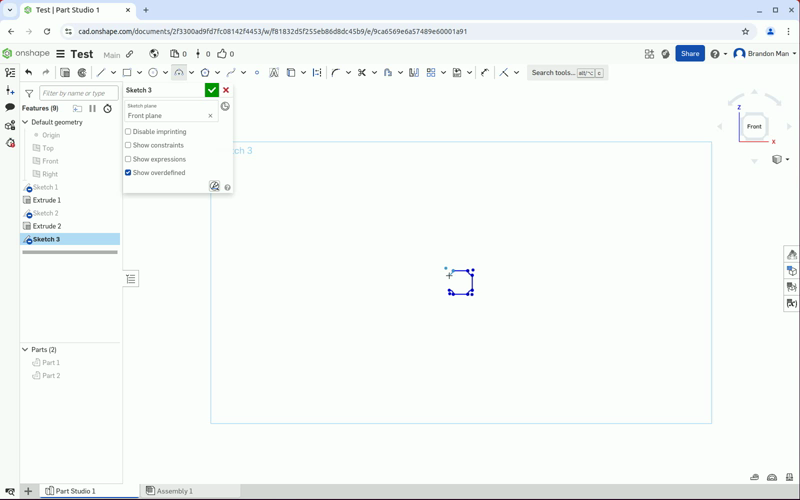
scroll(6)
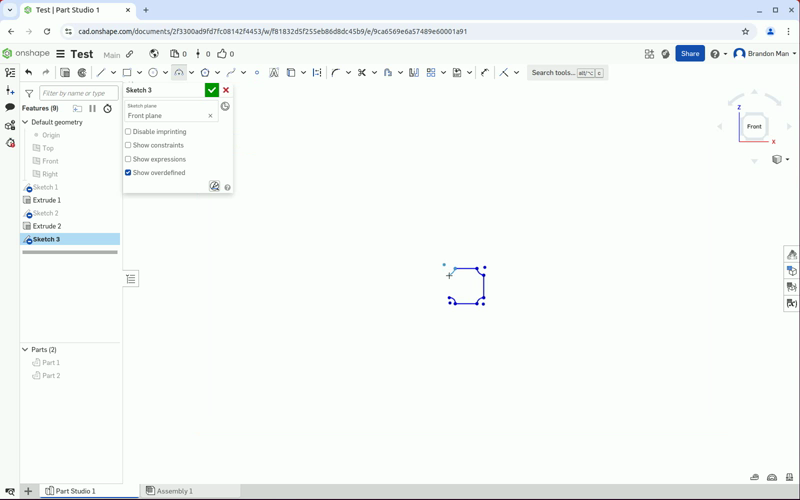
scroll(6)
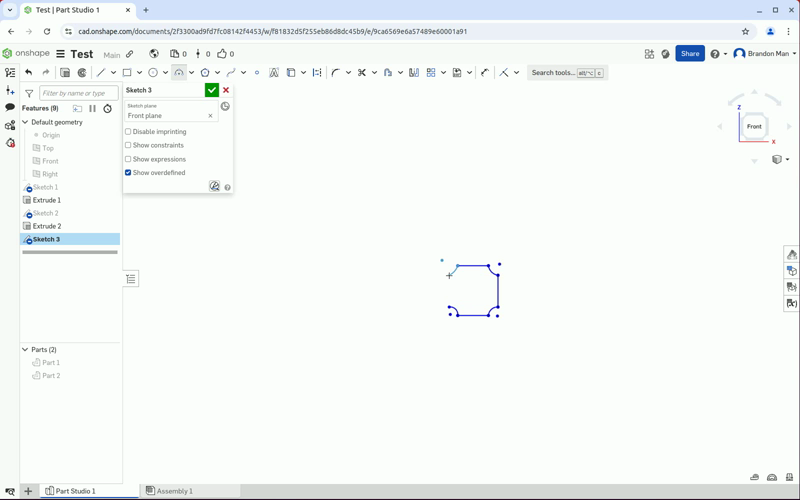
scroll(6)
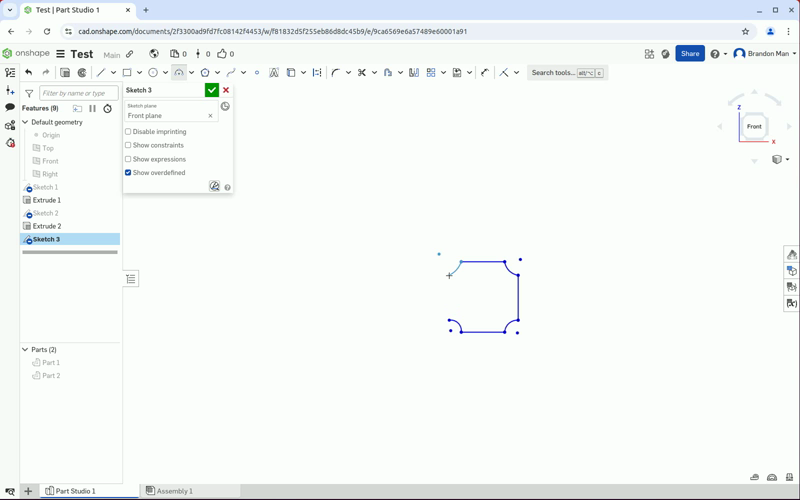
scroll(6)
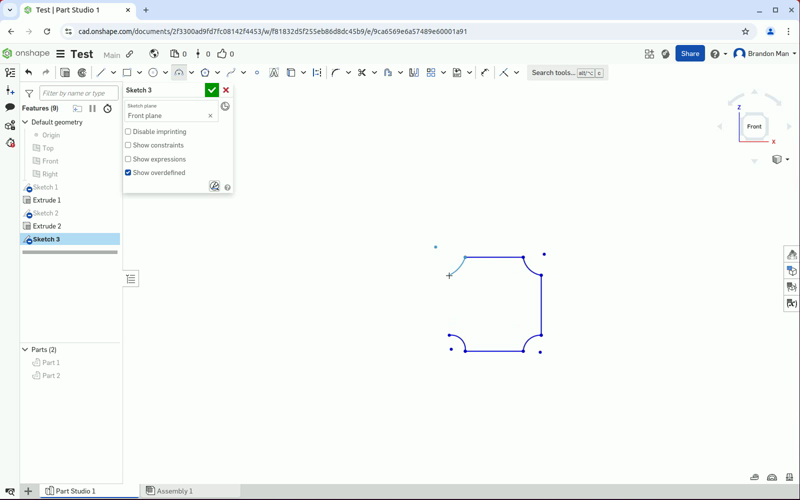
scroll(6)
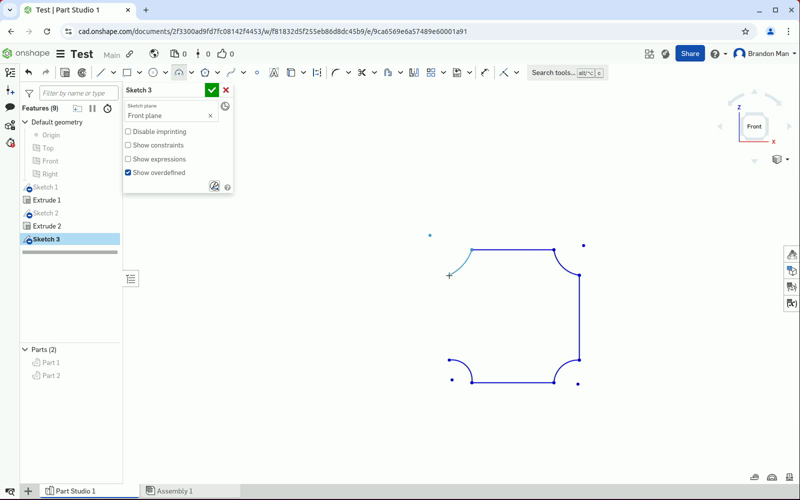
scroll(6)
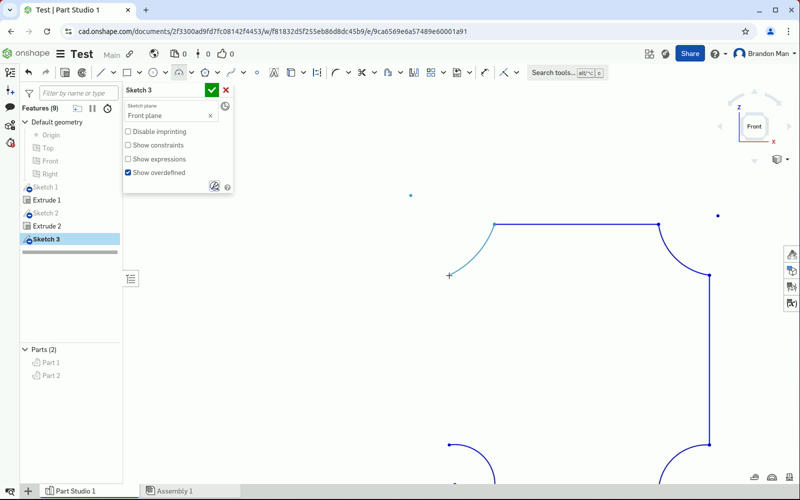
click(449, 275)
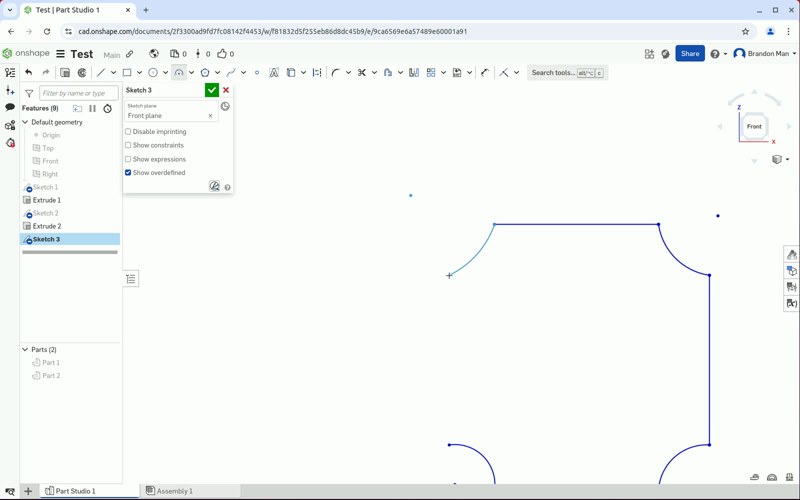
scroll(-6)
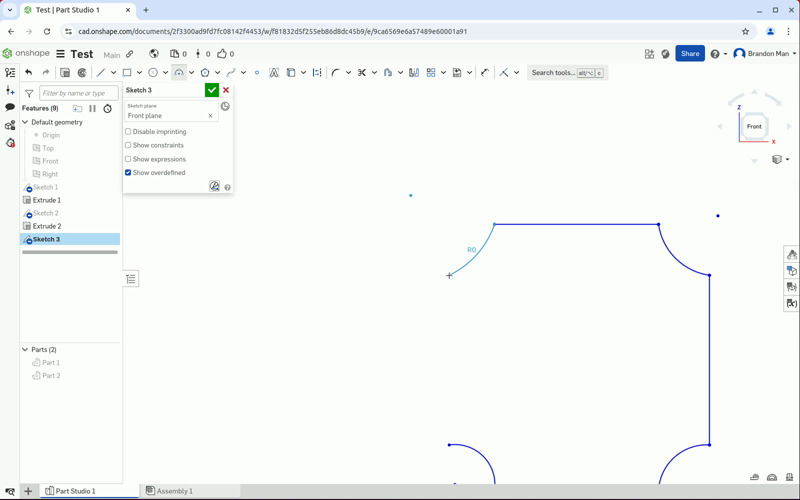
scroll(-6)
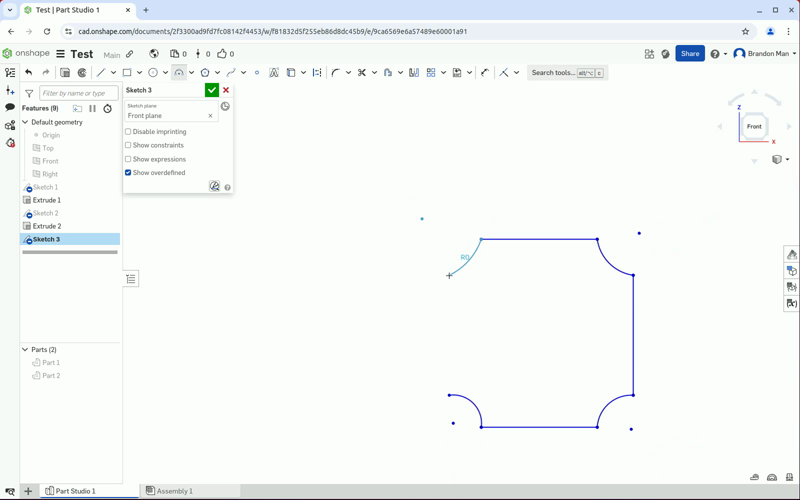
scroll(-6)
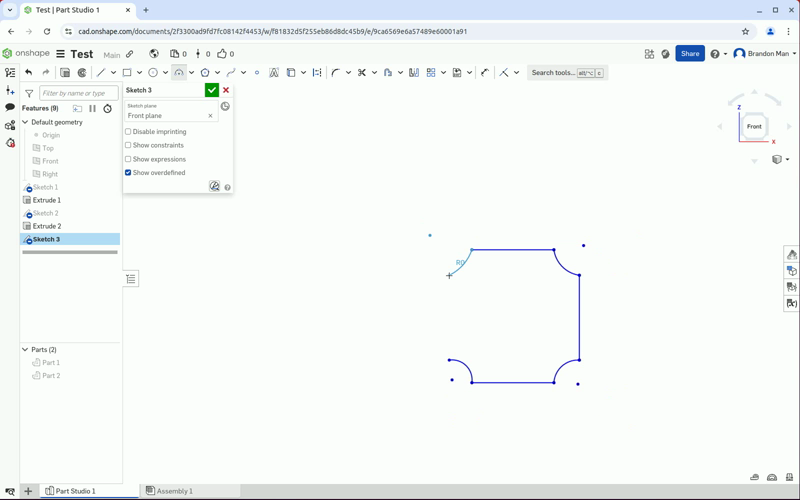
scroll(-6)
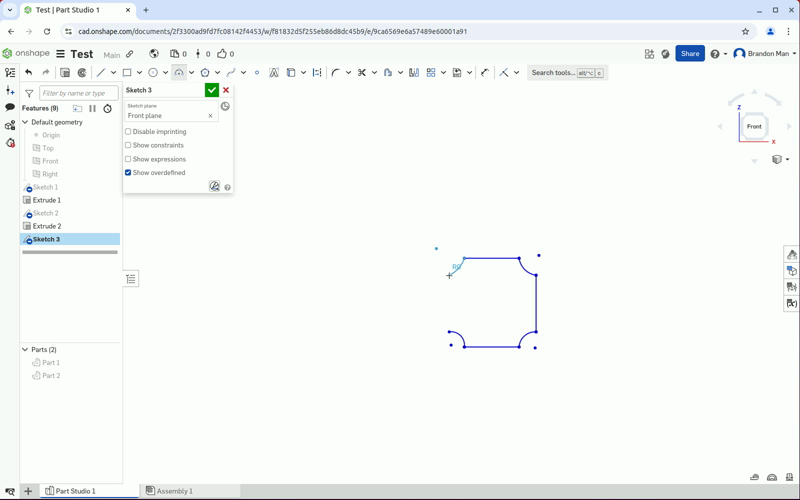
scroll(-6)
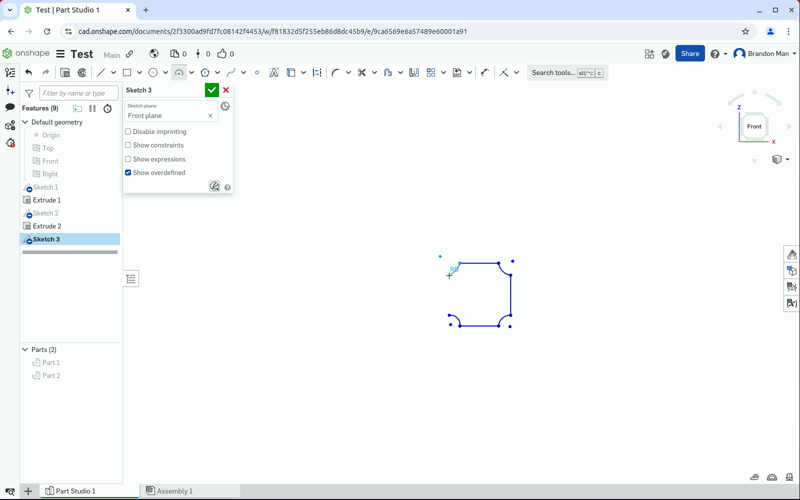
scroll(-6)
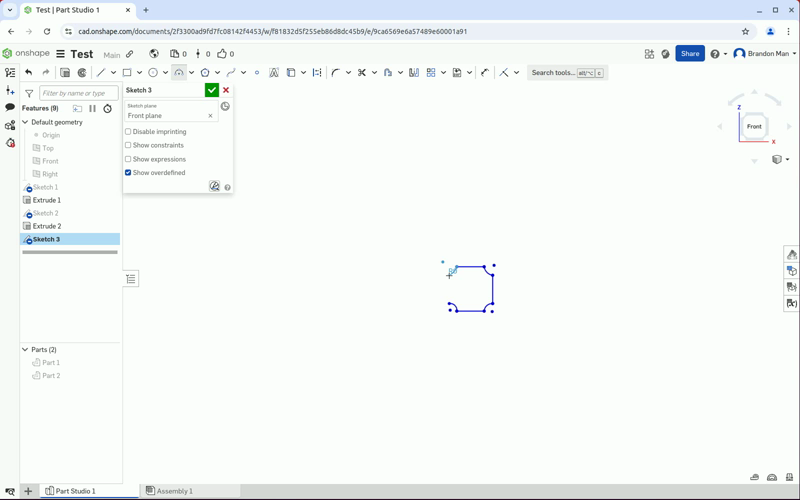
scroll(-6)
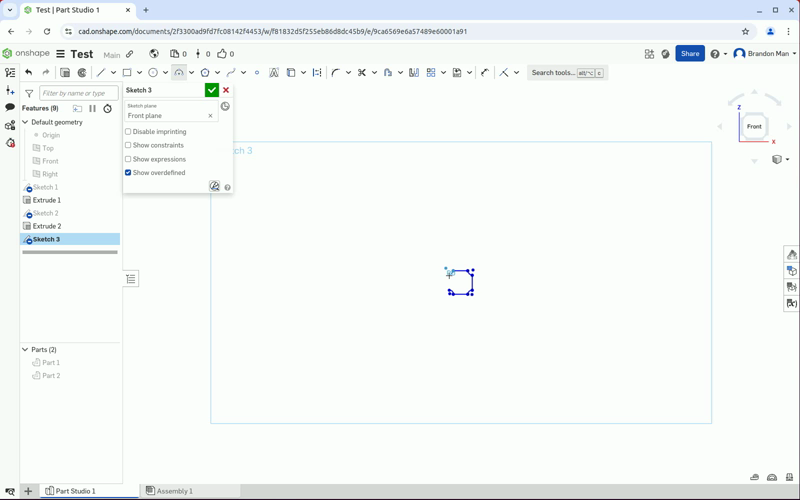
mouse_move(452, 273)
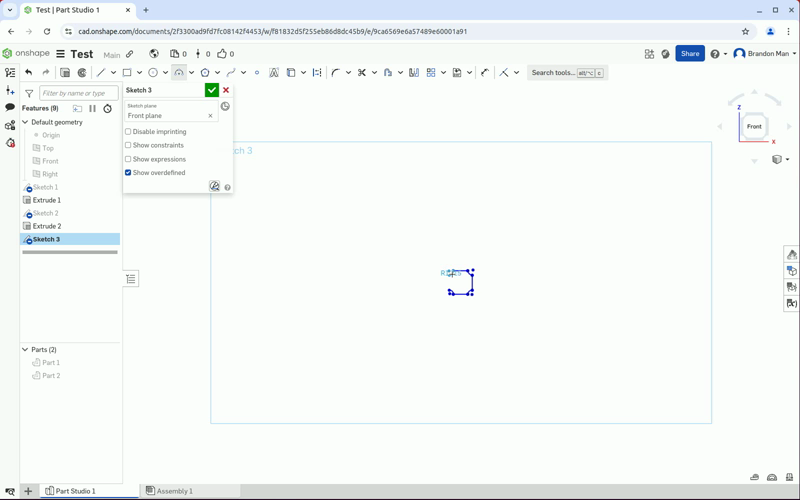
scroll(6)
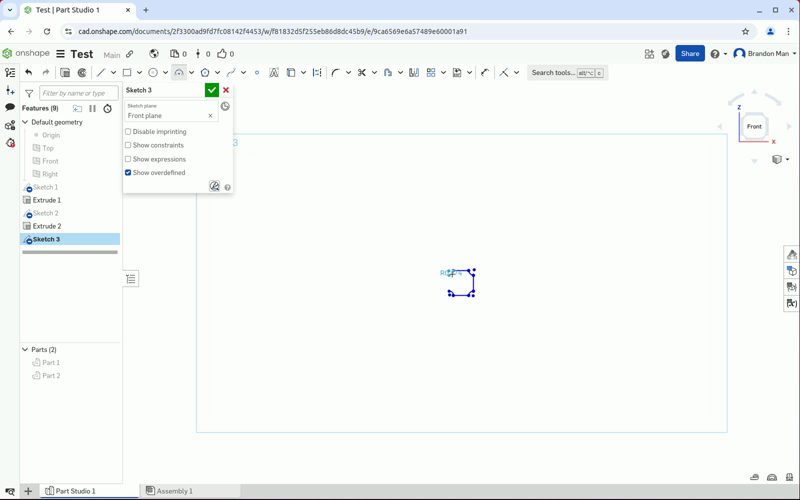
scroll(6)
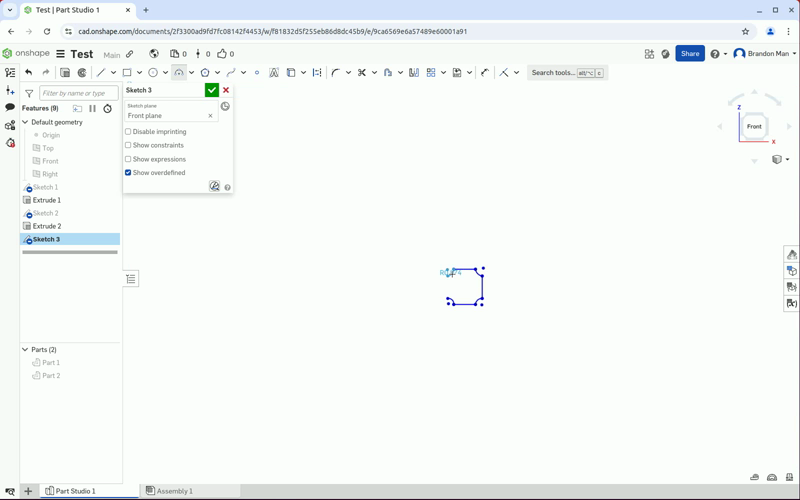
scroll(6)
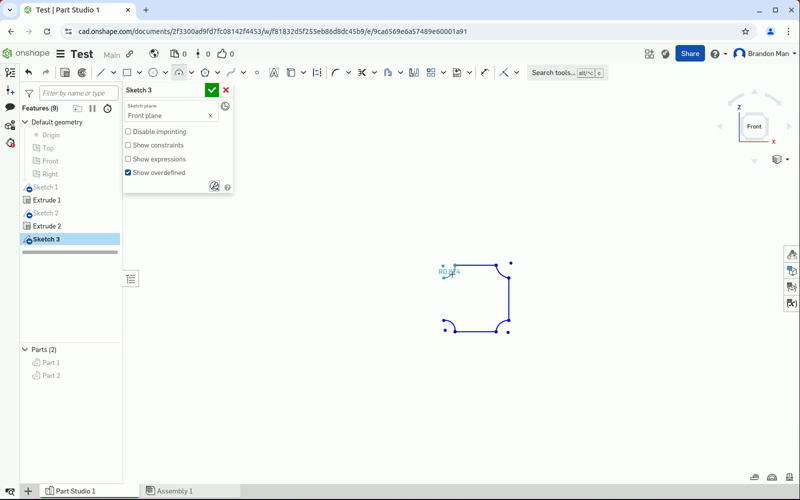
scroll(6)
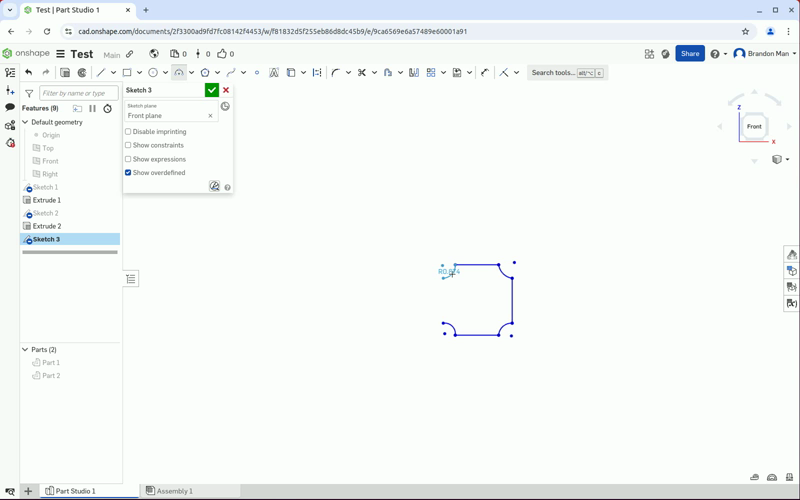
scroll(6)
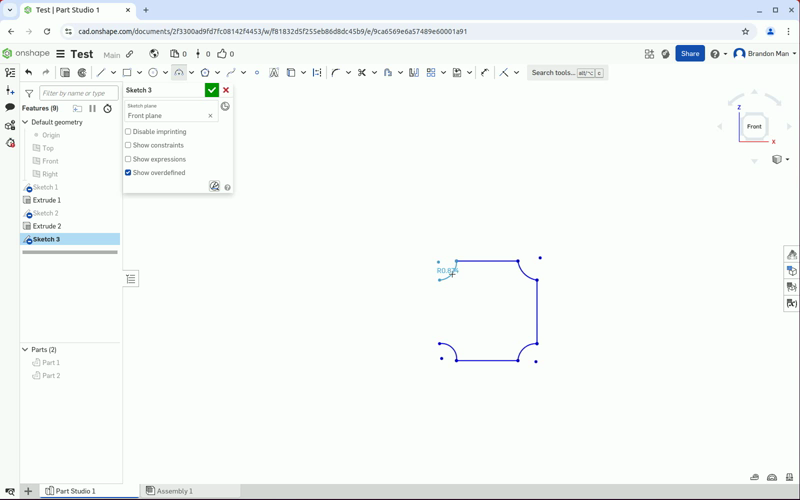
scroll(6)
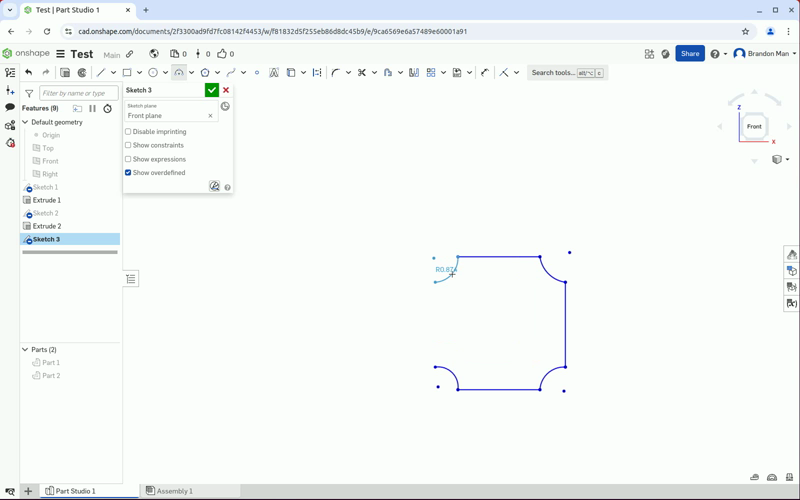
scroll(6)
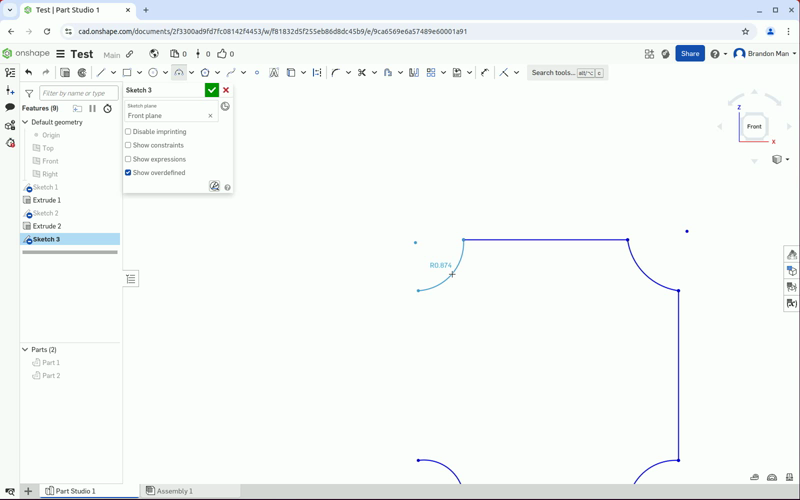
click(452, 273)
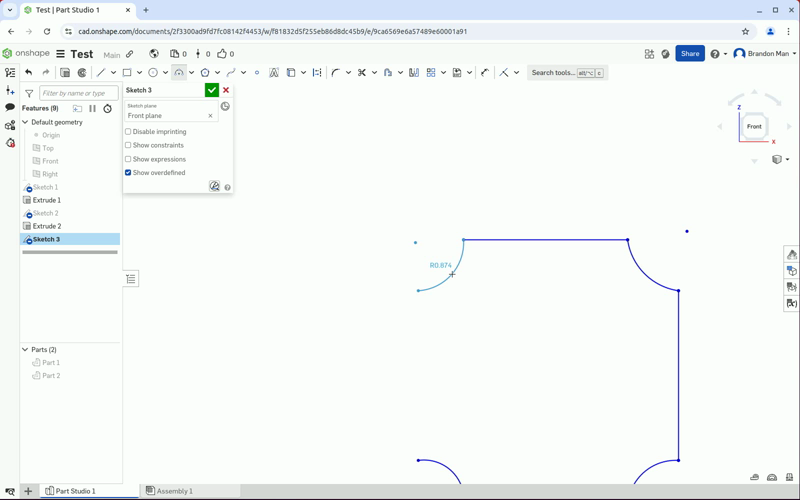
scroll(-6)
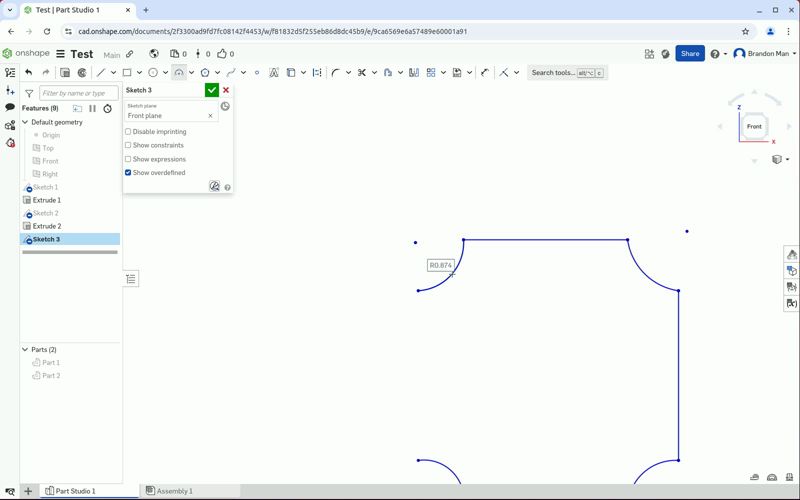
scroll(-6)
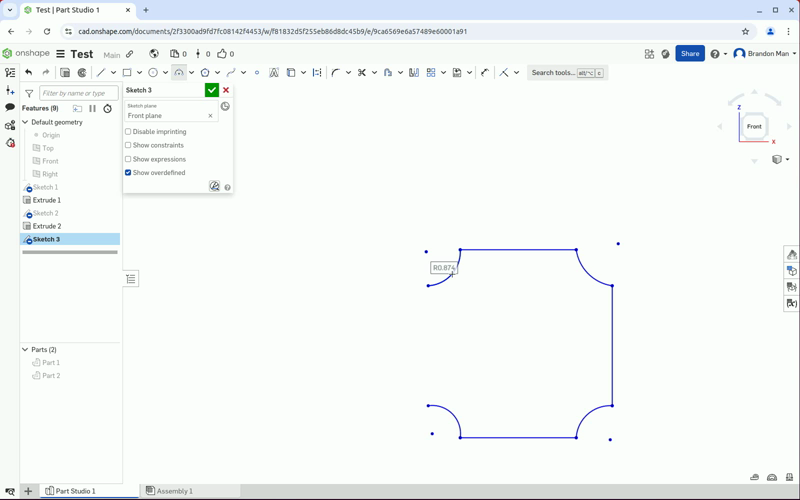
scroll(-6)
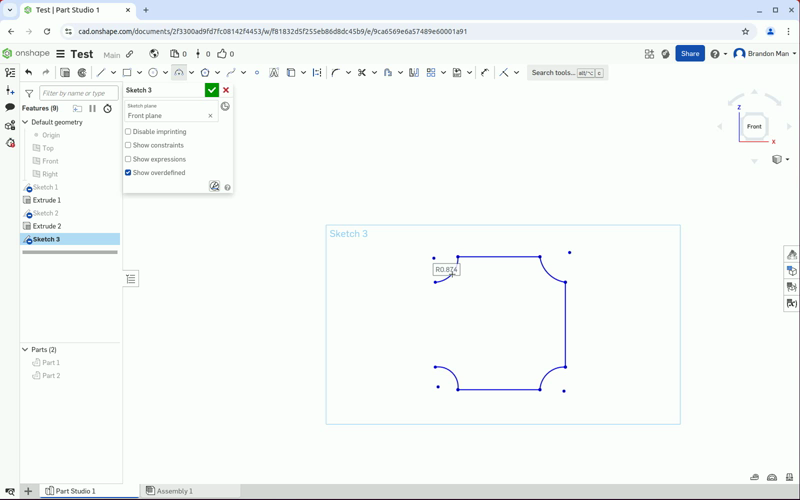
scroll(-6)
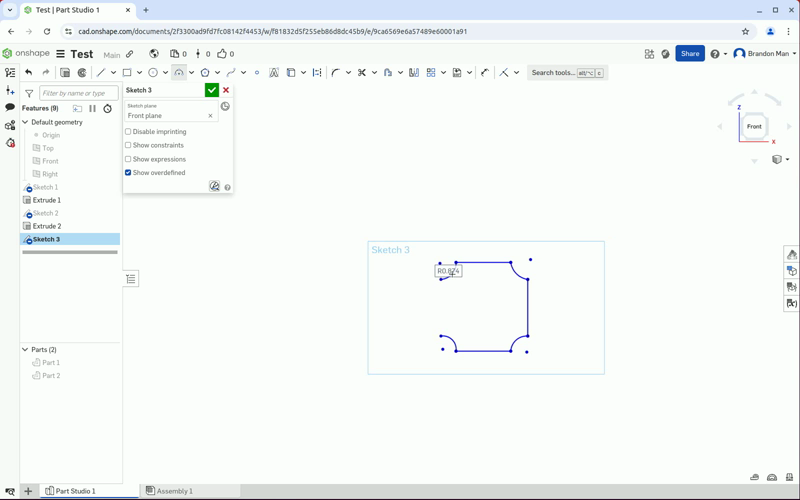
scroll(-6)
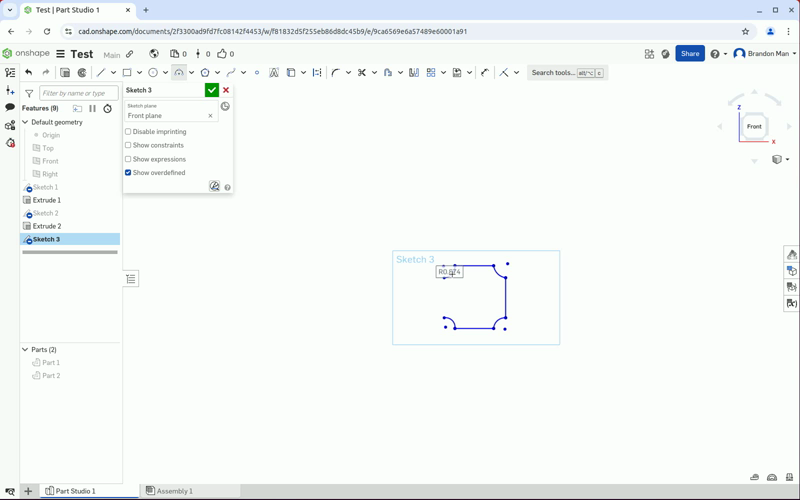
scroll(-6)
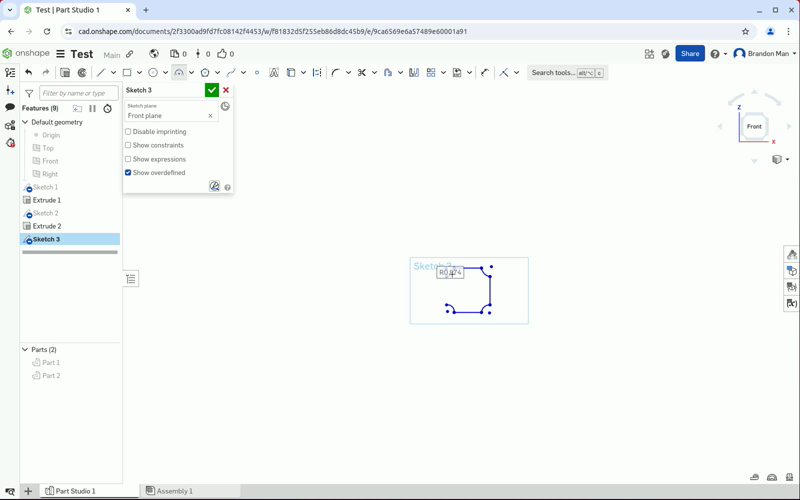
scroll(-6)
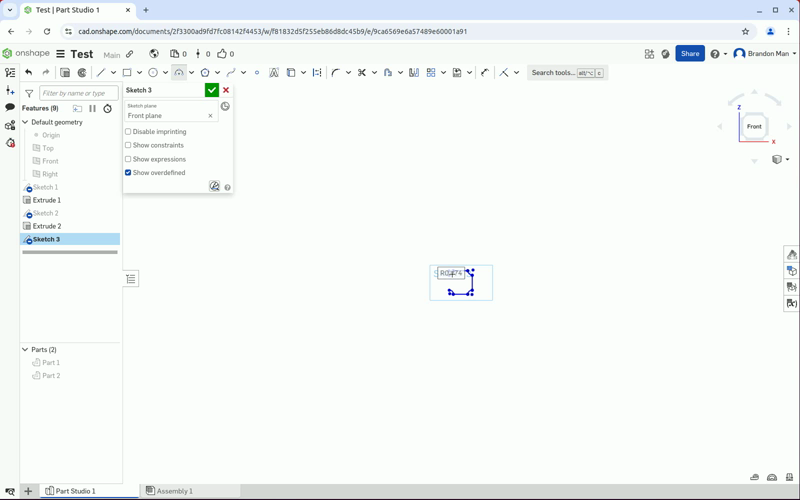
key_up(shift)
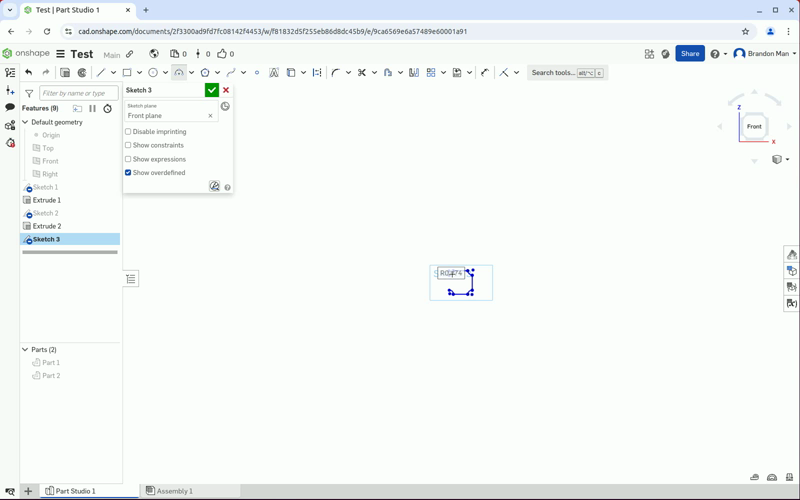
key(esc)
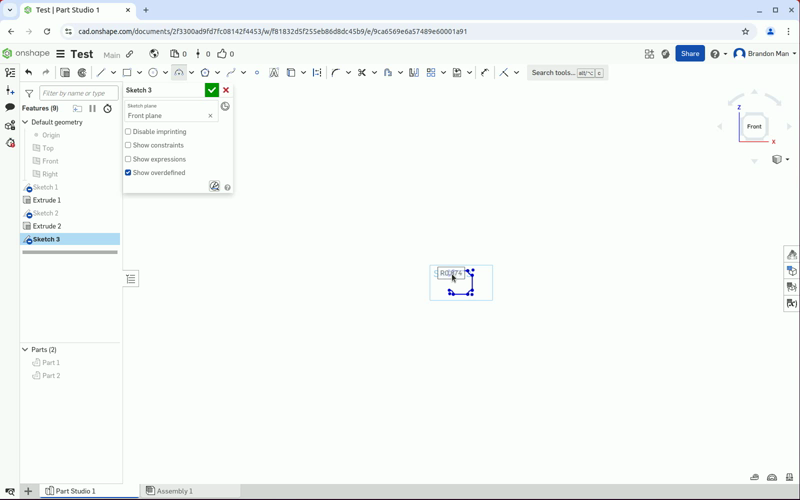
key(l)
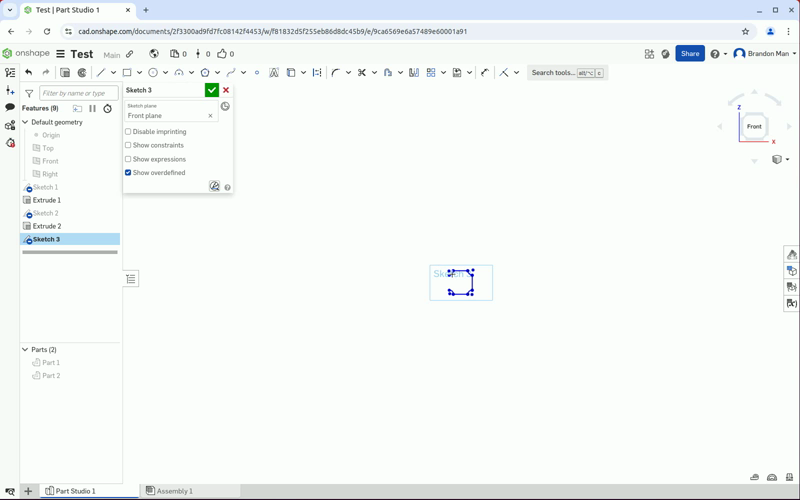
mouse_move(449, 275)
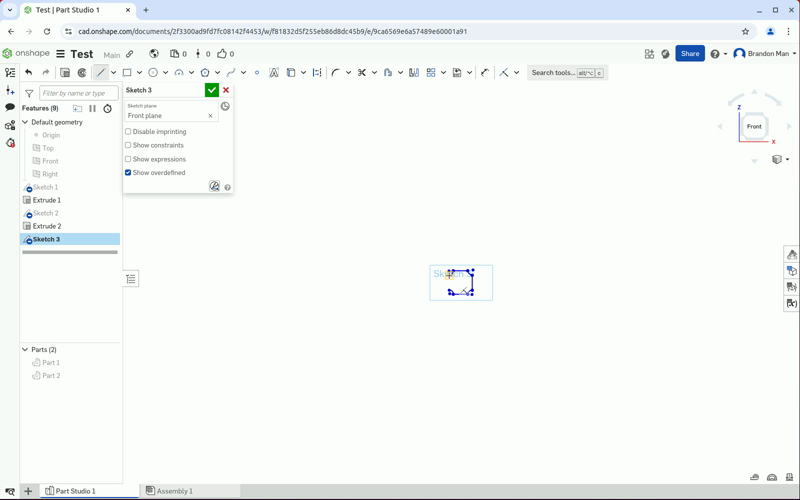
scroll(6)
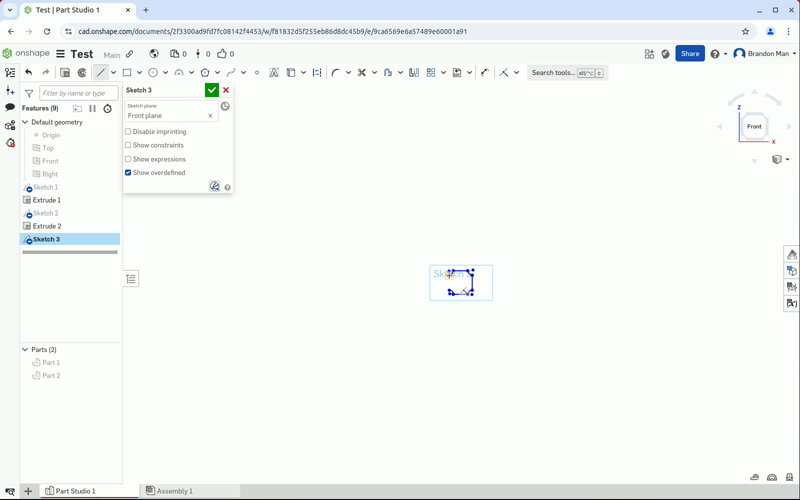
scroll(6)
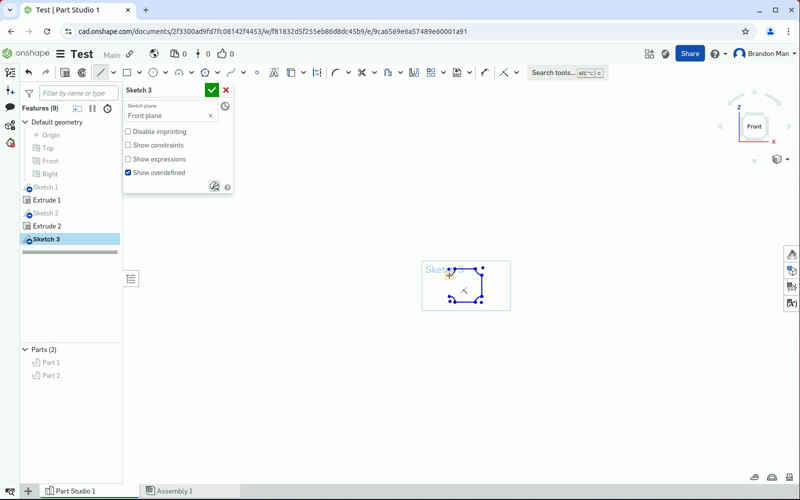
scroll(6)
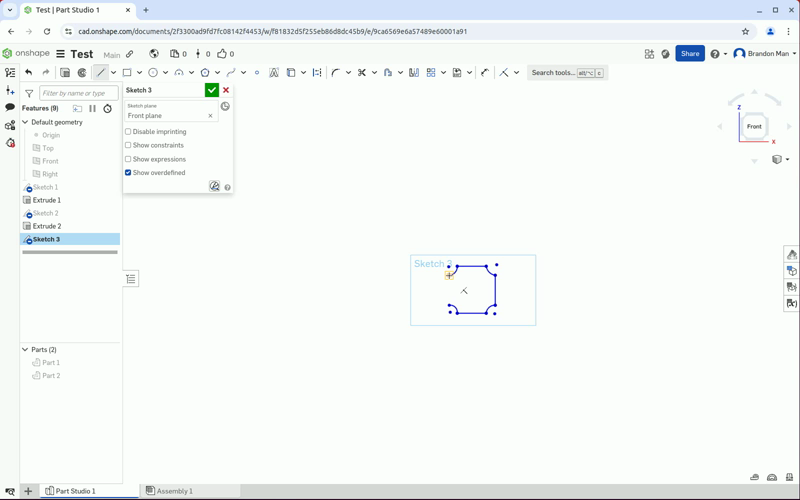
scroll(6)
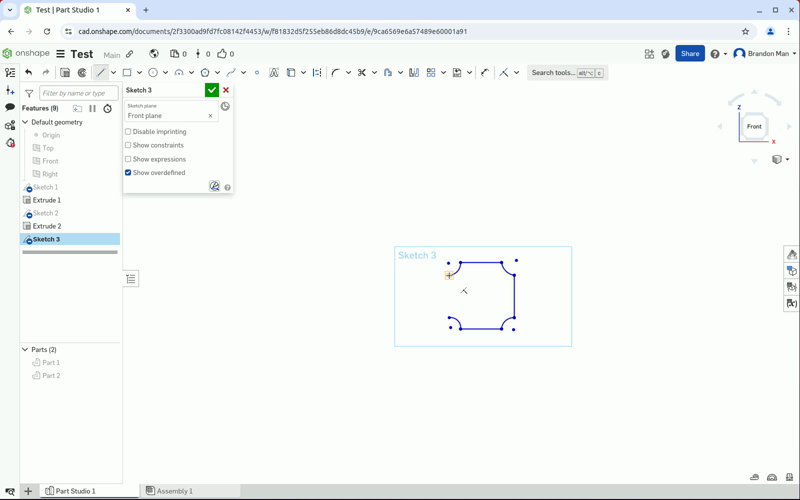
scroll(6)
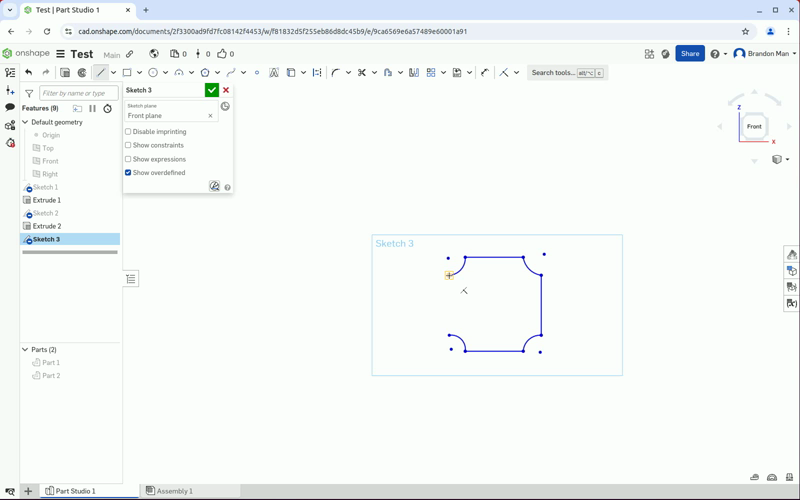
scroll(6)
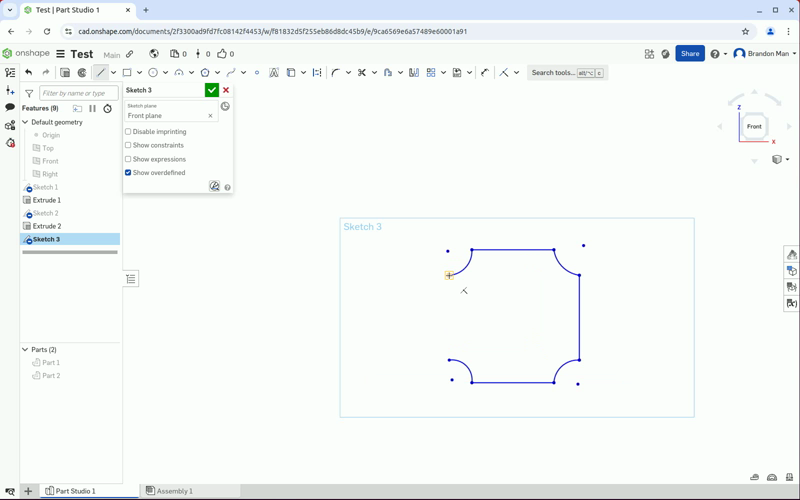
scroll(6)
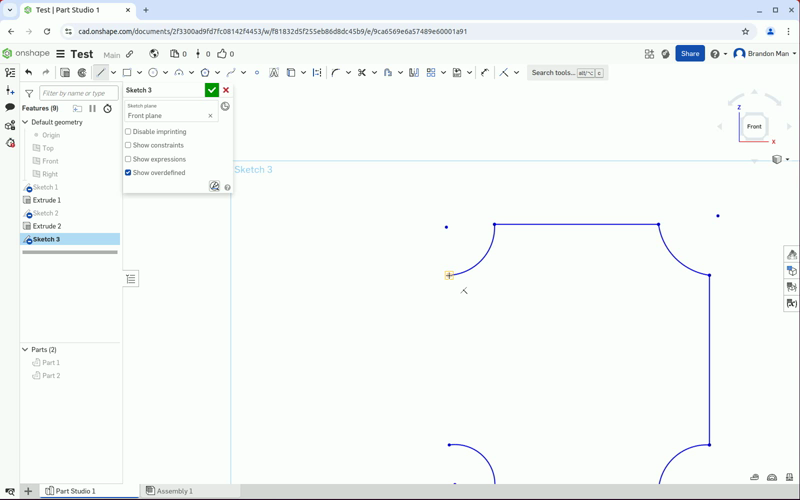
click(449, 275)
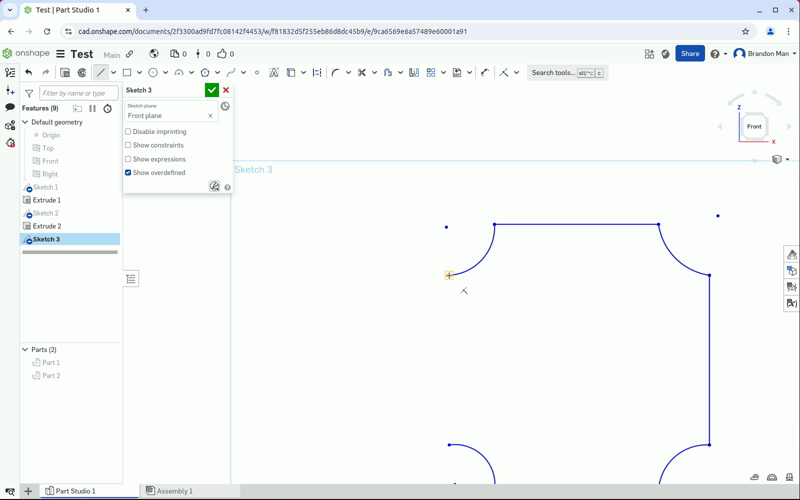
scroll(-6)
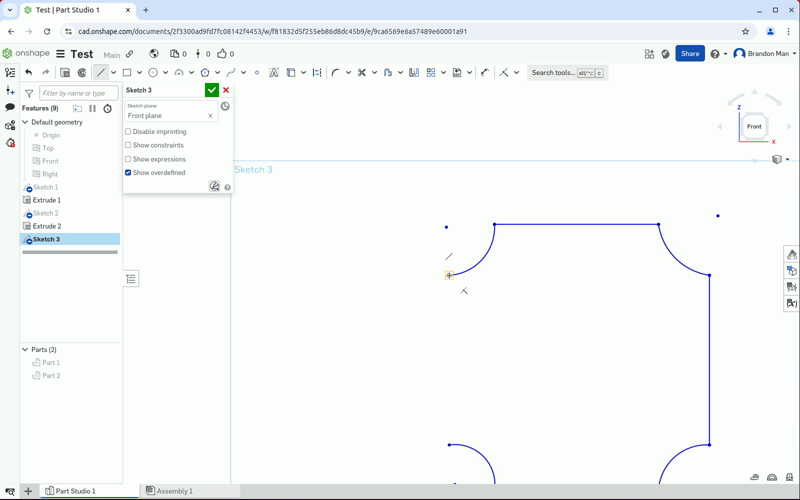
scroll(-6)
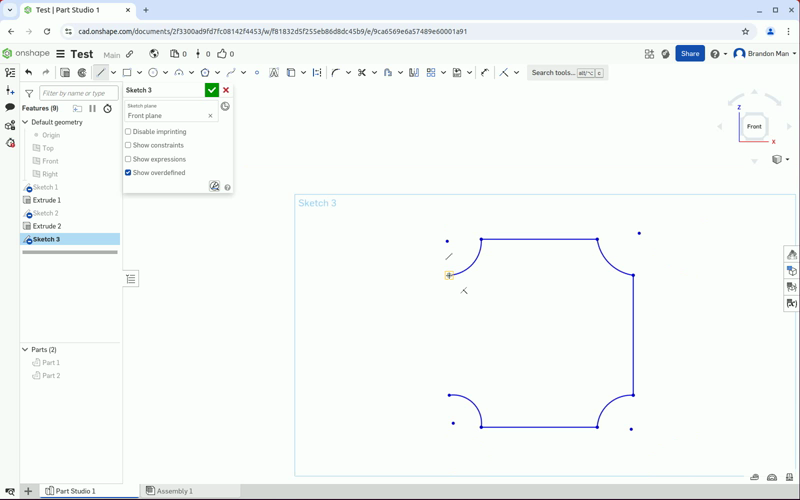
scroll(-6)
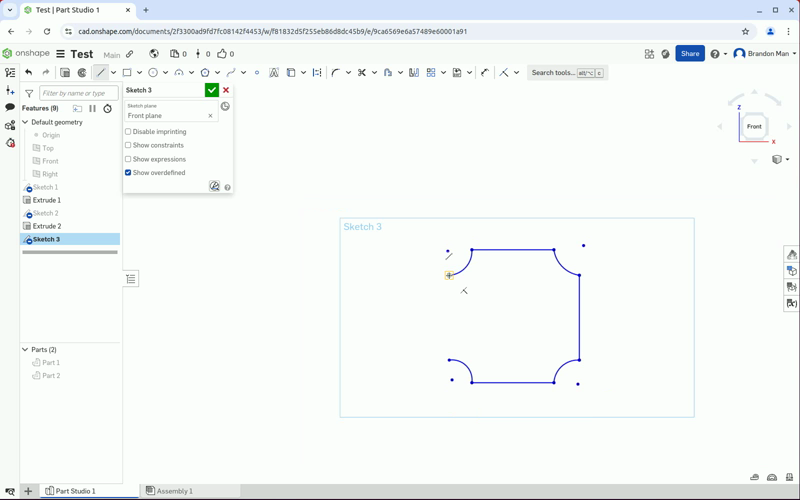
scroll(-6)
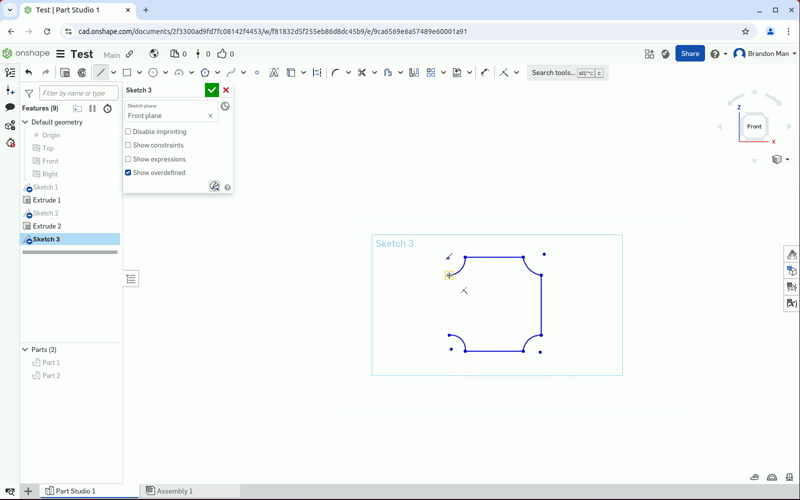
scroll(-6)
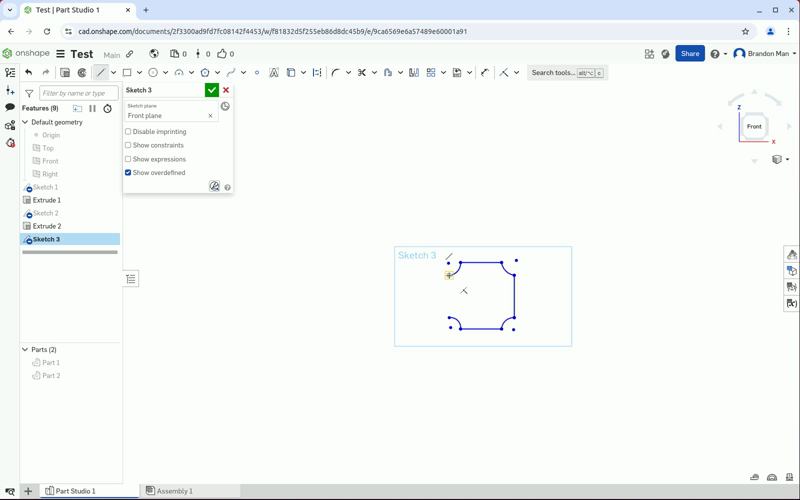
scroll(-6)
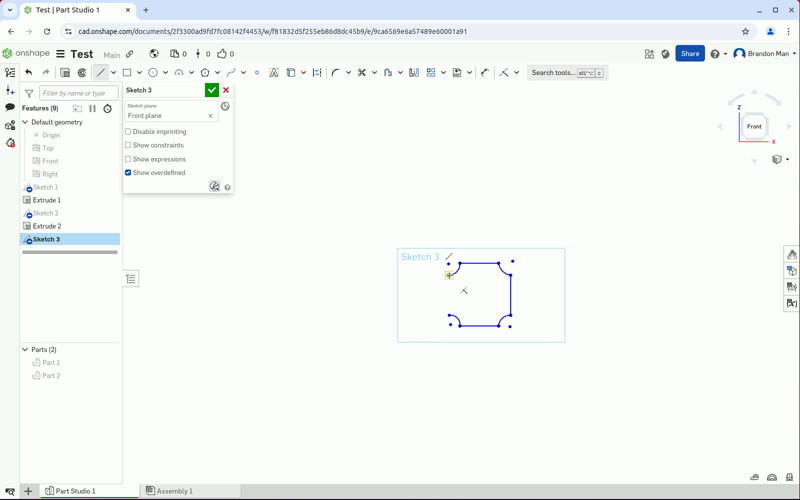
scroll(-6)
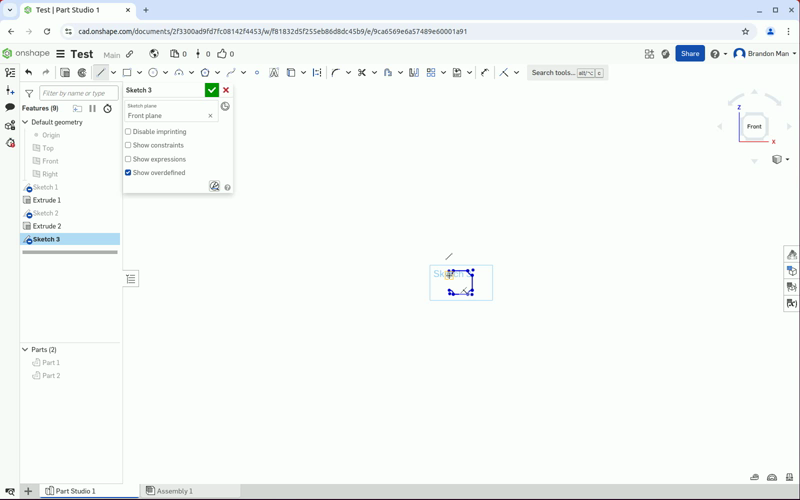
mouse_move(479, 275)
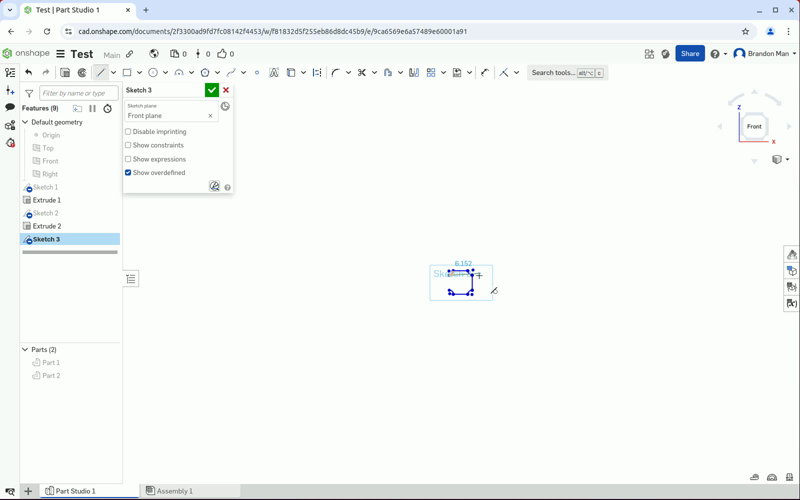
key_down(shift)
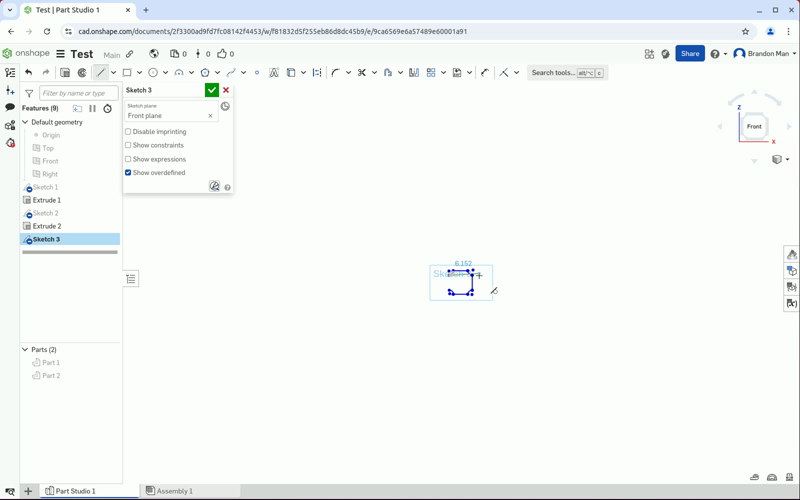
mouse_move(449, 290)
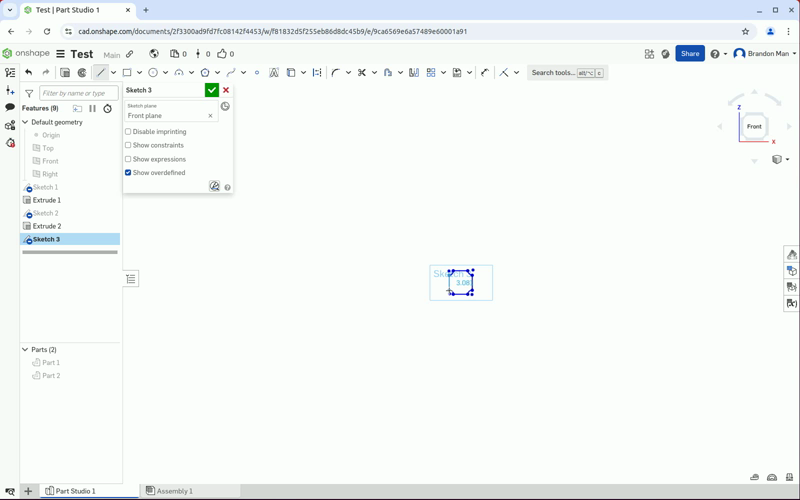
scroll(6)
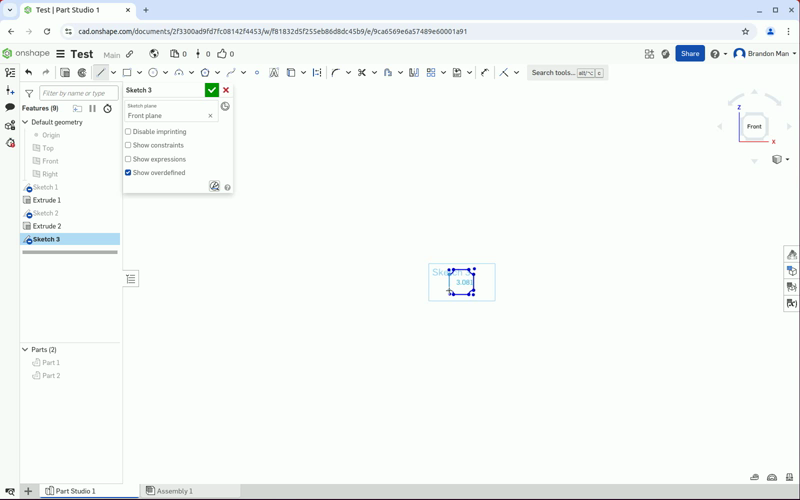
scroll(6)
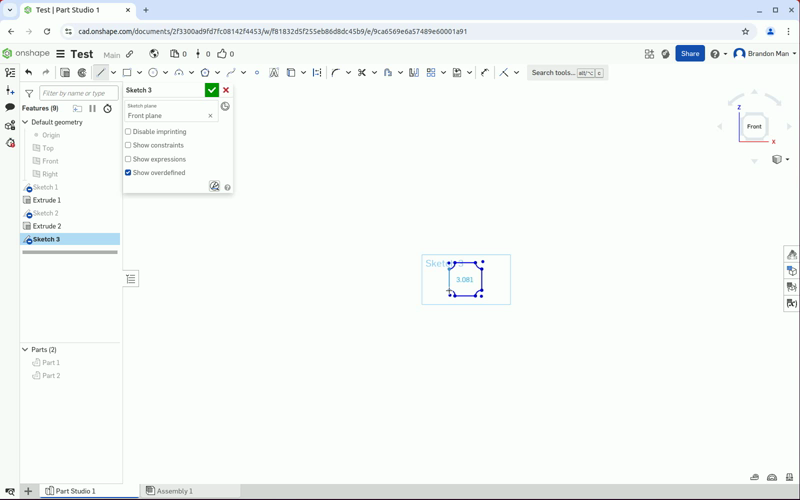
scroll(6)
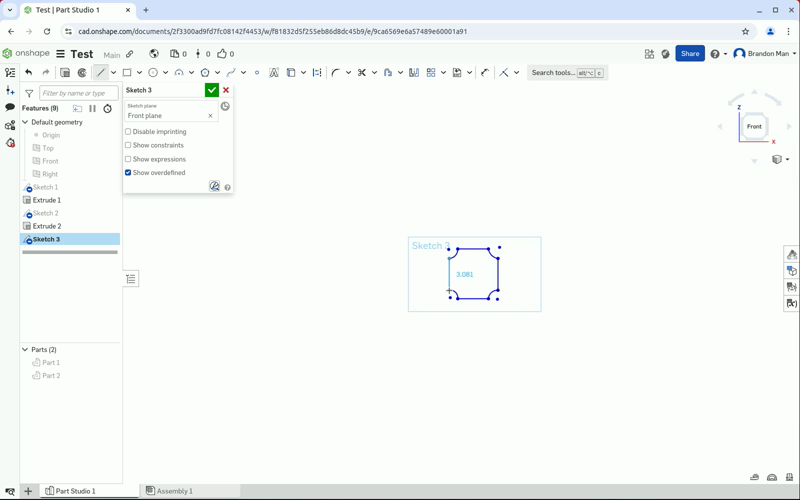
scroll(6)
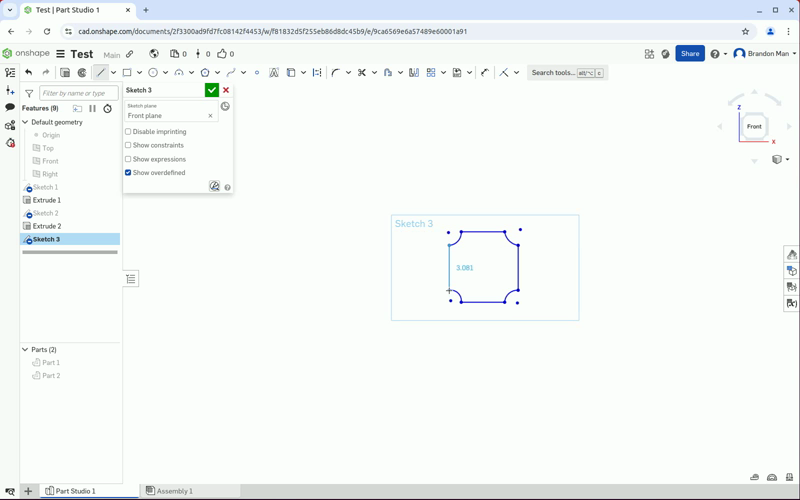
scroll(6)
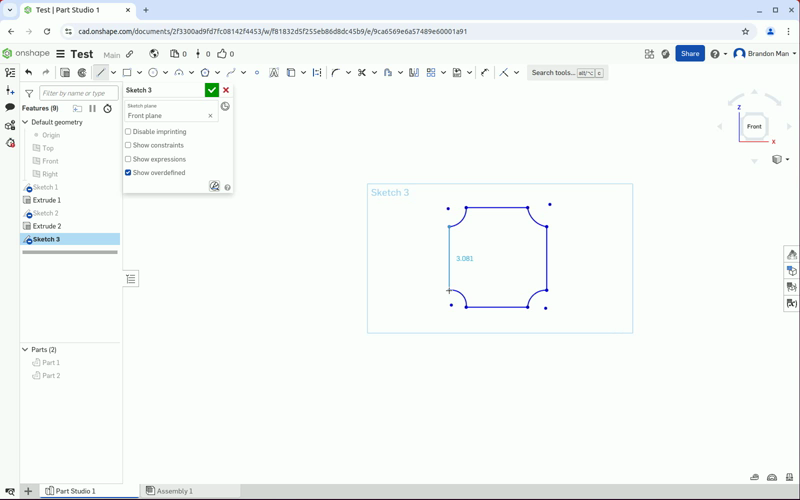
scroll(6)
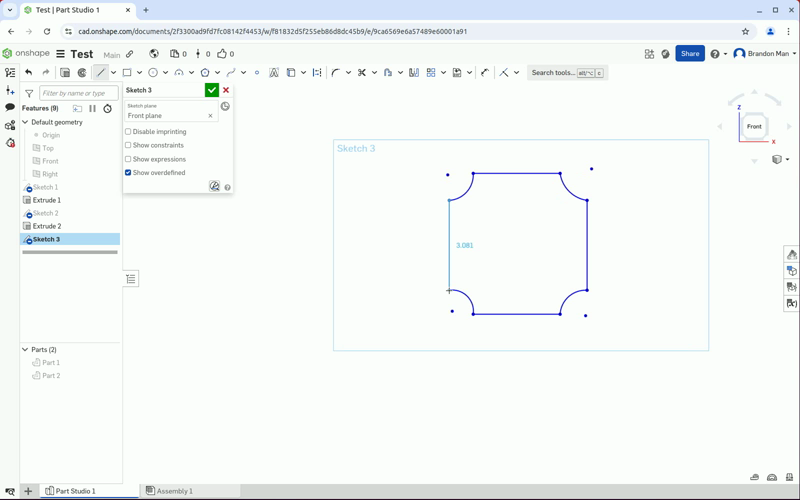
scroll(6)
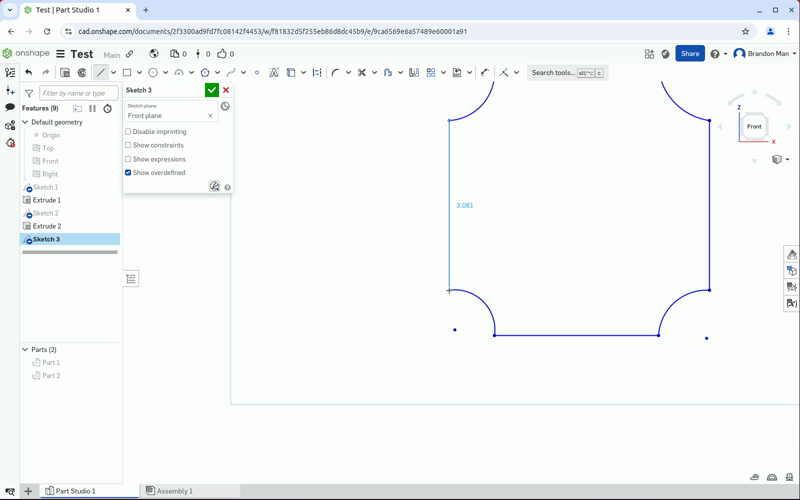
key_up(shift)
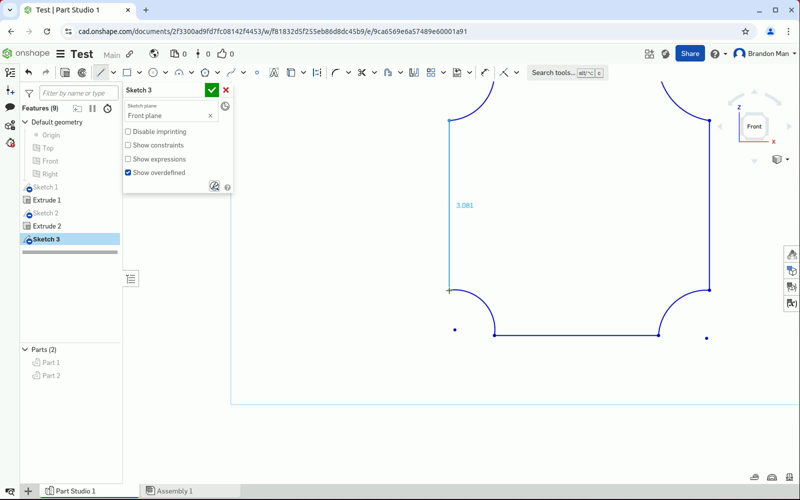
click(449, 290)
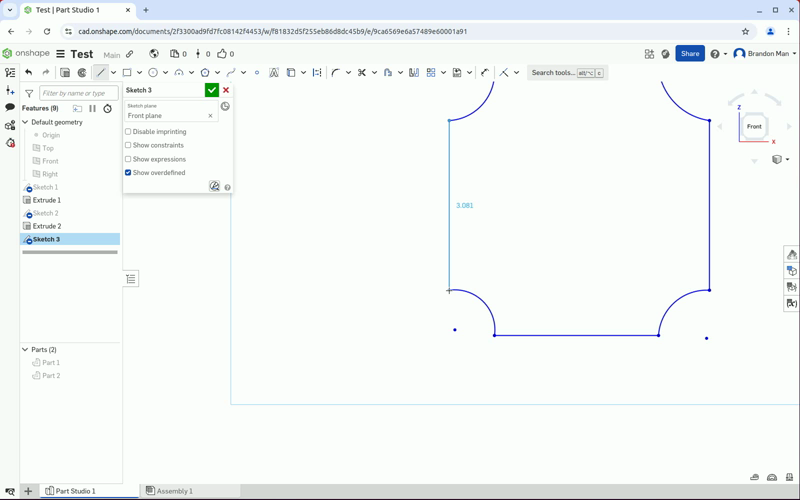
scroll(-6)
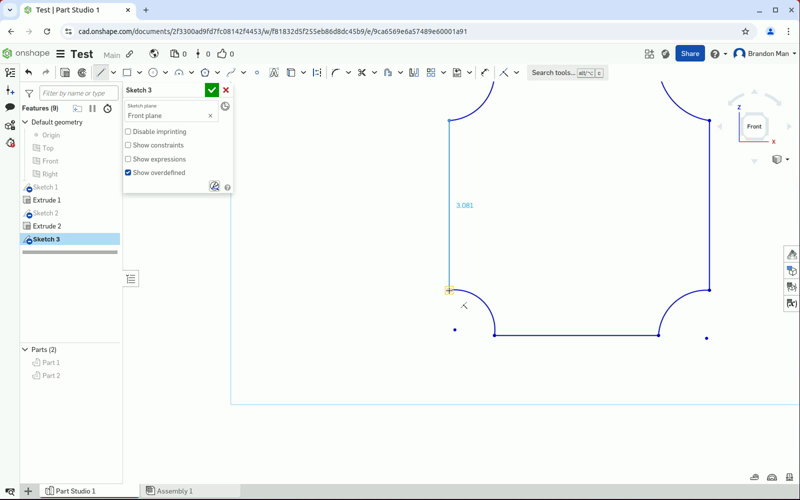
scroll(-6)
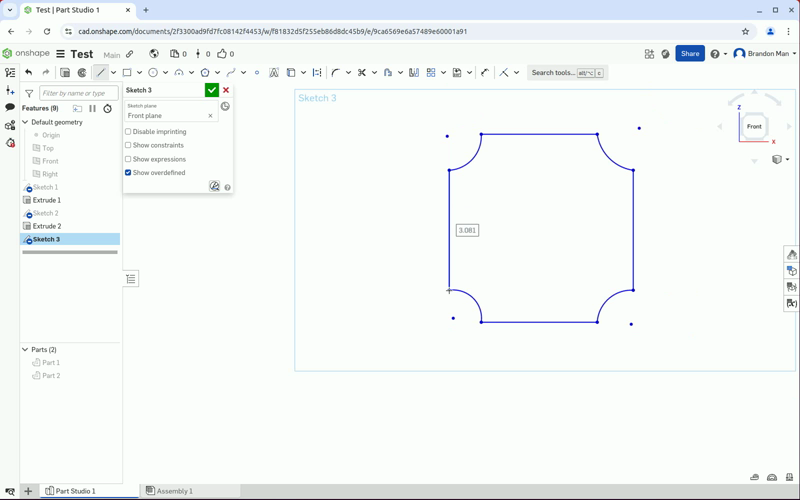
scroll(-6)
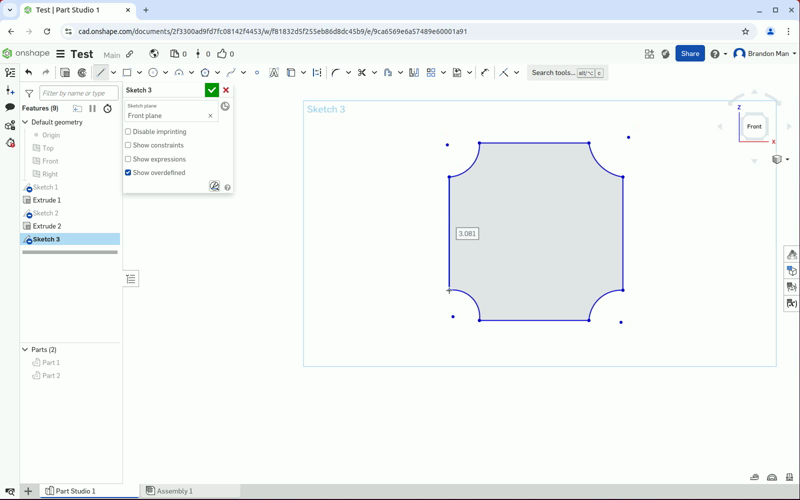
scroll(-6)
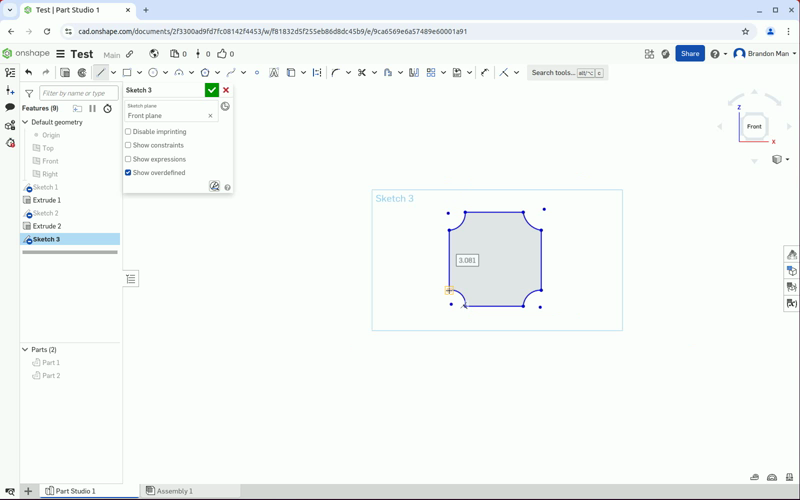
scroll(-6)
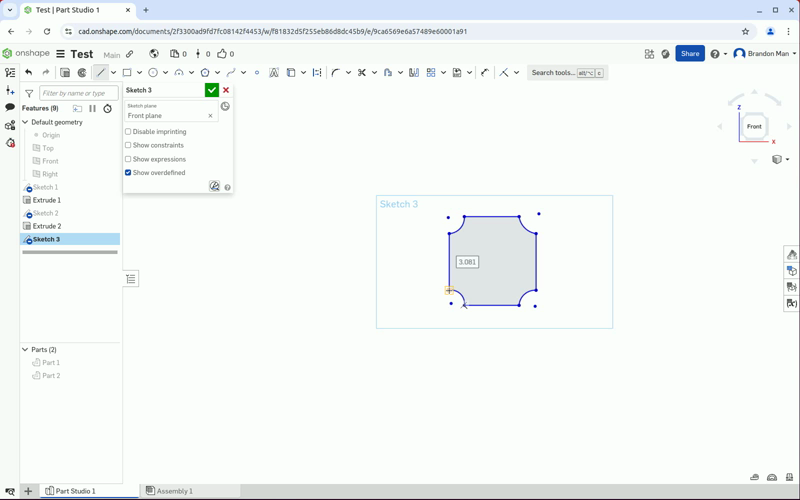
scroll(-6)
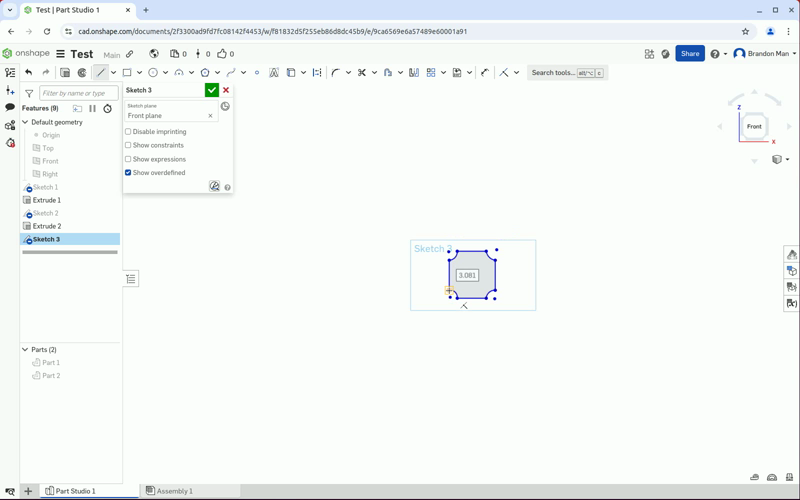
scroll(-6)
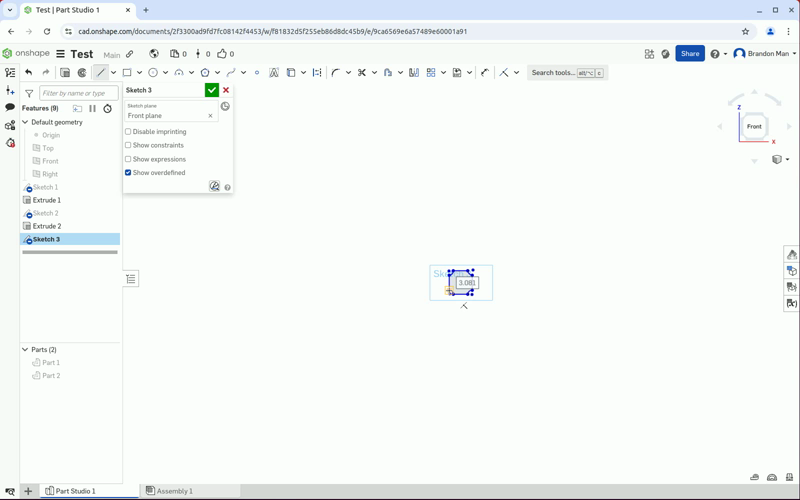
key(esc)
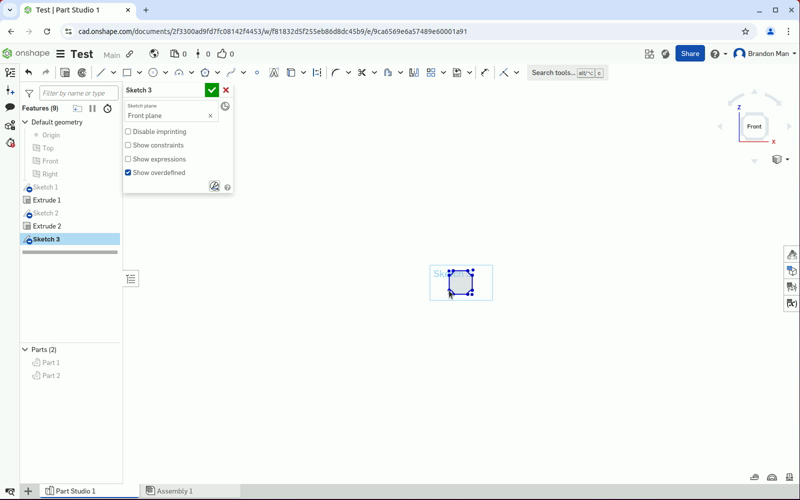
key(c)
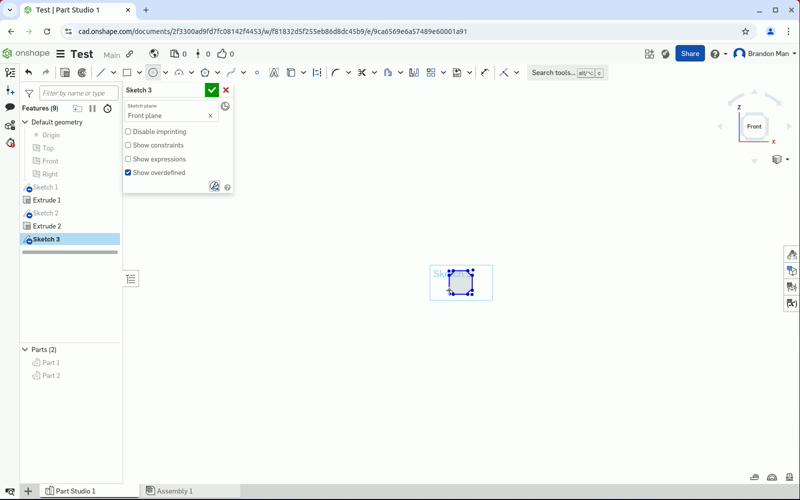
key_down(shift)
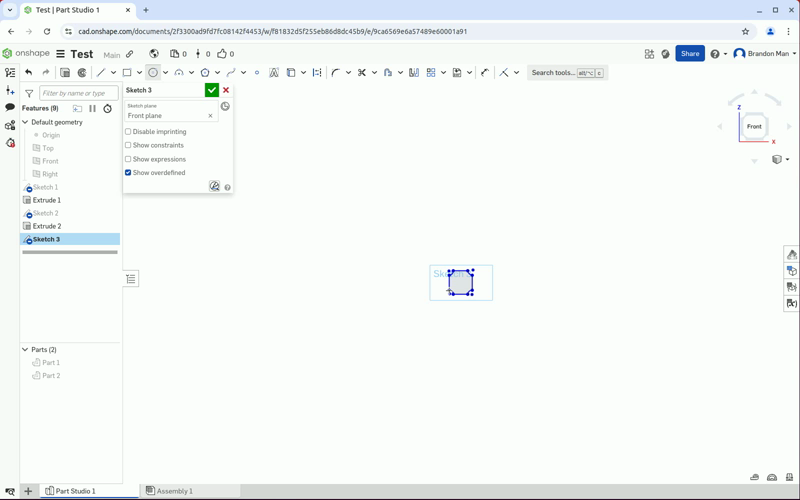
mouse_move(460, 282)
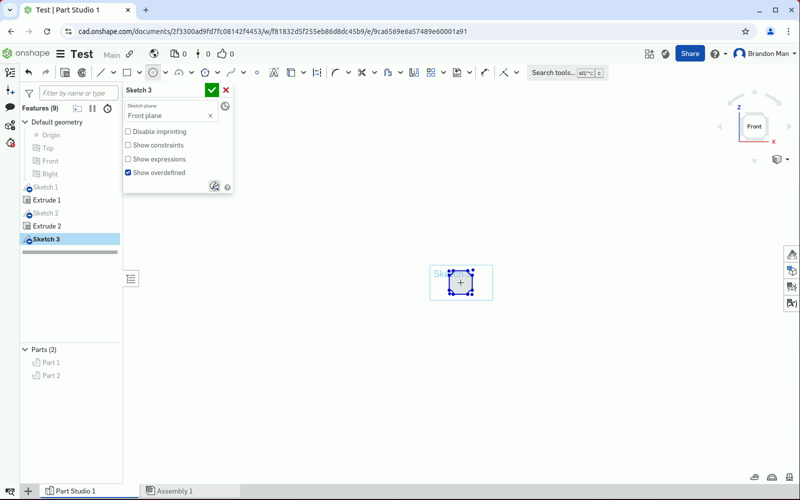
click(460, 282)
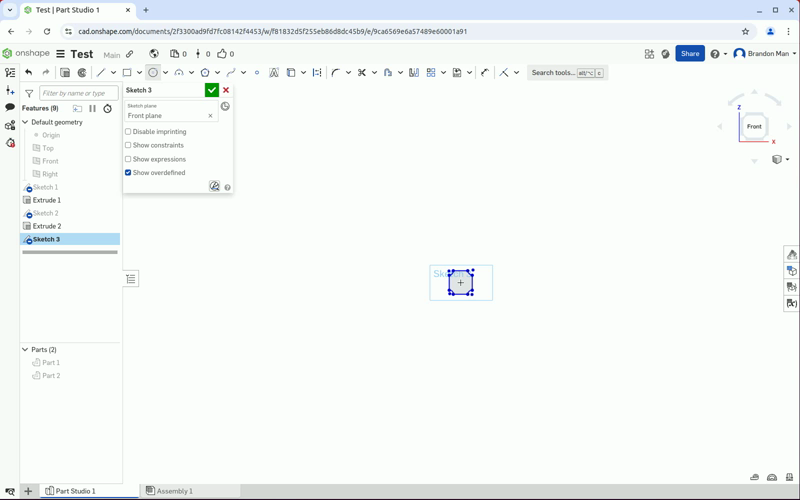
key_up(shift)
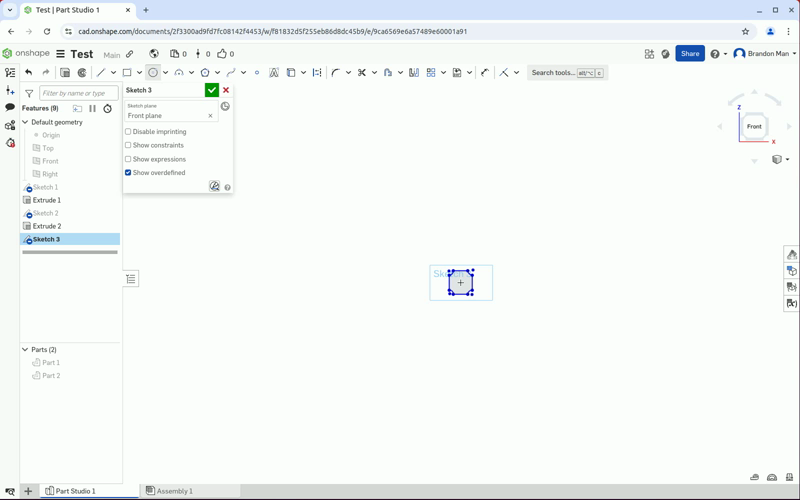
mouse_move(468, 282)
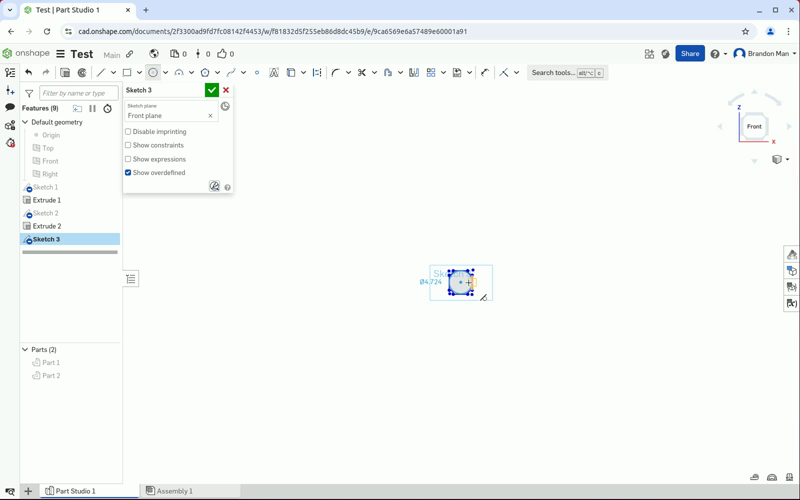
click(468, 282)
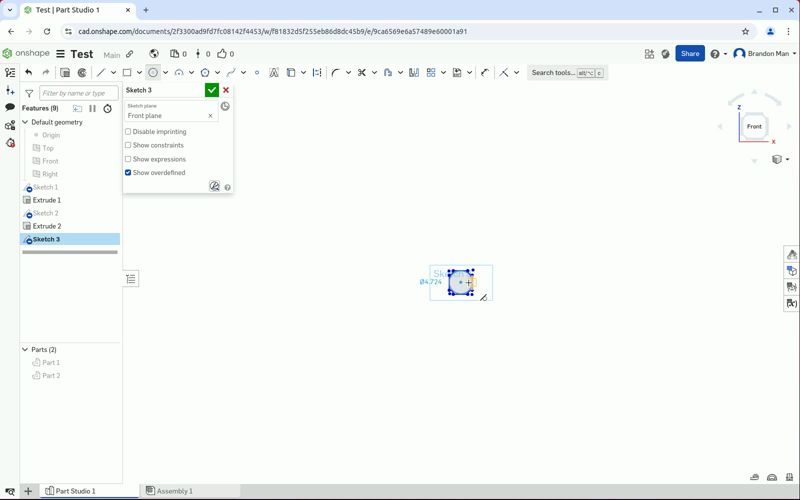
key(esc)
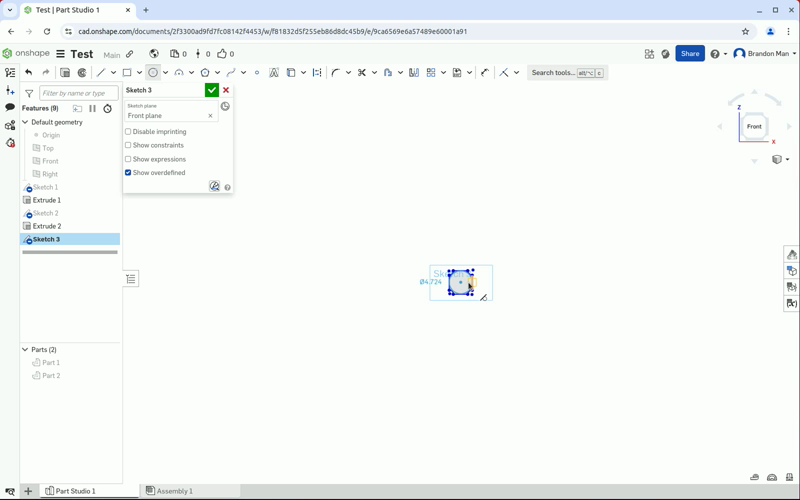
mouse_move(455, 290)
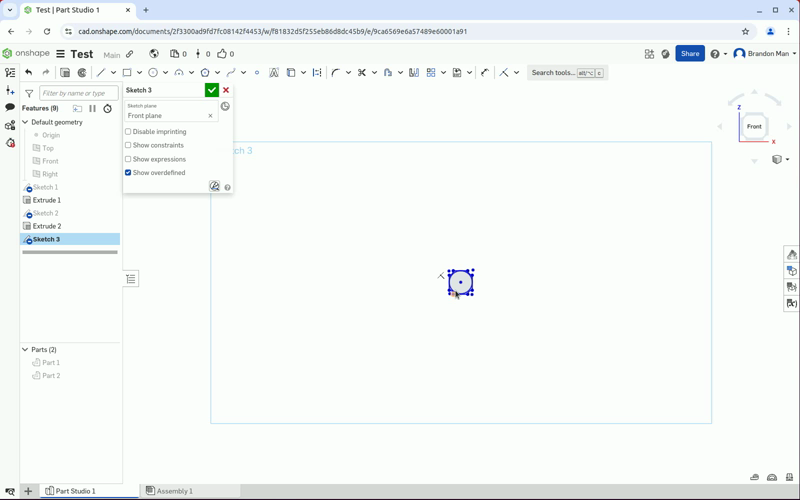
scroll(6)
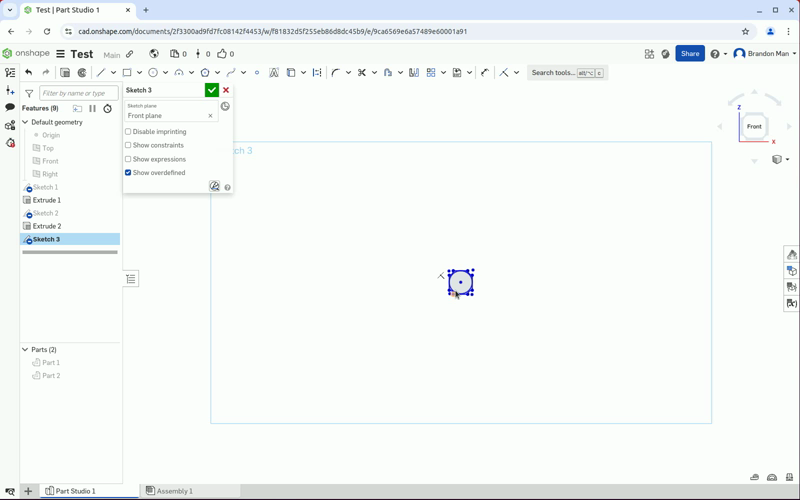
scroll(6)
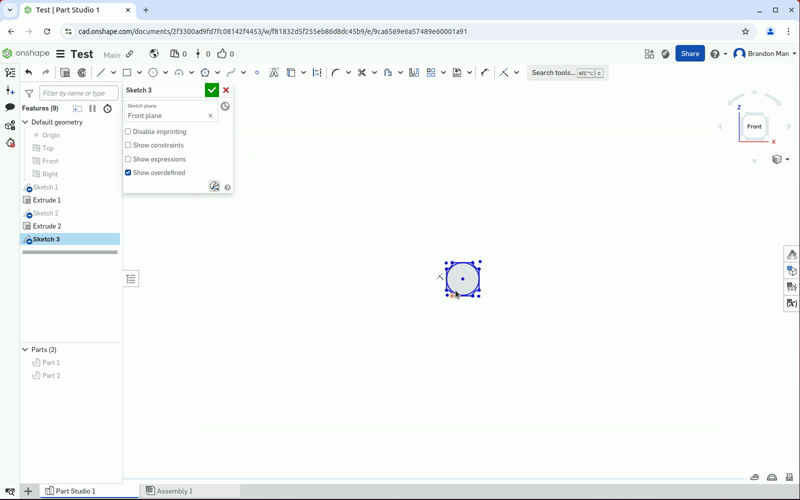
scroll(6)
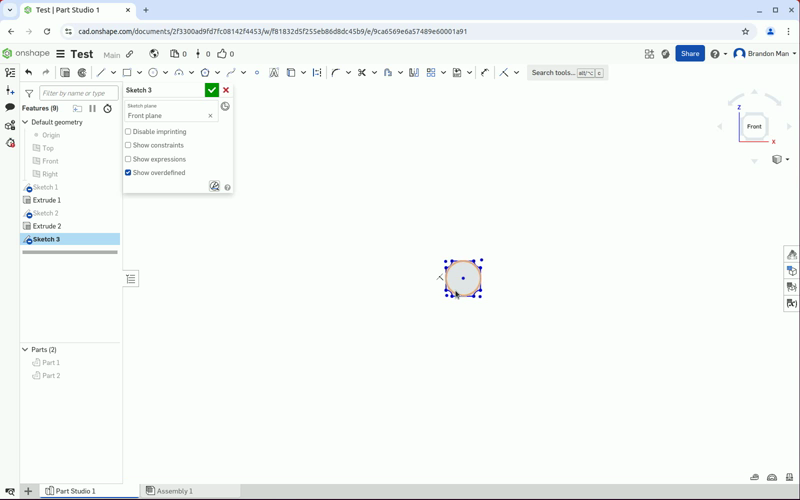
scroll(6)
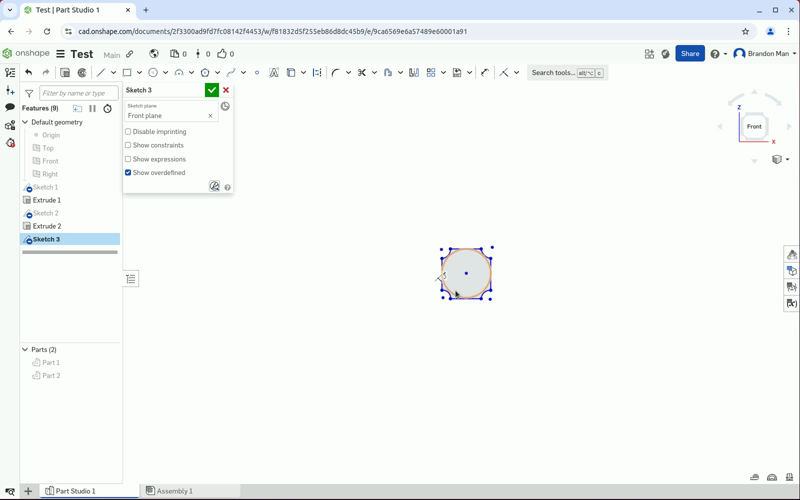
scroll(6)
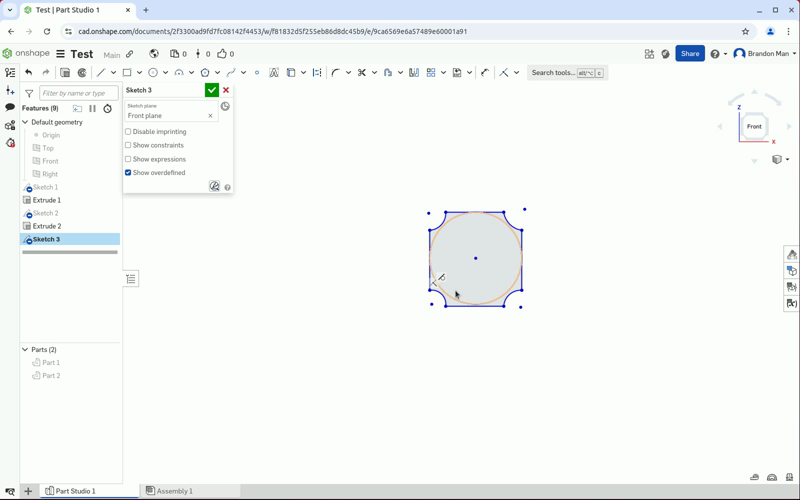
scroll(6)
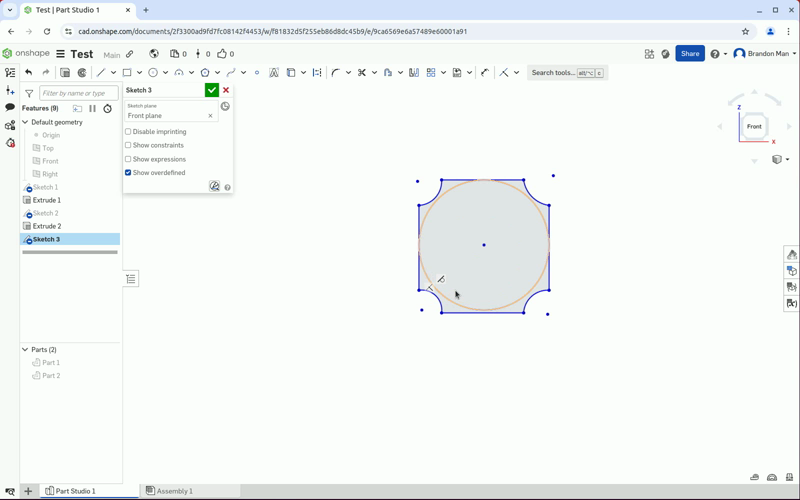
scroll(6)
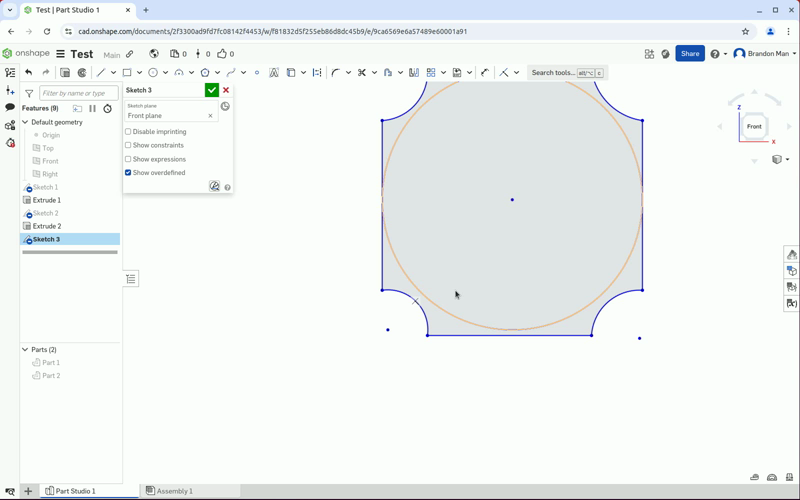
click(455, 290)
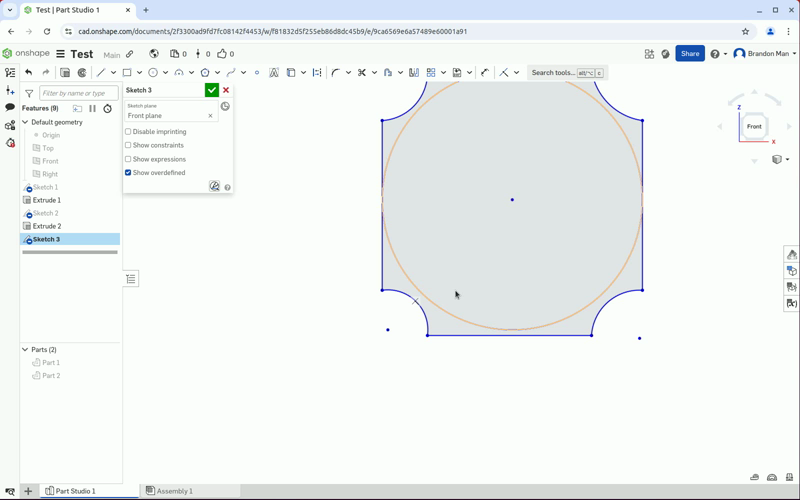
scroll(-6)
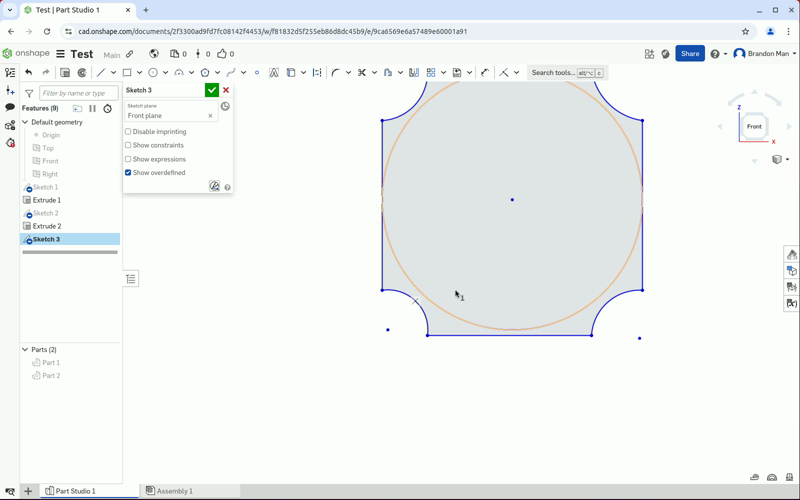
scroll(-6)
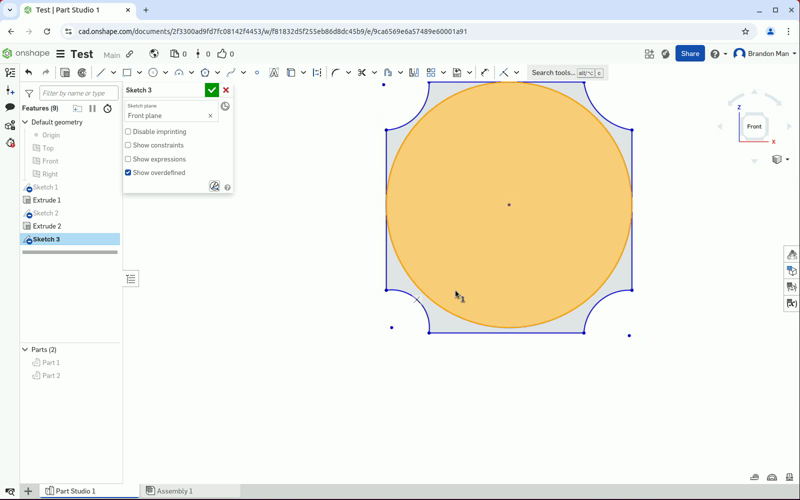
scroll(-6)
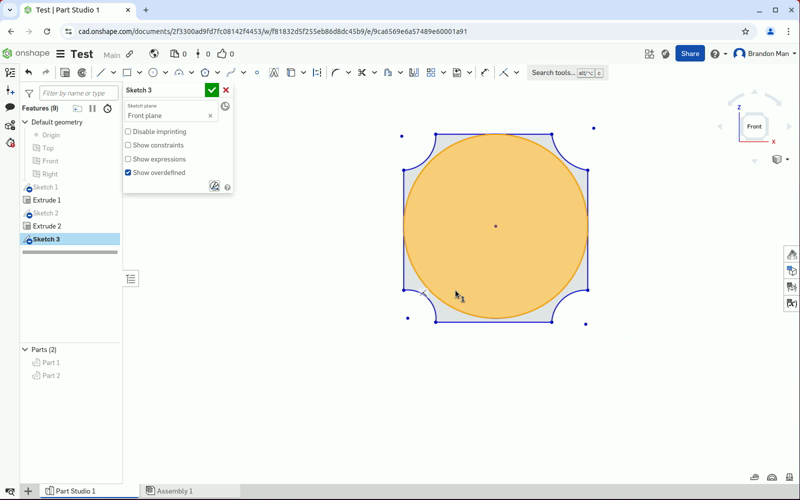
scroll(-6)
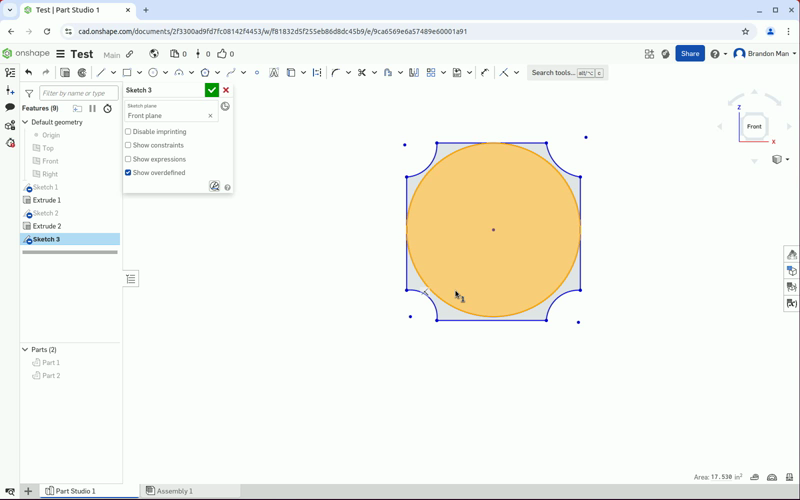
scroll(-6)
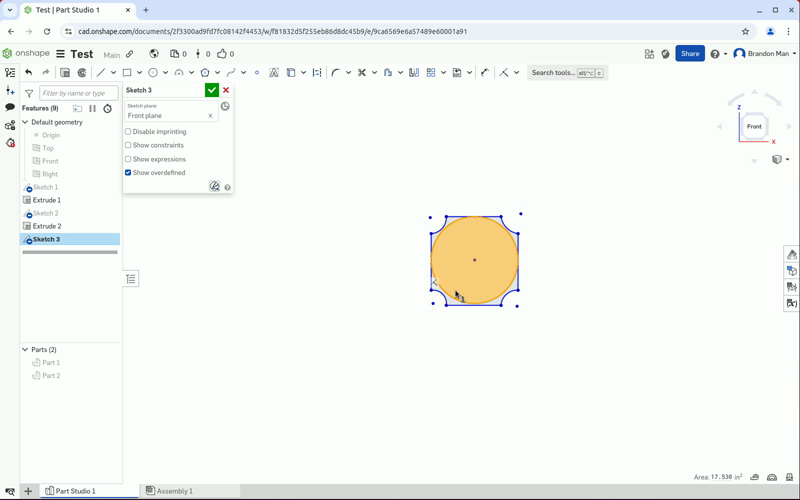
scroll(-6)
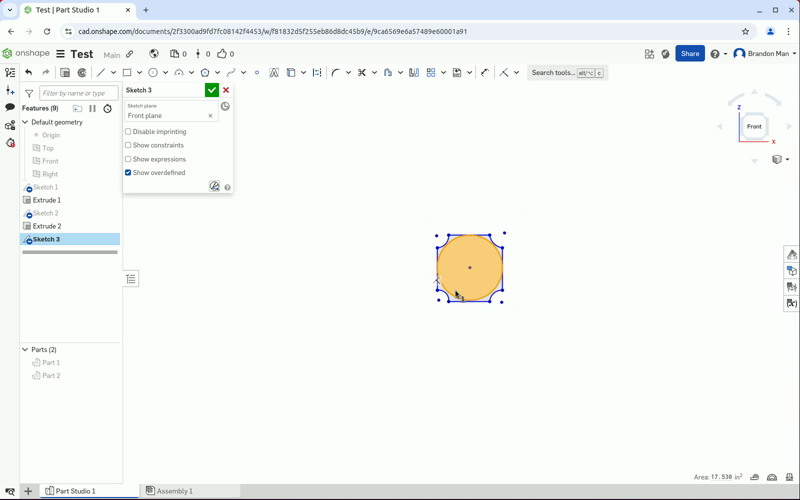
scroll(-6)
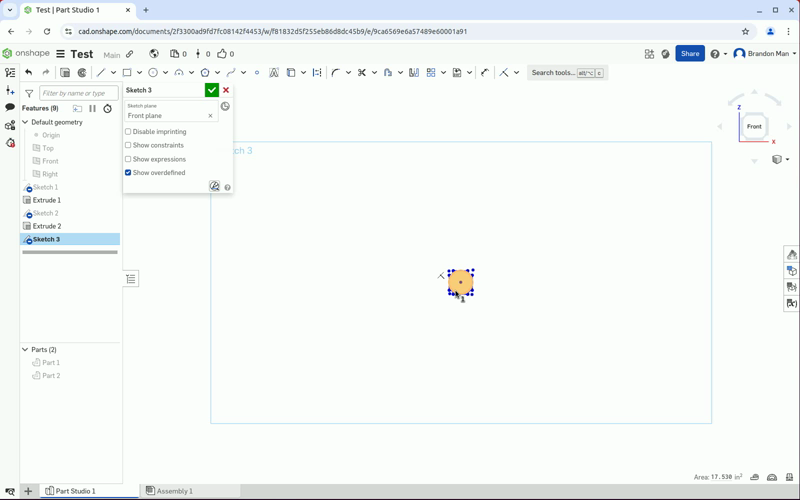
mouse_move(73, 352)
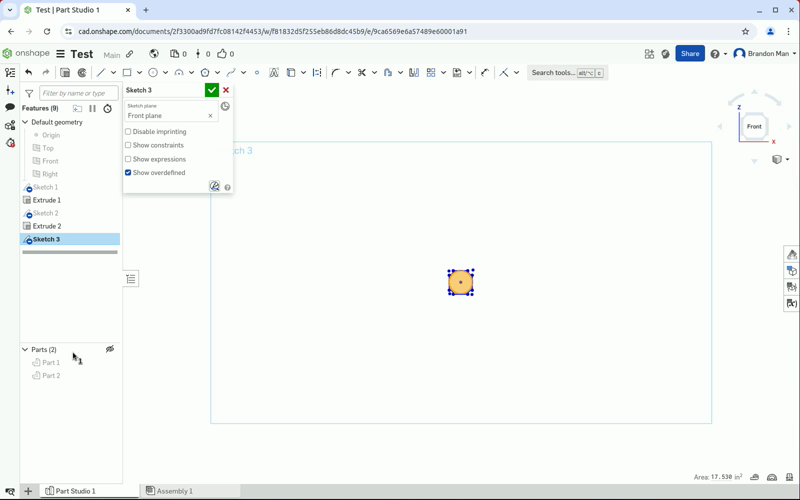
key(shift+y)
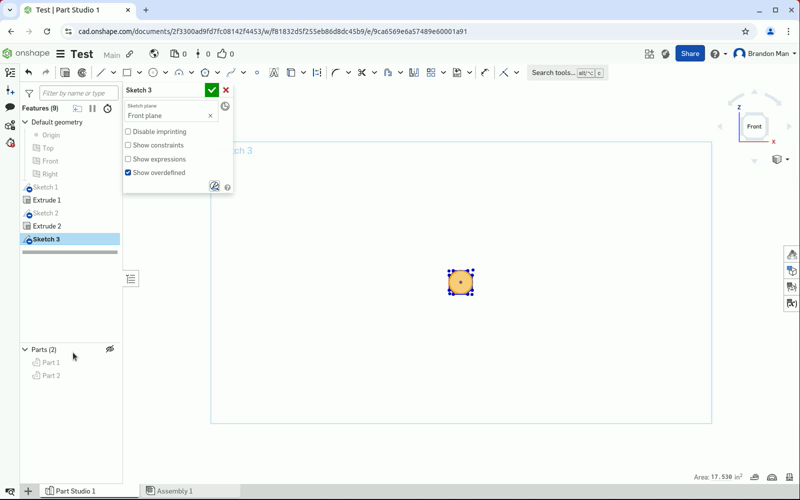
key(shift+e)
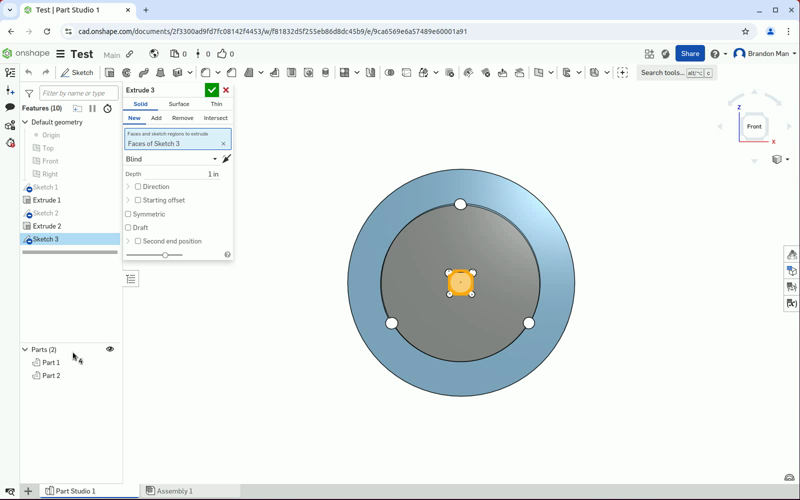
mouse_move(143, 106)
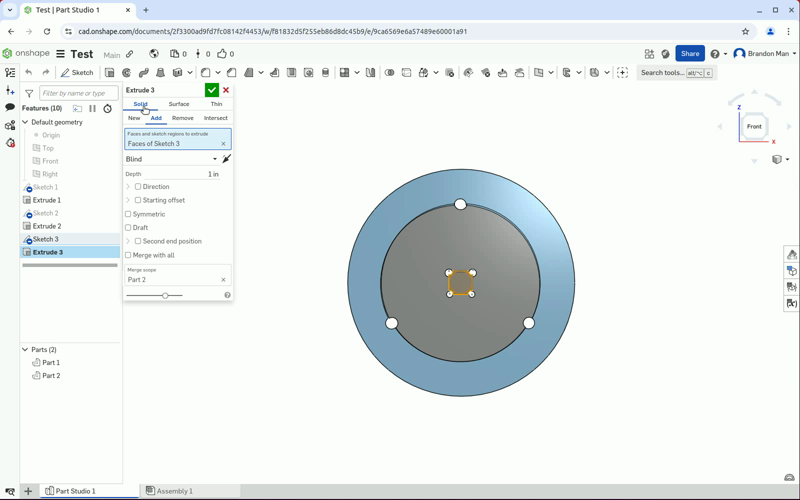
click(143, 106)
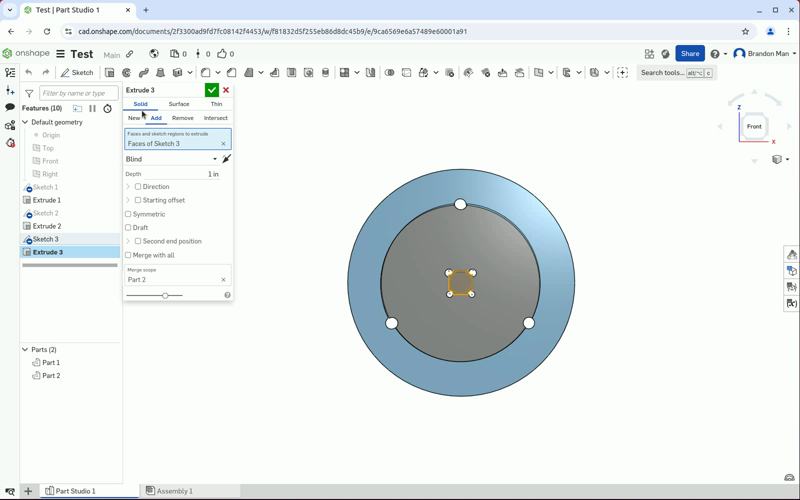
mouse_move(137, 120)
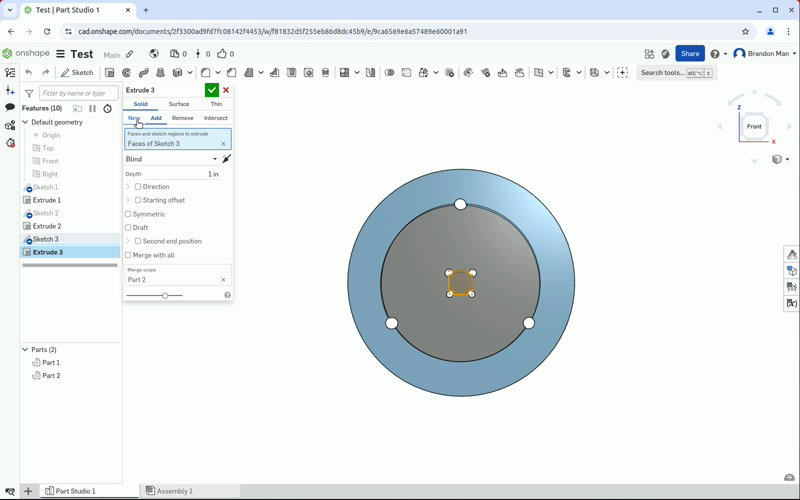
click(137, 120)
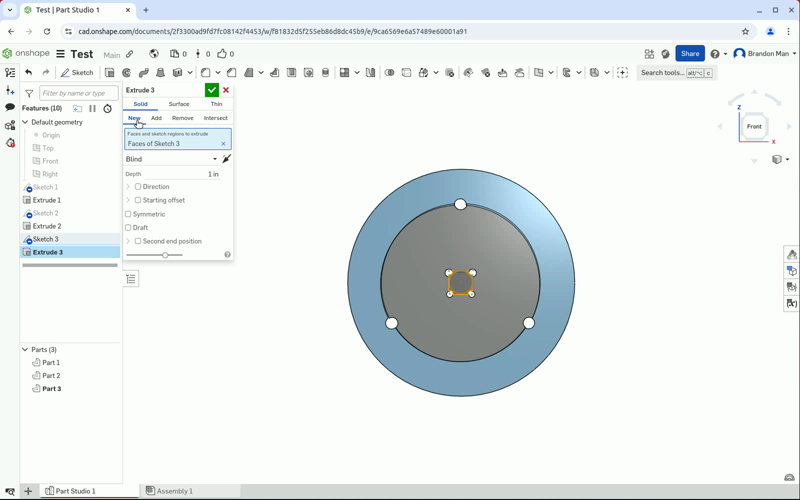
key(tab, 4)
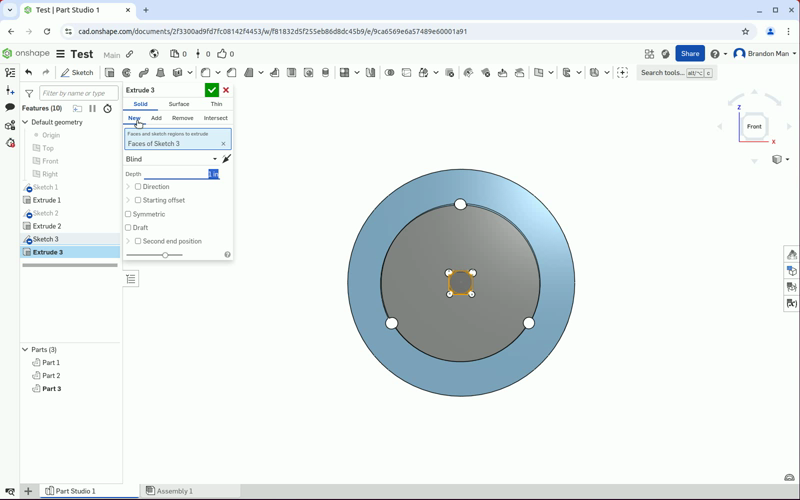
text(0.963)
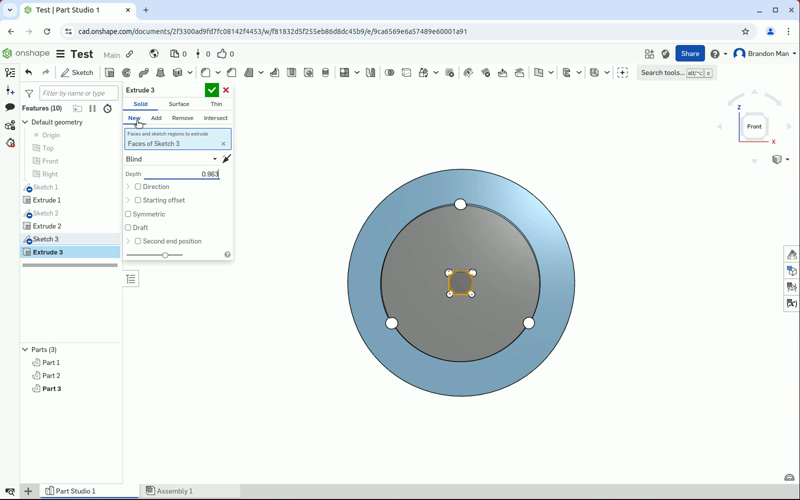
key(enter)
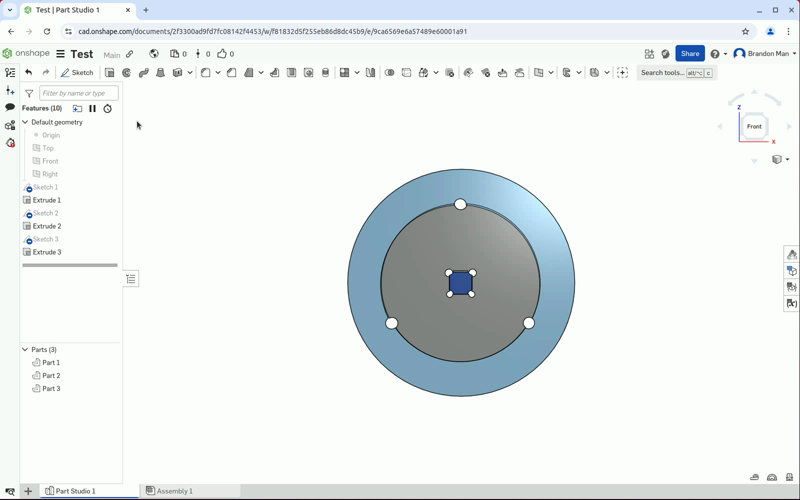
key(shift+h)
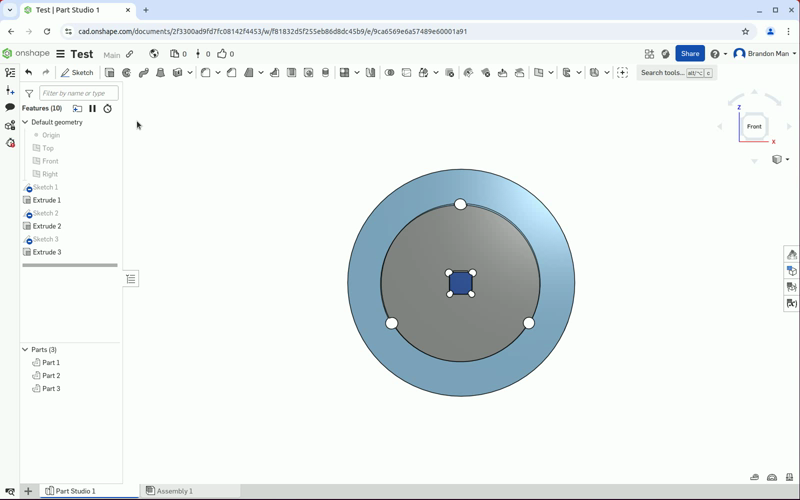
key(shift+h)
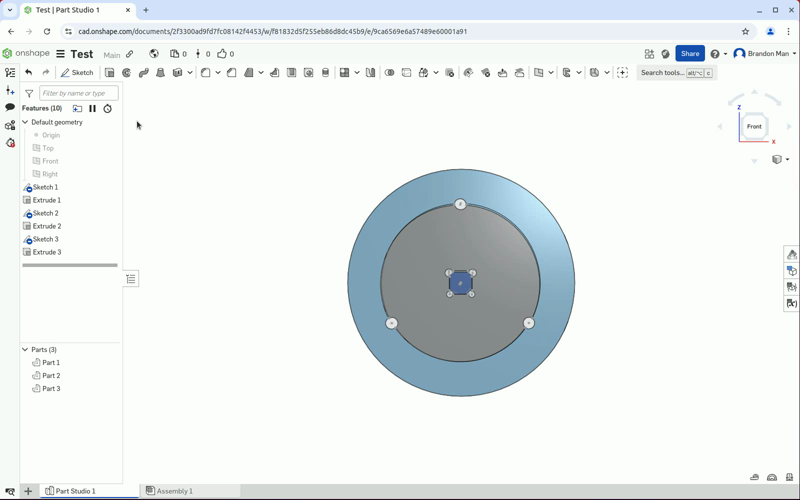
key(shift+7)
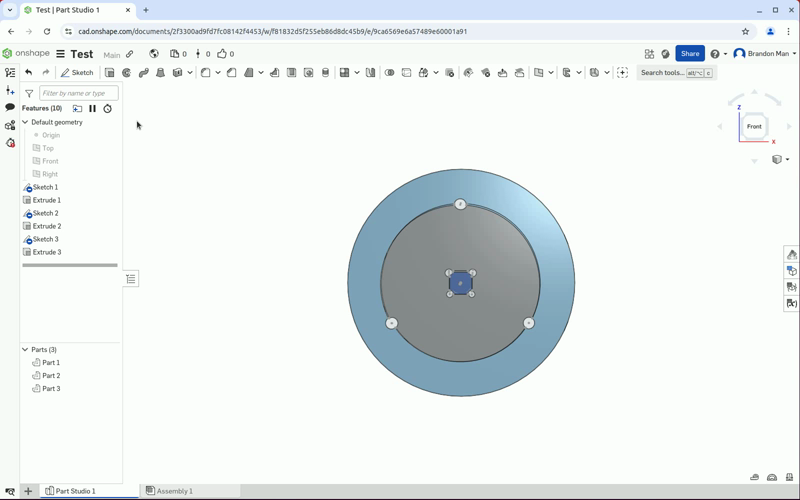
key(left, 2)
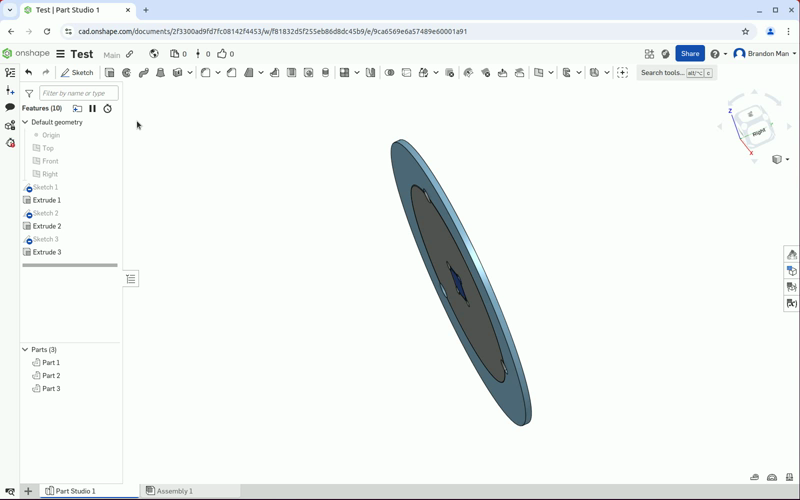
key(down, 2)
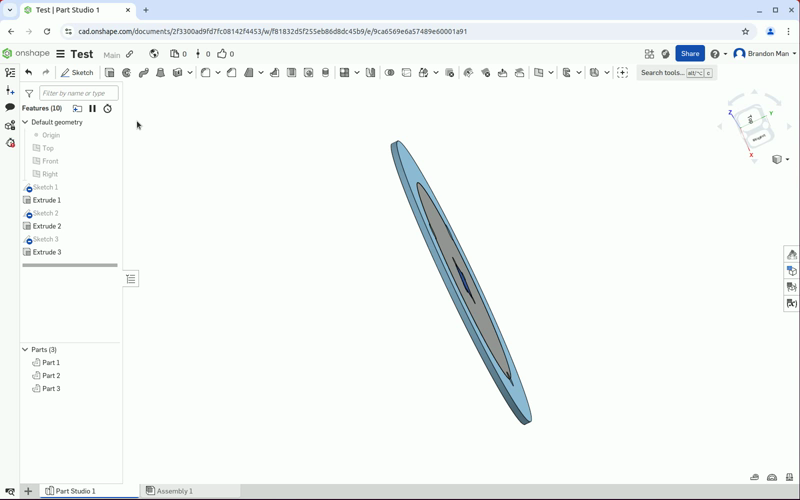
key(up, 2)
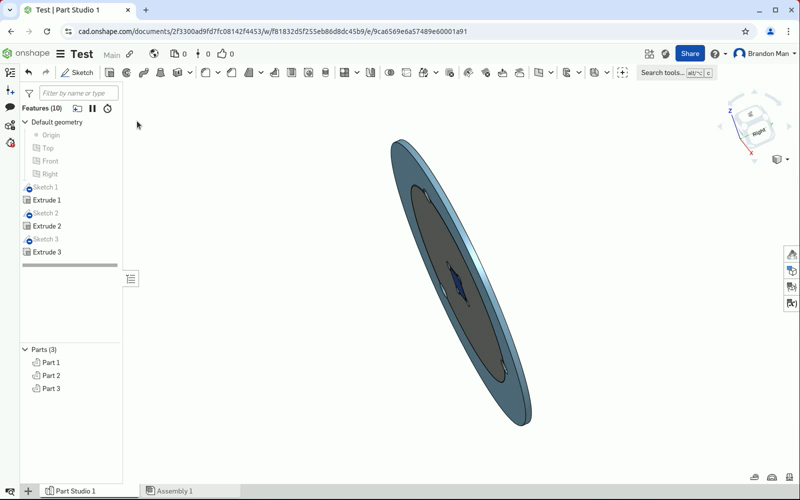
key(right, 2)
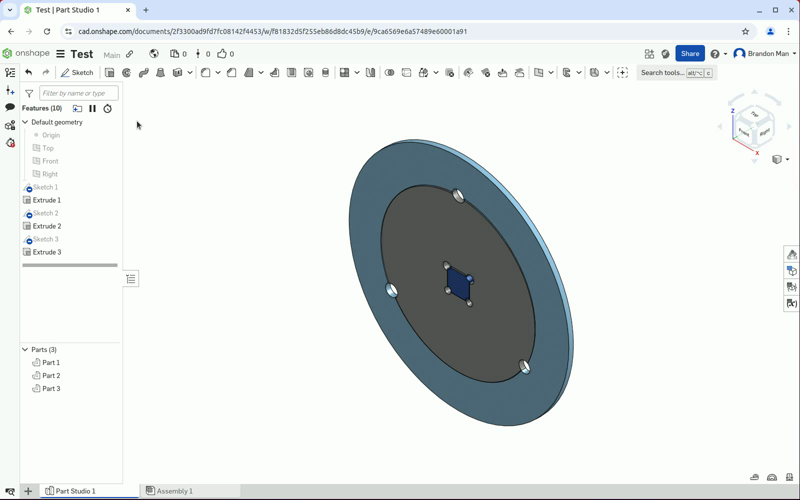
mouse_move(73, 189)
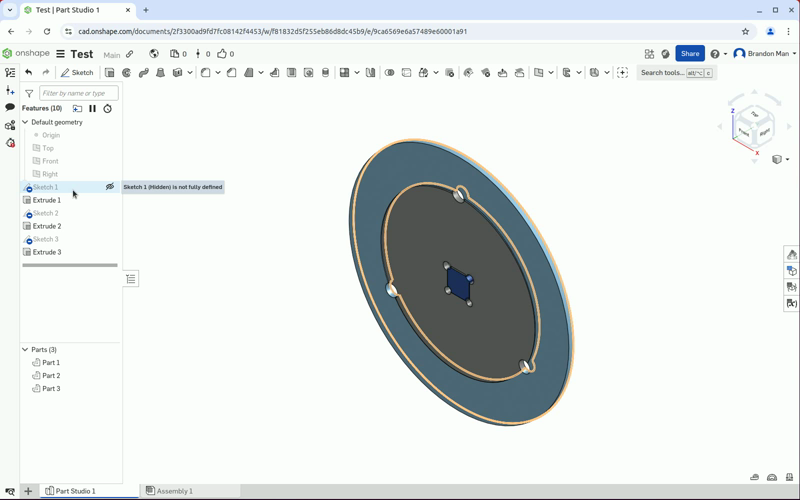
click(73, 189)